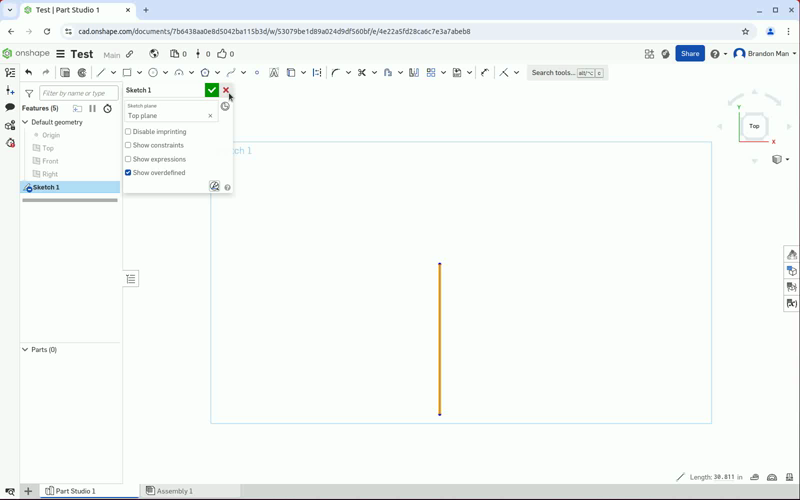
key(shift+h)
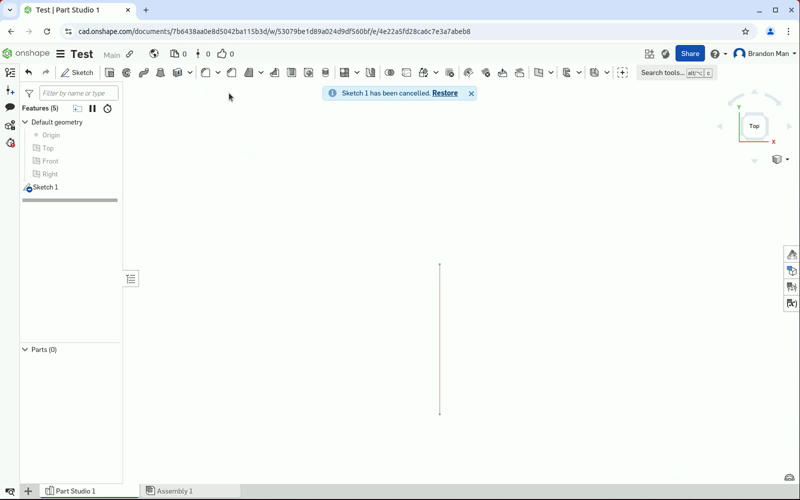
key(shift+s)
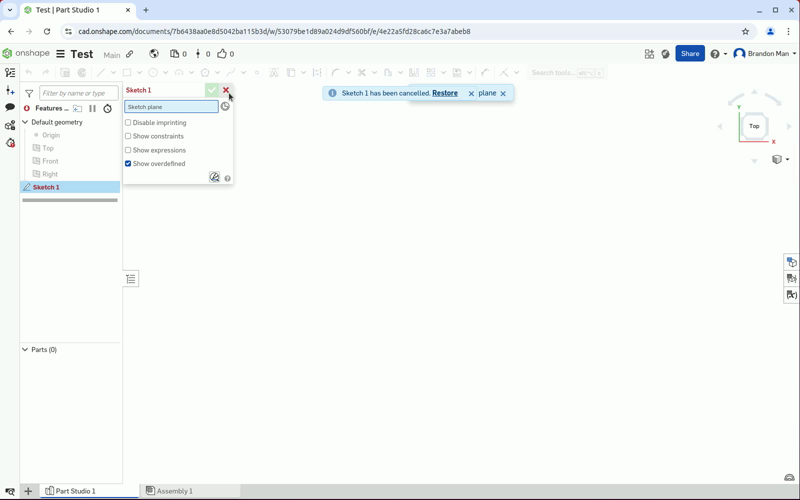
mouse_move(73, 150)
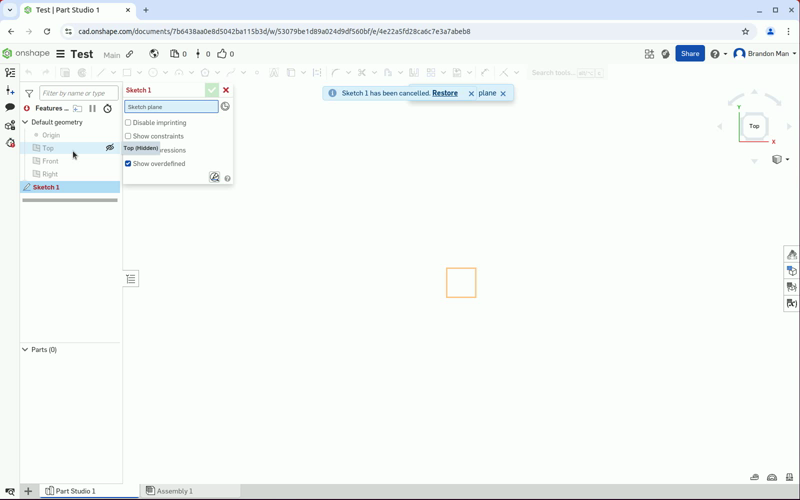
click(73, 150)
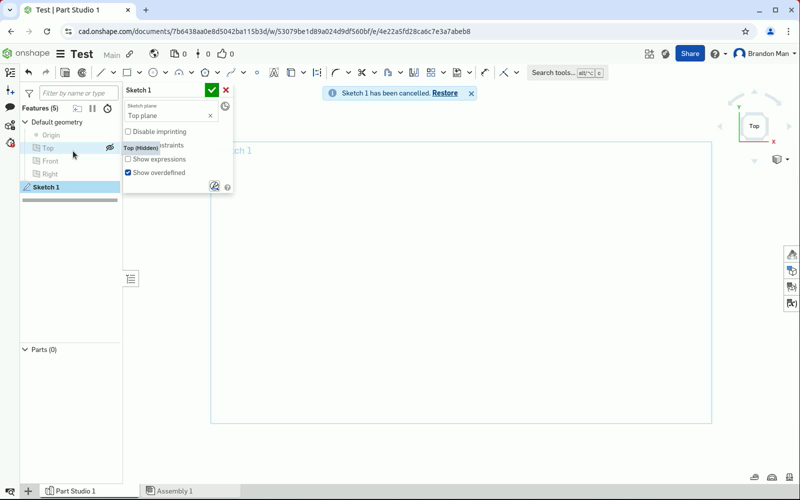
mouse_move(73, 352)
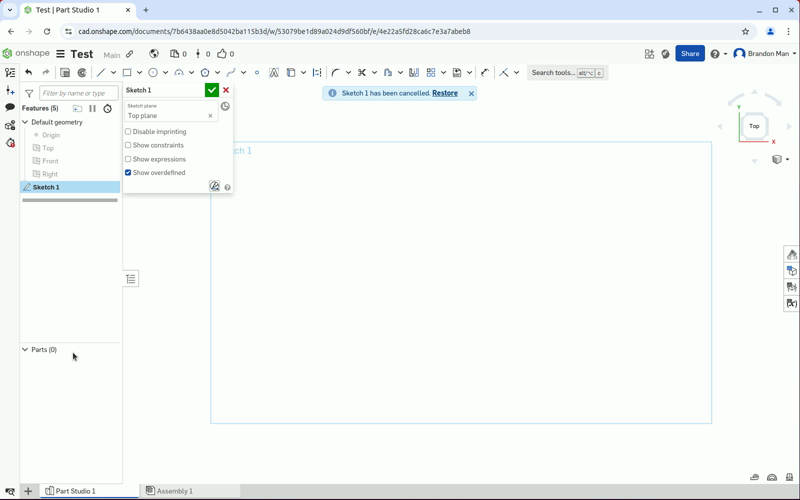
key(y)
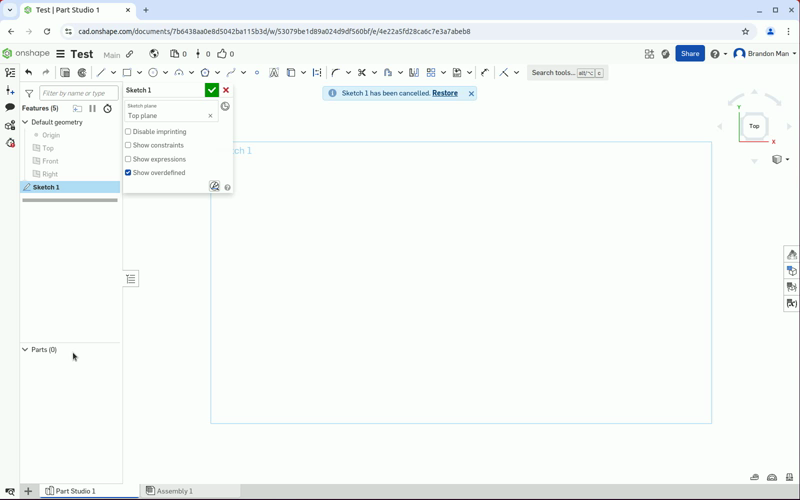
key(l)
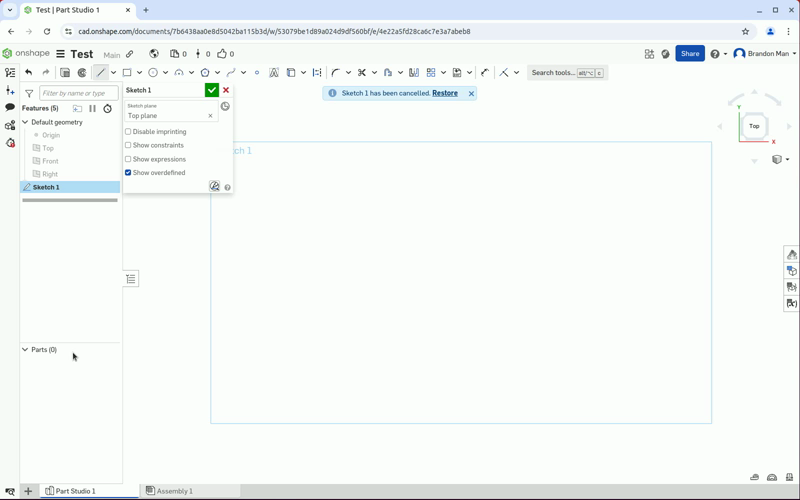
key_down(shift)
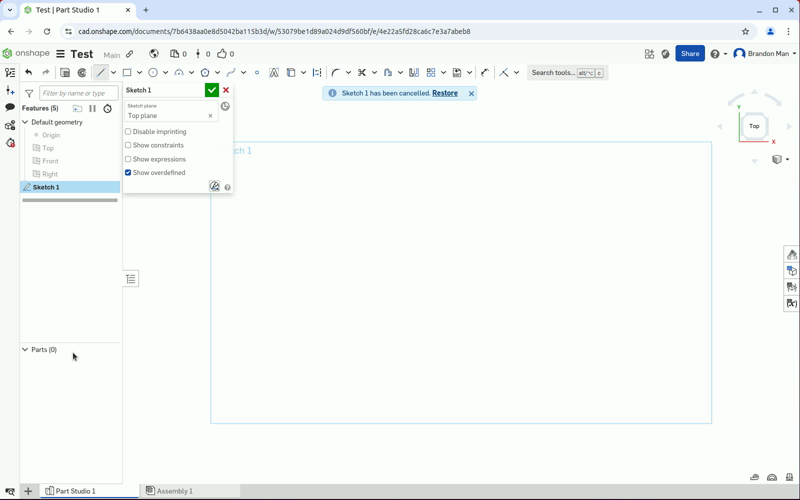
mouse_move(456, 279)
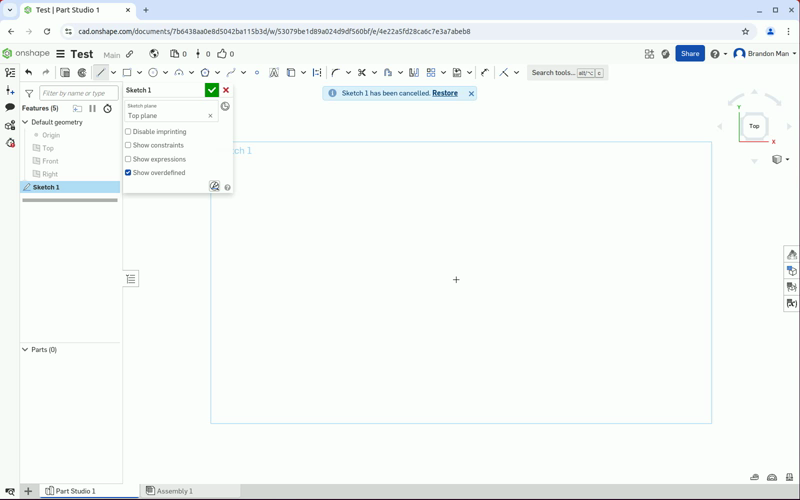
click(456, 279)
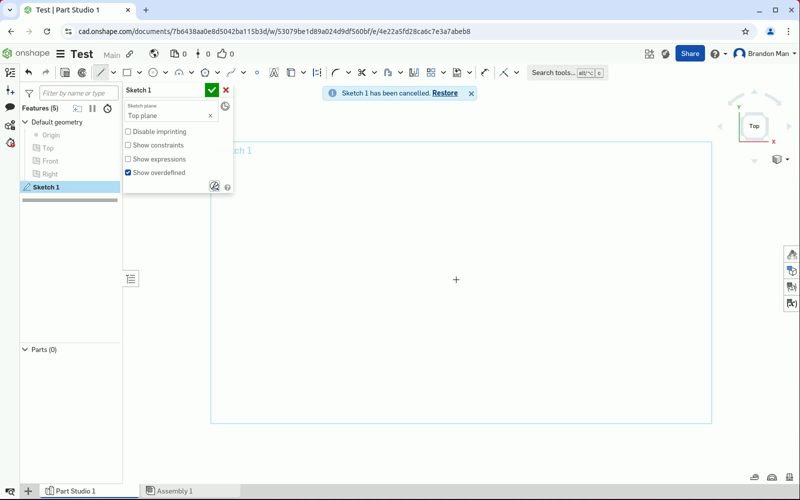
key_up(shift)
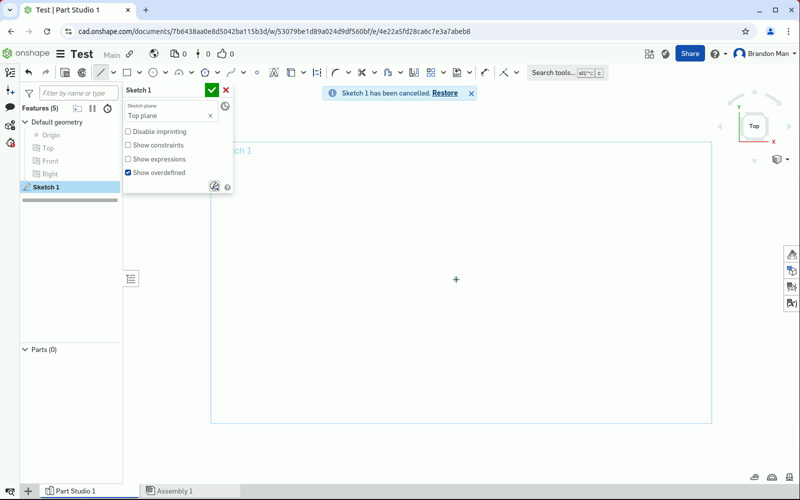
key_down(shift)
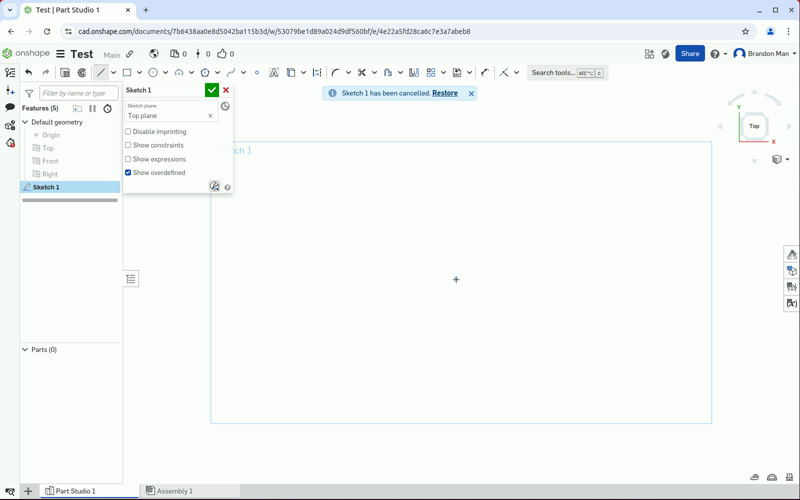
mouse_move(486, 279)
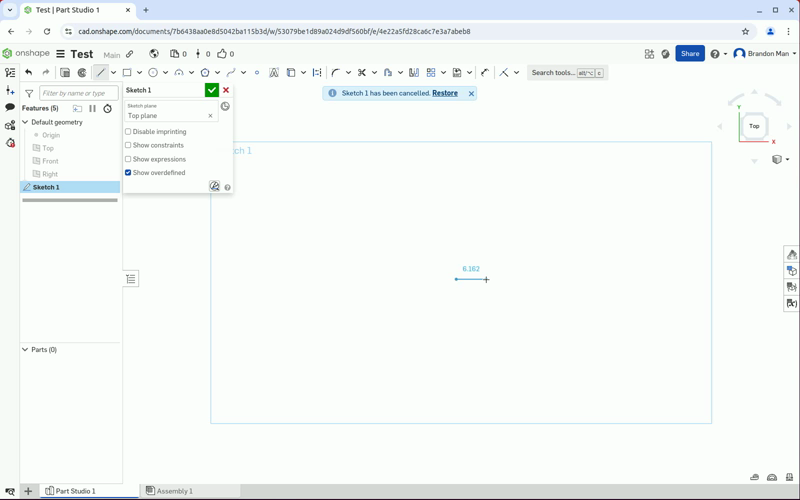
mouse_move(458, 279)
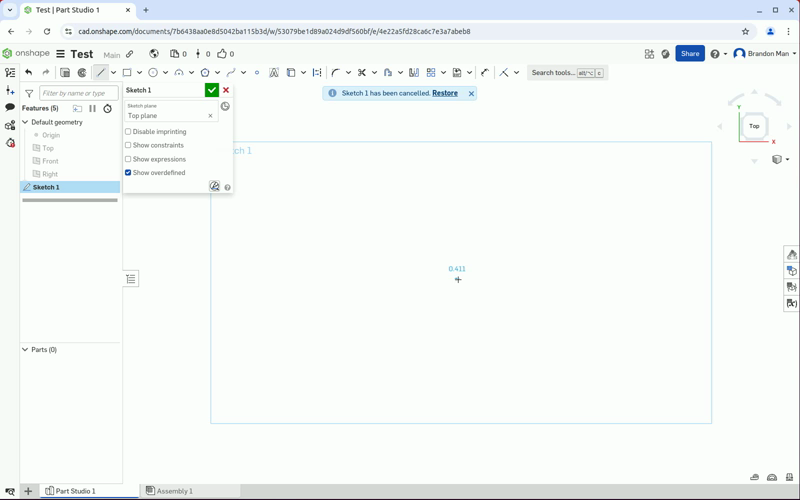
scroll(6)
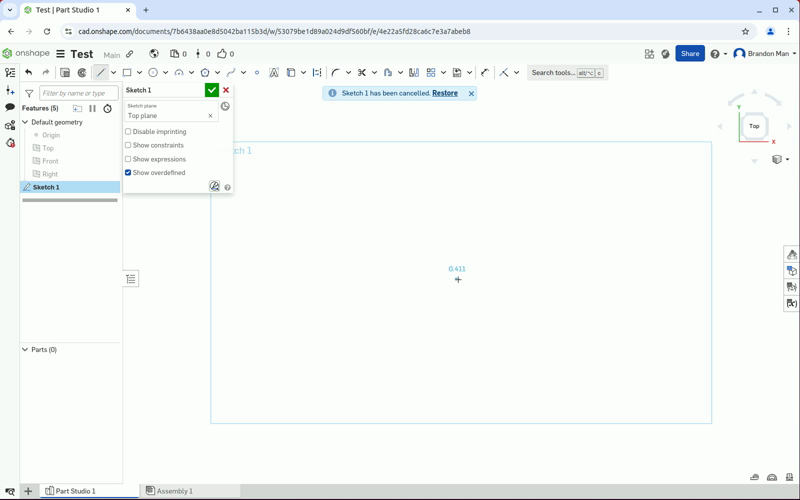
scroll(6)
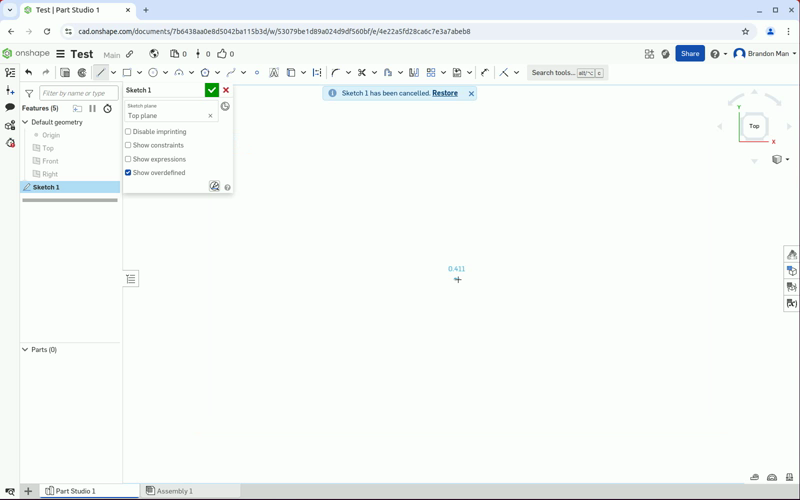
scroll(6)
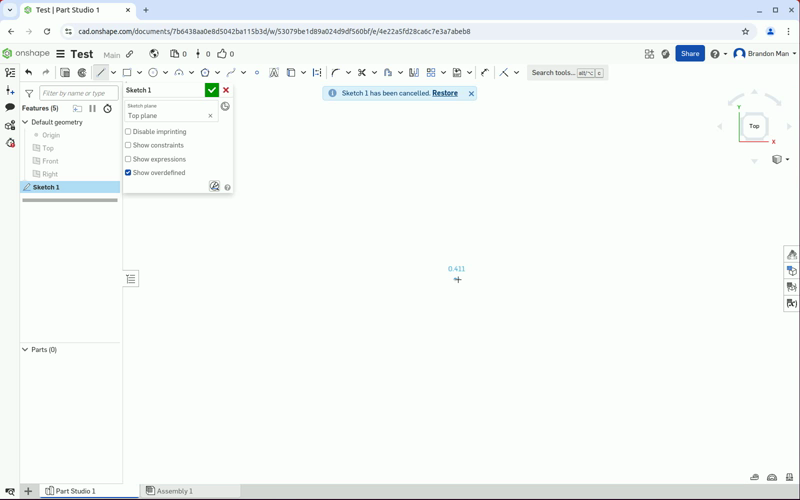
scroll(6)
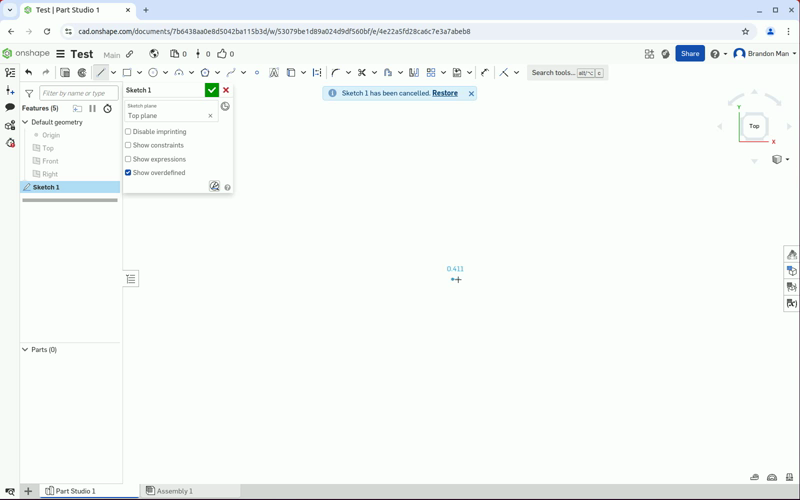
scroll(6)
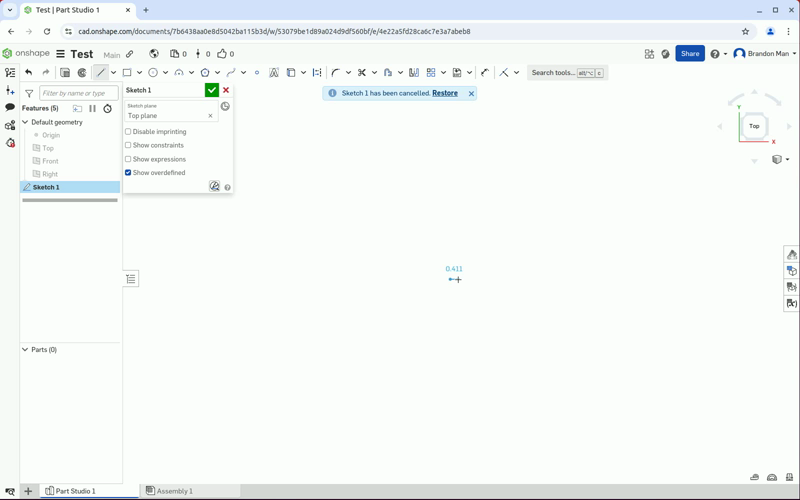
scroll(6)
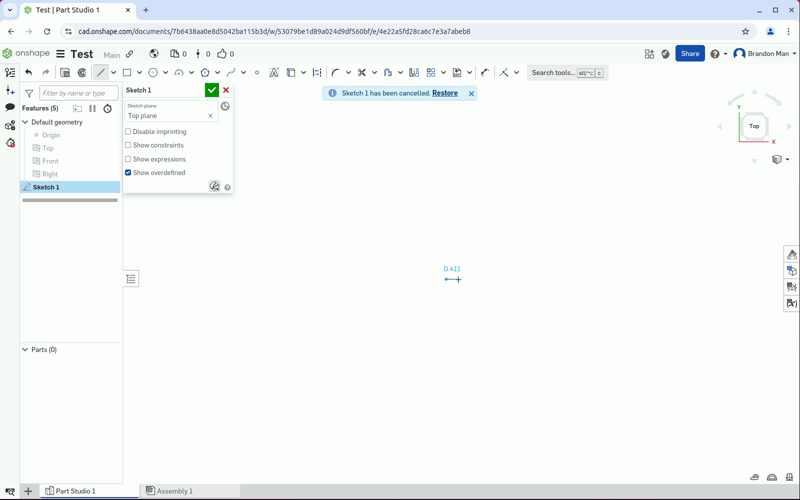
scroll(6)
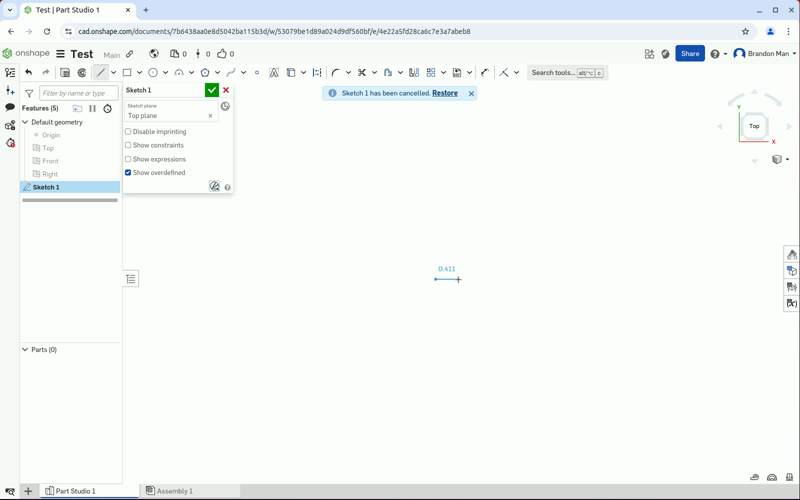
click(458, 279)
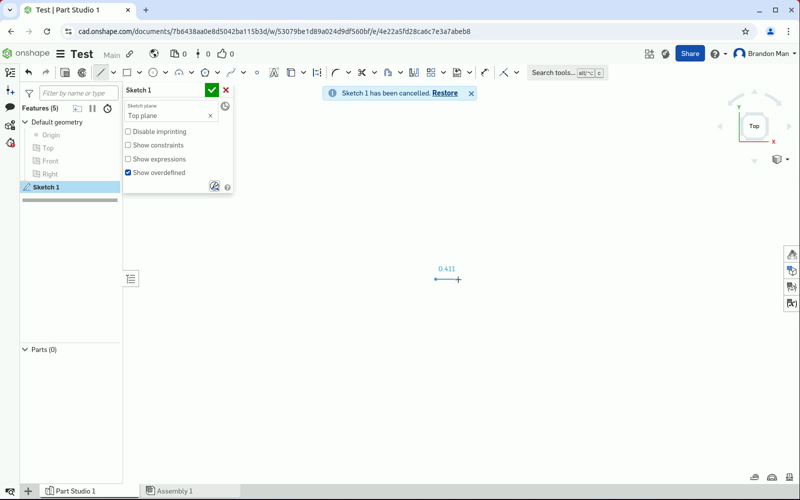
scroll(-6)
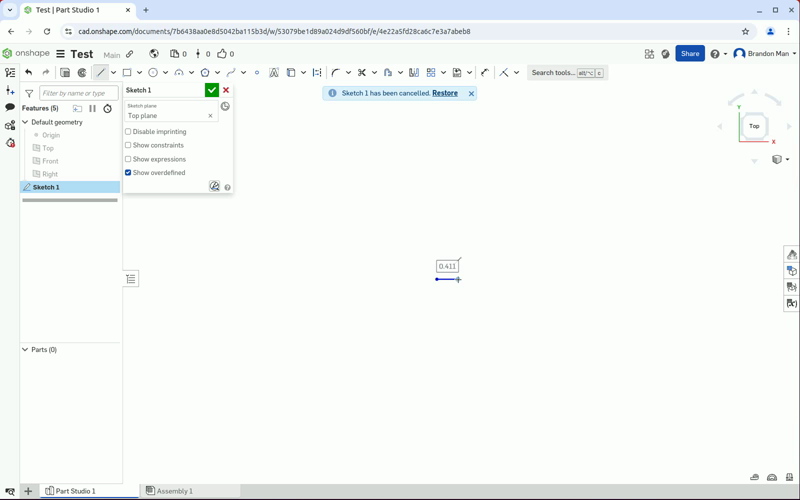
scroll(-6)
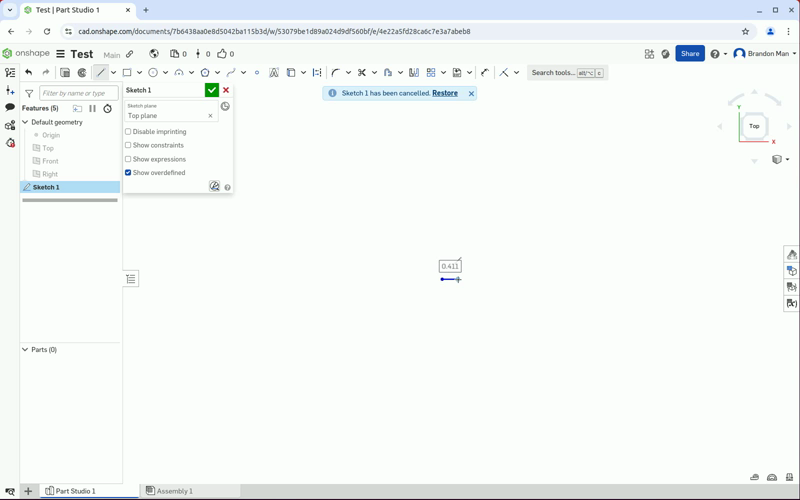
scroll(-6)
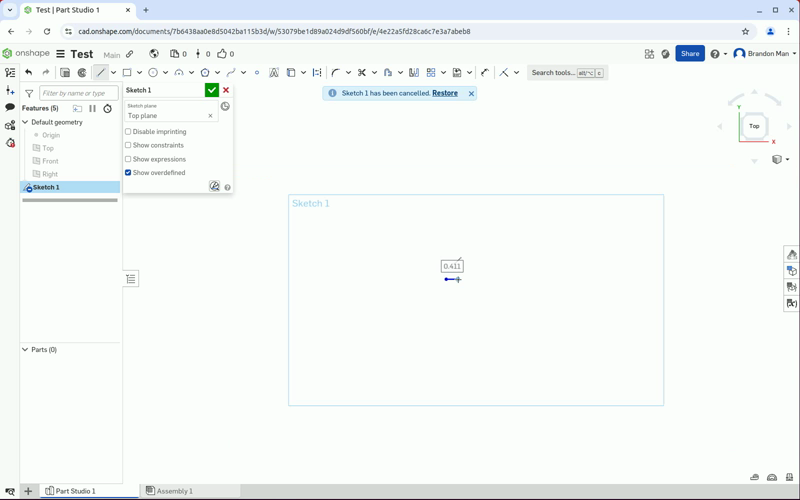
scroll(-6)
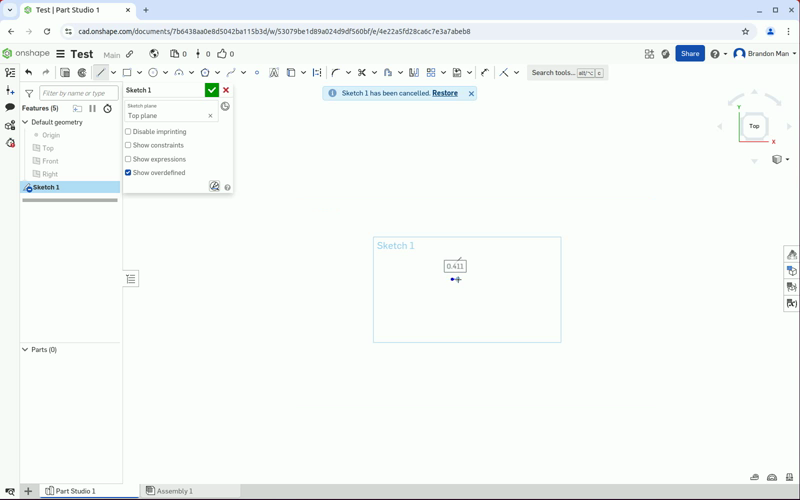
scroll(-6)
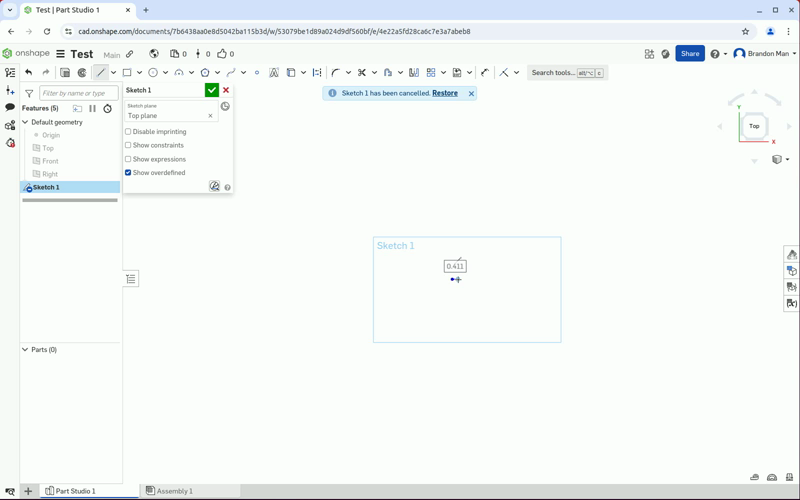
scroll(-6)
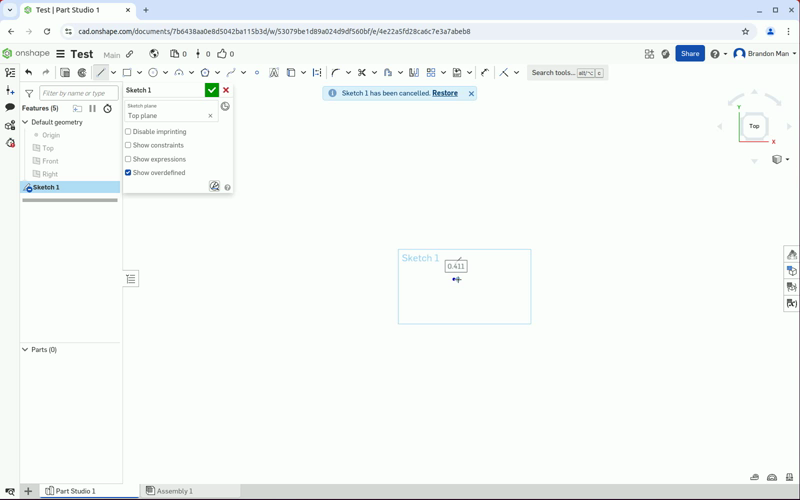
scroll(-6)
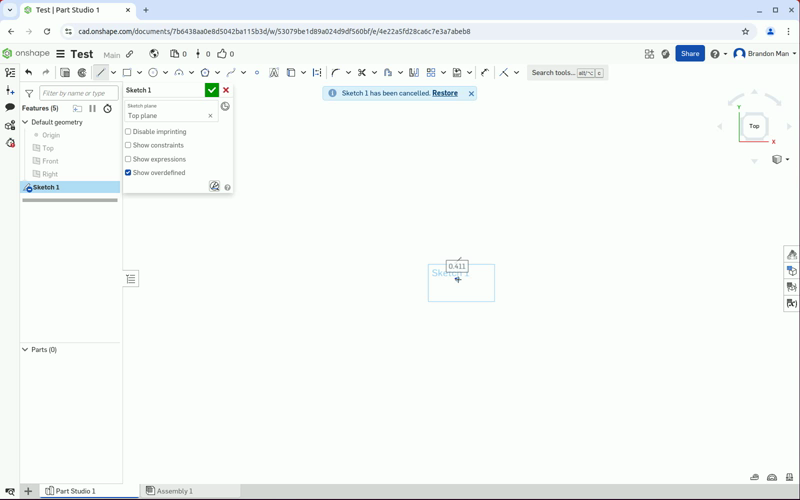
key_up(shift)
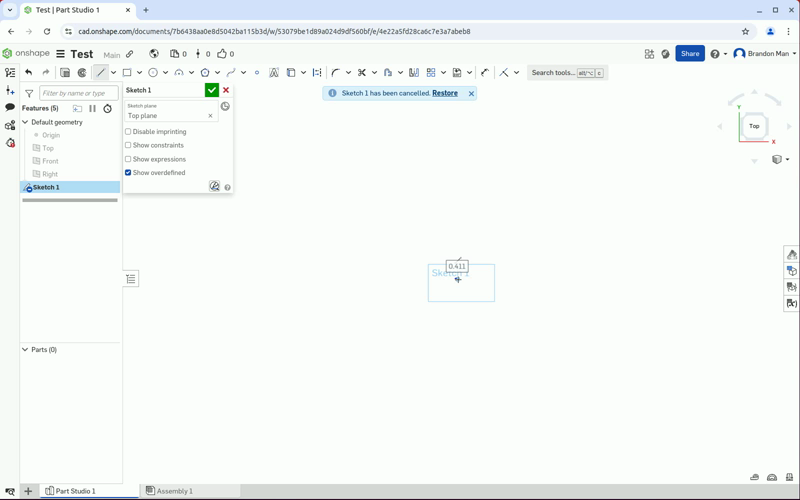
key_down(shift)
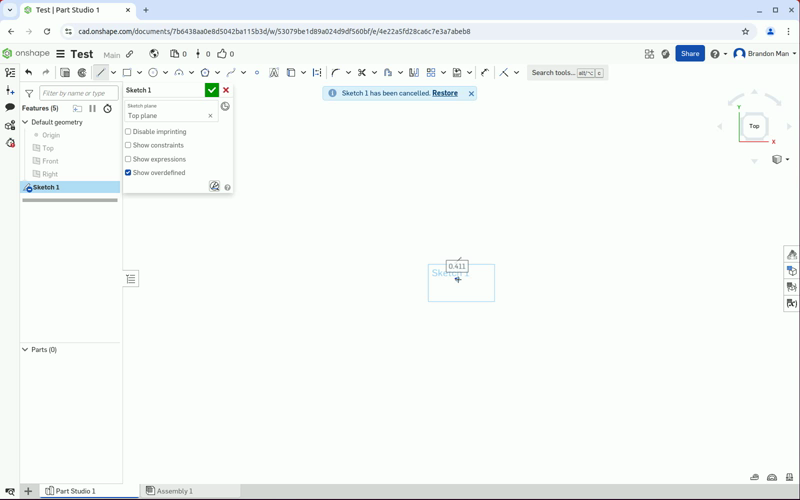
mouse_move(488, 279)
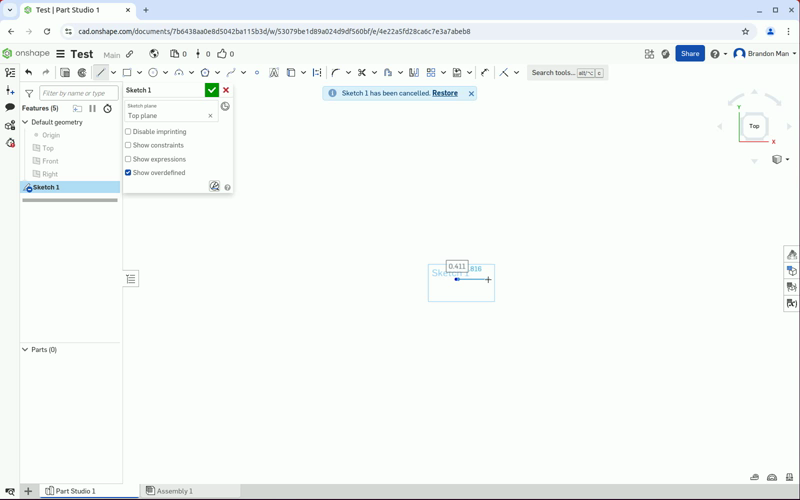
mouse_move(459, 278)
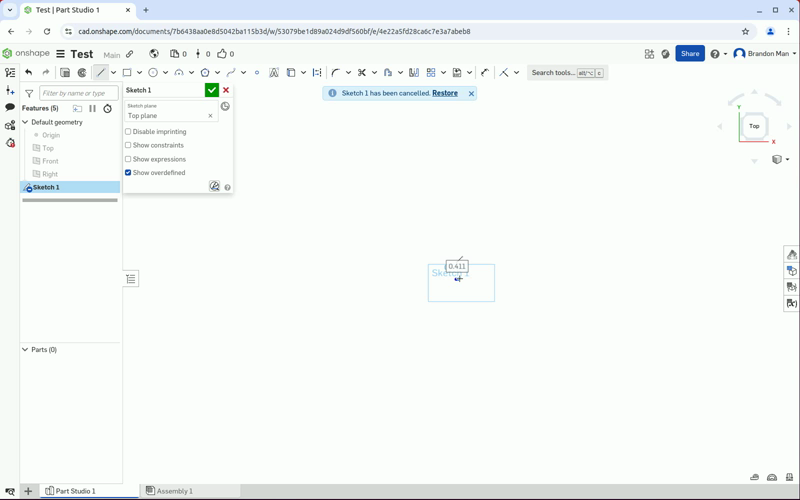
scroll(6)
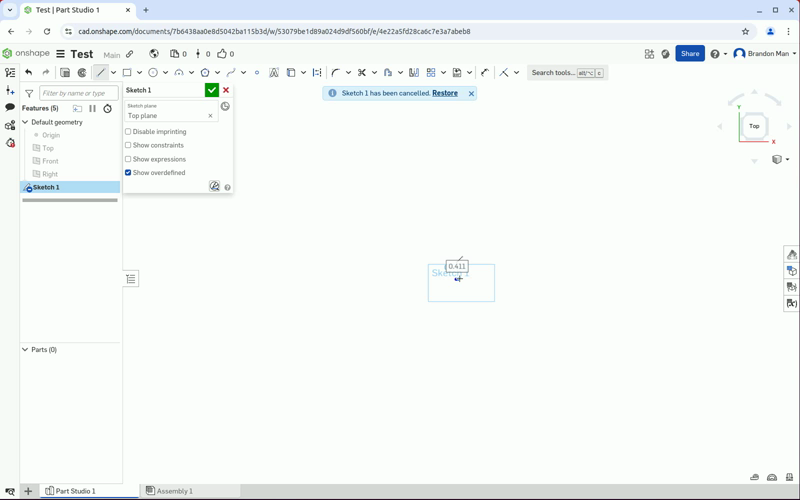
scroll(6)
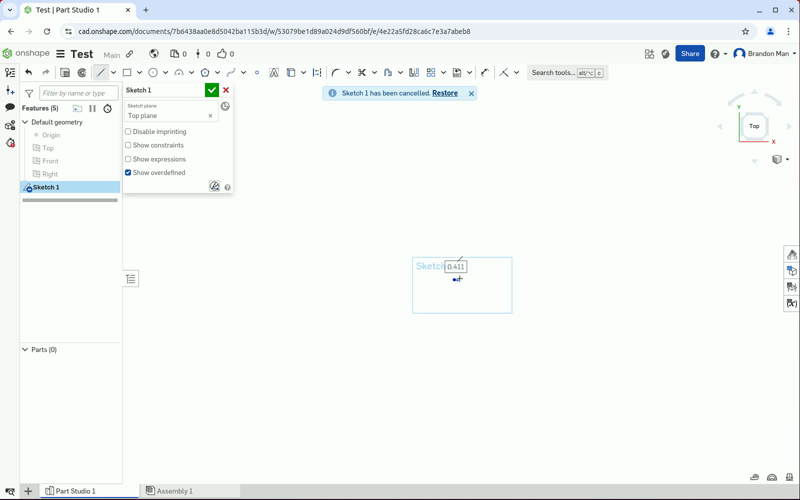
scroll(6)
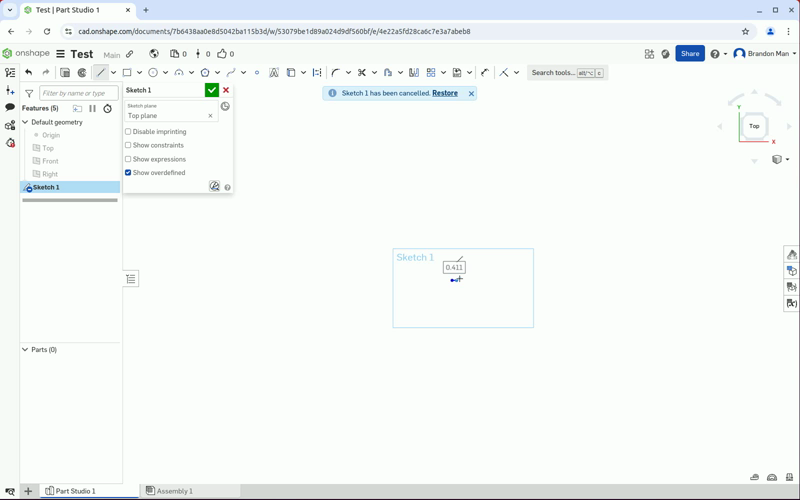
scroll(6)
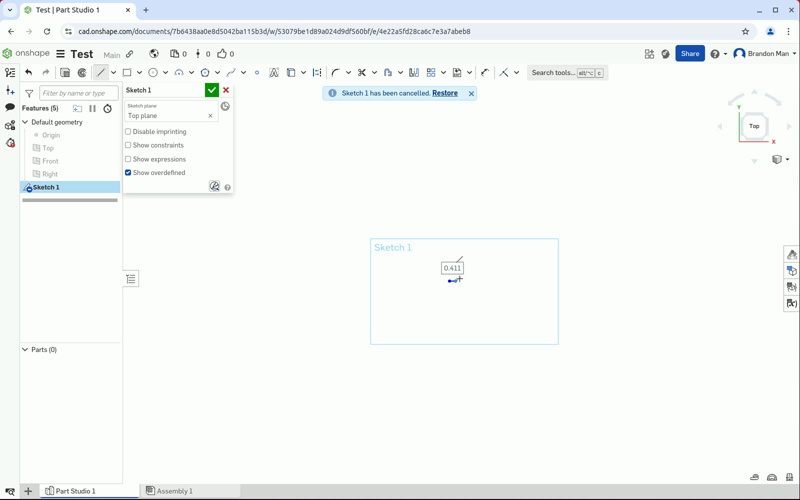
scroll(6)
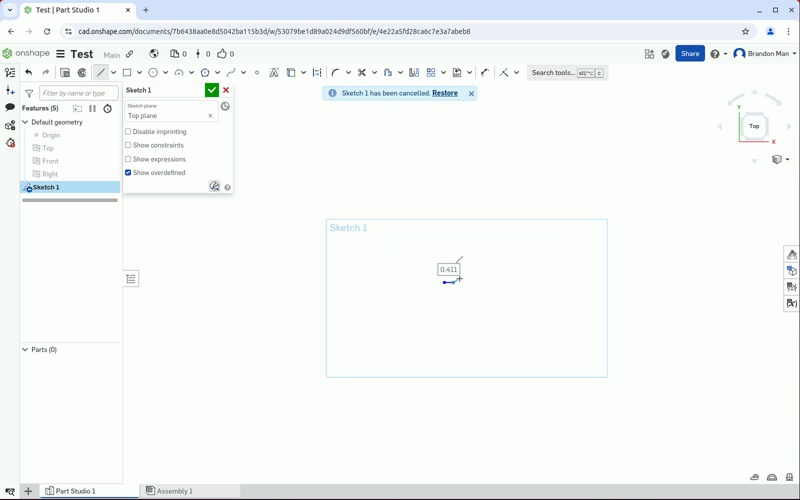
scroll(6)
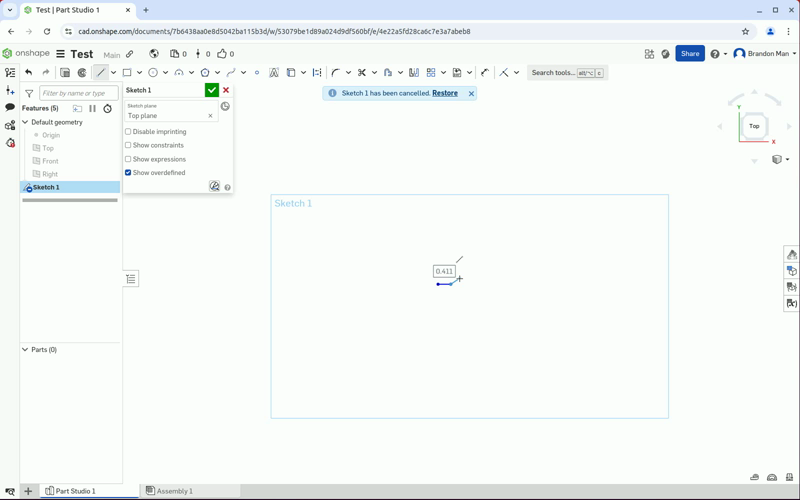
scroll(6)
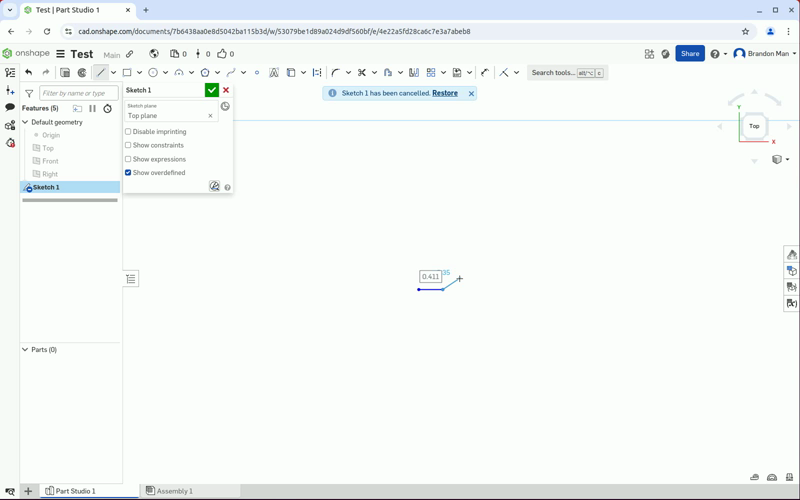
click(459, 278)
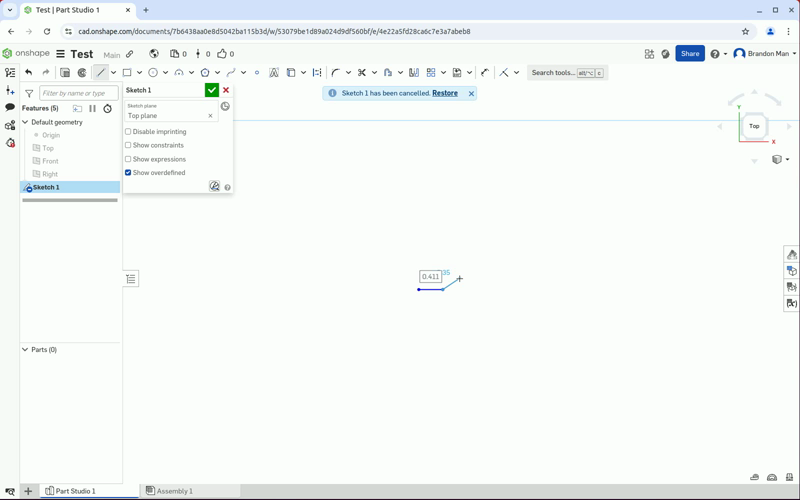
scroll(-6)
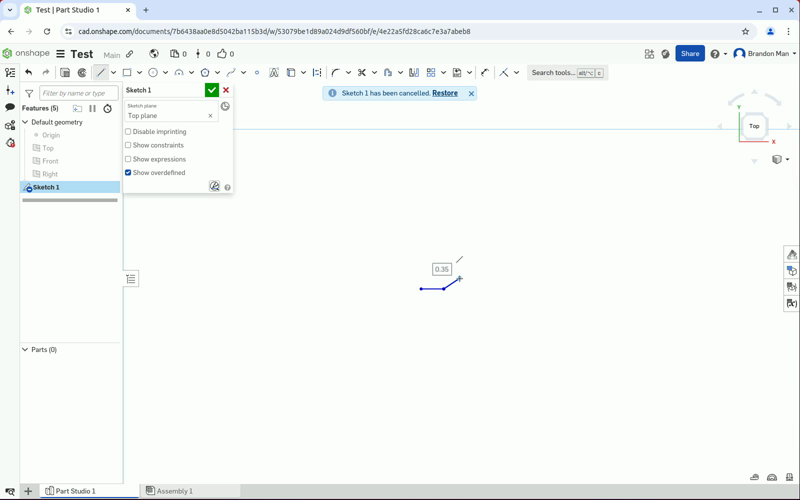
scroll(-6)
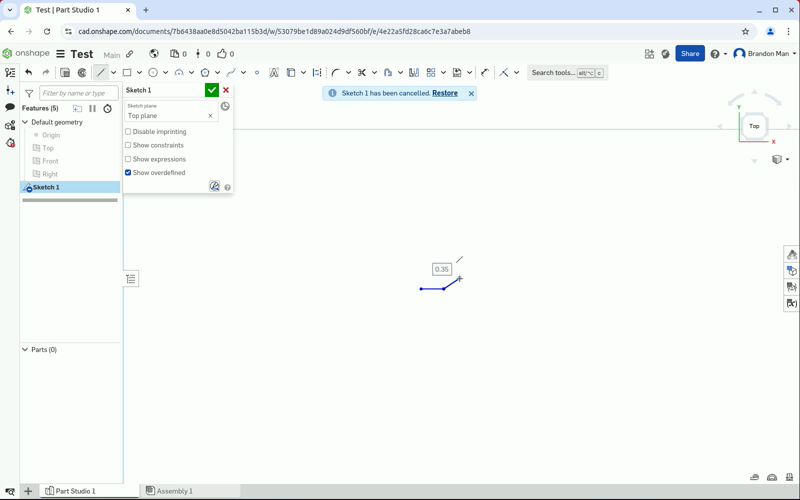
scroll(-6)
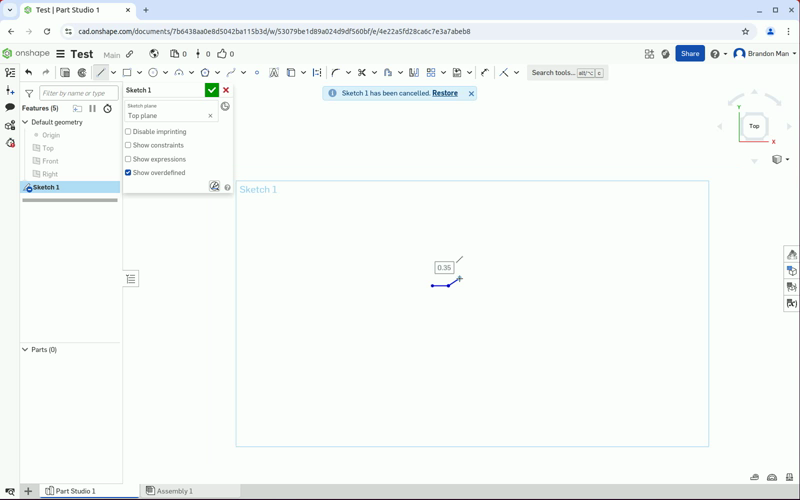
scroll(-6)
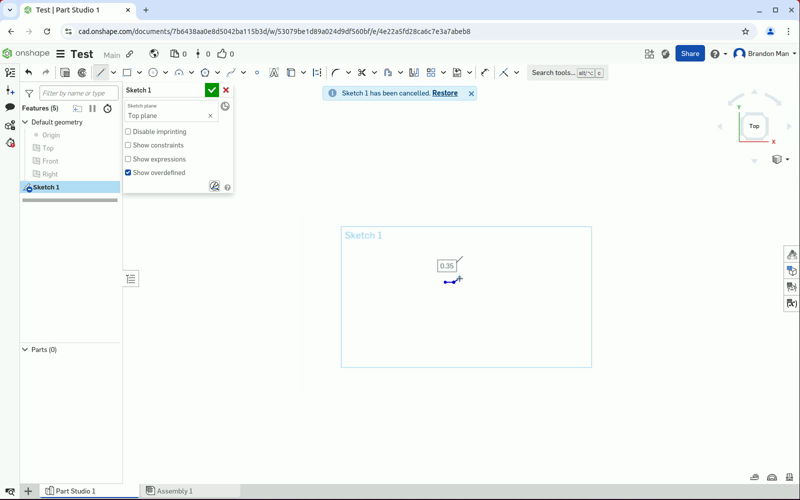
scroll(-6)
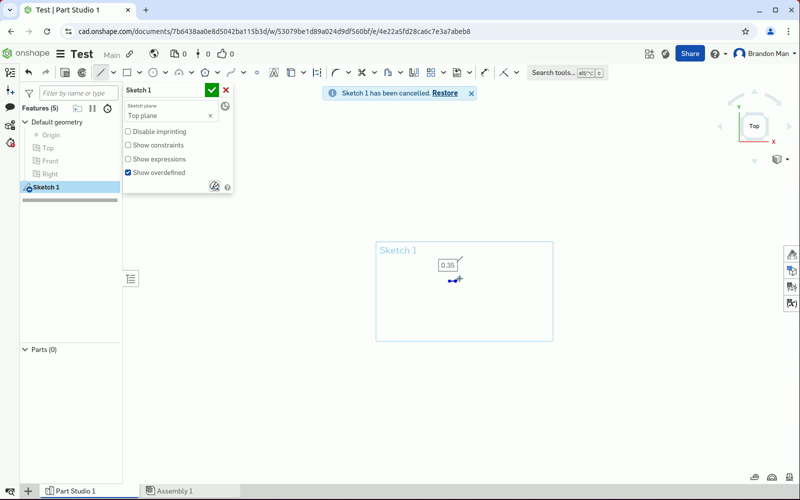
scroll(-6)
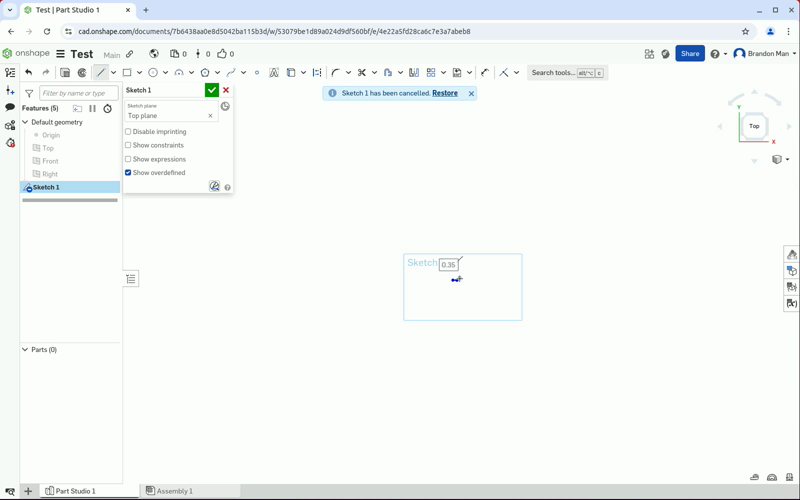
scroll(-6)
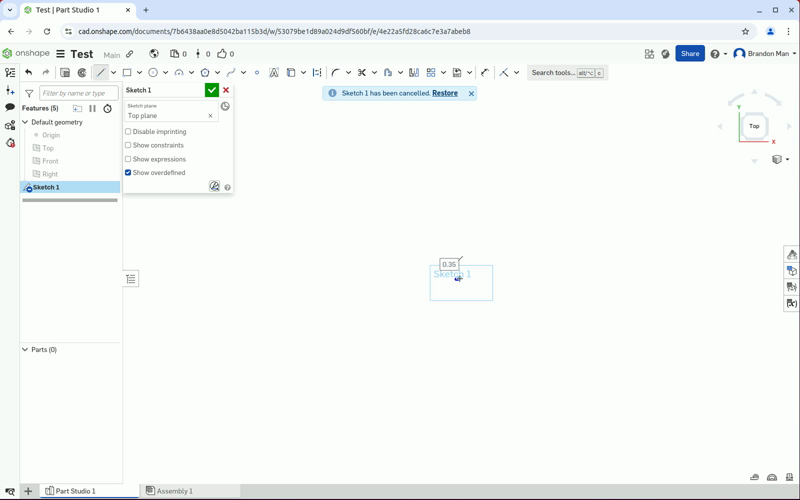
key_up(shift)
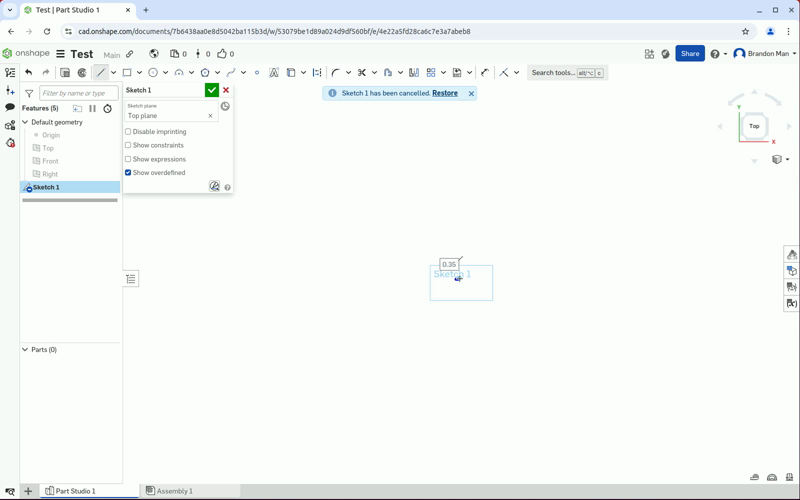
key_down(shift)
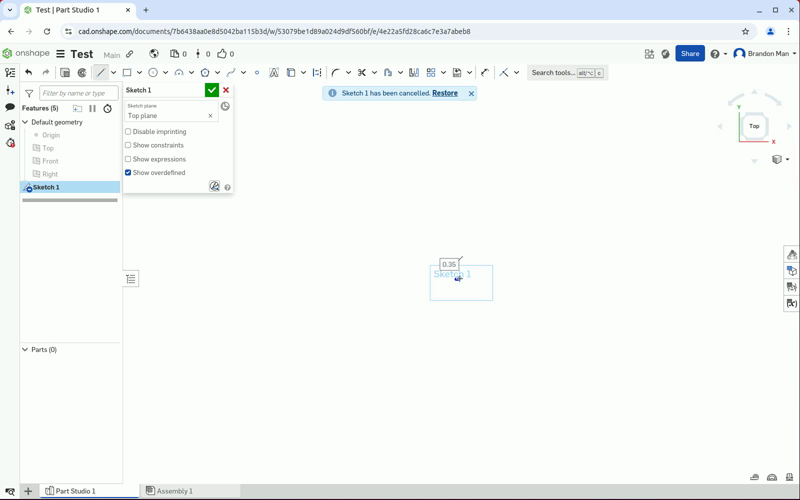
mouse_move(489, 278)
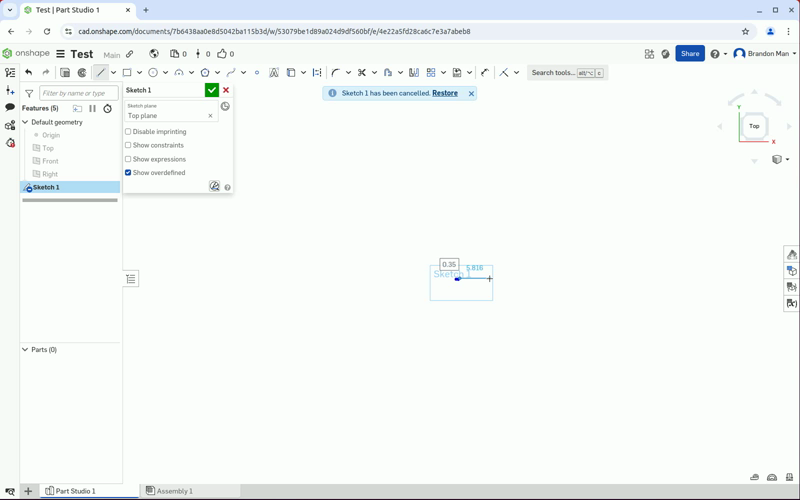
mouse_move(456, 278)
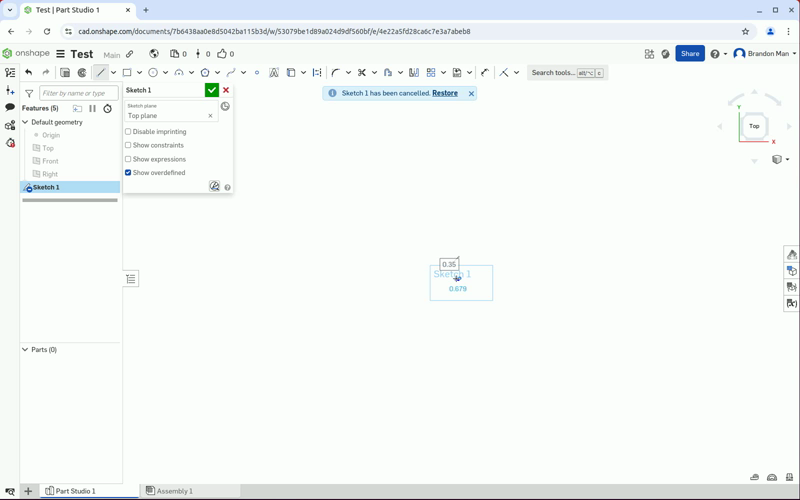
scroll(6)
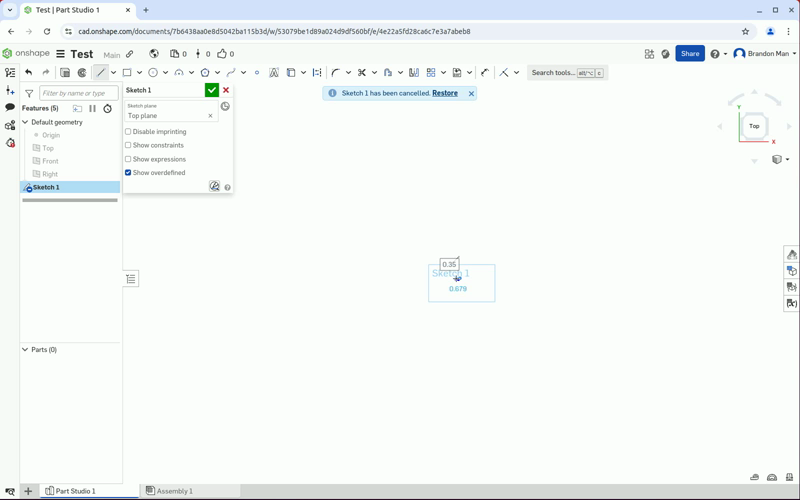
scroll(6)
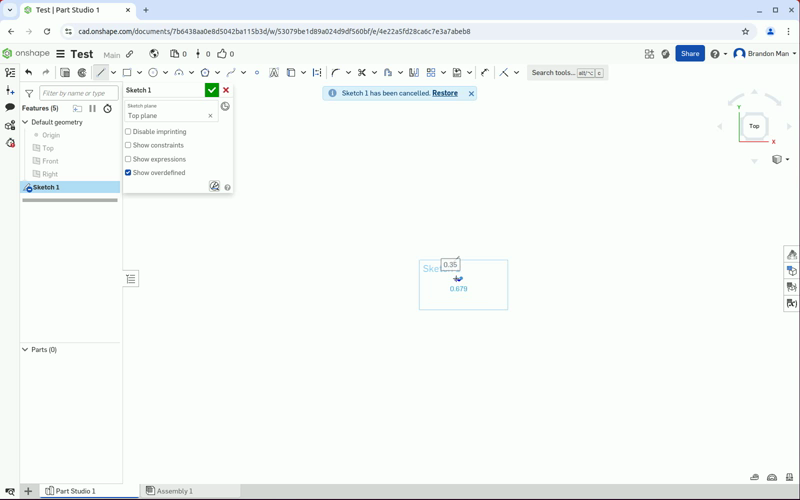
scroll(6)
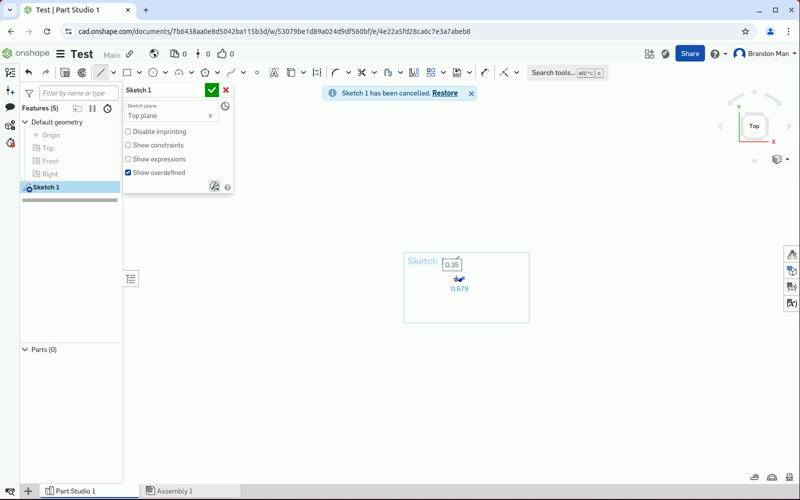
scroll(6)
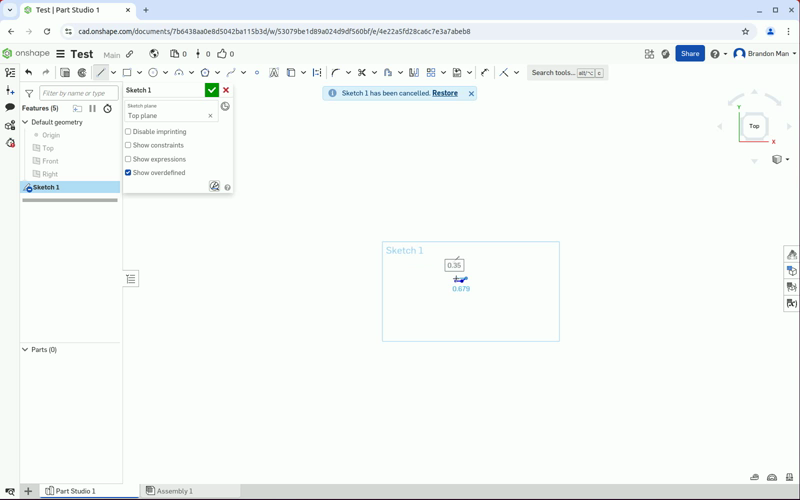
scroll(6)
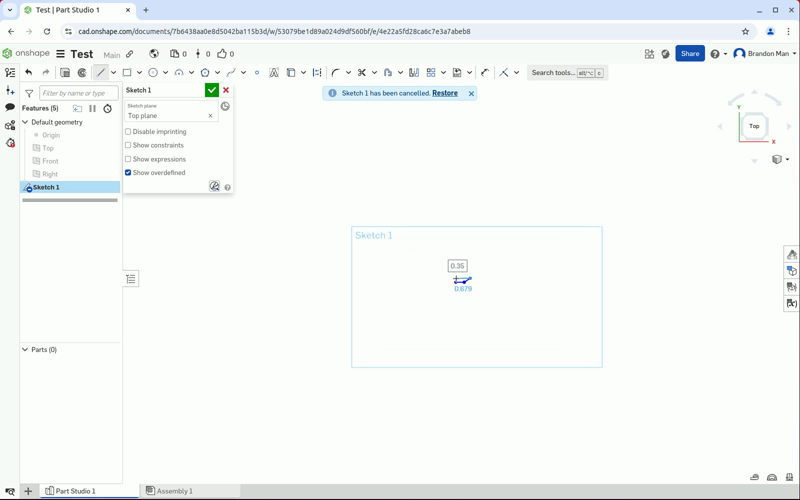
scroll(6)
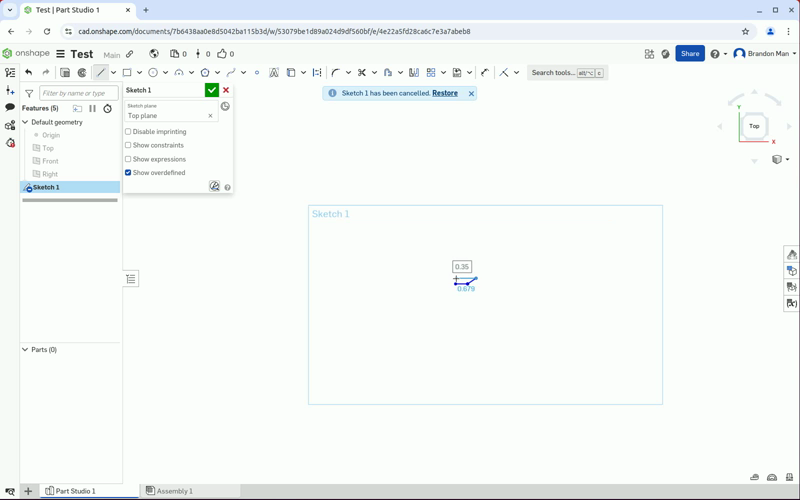
scroll(6)
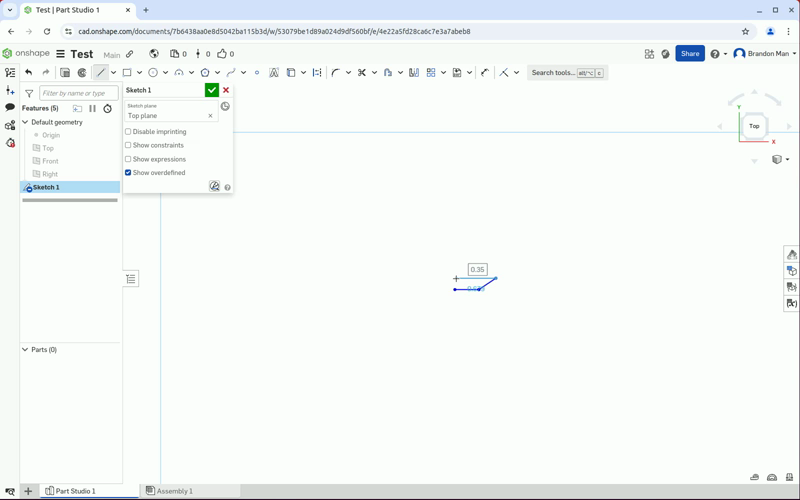
click(456, 278)
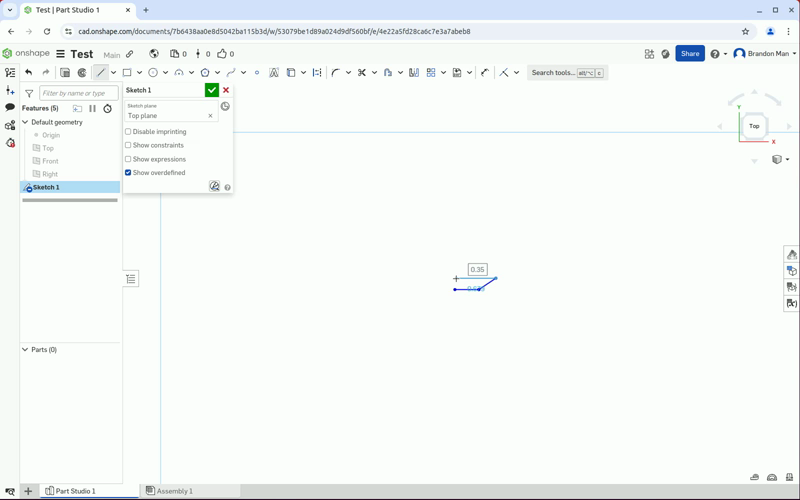
scroll(-6)
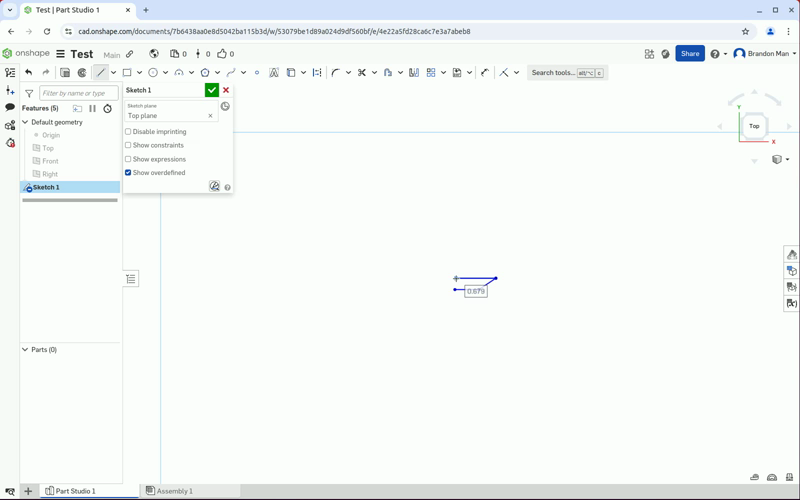
scroll(-6)
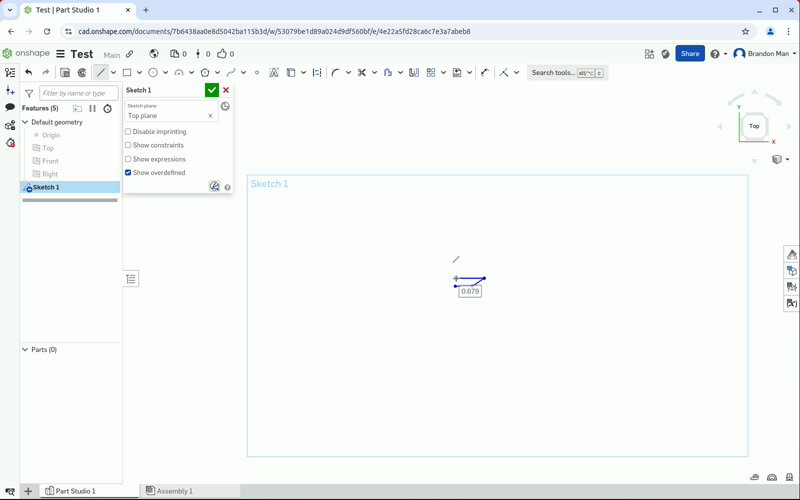
scroll(-6)
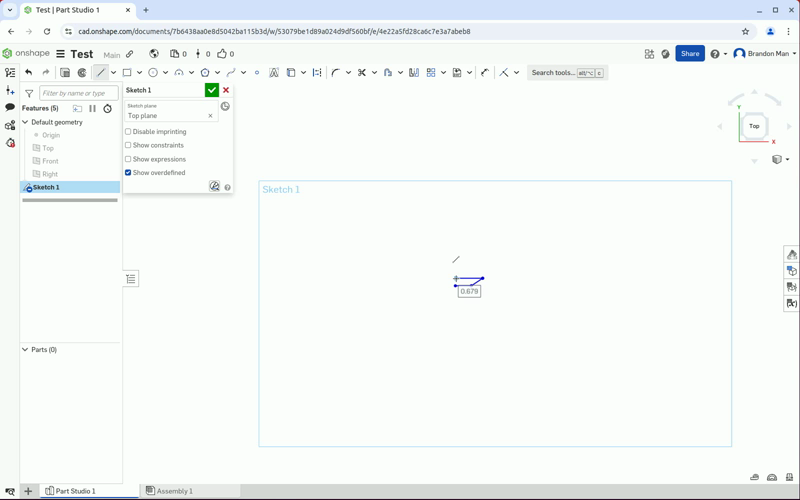
scroll(-6)
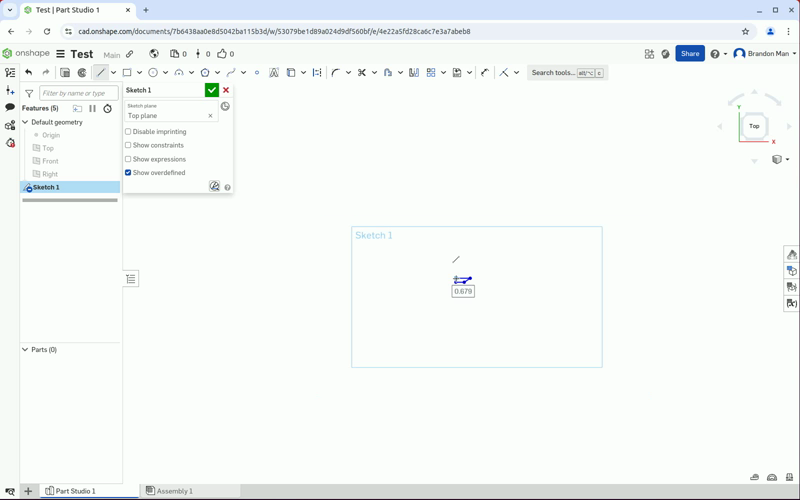
scroll(-6)
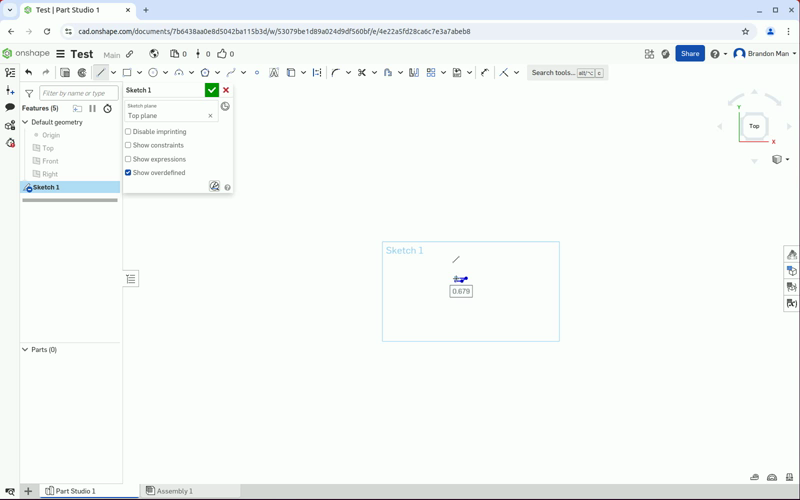
scroll(-6)
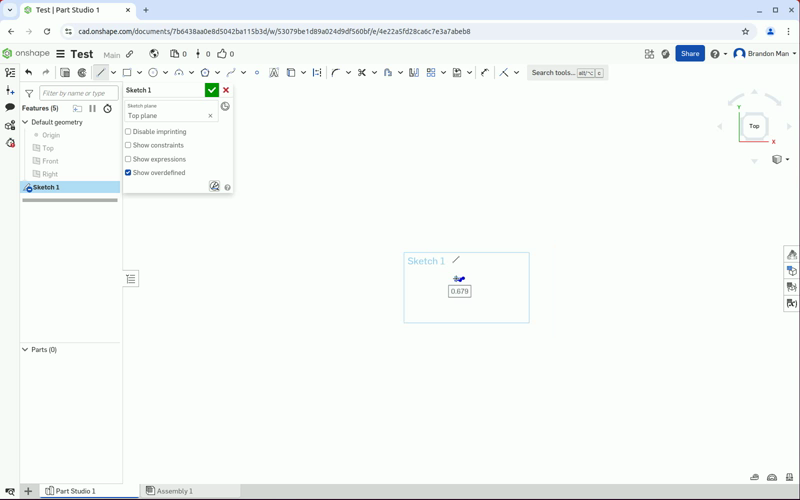
scroll(-6)
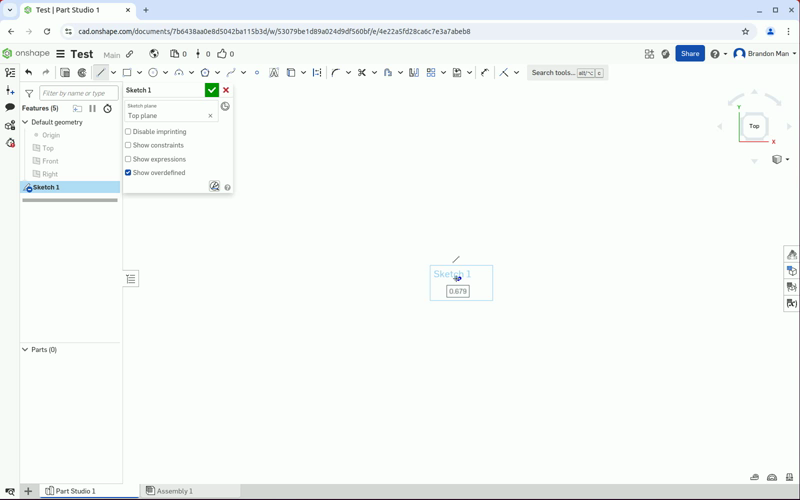
key_up(shift)
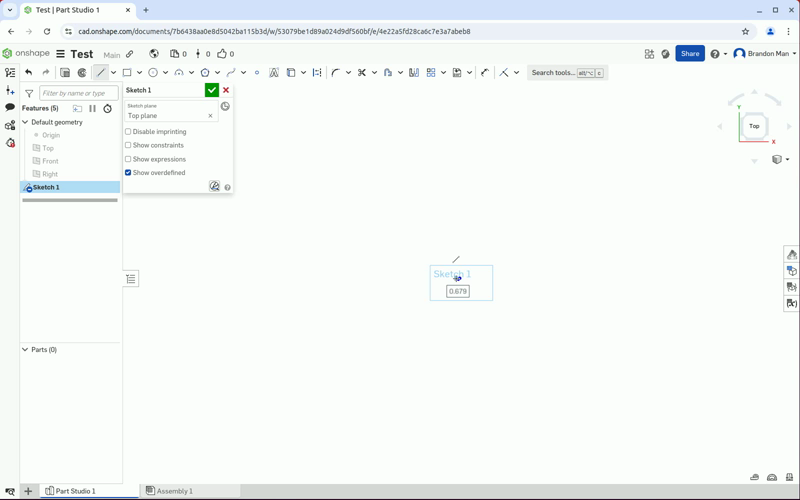
mouse_move(486, 278)
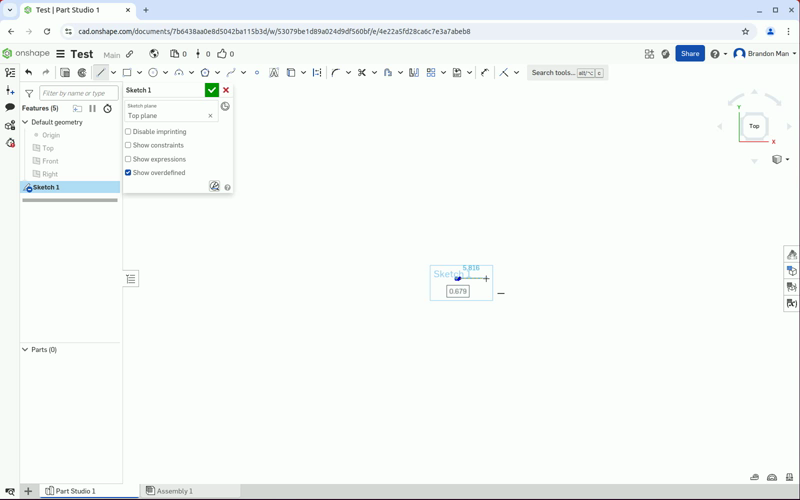
key_down(shift)
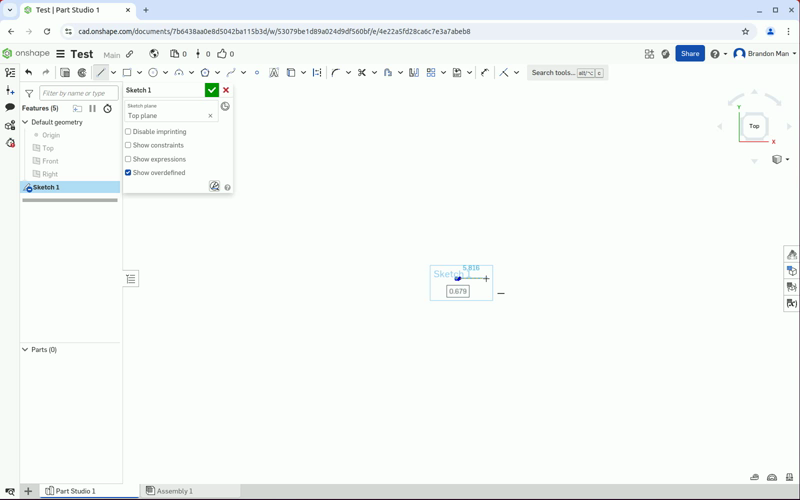
mouse_move(456, 279)
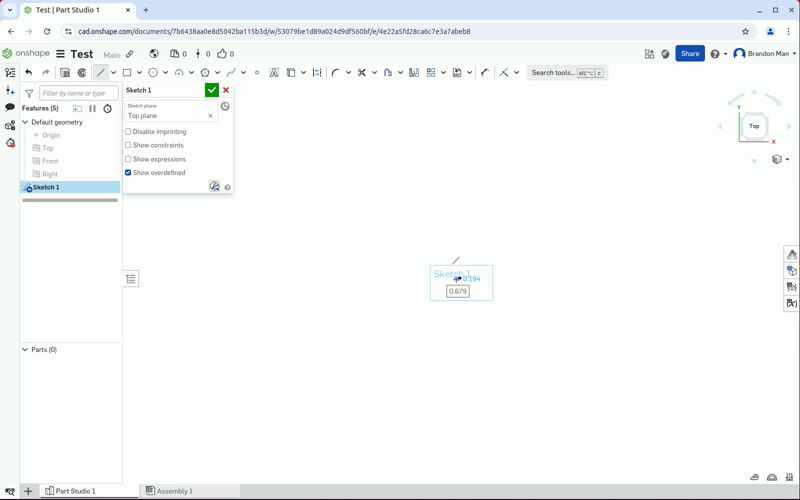
scroll(6)
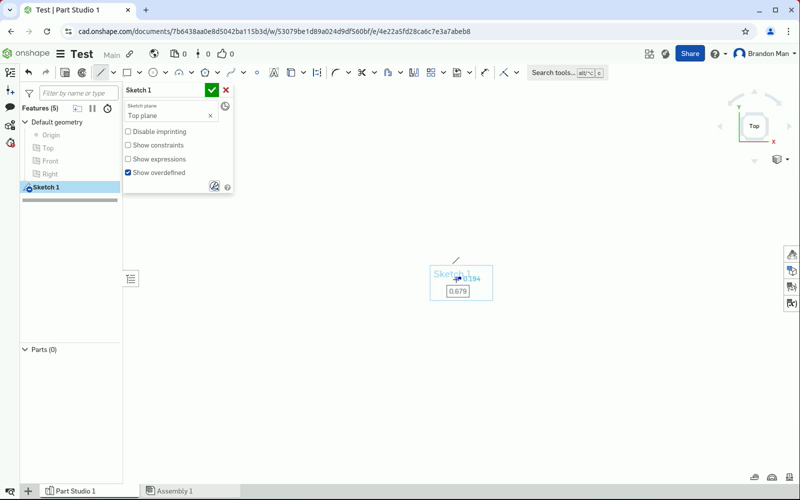
scroll(6)
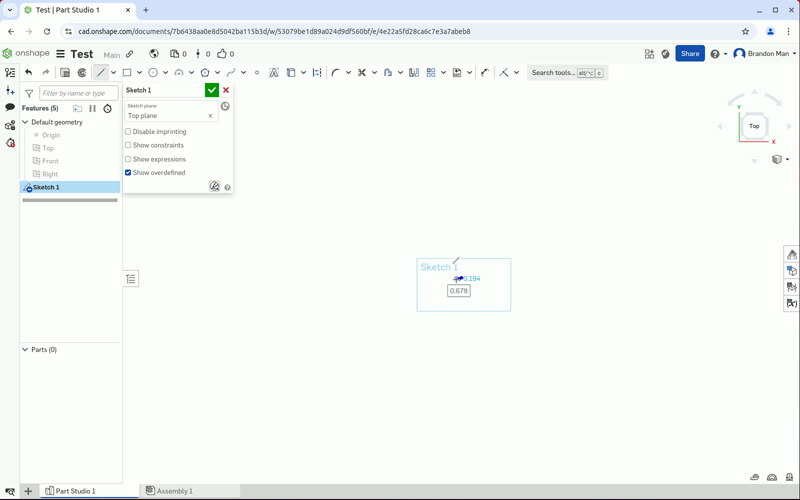
scroll(6)
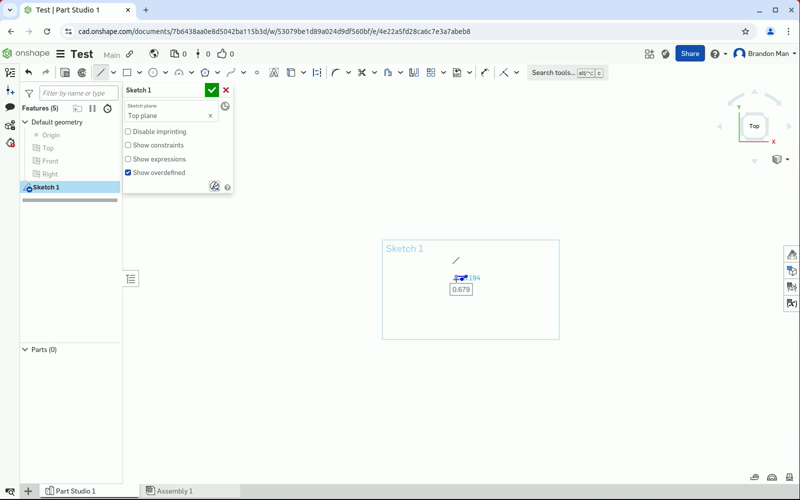
scroll(6)
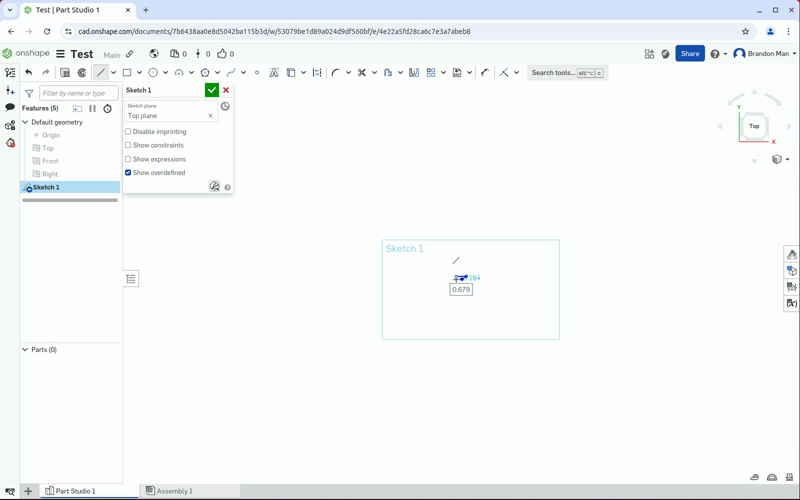
scroll(6)
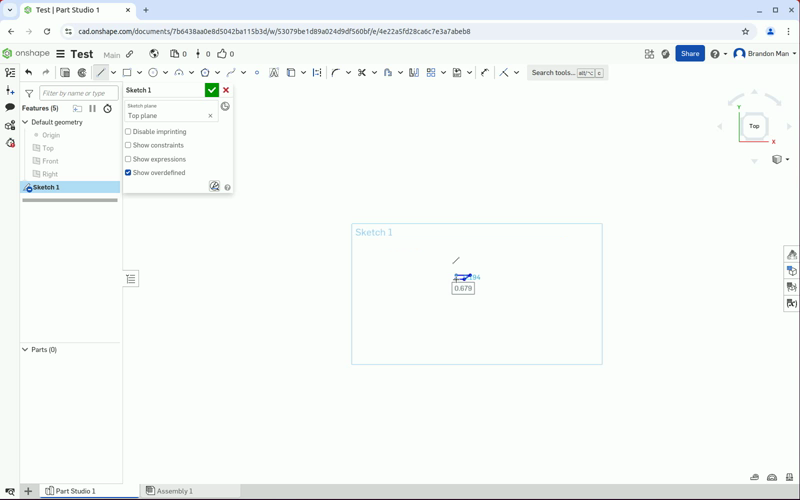
scroll(6)
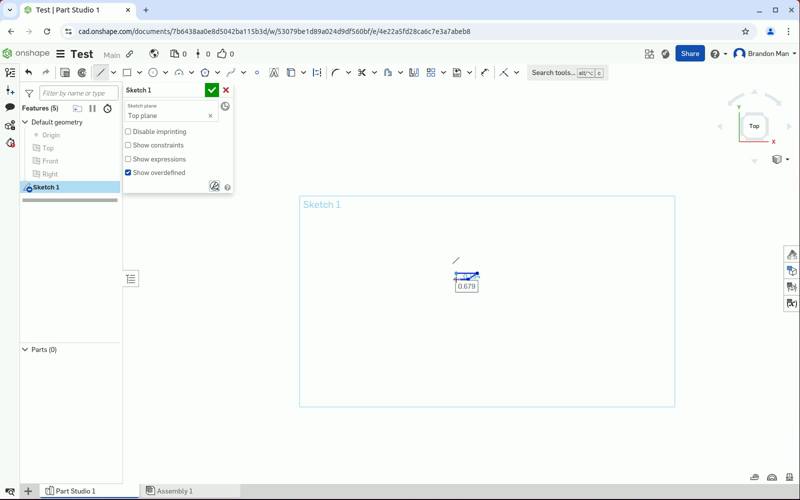
scroll(6)
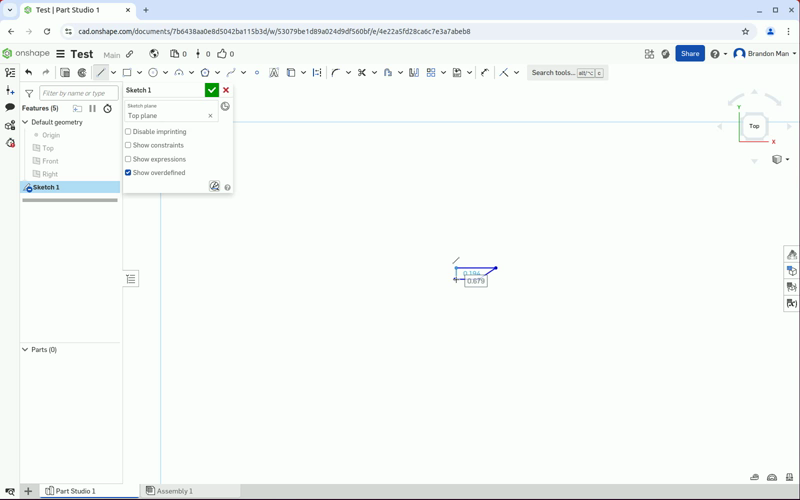
key_up(shift)
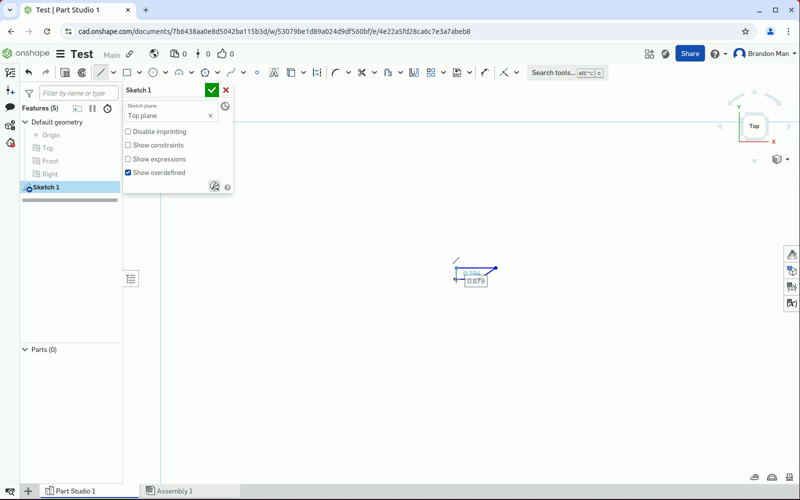
click(456, 279)
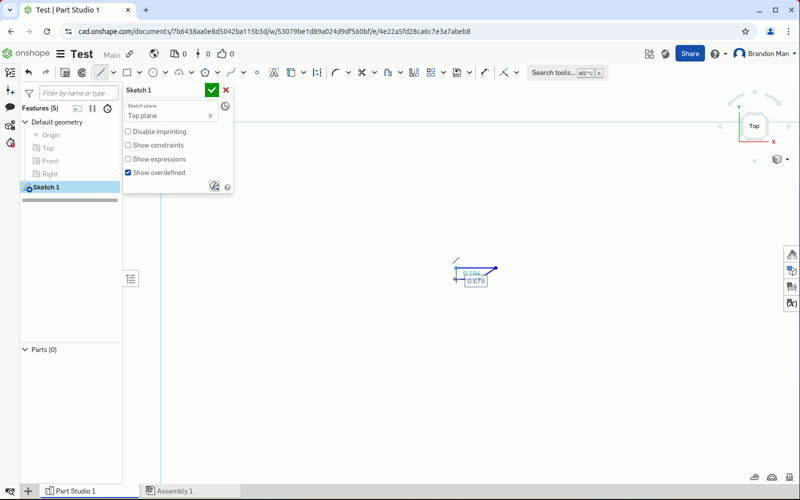
scroll(-6)
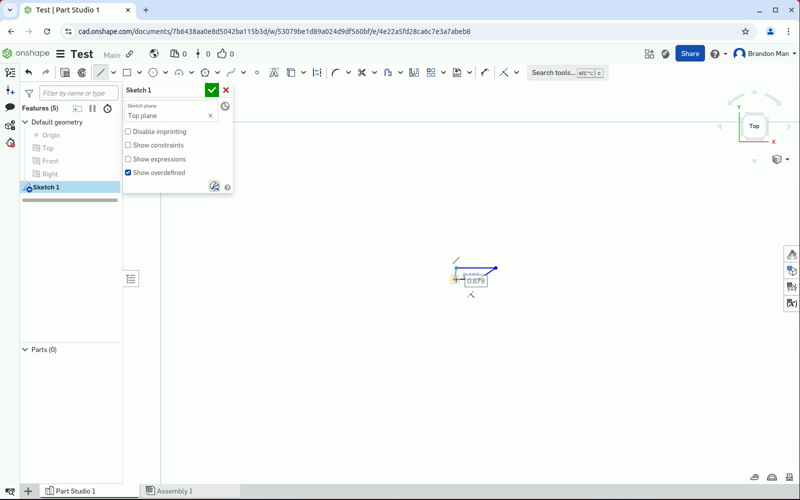
scroll(-6)
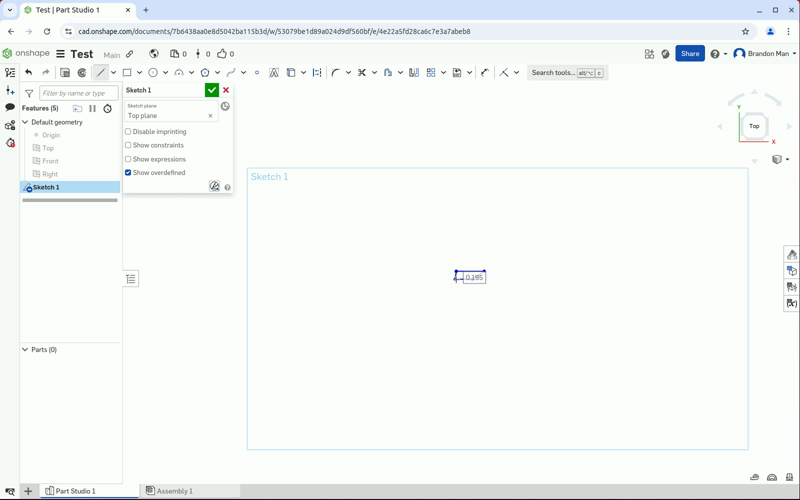
scroll(-6)
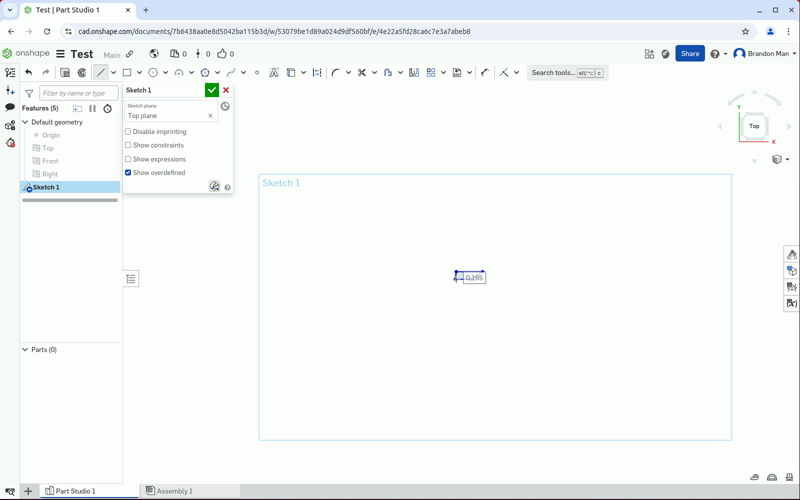
scroll(-6)
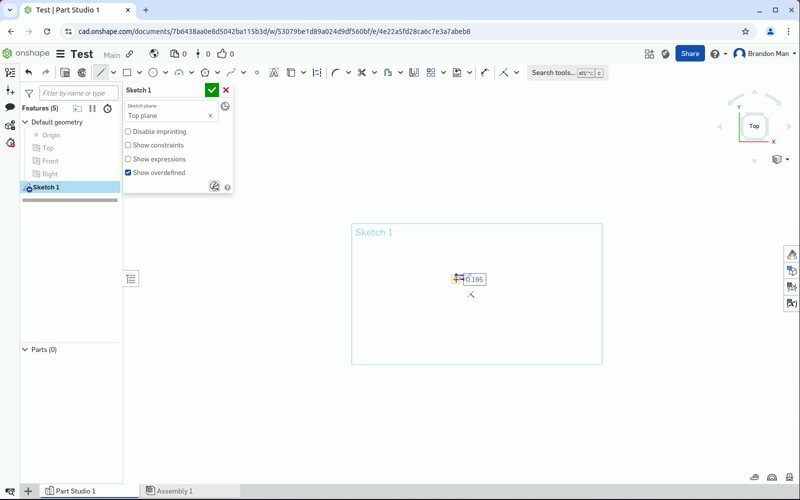
scroll(-6)
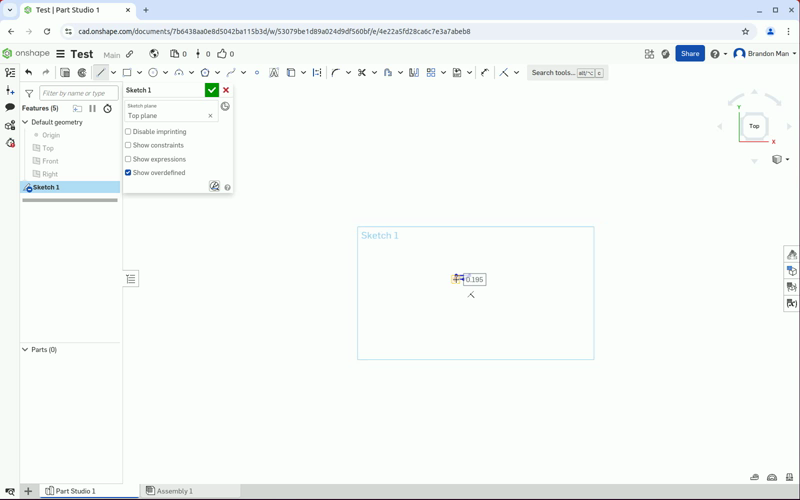
scroll(-6)
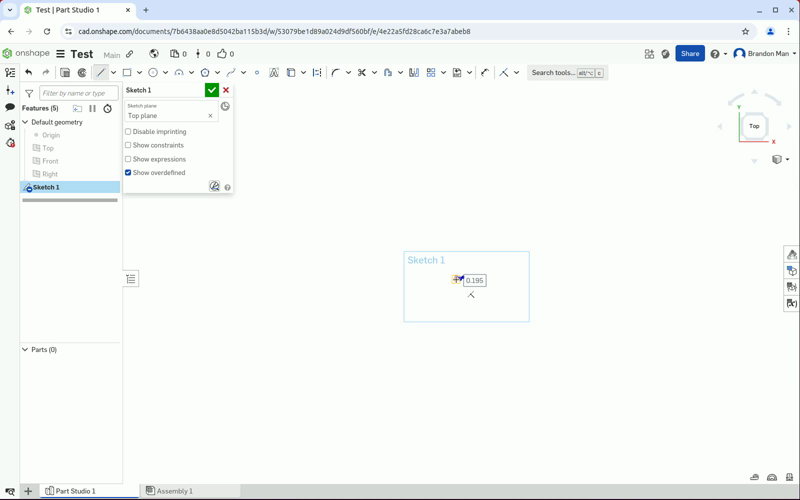
scroll(-6)
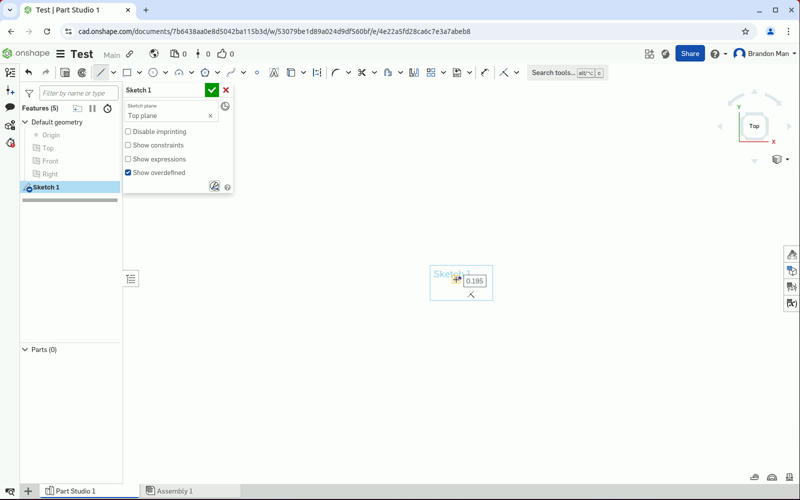
key(esc)
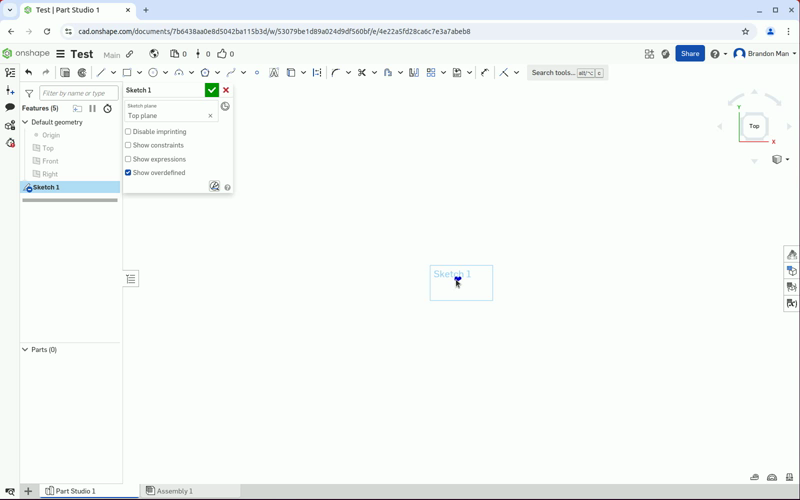
mouse_move(457, 278)
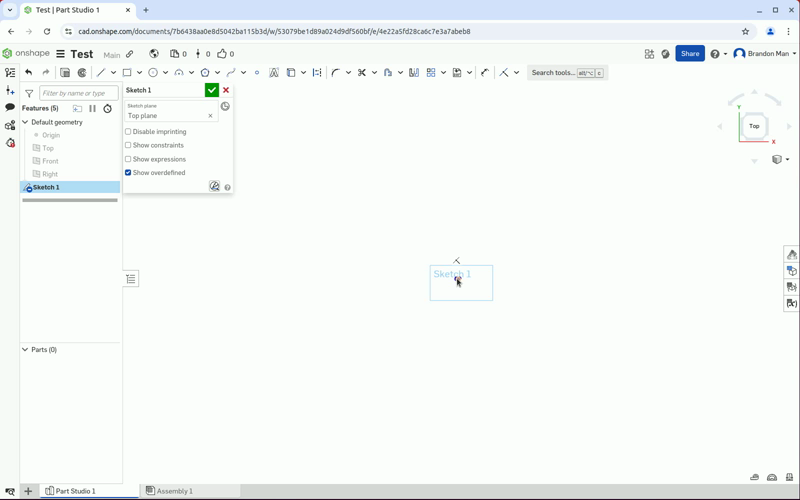
scroll(6)
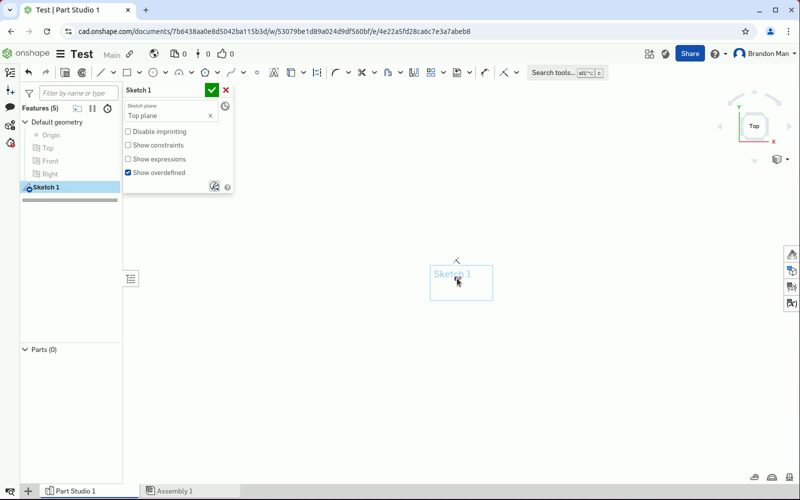
scroll(6)
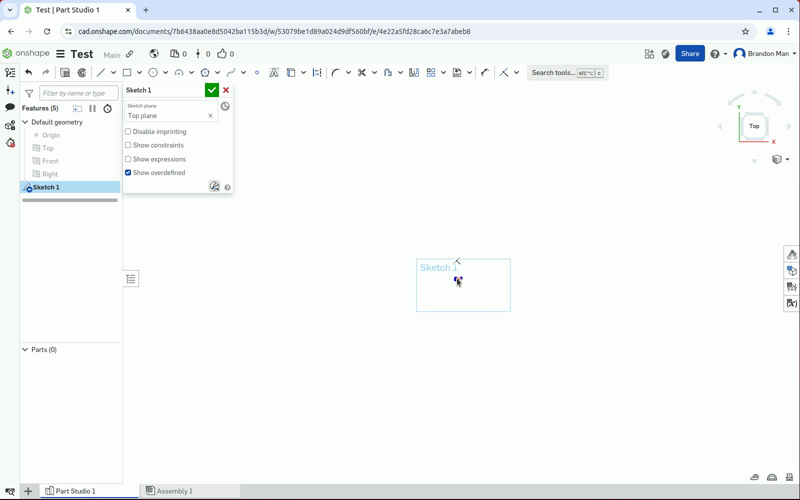
scroll(6)
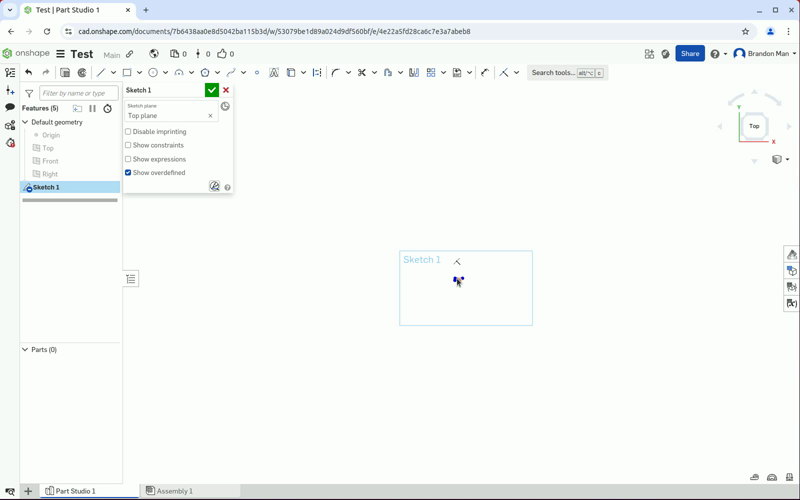
scroll(6)
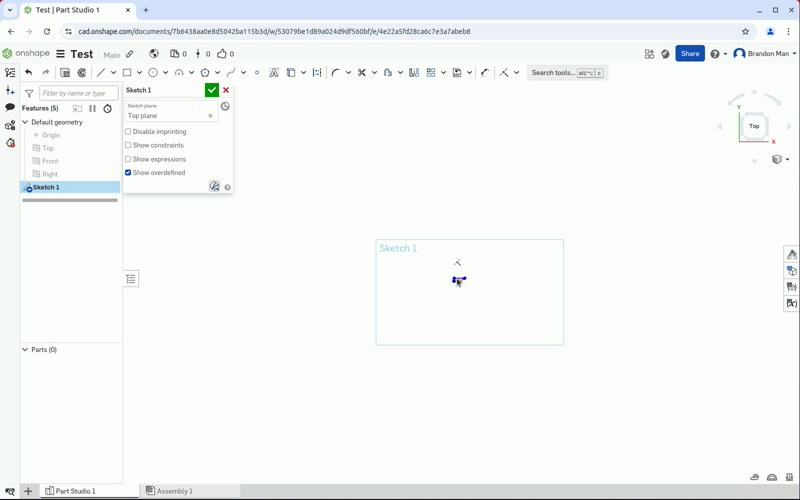
scroll(6)
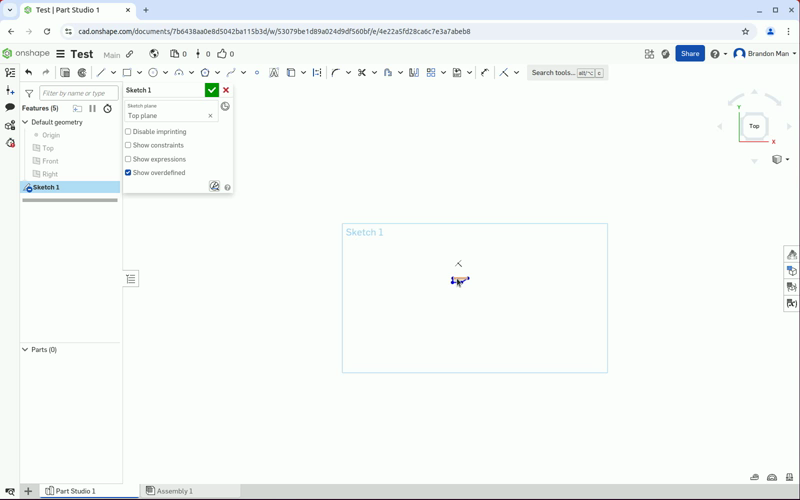
scroll(6)
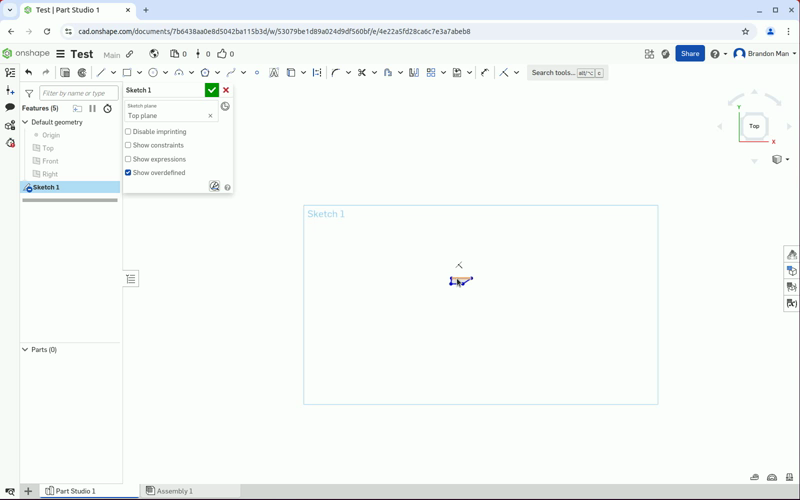
scroll(6)
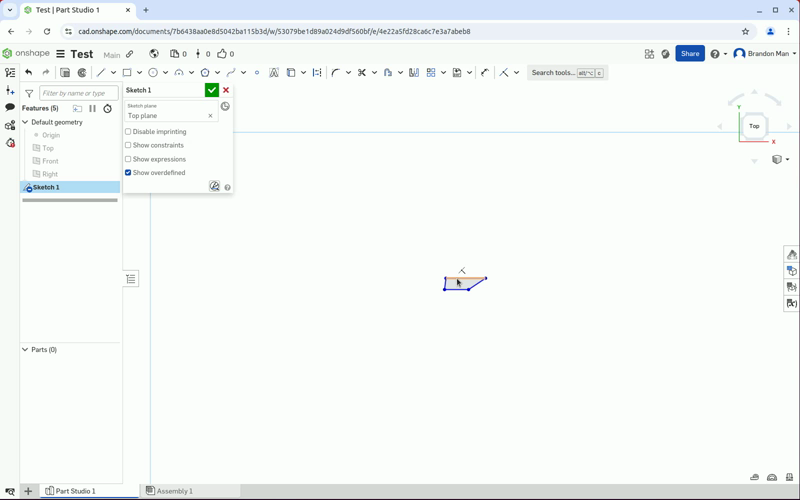
click(457, 278)
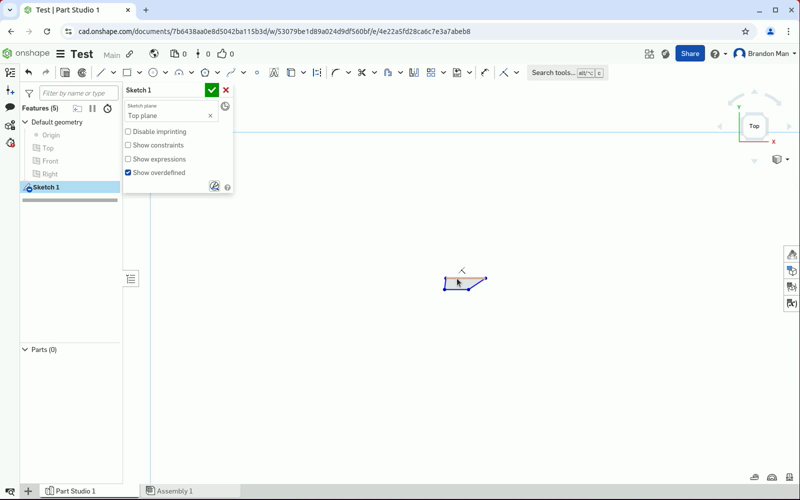
scroll(-6)
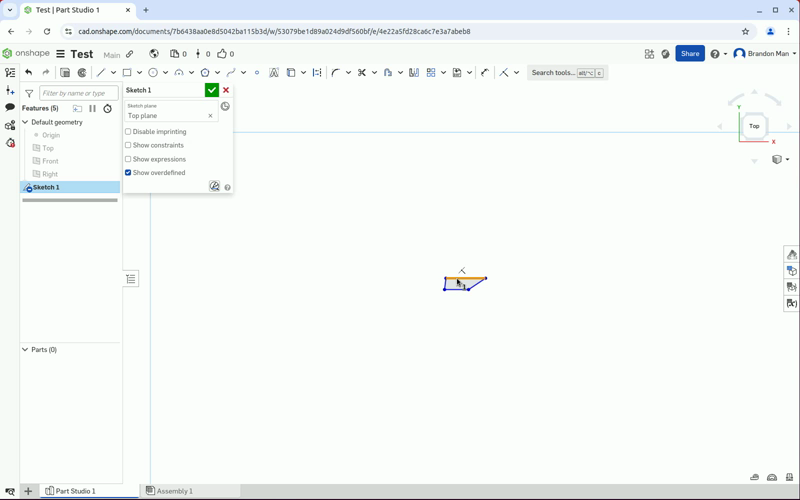
scroll(-6)
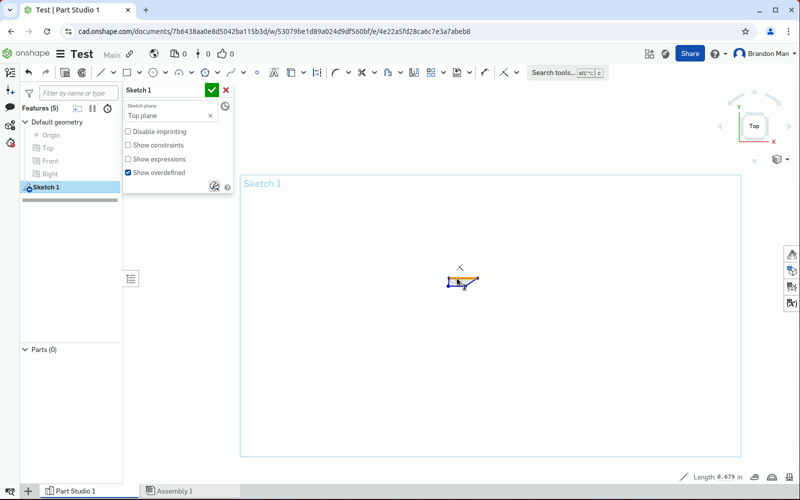
scroll(-6)
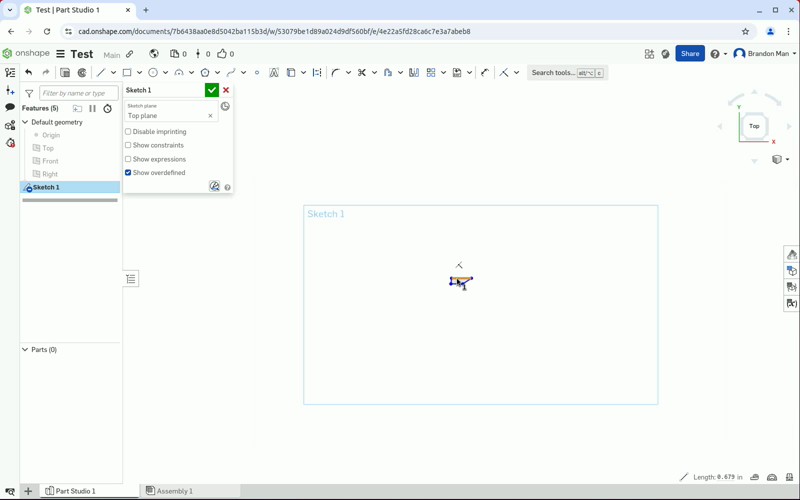
scroll(-6)
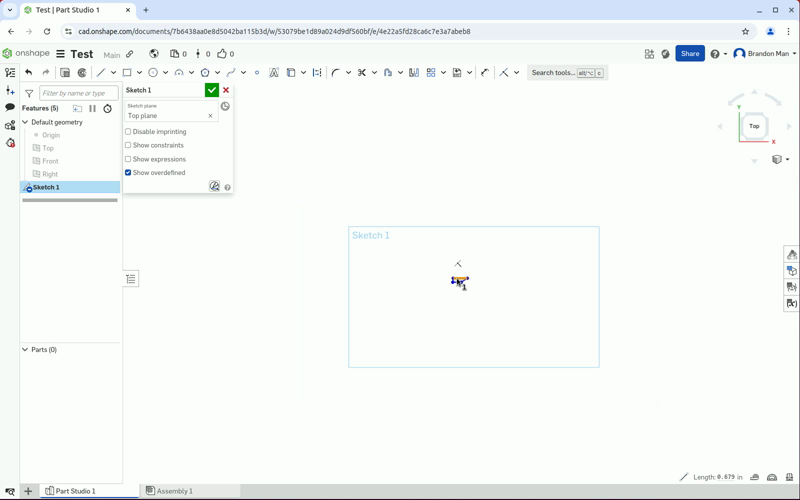
scroll(-6)
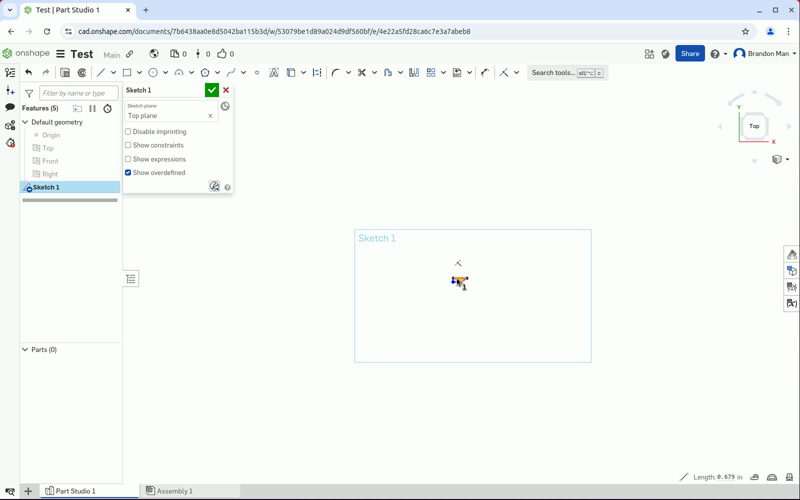
scroll(-6)
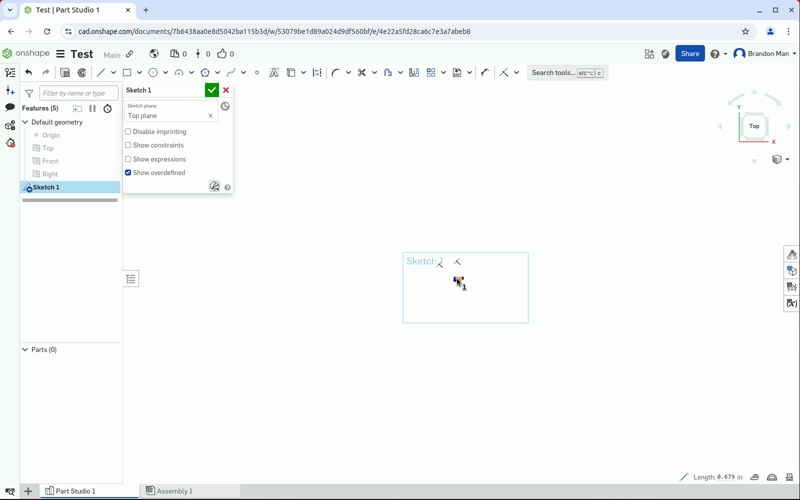
scroll(-6)
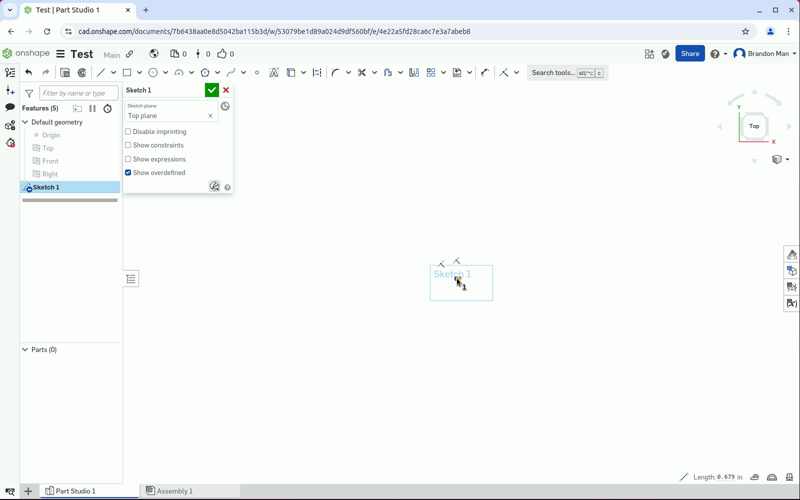
mouse_move(73, 352)
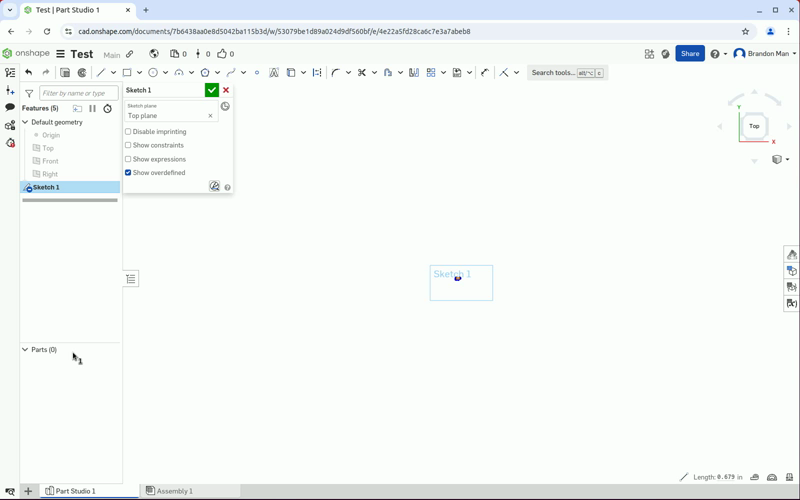
key(shift+y)
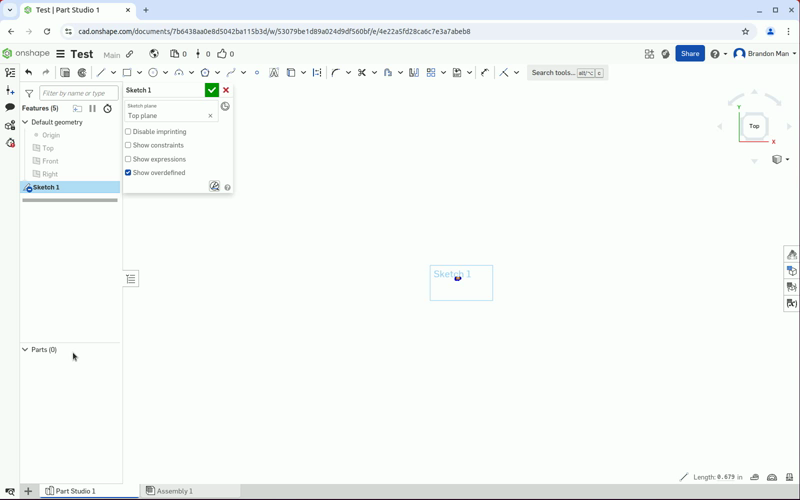
key(shift+e)
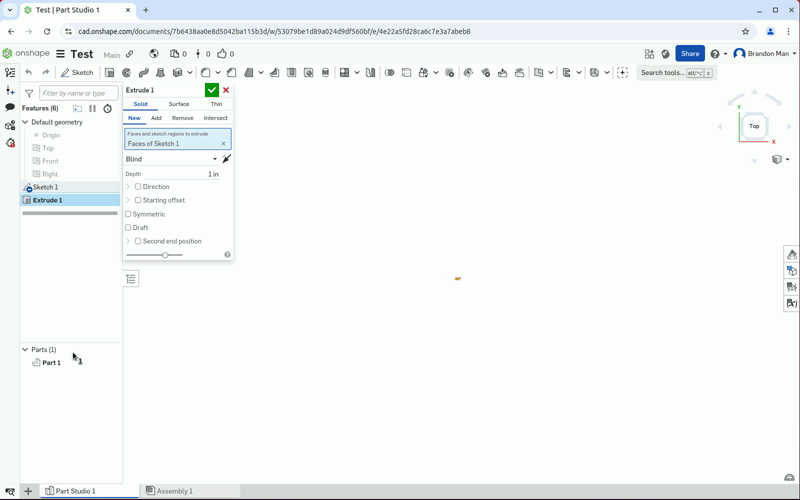
mouse_move(143, 106)
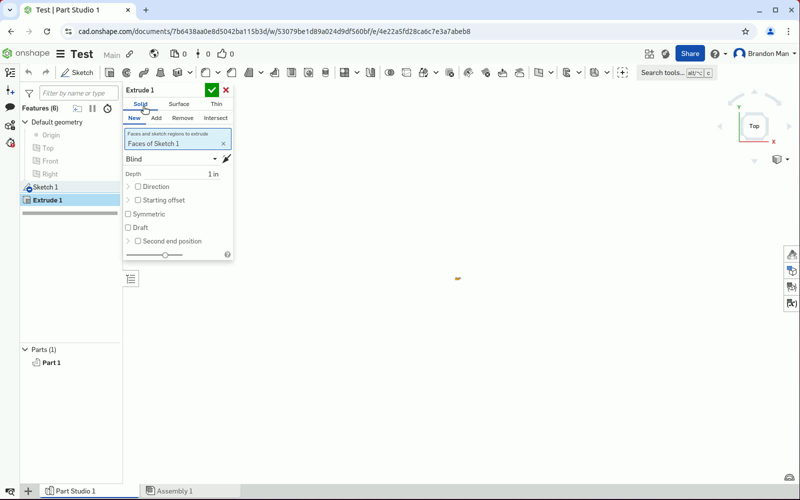
click(143, 106)
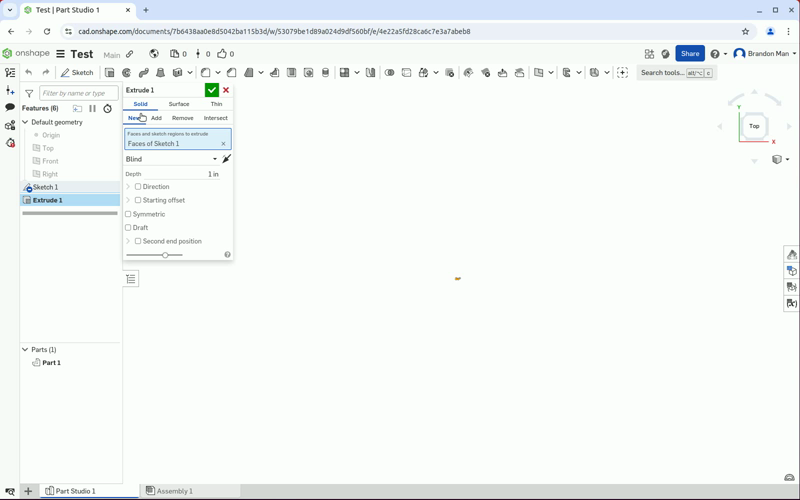
mouse_move(137, 120)
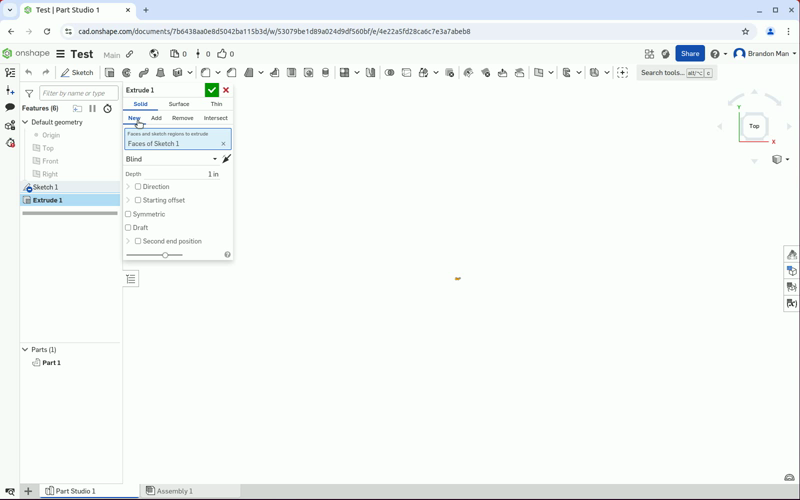
click(137, 120)
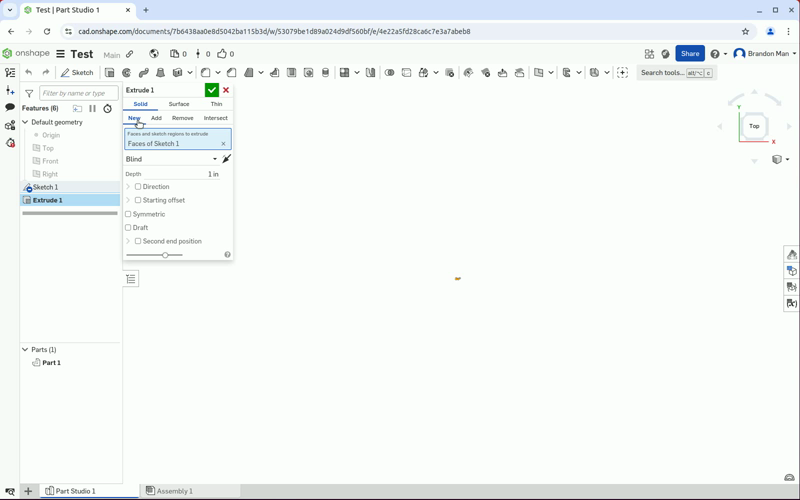
key(tab, 4)
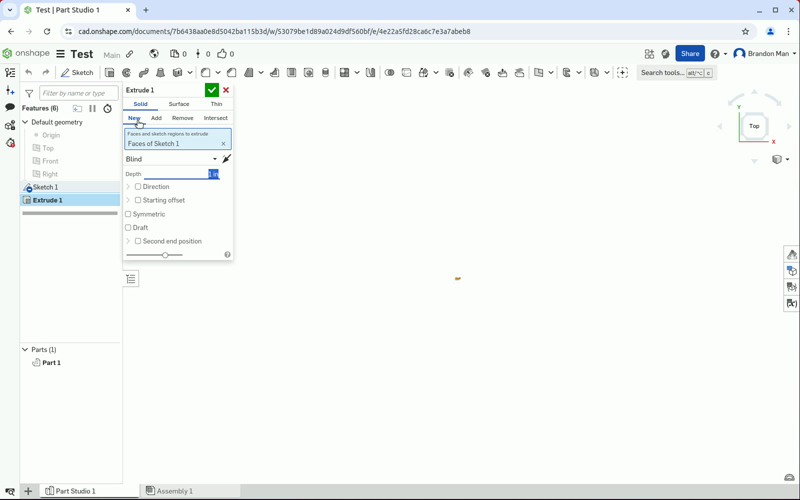
text(23.108)
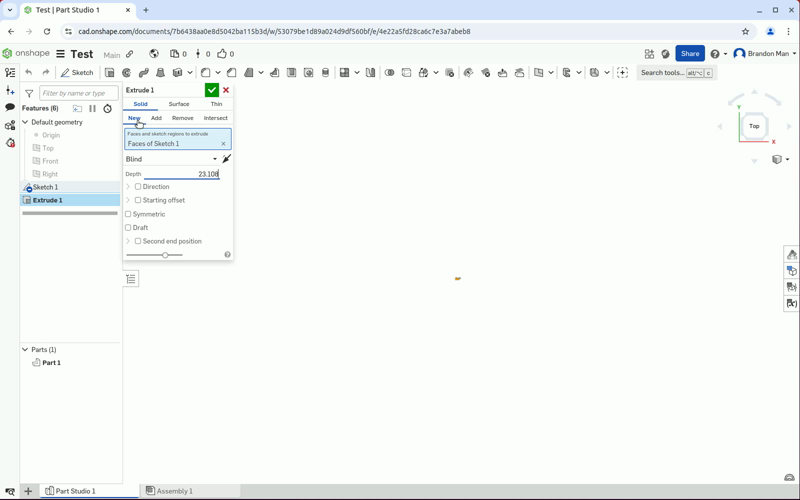
key(enter)
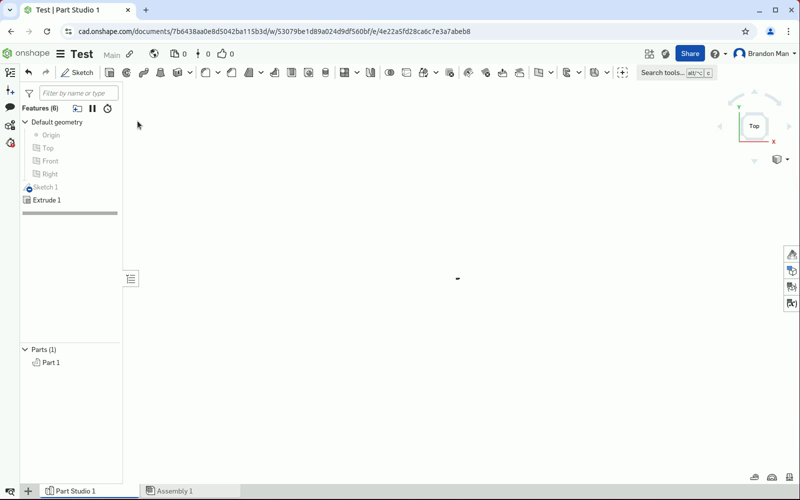
key(shift+h)
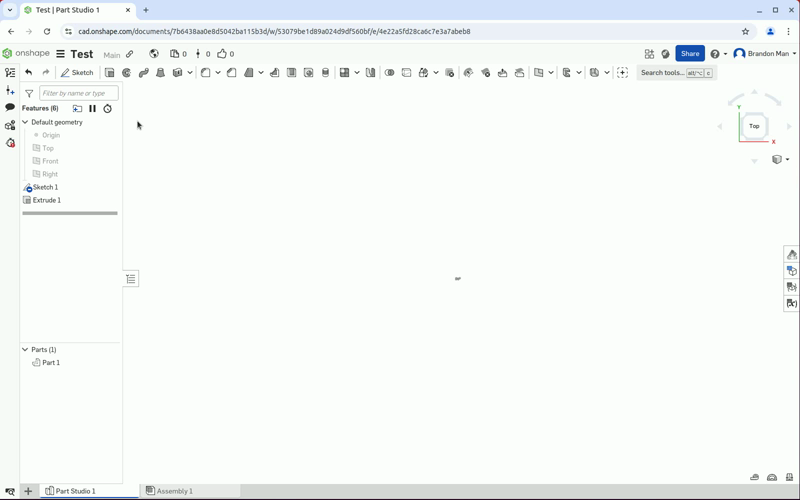
key(shift+h)
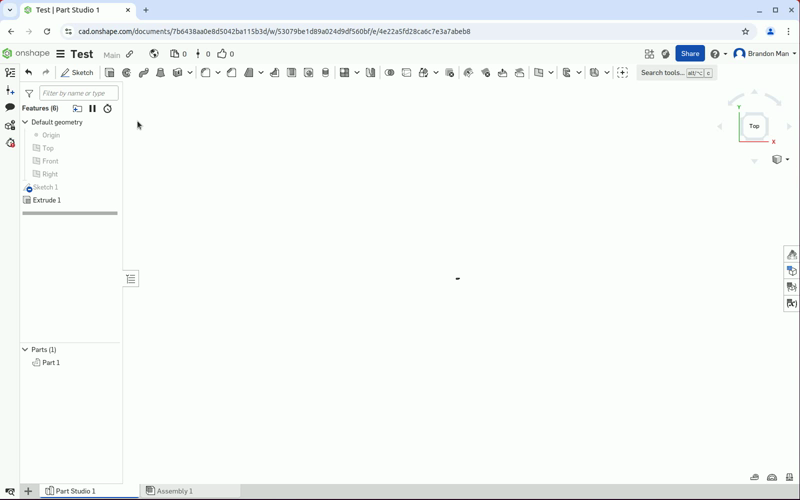
mouse_move(73, 189)
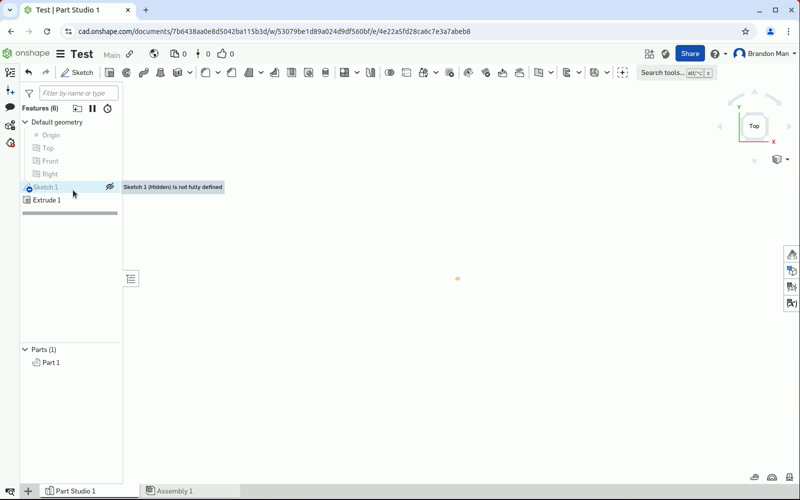
click(73, 189)
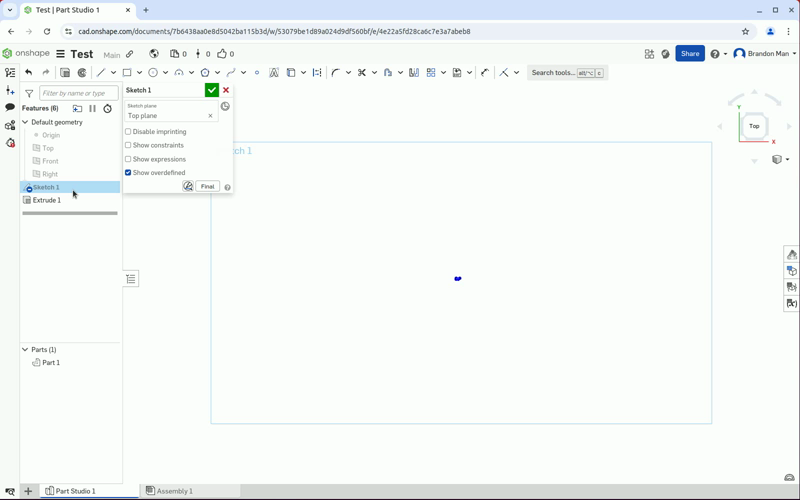
mouse_move(229, 92)
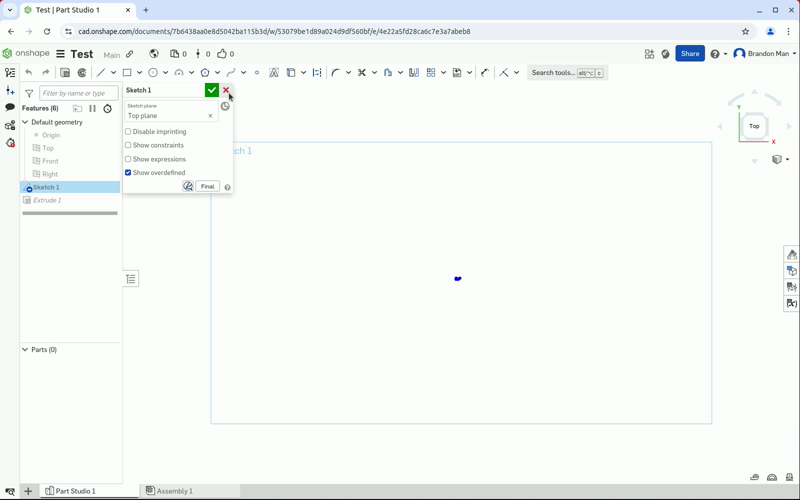
click(229, 92)
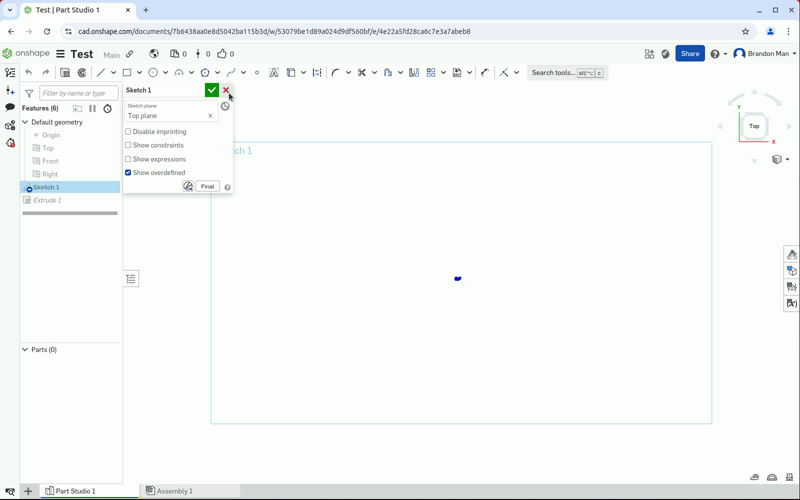
key(shift+s)
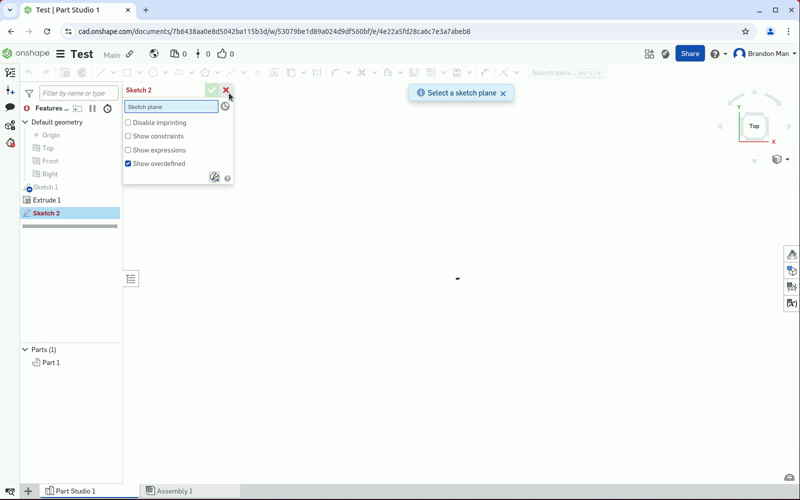
mouse_move(73, 150)
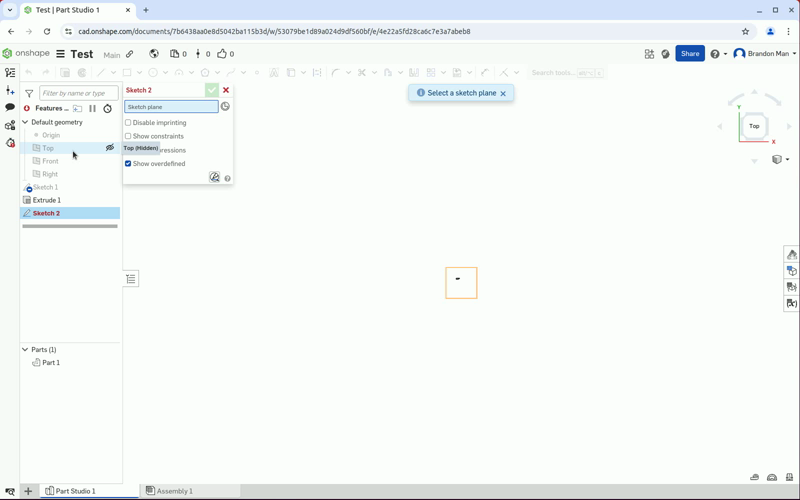
click(73, 150)
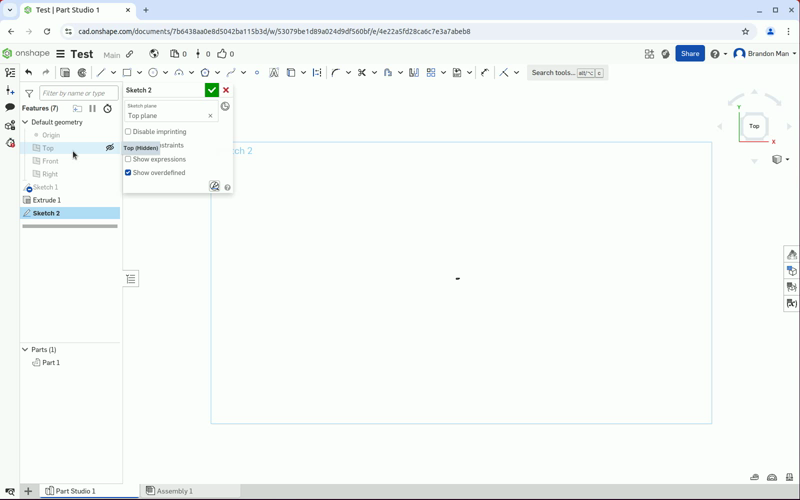
mouse_move(73, 352)
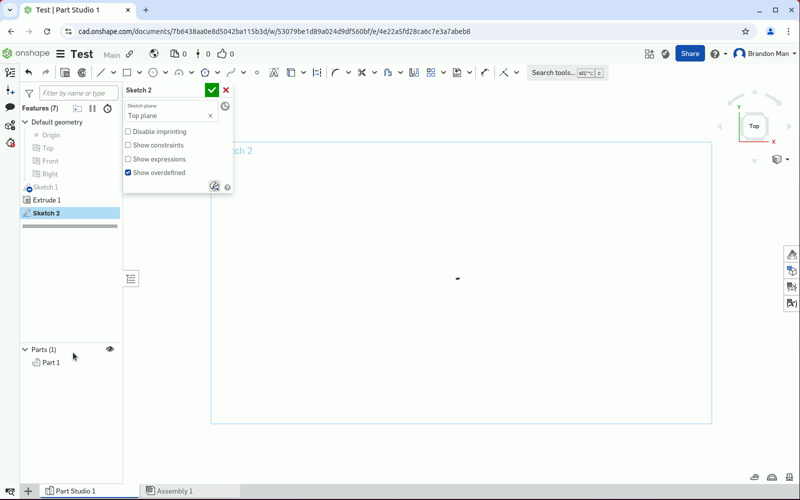
key(y)
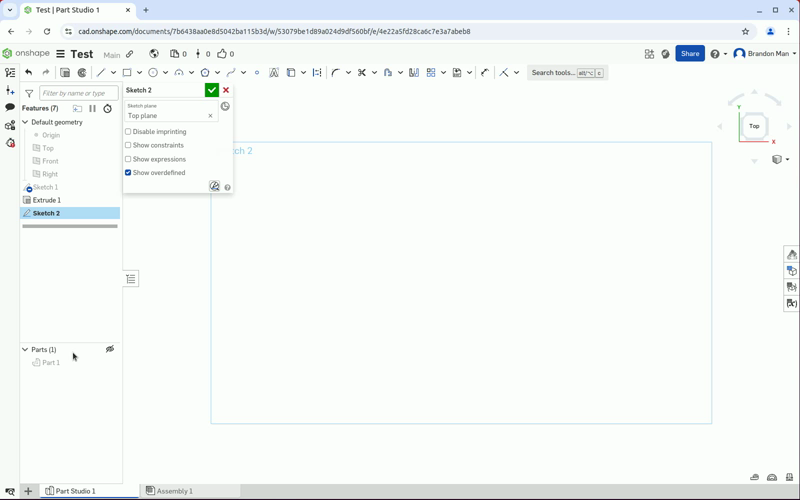
key(l)
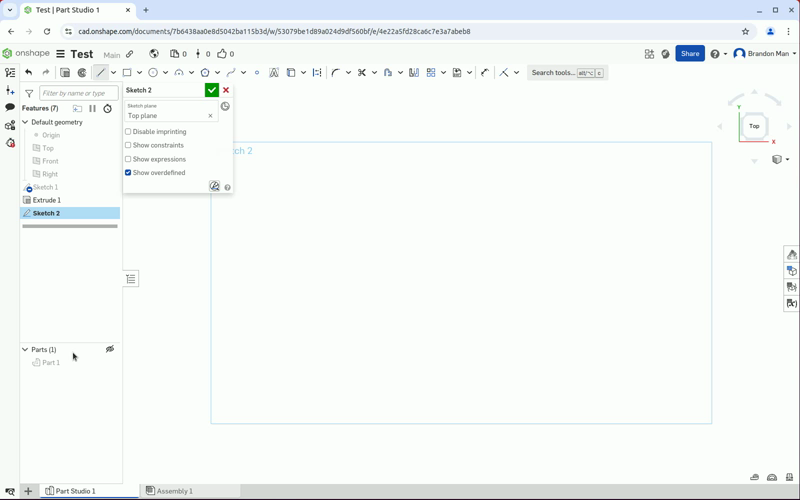
key_down(shift)
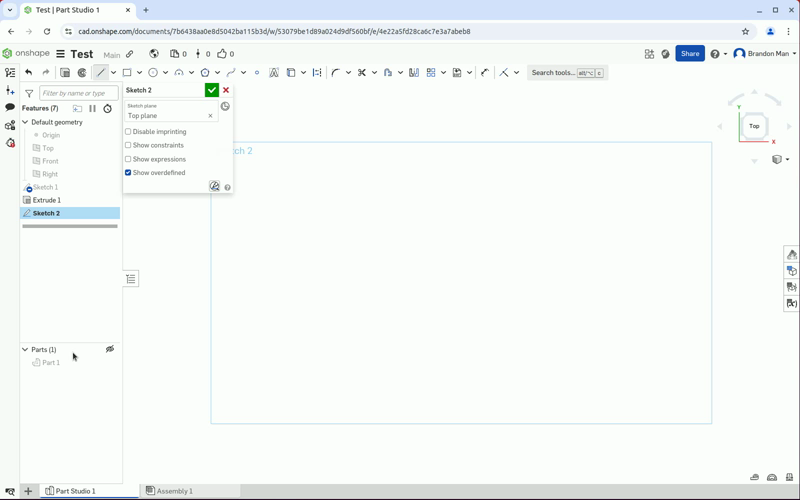
mouse_move(456, 280)
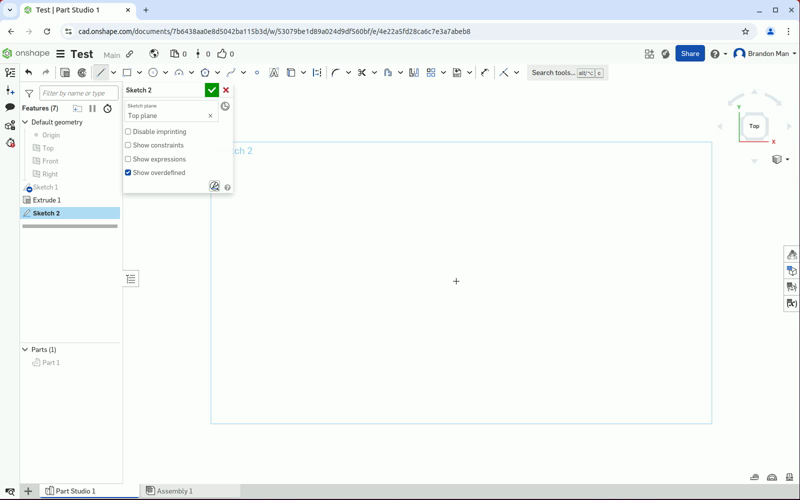
click(456, 280)
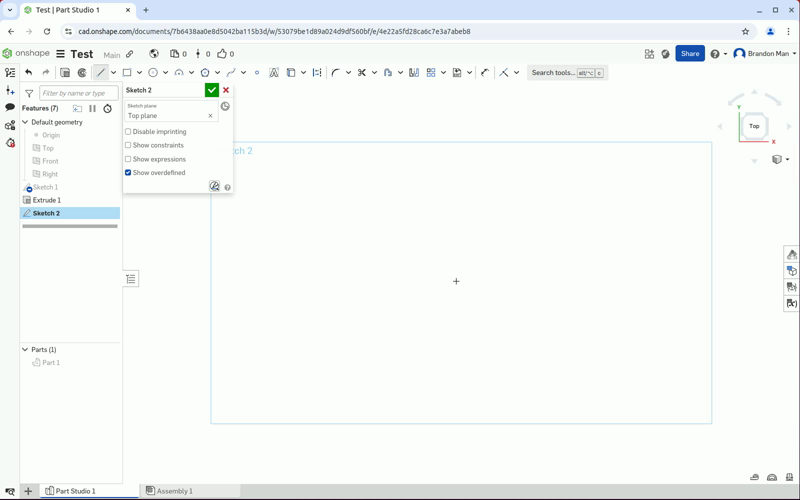
key_up(shift)
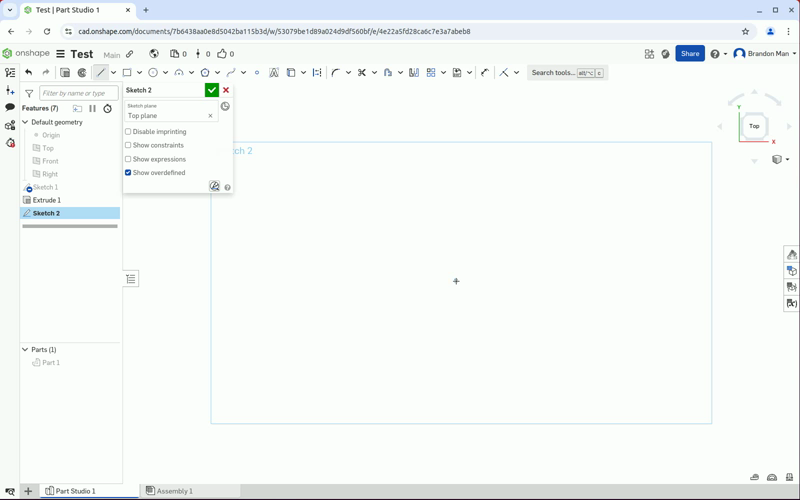
key_down(shift)
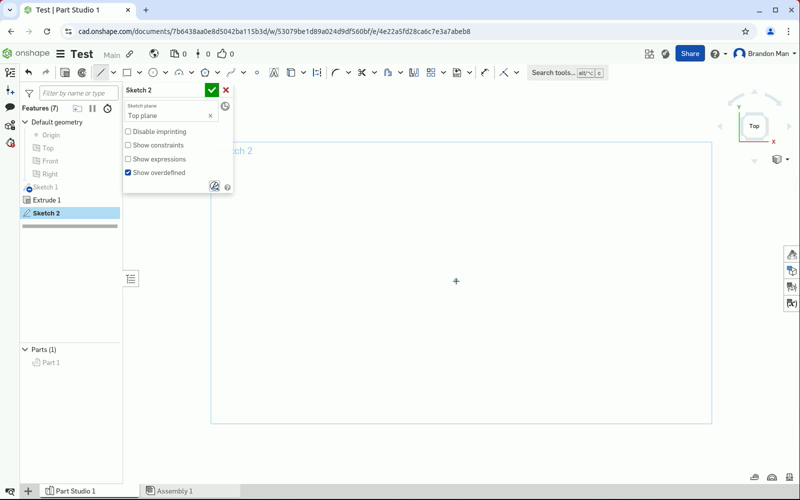
mouse_move(486, 280)
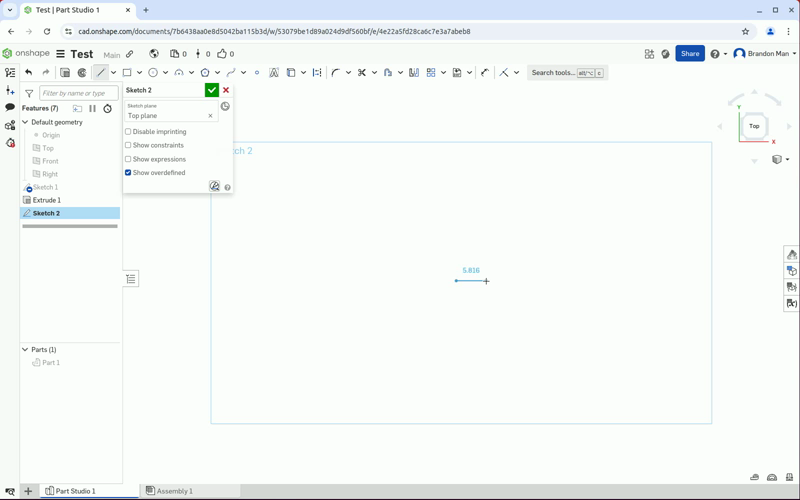
mouse_move(459, 284)
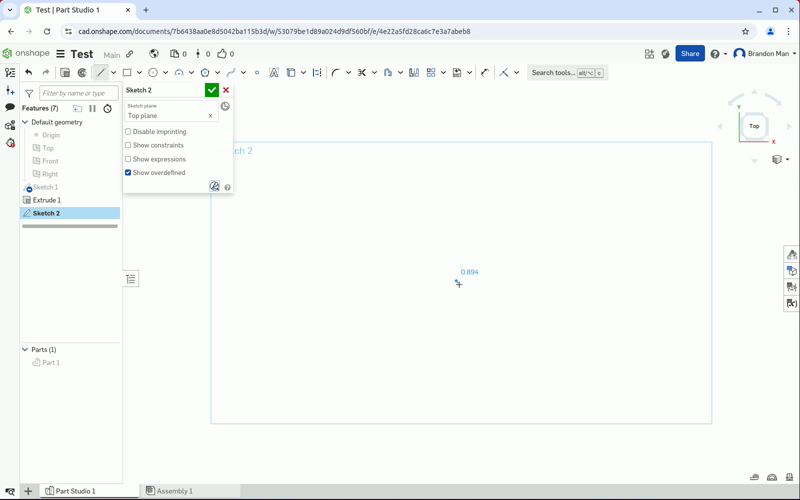
scroll(6)
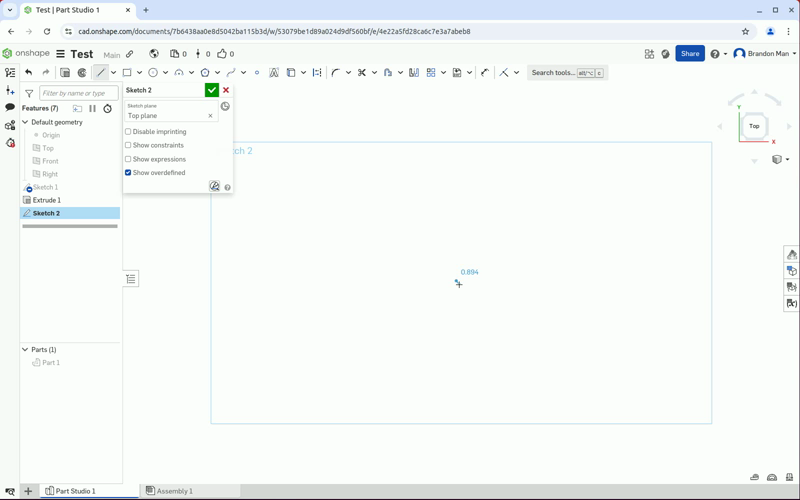
scroll(6)
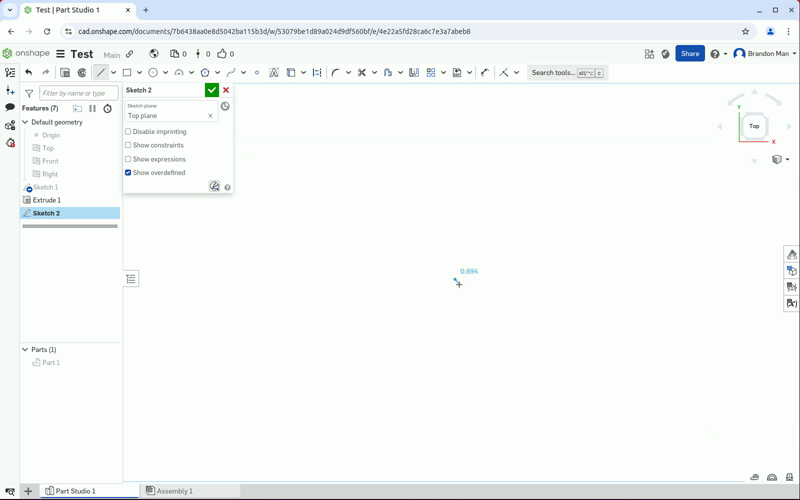
scroll(6)
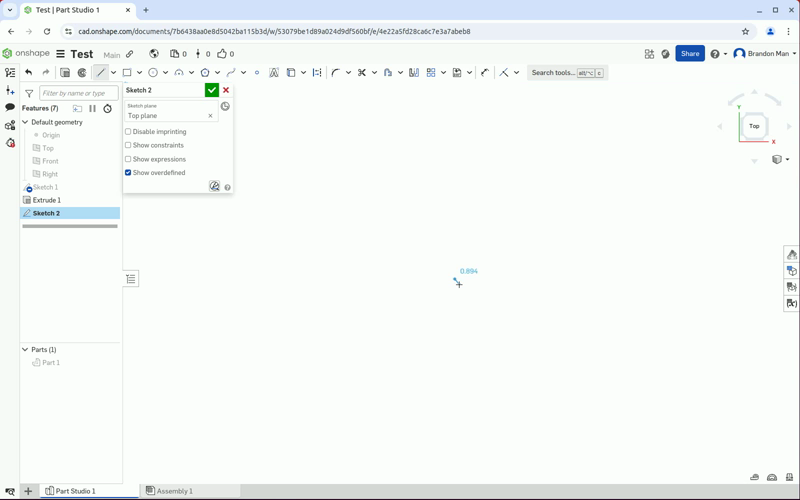
scroll(6)
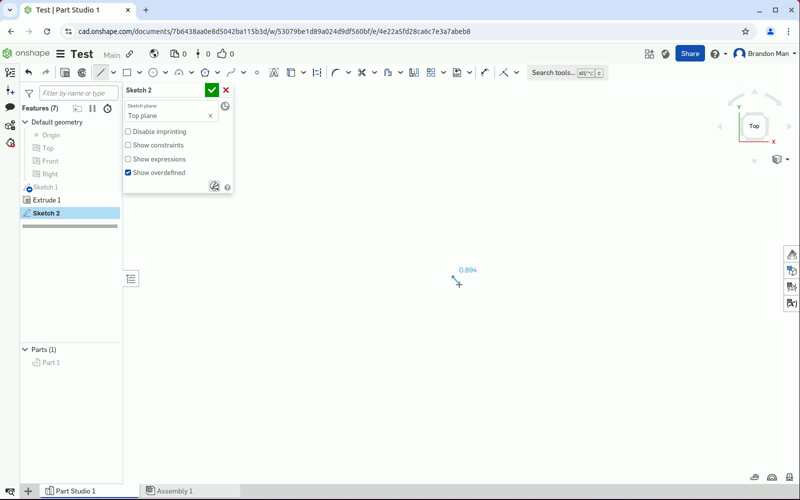
scroll(6)
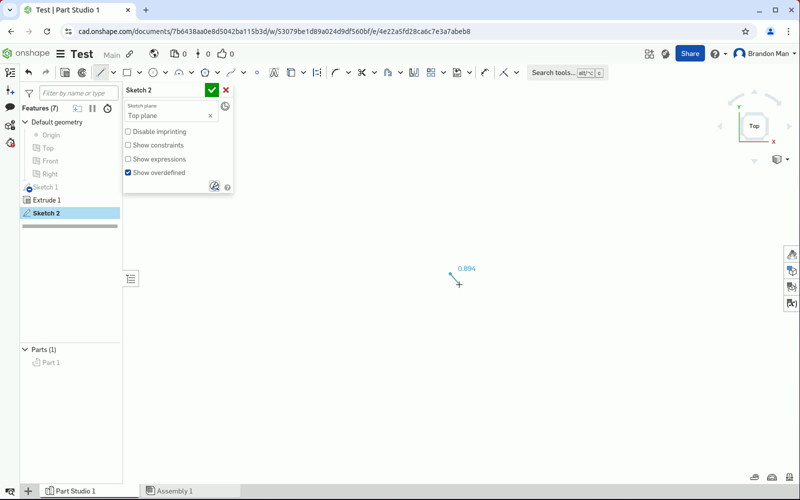
scroll(6)
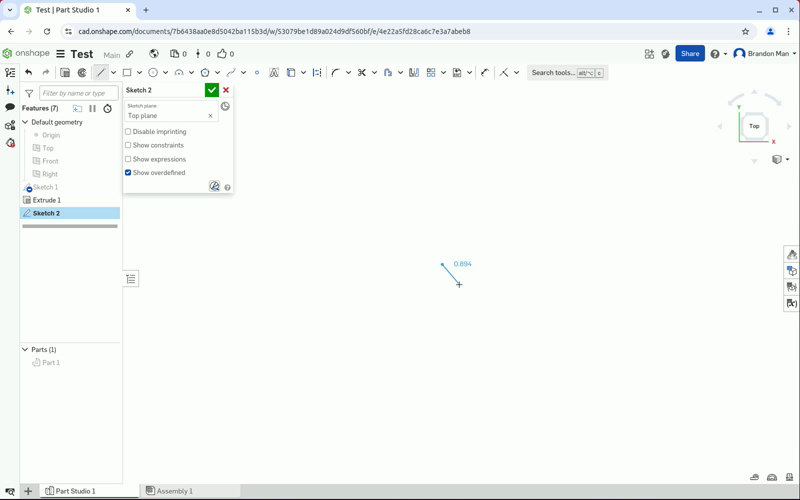
scroll(6)
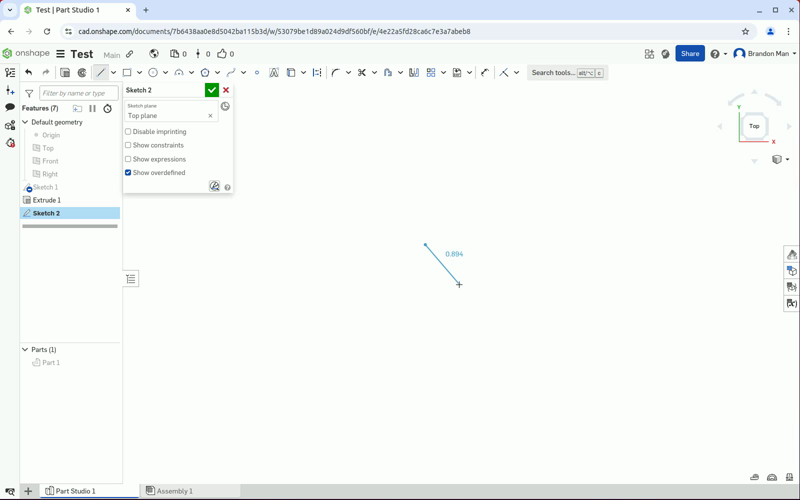
click(459, 284)
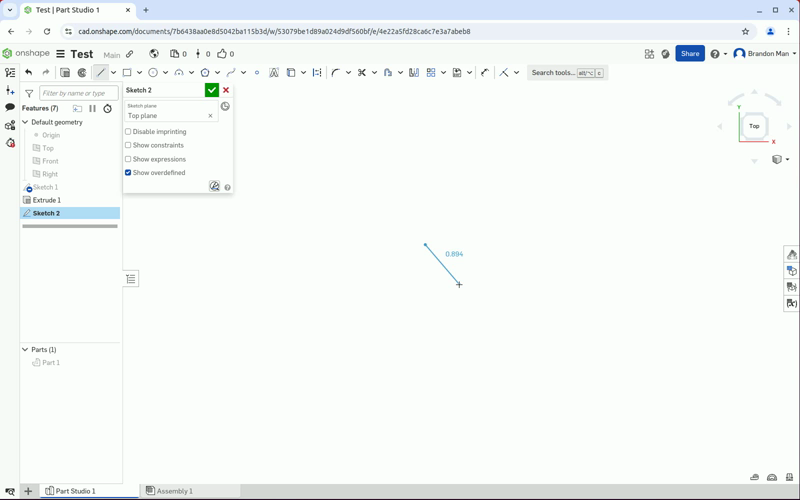
scroll(-6)
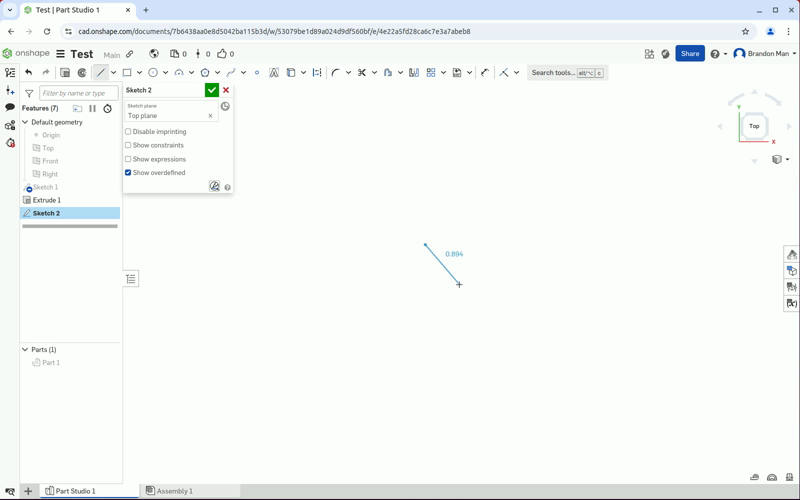
scroll(-6)
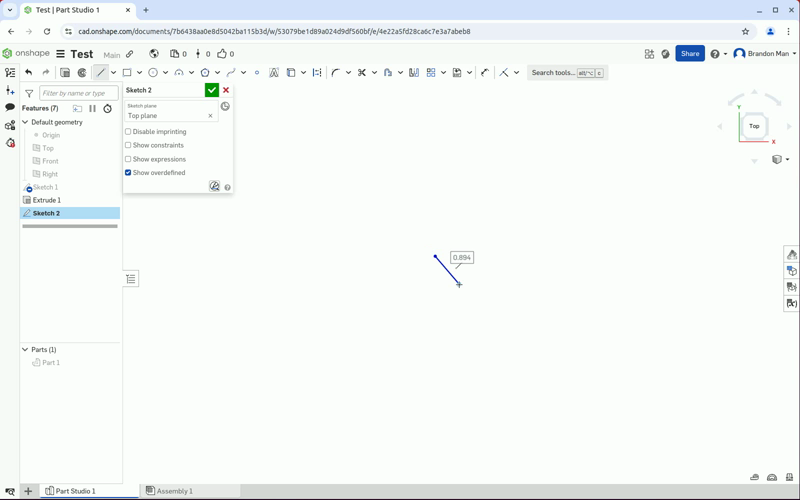
scroll(-6)
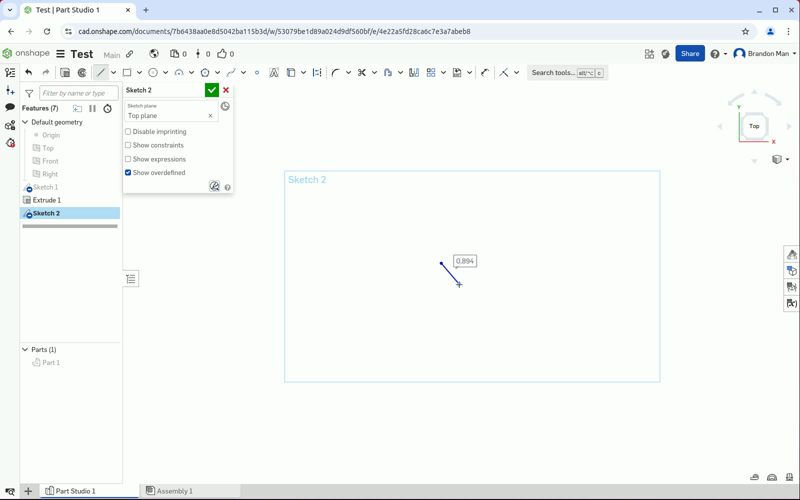
scroll(-6)
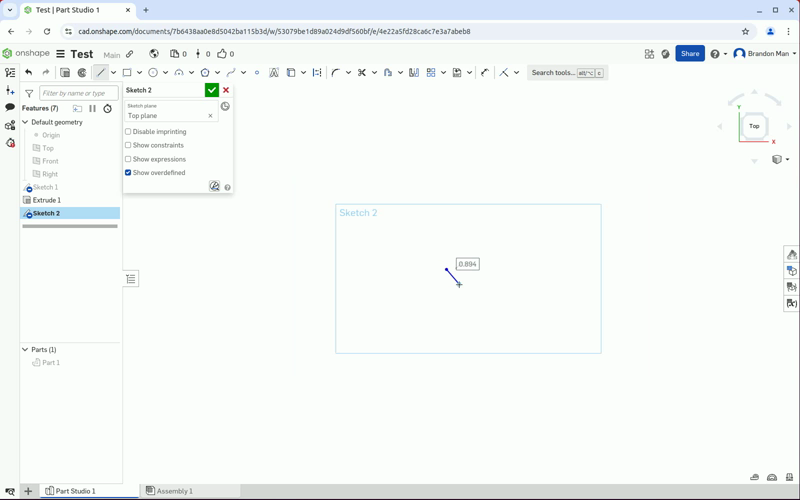
scroll(-6)
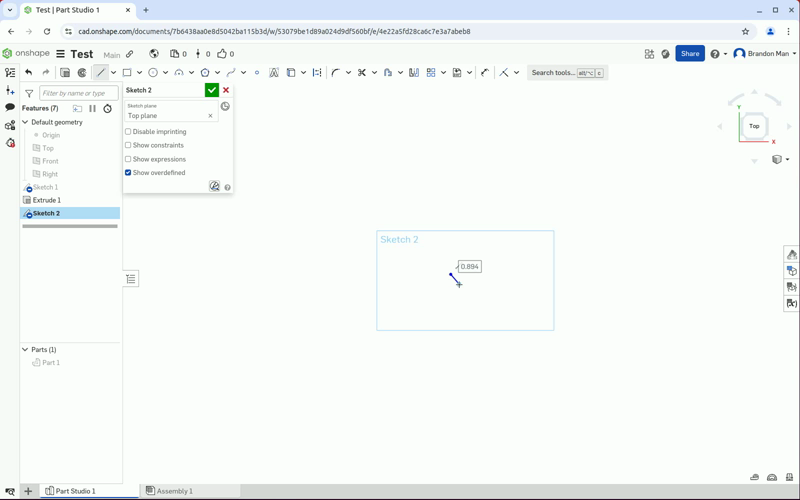
scroll(-6)
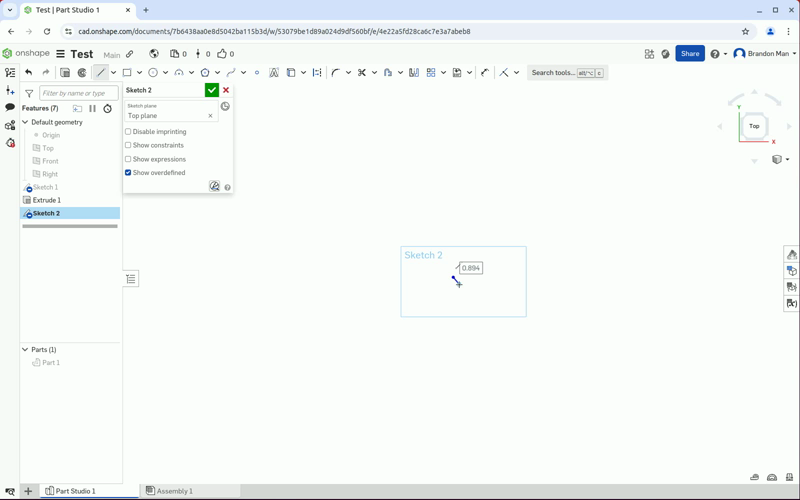
scroll(-6)
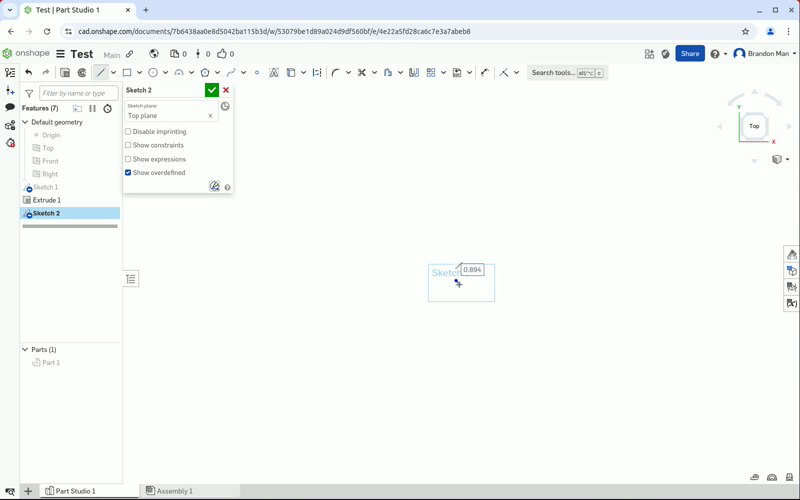
key_up(shift)
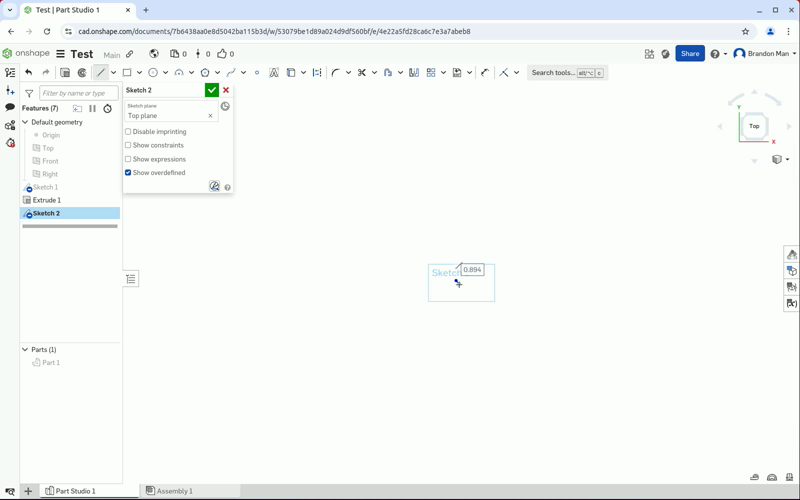
key_down(shift)
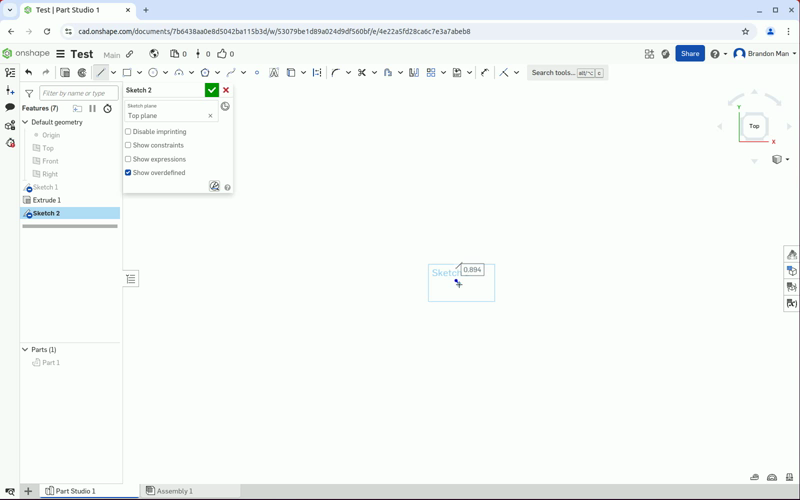
mouse_move(489, 284)
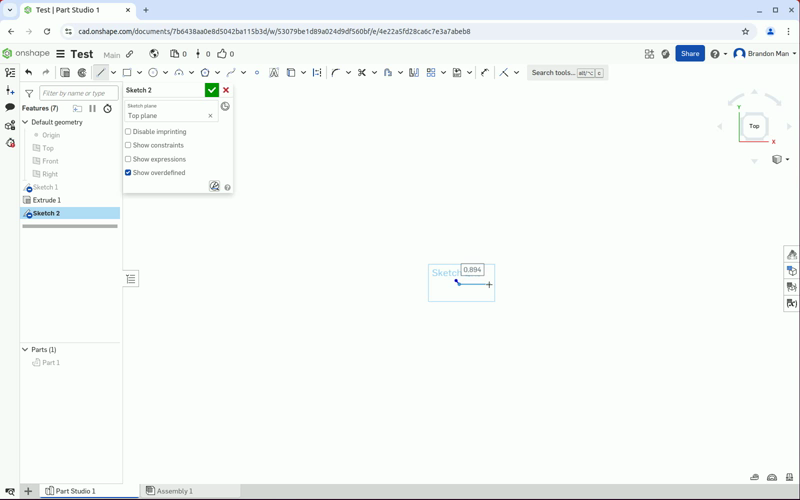
mouse_move(461, 284)
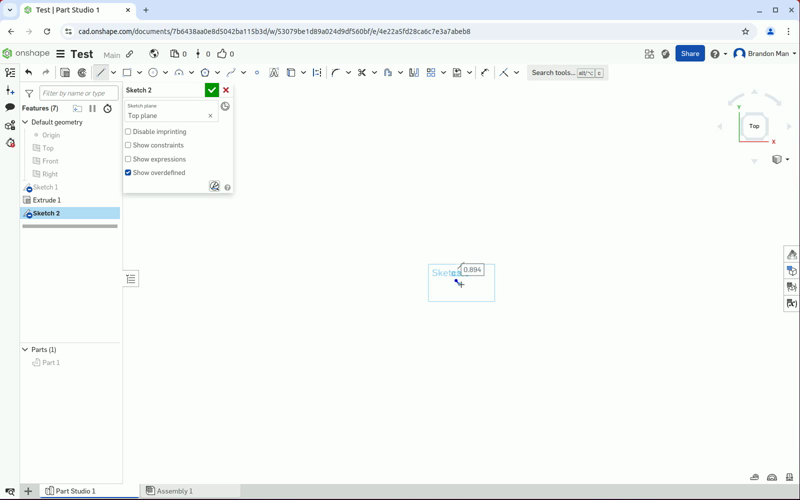
scroll(6)
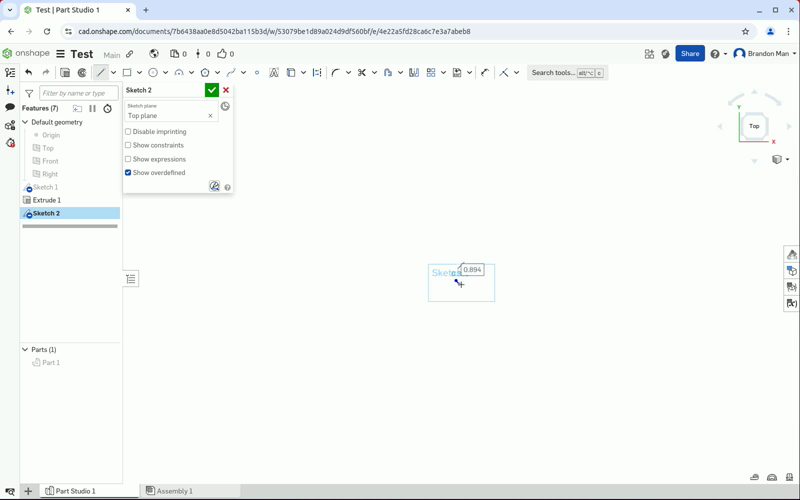
scroll(6)
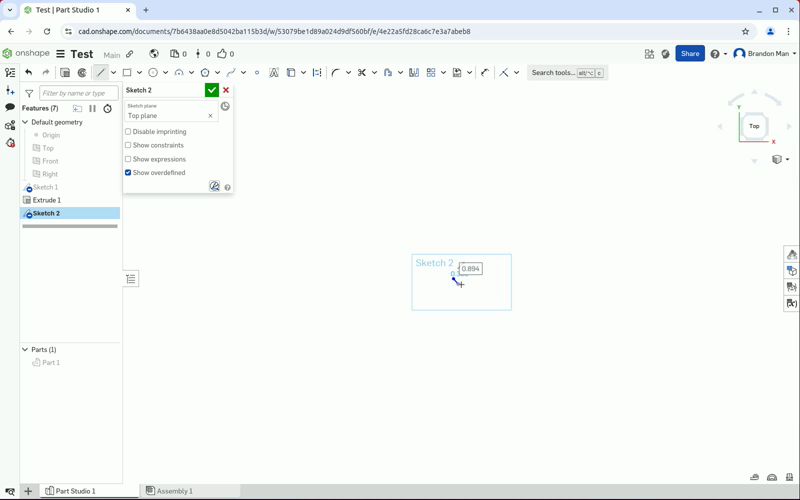
scroll(6)
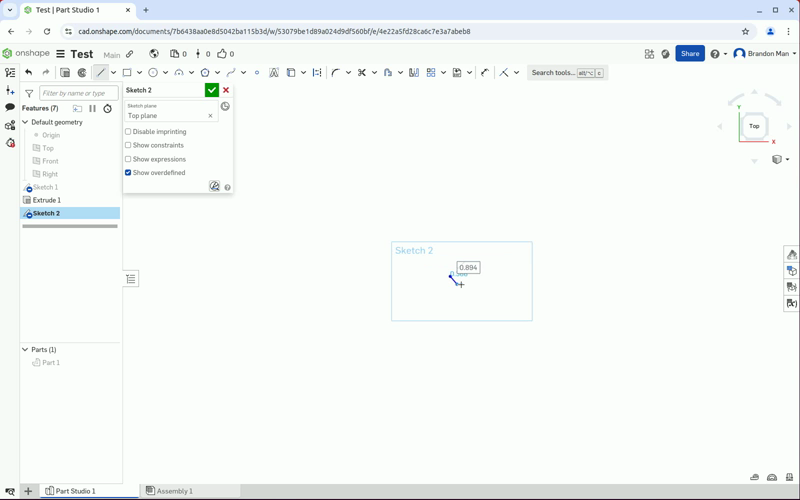
scroll(6)
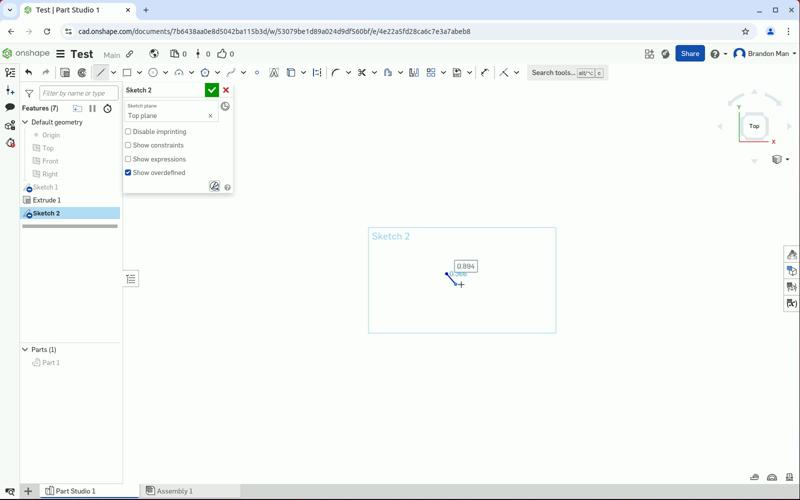
scroll(6)
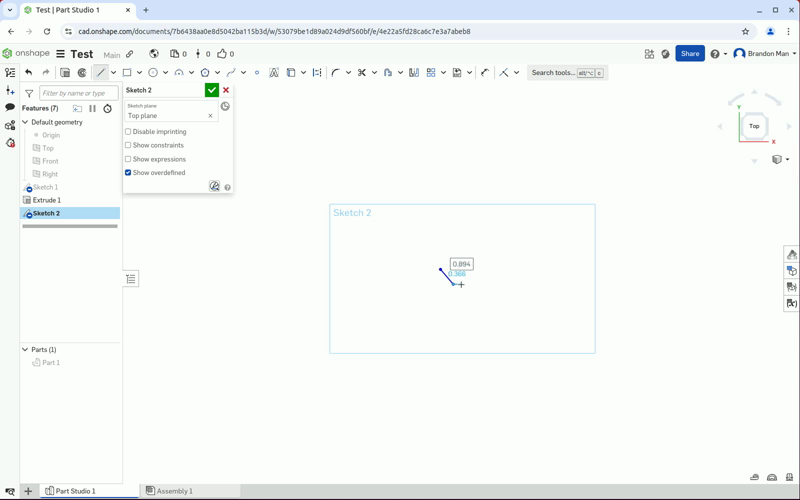
scroll(6)
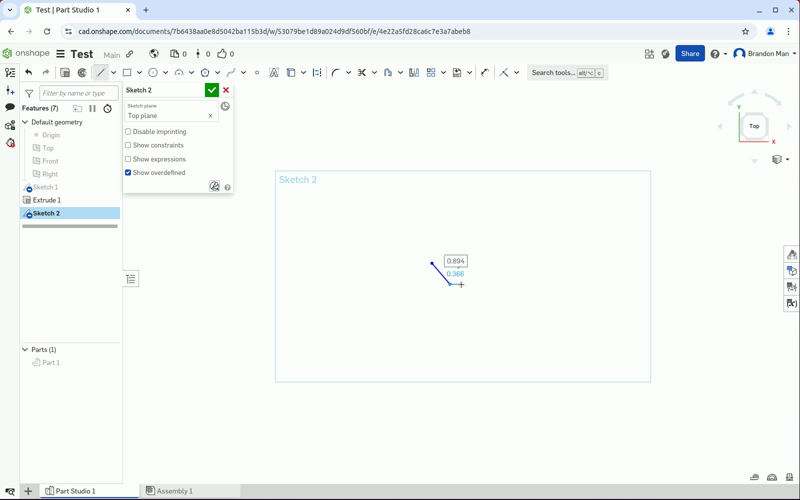
scroll(6)
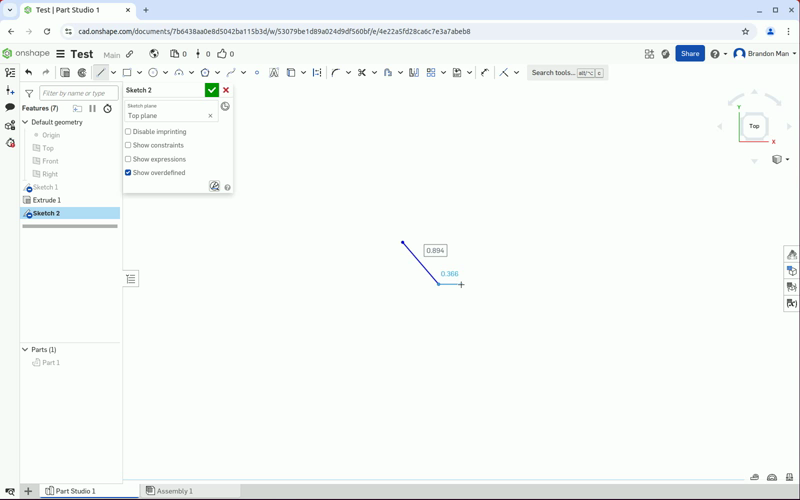
click(461, 284)
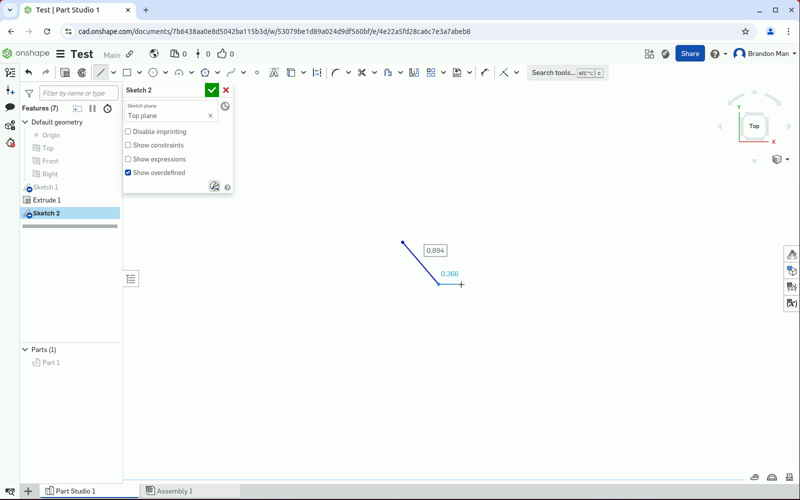
scroll(-6)
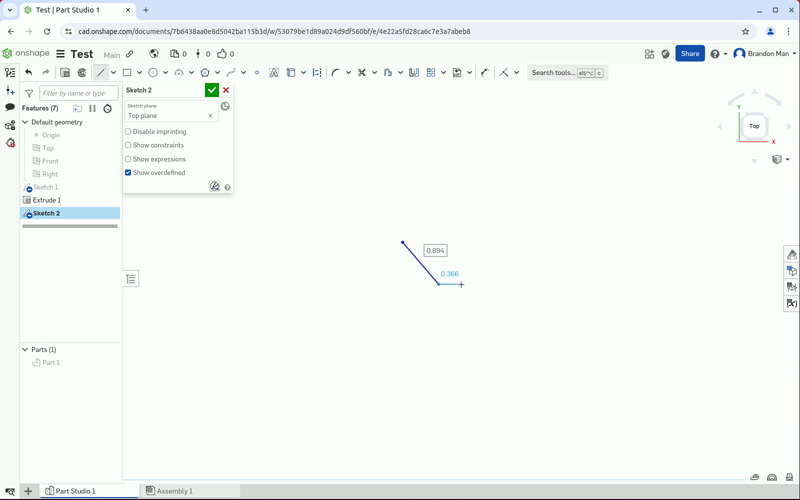
scroll(-6)
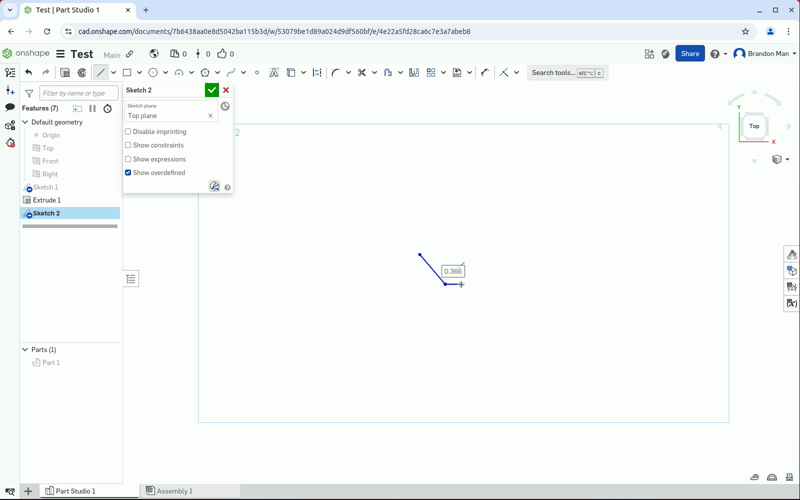
scroll(-6)
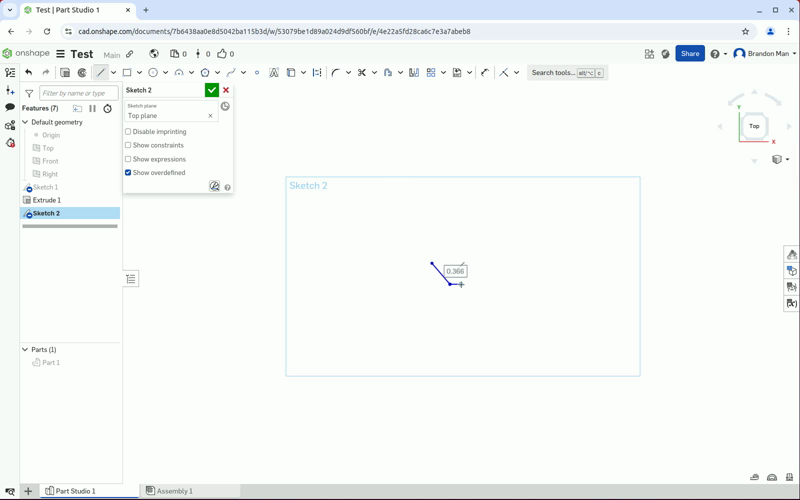
scroll(-6)
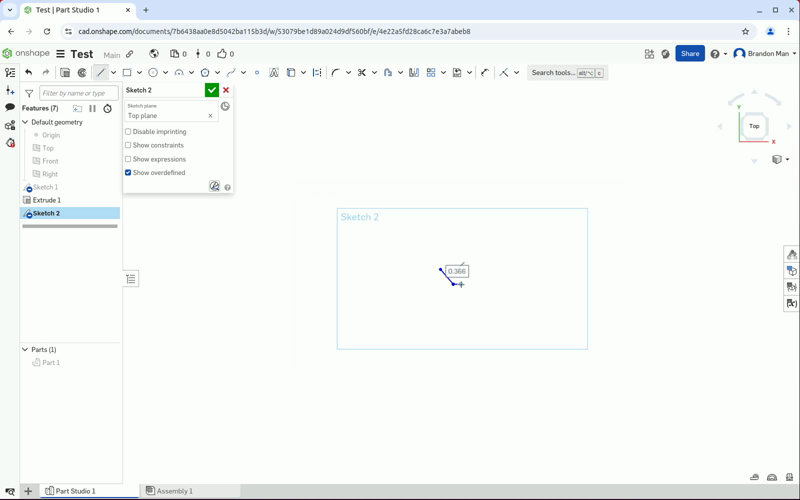
scroll(-6)
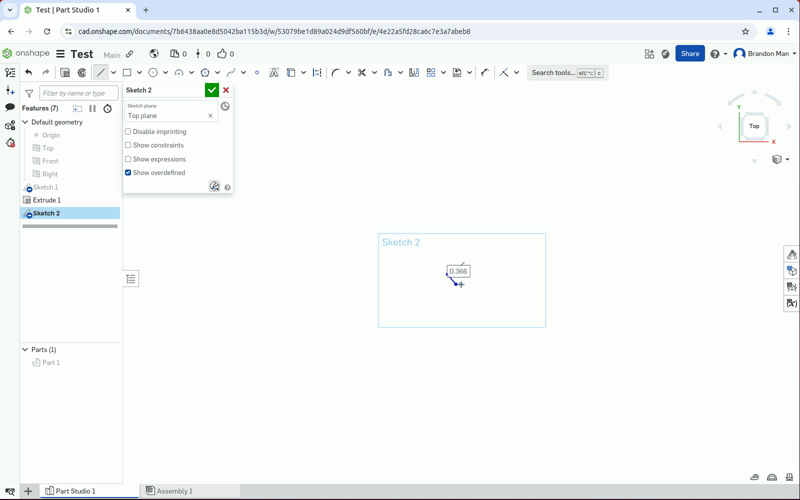
scroll(-6)
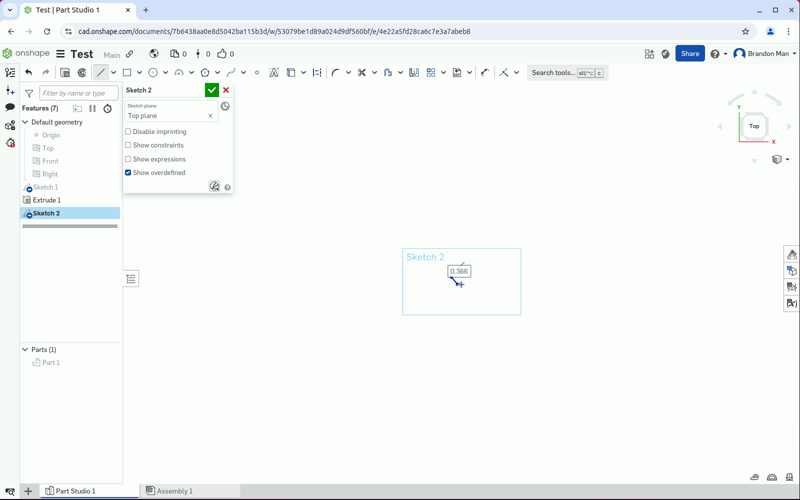
scroll(-6)
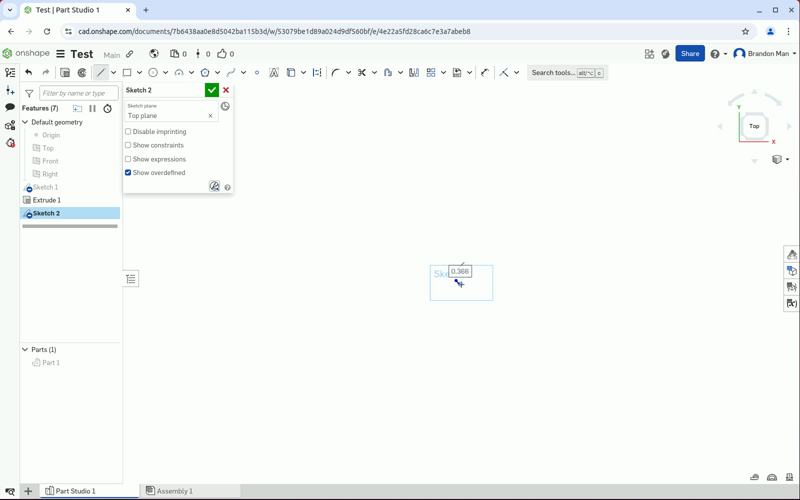
key_up(shift)
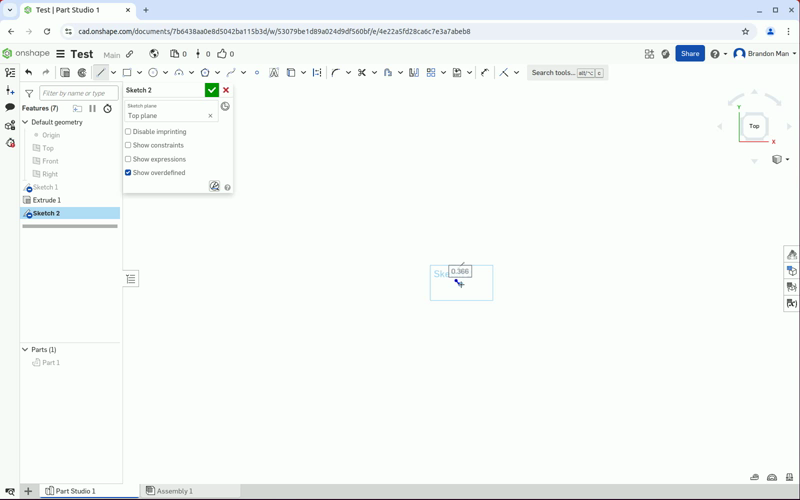
key(esc)
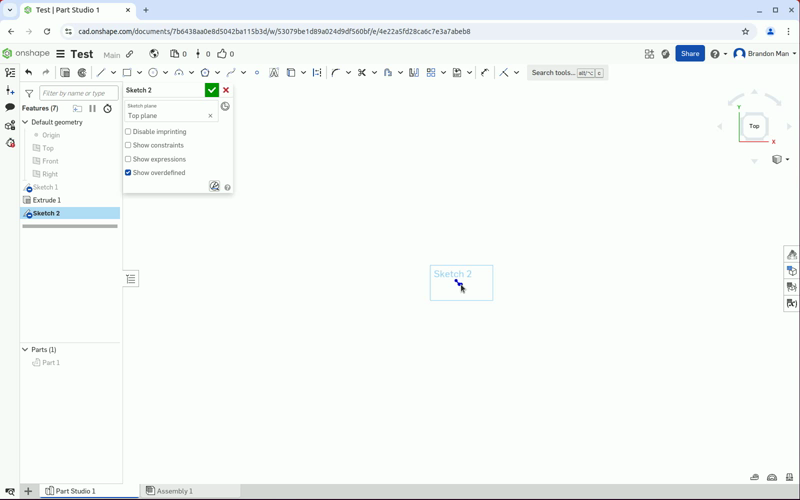
key(a)
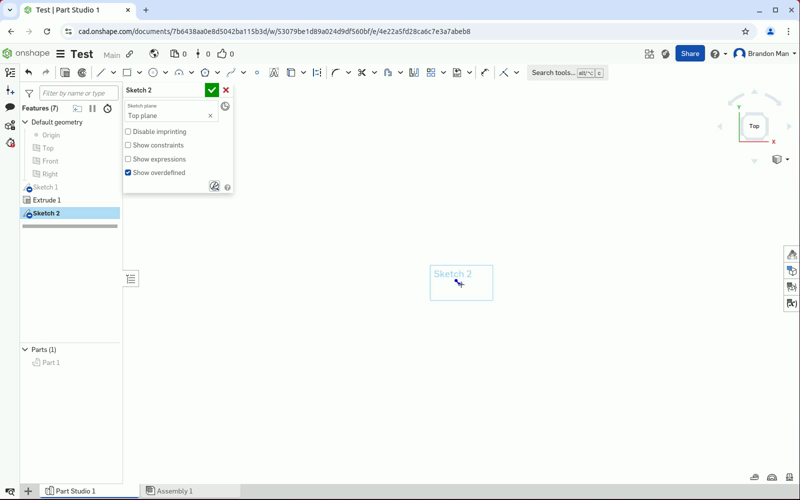
mouse_move(461, 284)
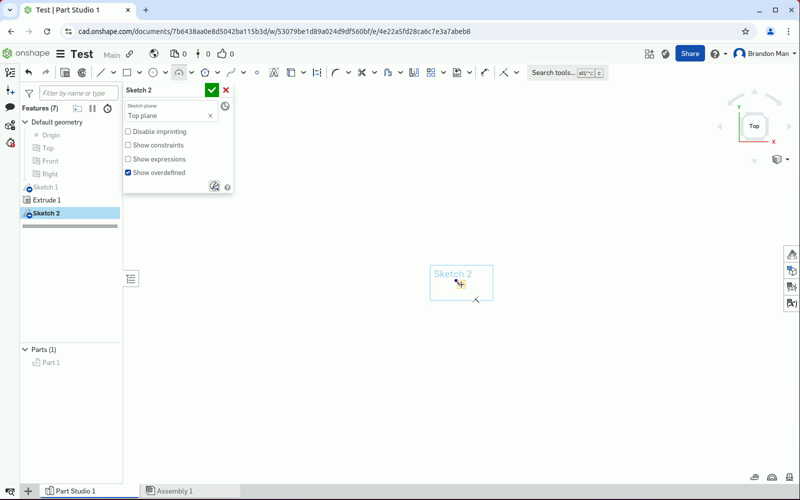
scroll(6)
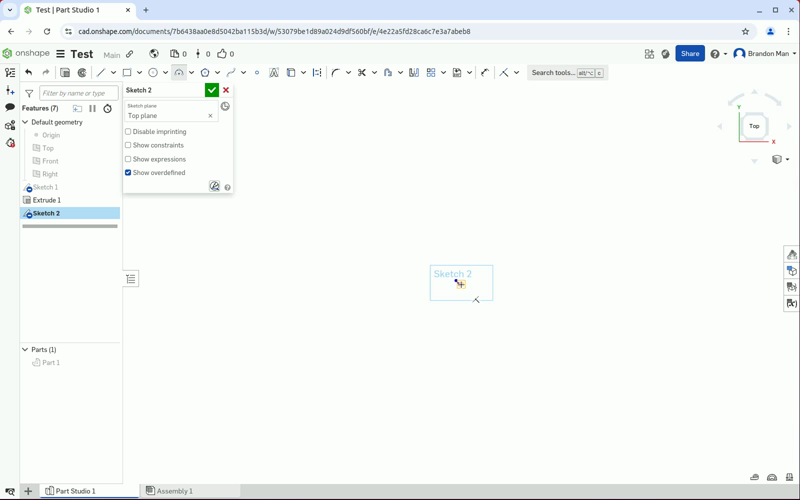
scroll(6)
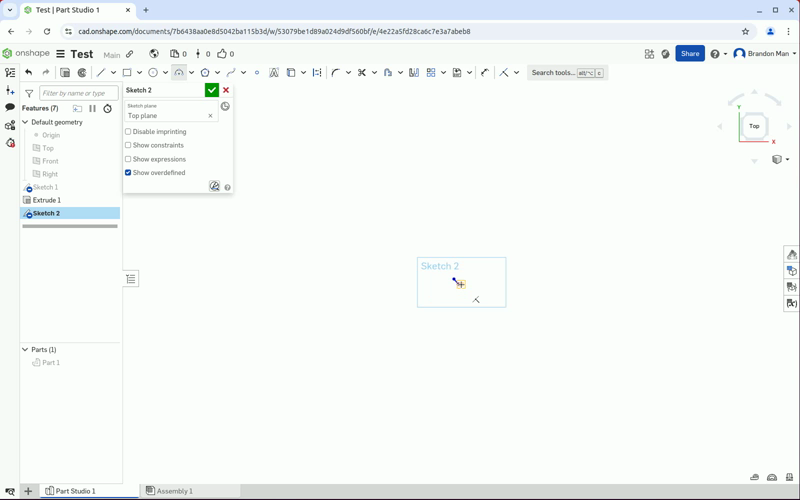
scroll(6)
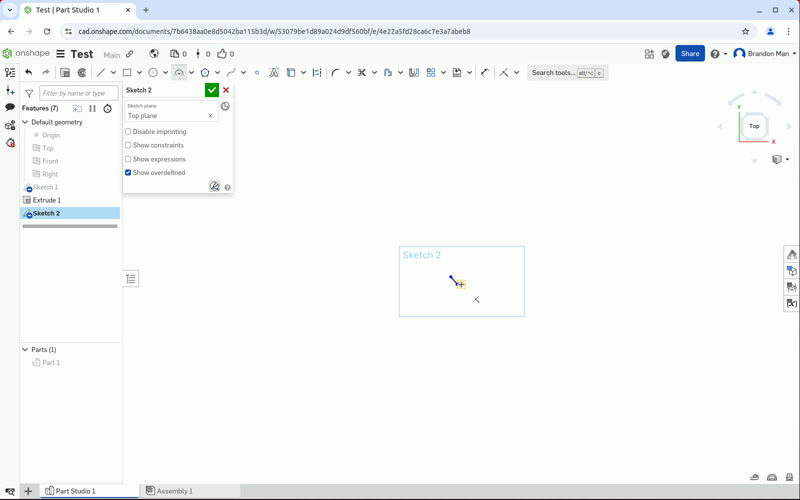
scroll(6)
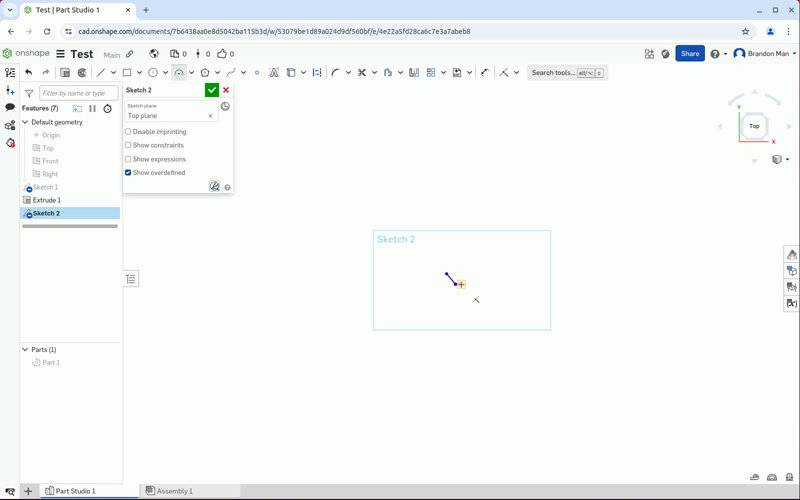
scroll(6)
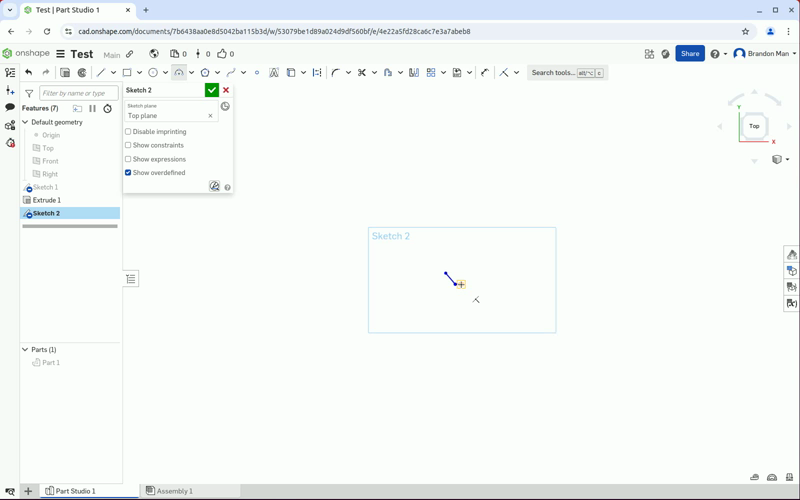
scroll(6)
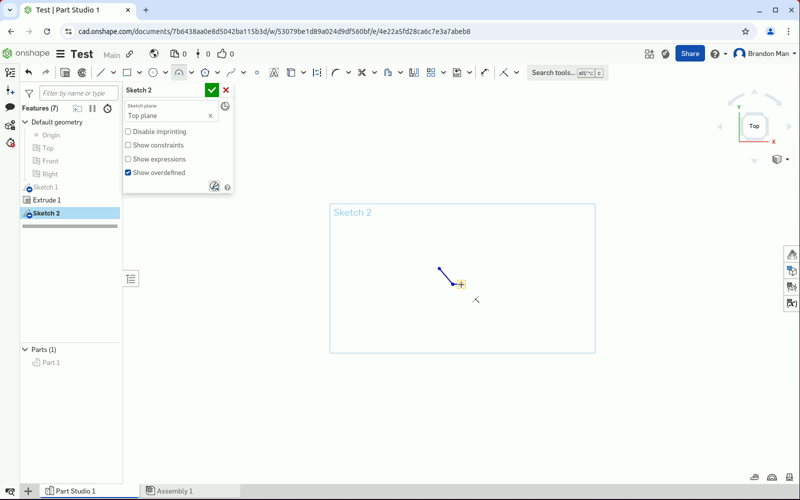
scroll(6)
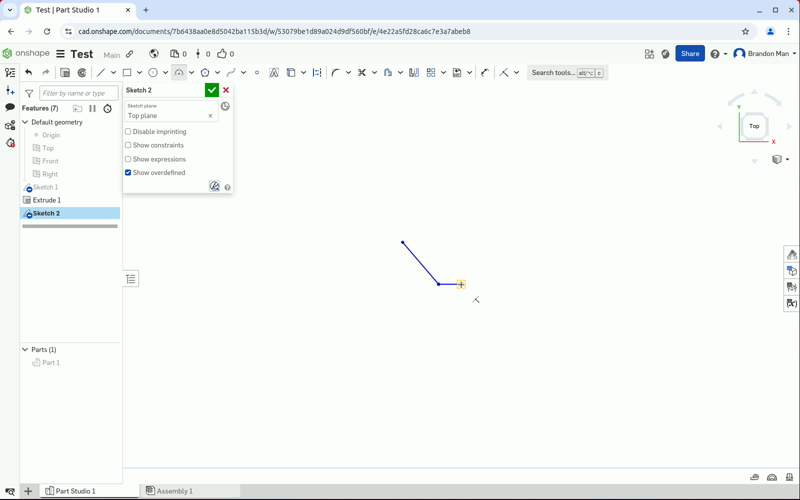
click(461, 284)
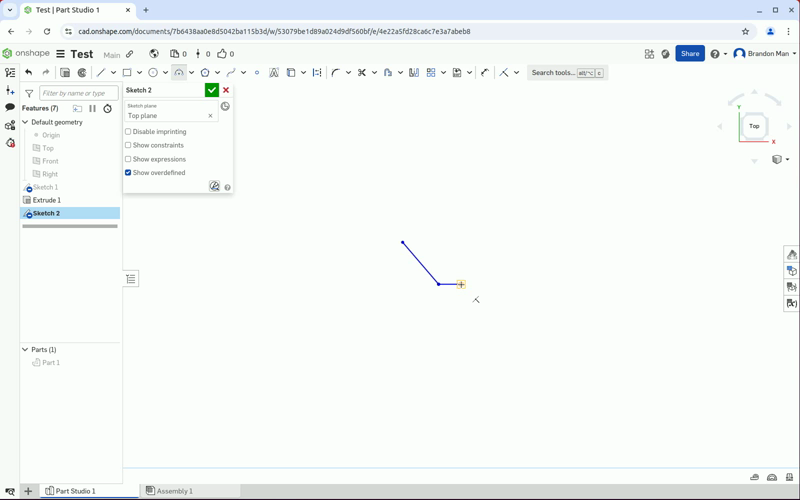
scroll(-6)
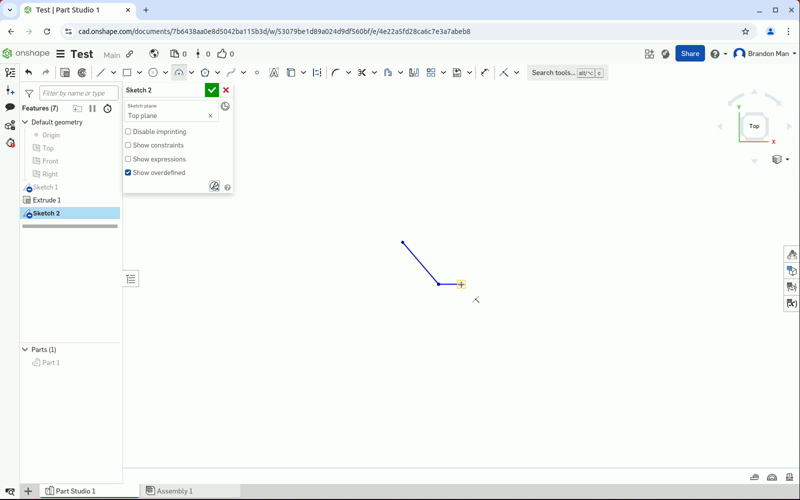
scroll(-6)
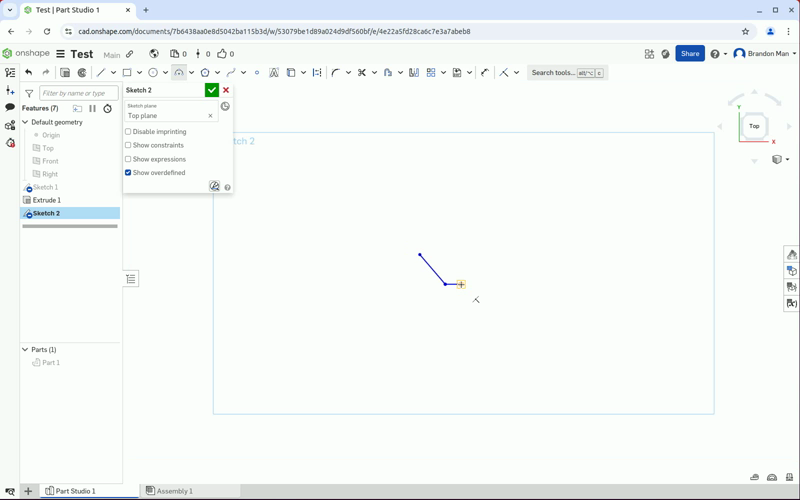
scroll(-6)
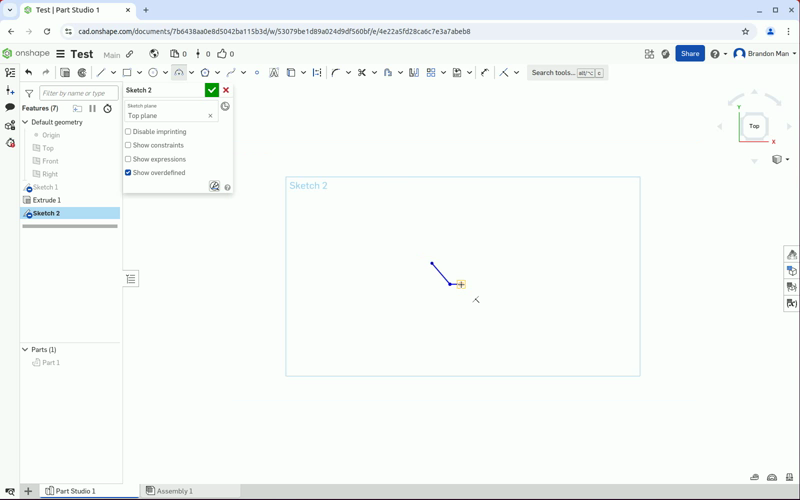
scroll(-6)
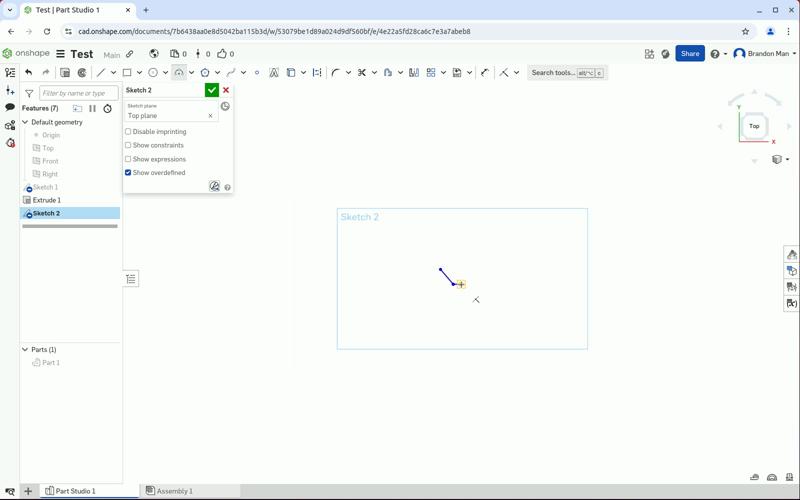
scroll(-6)
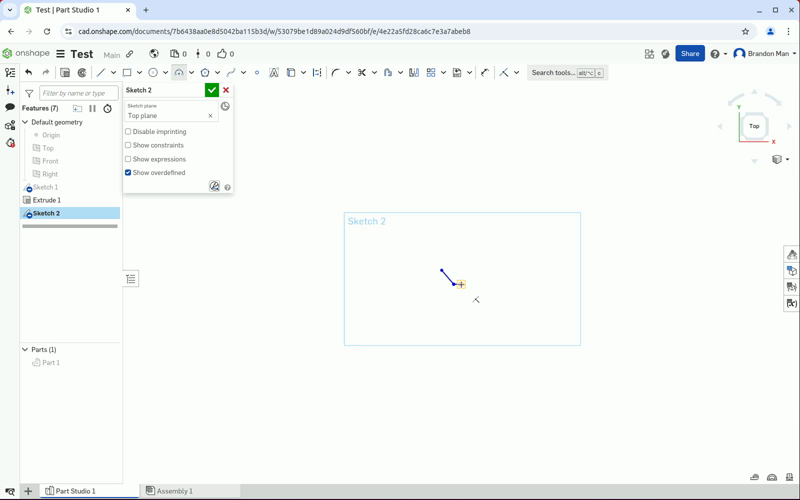
scroll(-6)
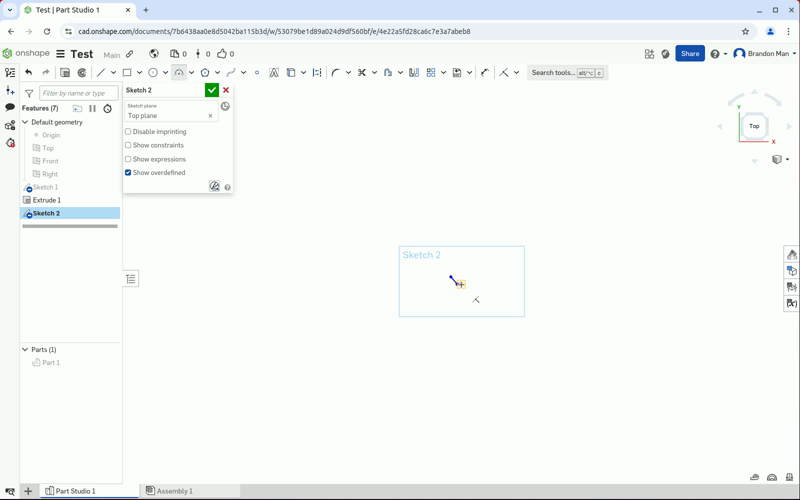
scroll(-6)
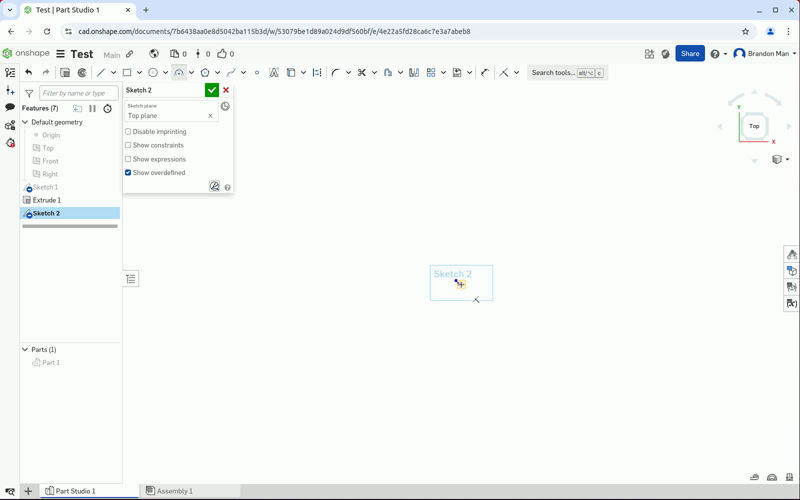
key_down(shift)
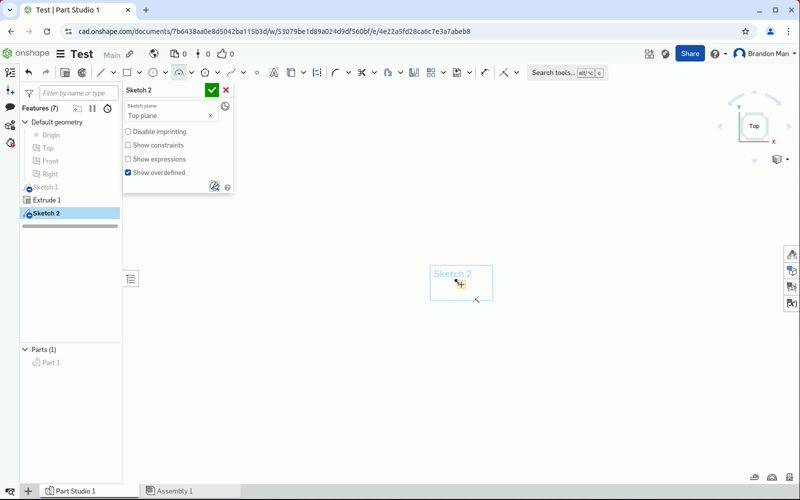
mouse_move(462, 284)
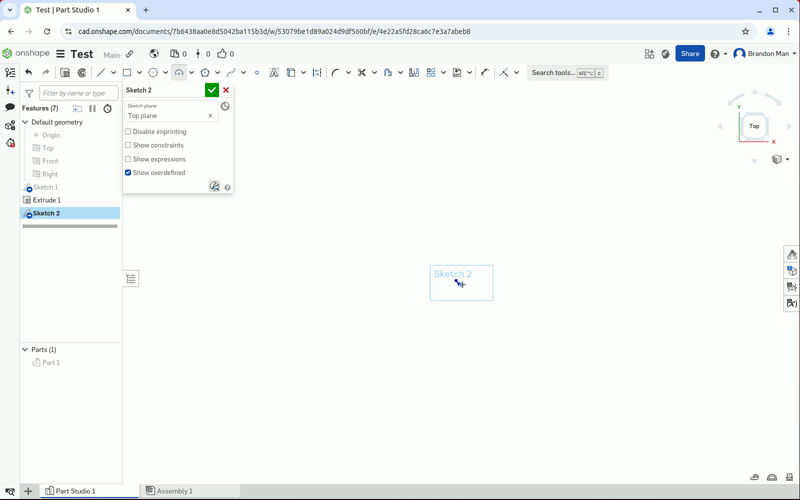
scroll(6)
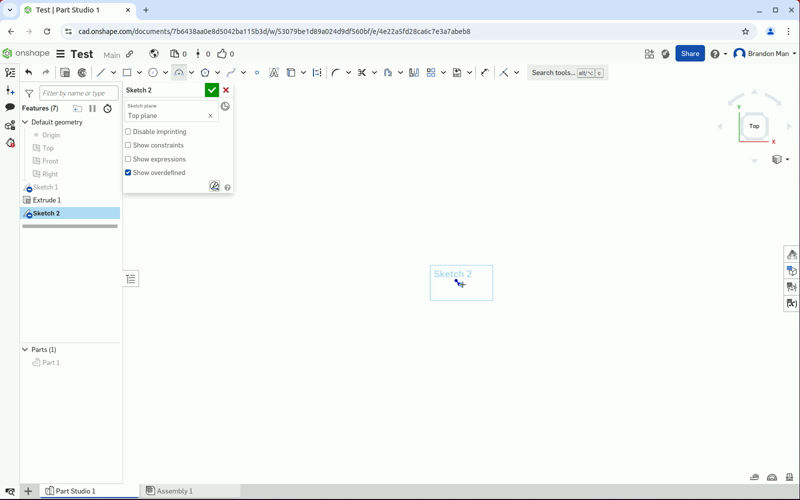
scroll(6)
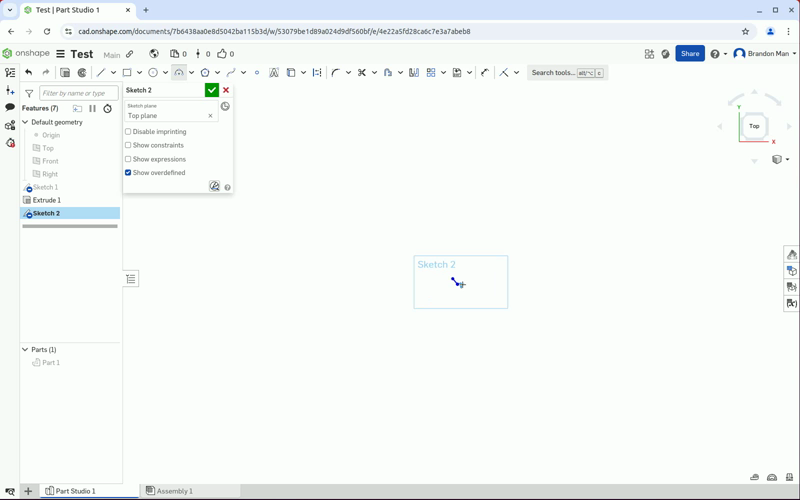
scroll(6)
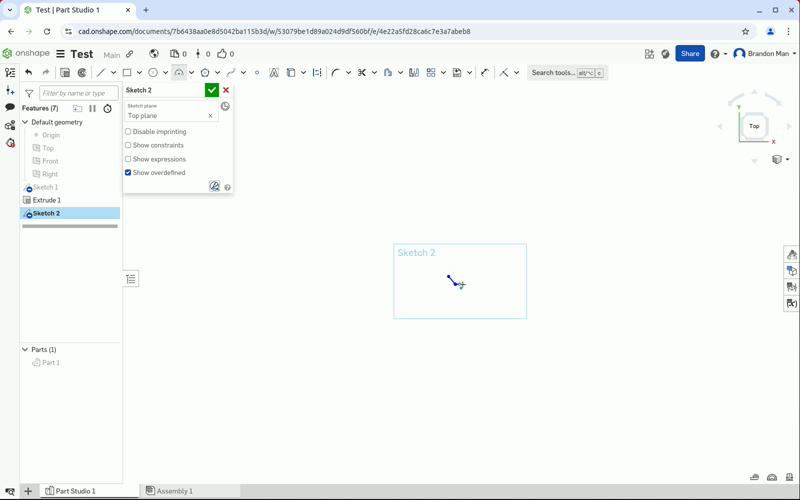
scroll(6)
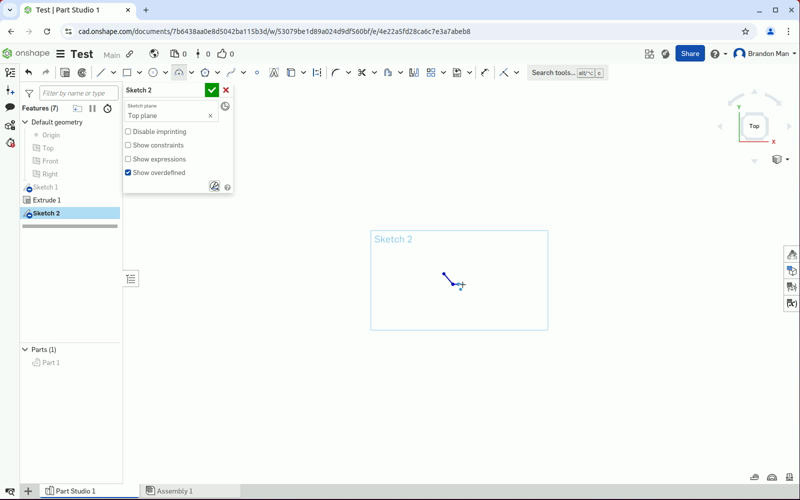
scroll(6)
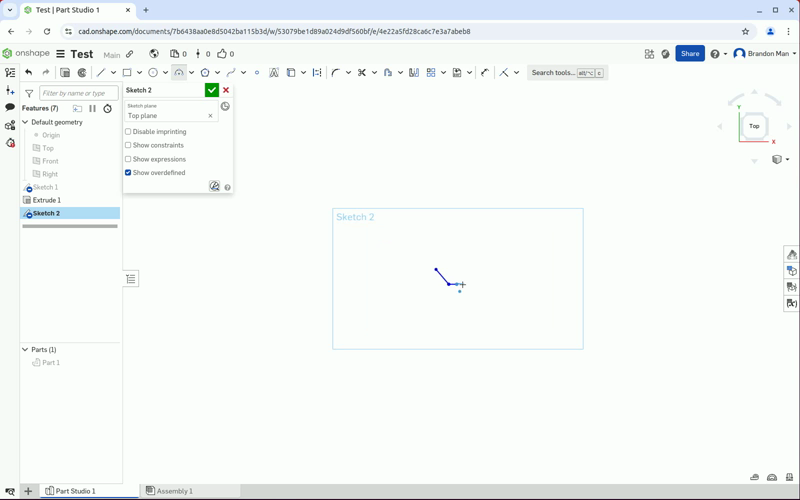
scroll(6)
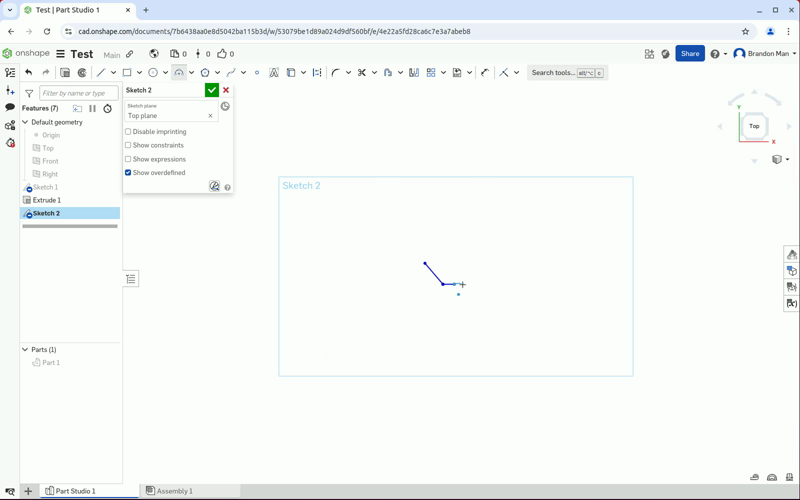
scroll(6)
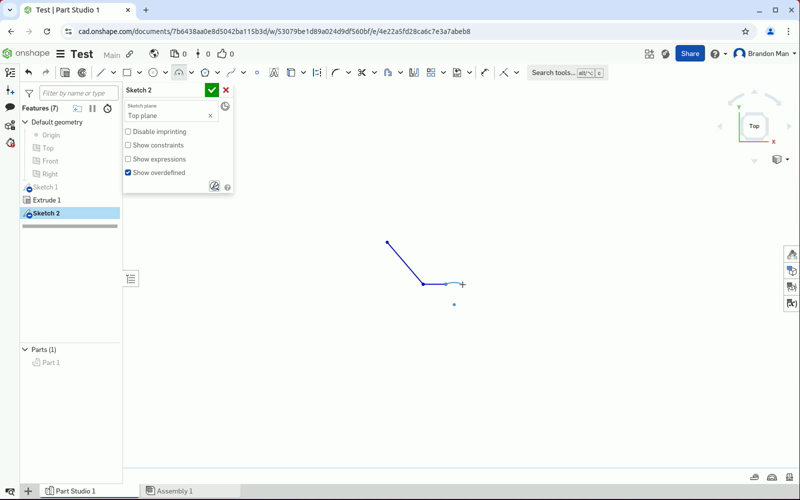
click(462, 284)
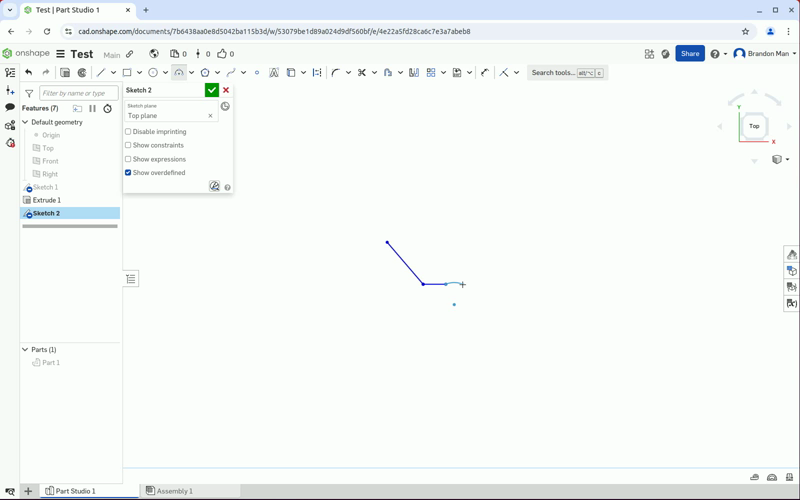
scroll(-6)
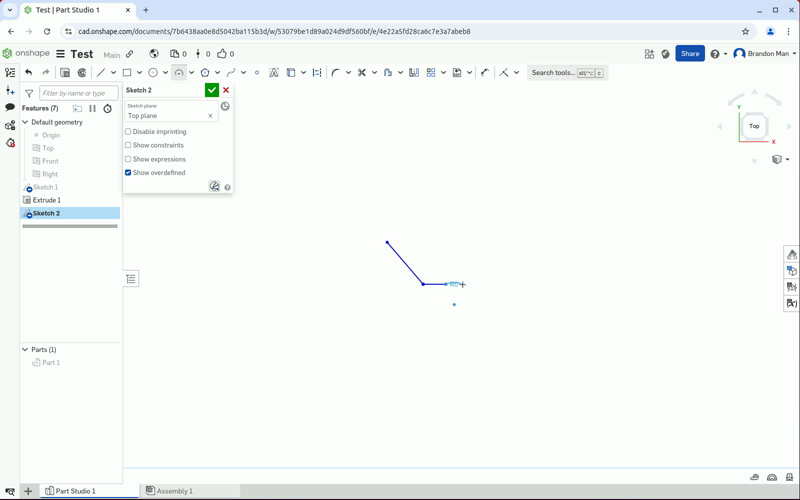
scroll(-6)
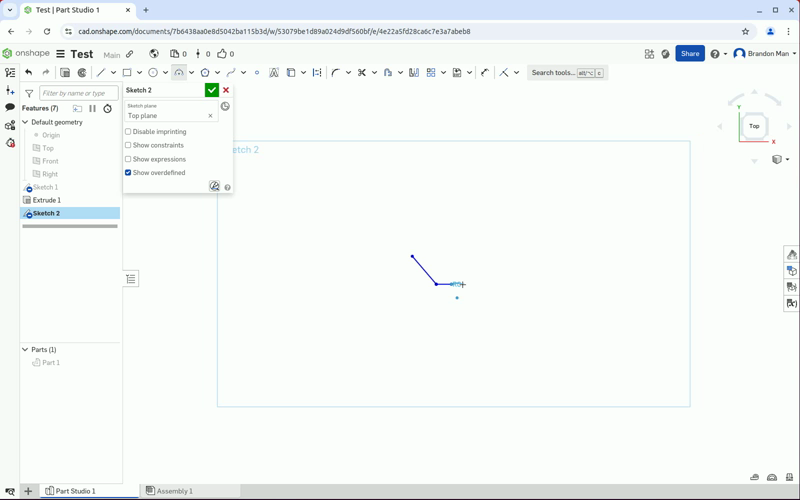
scroll(-6)
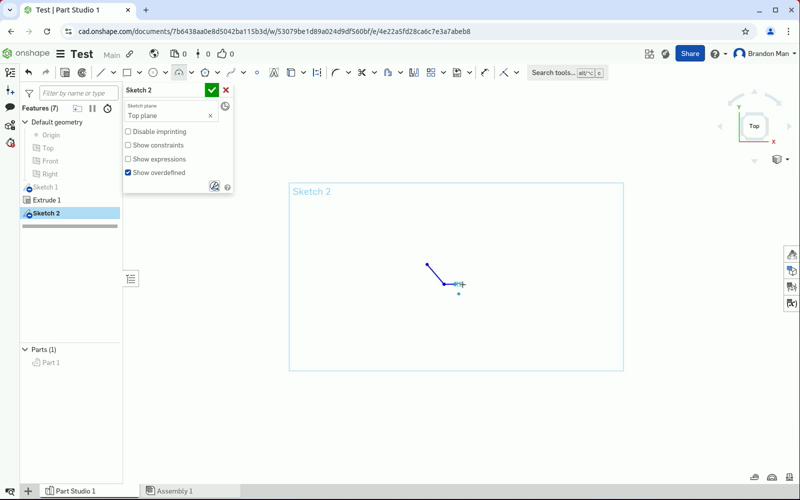
scroll(-6)
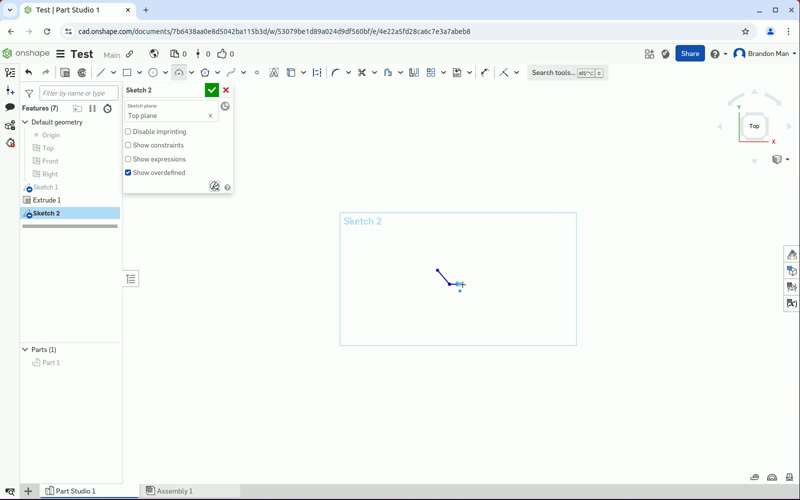
scroll(-6)
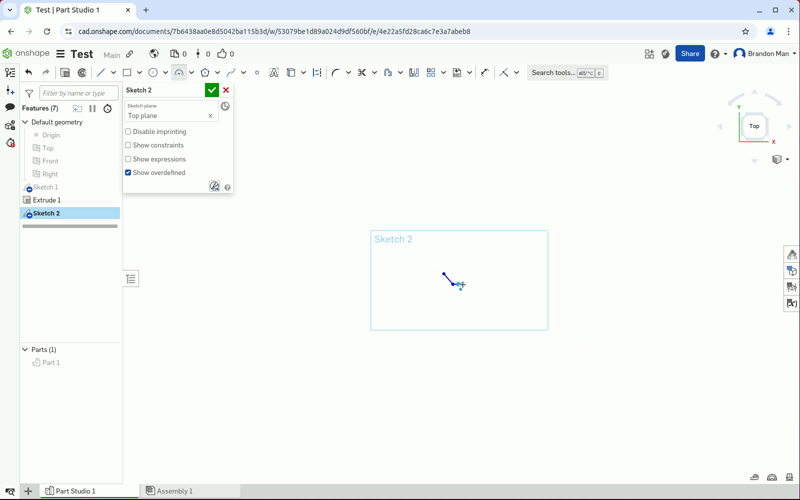
scroll(-6)
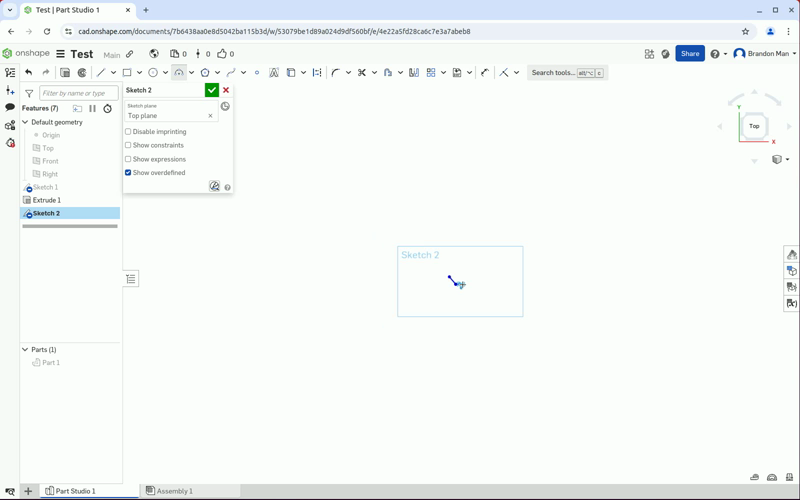
scroll(-6)
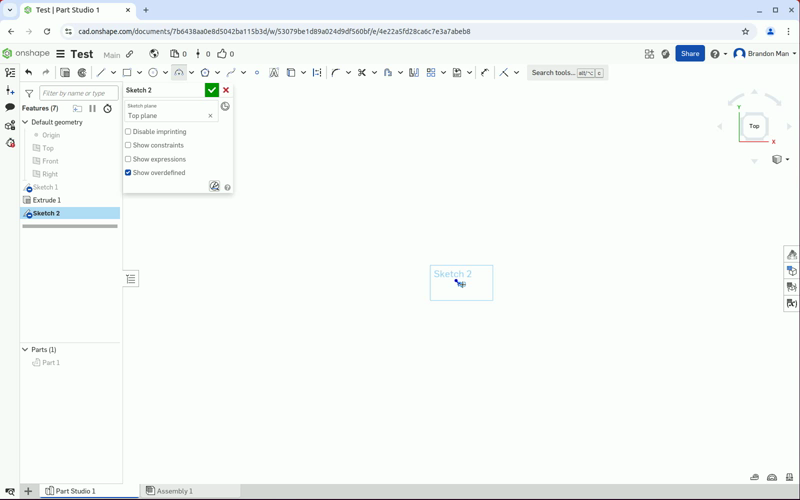
mouse_move(461, 280)
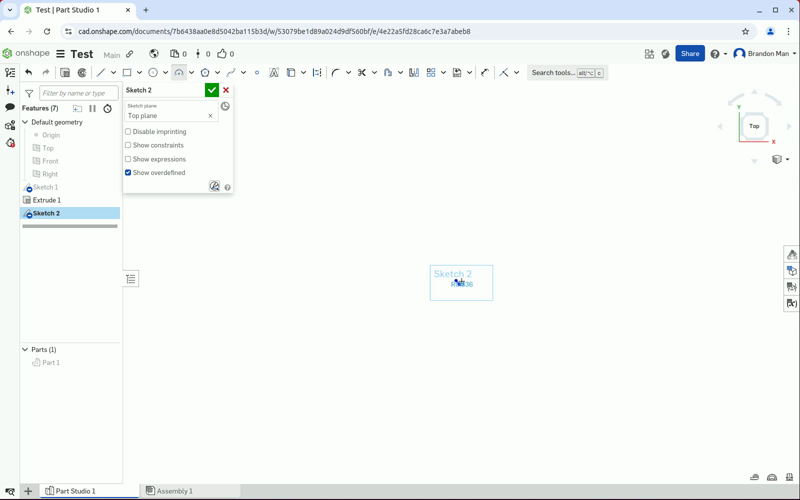
scroll(6)
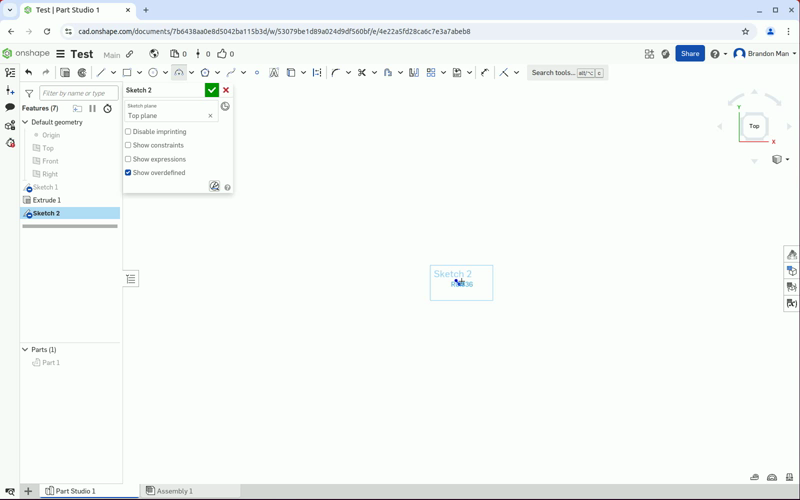
scroll(6)
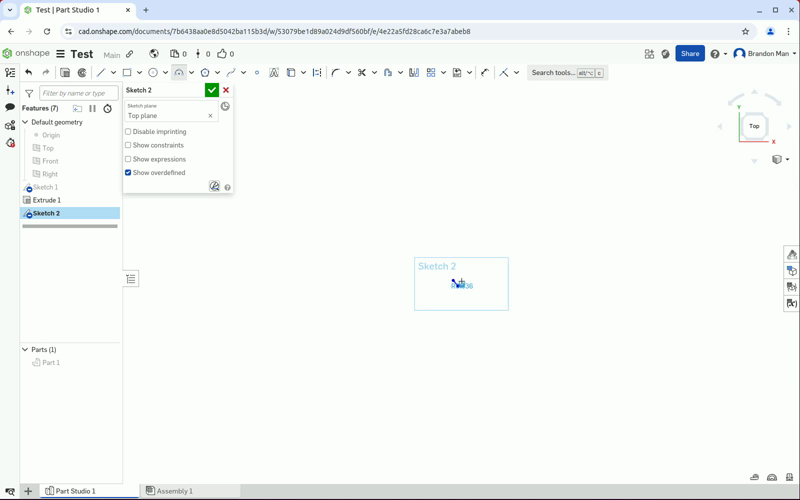
scroll(6)
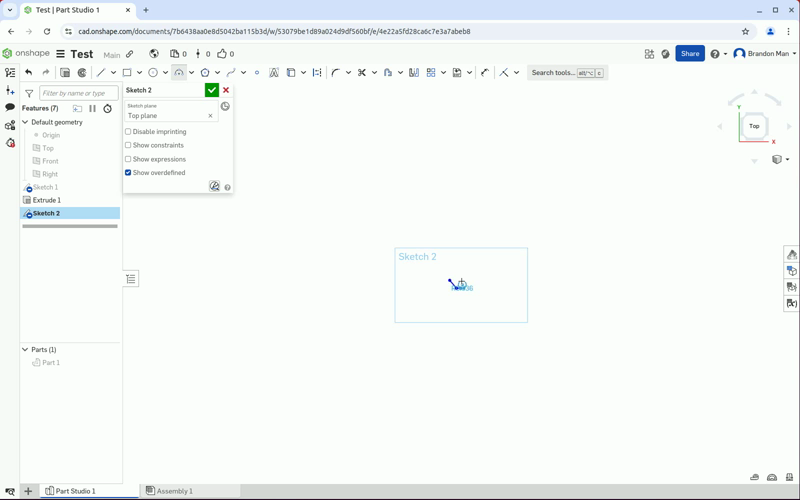
scroll(6)
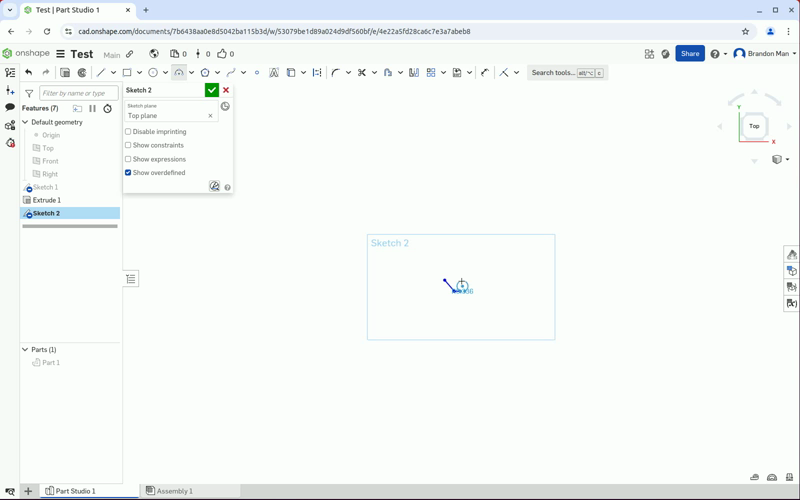
scroll(6)
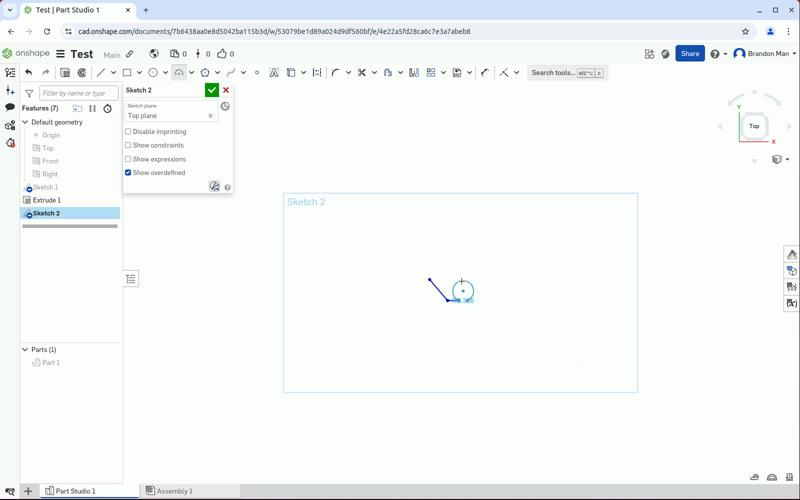
scroll(6)
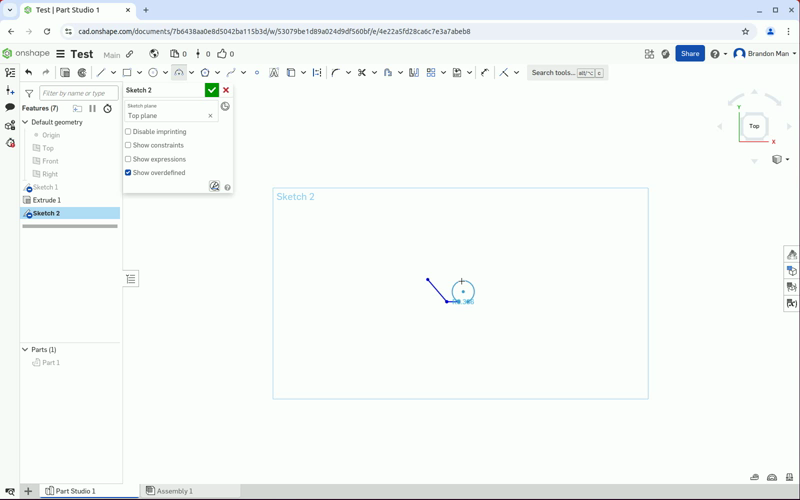
scroll(6)
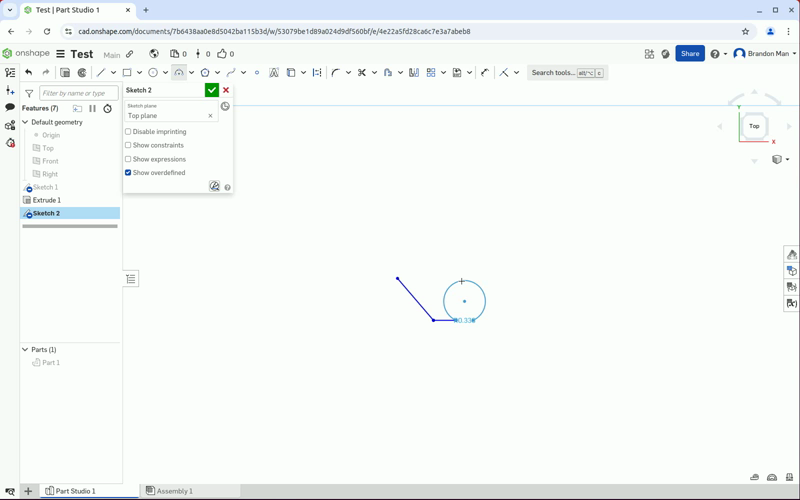
click(461, 280)
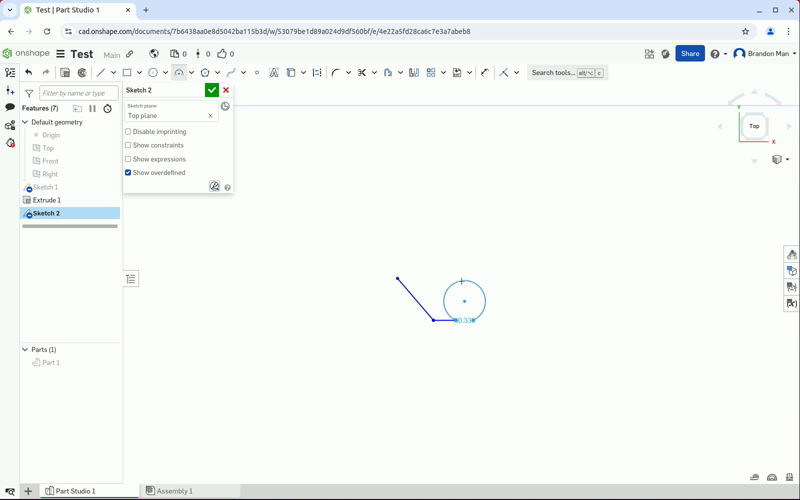
scroll(-6)
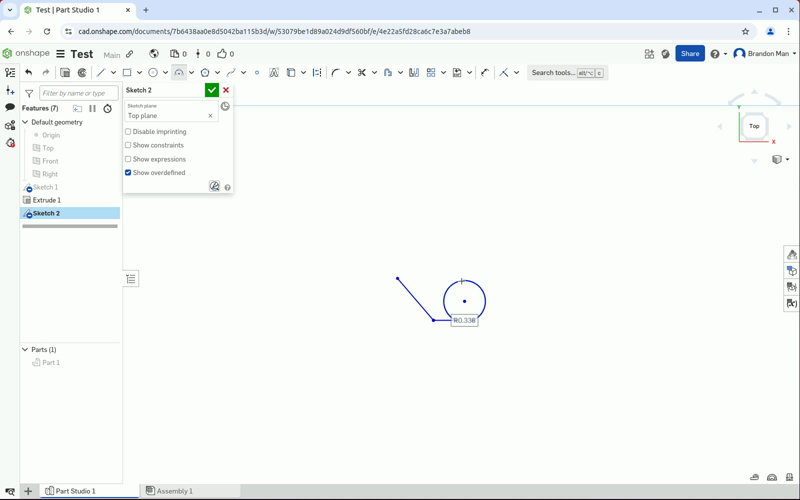
scroll(-6)
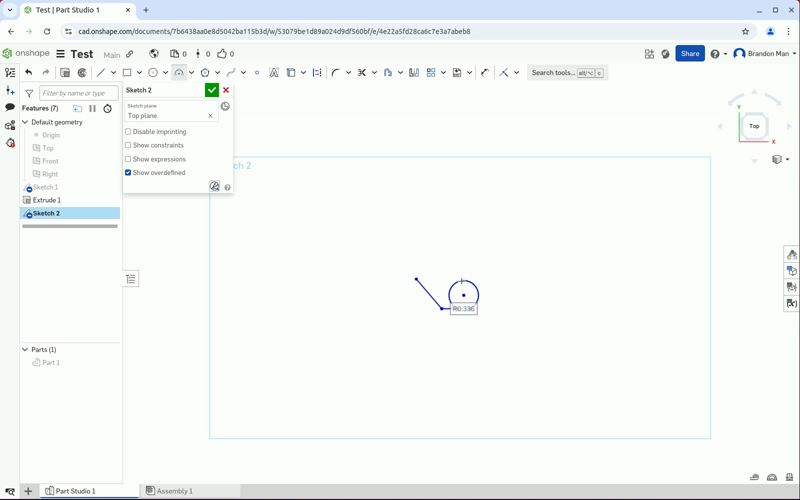
scroll(-6)
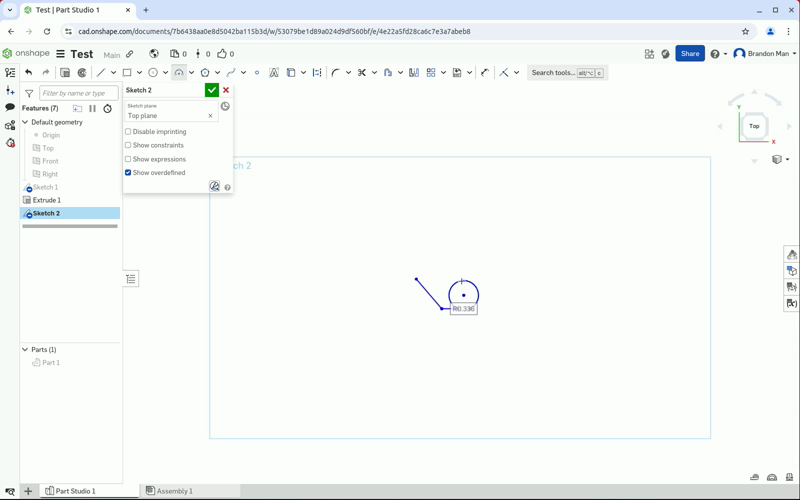
scroll(-6)
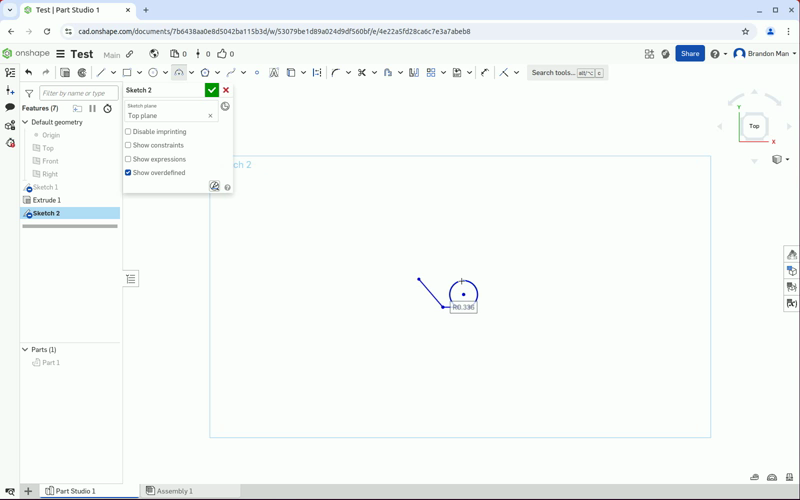
scroll(-6)
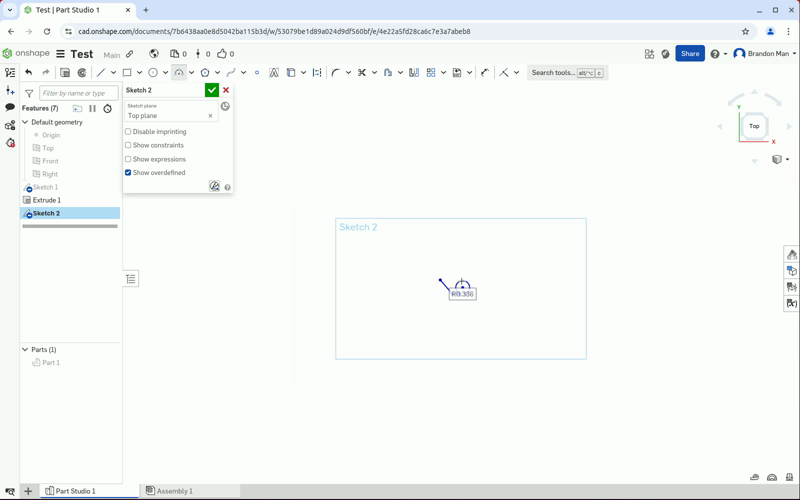
scroll(-6)
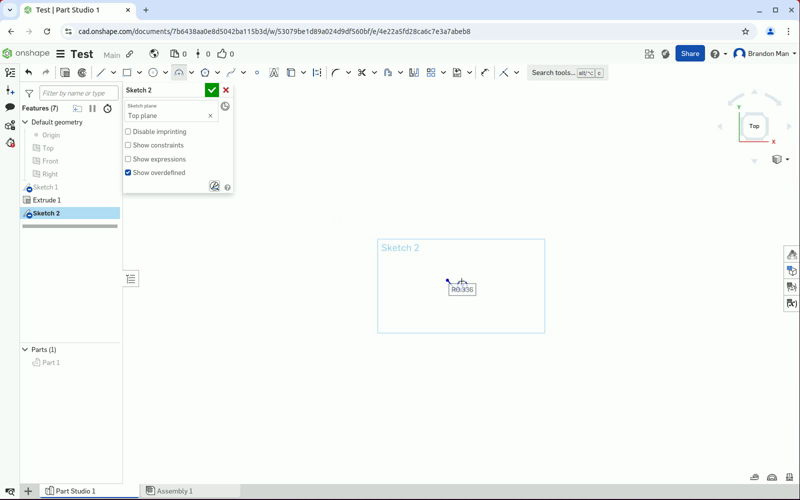
scroll(-6)
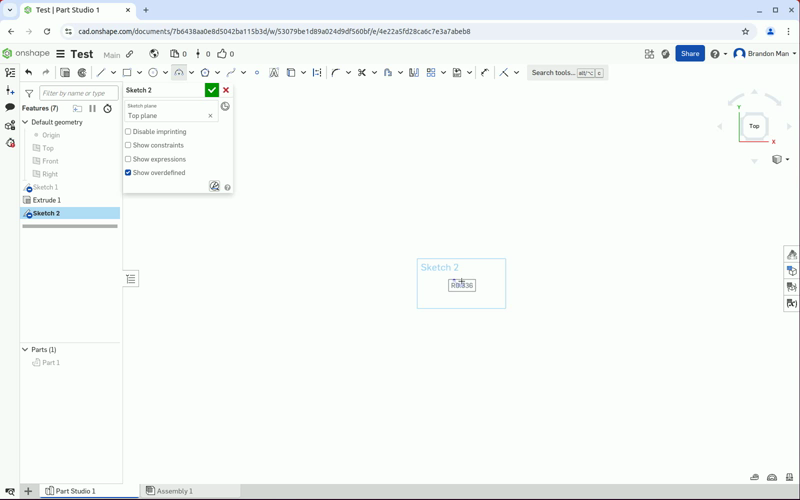
key_up(shift)
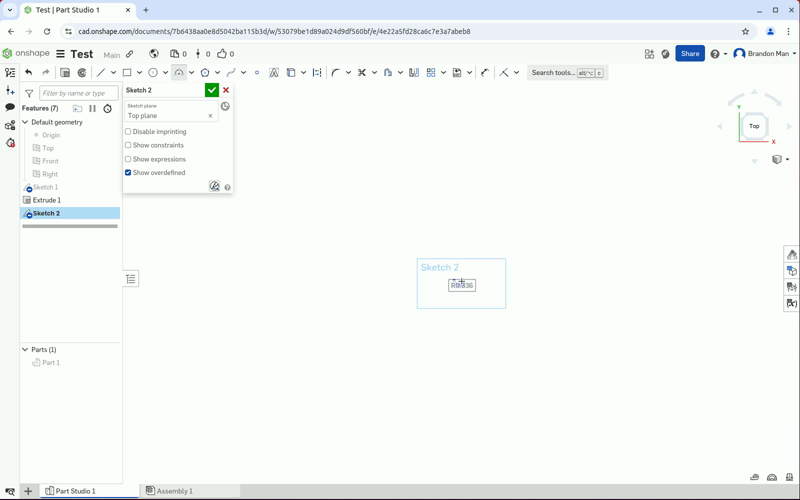
key(esc)
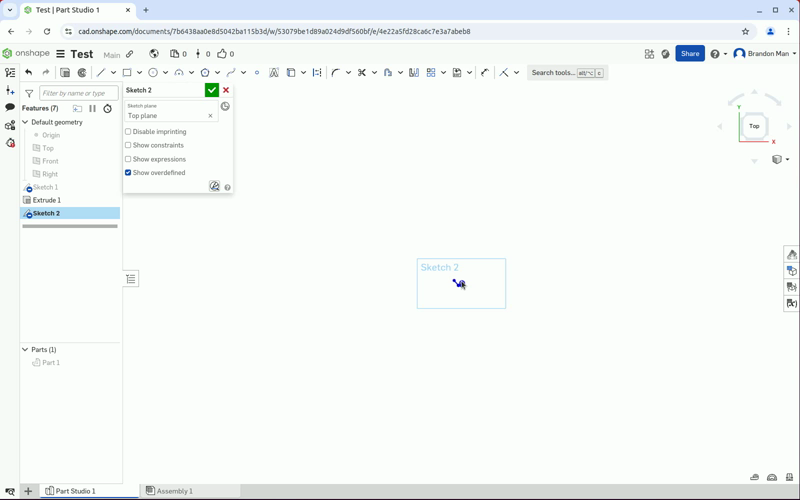
key(l)
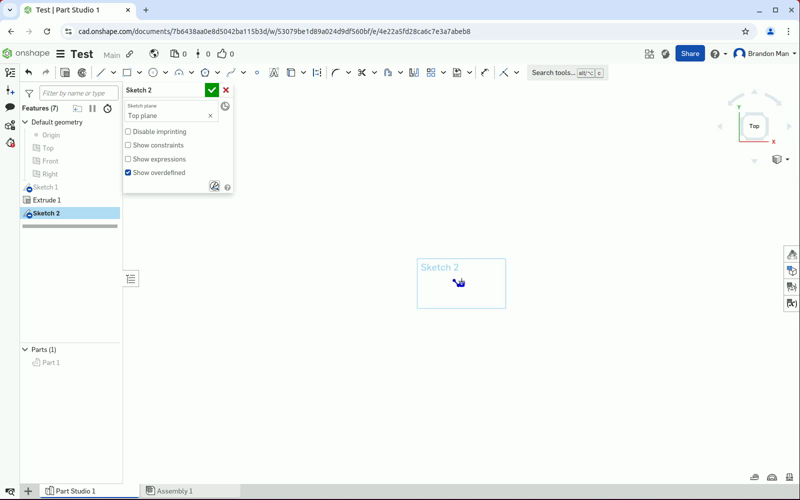
mouse_move(462, 284)
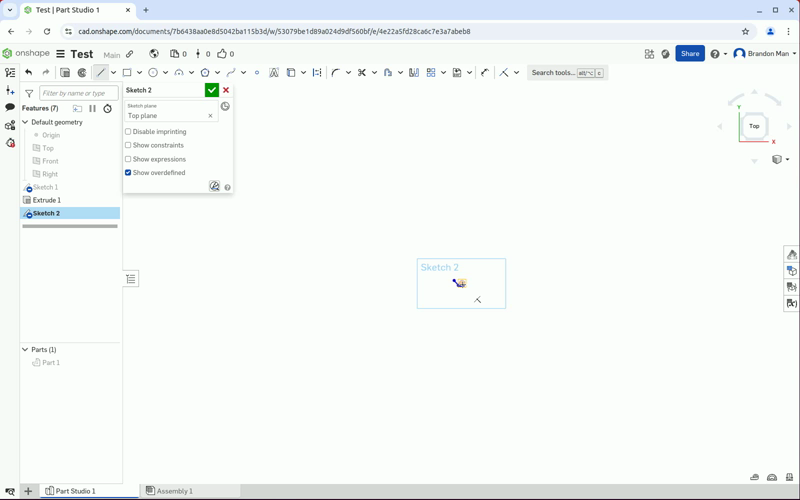
scroll(6)
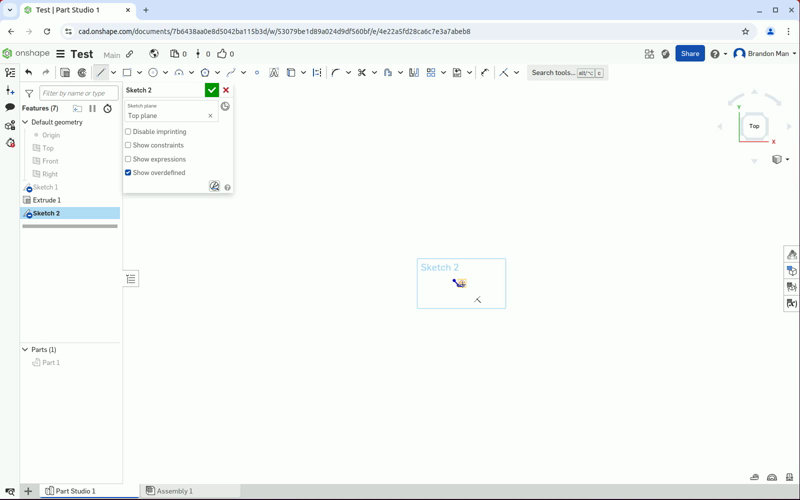
scroll(6)
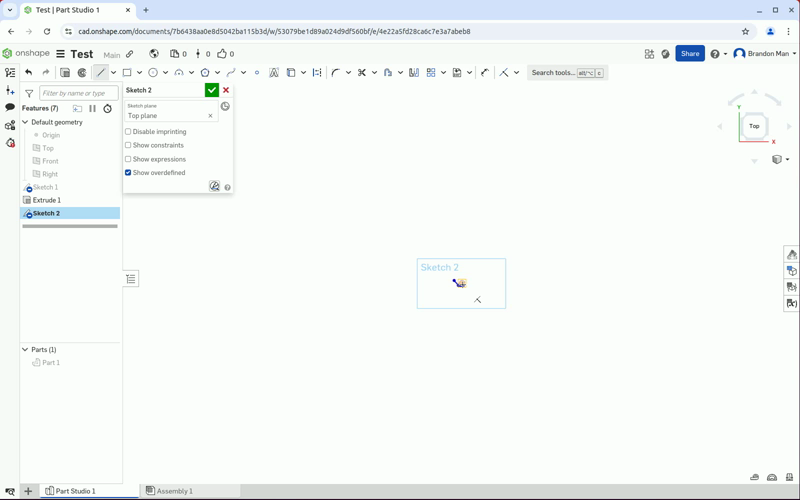
scroll(6)
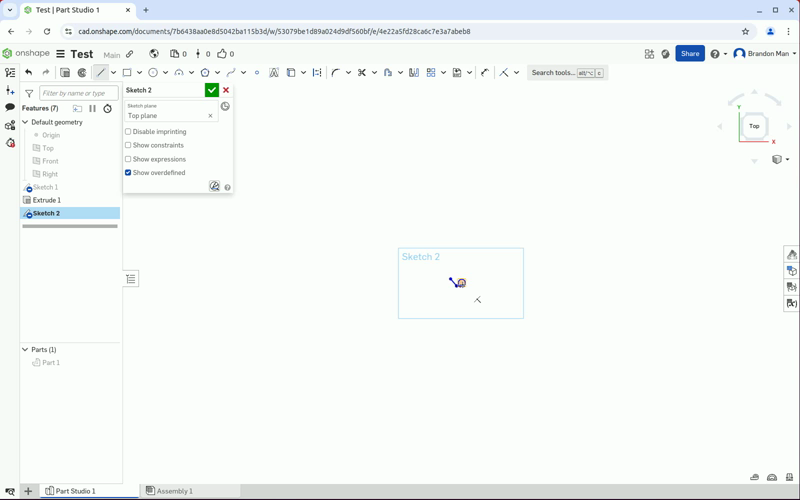
scroll(6)
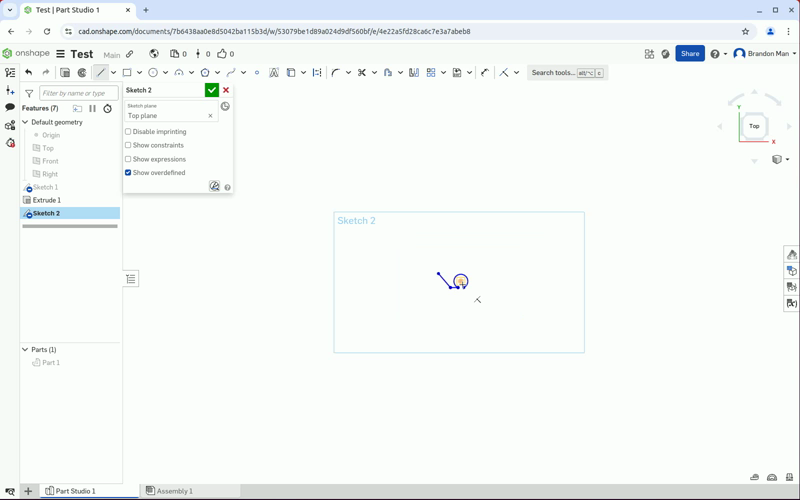
scroll(6)
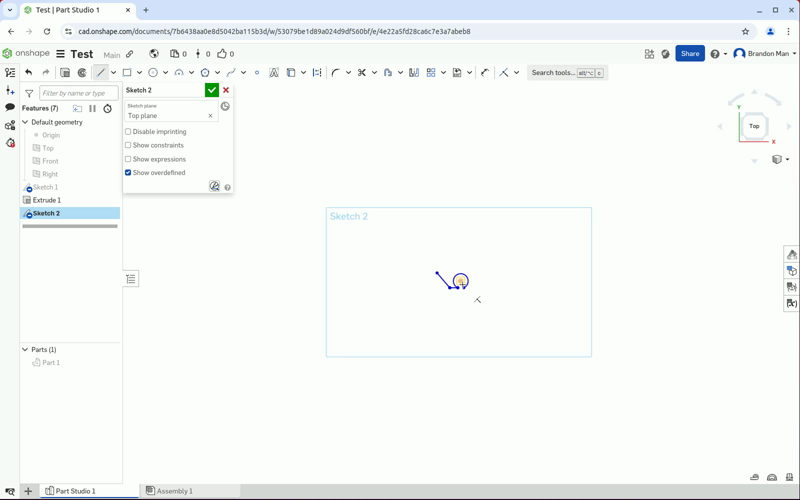
scroll(6)
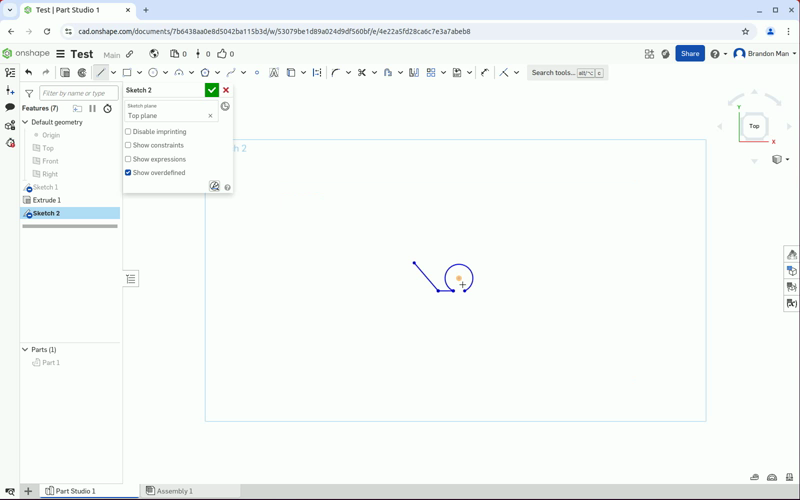
scroll(6)
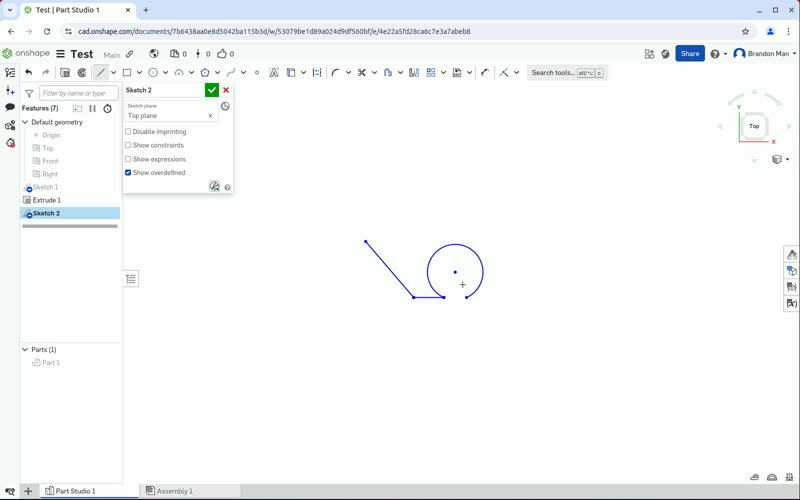
click(462, 284)
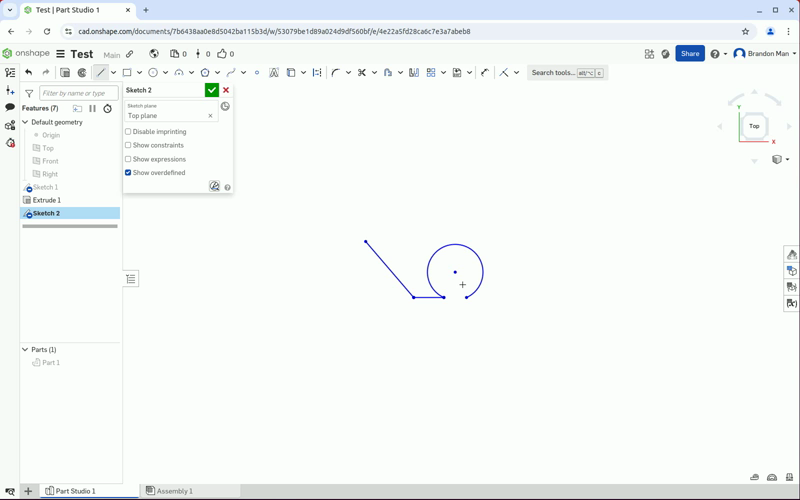
scroll(-6)
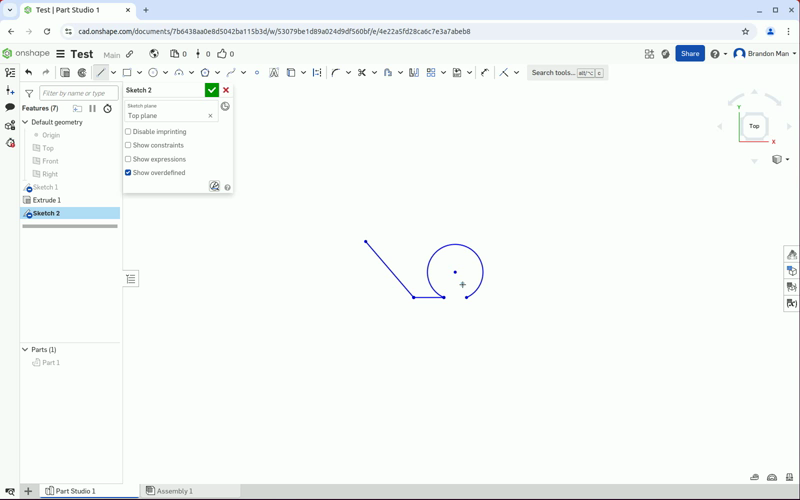
scroll(-6)
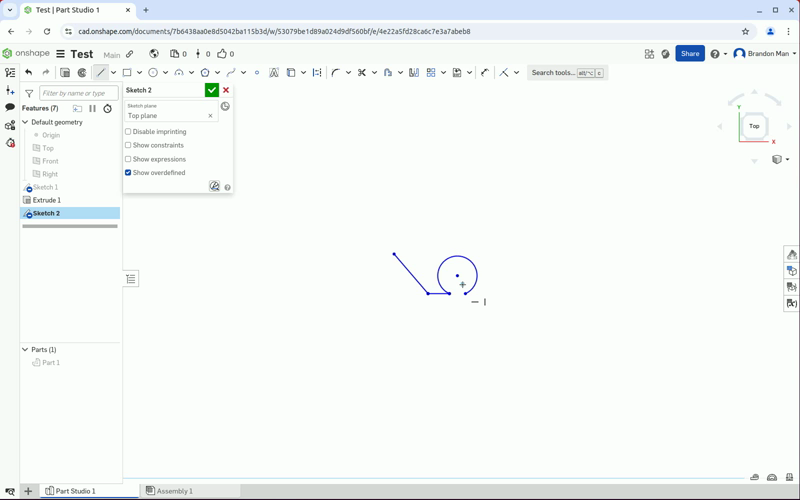
scroll(-6)
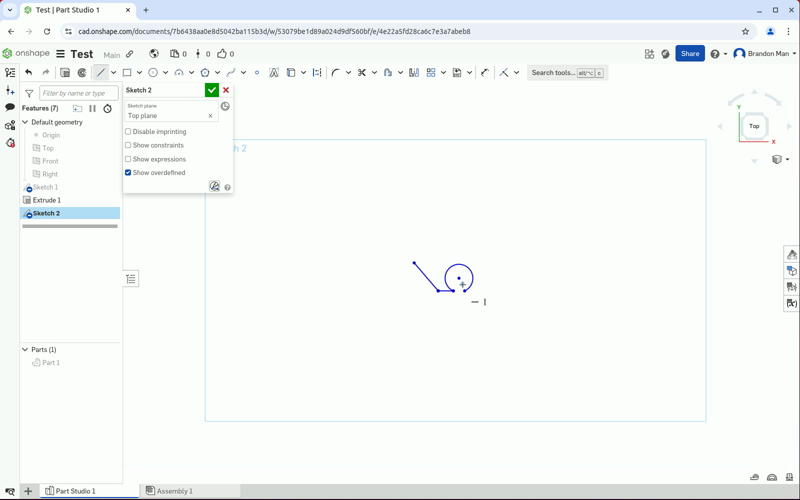
scroll(-6)
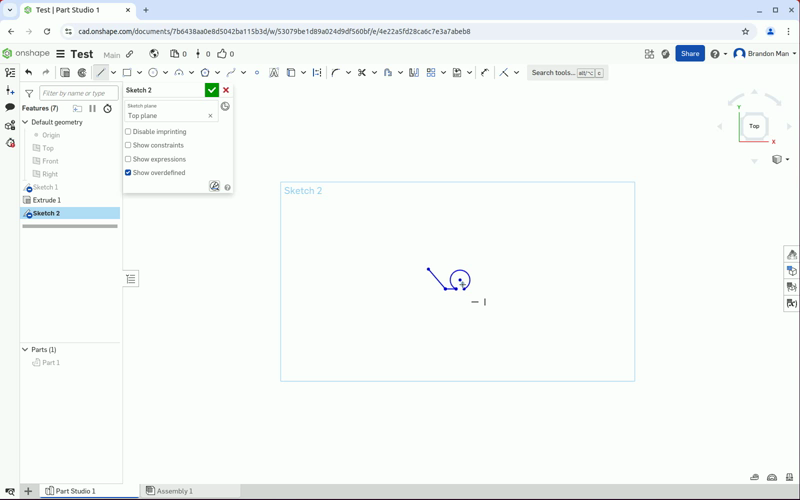
scroll(-6)
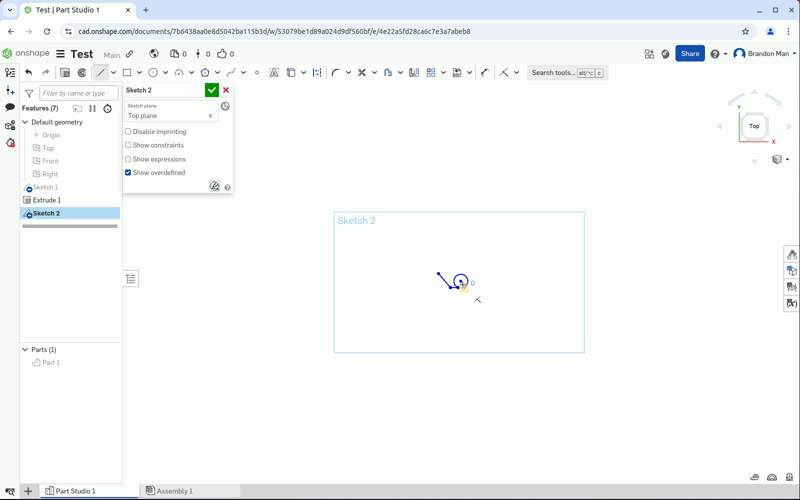
scroll(-6)
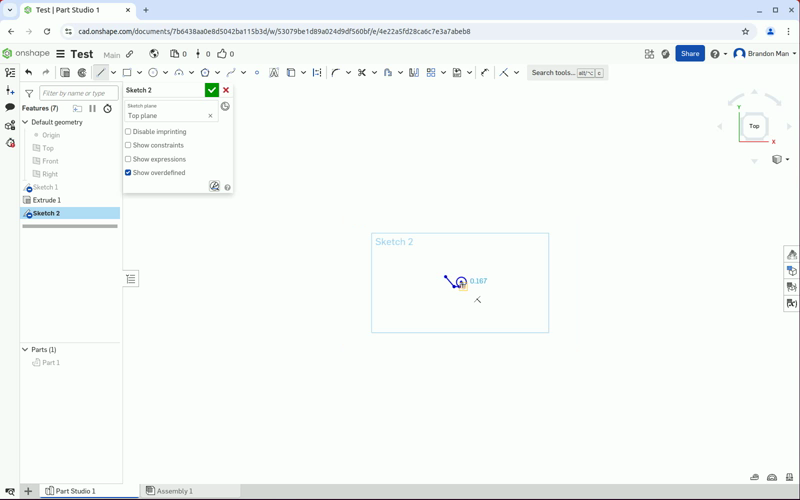
scroll(-6)
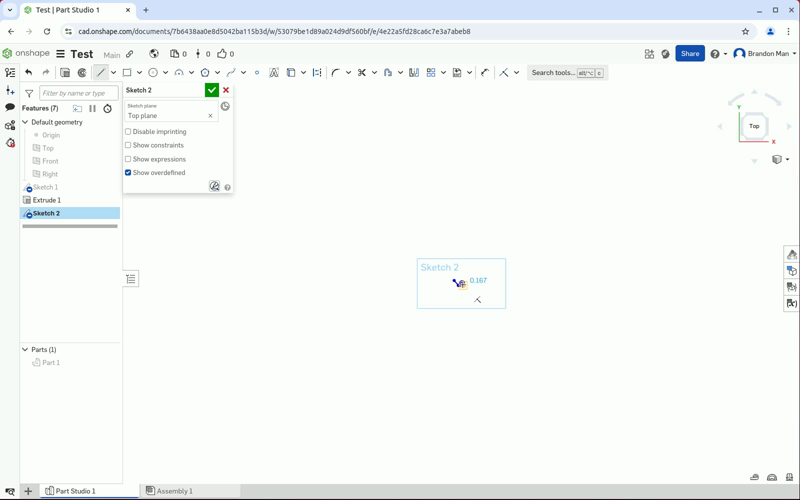
key_down(shift)
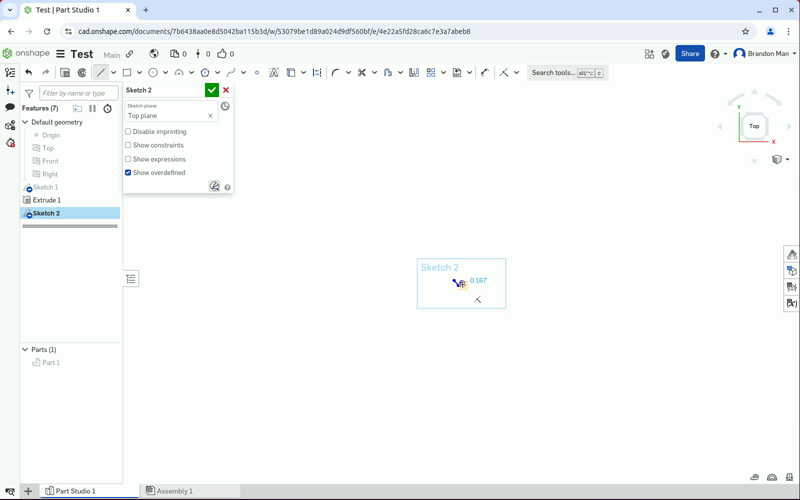
mouse_move(492, 284)
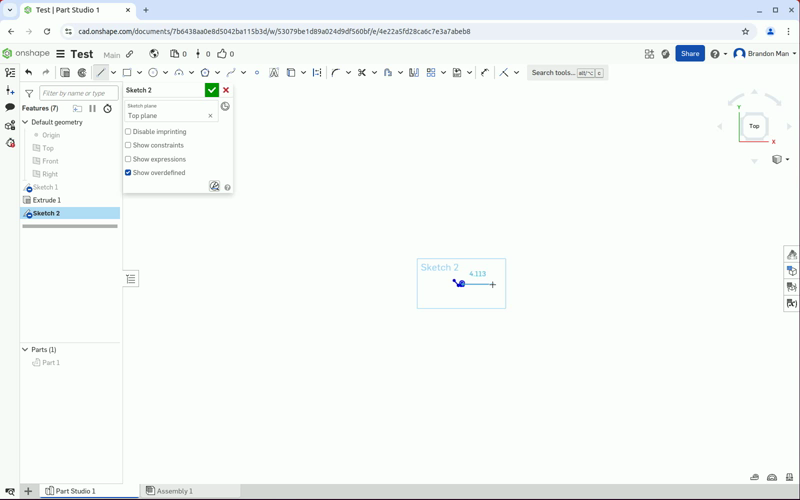
mouse_move(464, 284)
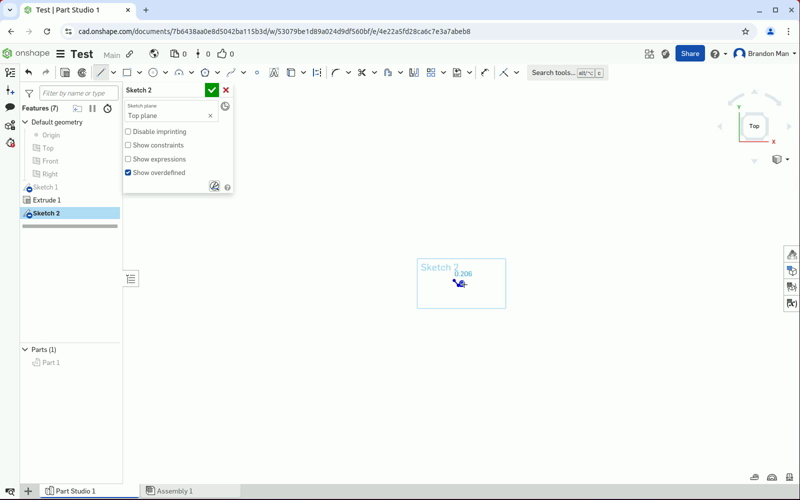
scroll(6)
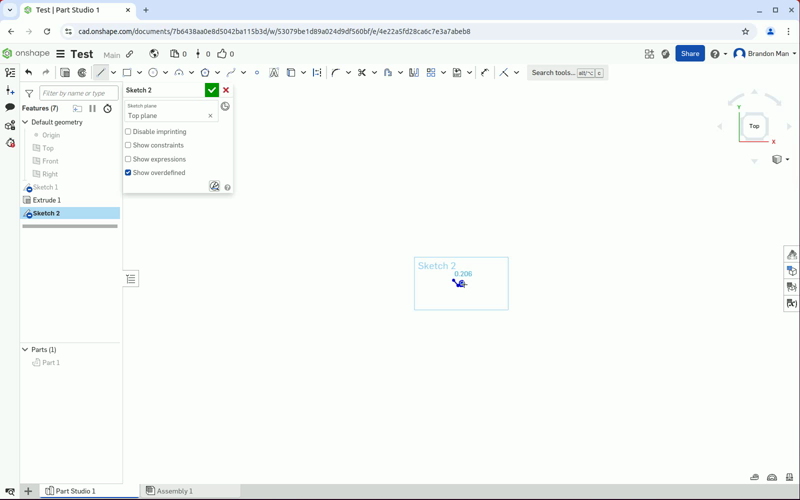
scroll(6)
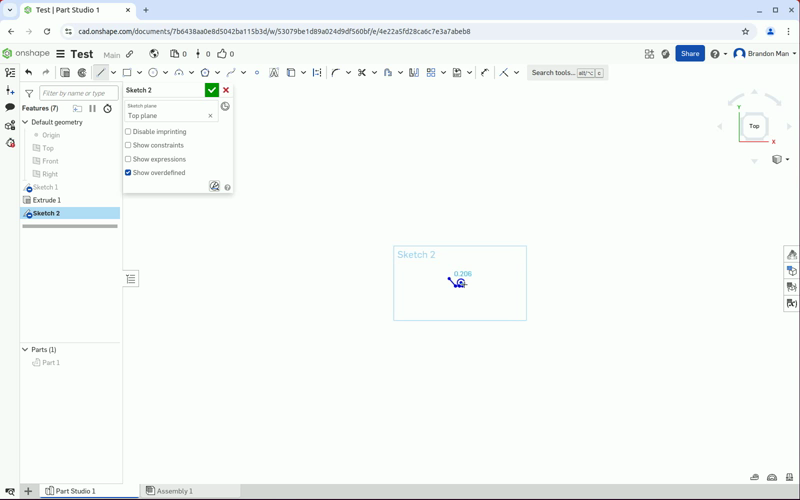
scroll(6)
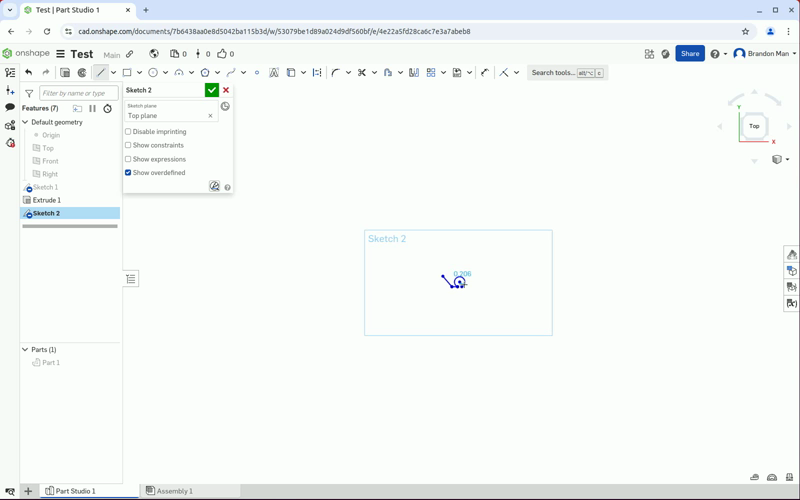
scroll(6)
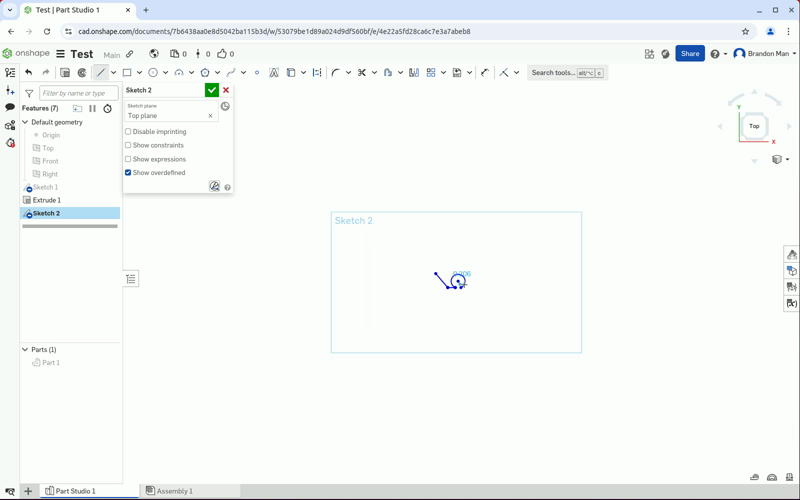
scroll(6)
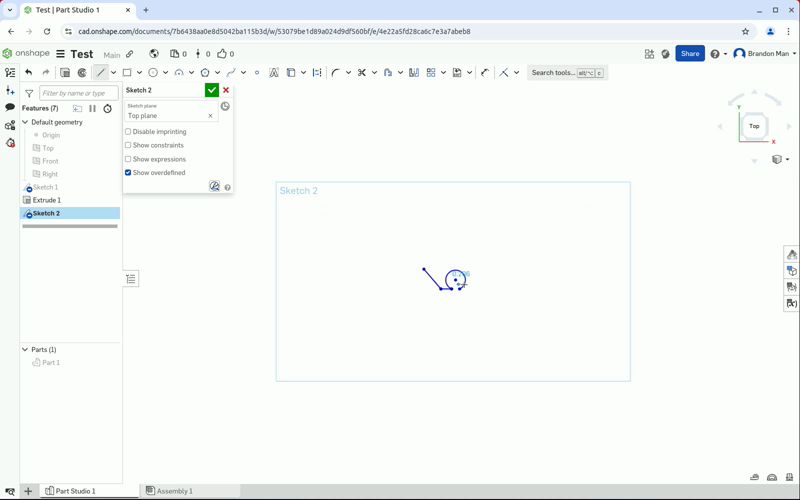
scroll(6)
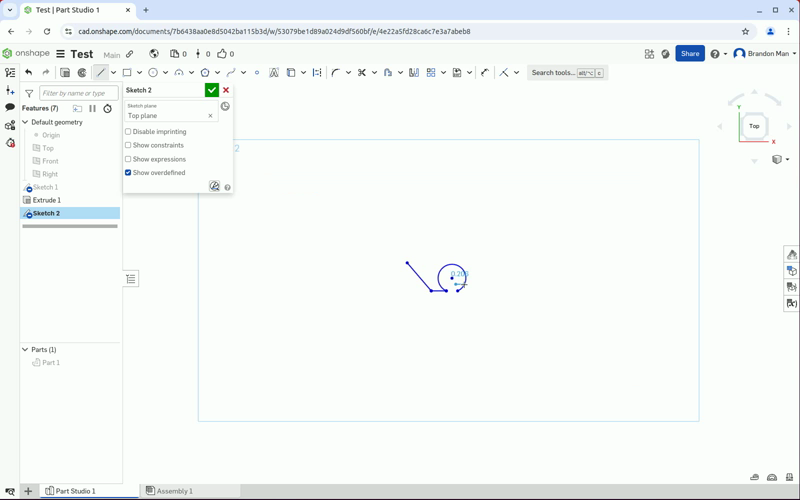
scroll(6)
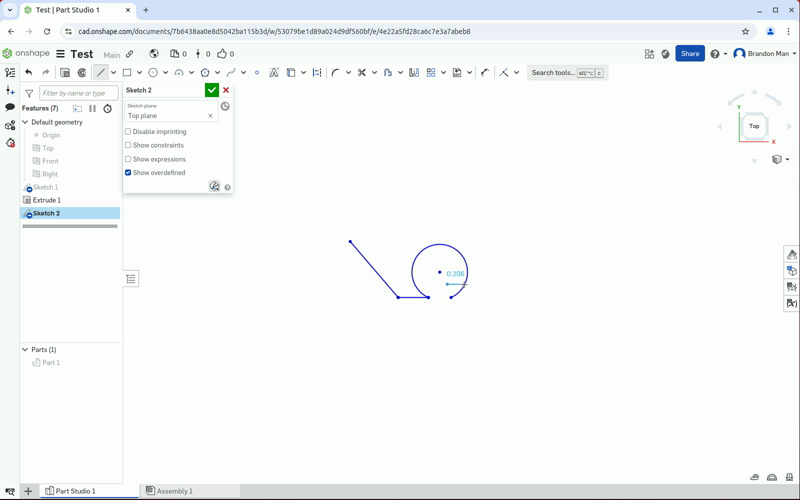
click(464, 284)
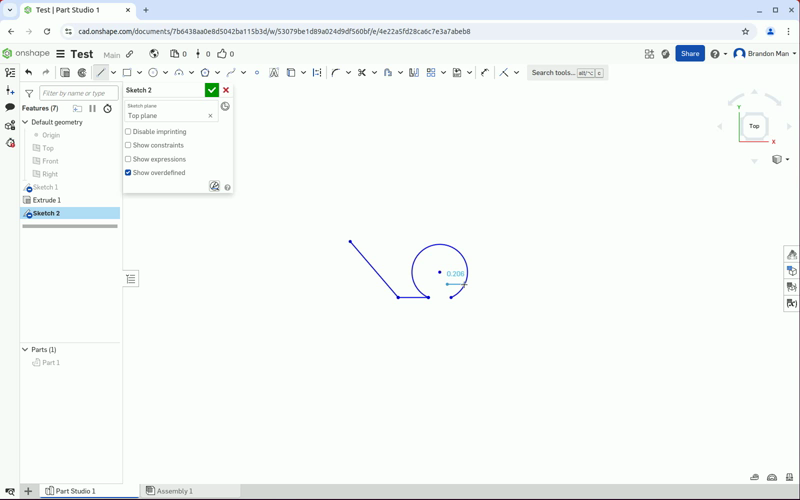
scroll(-6)
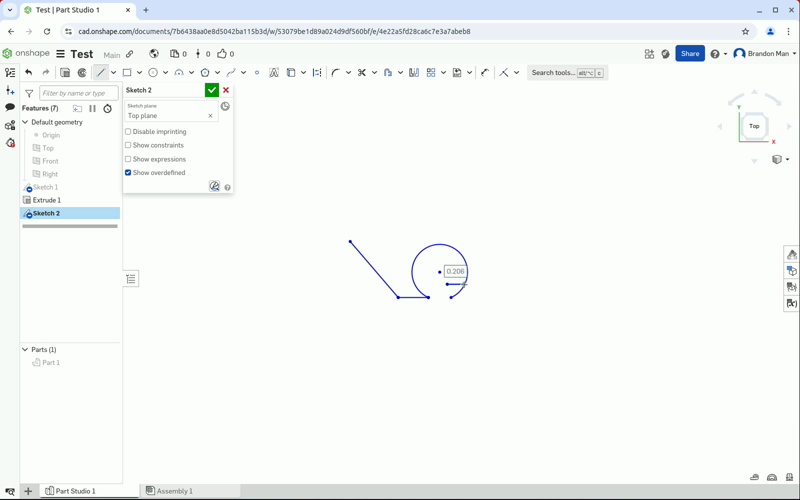
scroll(-6)
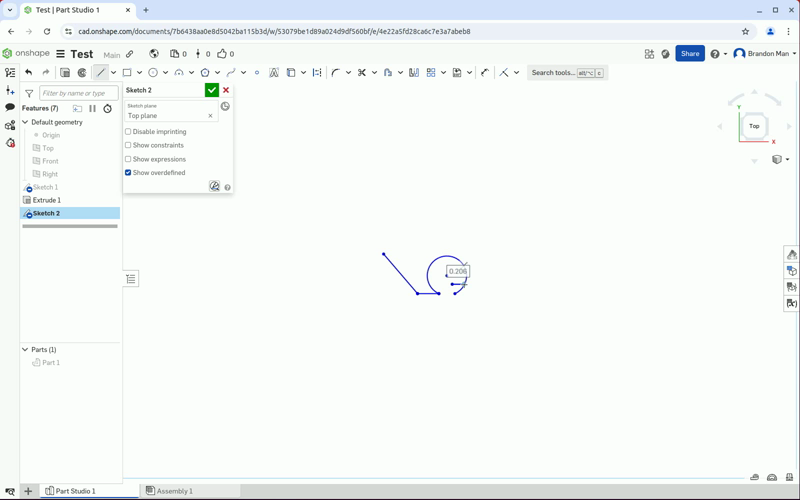
scroll(-6)
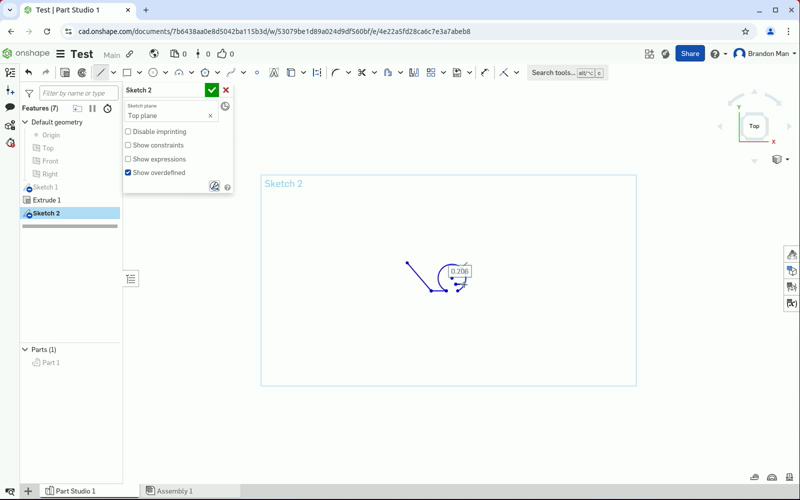
scroll(-6)
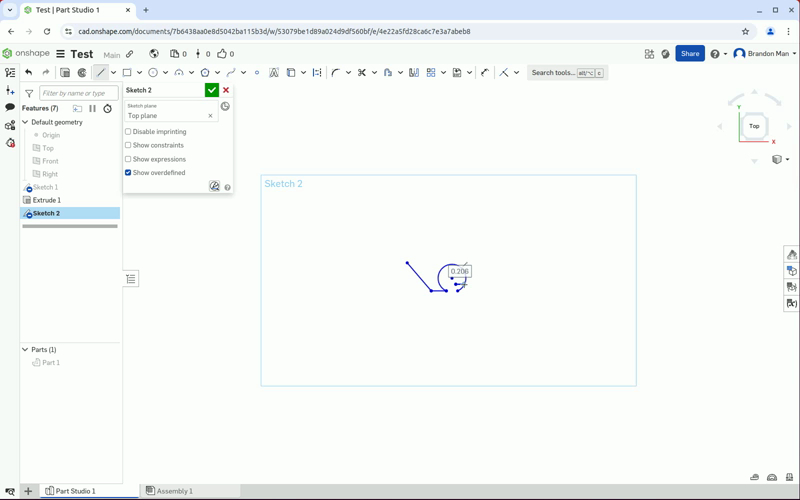
scroll(-6)
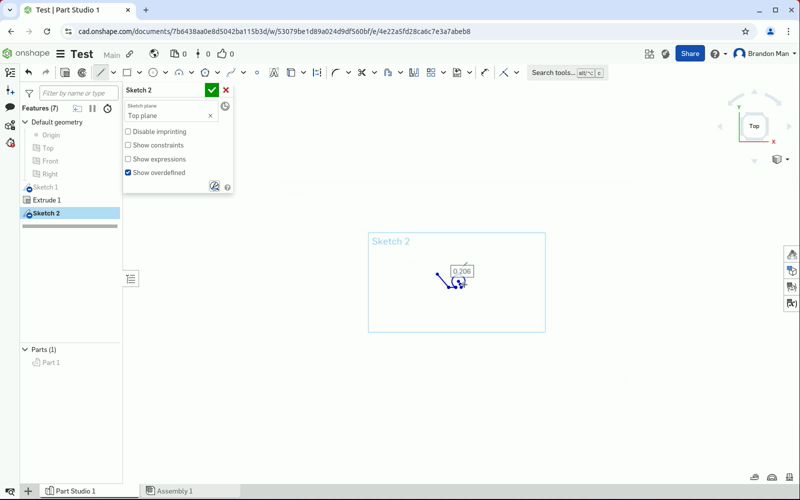
scroll(-6)
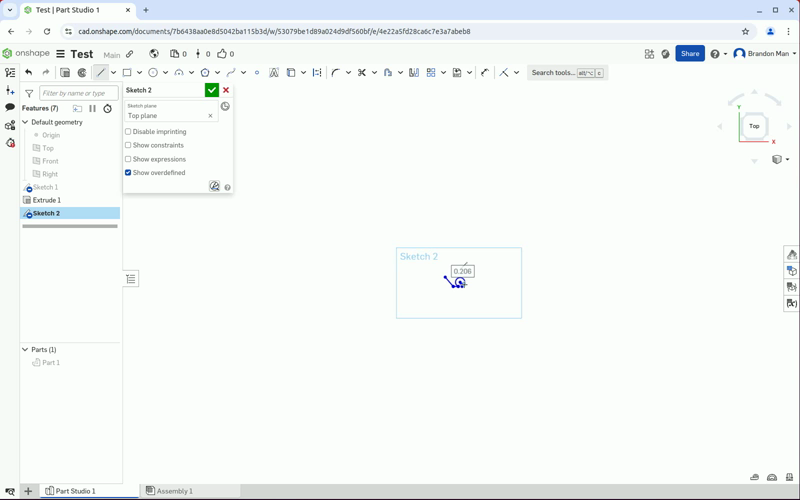
scroll(-6)
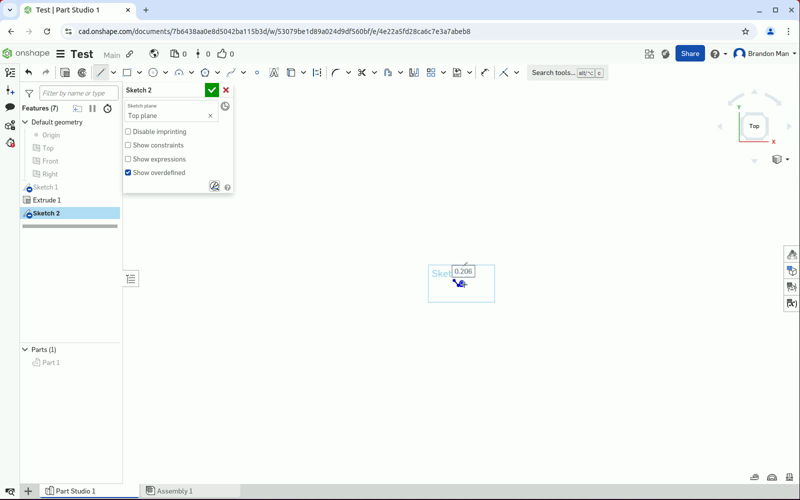
key_up(shift)
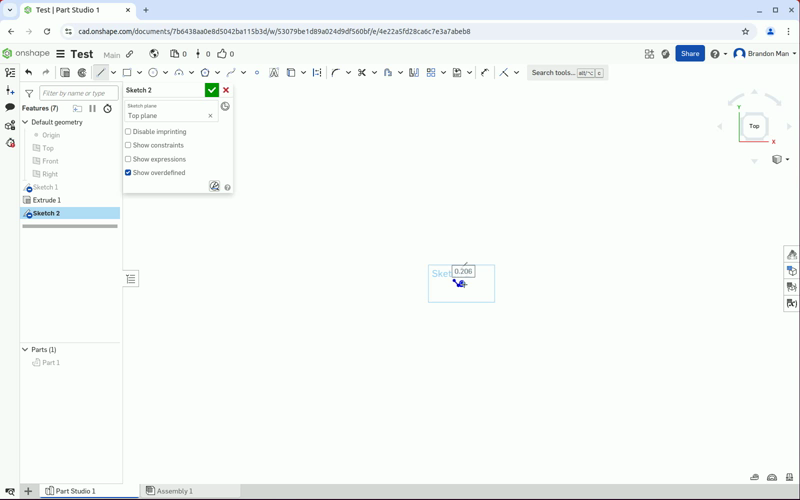
key_down(shift)
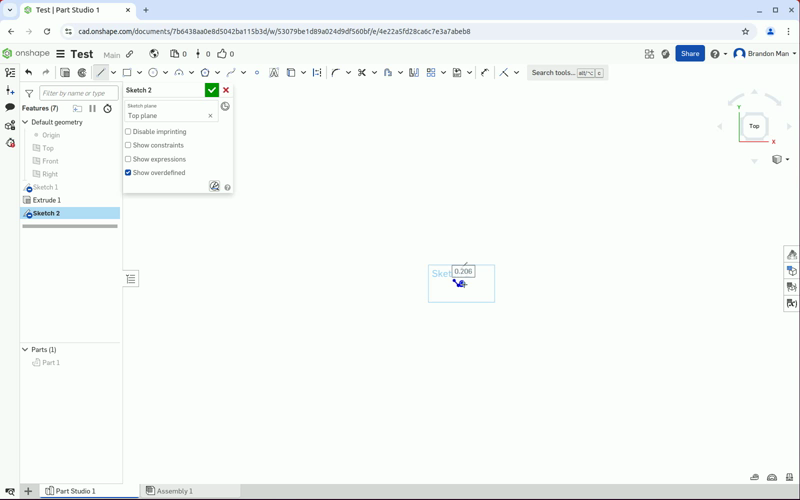
mouse_move(494, 284)
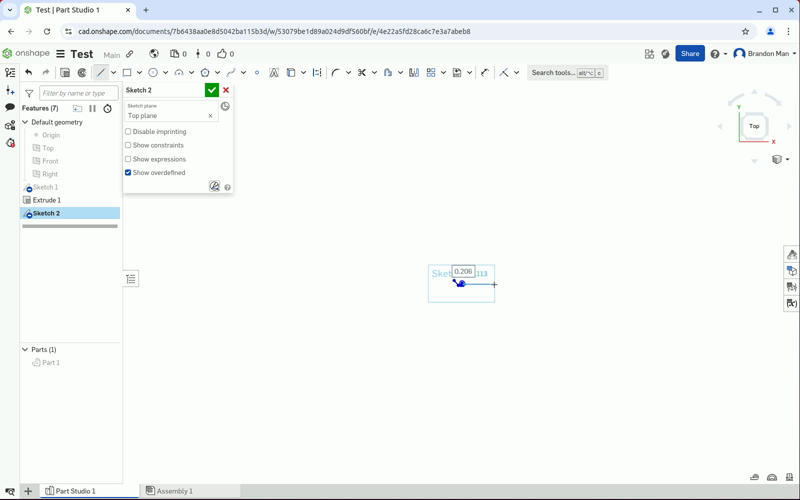
mouse_move(467, 280)
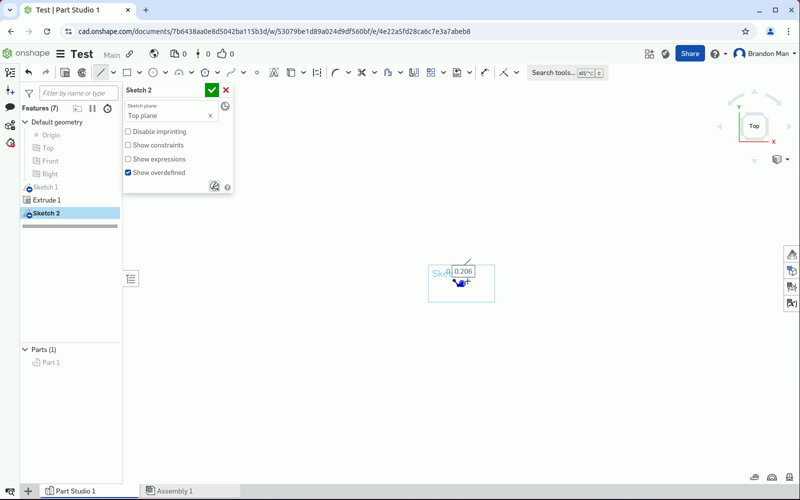
scroll(6)
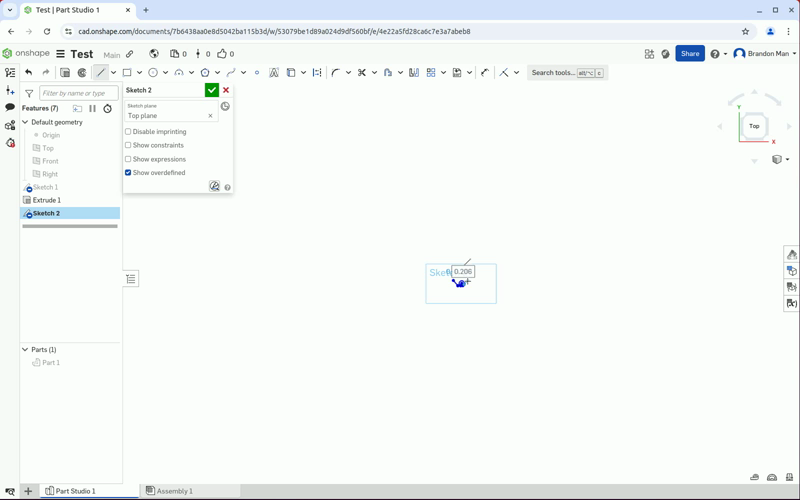
scroll(6)
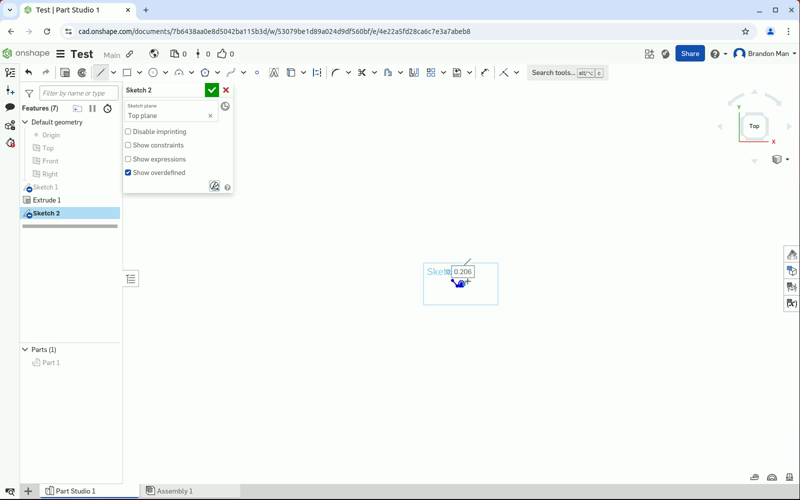
scroll(6)
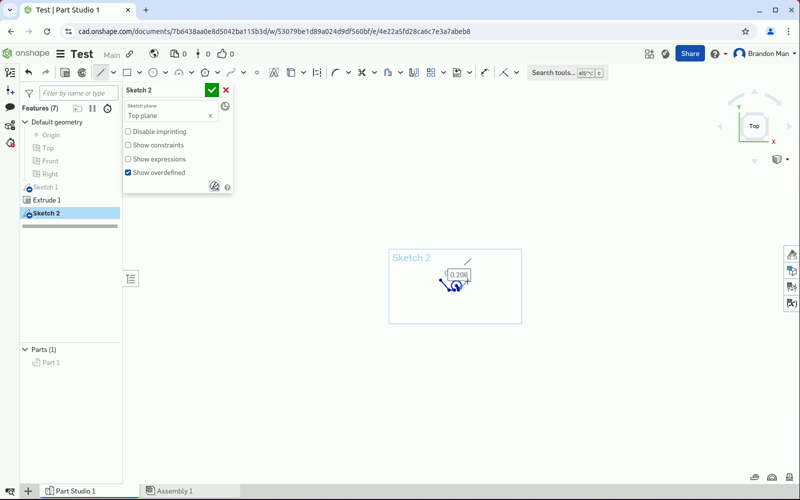
scroll(6)
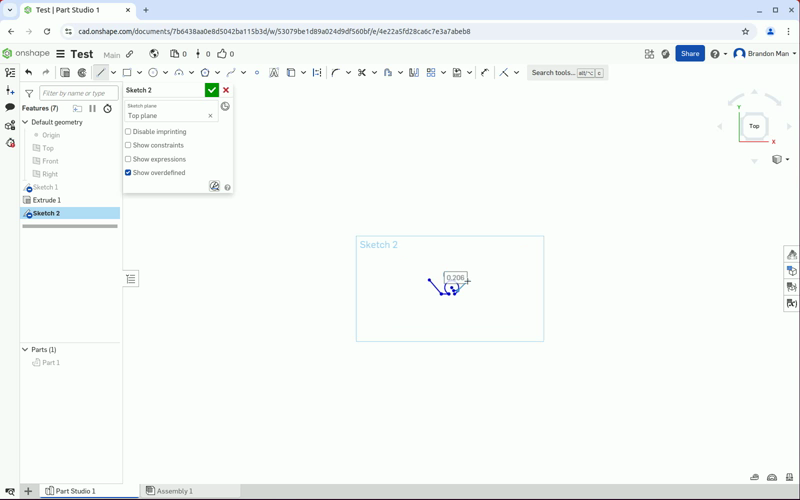
scroll(6)
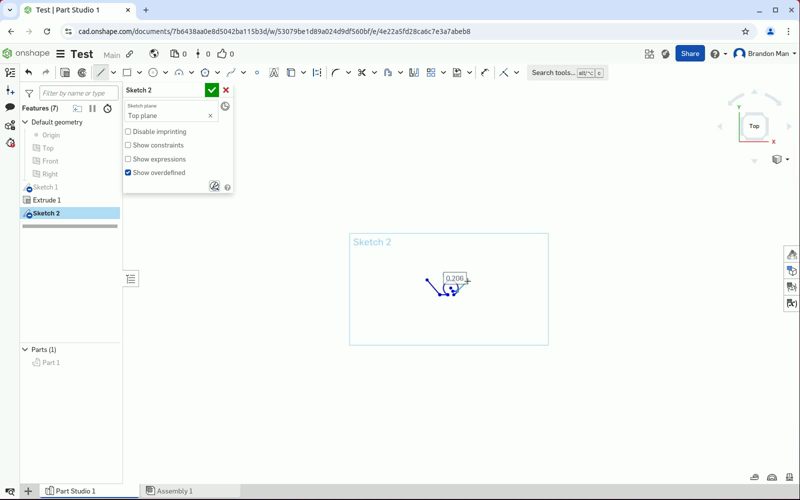
scroll(6)
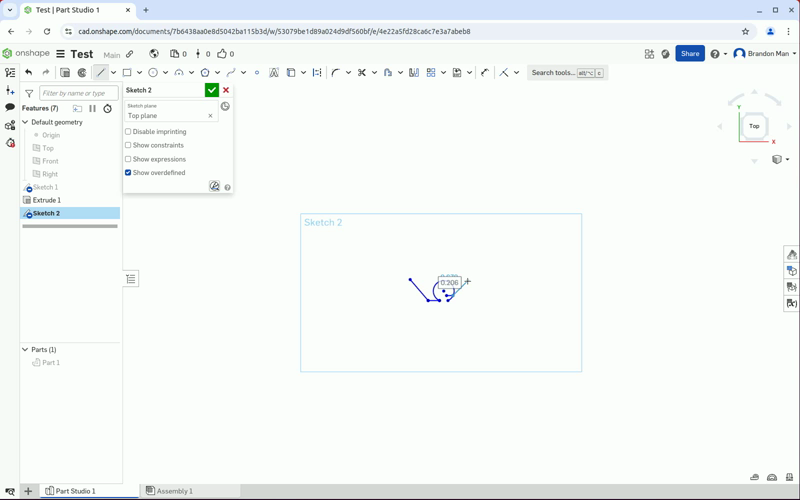
scroll(6)
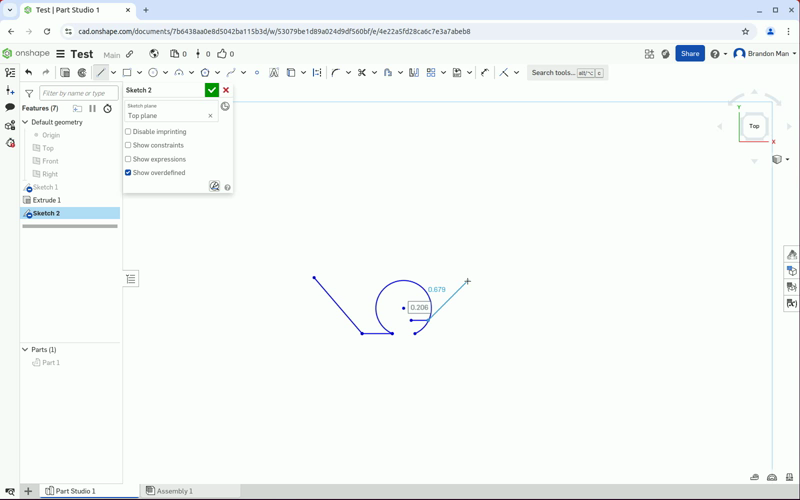
click(467, 280)
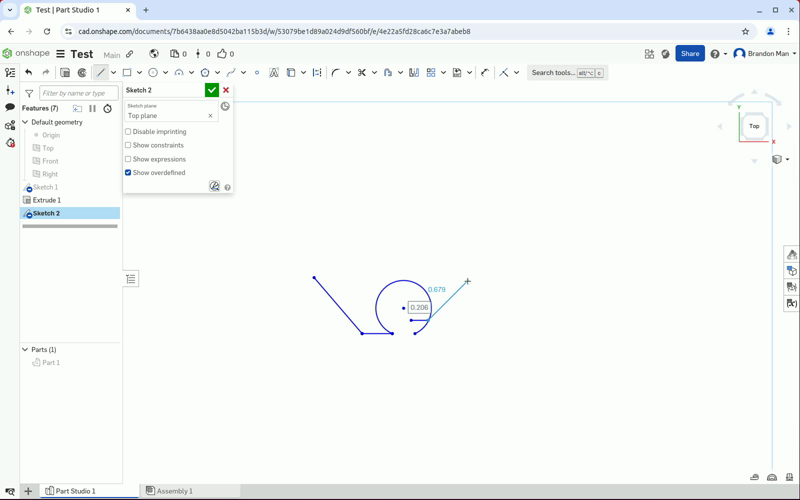
scroll(-6)
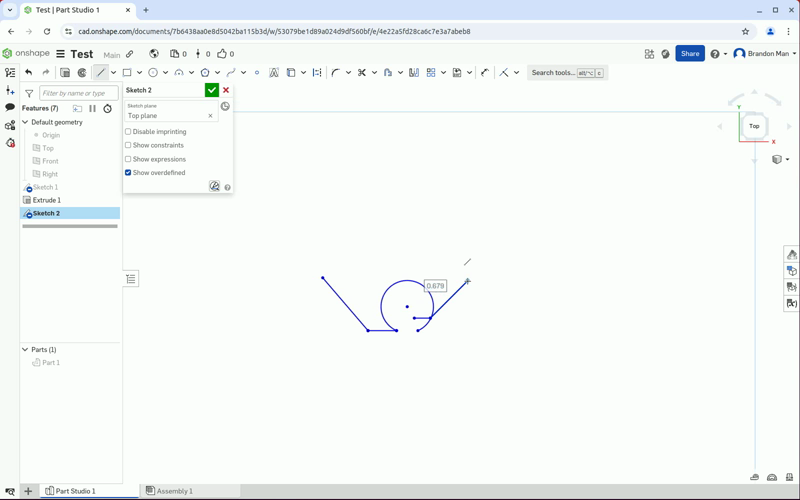
scroll(-6)
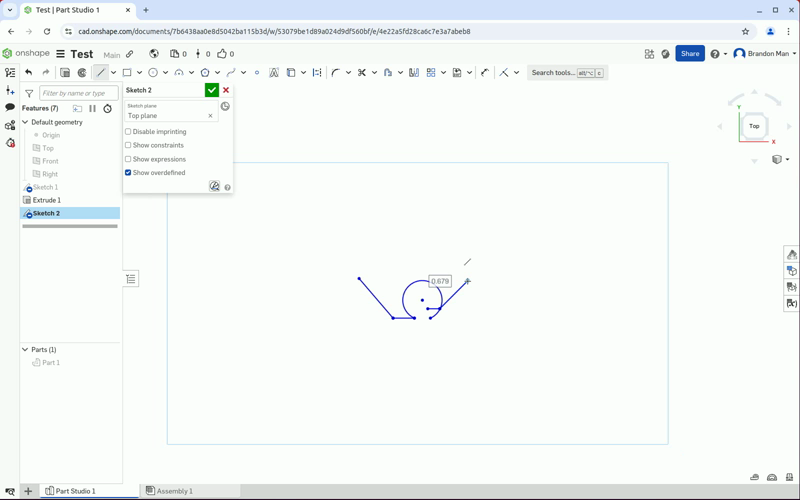
scroll(-6)
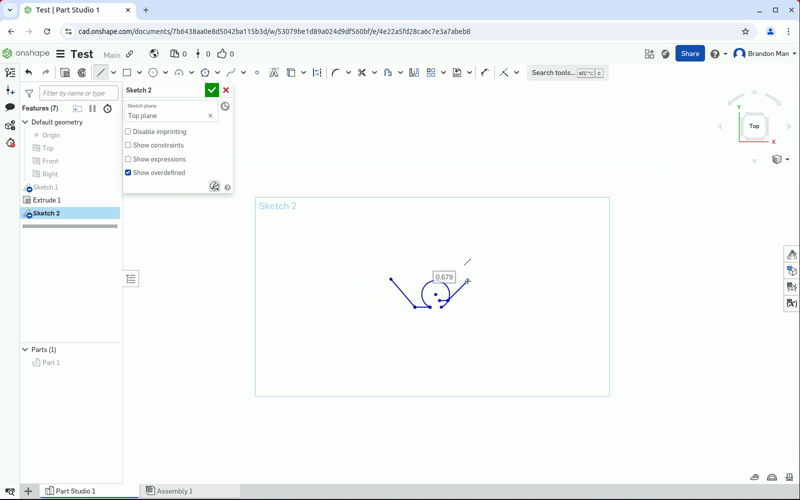
scroll(-6)
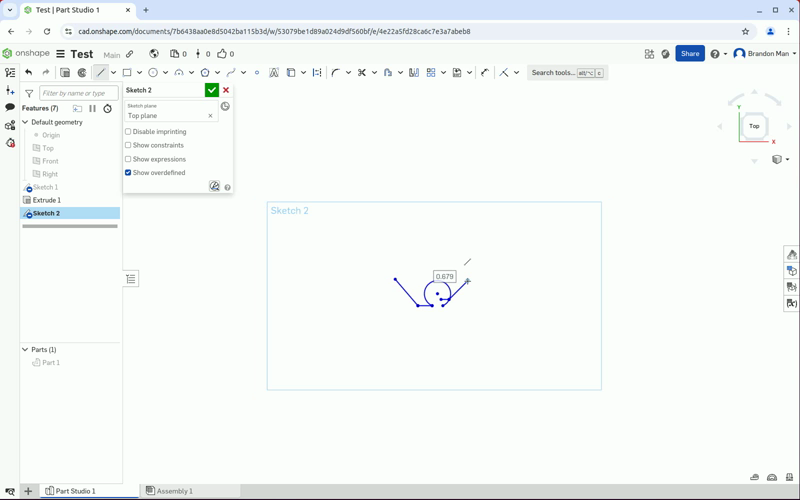
scroll(-6)
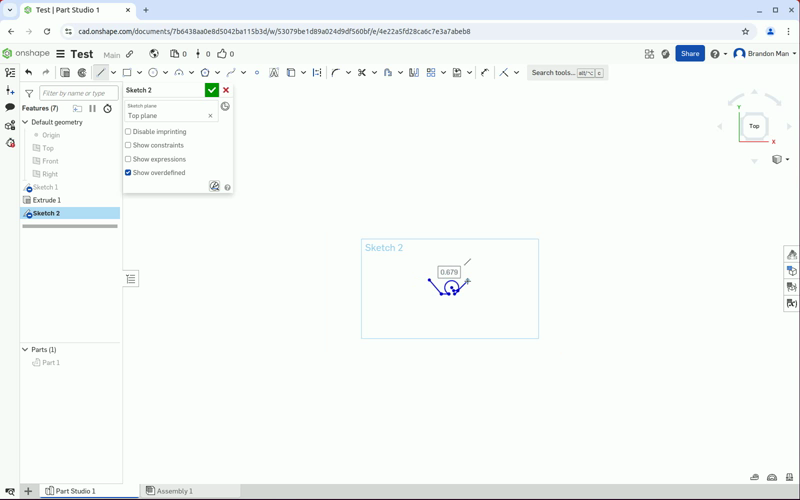
scroll(-6)
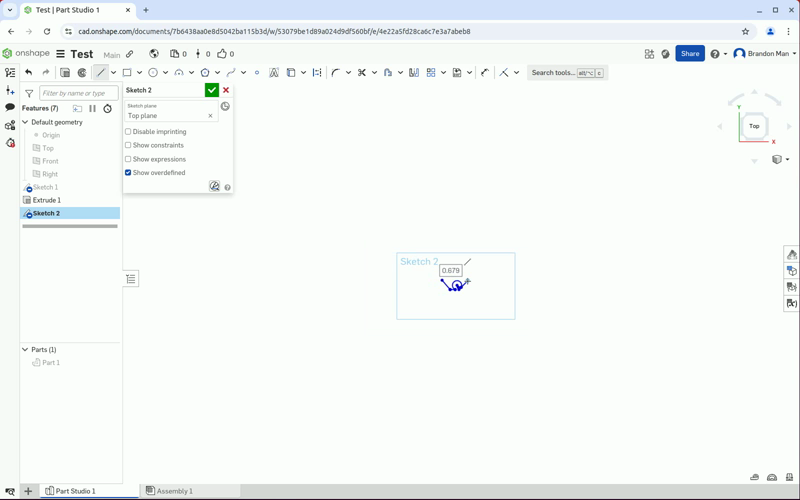
scroll(-6)
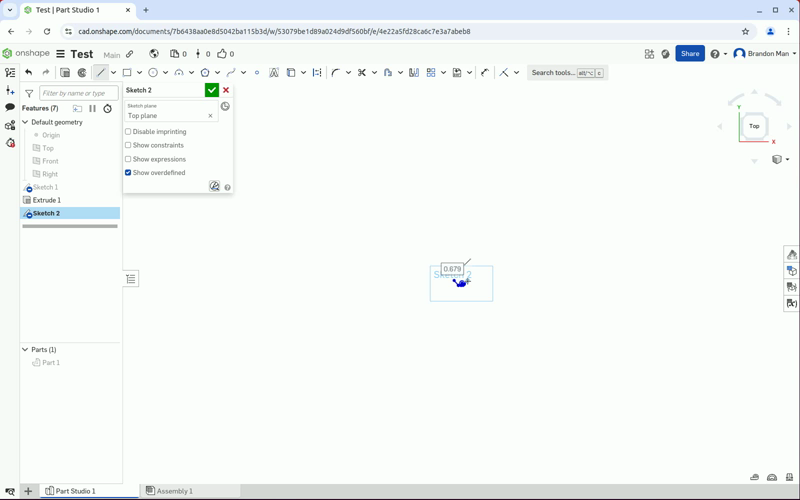
key_up(shift)
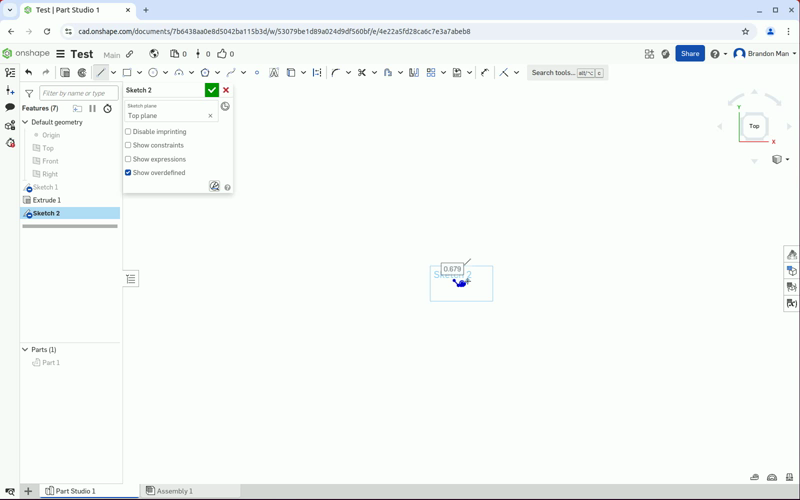
mouse_move(497, 280)
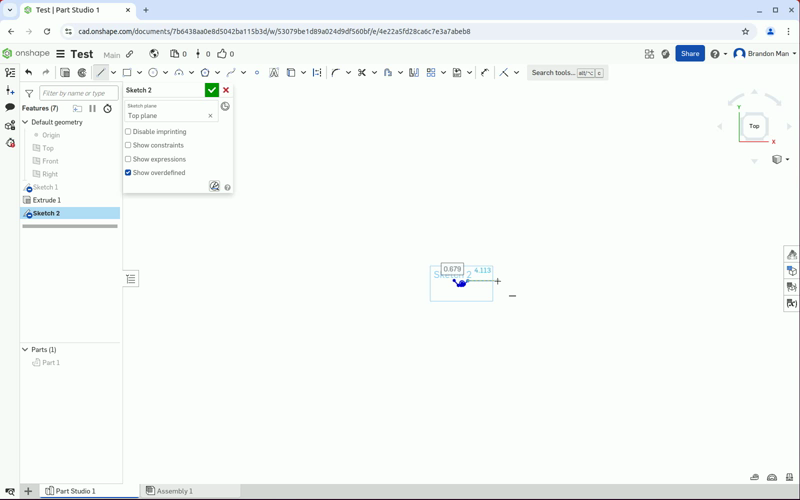
key_down(shift)
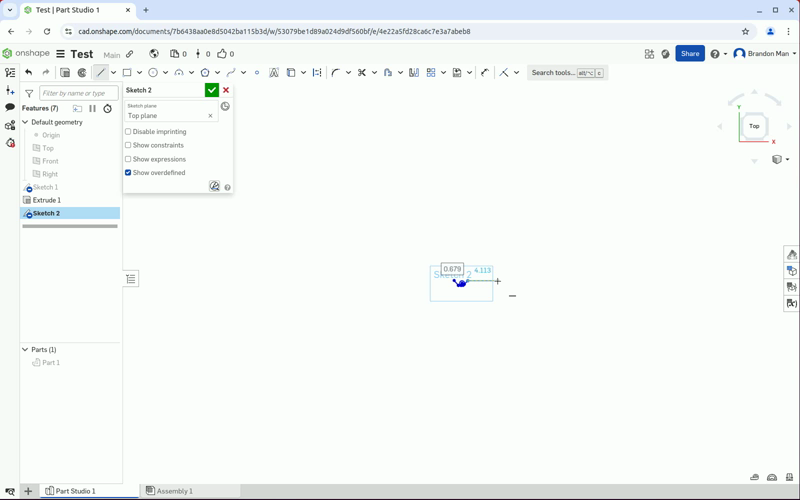
mouse_move(456, 280)
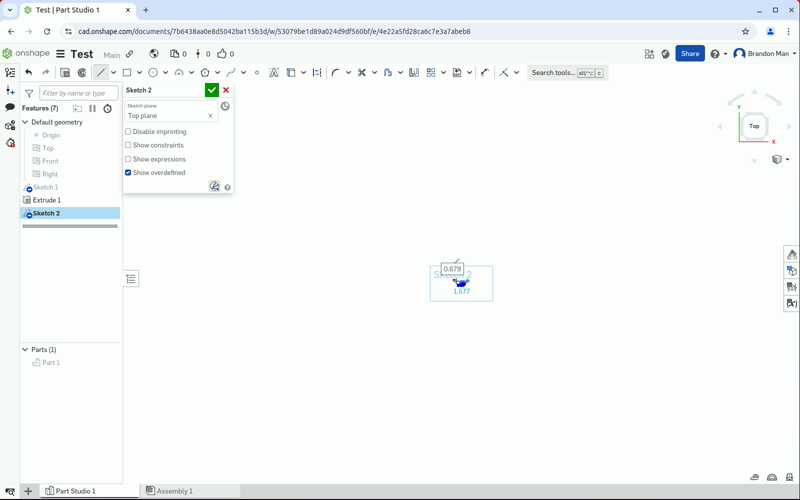
key_up(shift)
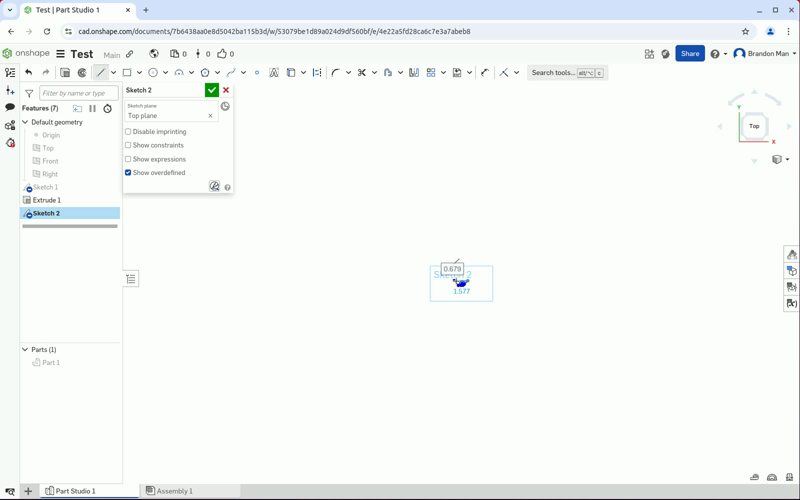
click(456, 280)
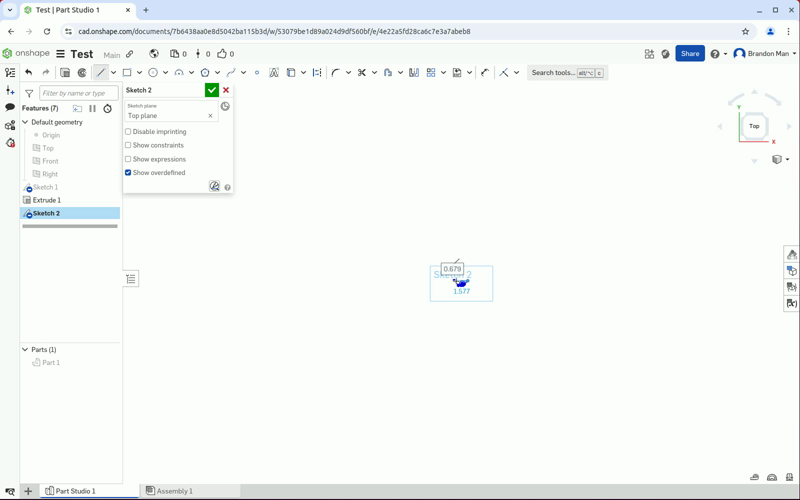
key(esc)
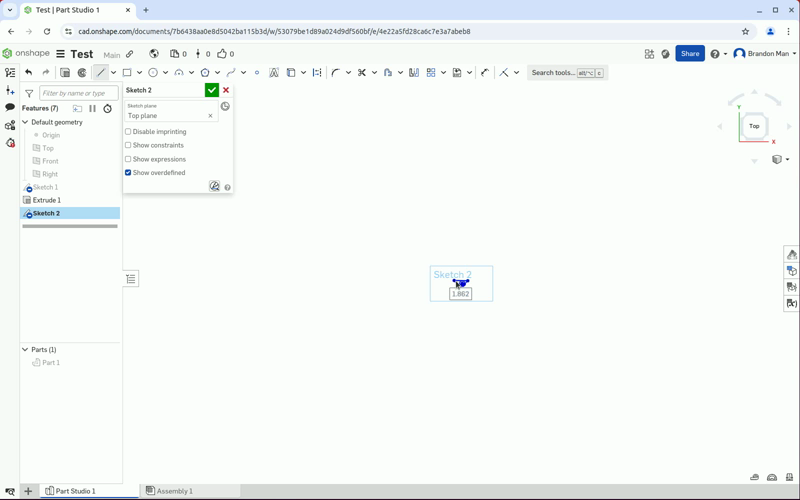
mouse_move(457, 281)
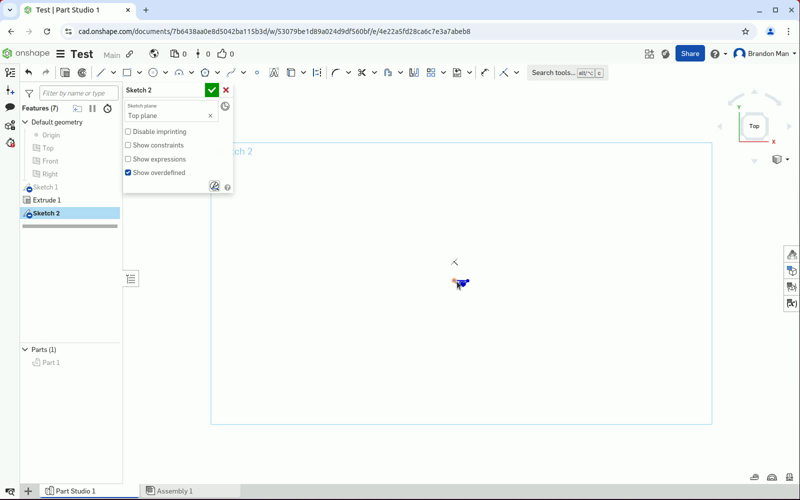
scroll(6)
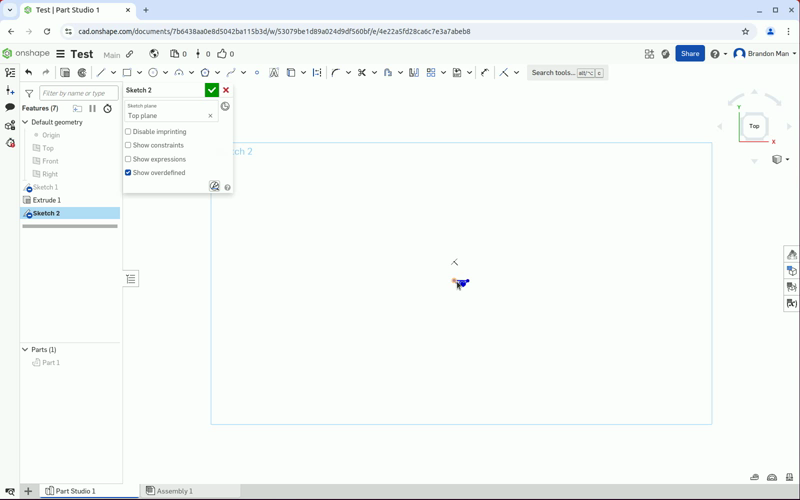
scroll(6)
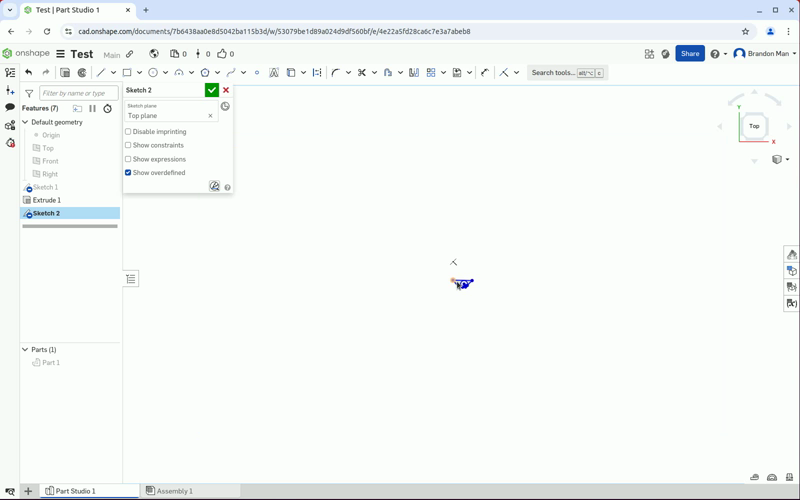
scroll(6)
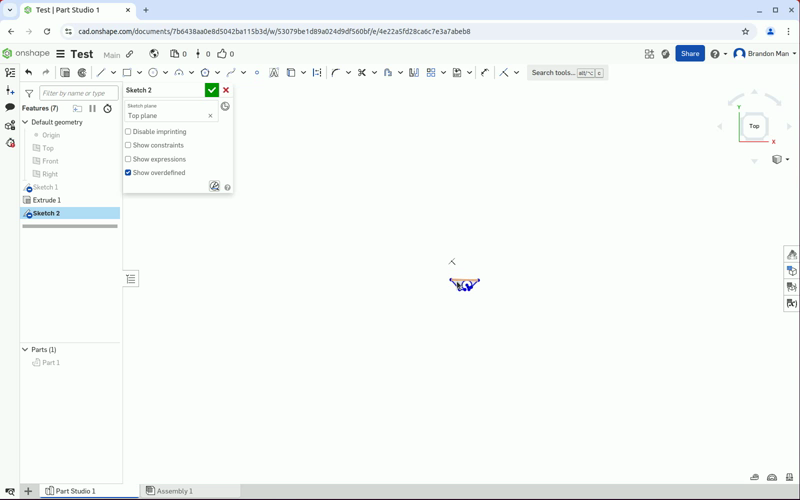
scroll(6)
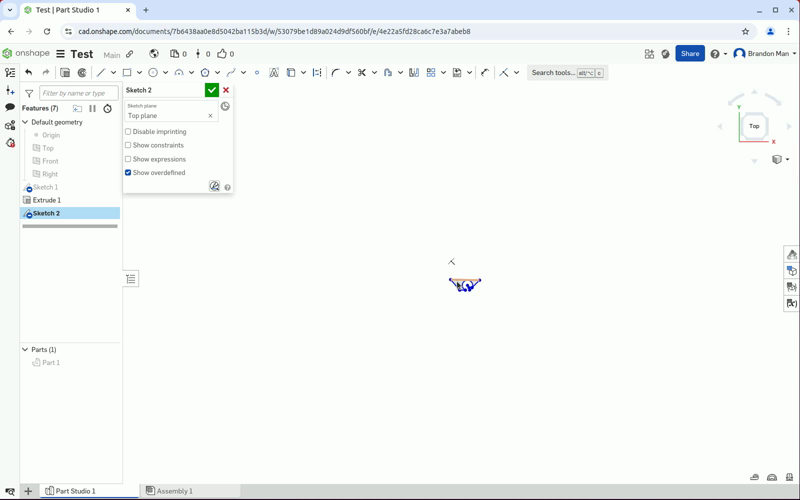
scroll(6)
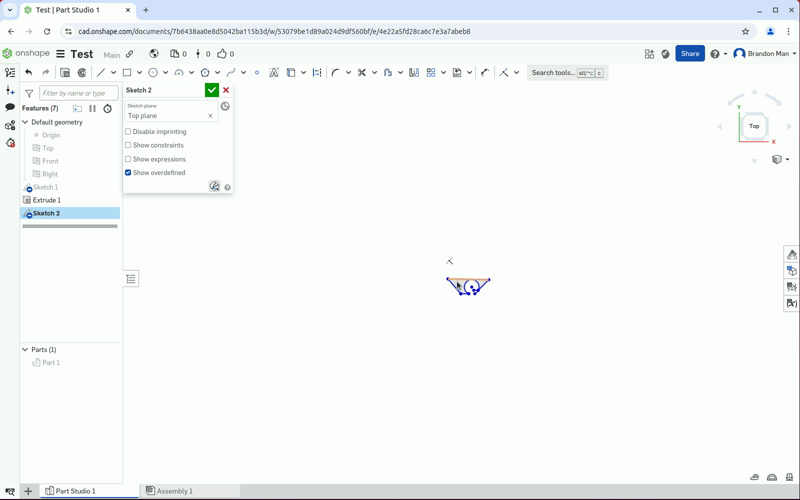
scroll(6)
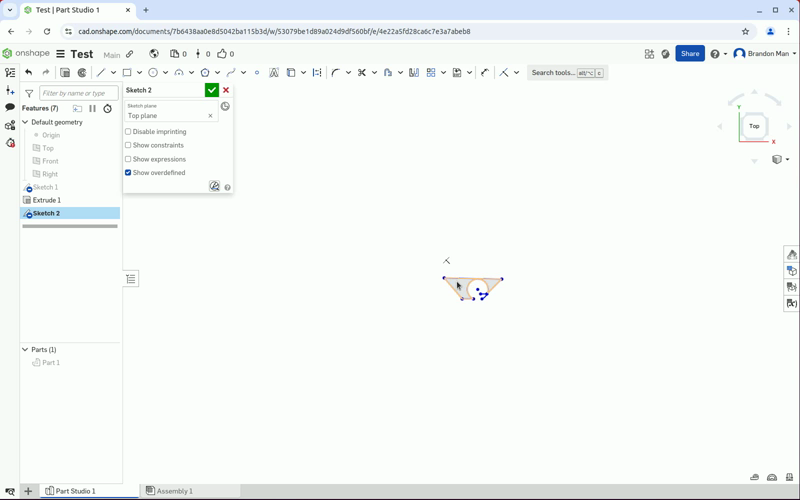
scroll(6)
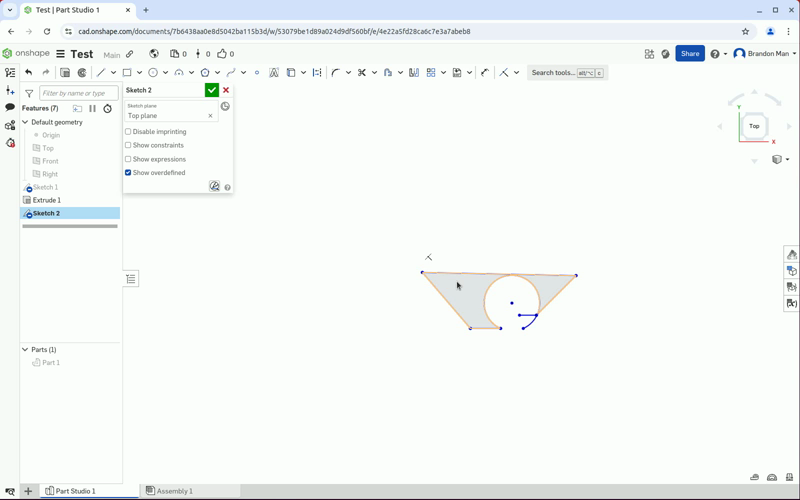
click(457, 281)
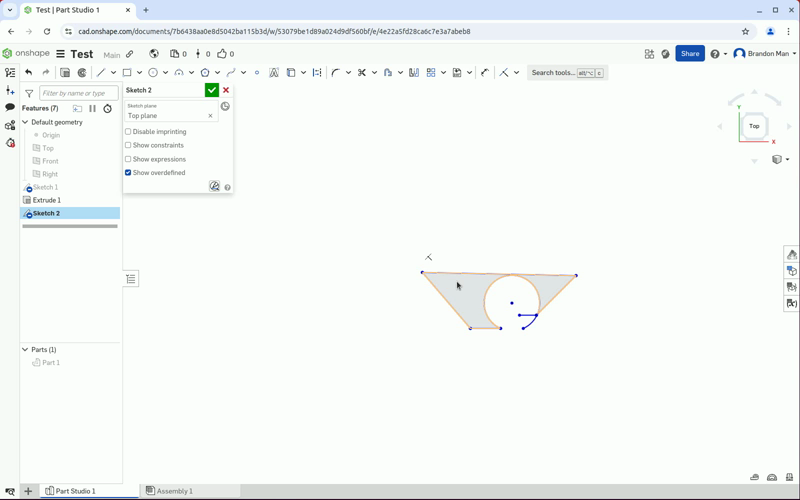
scroll(-6)
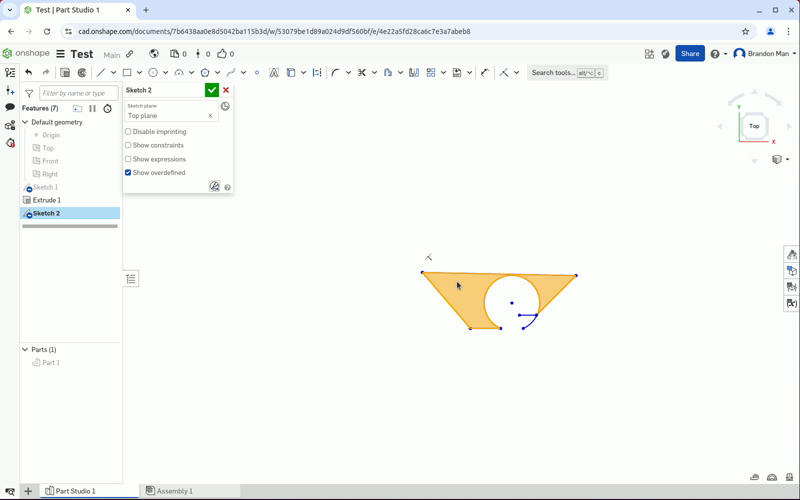
scroll(-6)
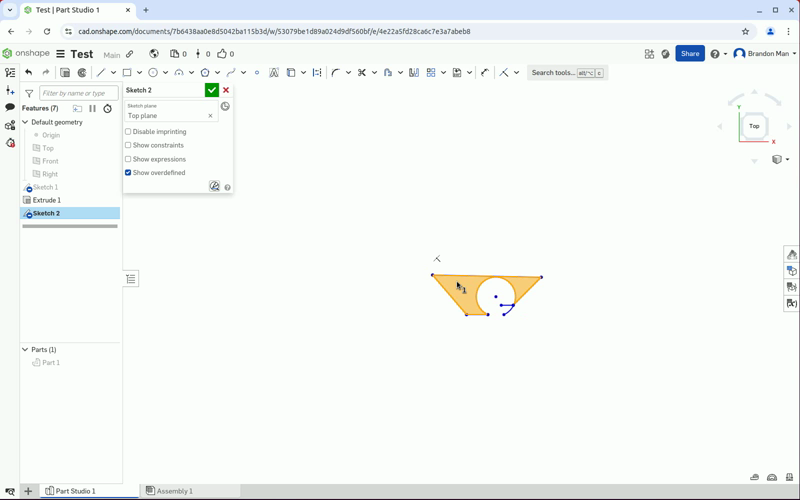
scroll(-6)
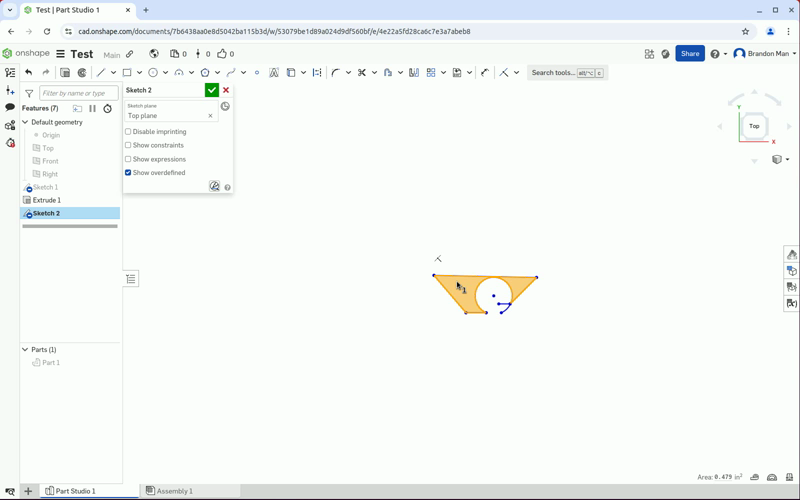
scroll(-6)
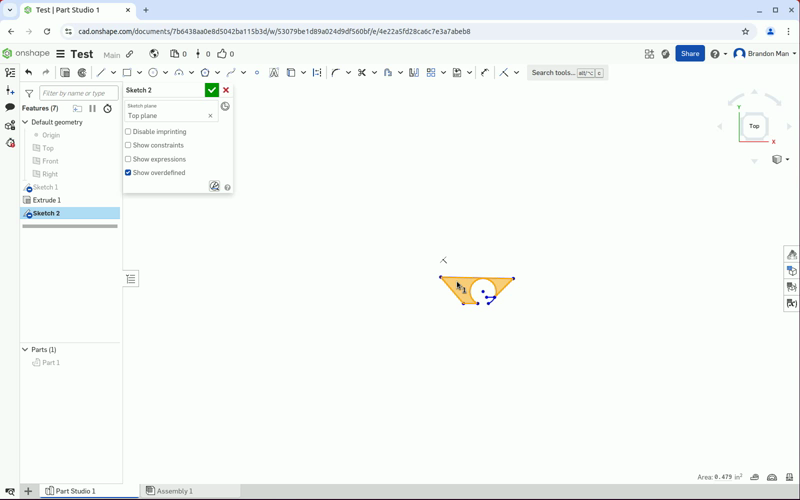
scroll(-6)
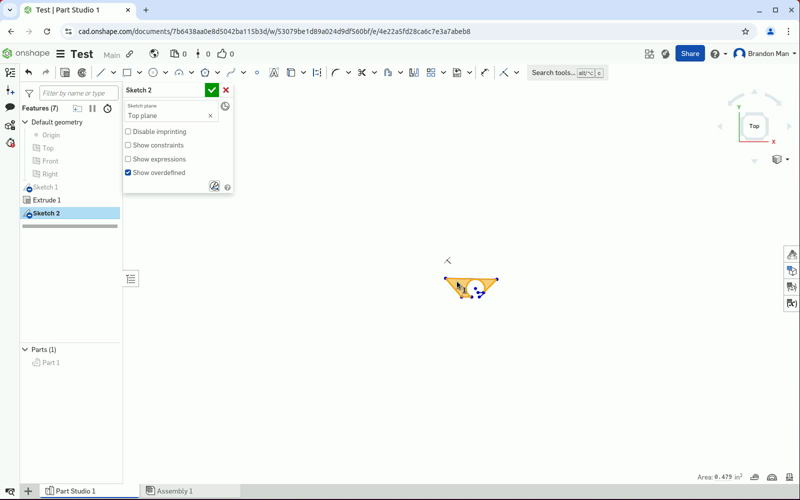
scroll(-6)
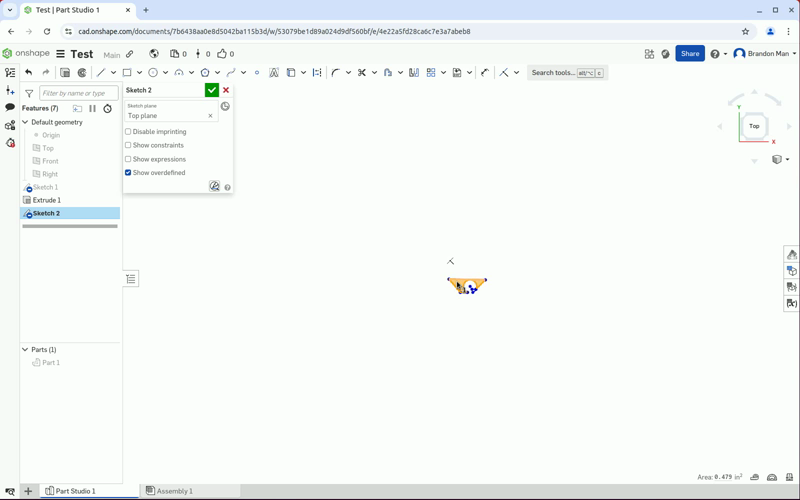
scroll(-6)
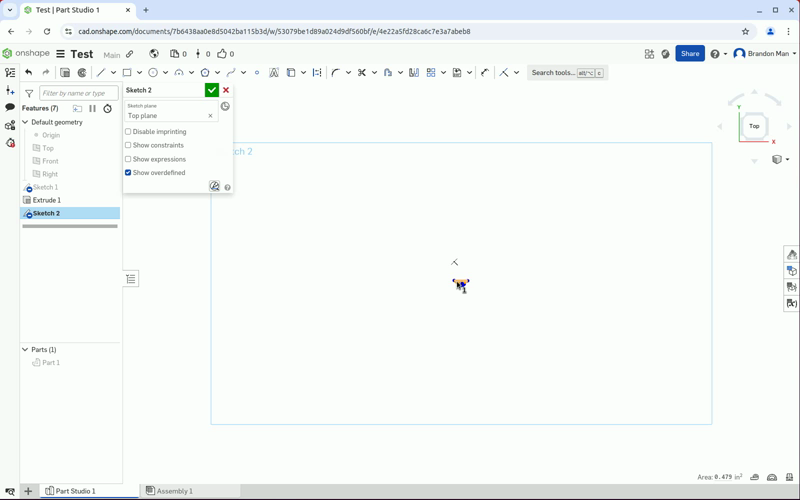
mouse_move(73, 352)
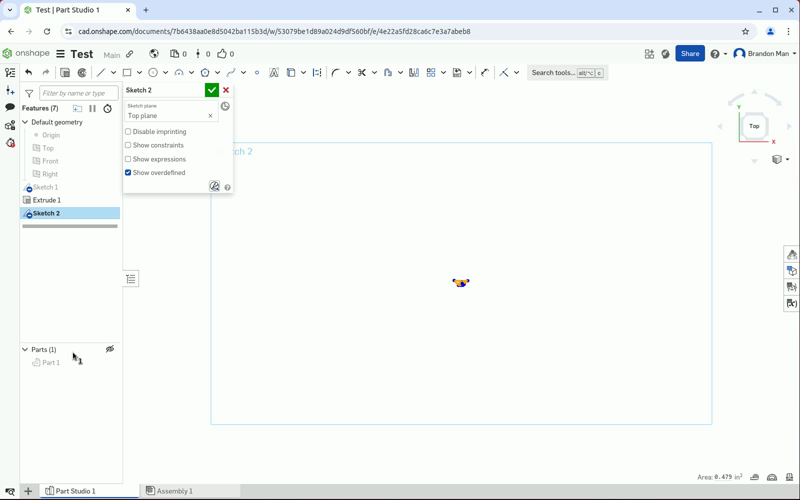
key(shift+y)
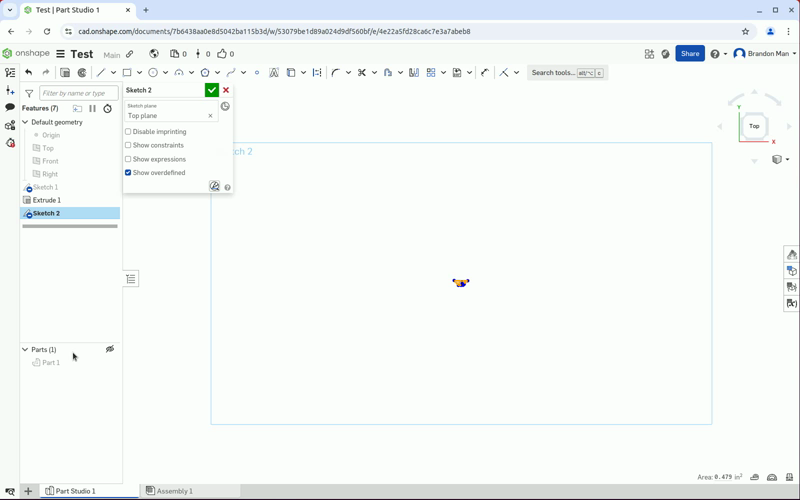
key(shift+e)
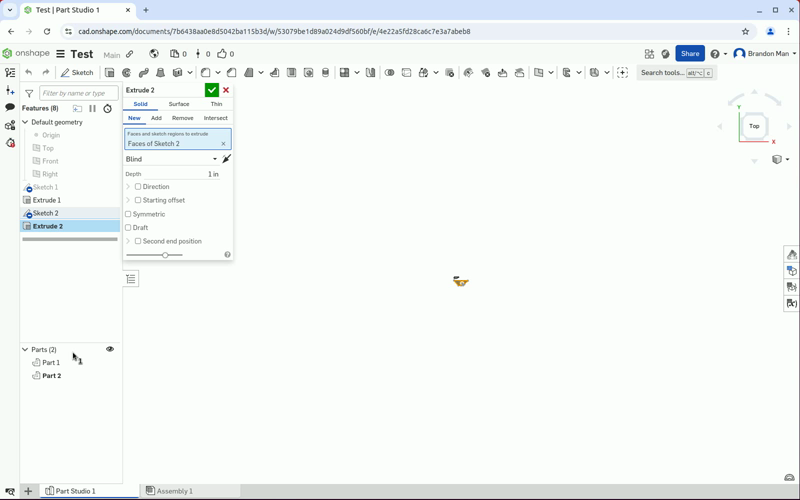
mouse_move(143, 106)
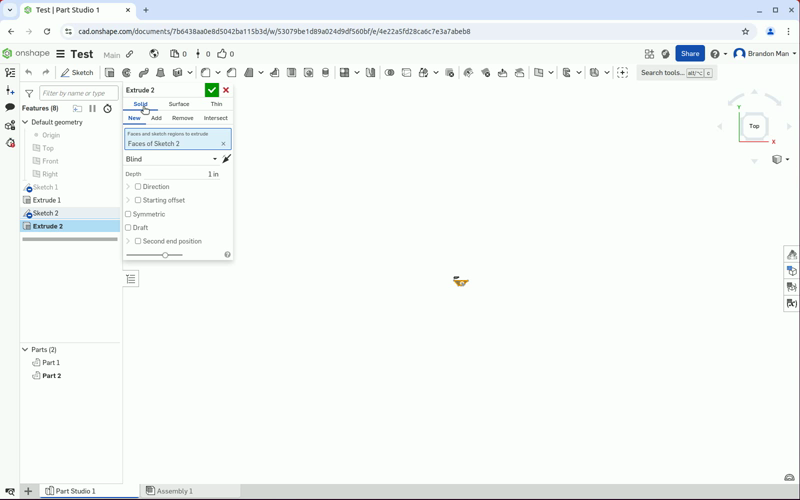
click(143, 106)
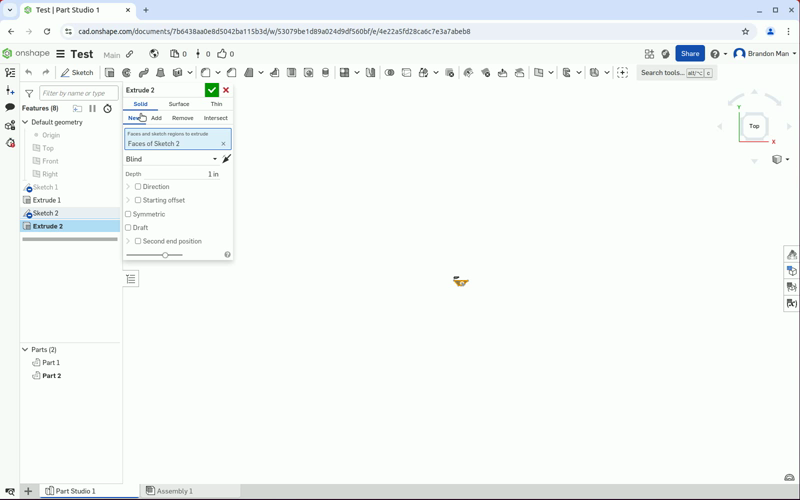
mouse_move(137, 120)
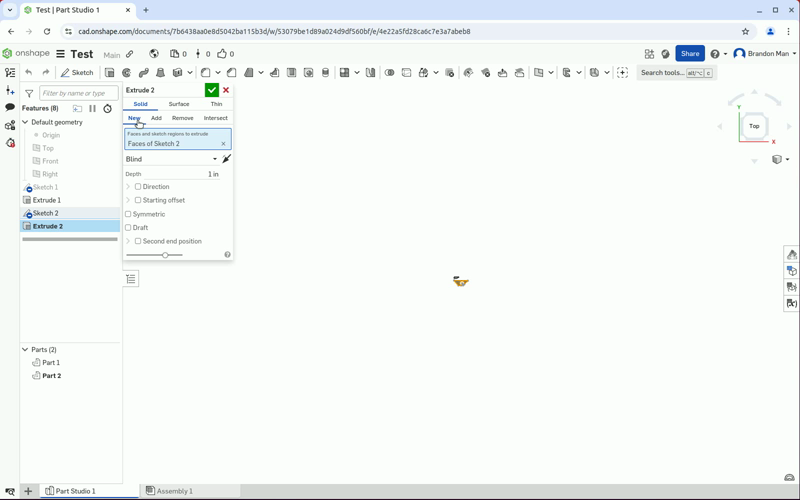
click(137, 120)
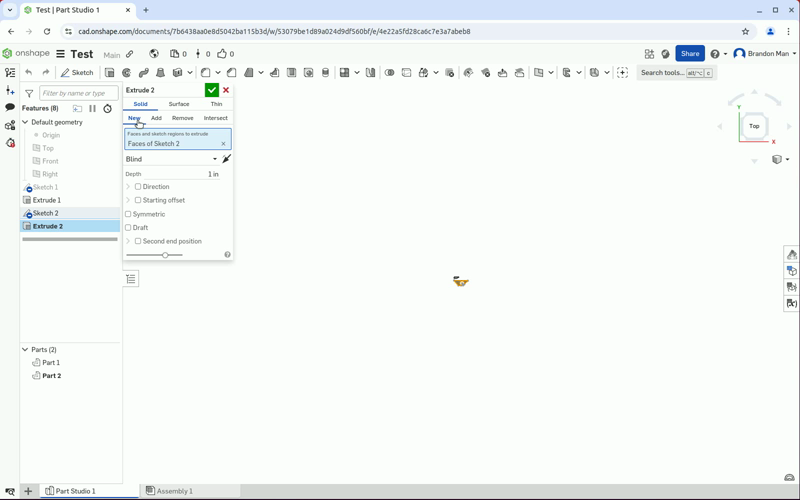
key(tab, 4)
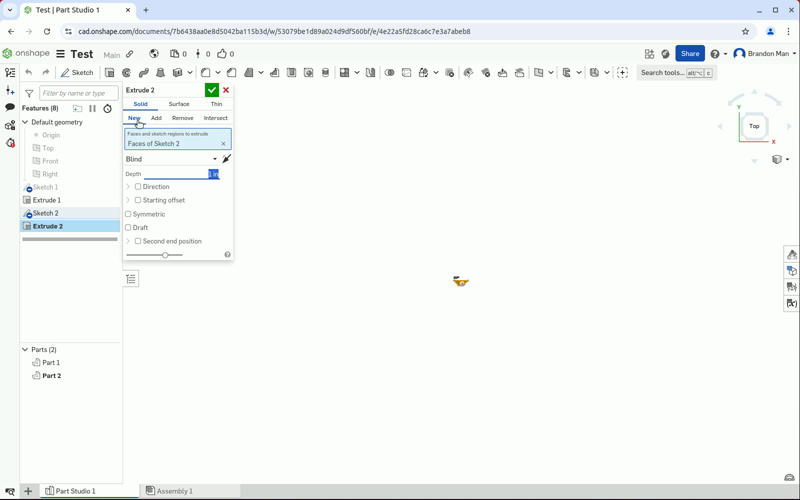
text(23.108)
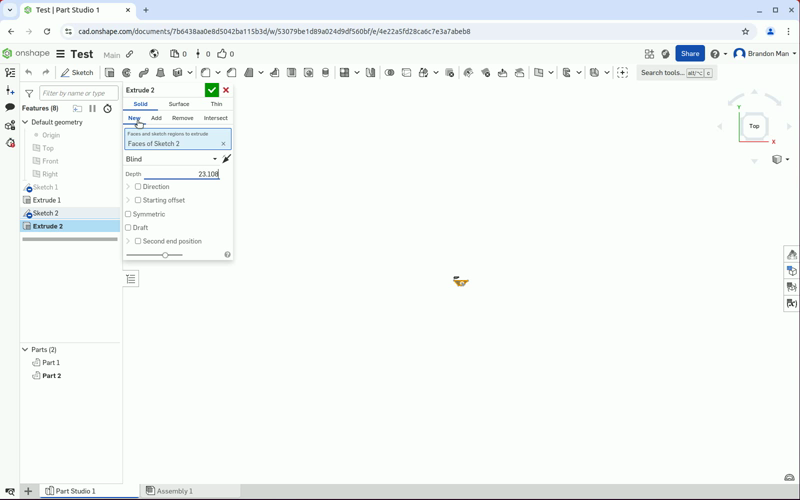
key(enter)
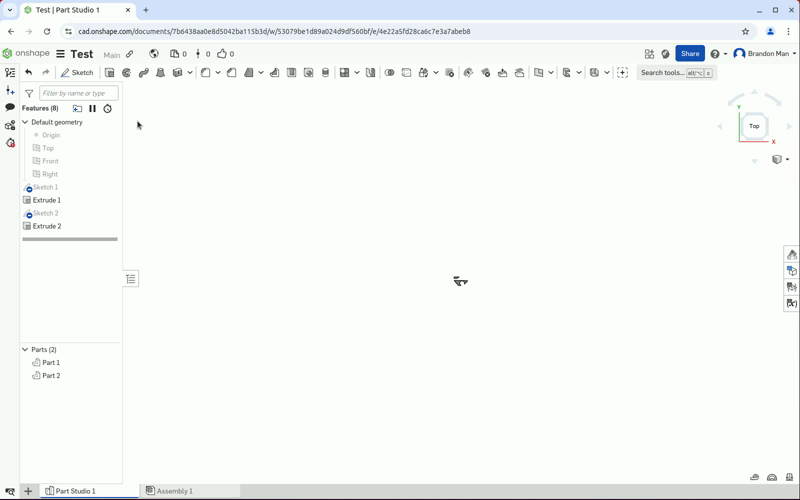
key(shift+h)
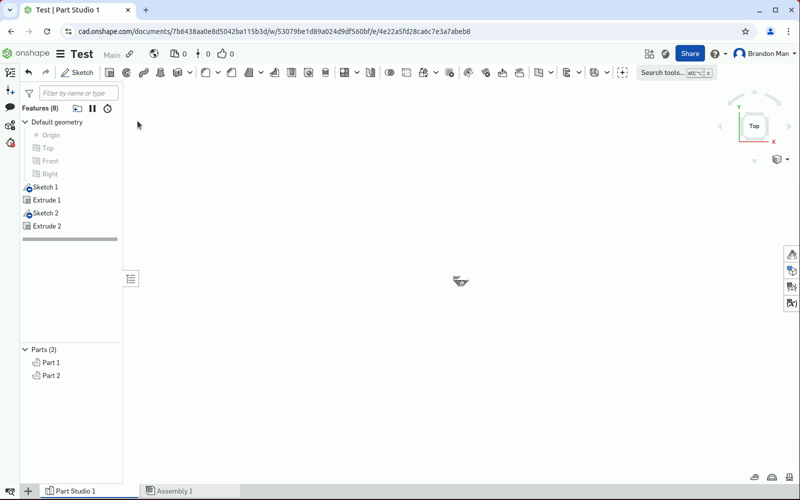
key(shift+h)
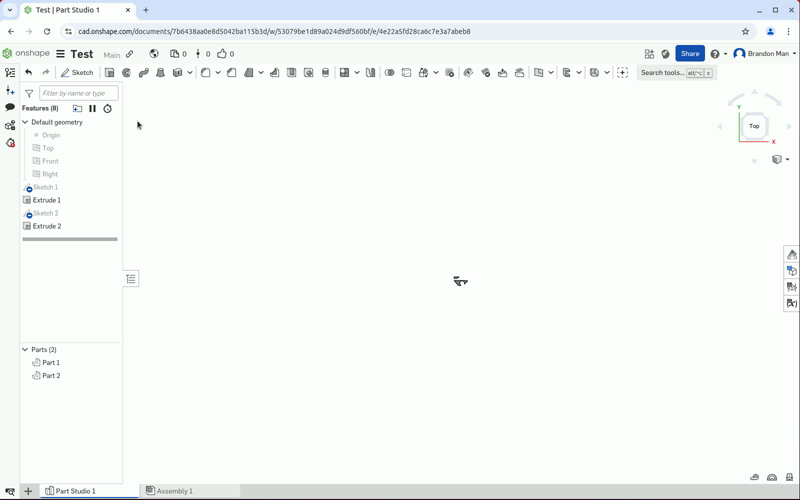
mouse_move(73, 189)
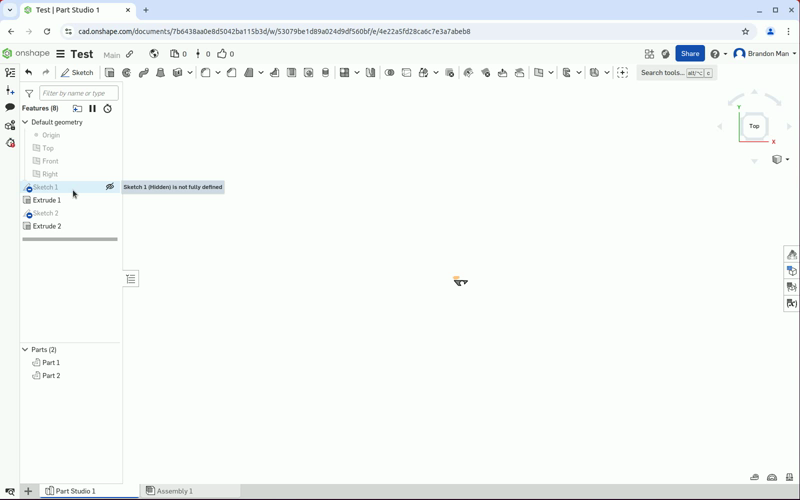
click(73, 189)
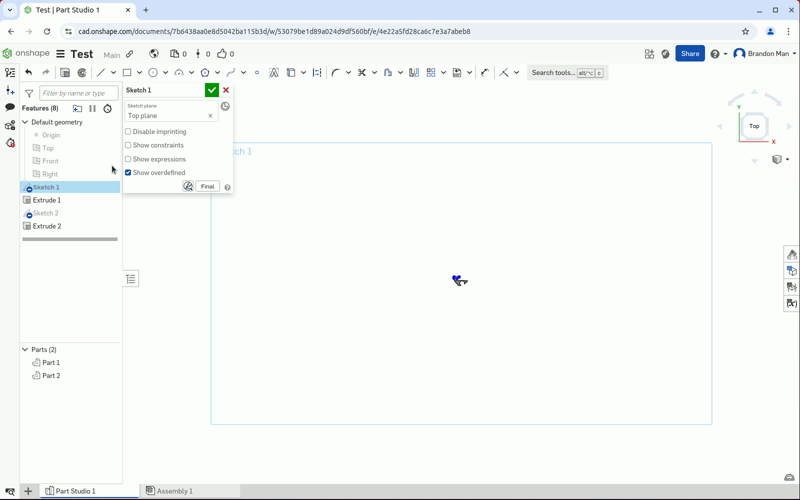
mouse_move(229, 92)
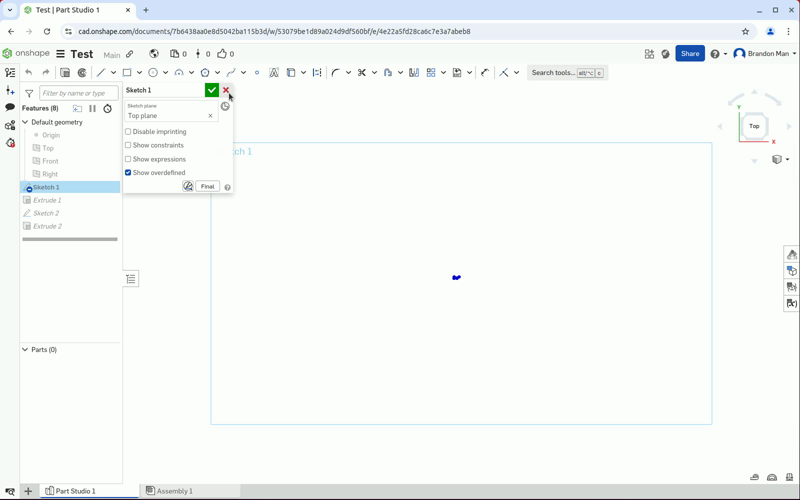
click(229, 92)
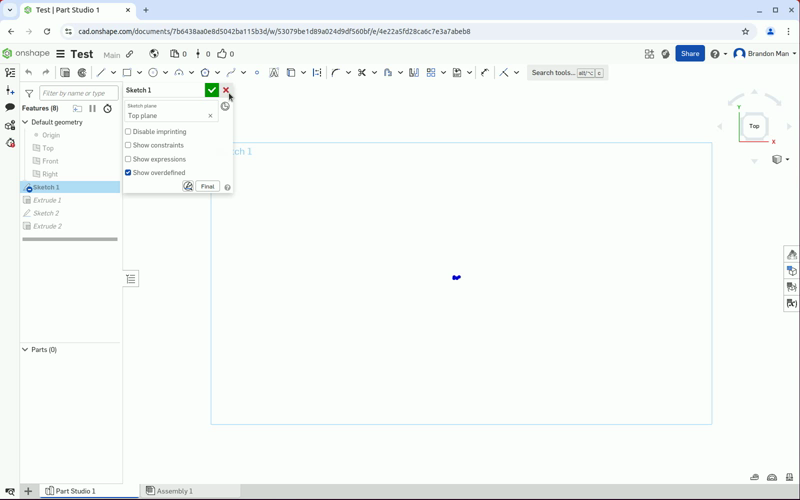
key(shift+s)
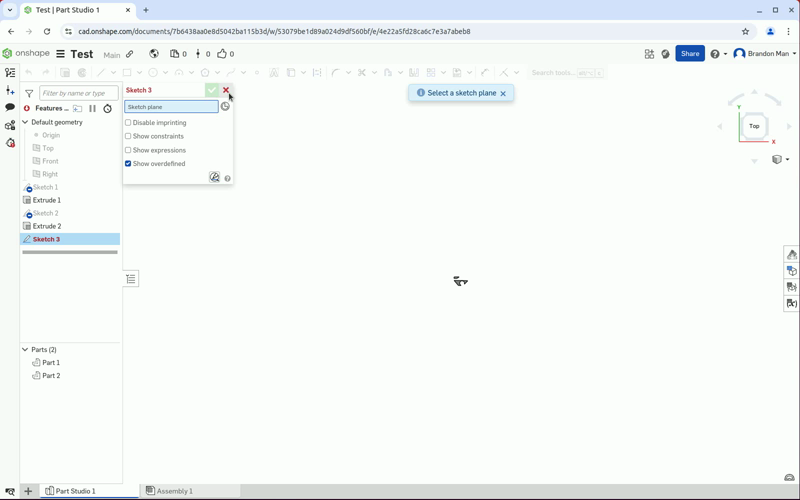
mouse_move(73, 150)
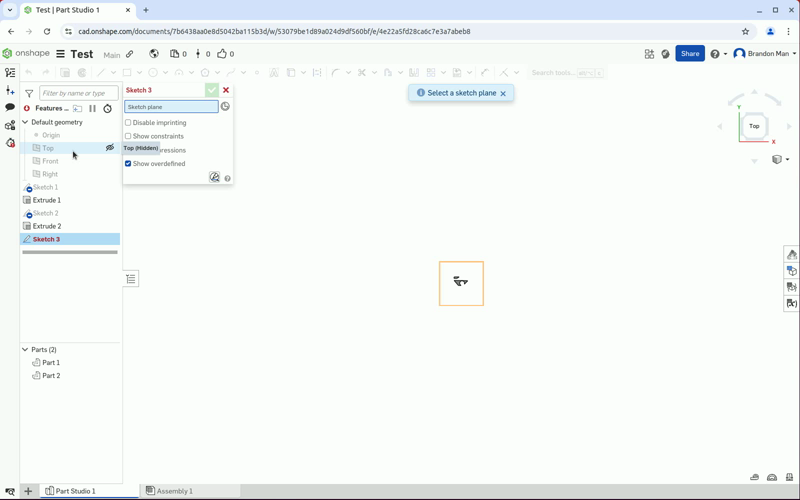
click(73, 150)
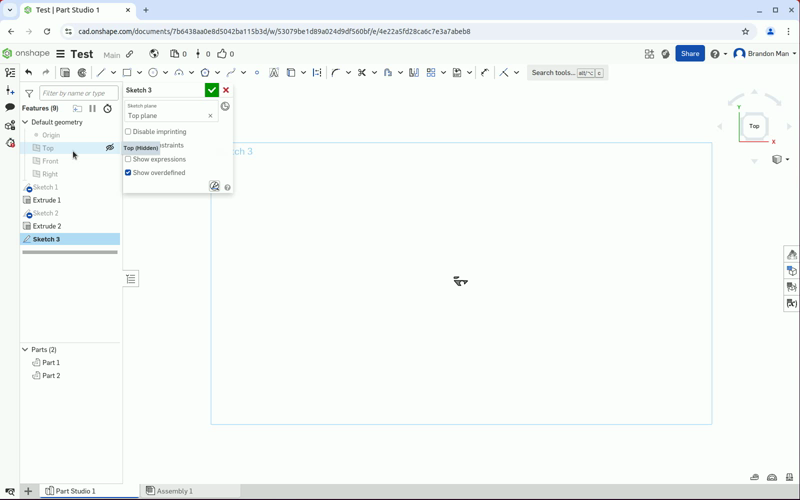
mouse_move(73, 352)
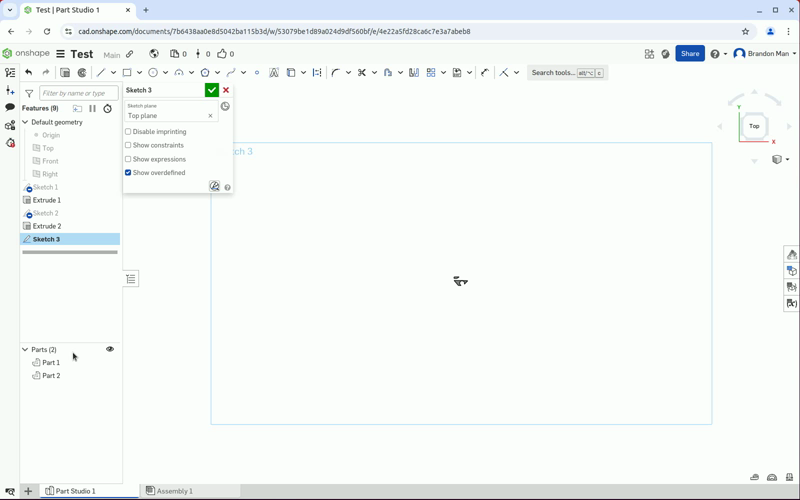
key(y)
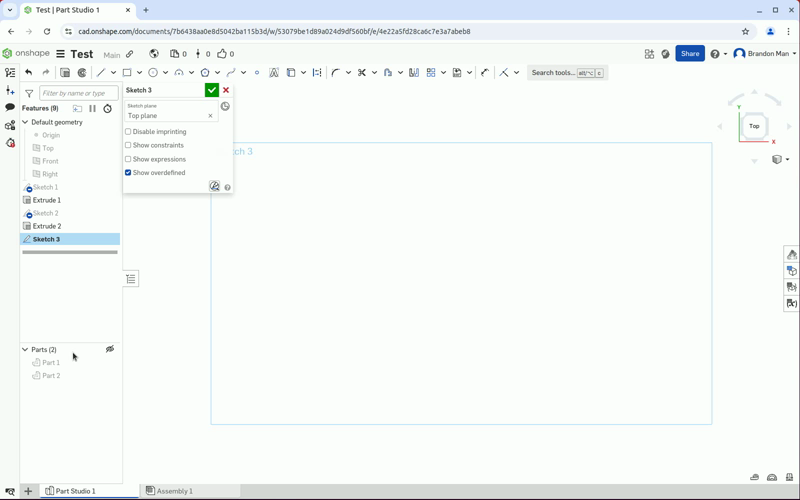
key(l)
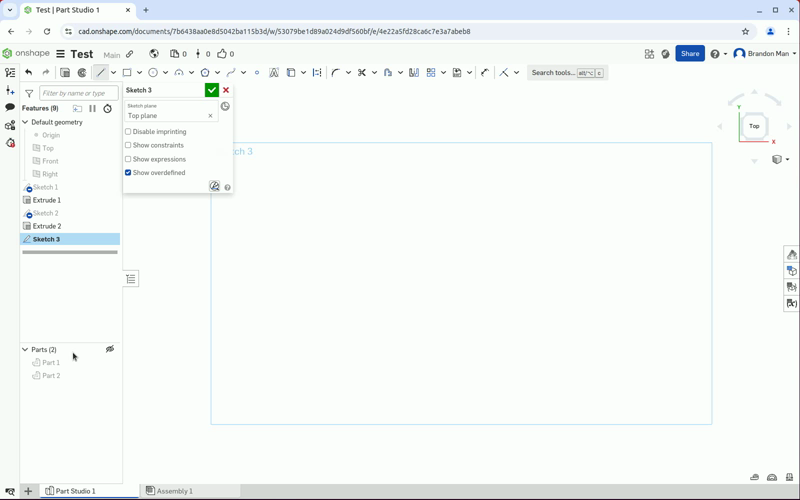
key_down(shift)
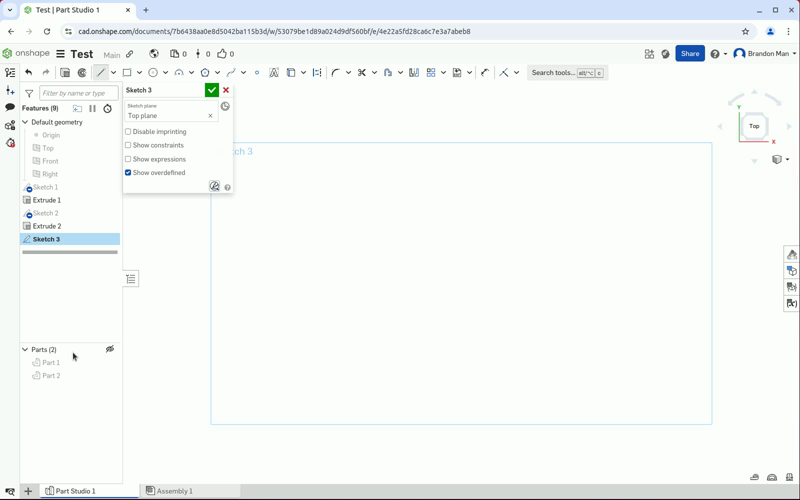
mouse_move(463, 279)
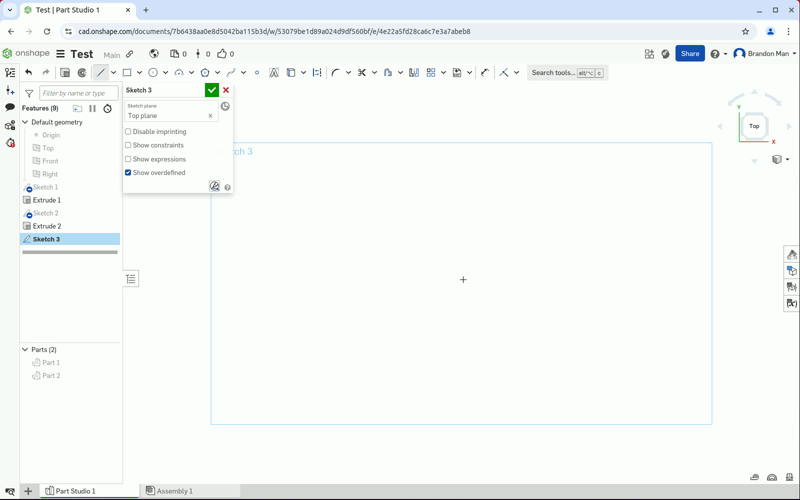
click(463, 279)
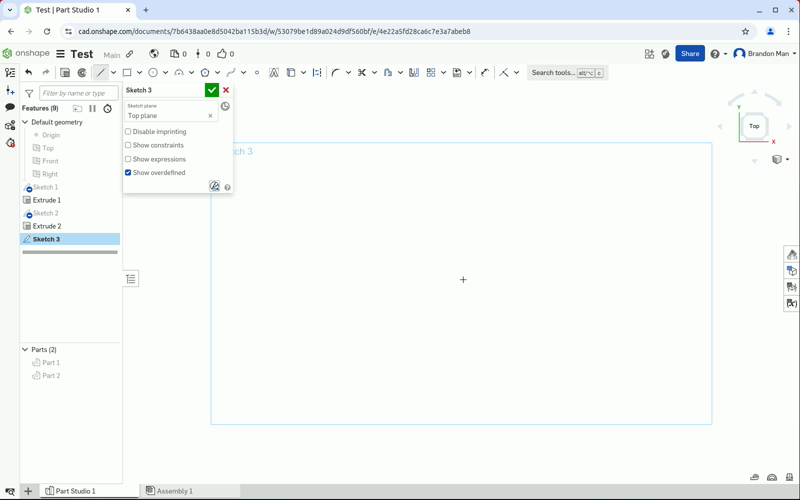
key_up(shift)
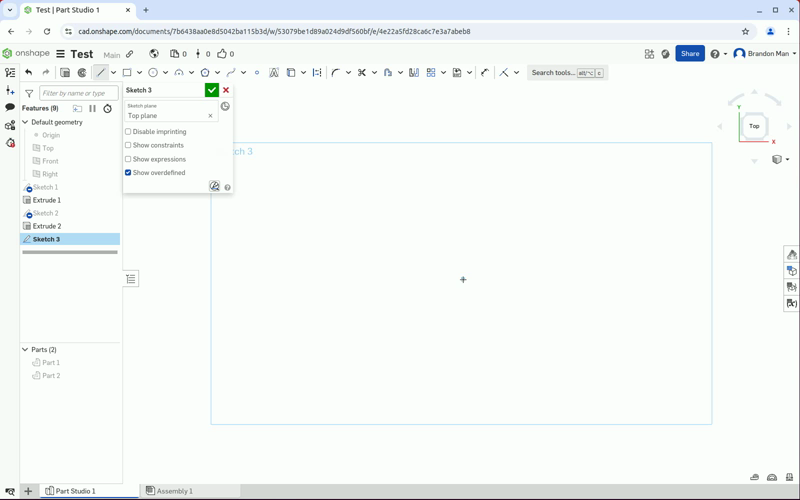
key_down(shift)
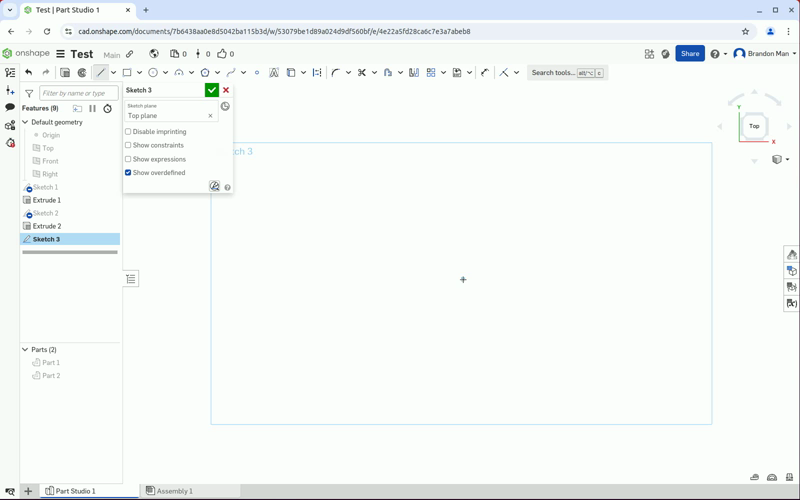
mouse_move(493, 279)
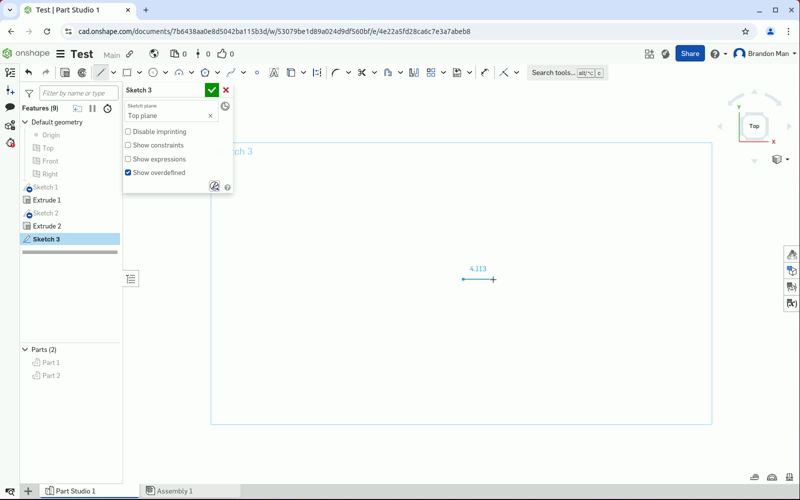
mouse_move(466, 279)
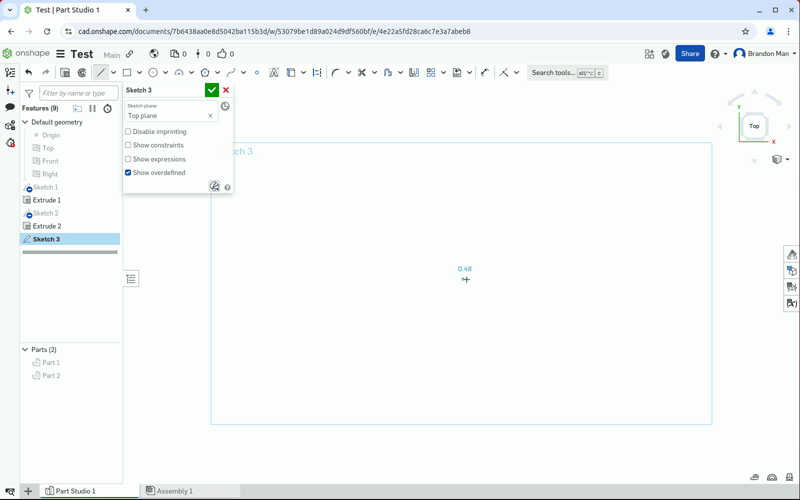
scroll(6)
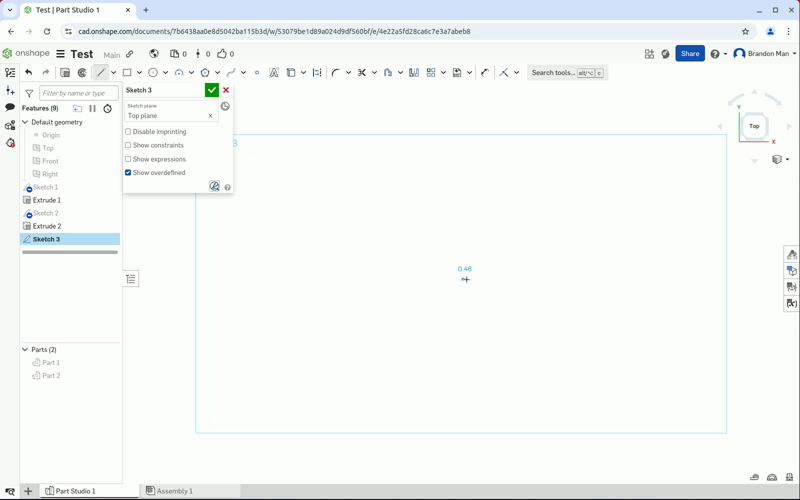
scroll(6)
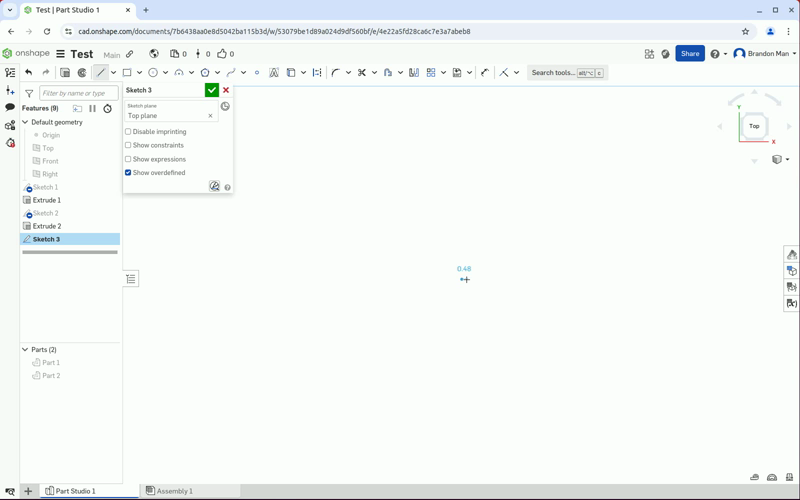
scroll(6)
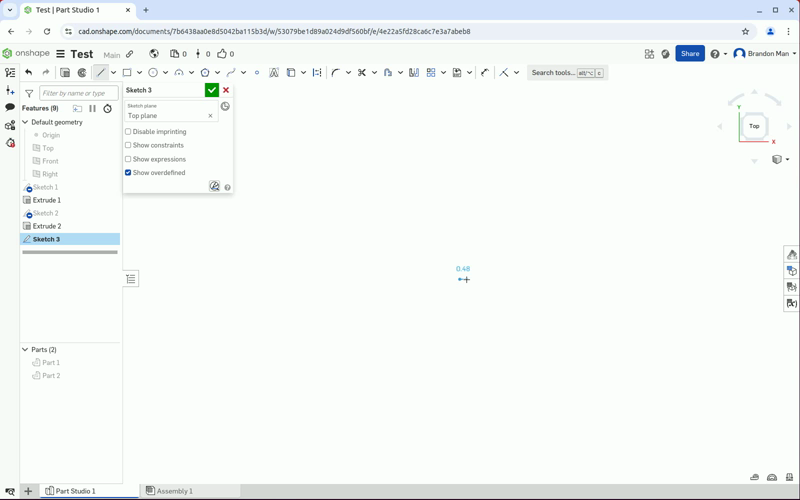
scroll(6)
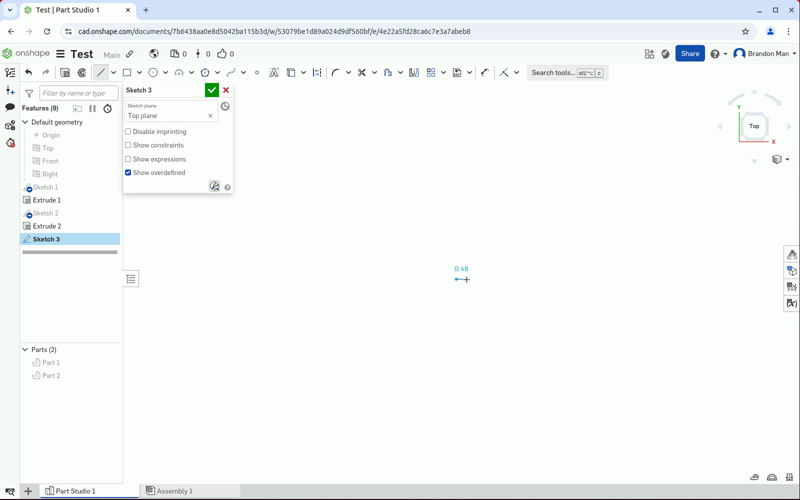
scroll(6)
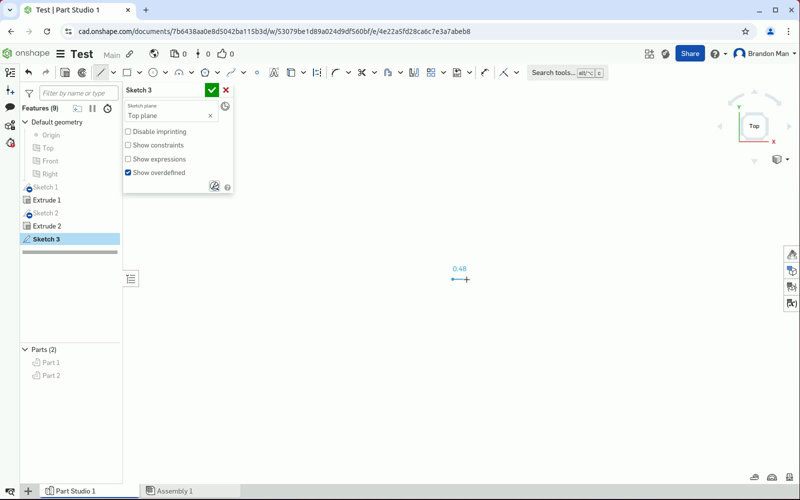
scroll(6)
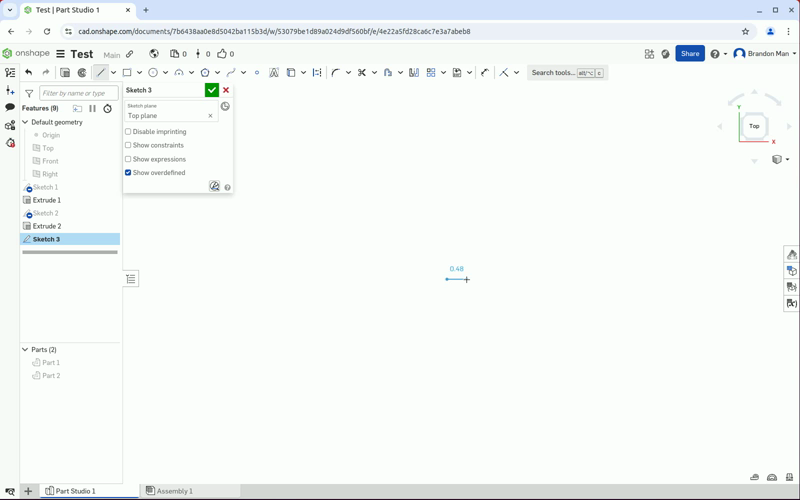
scroll(6)
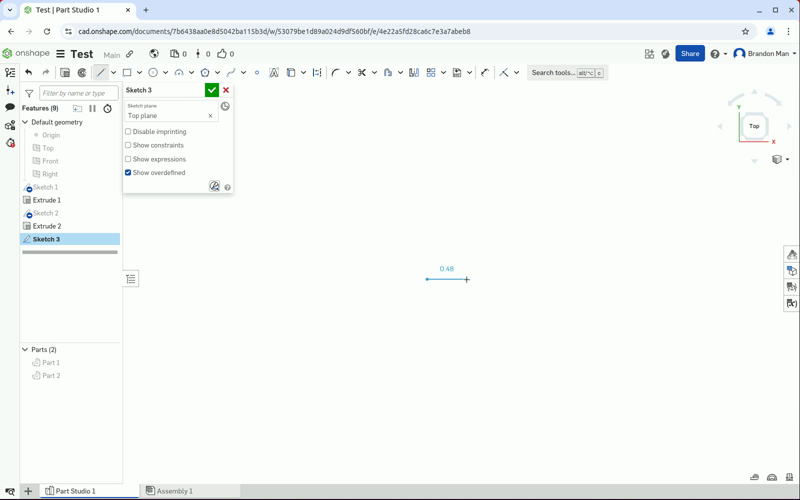
click(466, 279)
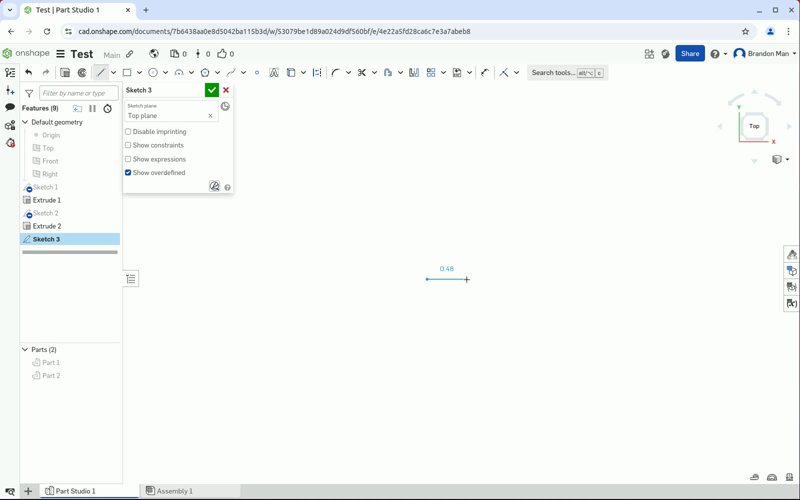
scroll(-6)
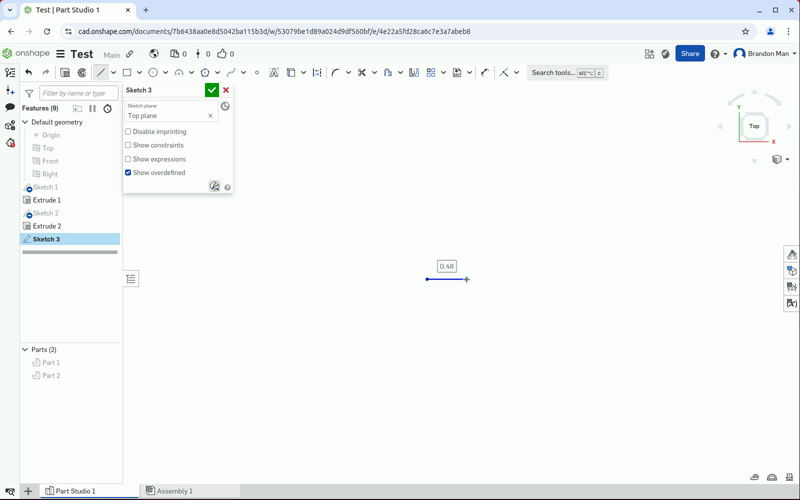
scroll(-6)
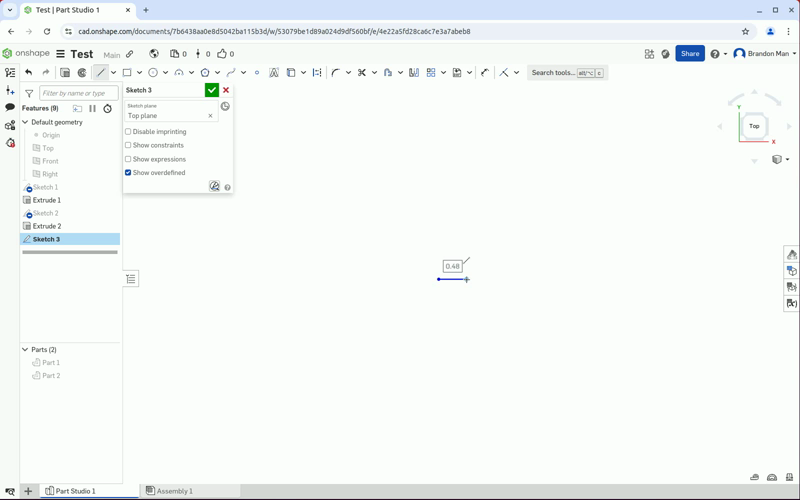
scroll(-6)
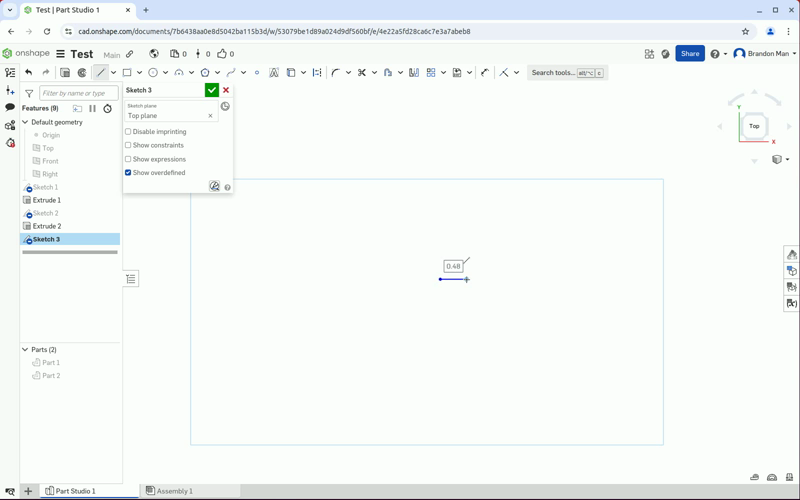
scroll(-6)
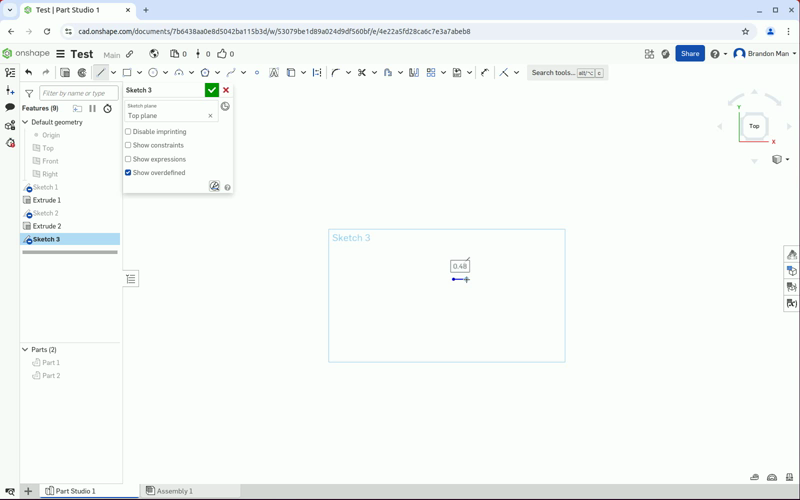
scroll(-6)
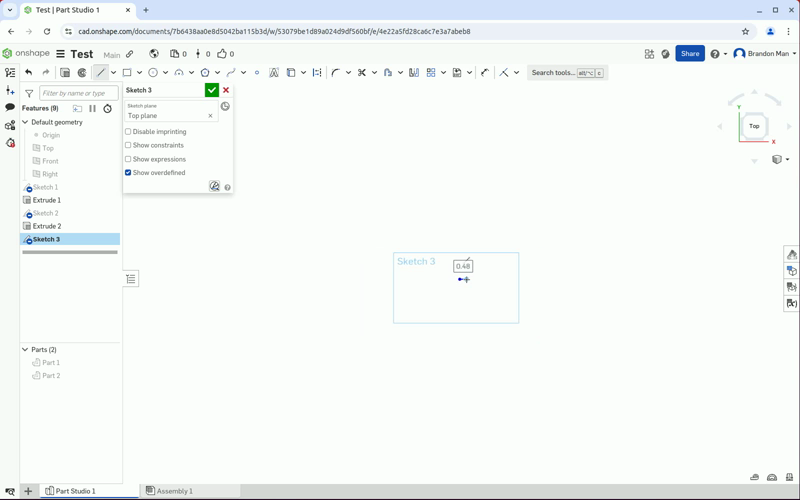
scroll(-6)
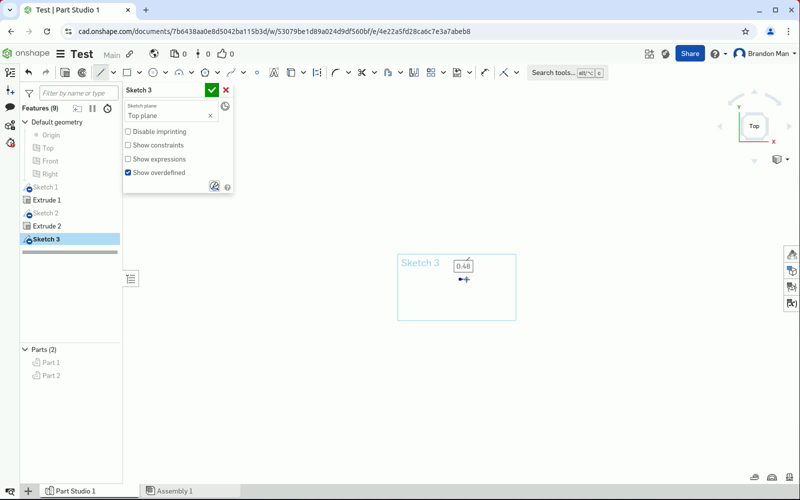
scroll(-6)
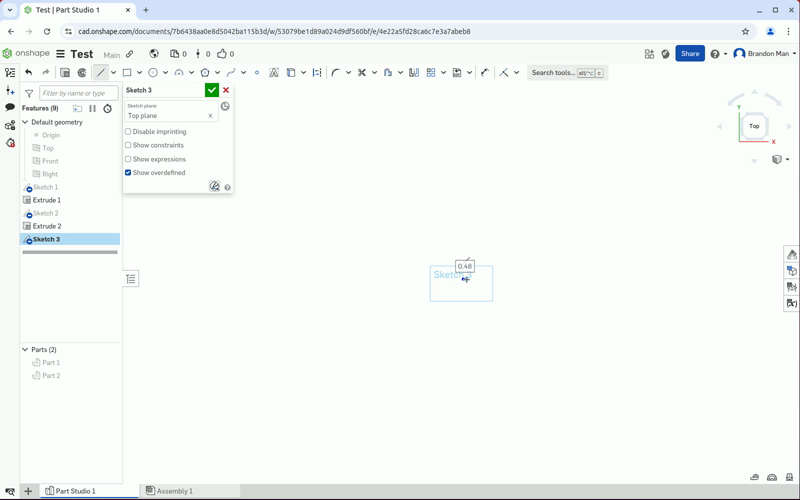
key_up(shift)
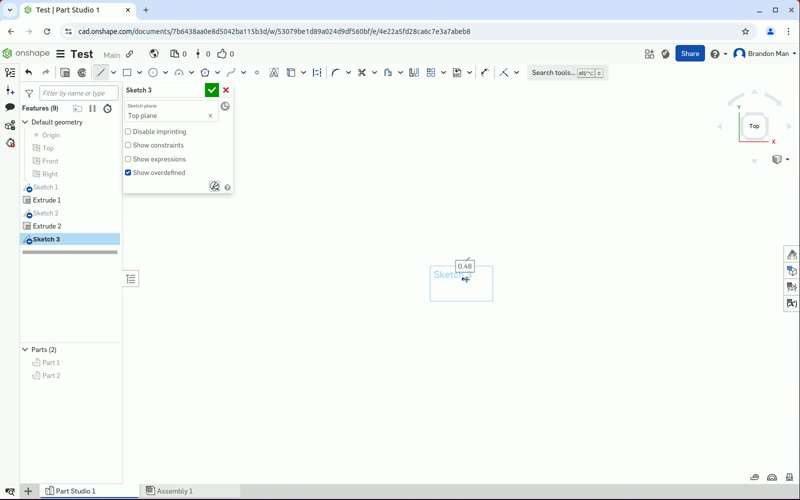
key(esc)
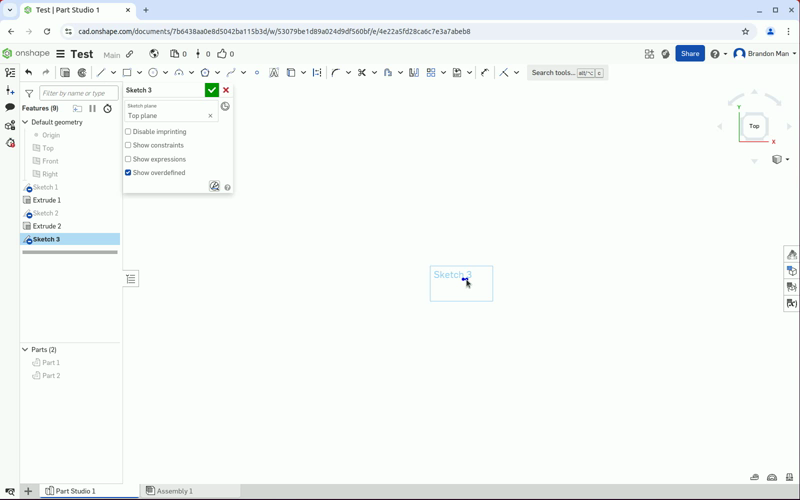
key(a)
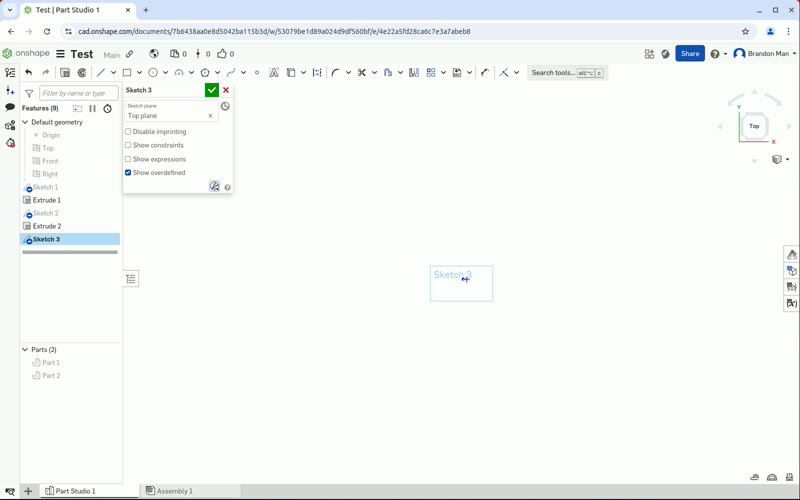
mouse_move(466, 279)
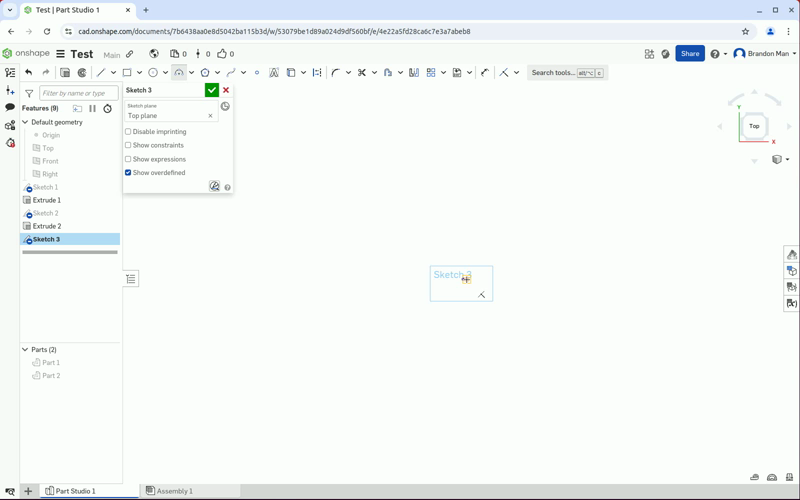
scroll(6)
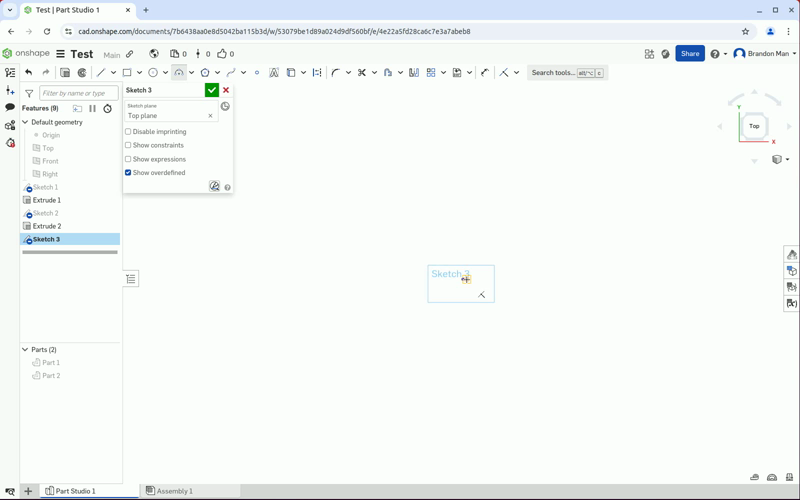
scroll(6)
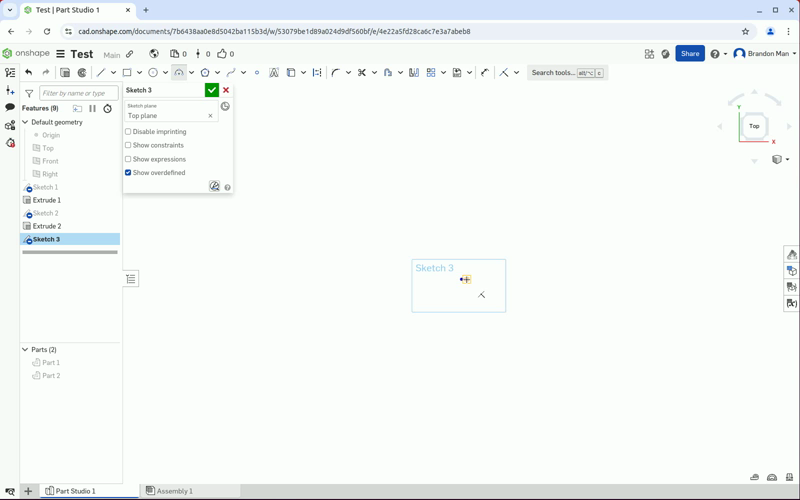
scroll(6)
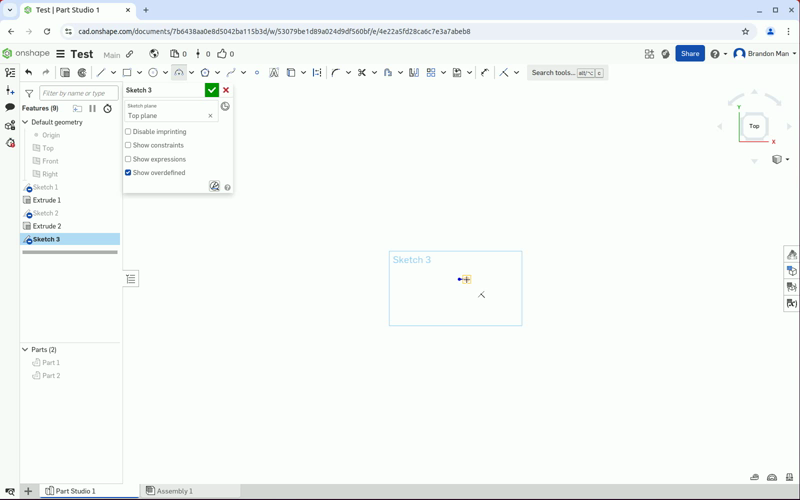
scroll(6)
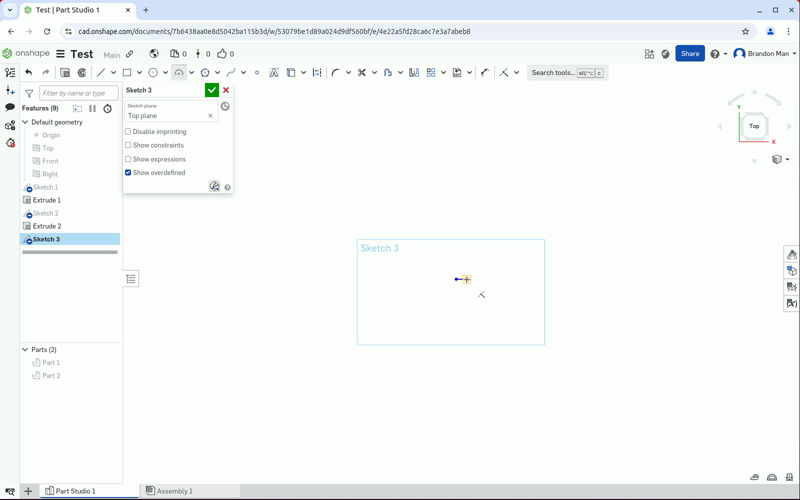
scroll(6)
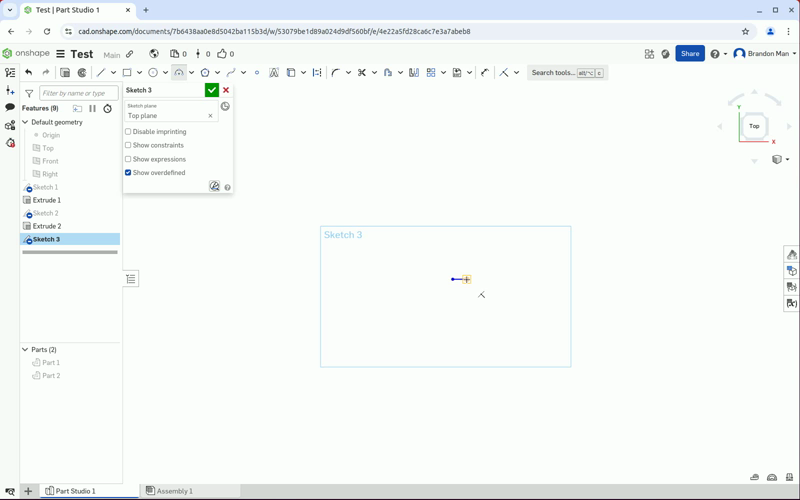
scroll(6)
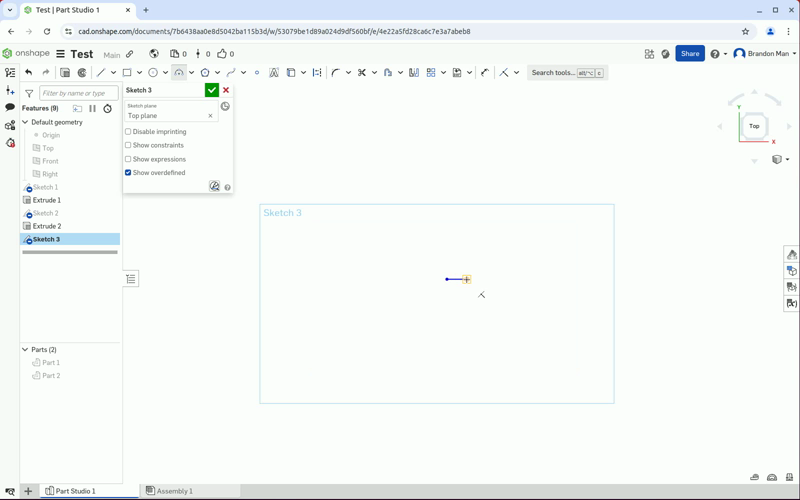
scroll(6)
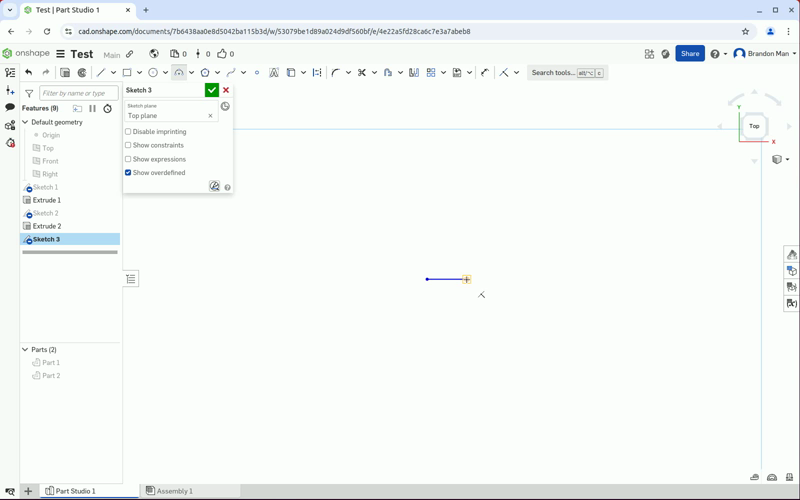
click(466, 279)
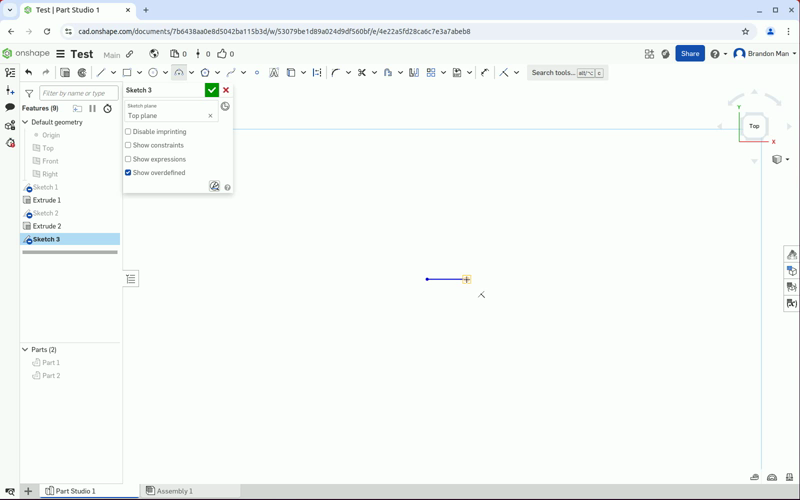
scroll(-6)
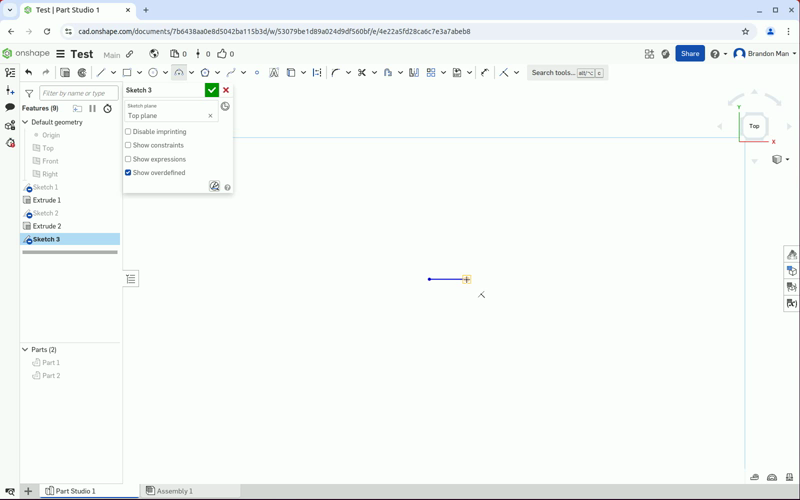
scroll(-6)
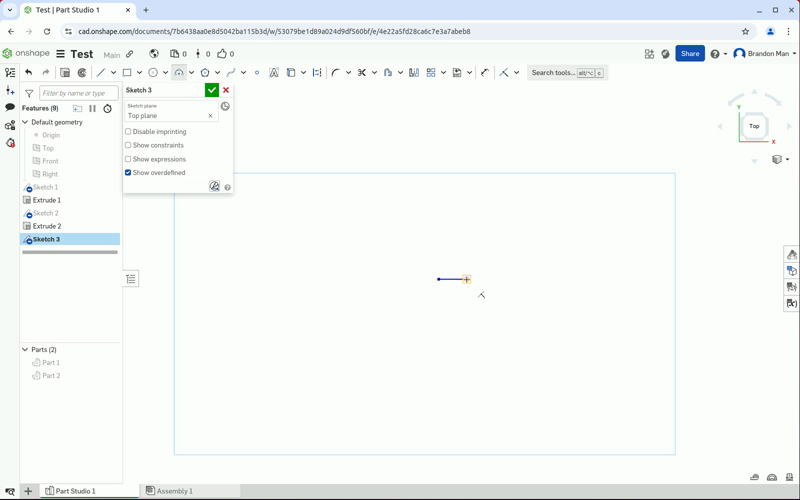
scroll(-6)
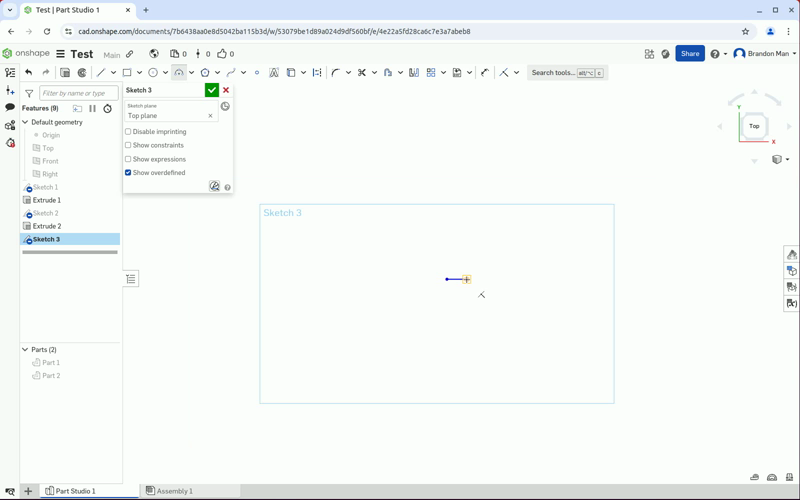
scroll(-6)
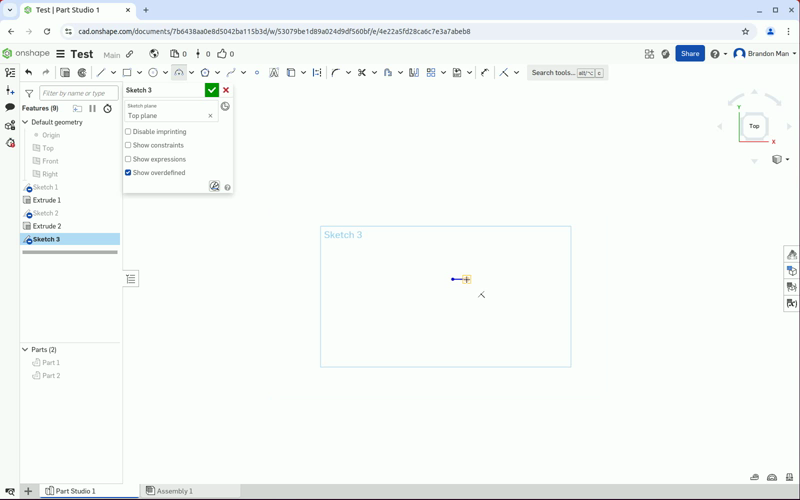
scroll(-6)
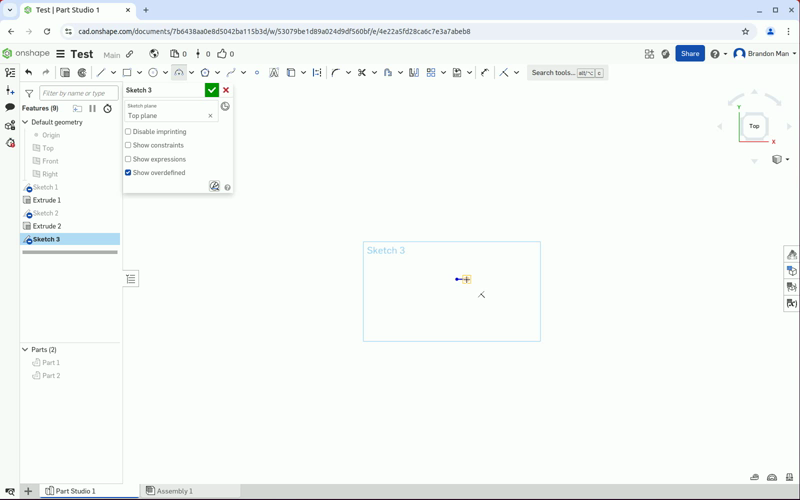
scroll(-6)
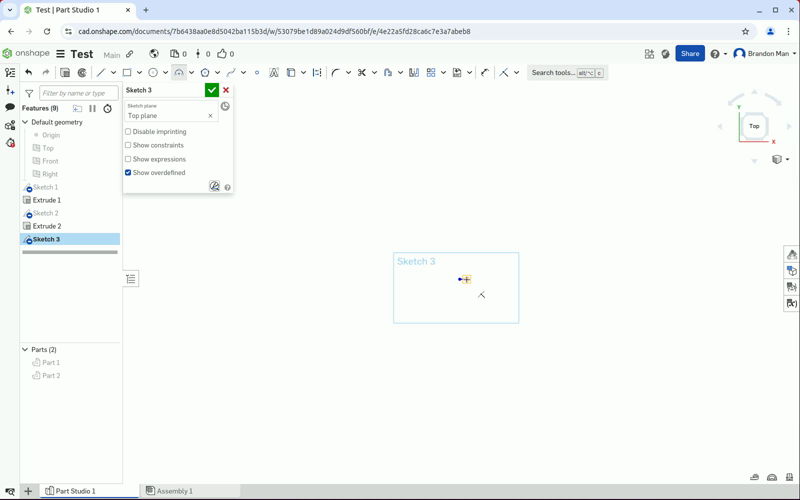
scroll(-6)
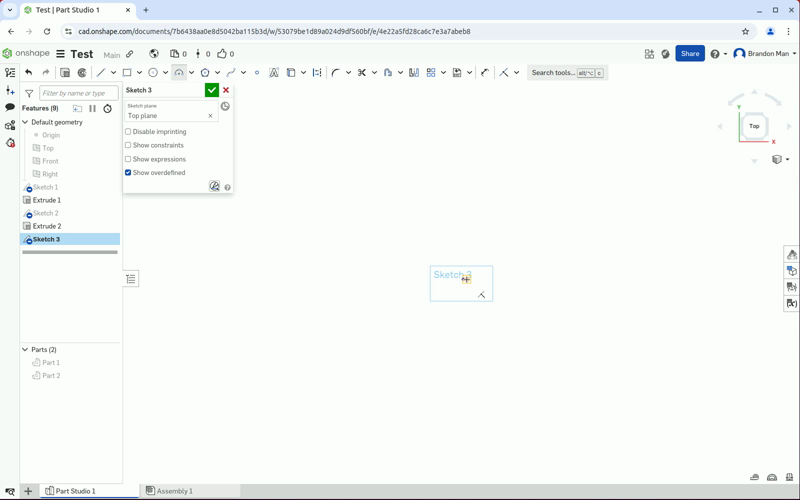
key_down(shift)
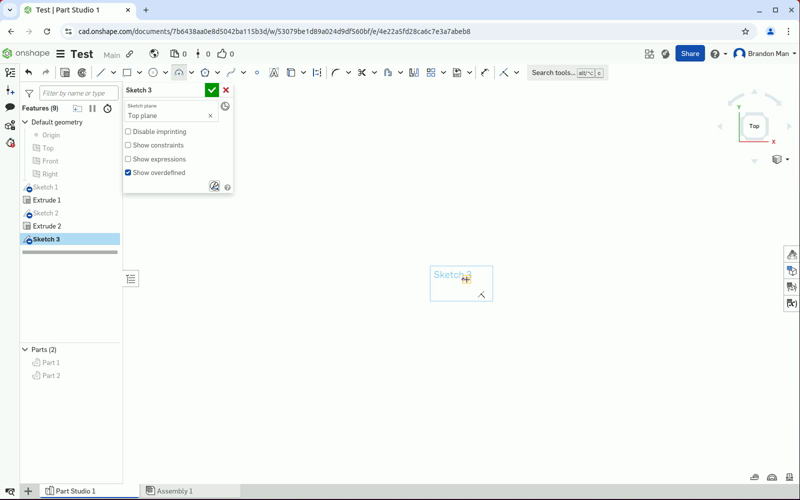
mouse_move(464, 272)
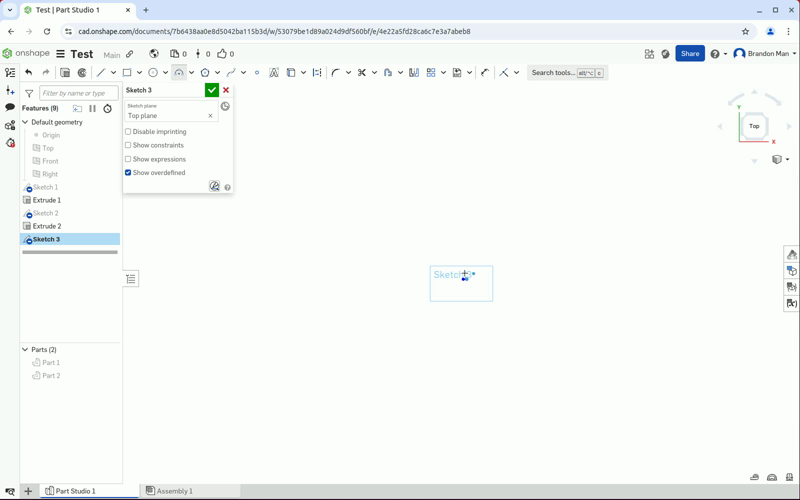
scroll(6)
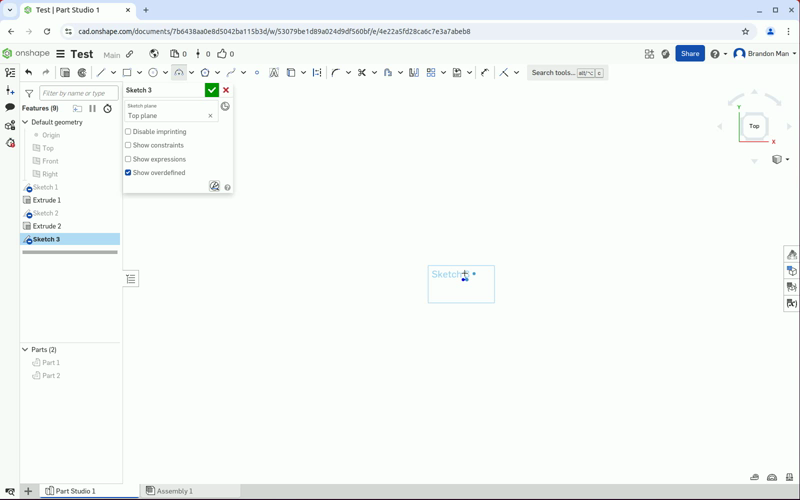
scroll(6)
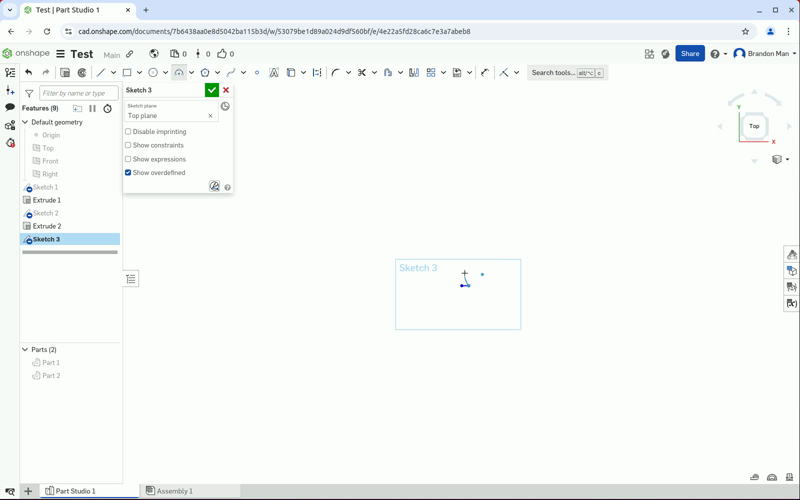
scroll(6)
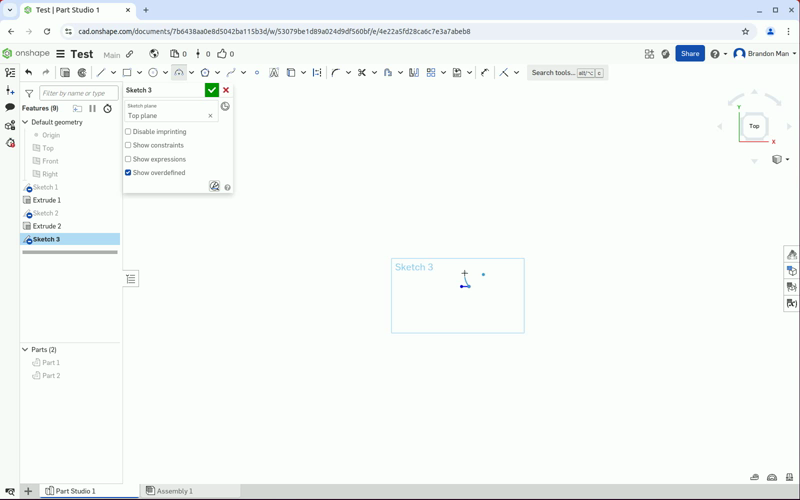
scroll(6)
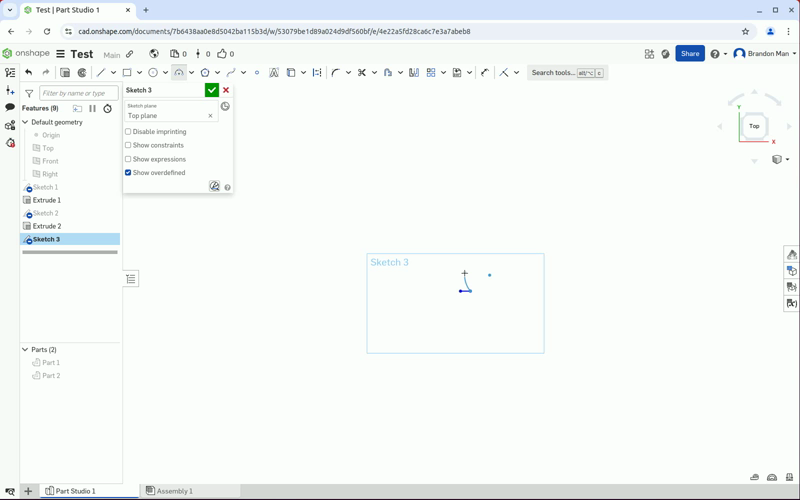
scroll(6)
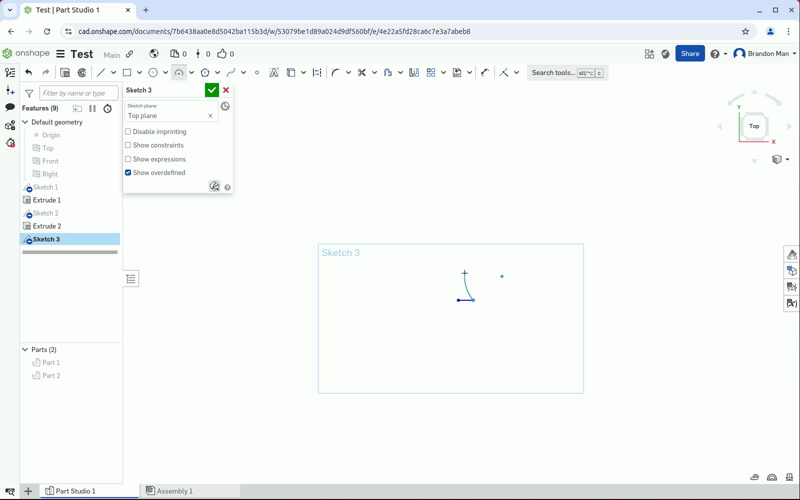
scroll(6)
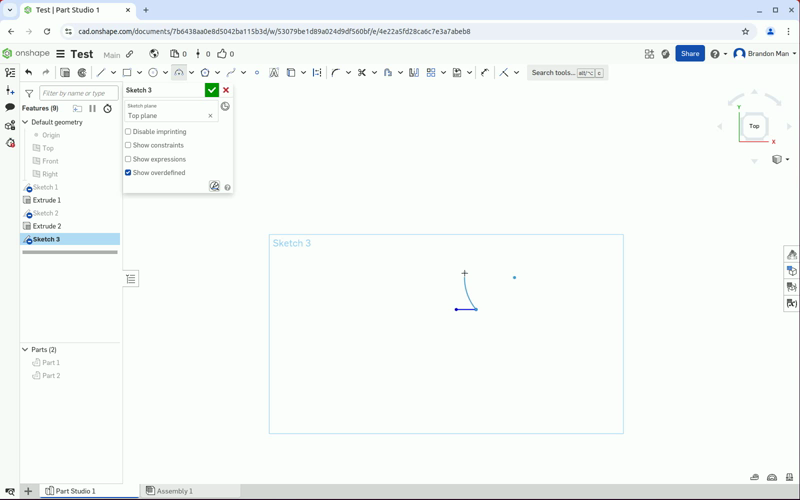
scroll(6)
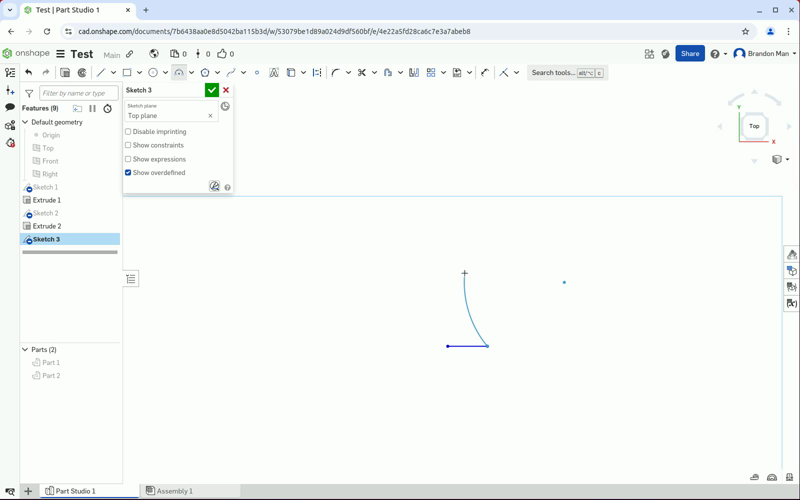
click(464, 272)
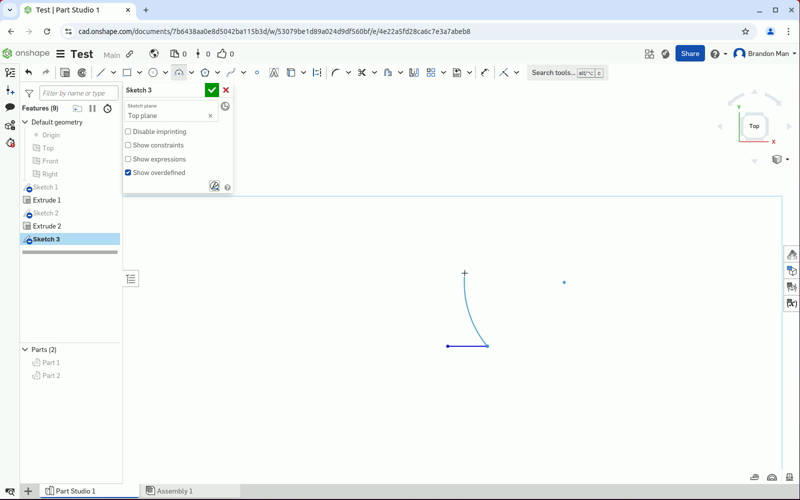
scroll(-6)
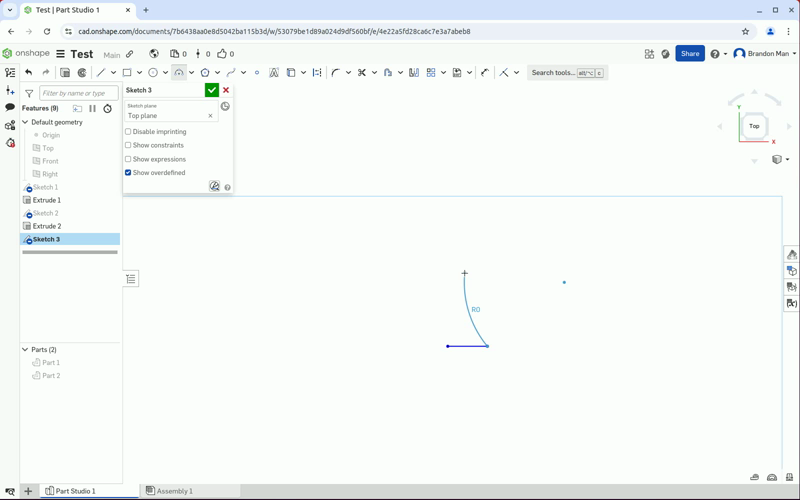
scroll(-6)
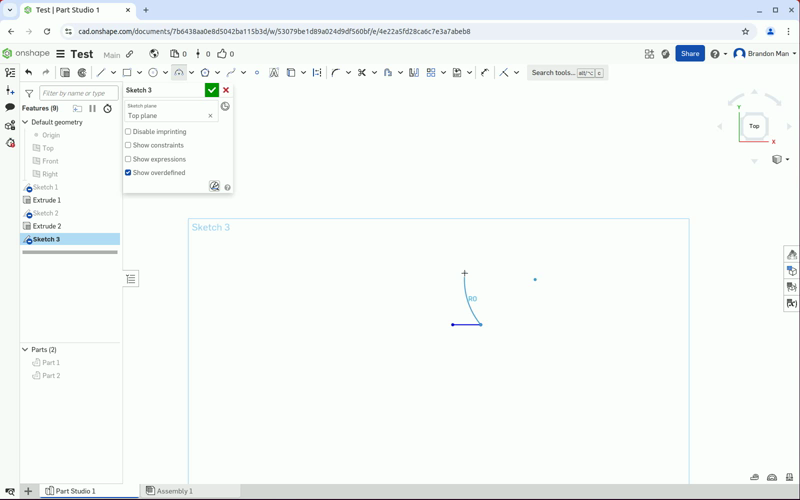
scroll(-6)
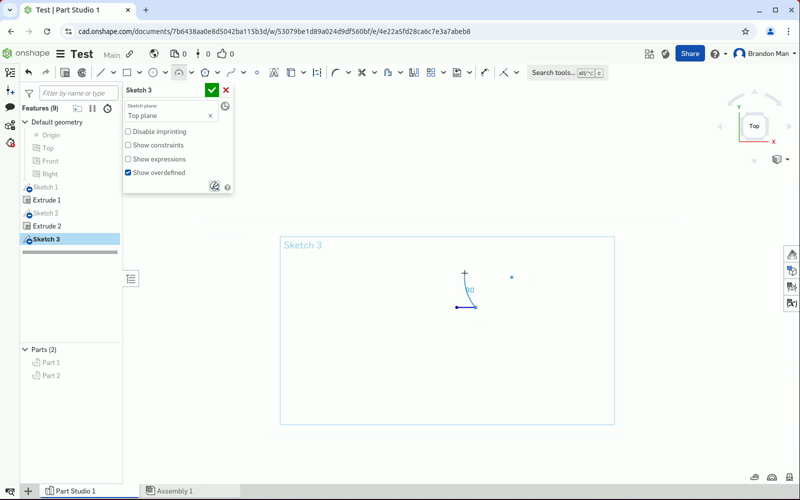
scroll(-6)
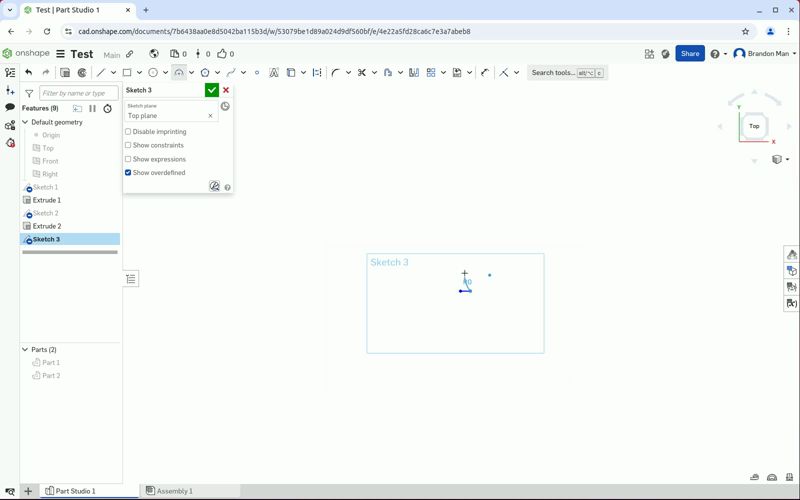
scroll(-6)
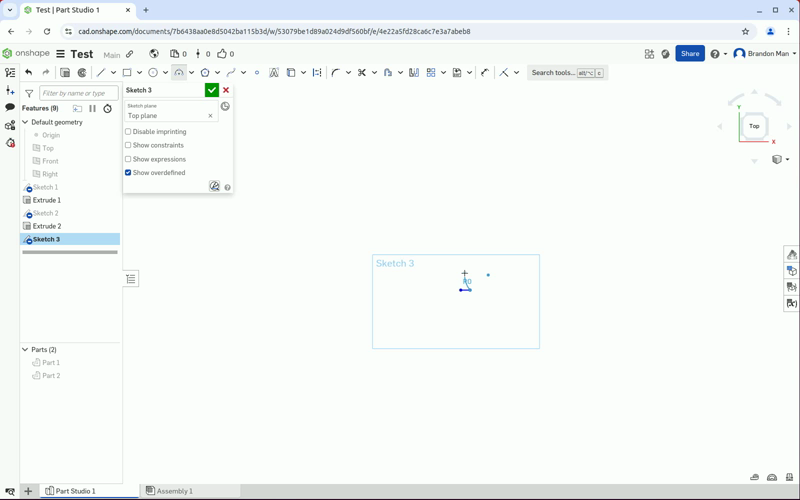
scroll(-6)
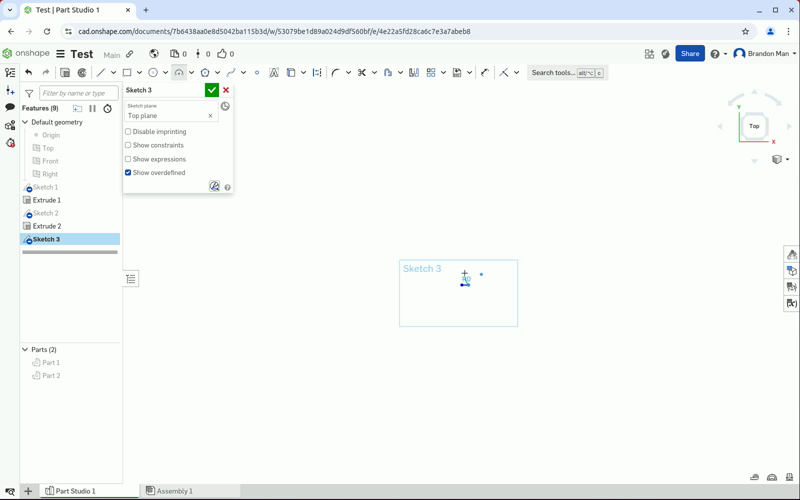
scroll(-6)
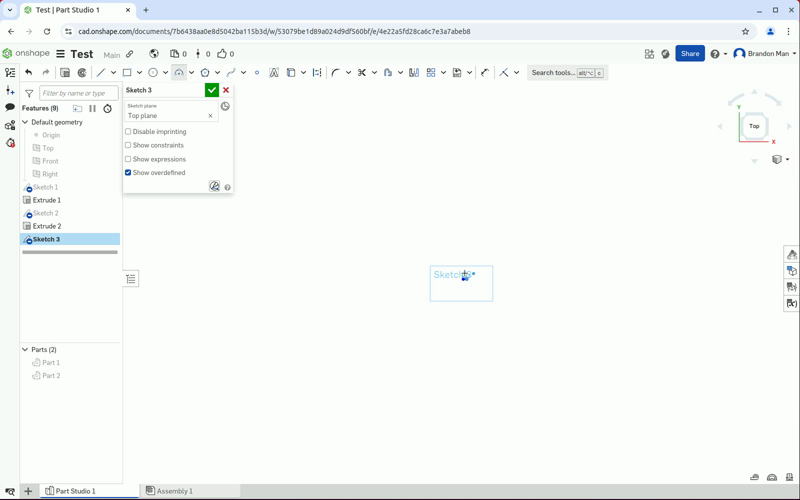
mouse_move(466, 276)
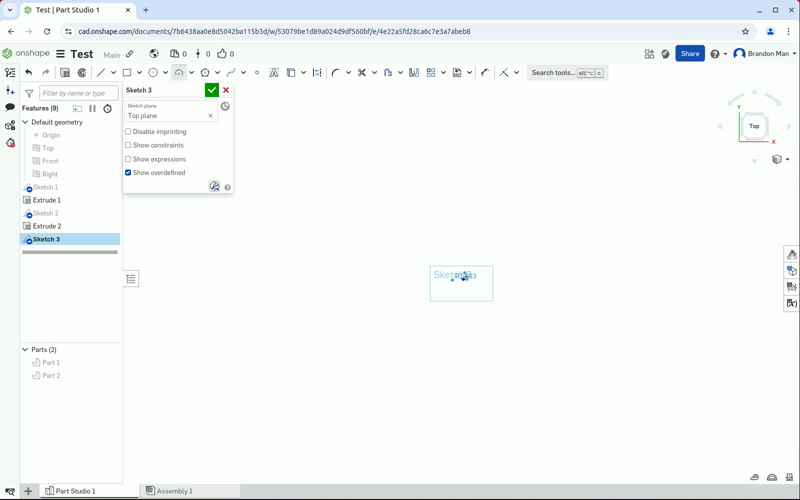
scroll(6)
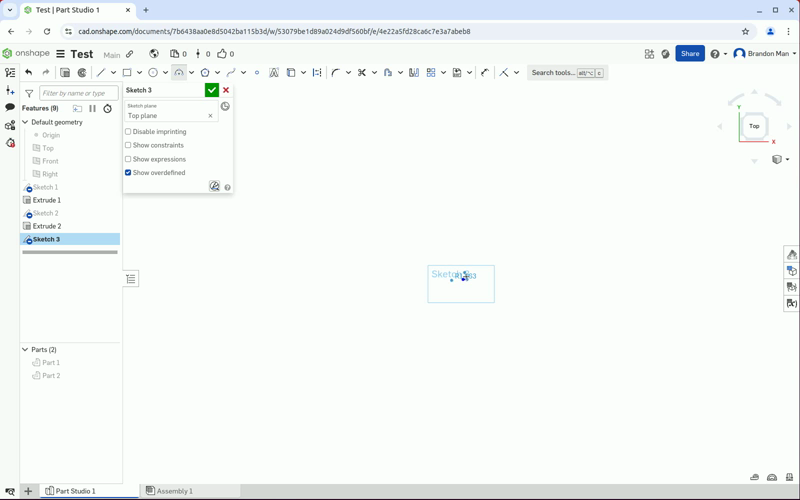
scroll(6)
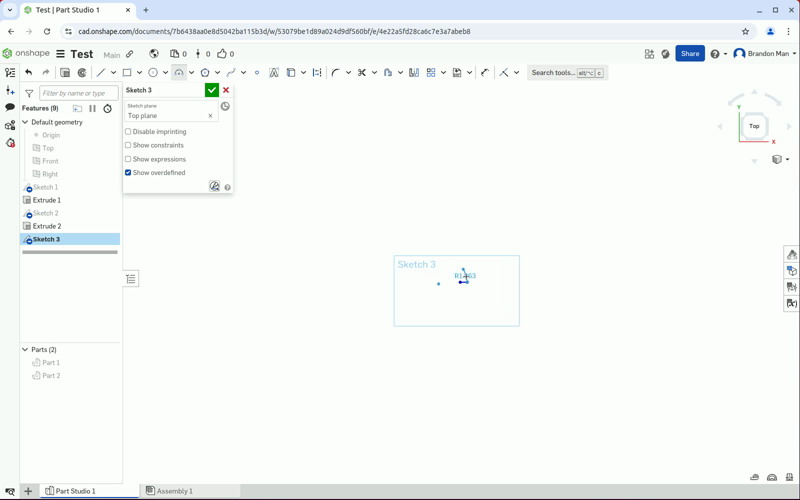
scroll(6)
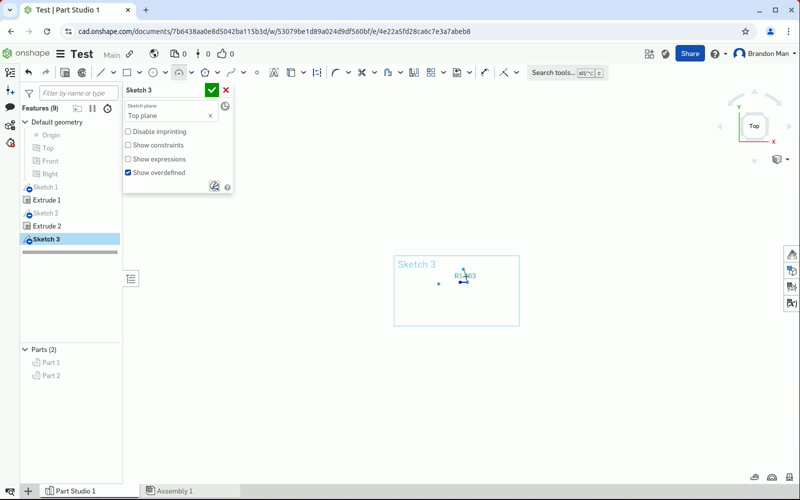
scroll(6)
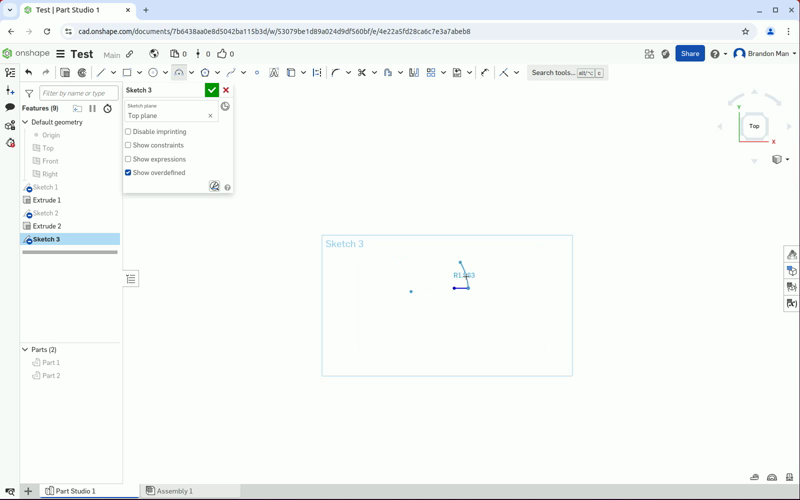
scroll(6)
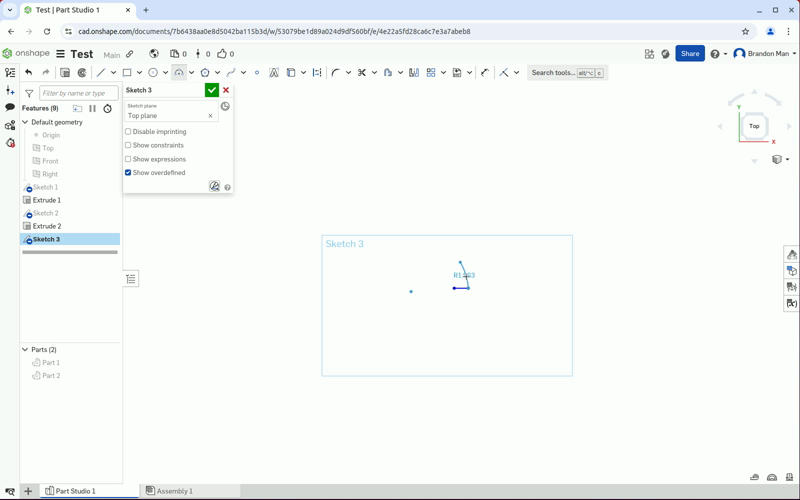
scroll(6)
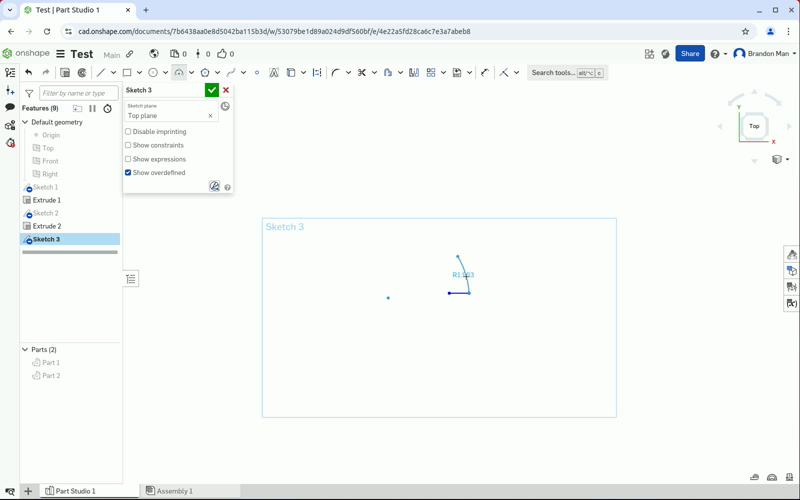
scroll(6)
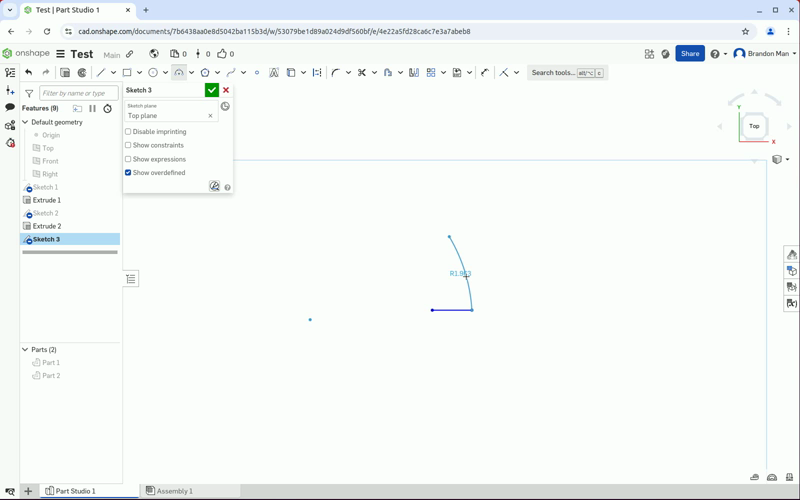
click(466, 276)
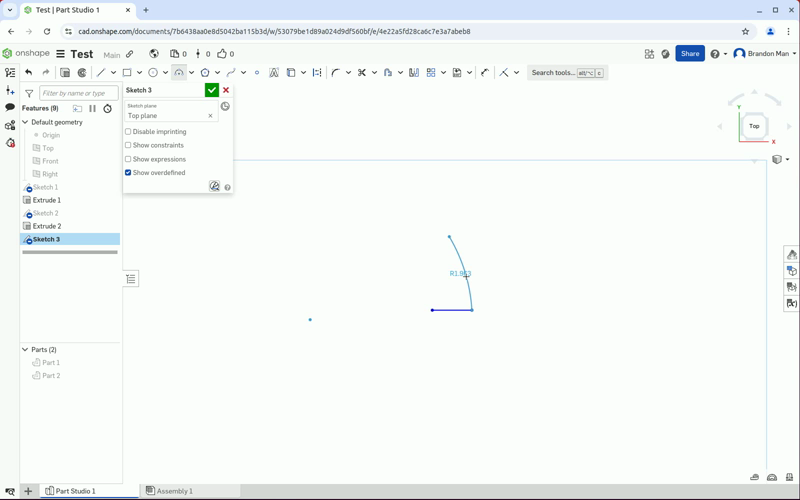
scroll(-6)
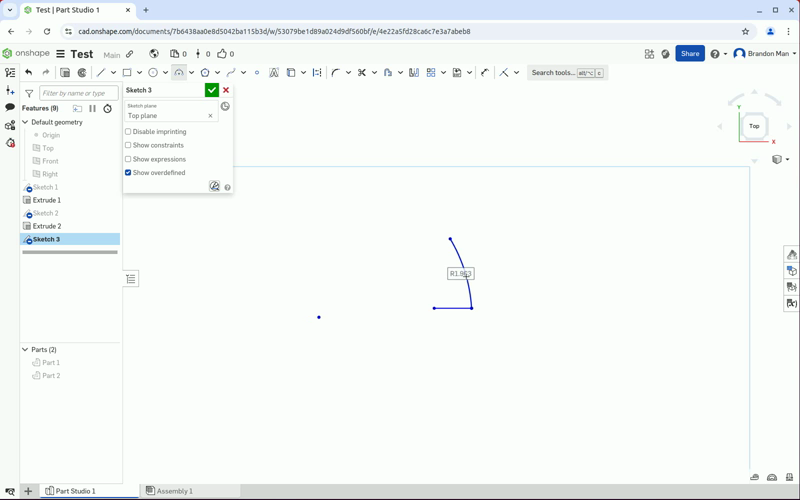
scroll(-6)
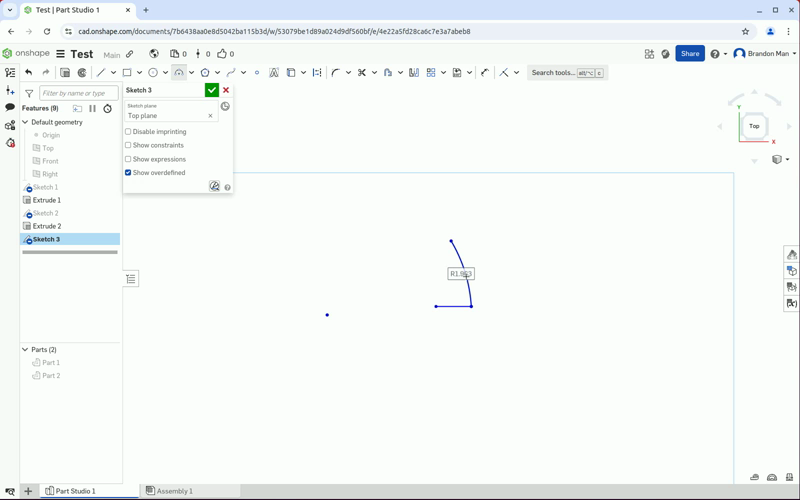
scroll(-6)
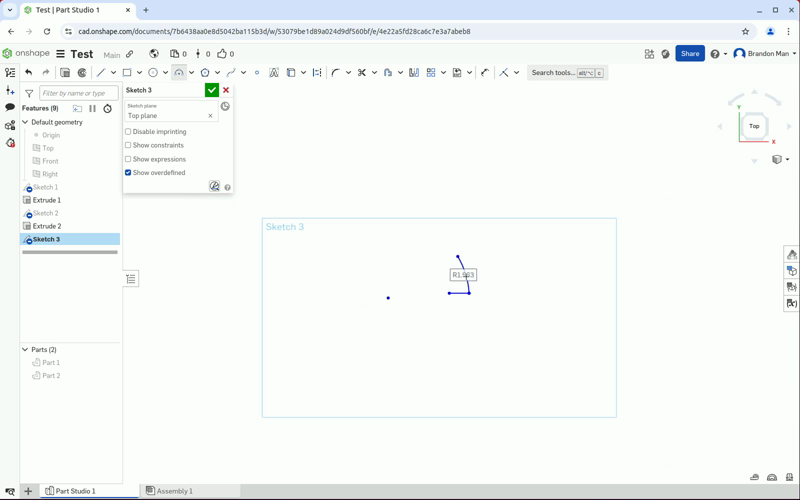
scroll(-6)
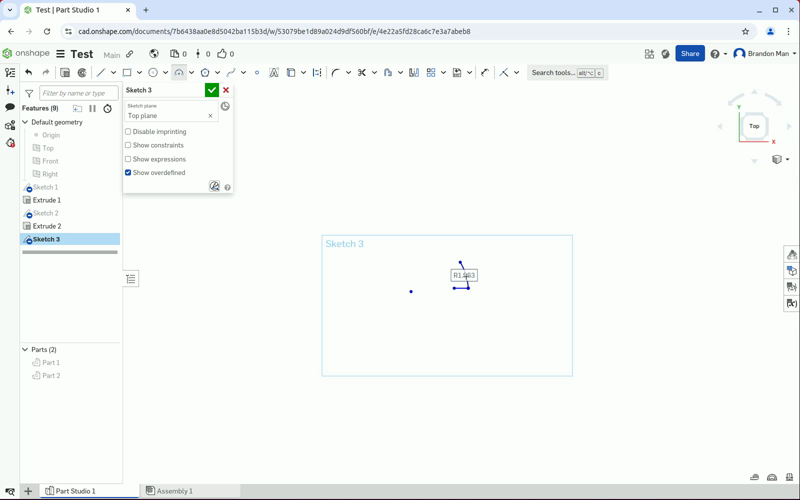
scroll(-6)
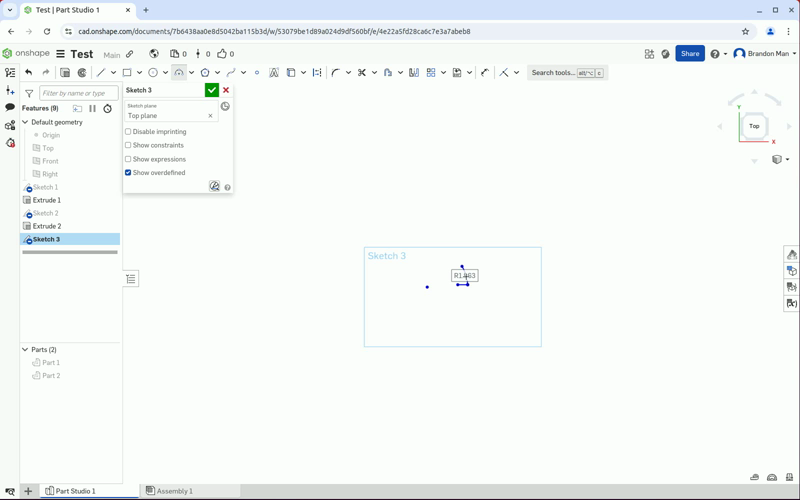
scroll(-6)
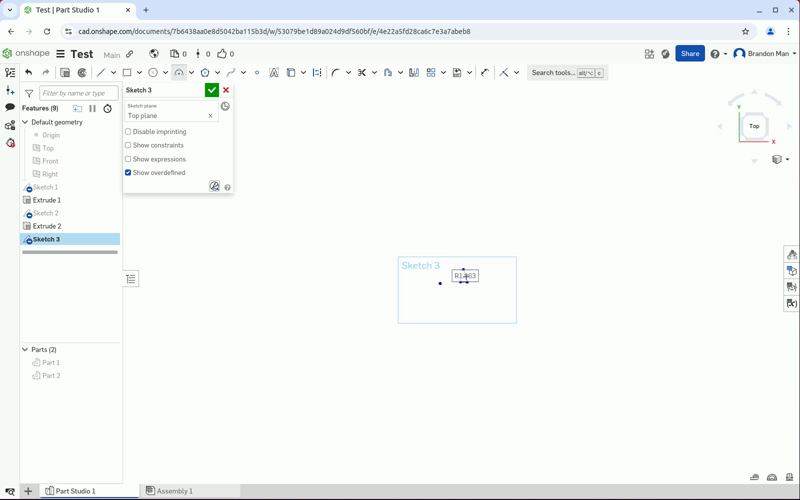
scroll(-6)
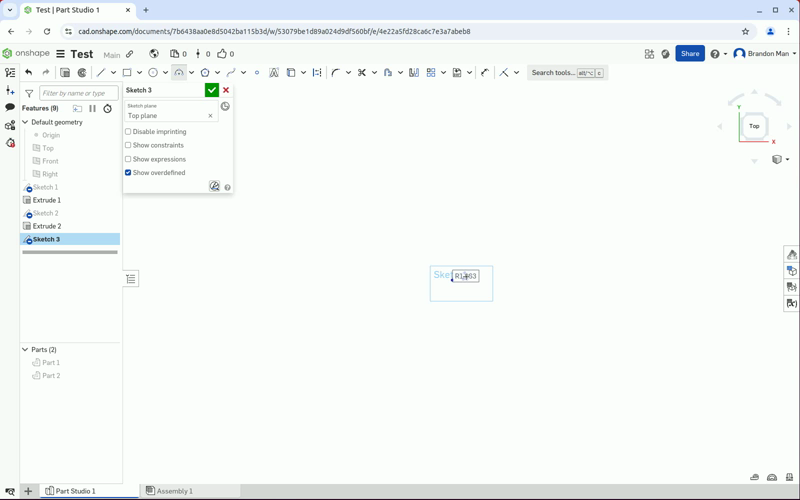
key_up(shift)
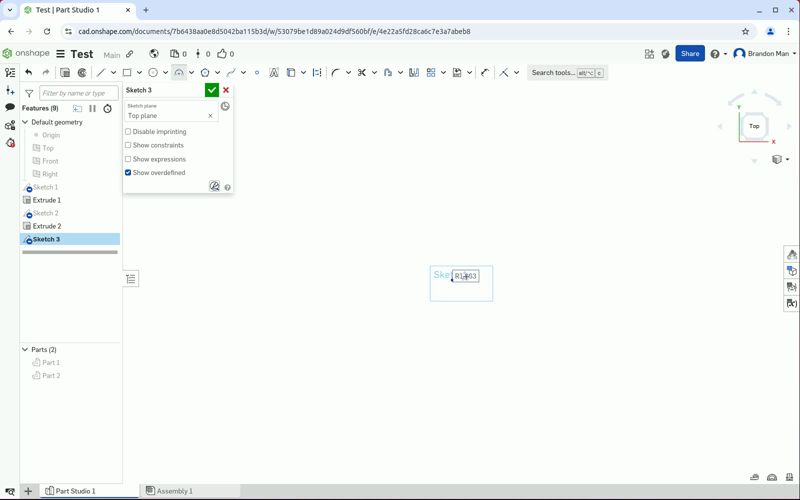
mouse_move(464, 272)
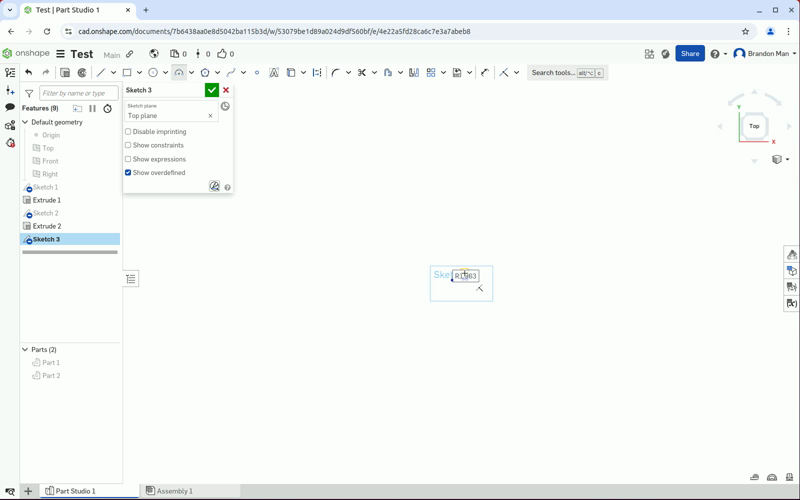
scroll(6)
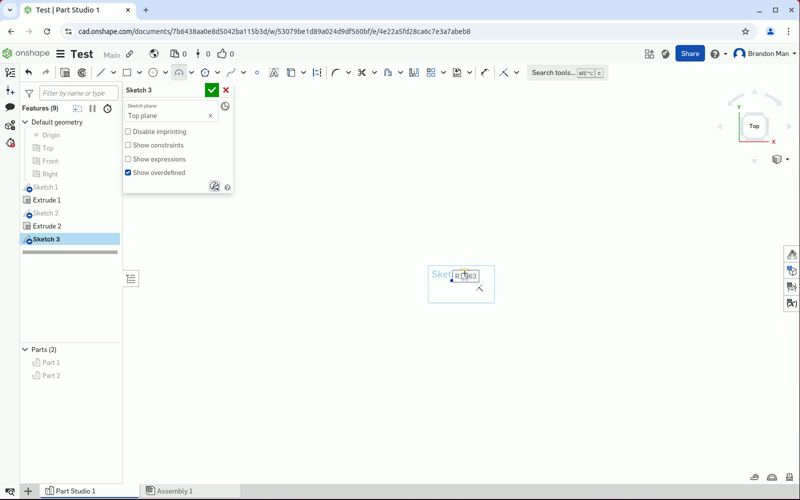
scroll(6)
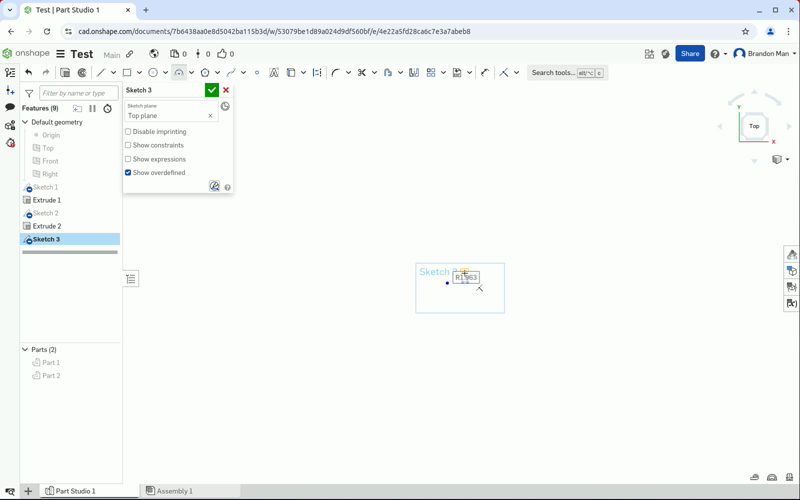
scroll(6)
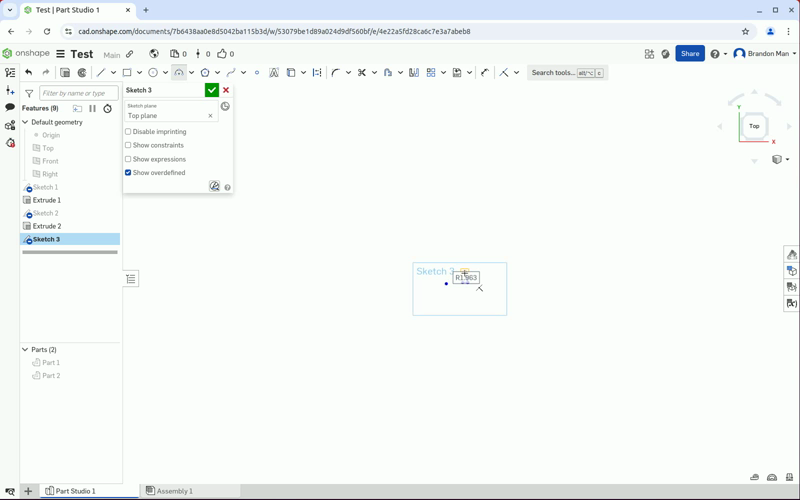
scroll(6)
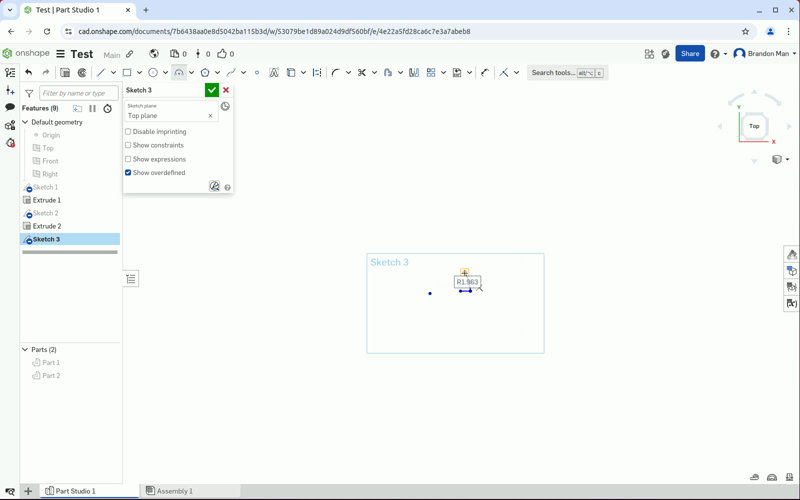
scroll(6)
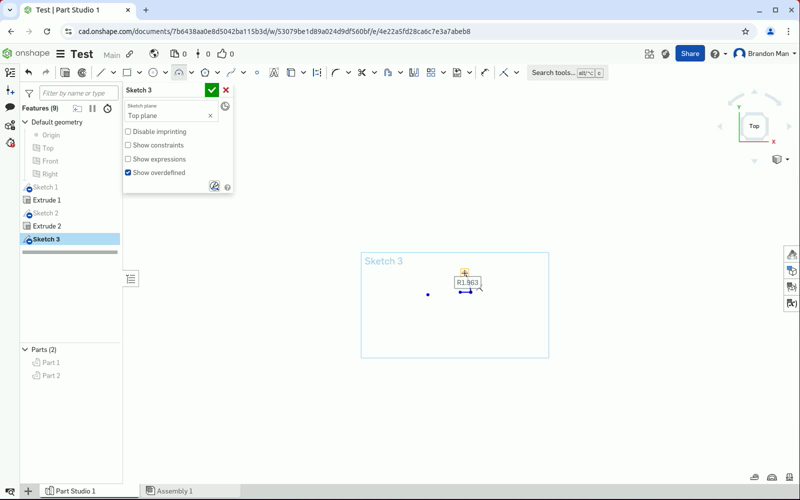
scroll(6)
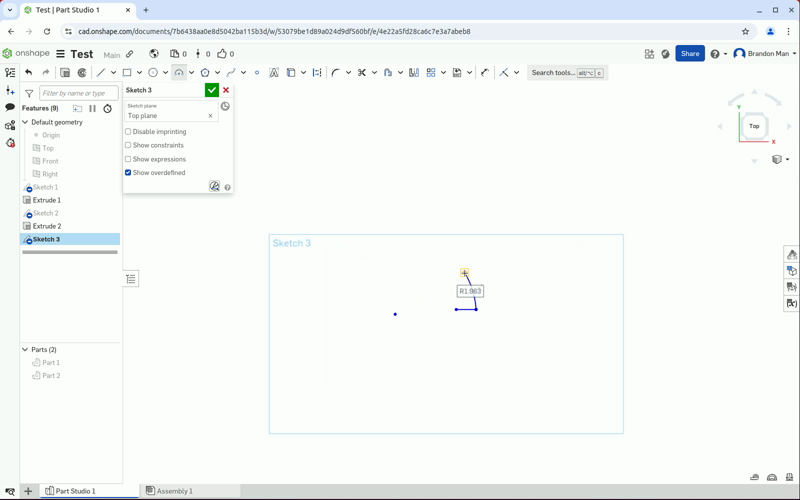
scroll(6)
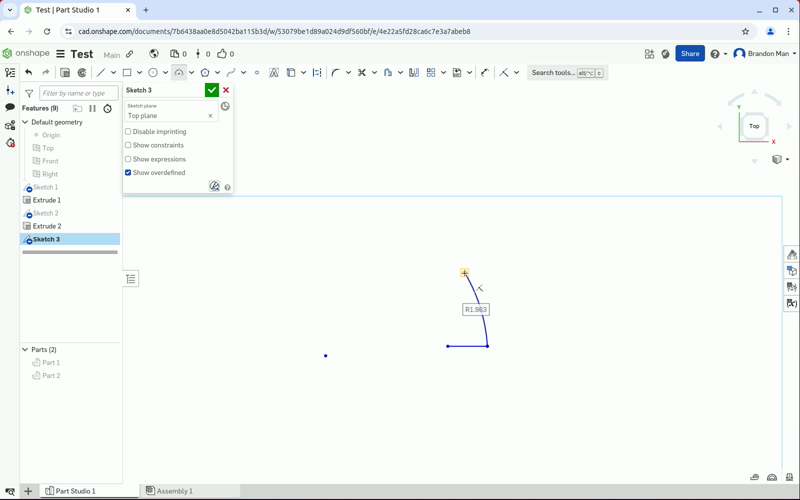
click(464, 272)
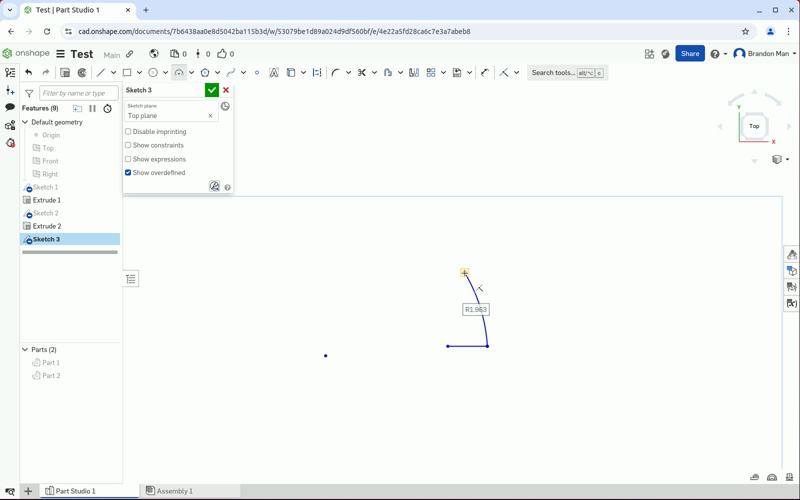
scroll(-6)
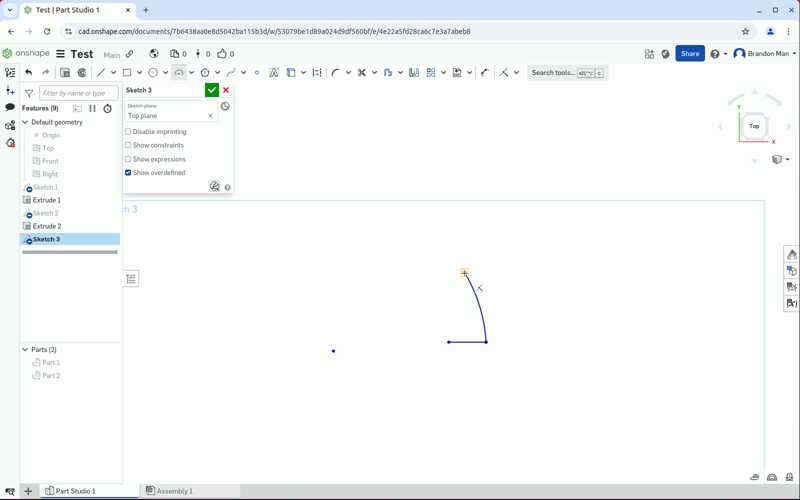
scroll(-6)
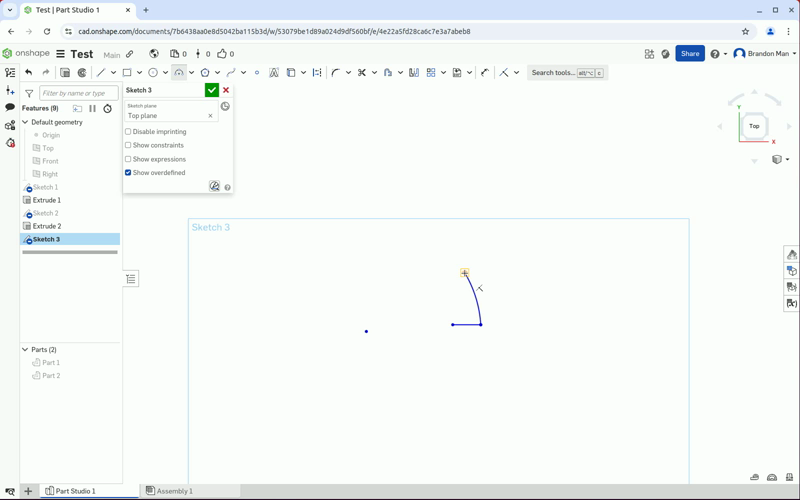
scroll(-6)
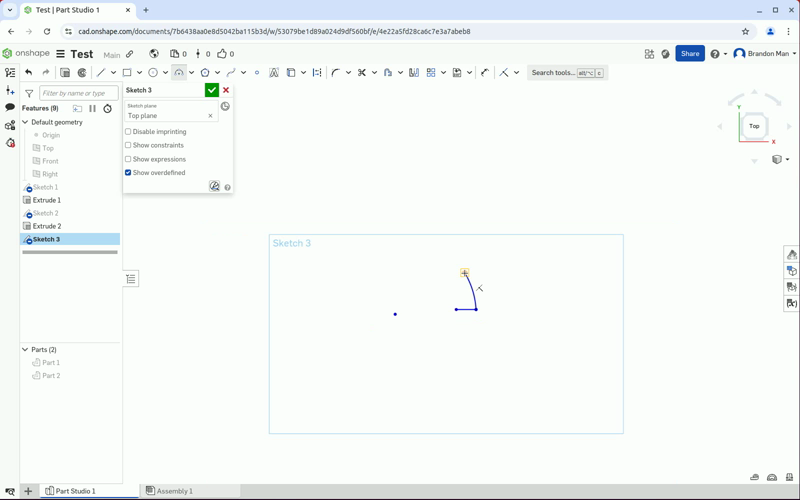
scroll(-6)
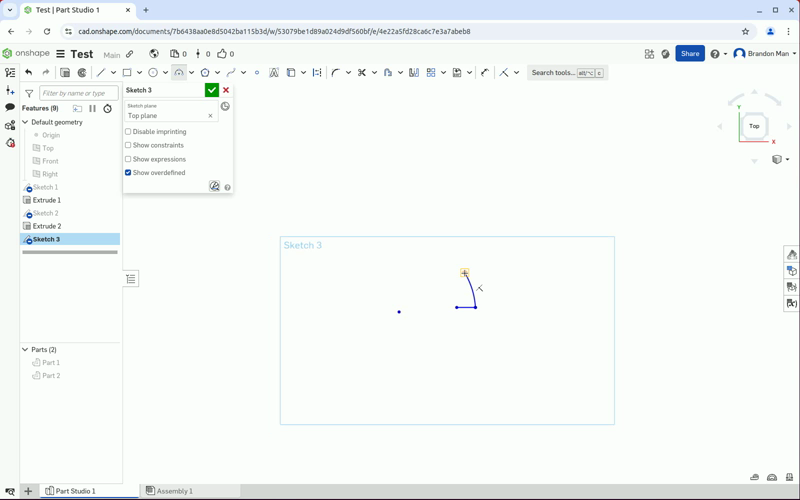
scroll(-6)
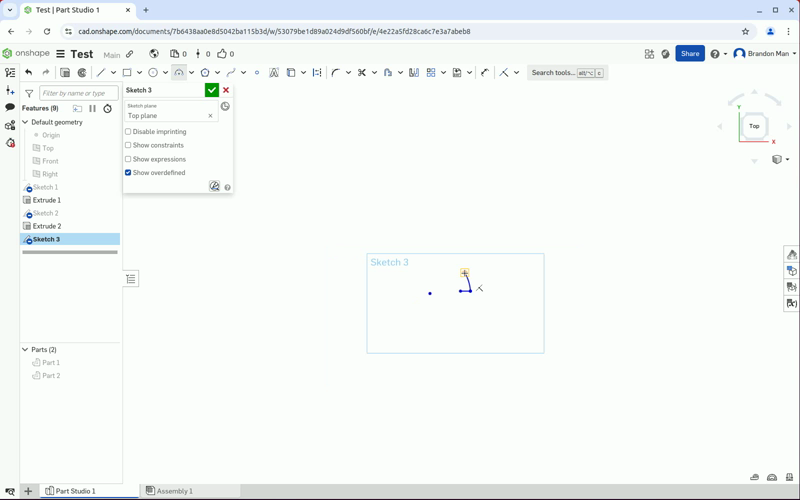
scroll(-6)
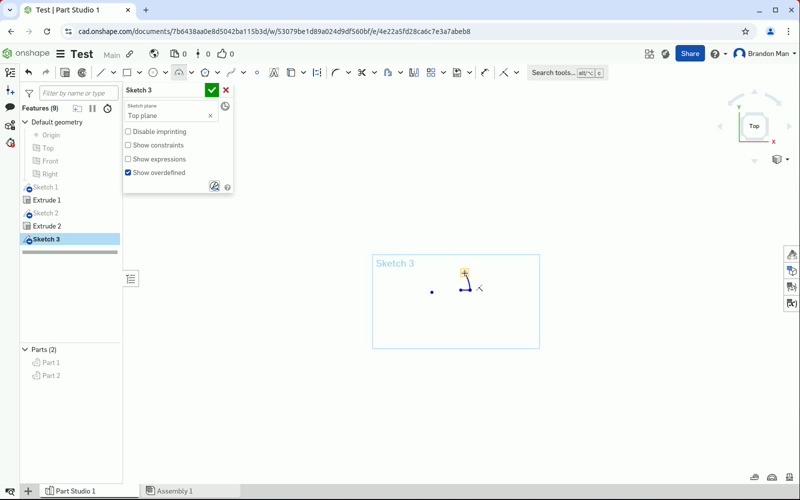
scroll(-6)
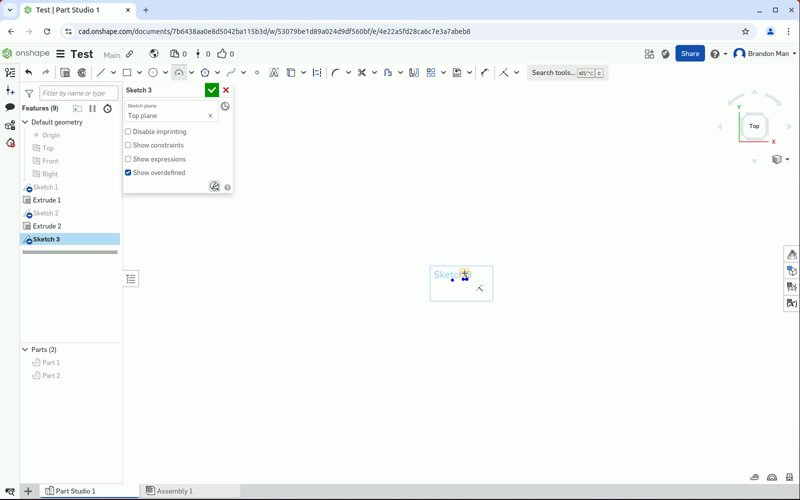
key_down(shift)
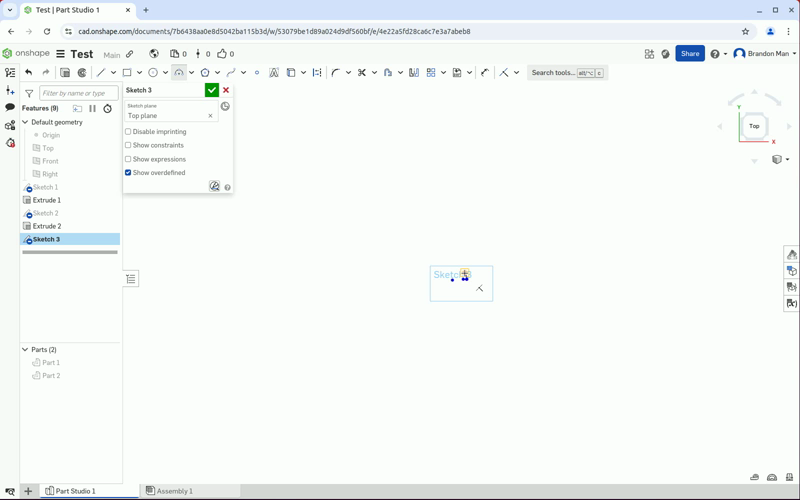
mouse_move(464, 272)
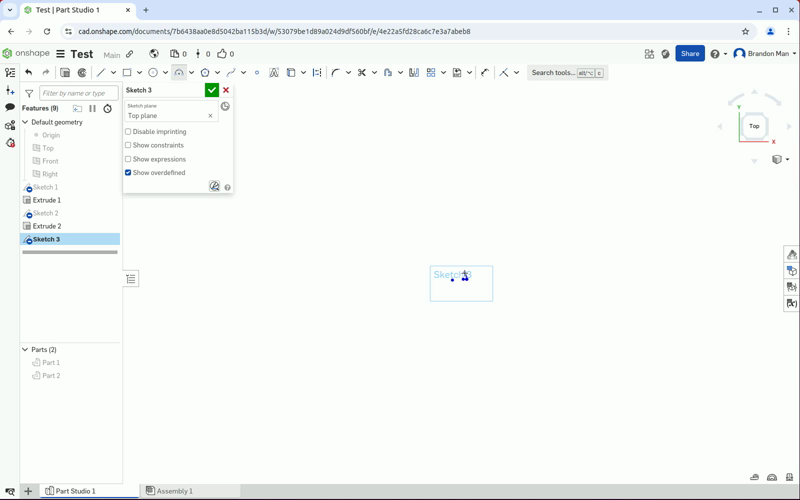
scroll(6)
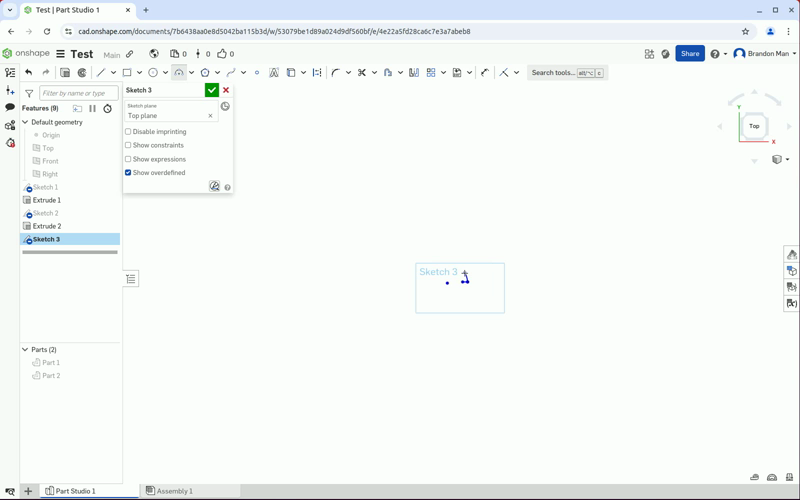
scroll(6)
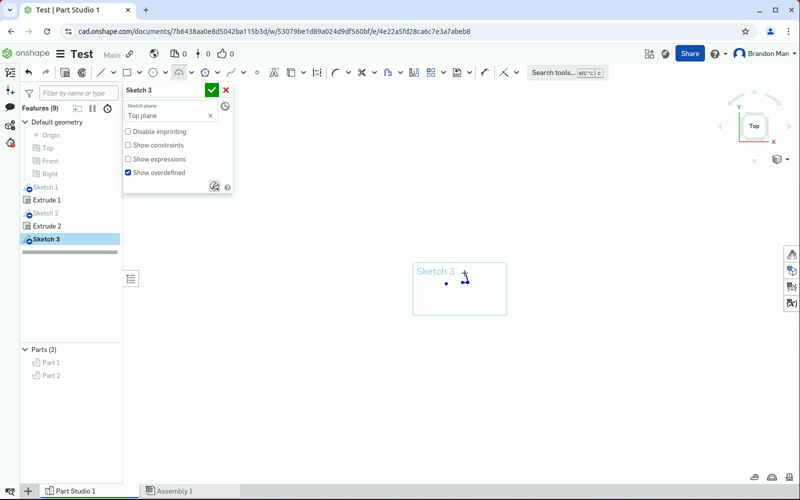
scroll(6)
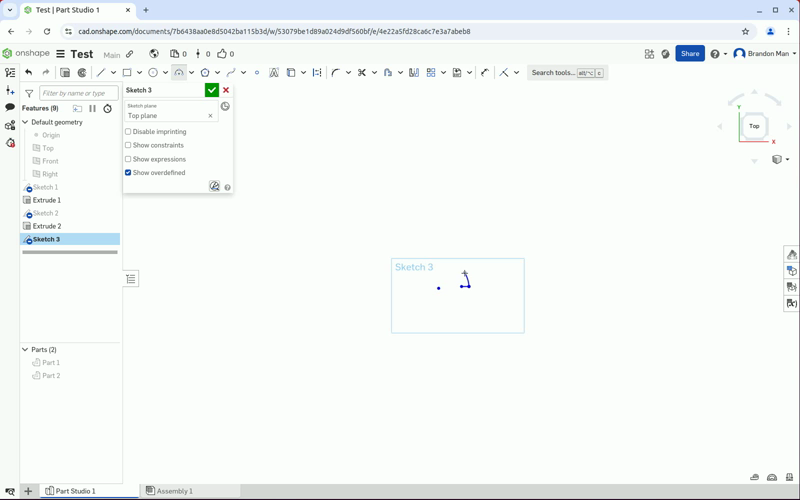
scroll(6)
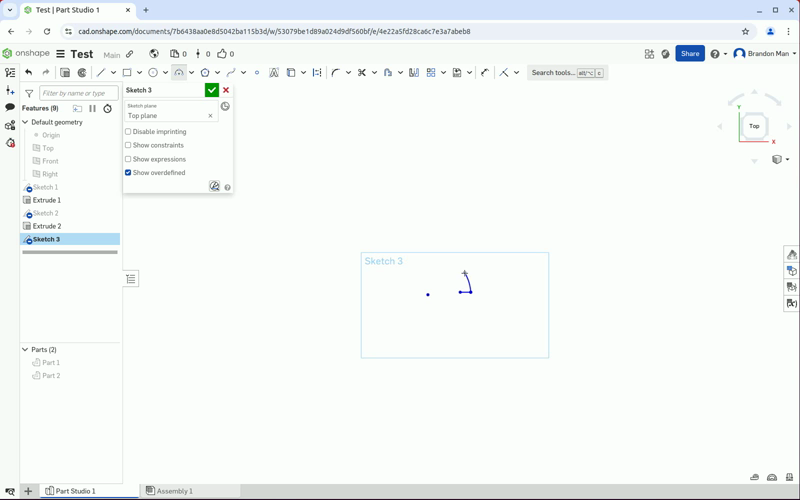
scroll(6)
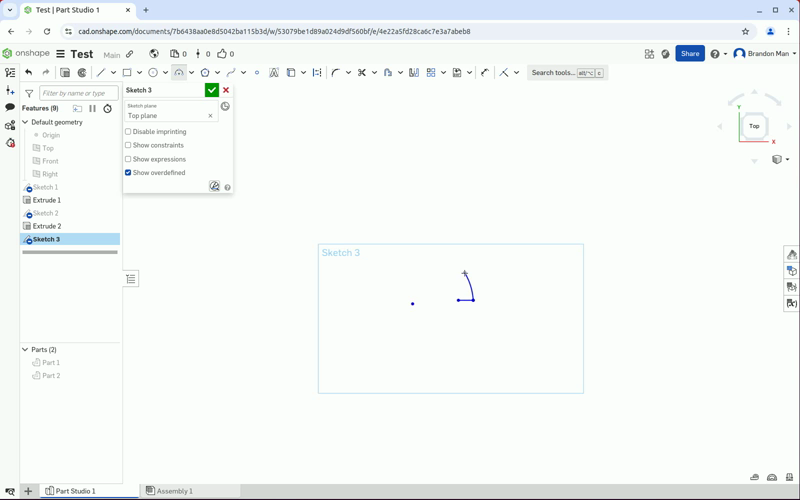
scroll(6)
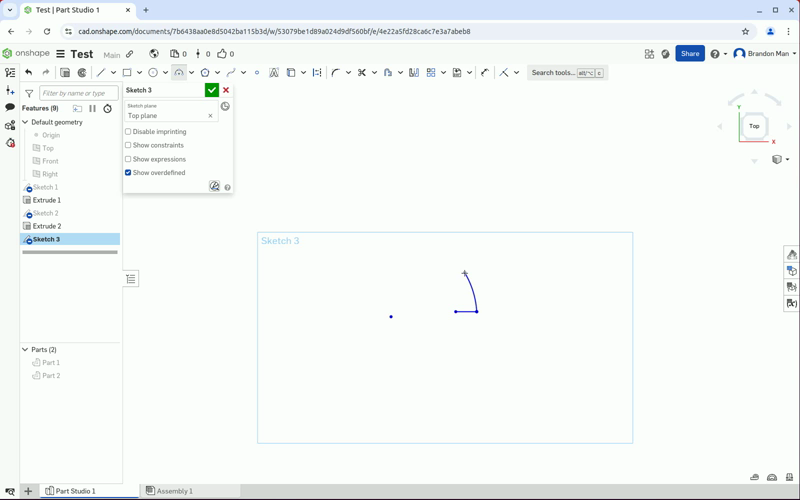
scroll(6)
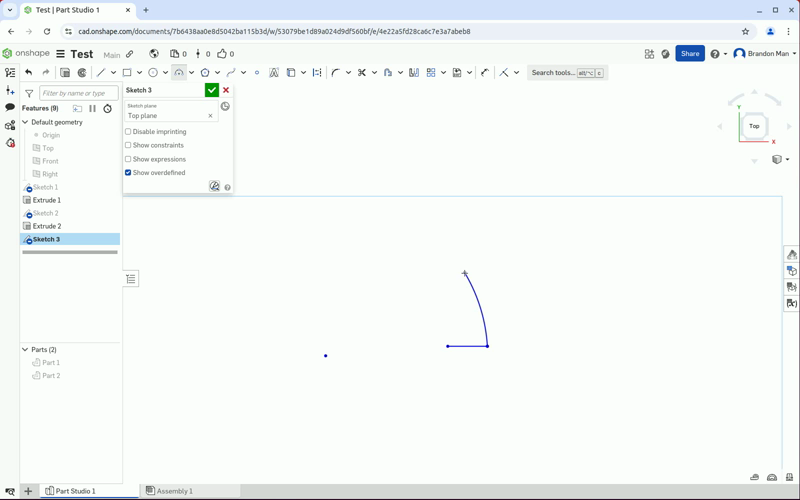
click(464, 272)
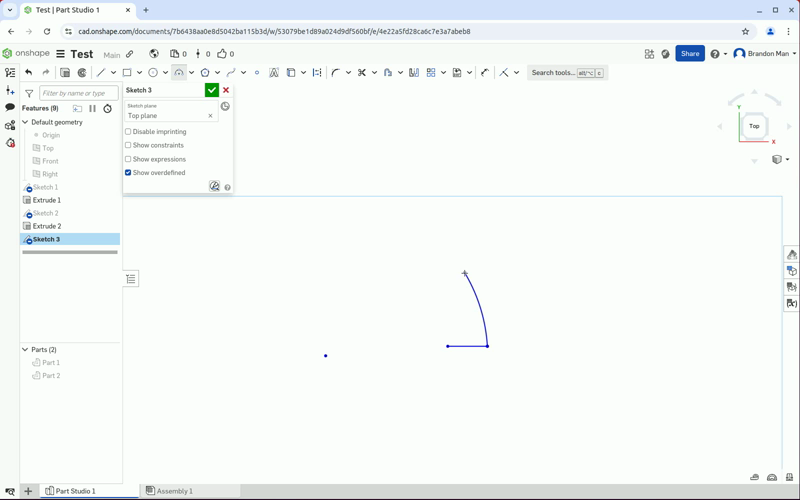
scroll(-6)
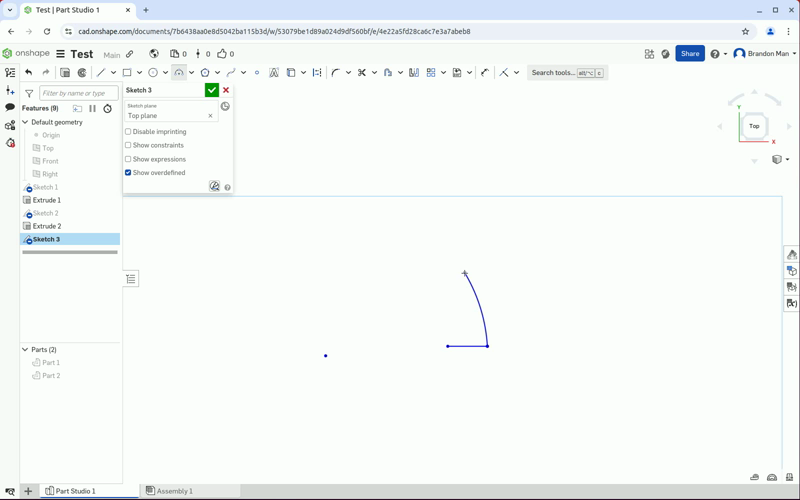
scroll(-6)
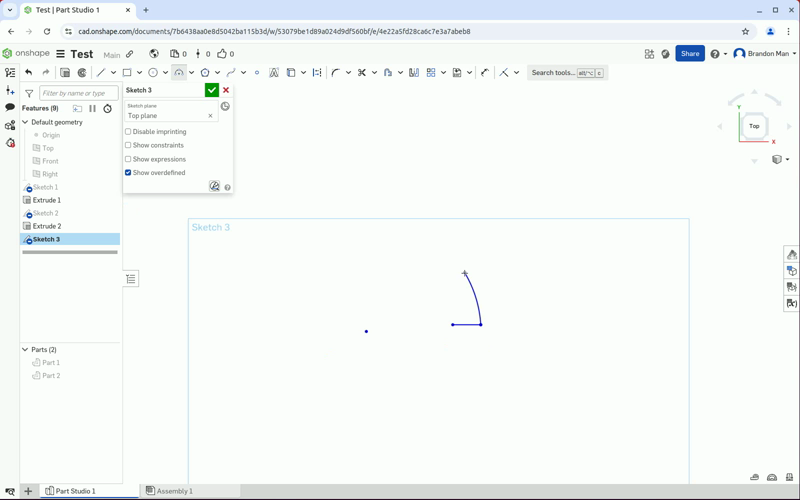
scroll(-6)
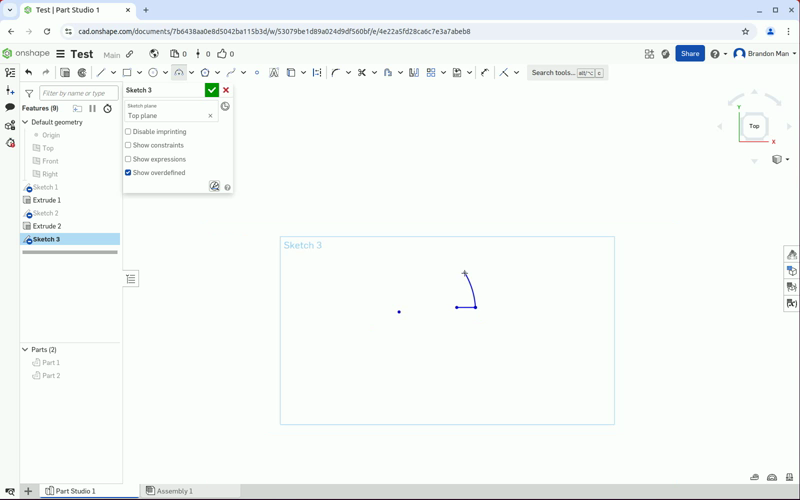
scroll(-6)
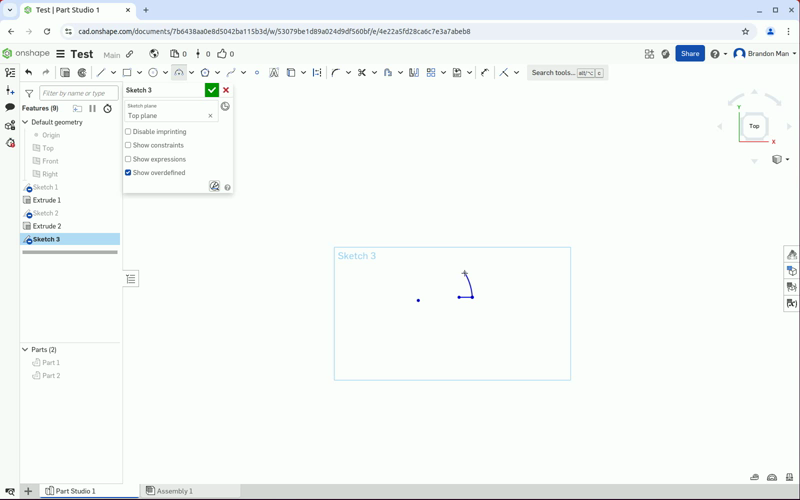
scroll(-6)
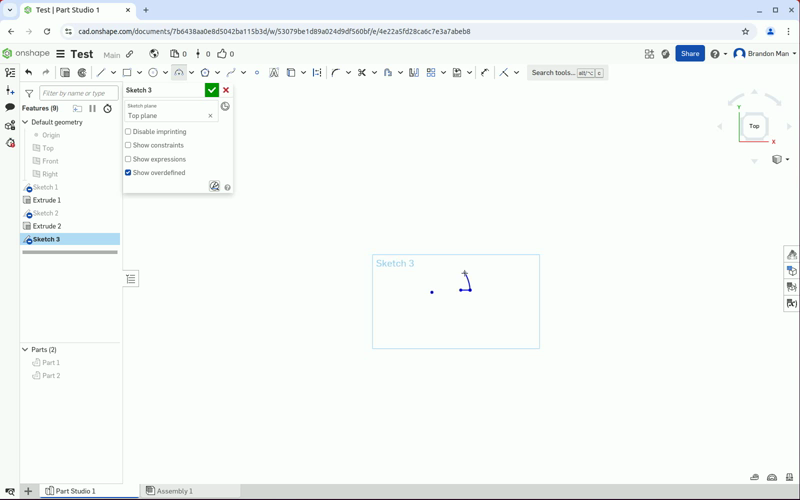
scroll(-6)
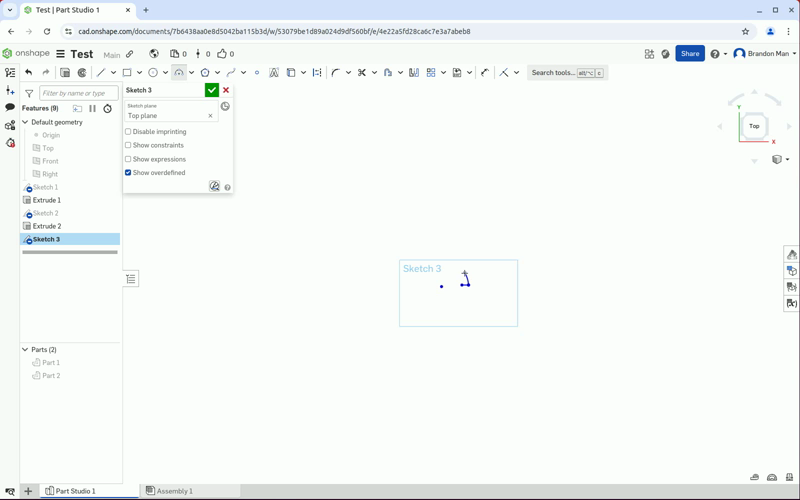
scroll(-6)
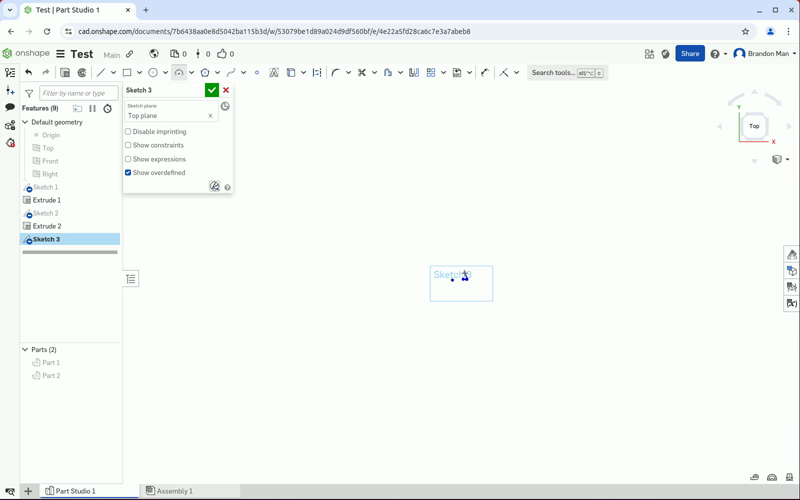
mouse_move(464, 272)
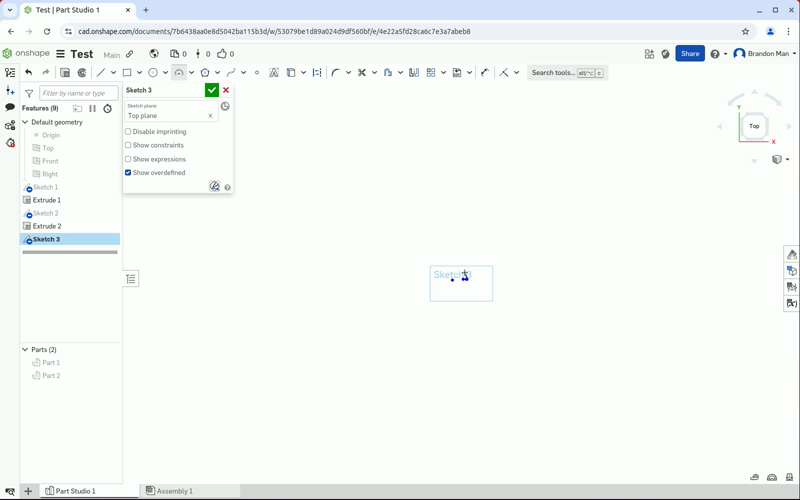
scroll(6)
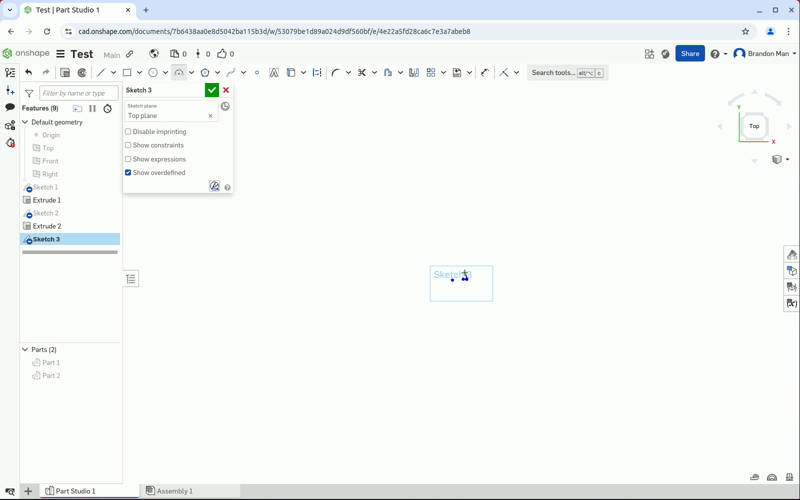
scroll(6)
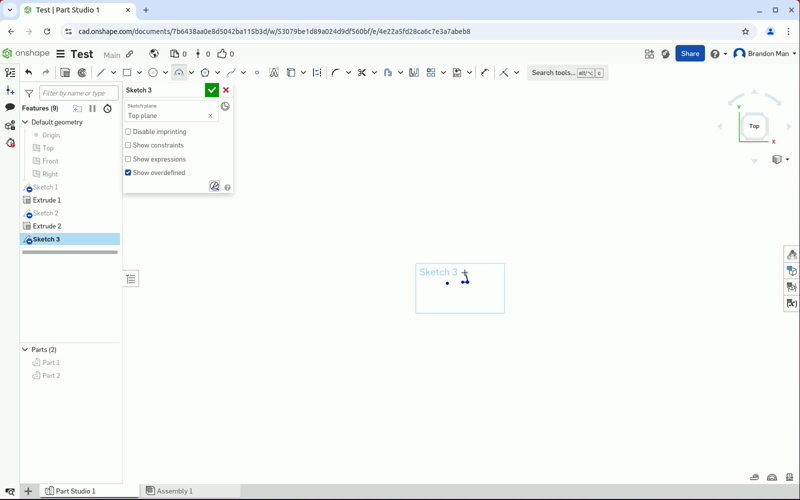
scroll(6)
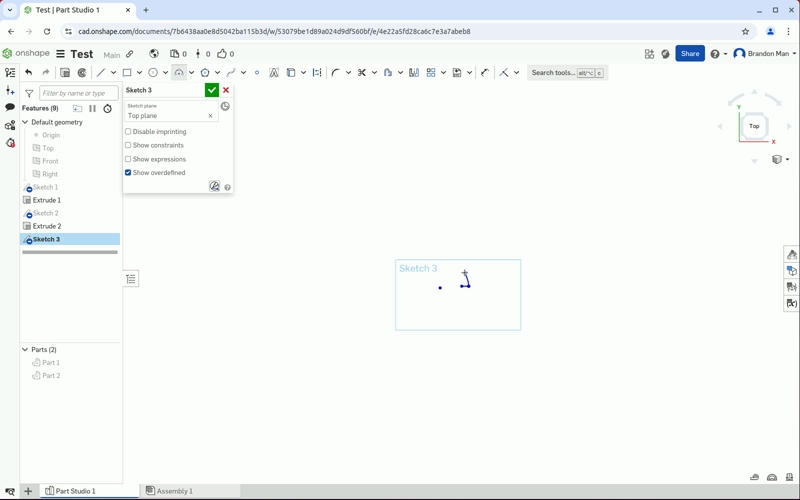
scroll(6)
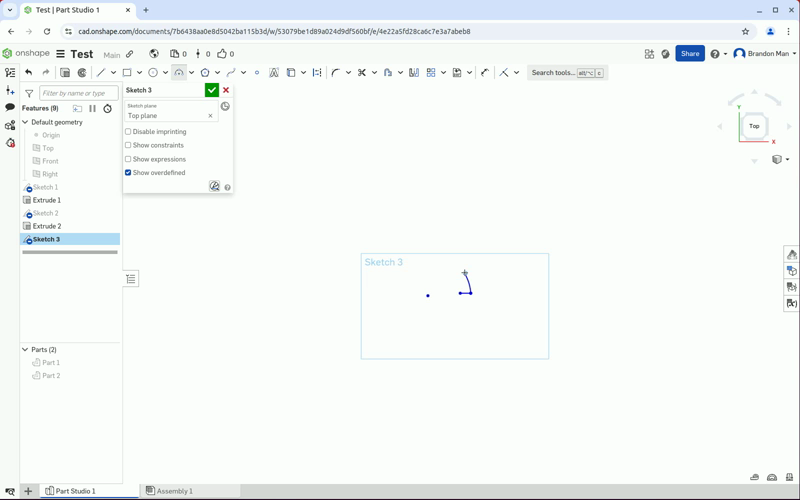
scroll(6)
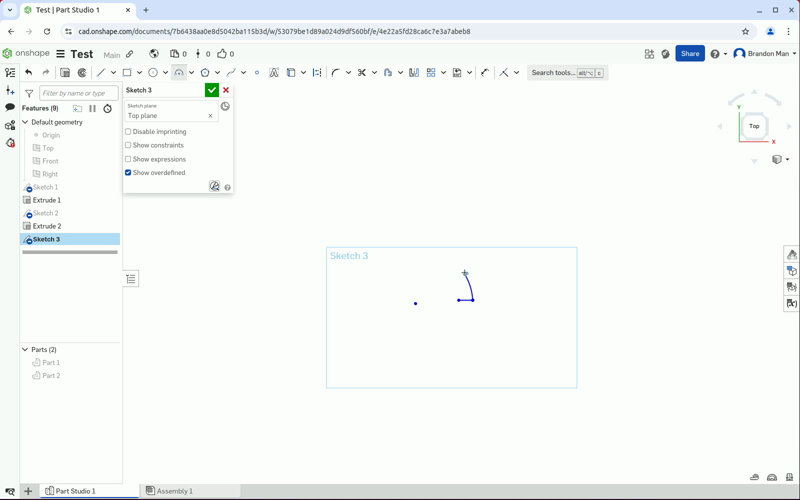
scroll(6)
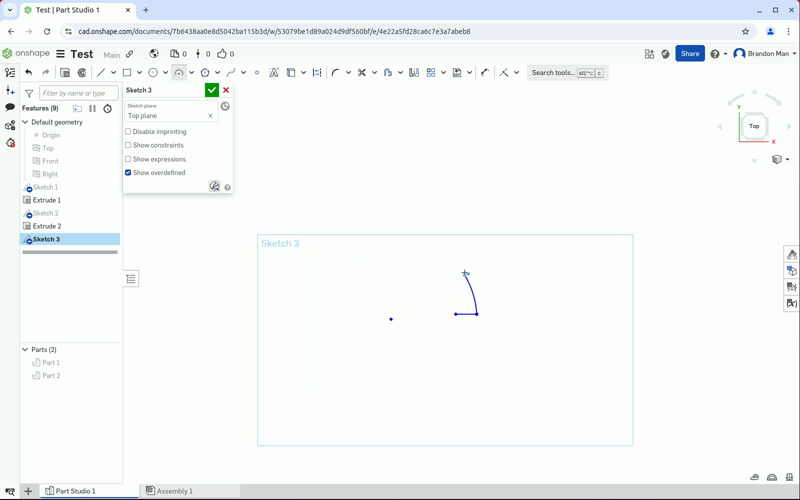
scroll(6)
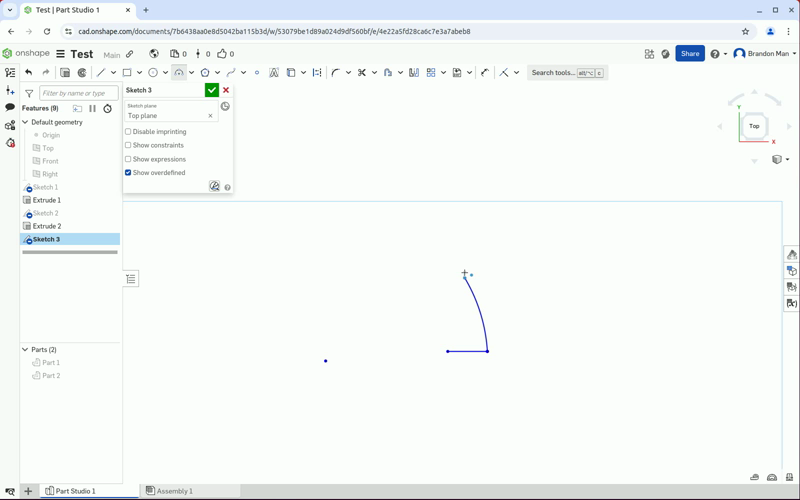
click(464, 272)
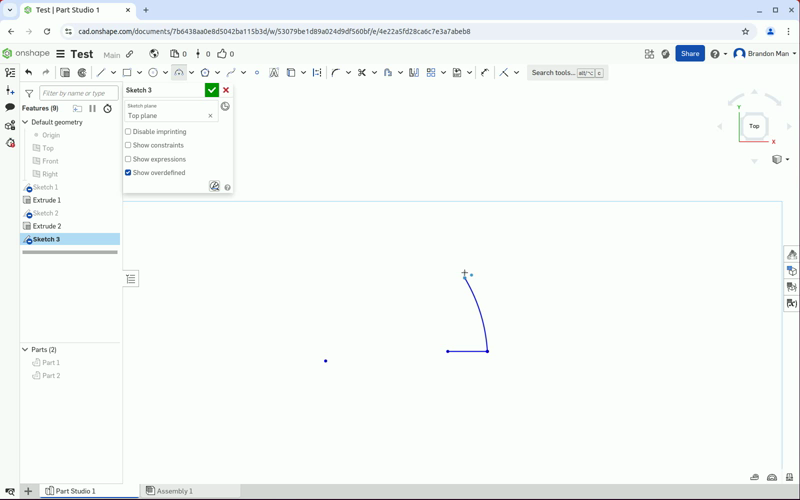
scroll(-6)
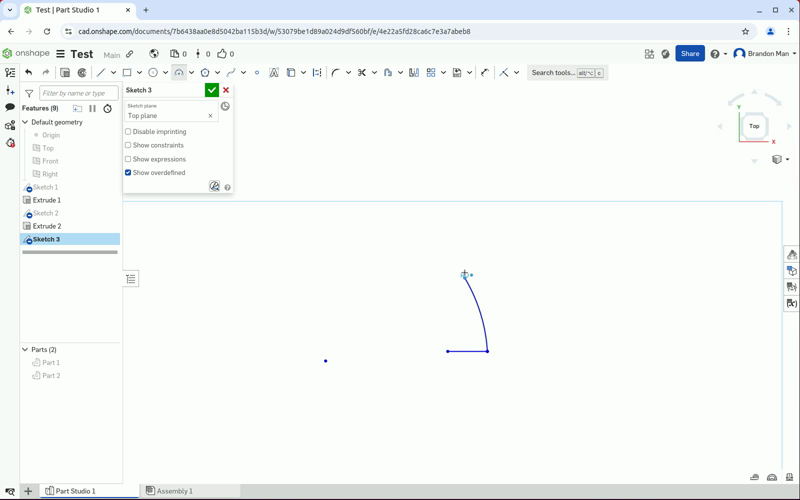
scroll(-6)
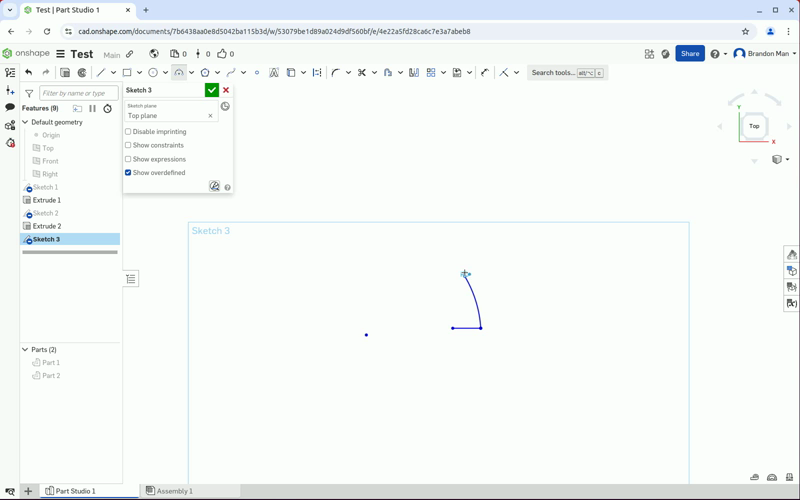
scroll(-6)
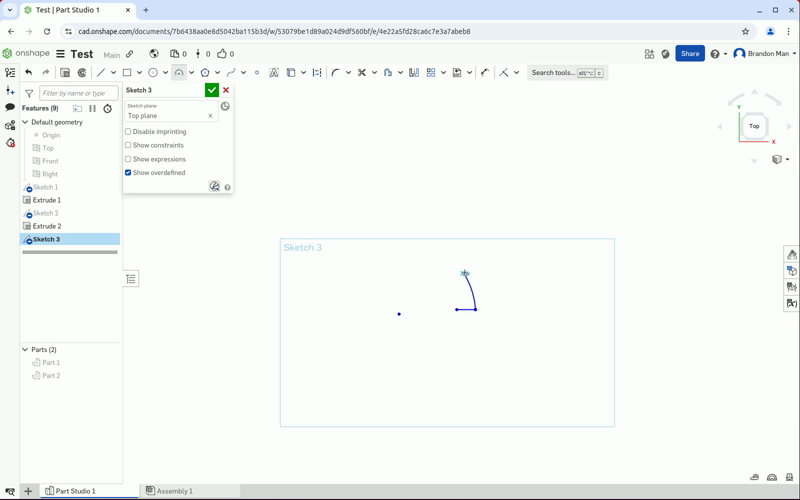
scroll(-6)
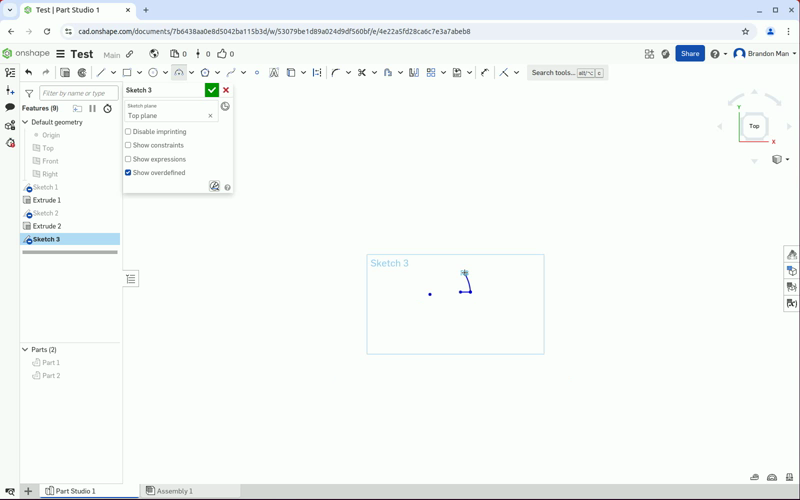
scroll(-6)
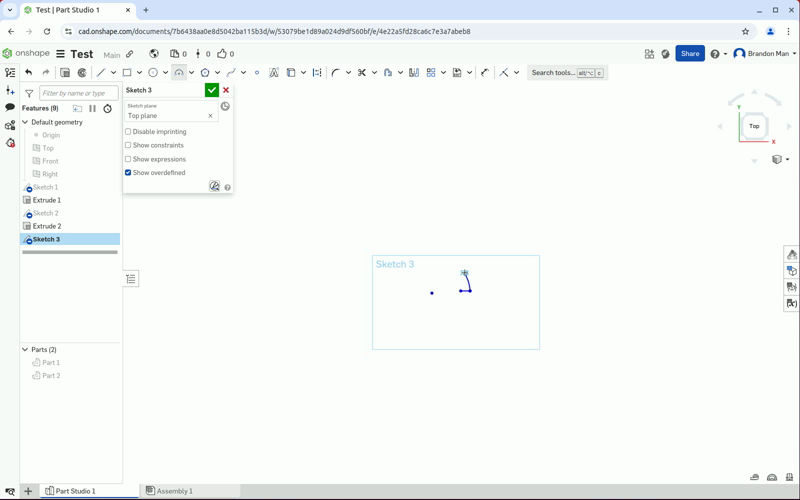
scroll(-6)
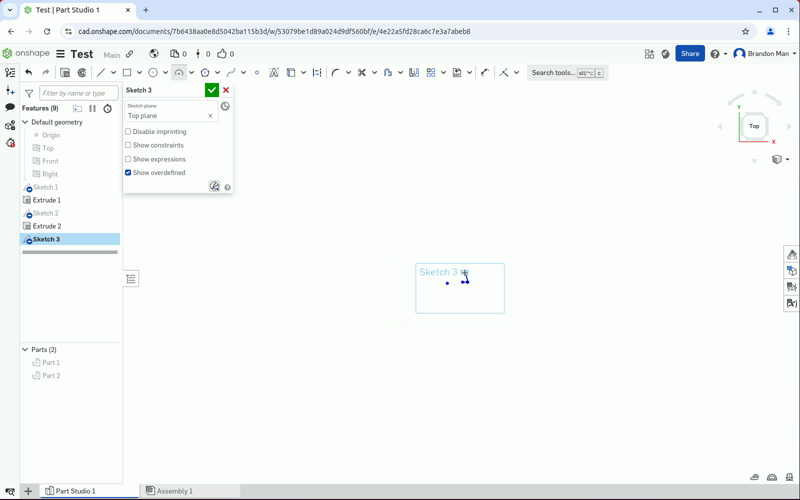
scroll(-6)
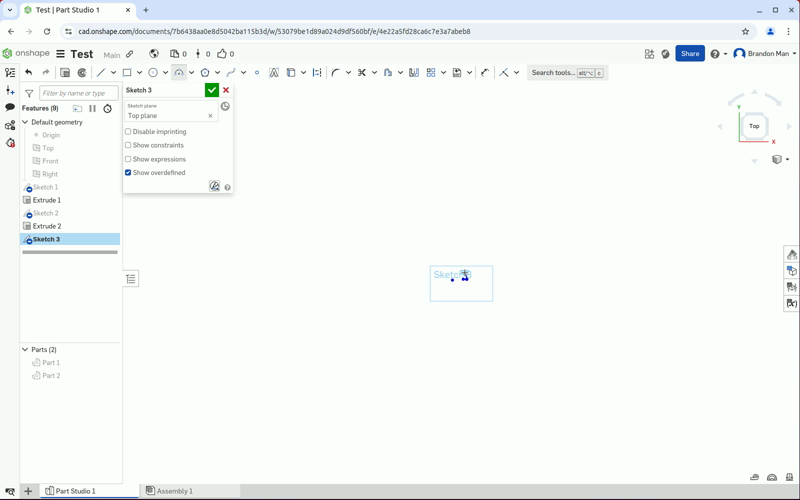
key_up(shift)
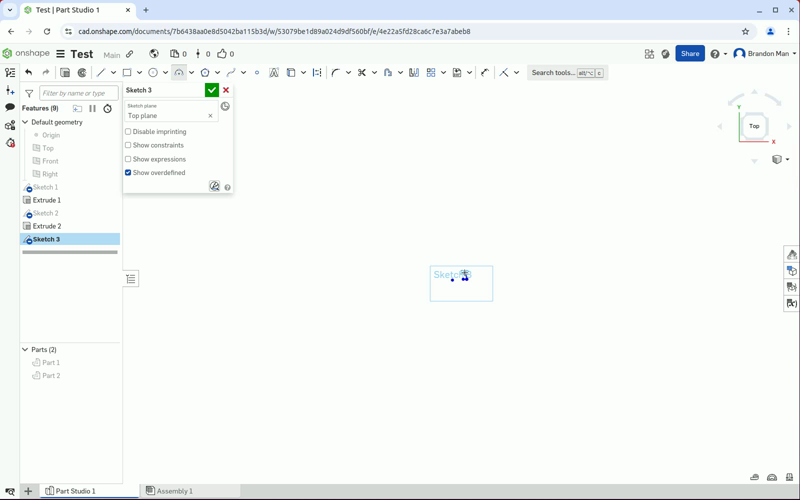
mouse_move(464, 272)
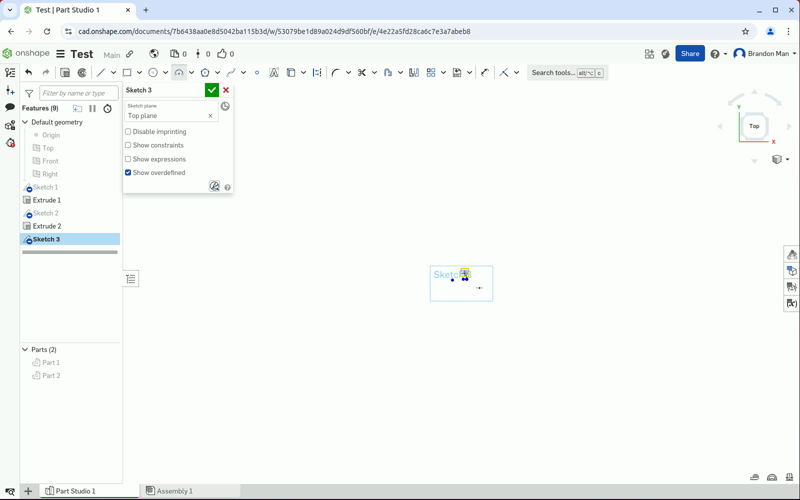
scroll(6)
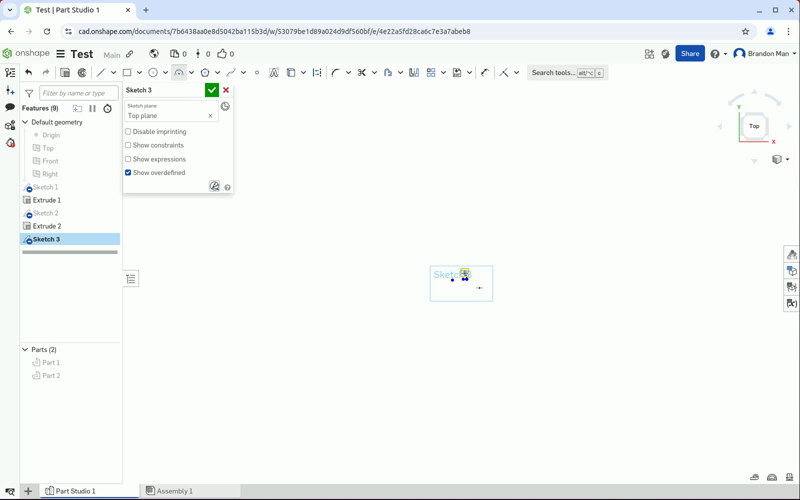
scroll(6)
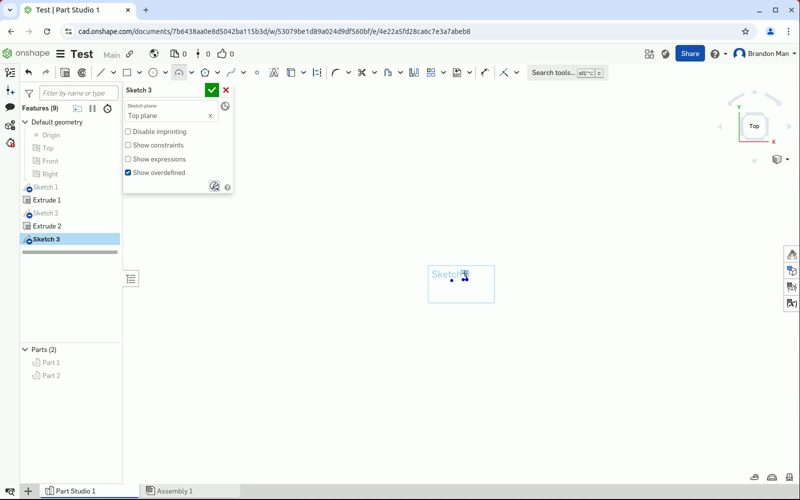
scroll(6)
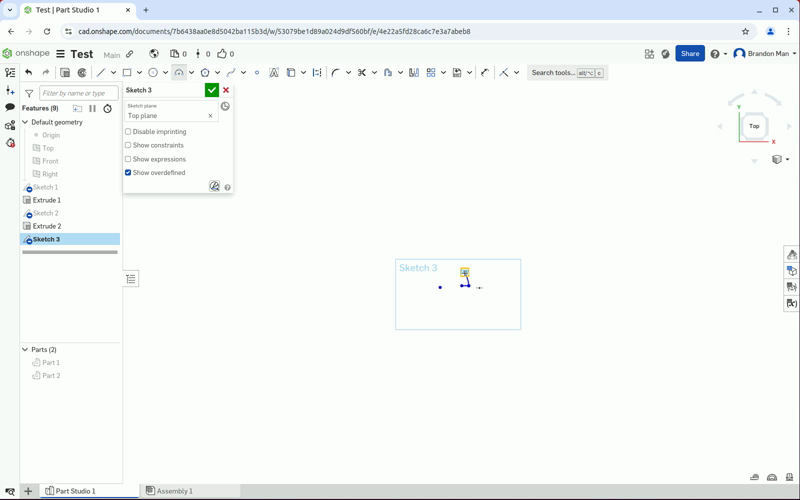
scroll(6)
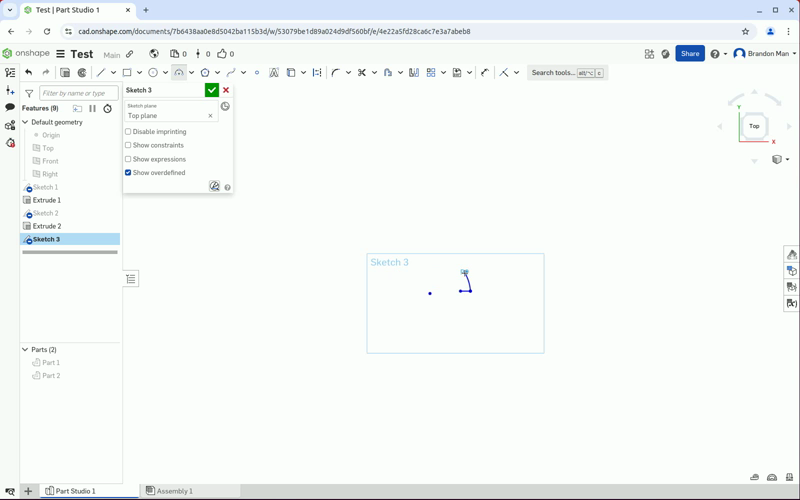
scroll(6)
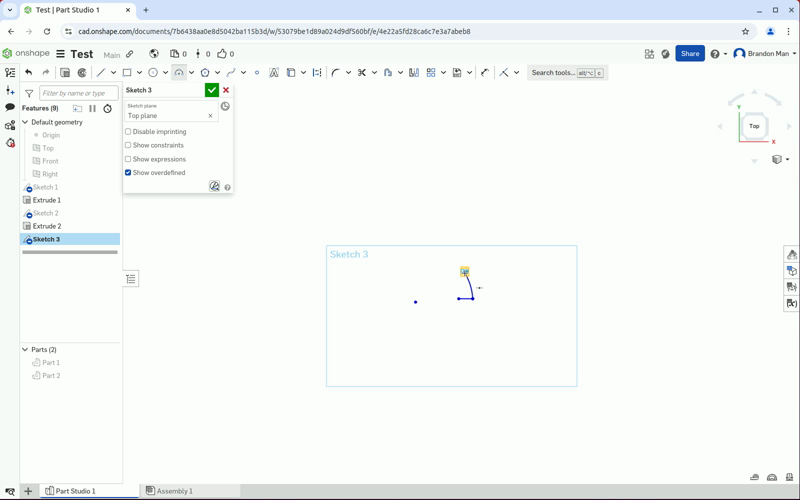
scroll(6)
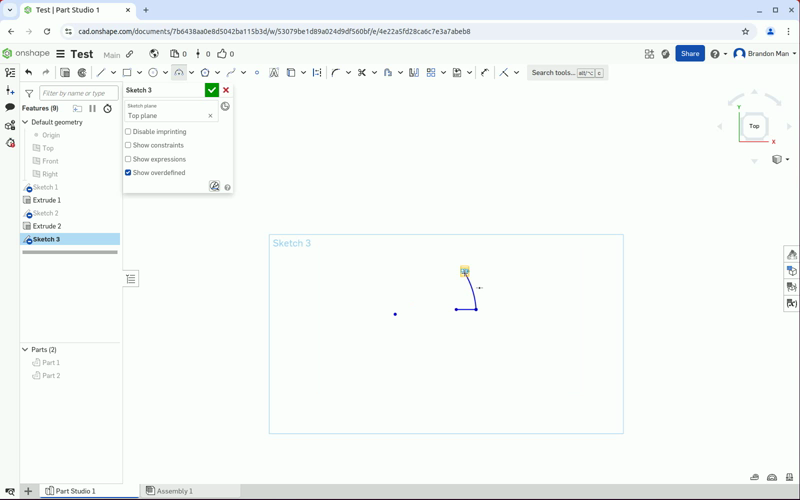
scroll(6)
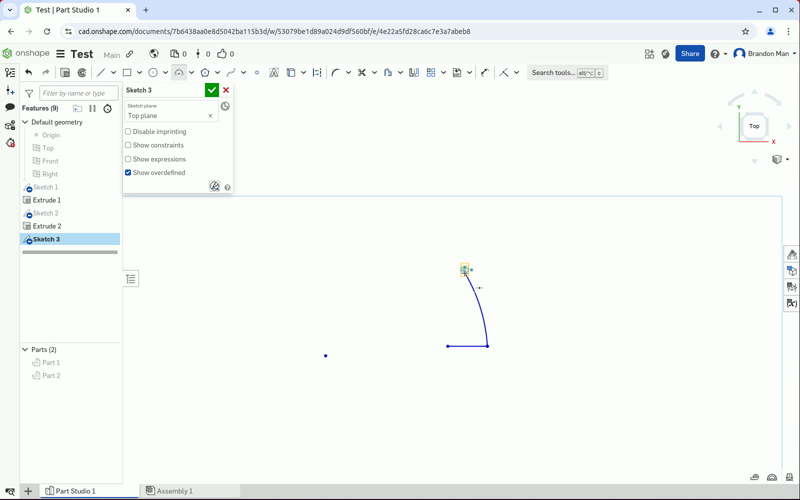
click(464, 272)
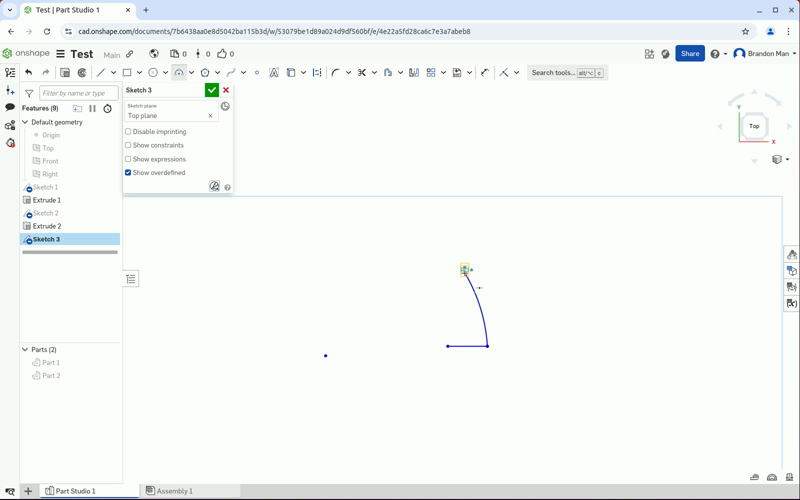
scroll(-6)
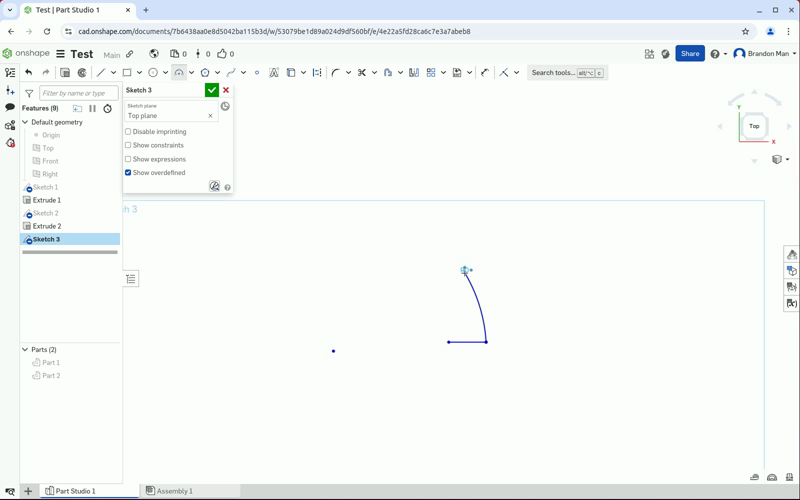
scroll(-6)
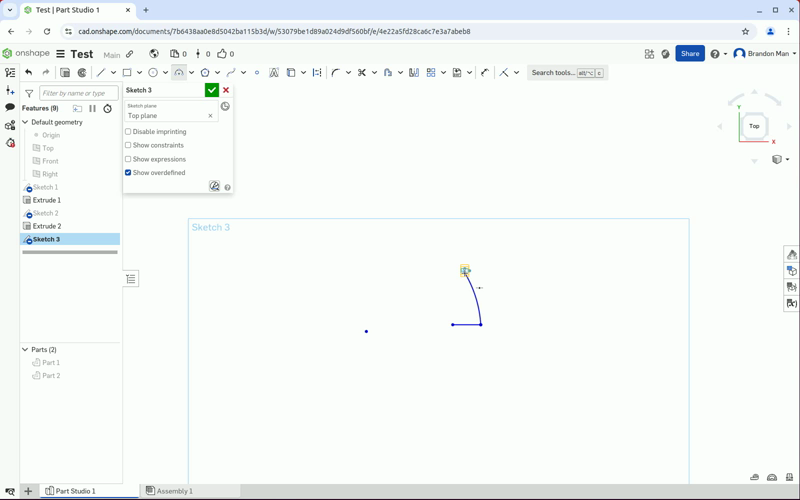
scroll(-6)
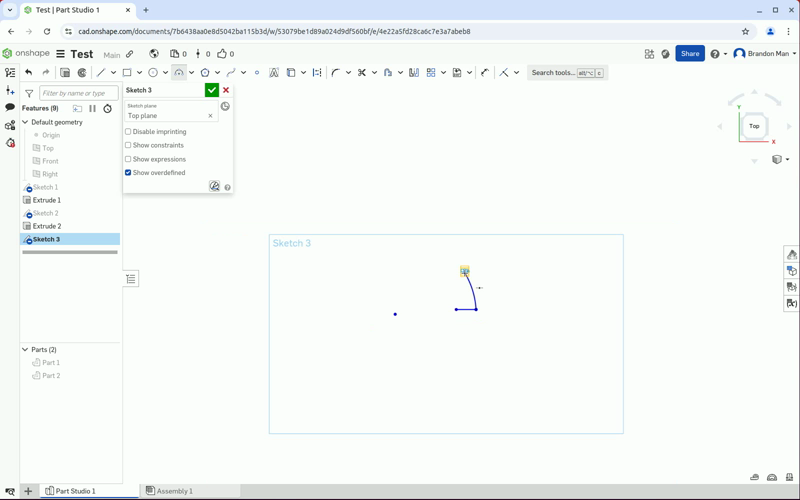
scroll(-6)
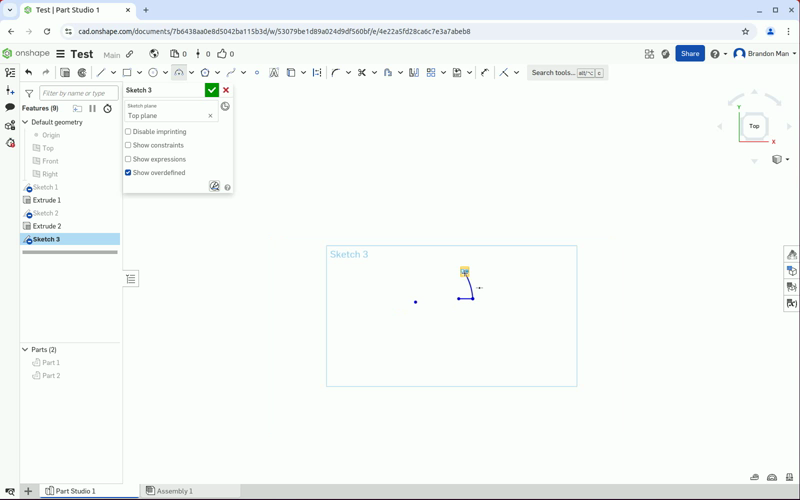
scroll(-6)
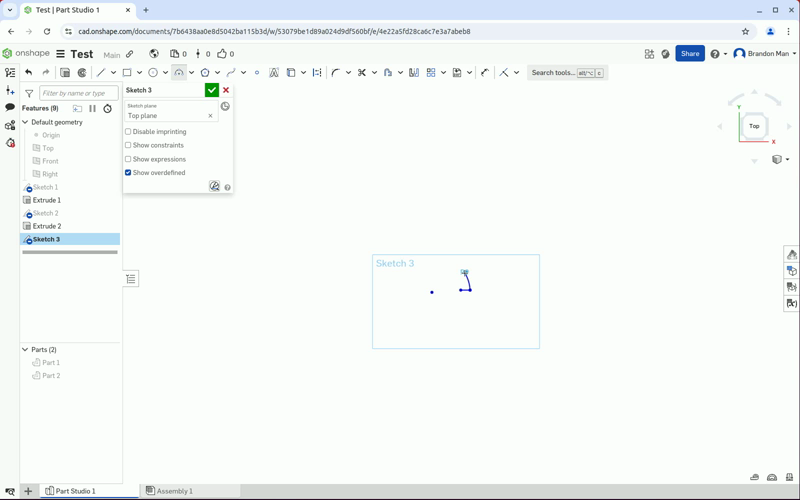
scroll(-6)
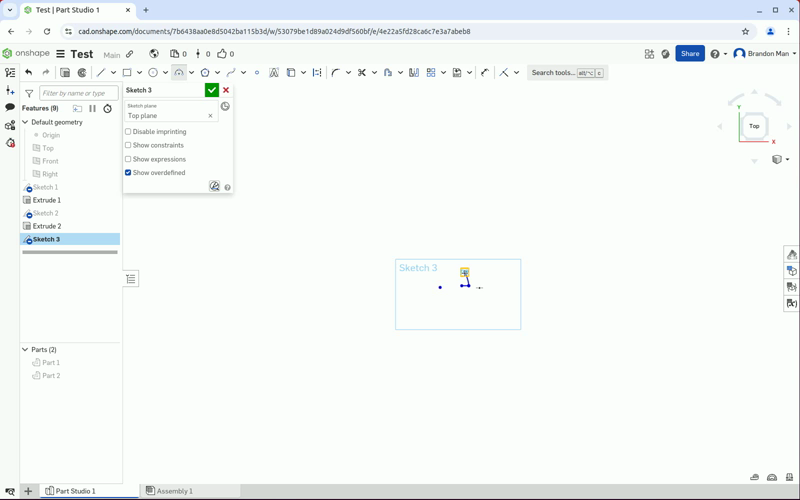
scroll(-6)
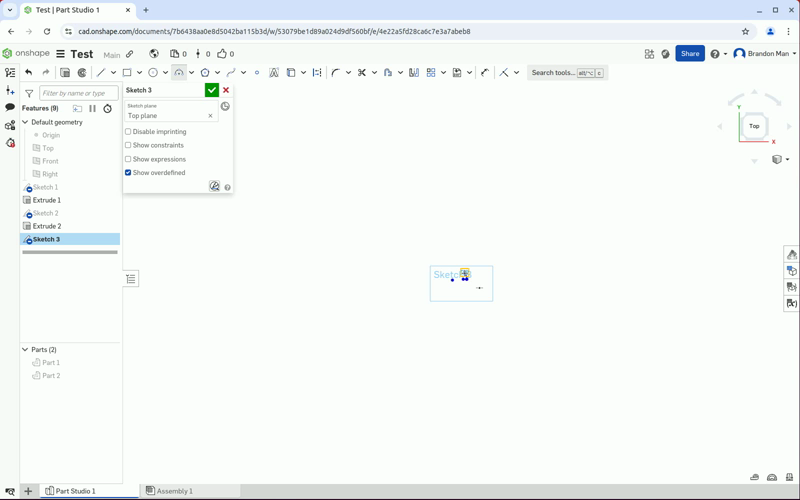
mouse_move(463, 279)
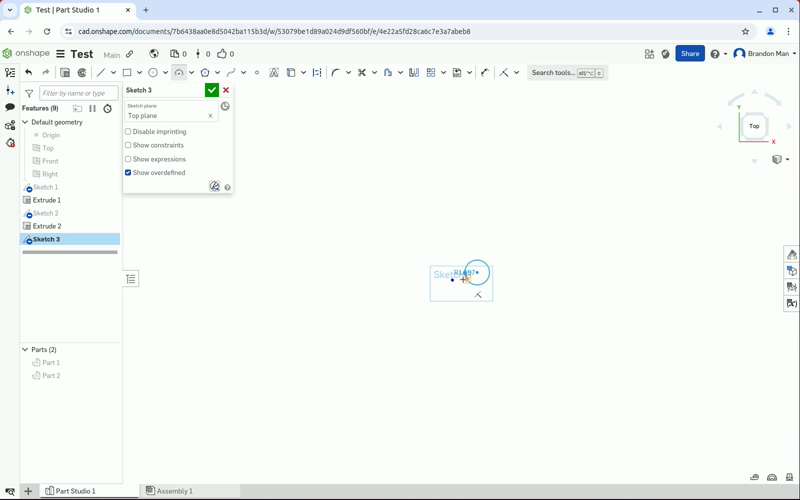
scroll(6)
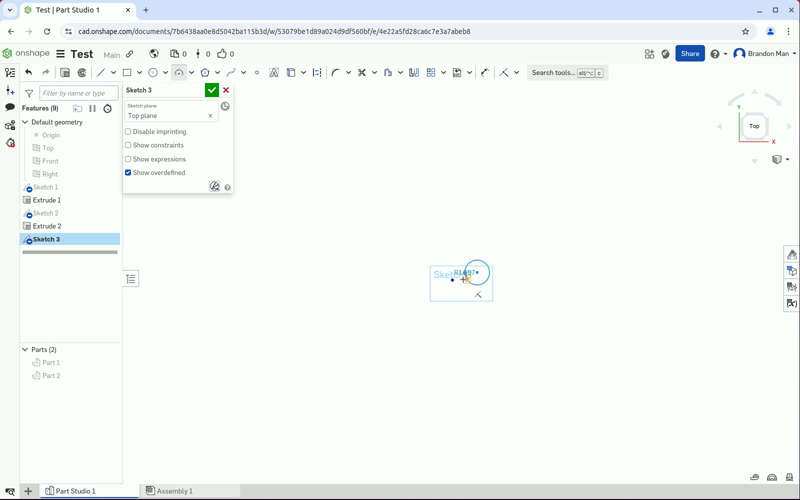
scroll(6)
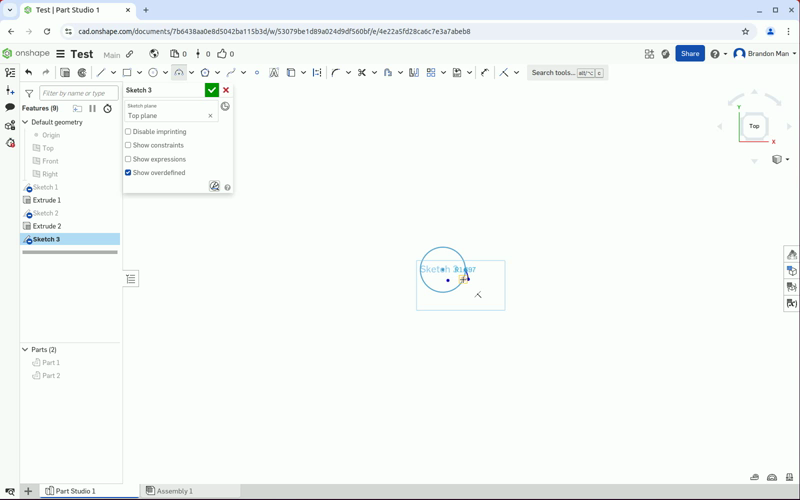
scroll(6)
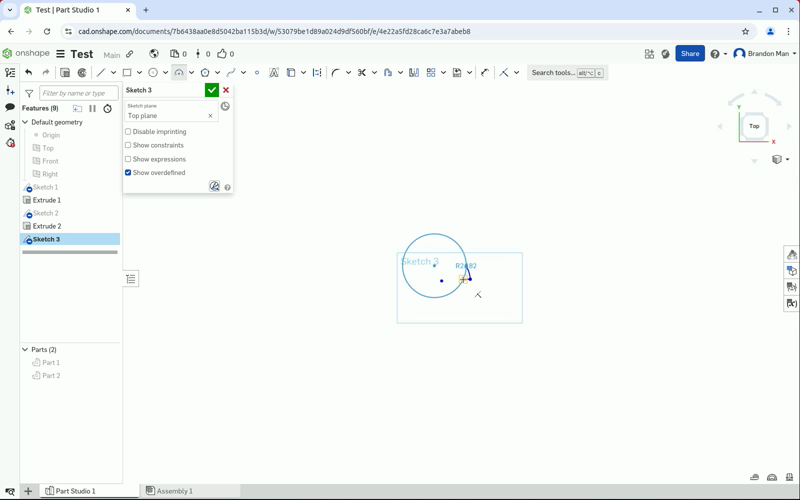
scroll(6)
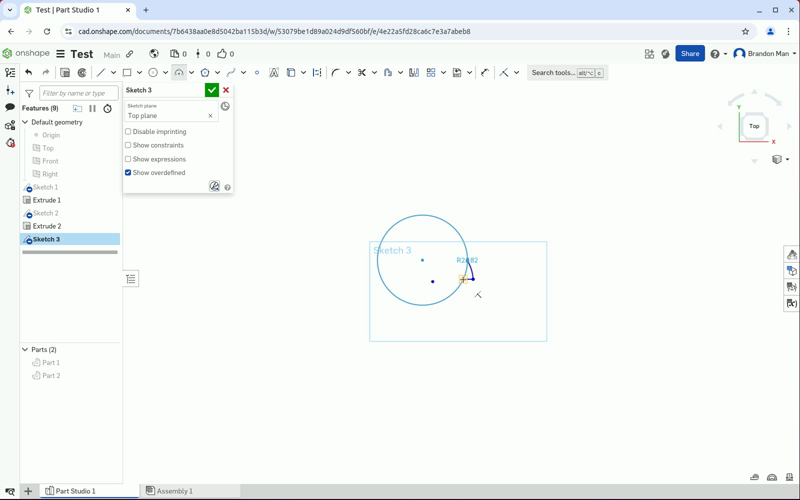
scroll(6)
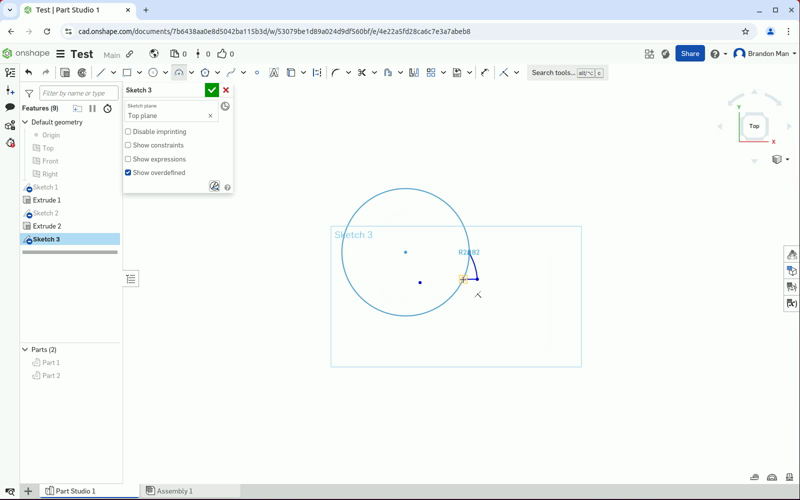
scroll(6)
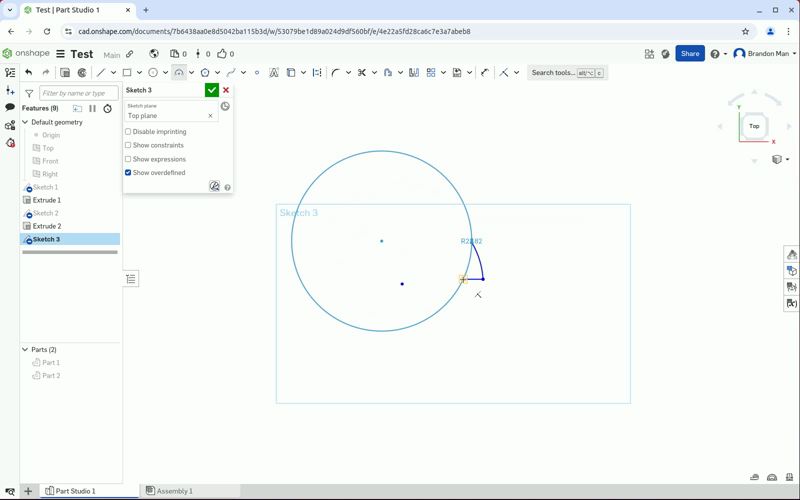
scroll(6)
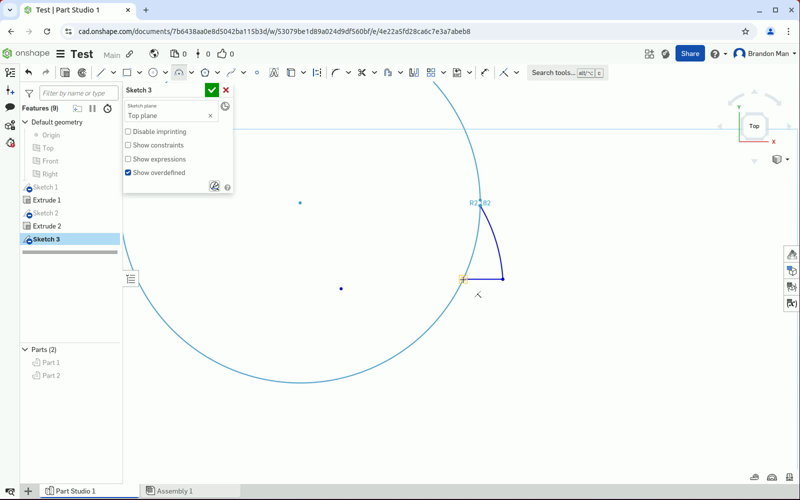
click(463, 279)
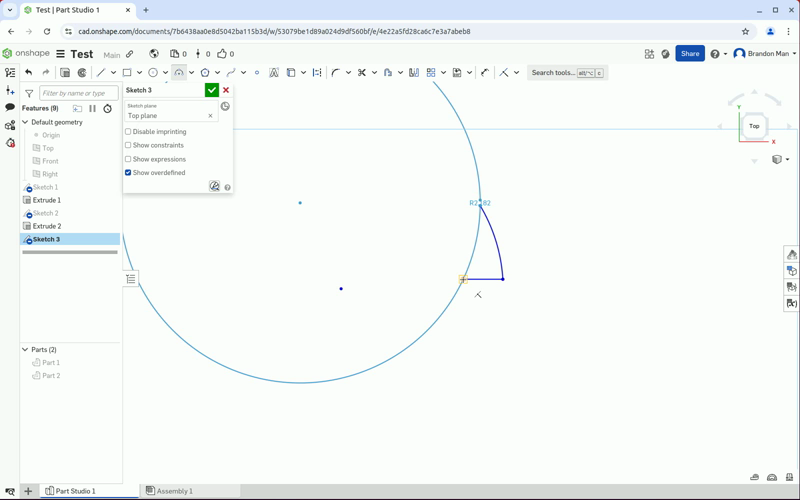
scroll(-6)
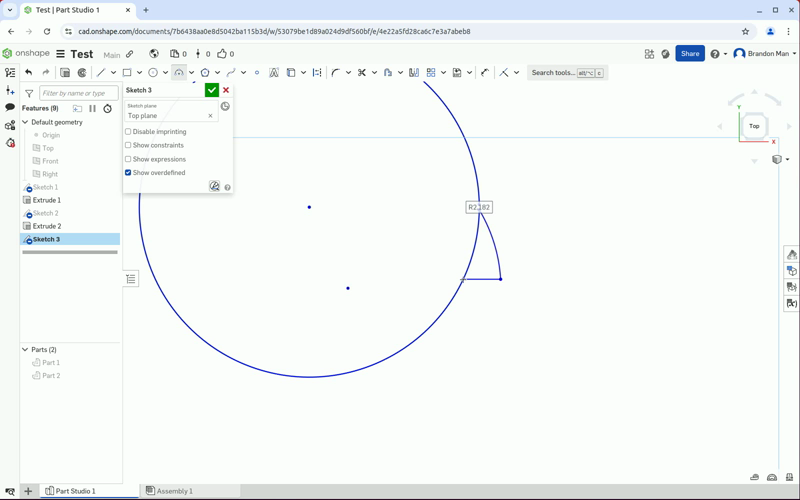
scroll(-6)
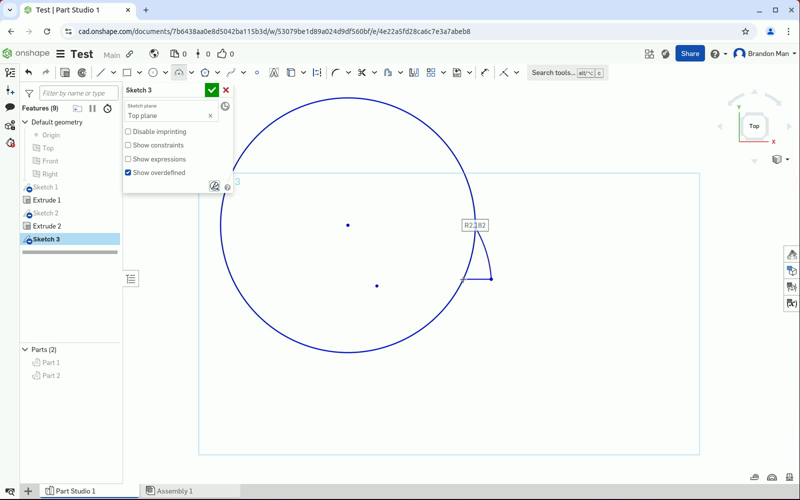
scroll(-6)
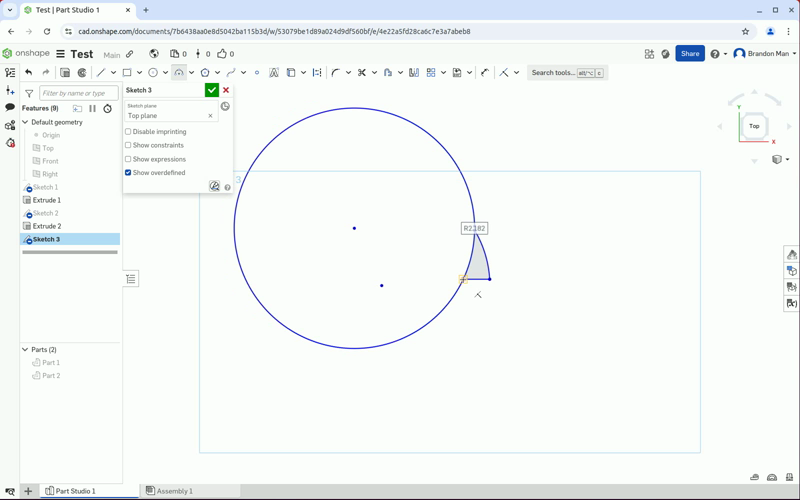
scroll(-6)
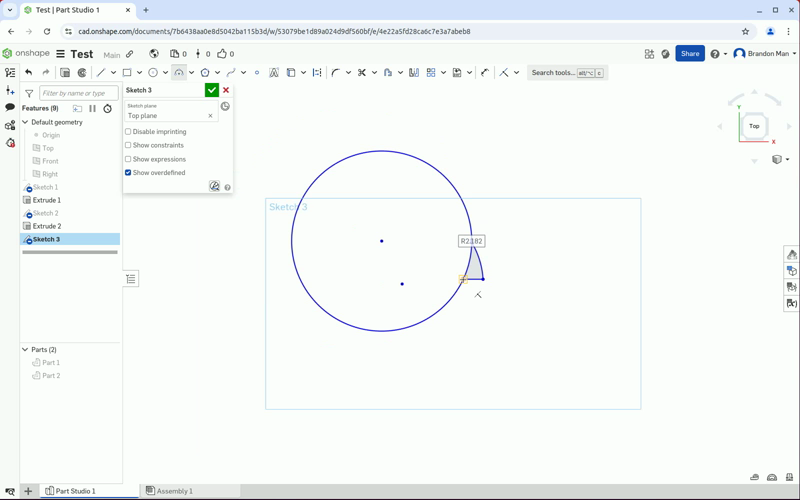
scroll(-6)
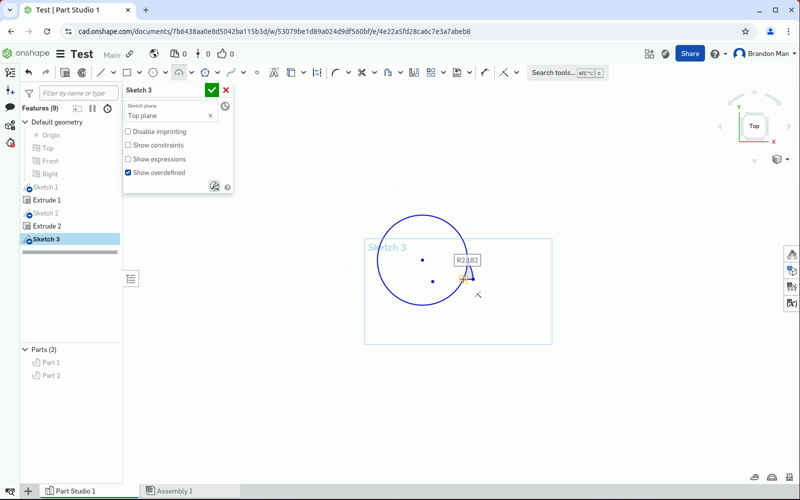
scroll(-6)
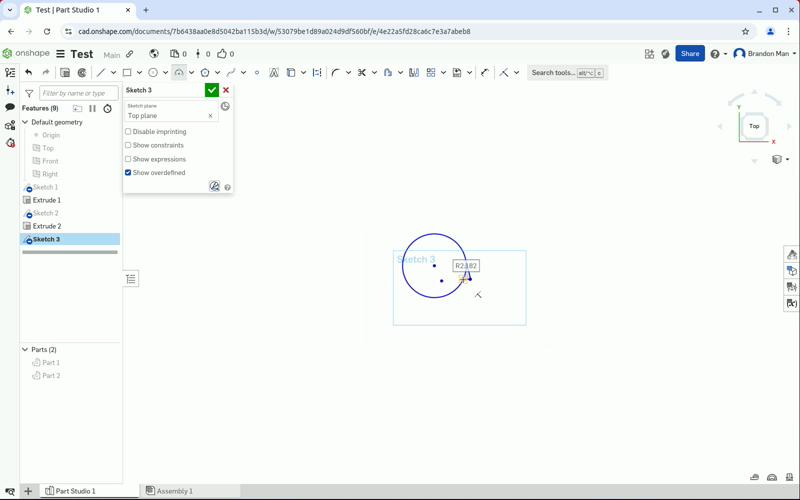
scroll(-6)
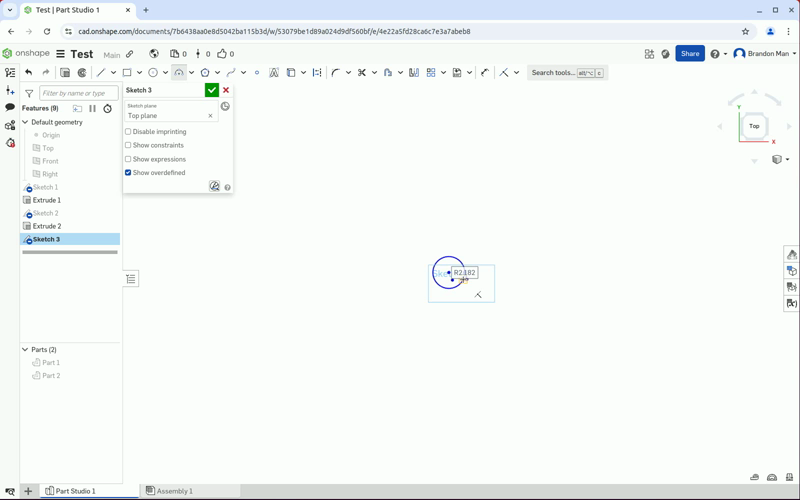
key_down(shift)
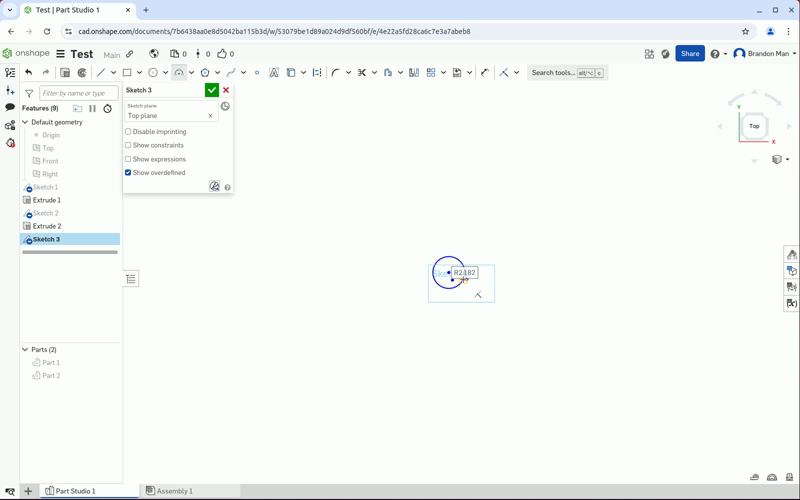
mouse_move(464, 276)
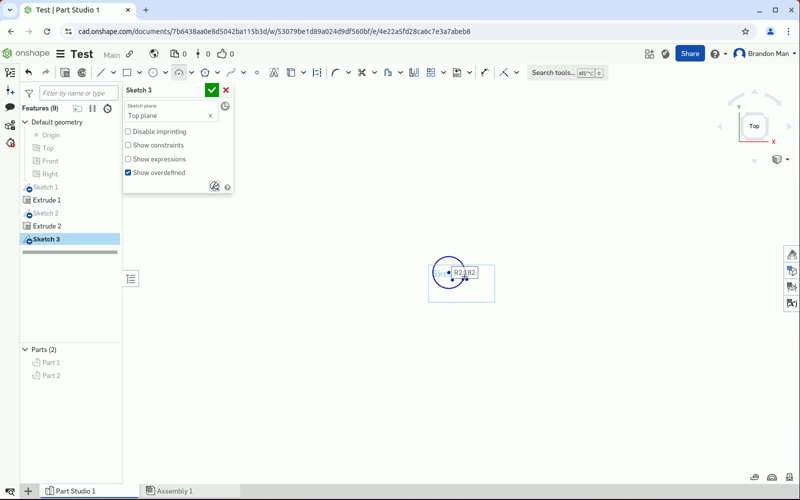
scroll(6)
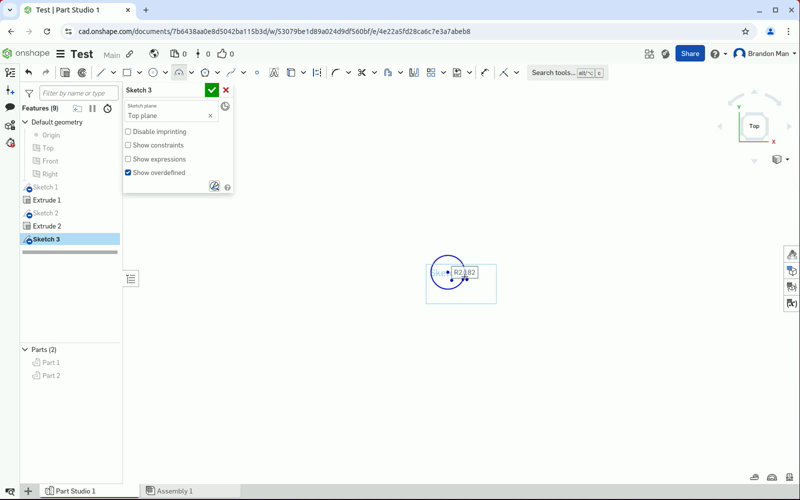
scroll(6)
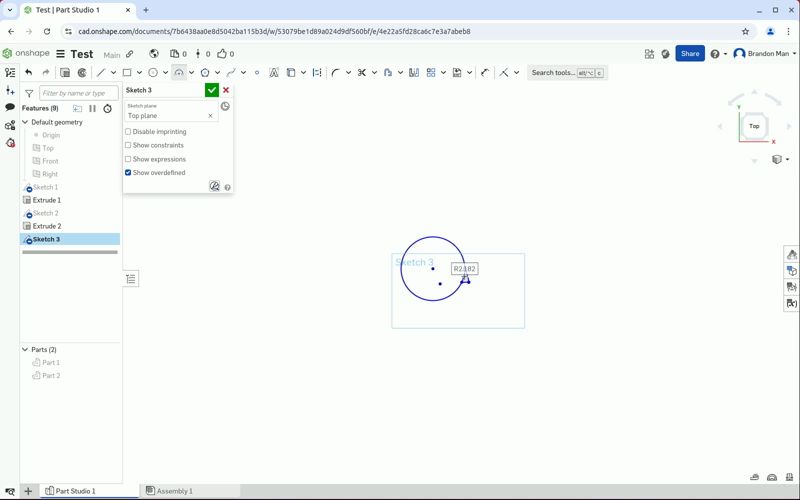
scroll(6)
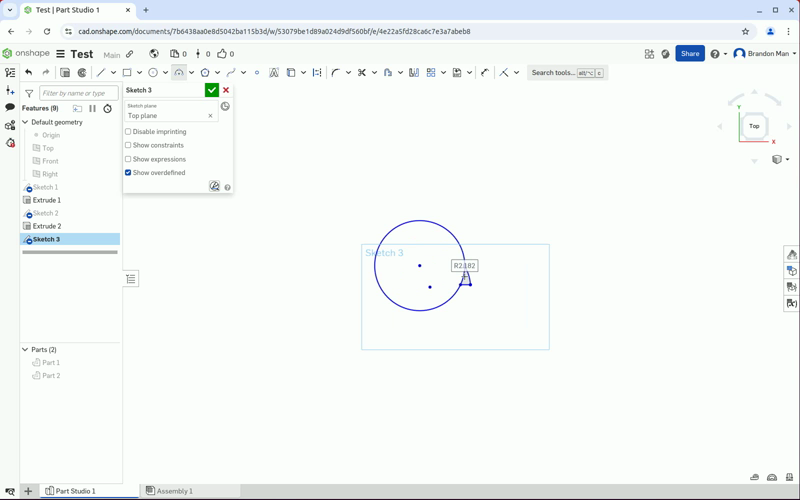
scroll(6)
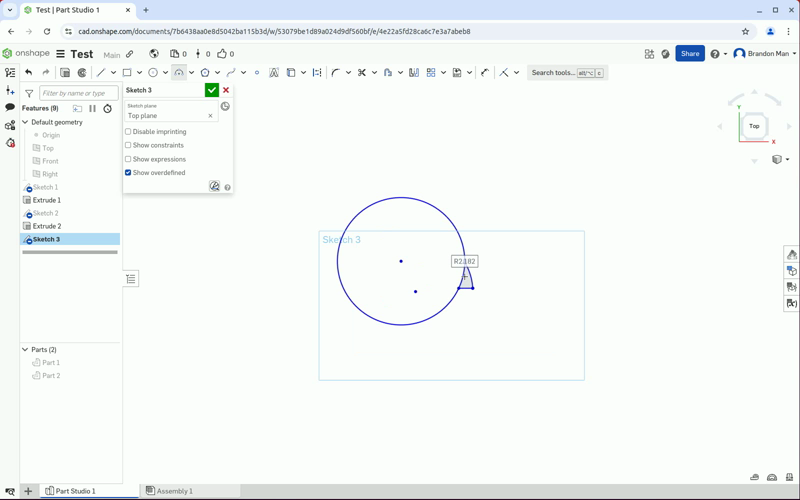
scroll(6)
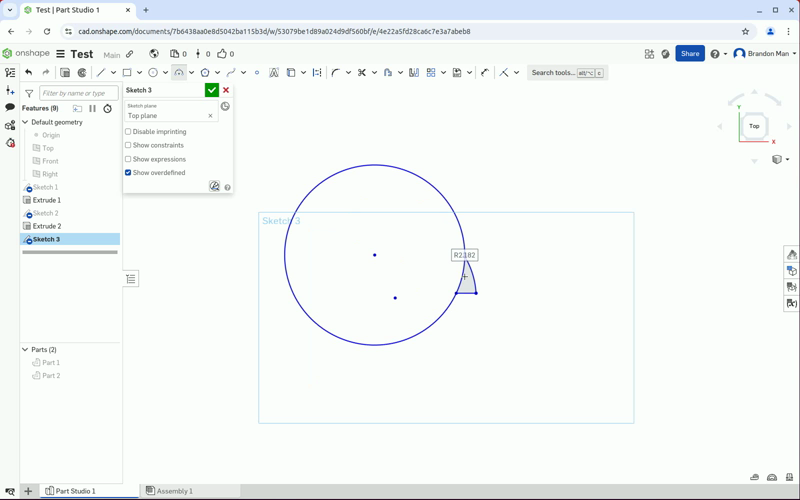
scroll(6)
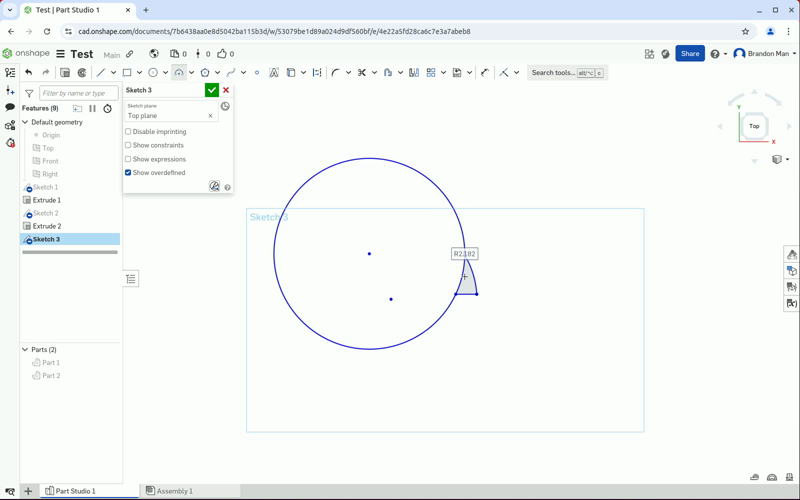
scroll(6)
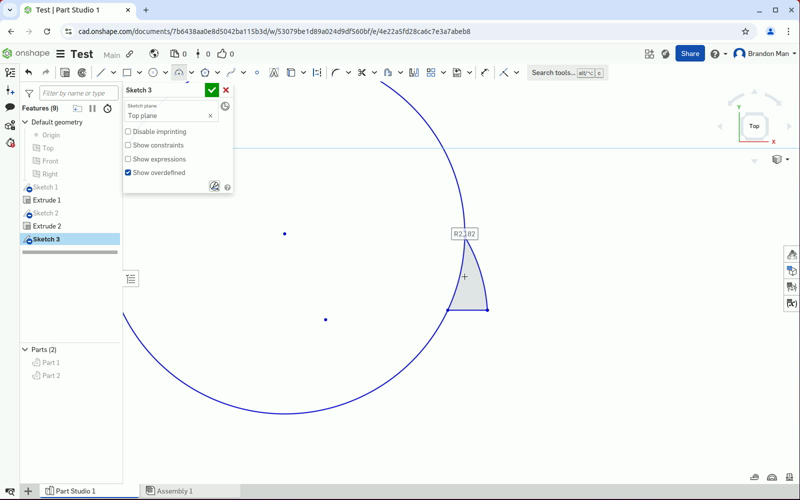
click(464, 276)
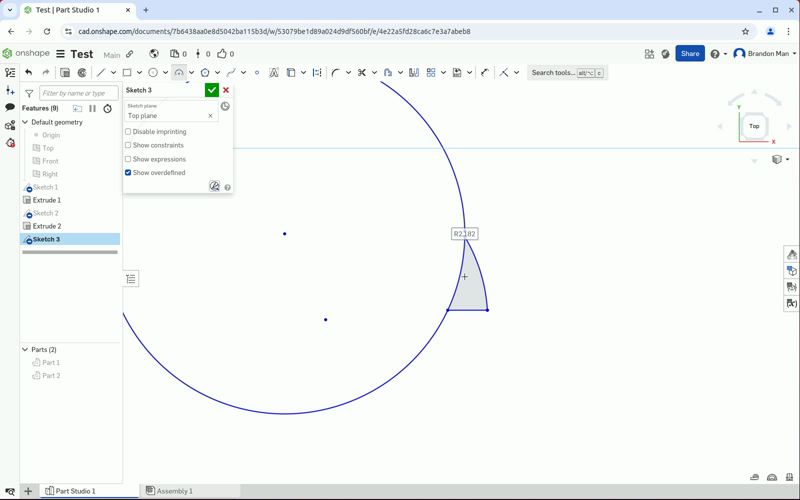
scroll(-6)
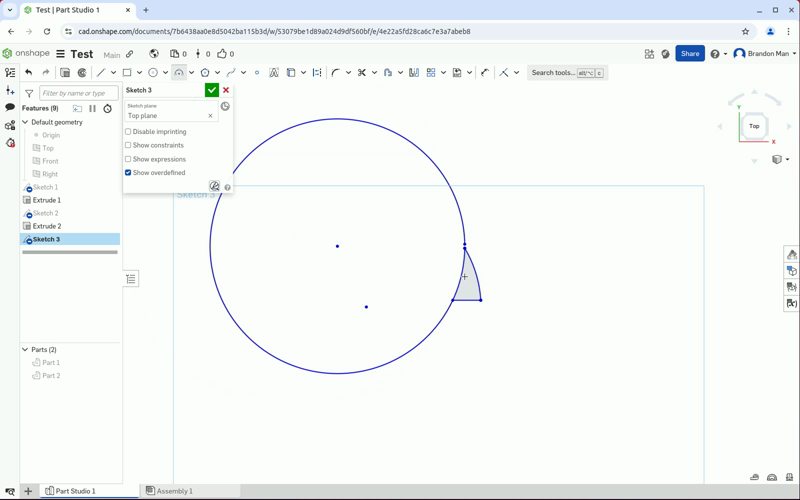
scroll(-6)
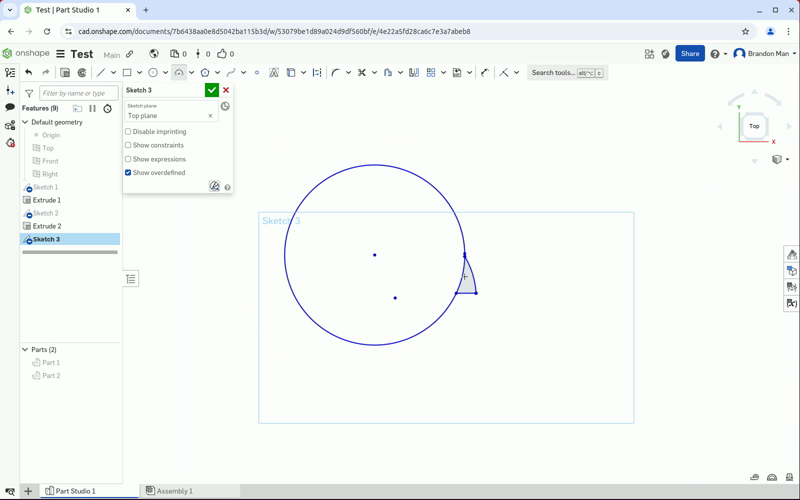
scroll(-6)
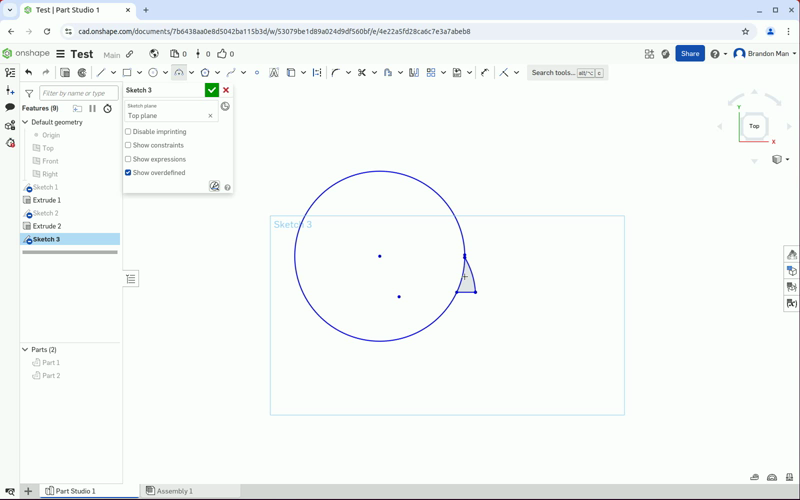
scroll(-6)
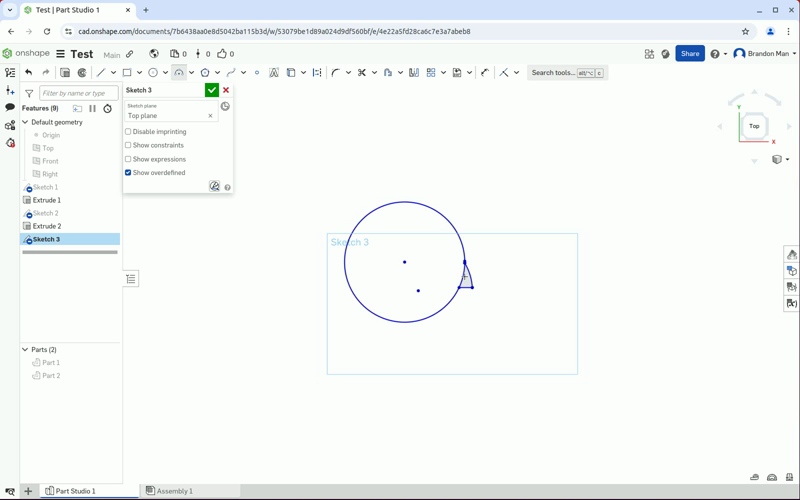
scroll(-6)
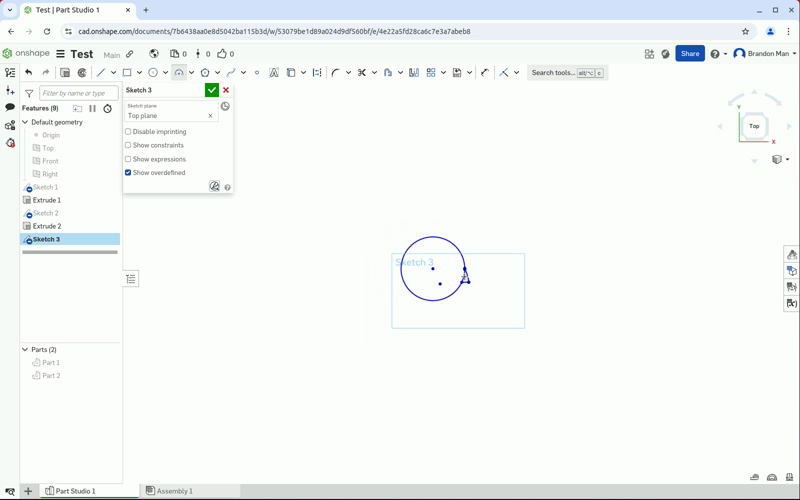
scroll(-6)
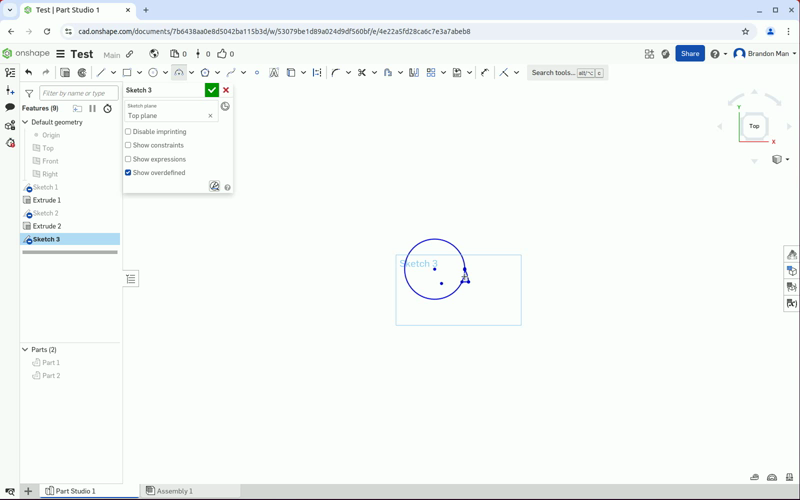
scroll(-6)
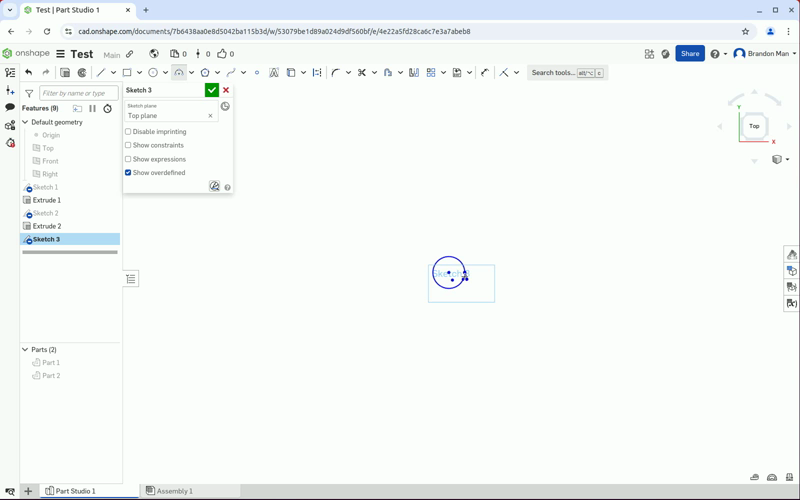
key_up(shift)
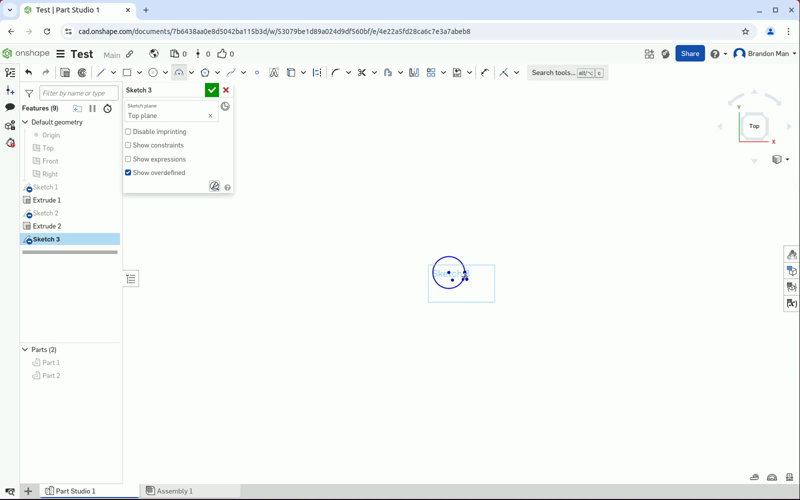
key(esc)
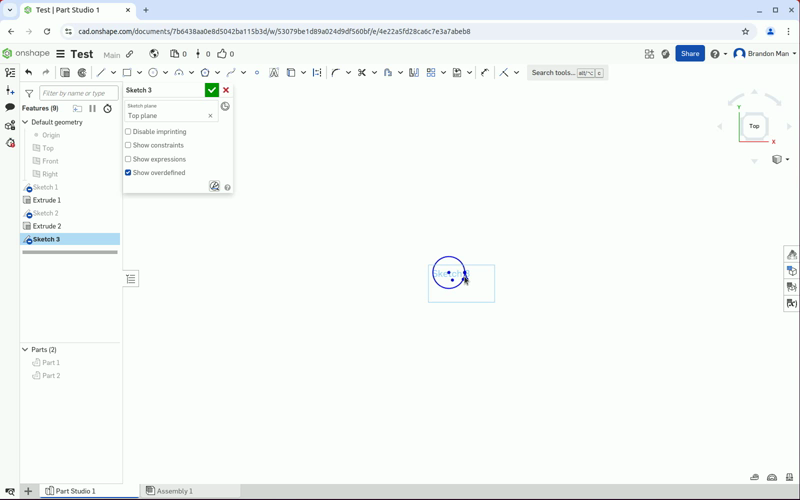
mouse_move(464, 276)
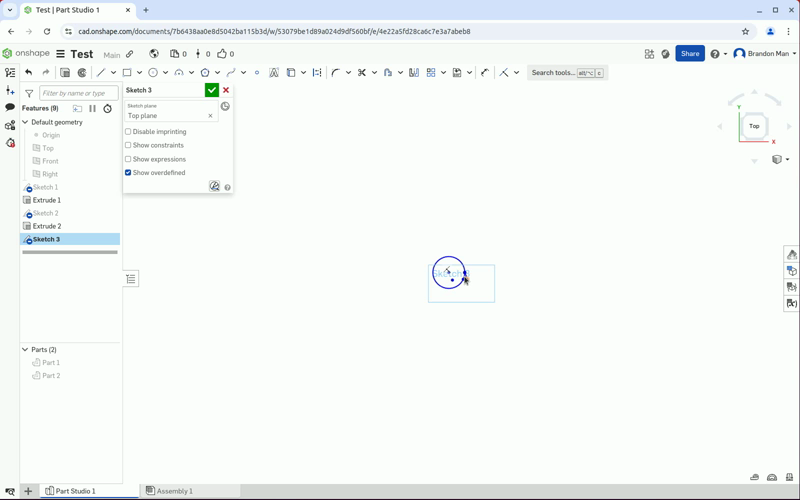
scroll(6)
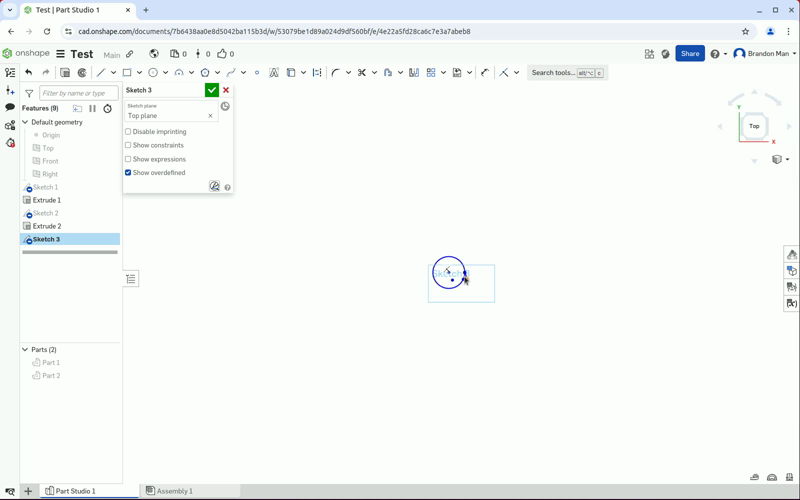
scroll(6)
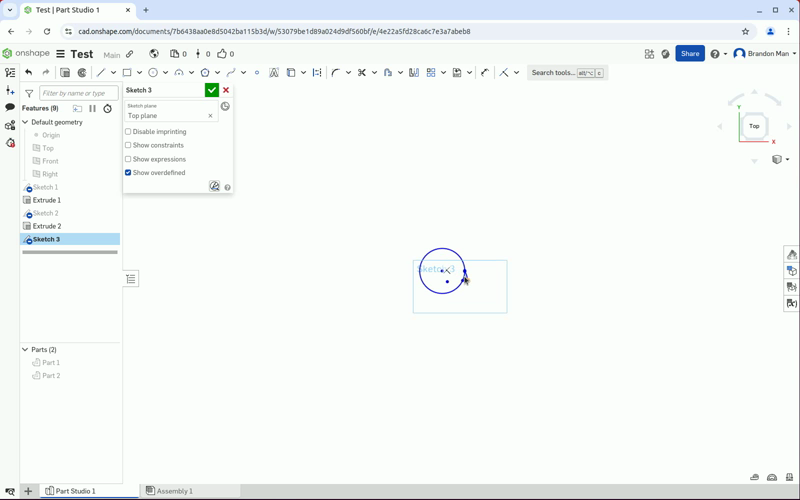
scroll(6)
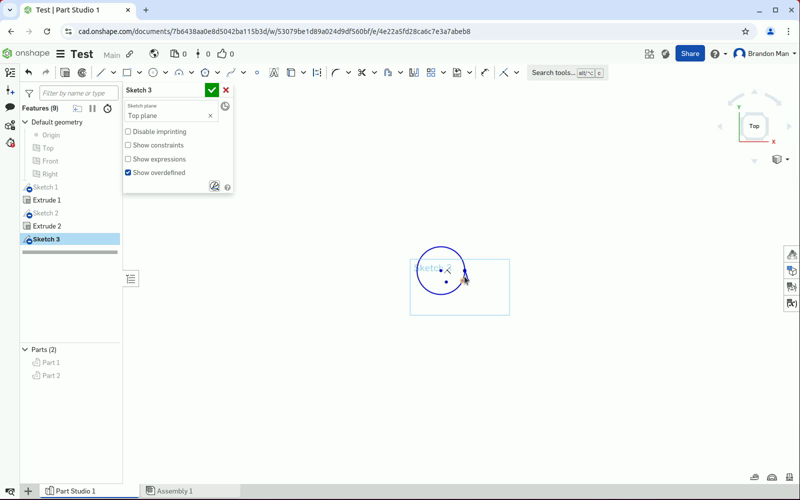
scroll(6)
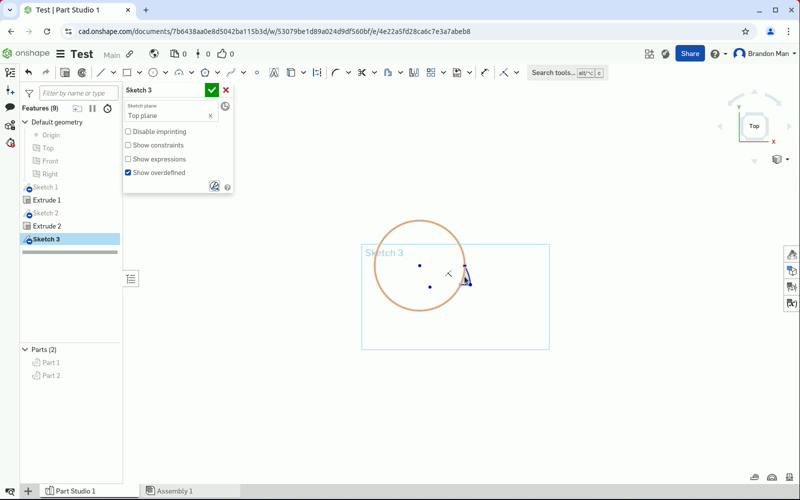
scroll(6)
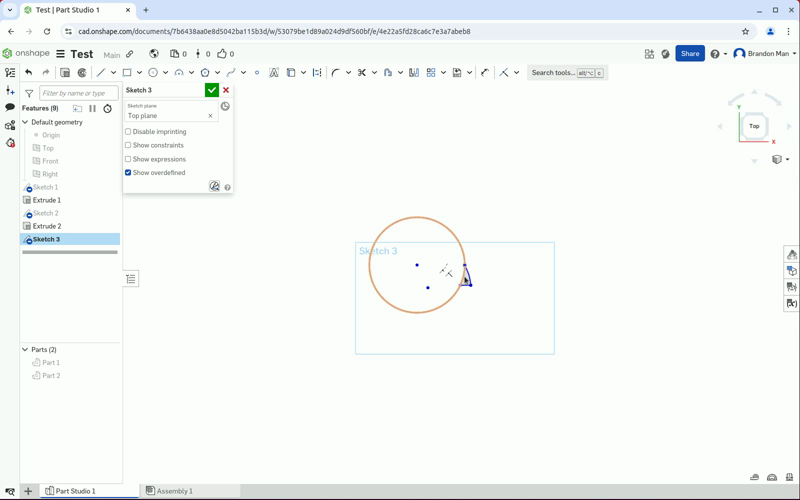
scroll(6)
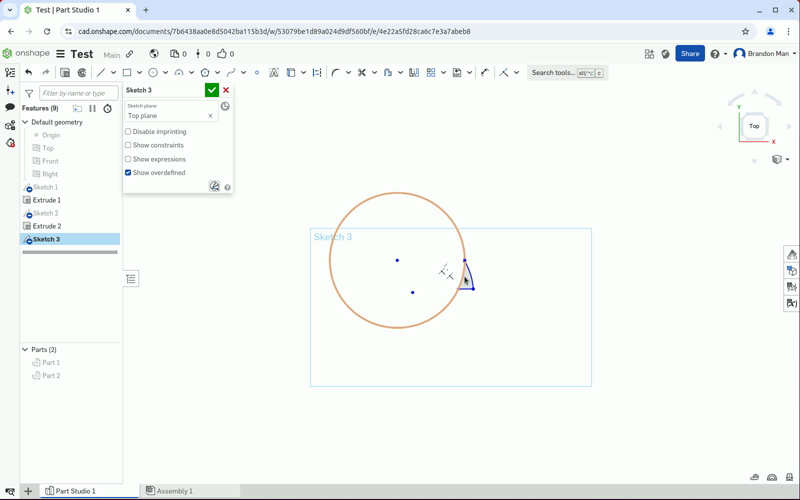
scroll(6)
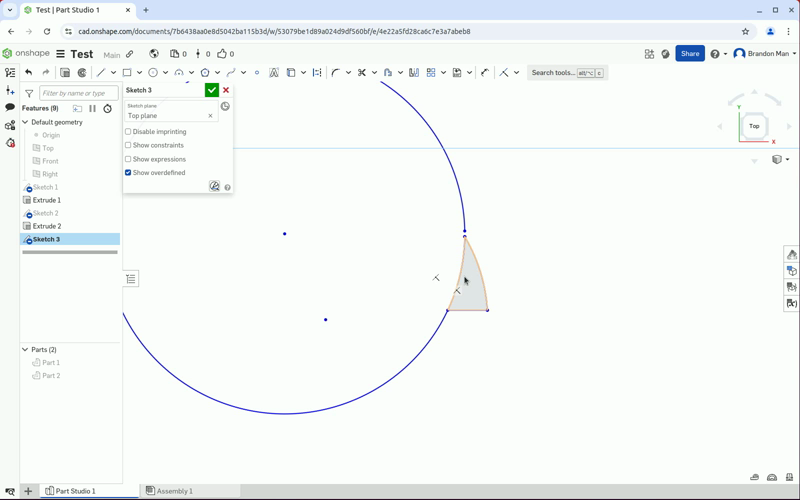
click(464, 276)
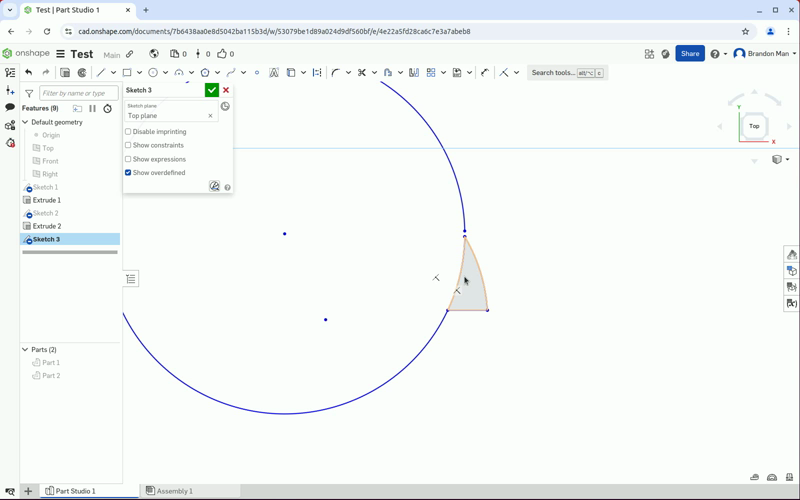
scroll(-6)
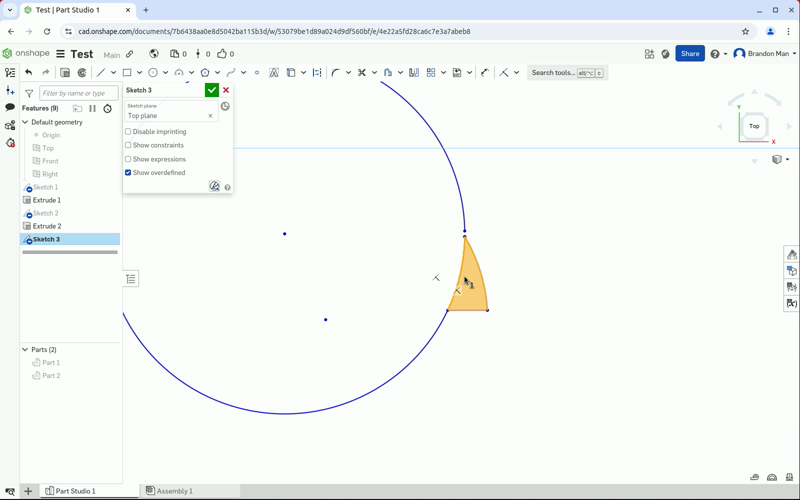
scroll(-6)
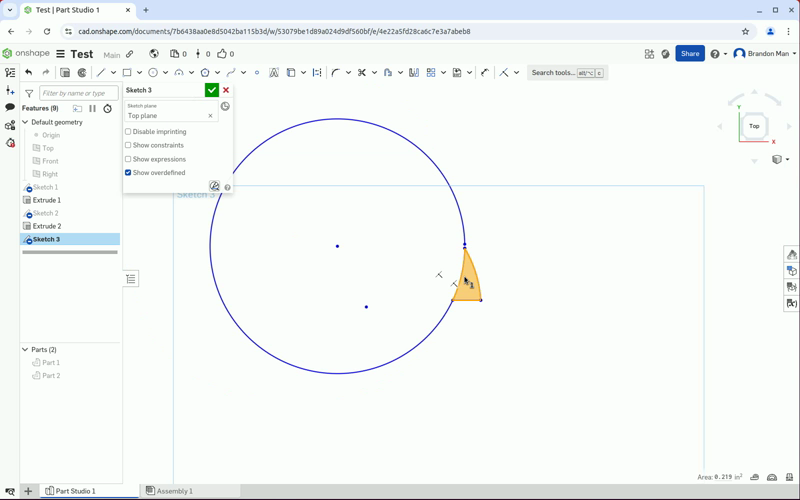
scroll(-6)
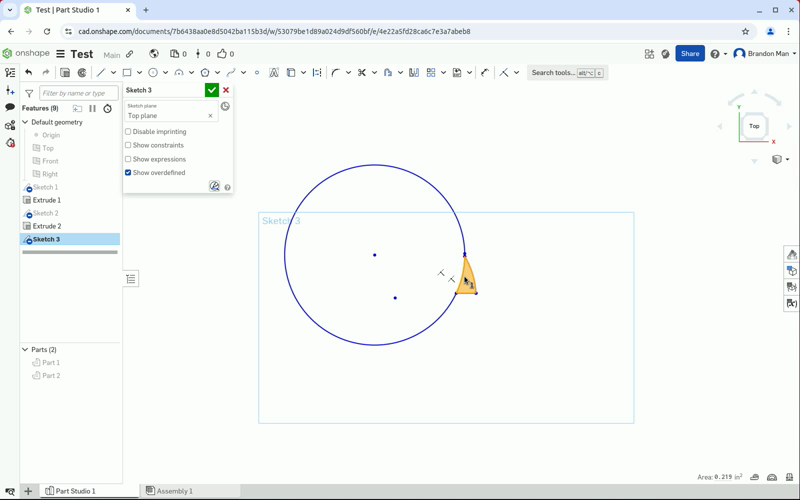
scroll(-6)
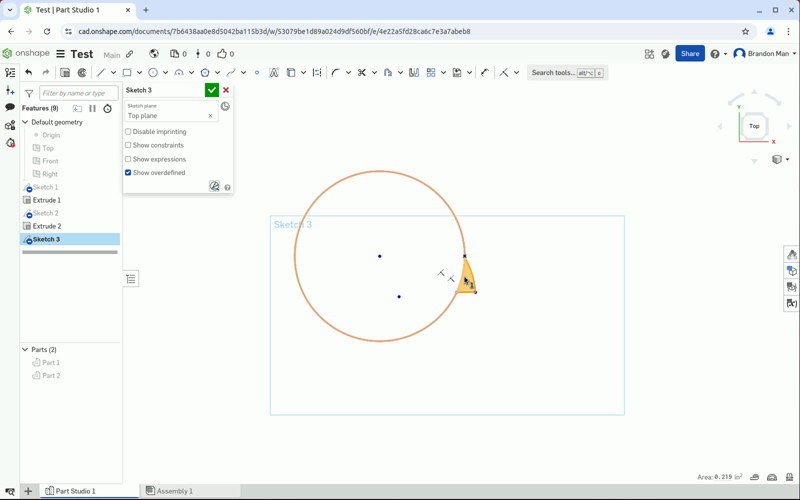
scroll(-6)
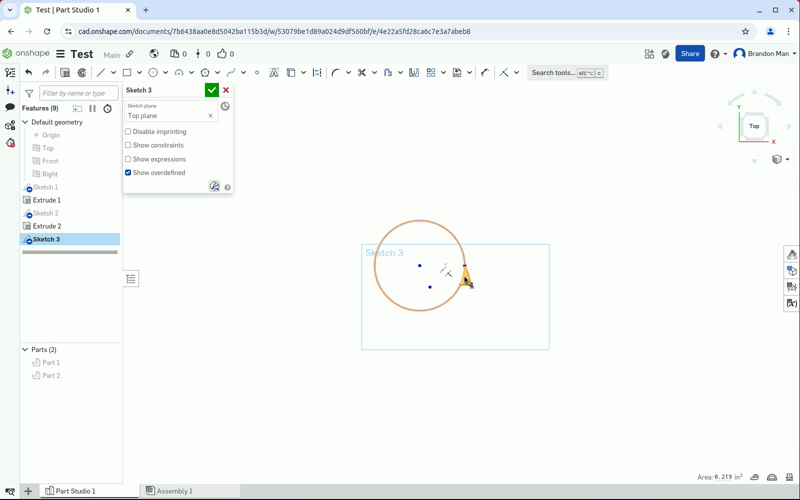
scroll(-6)
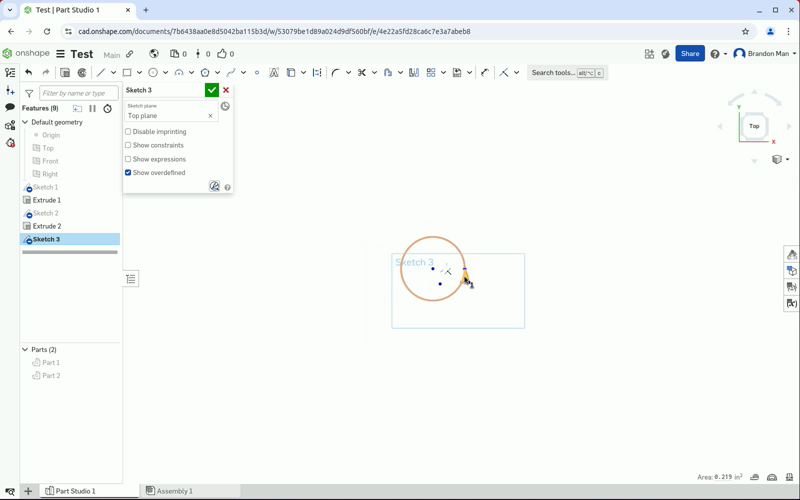
scroll(-6)
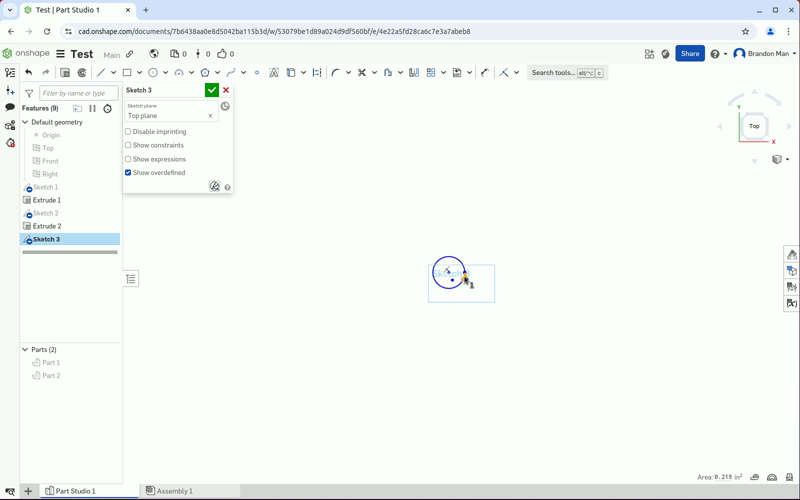
mouse_move(73, 352)
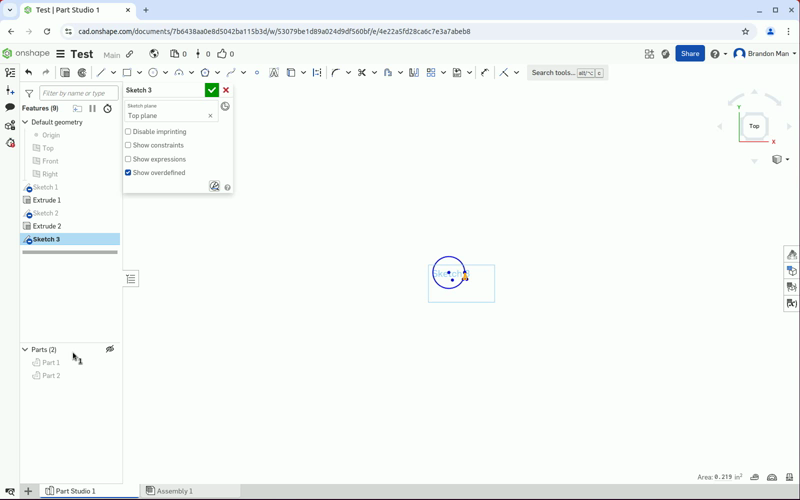
key(shift+y)
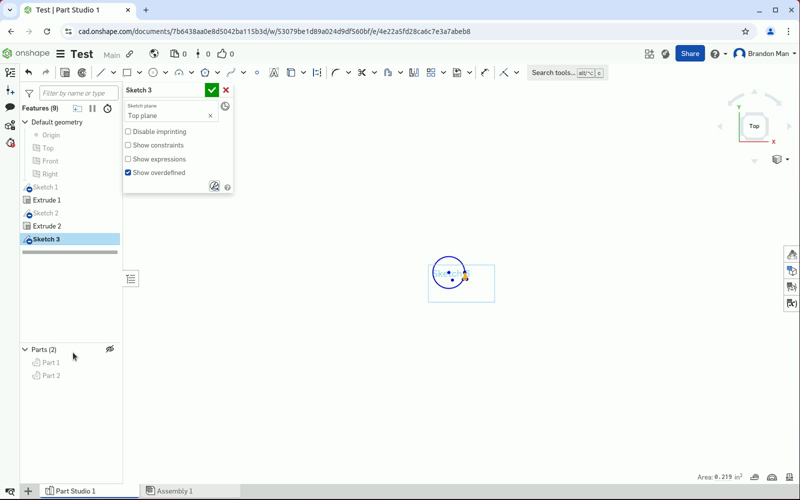
key(shift+e)
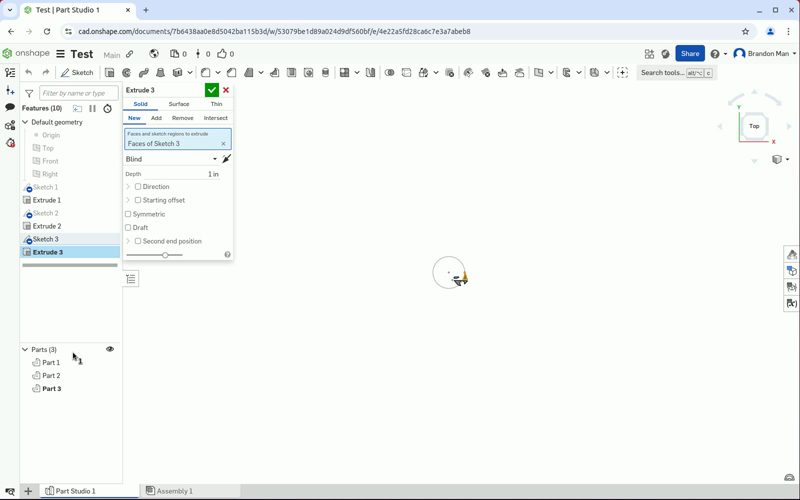
mouse_move(143, 106)
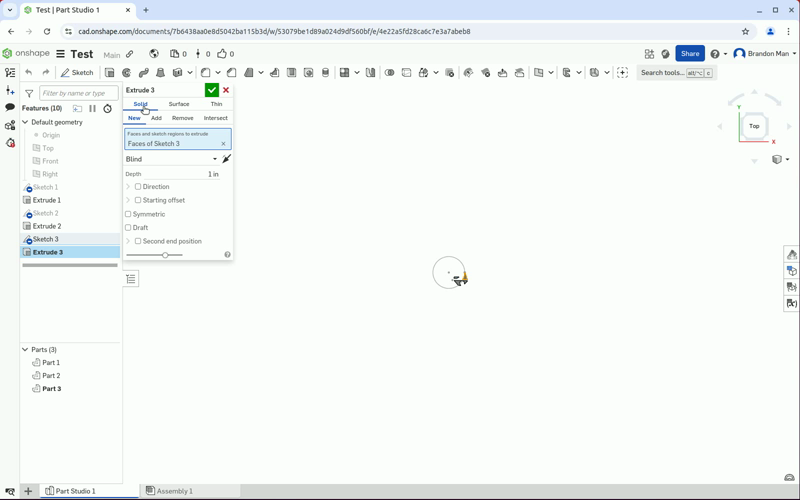
click(143, 106)
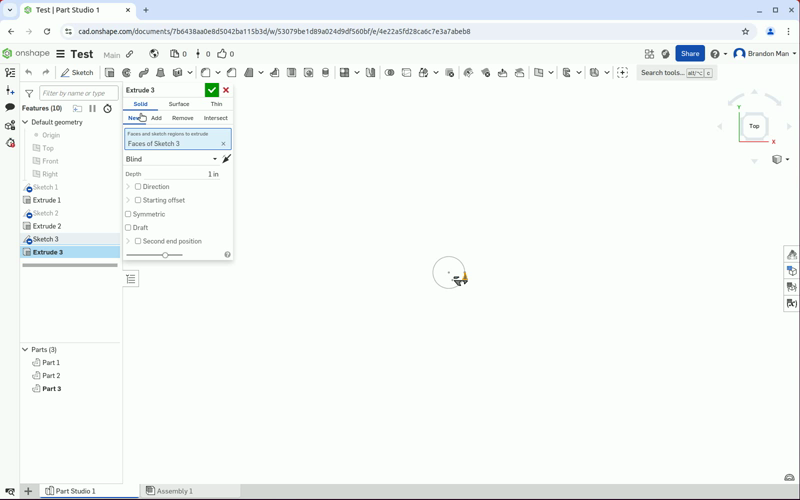
mouse_move(137, 120)
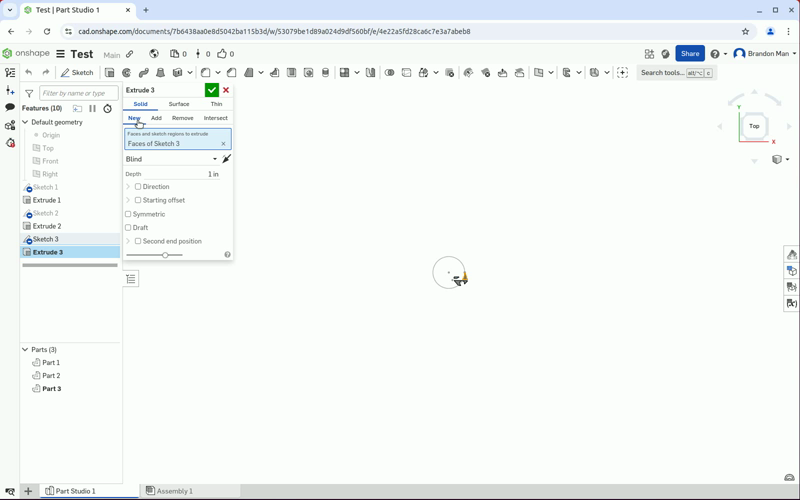
click(137, 120)
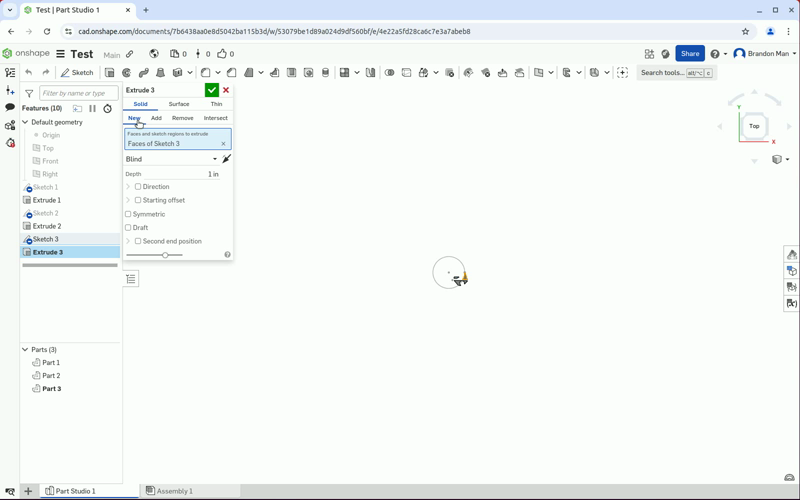
key(tab, 4)
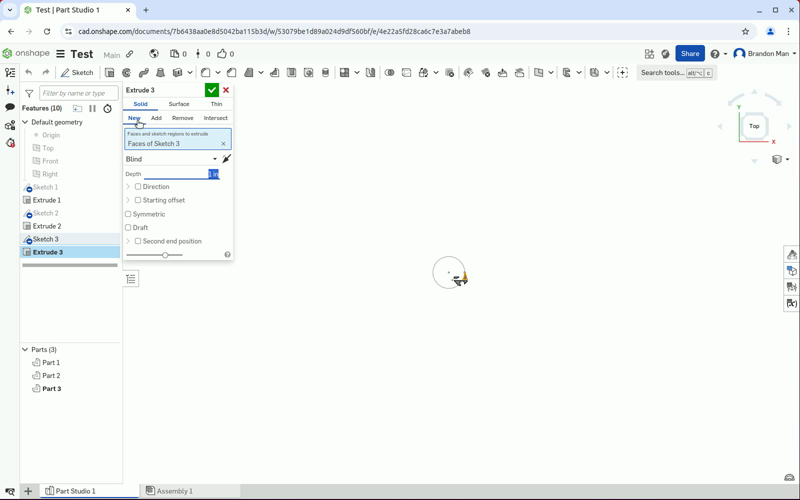
text(23.108)
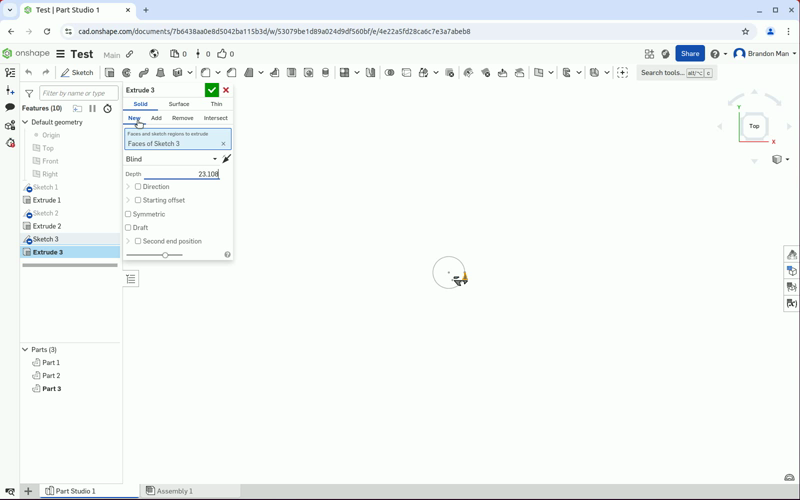
key(enter)
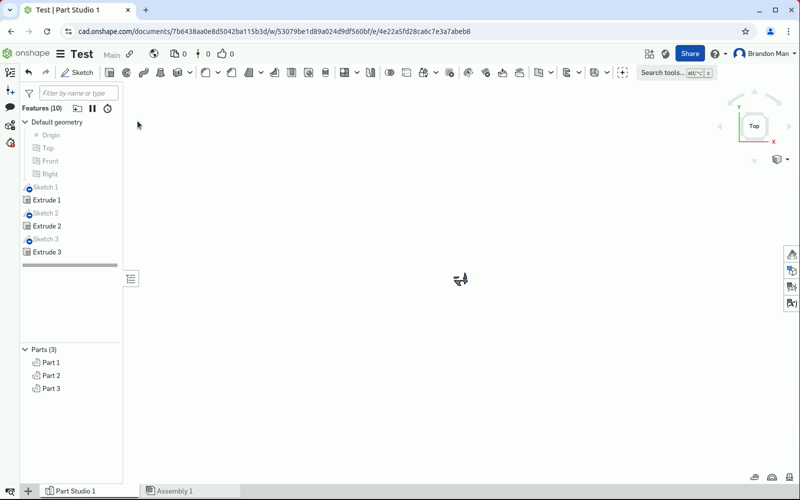
key(shift+h)
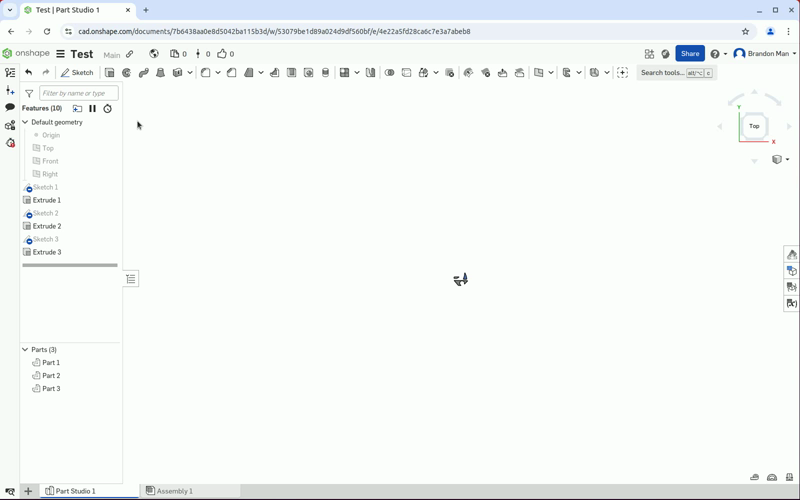
key(shift+h)
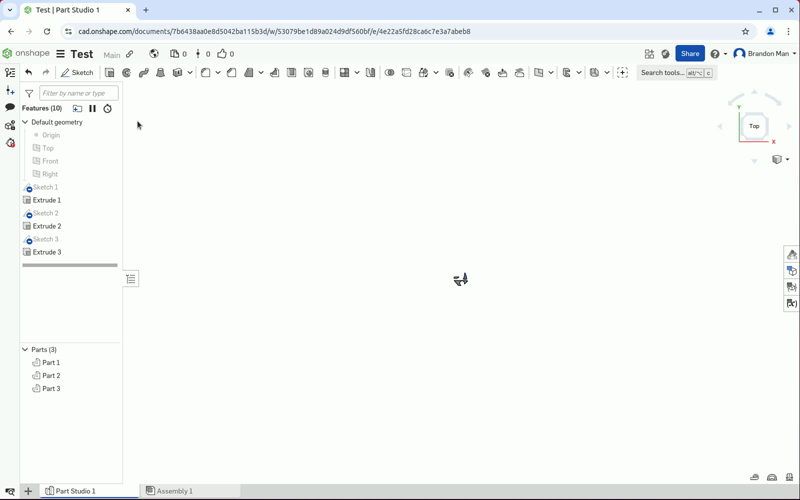
mouse_move(73, 189)
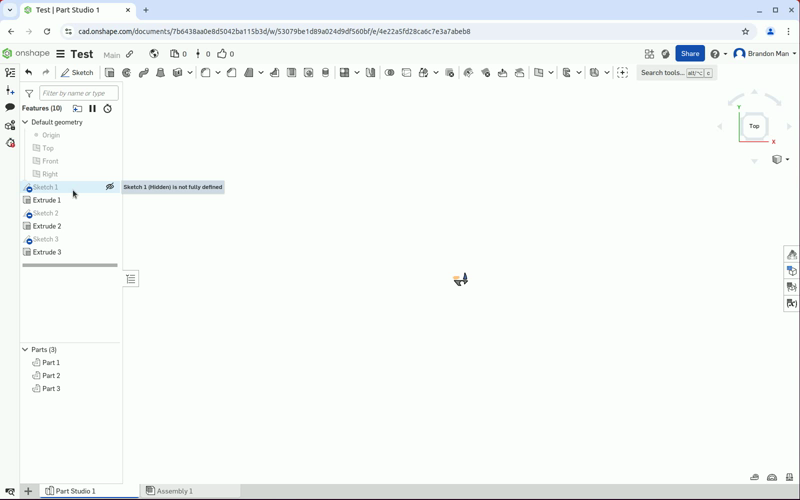
click(73, 189)
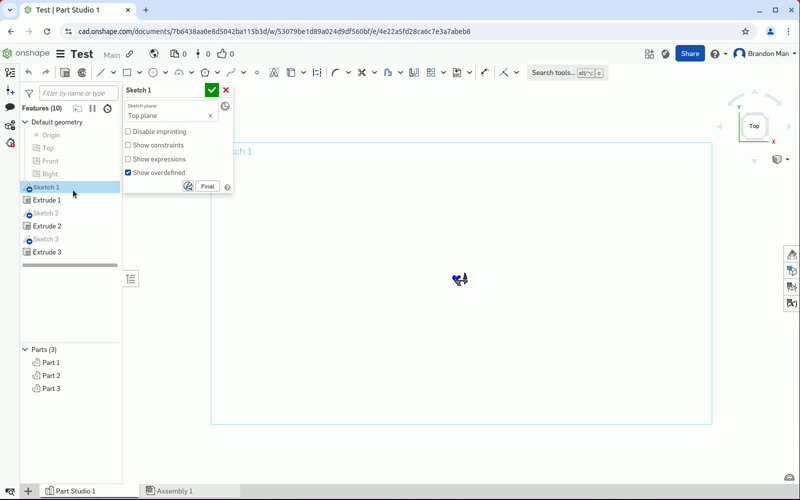
mouse_move(229, 92)
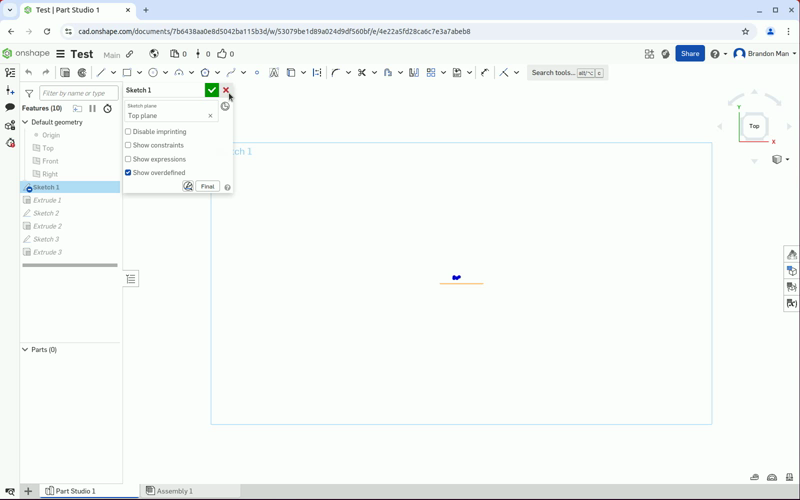
click(229, 92)
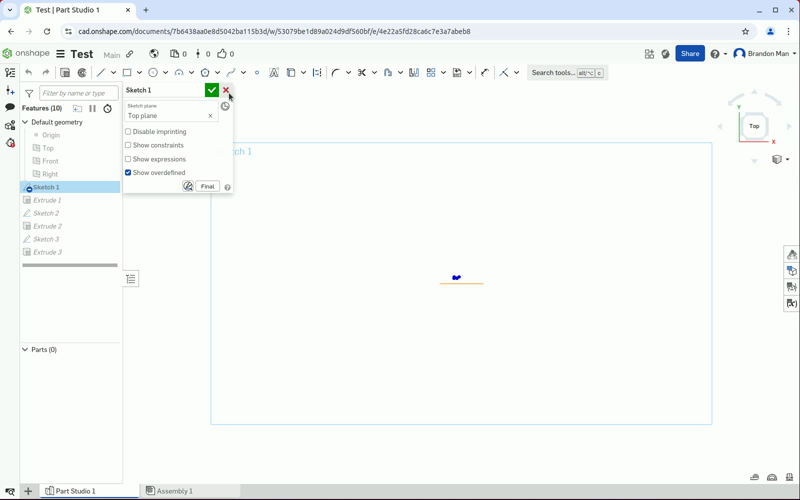
key(shift+s)
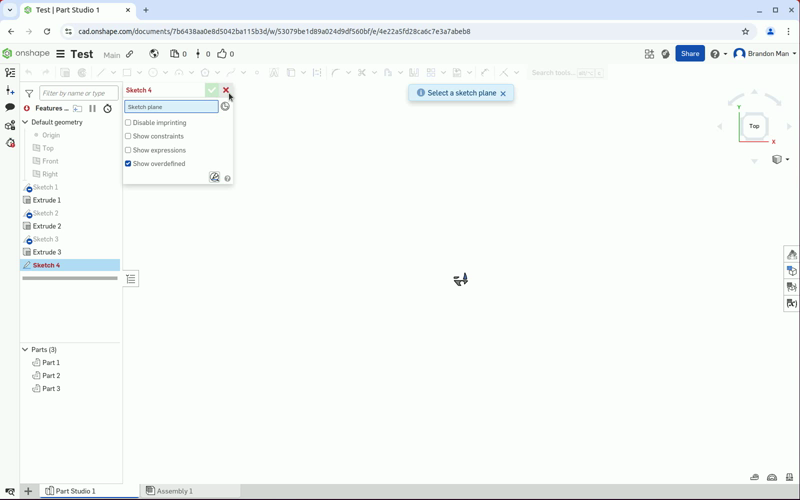
mouse_move(73, 150)
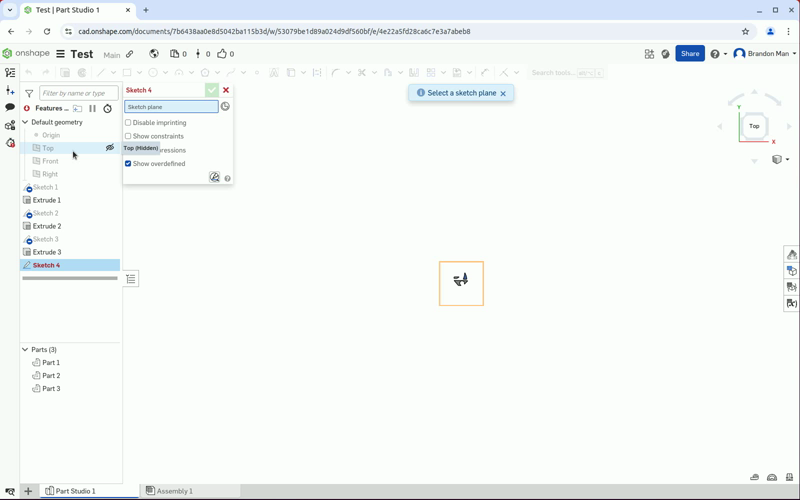
click(73, 150)
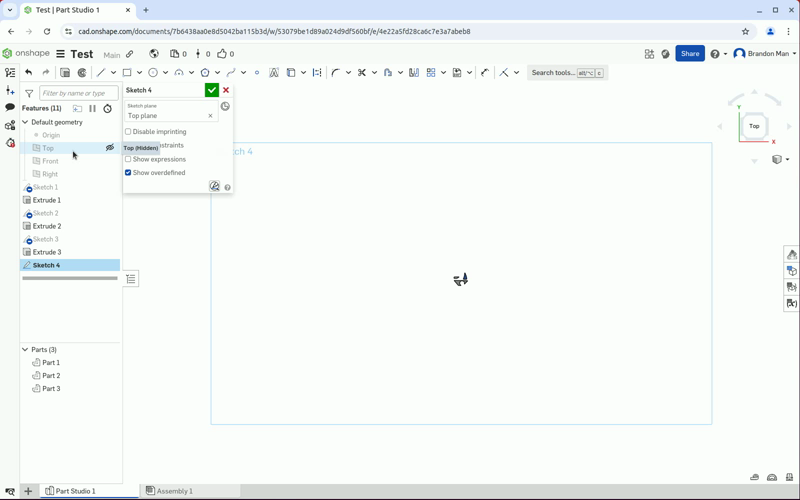
mouse_move(73, 352)
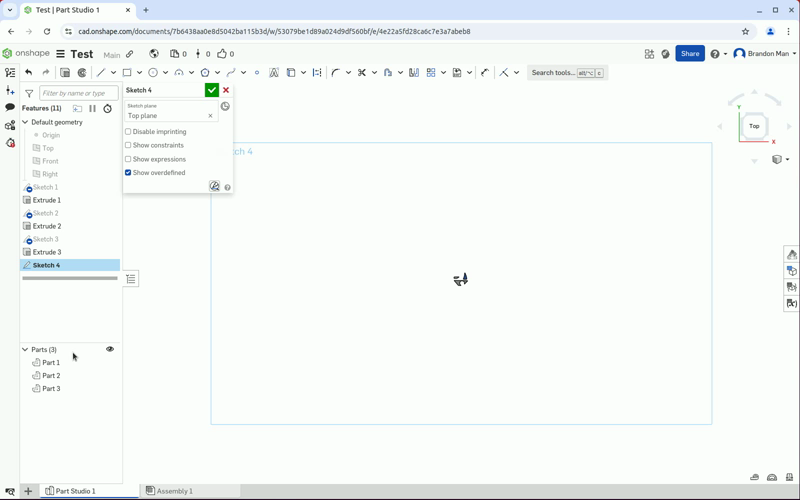
key(y)
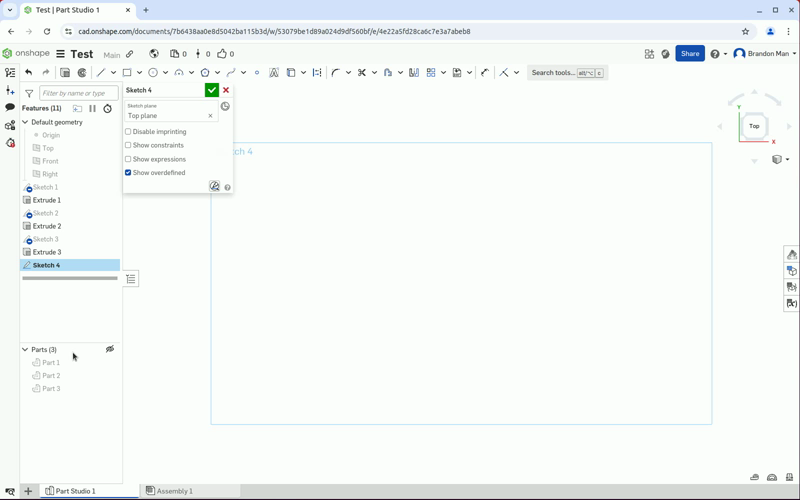
key(l)
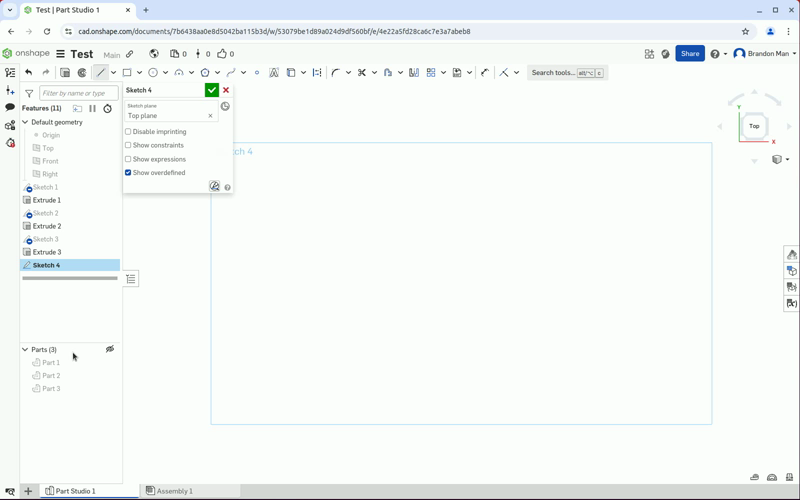
key_down(shift)
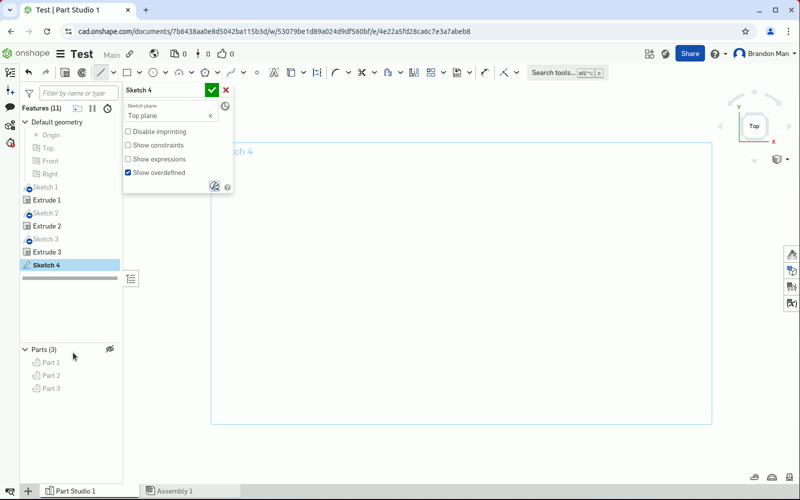
mouse_move(463, 279)
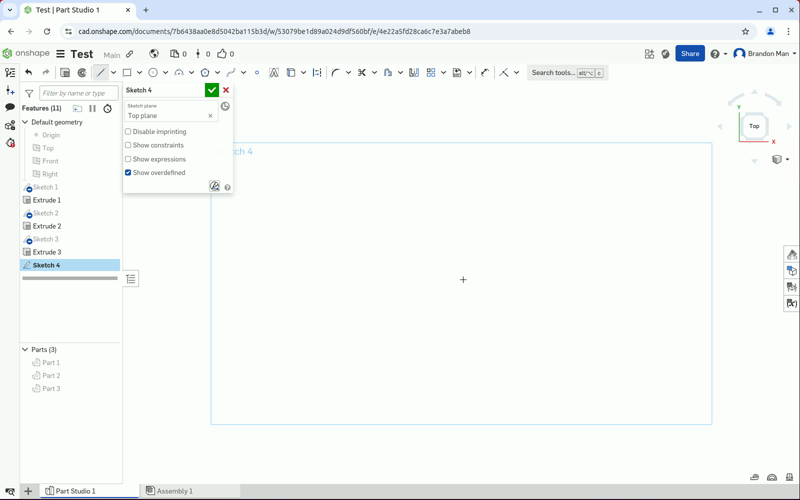
click(463, 279)
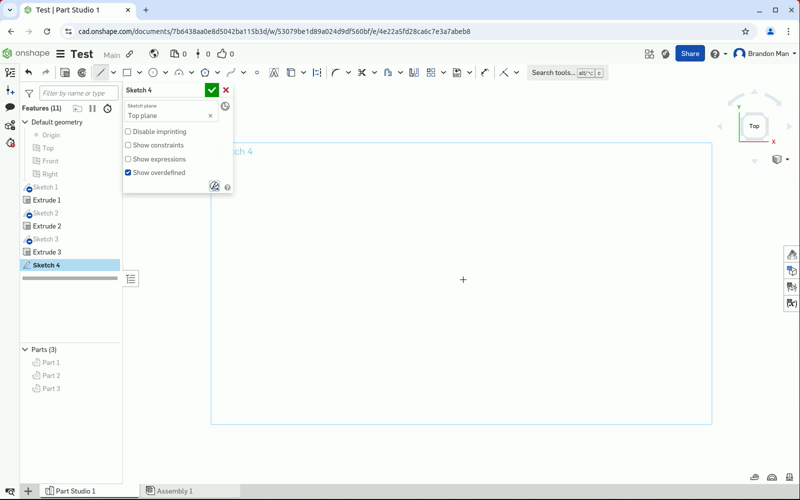
key_up(shift)
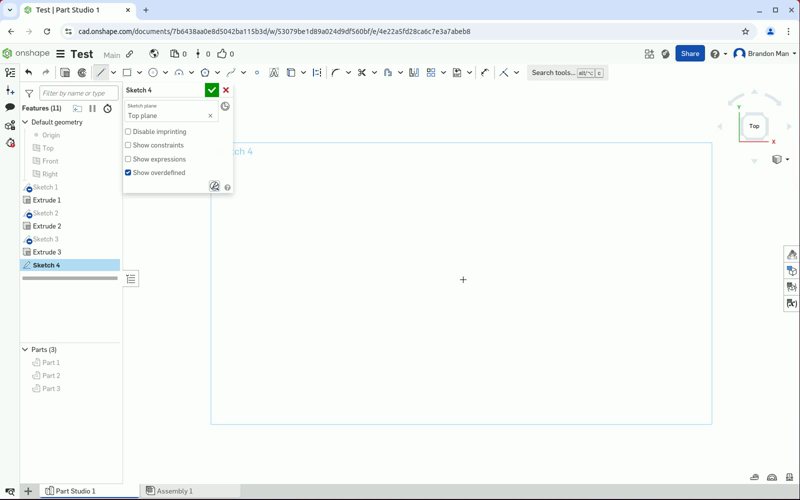
key_down(shift)
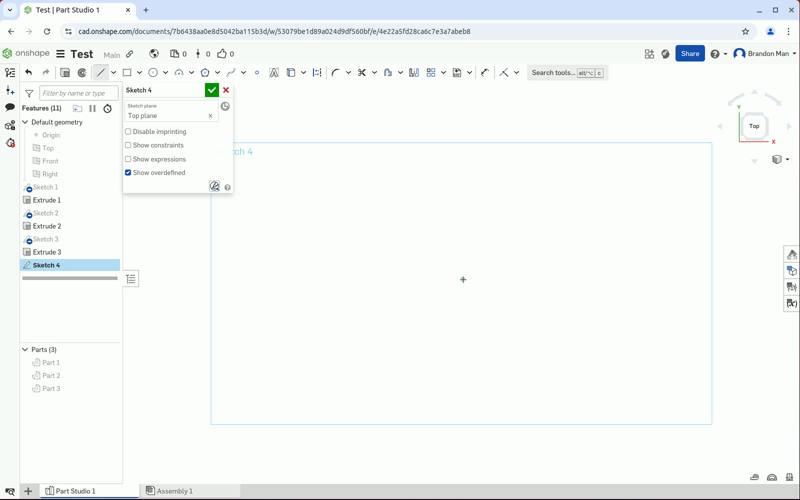
mouse_move(493, 279)
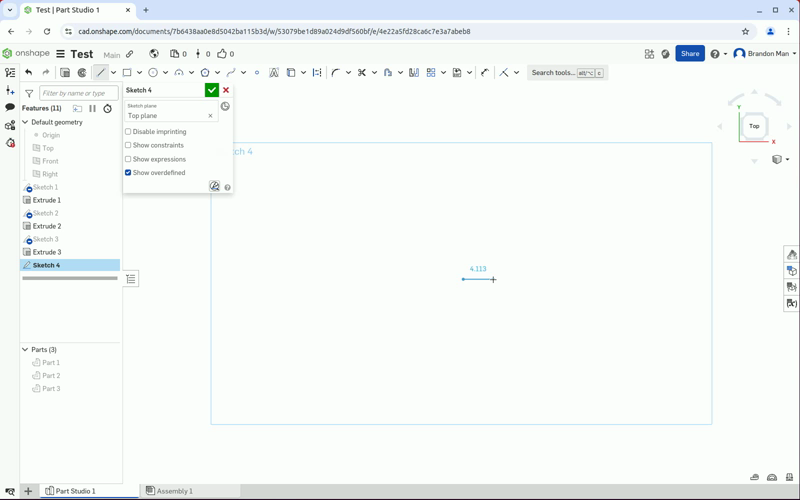
mouse_move(464, 280)
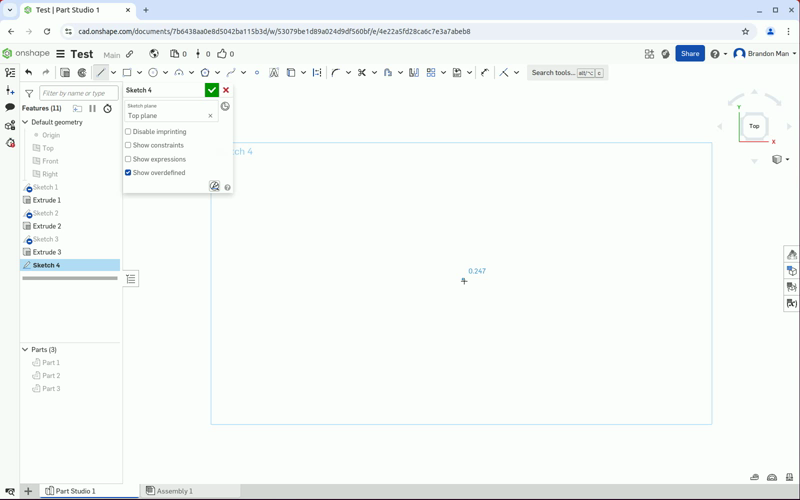
scroll(6)
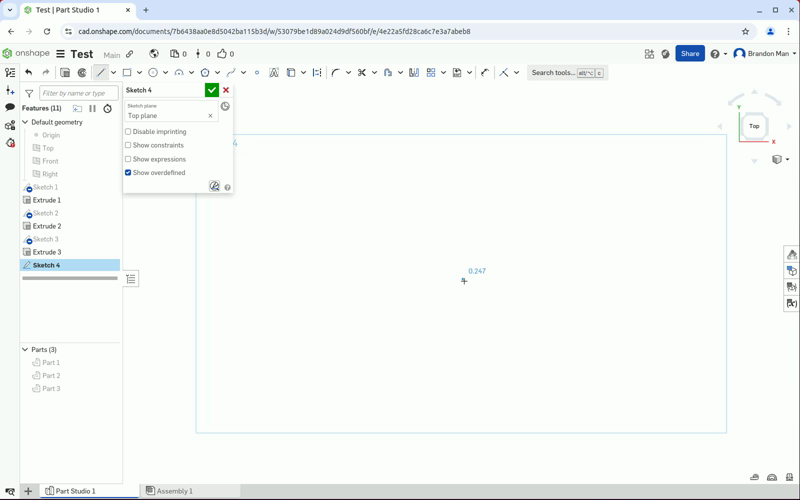
scroll(6)
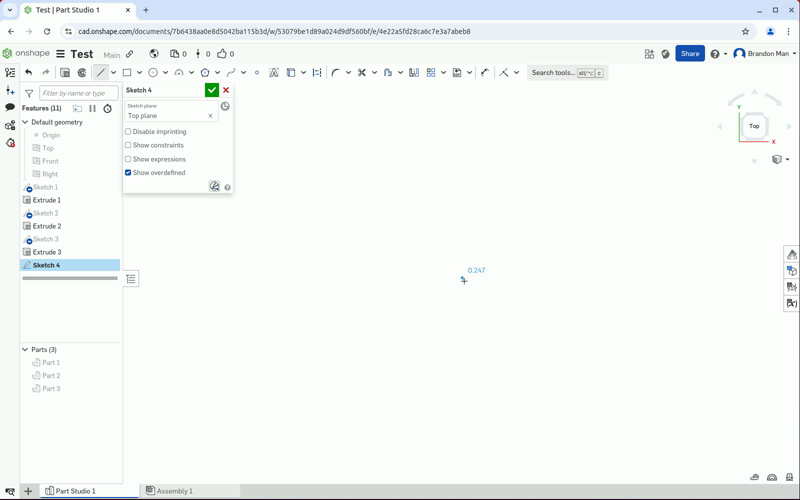
scroll(6)
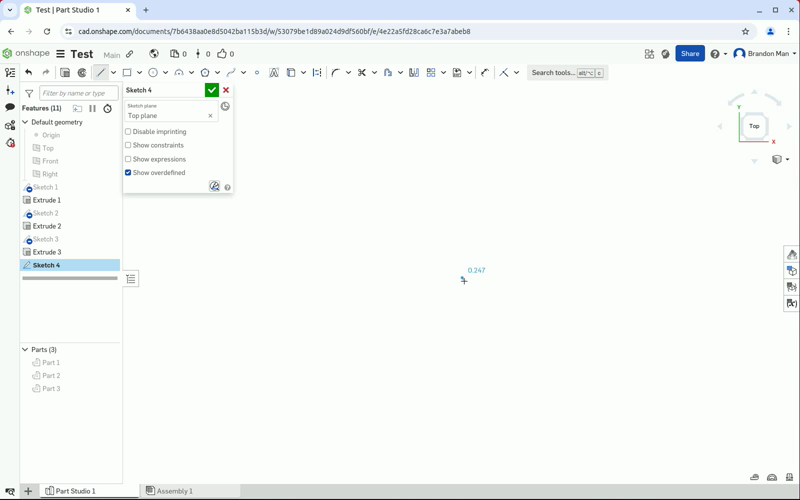
scroll(6)
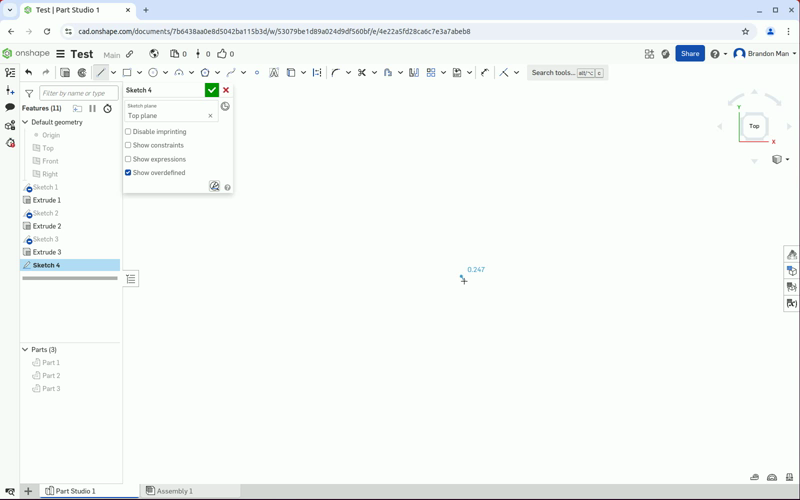
scroll(6)
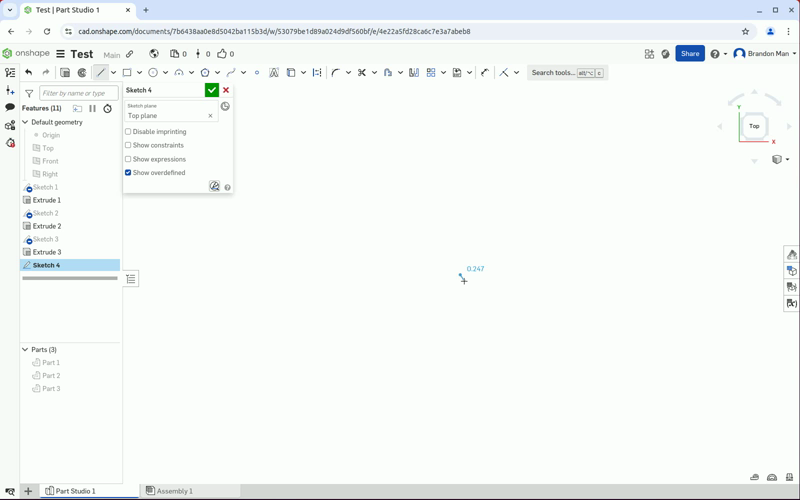
scroll(6)
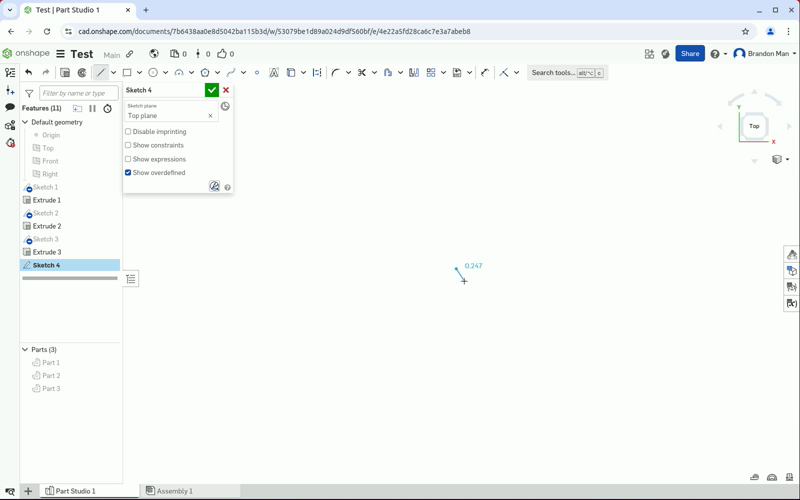
scroll(6)
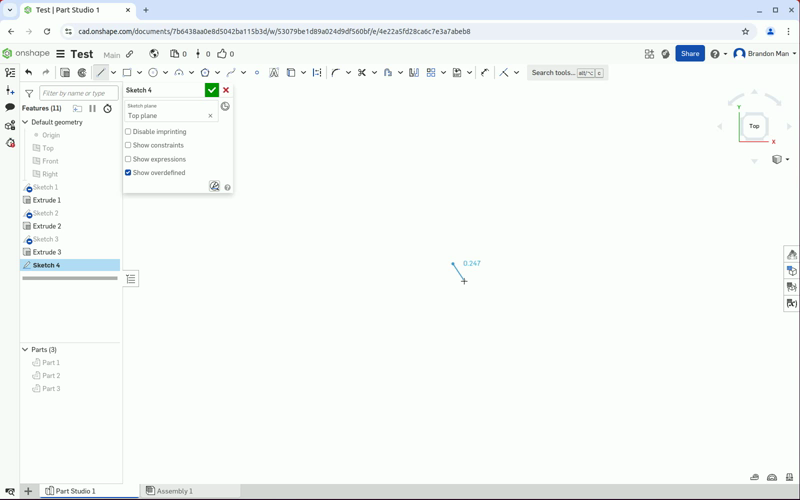
click(464, 280)
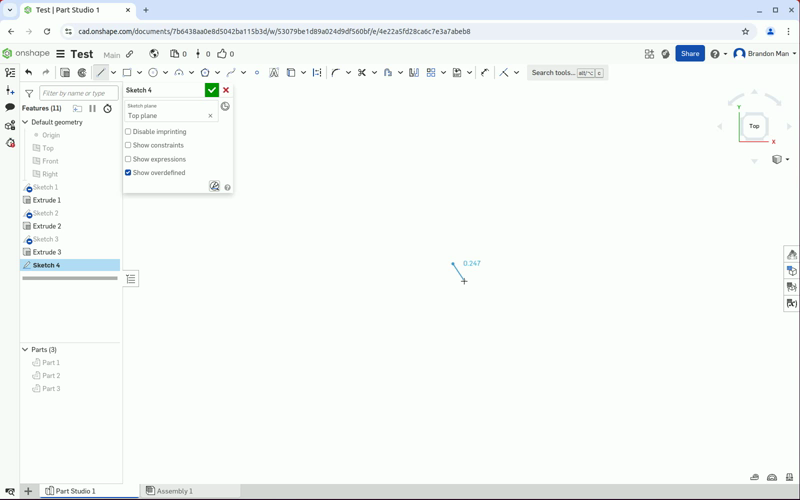
scroll(-6)
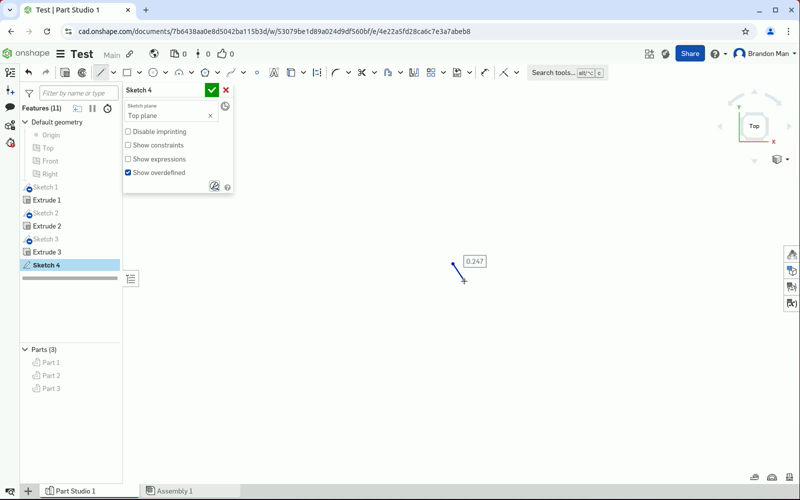
scroll(-6)
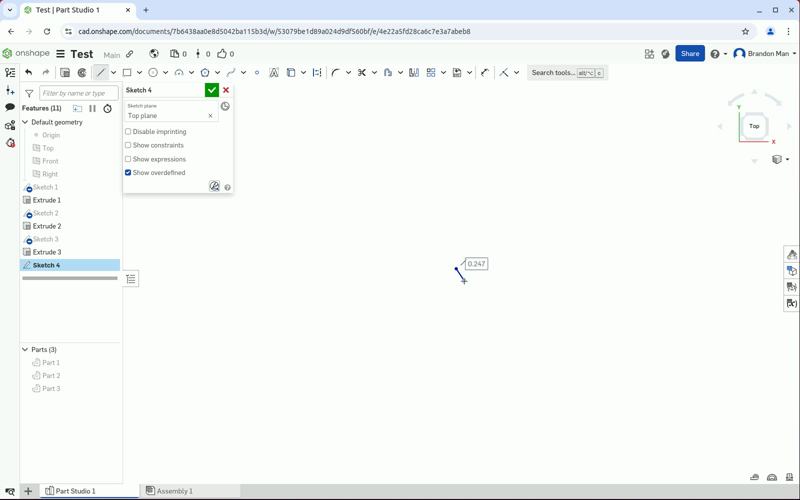
scroll(-6)
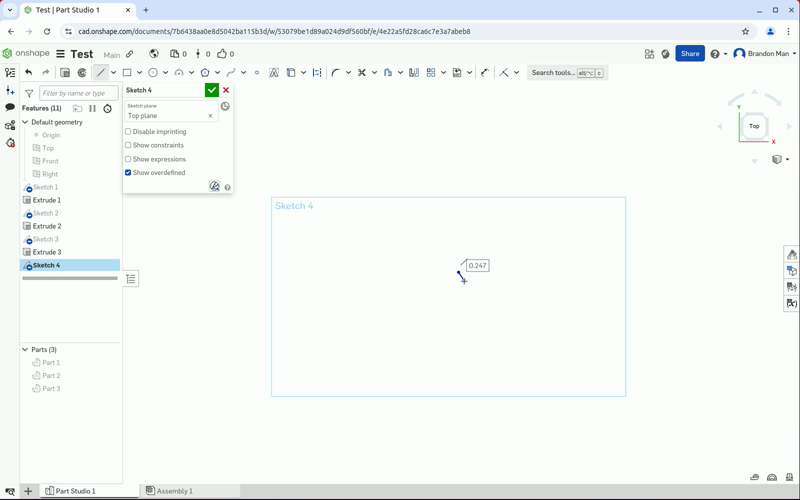
scroll(-6)
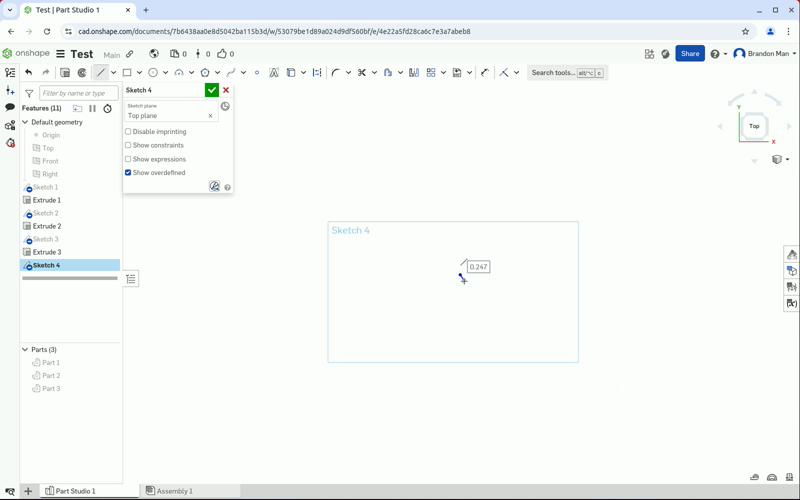
scroll(-6)
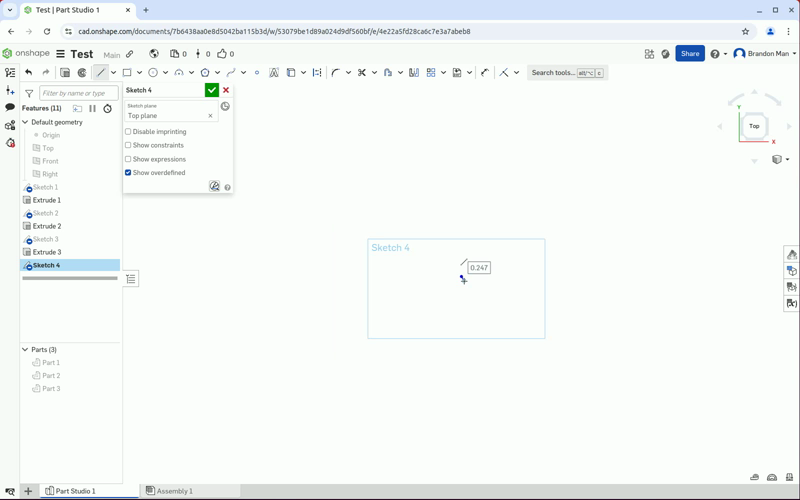
scroll(-6)
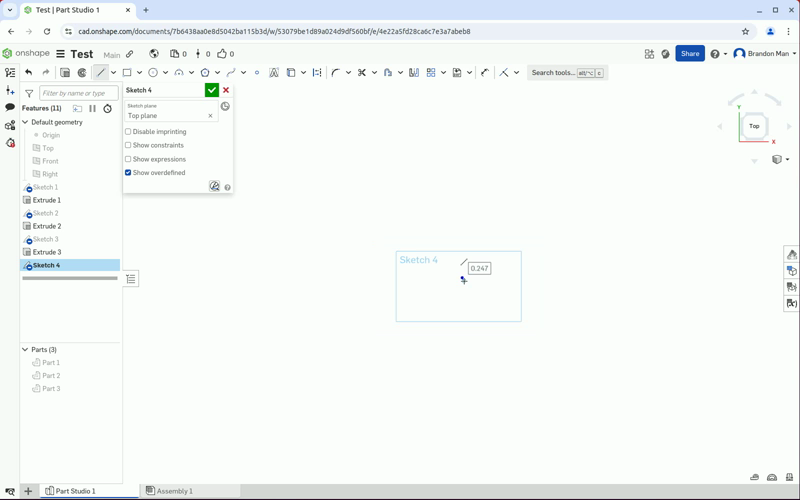
scroll(-6)
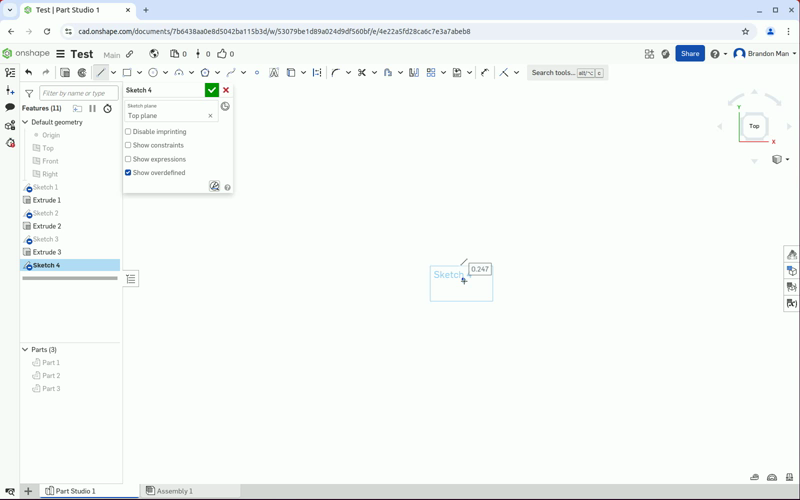
key_up(shift)
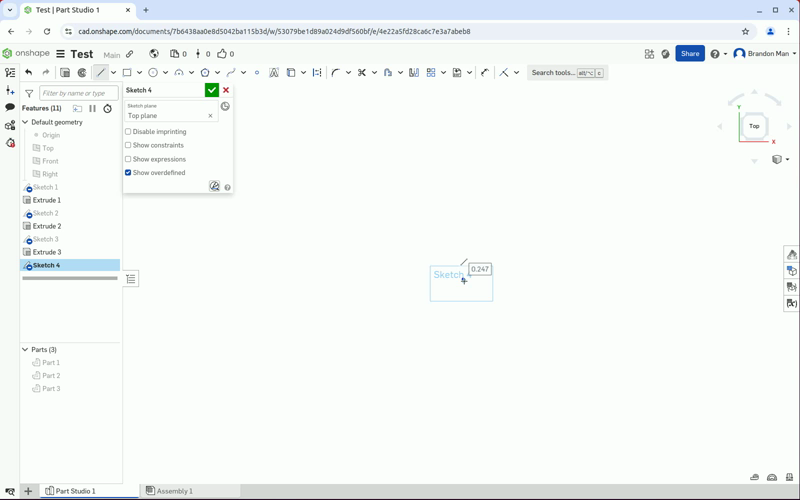
key_down(shift)
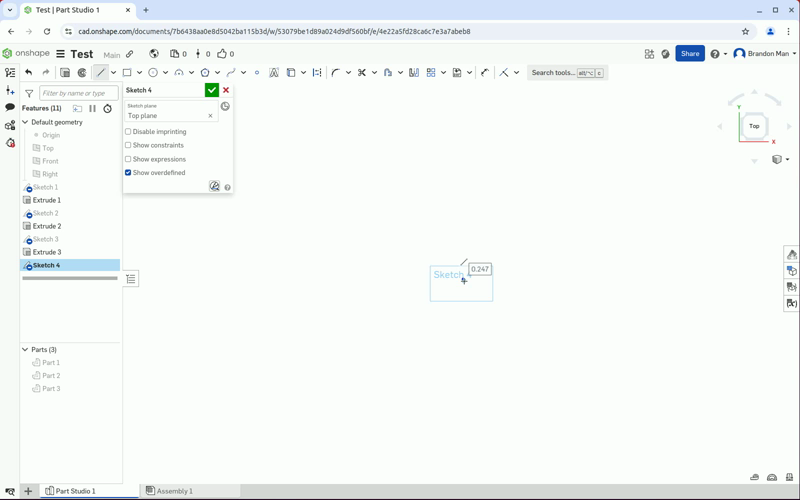
mouse_move(494, 280)
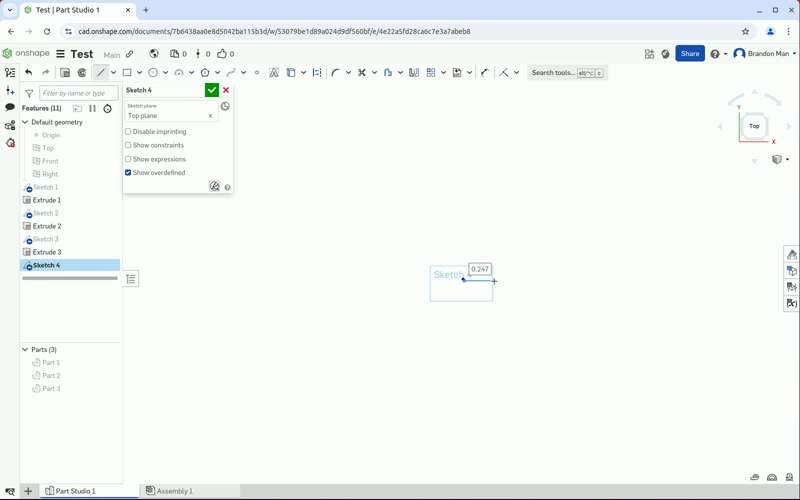
mouse_move(466, 280)
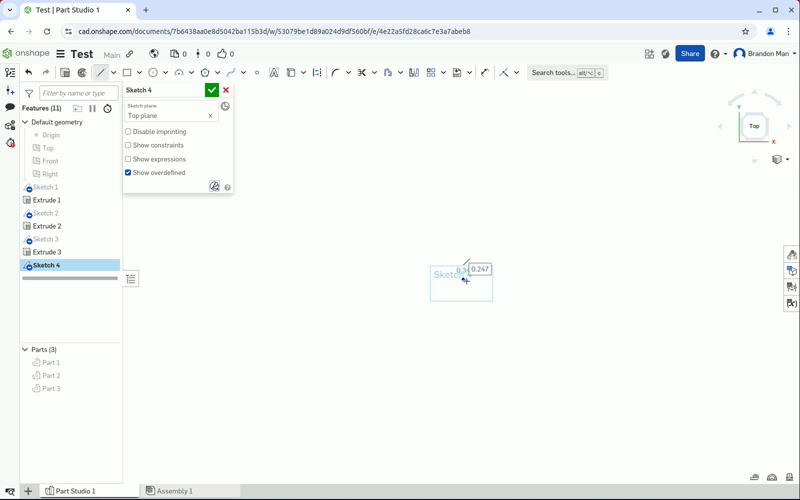
scroll(6)
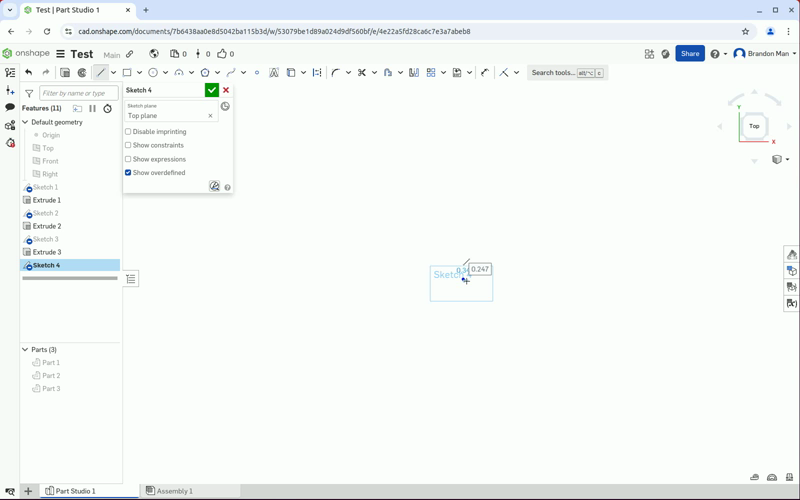
scroll(6)
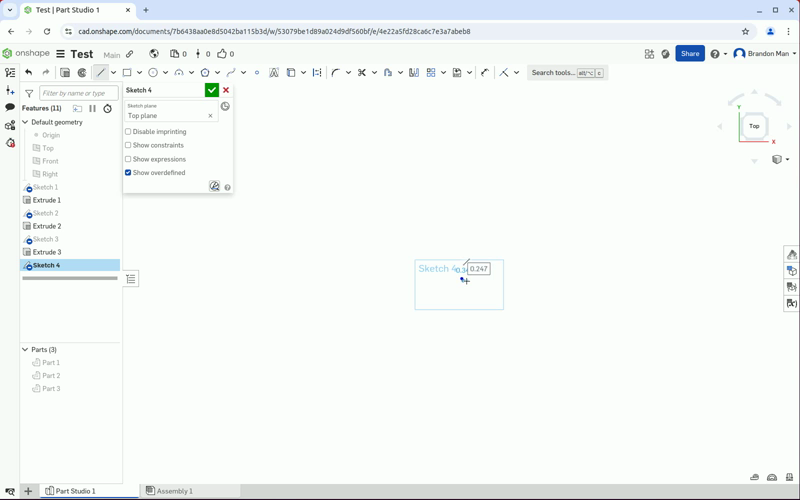
scroll(6)
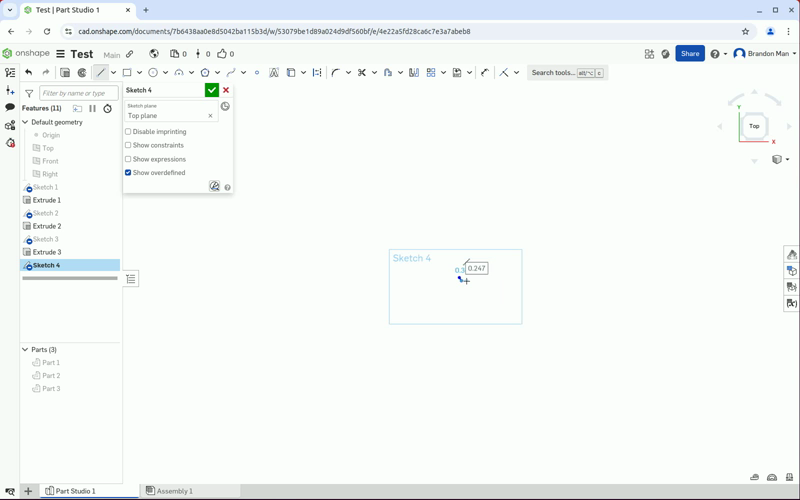
scroll(6)
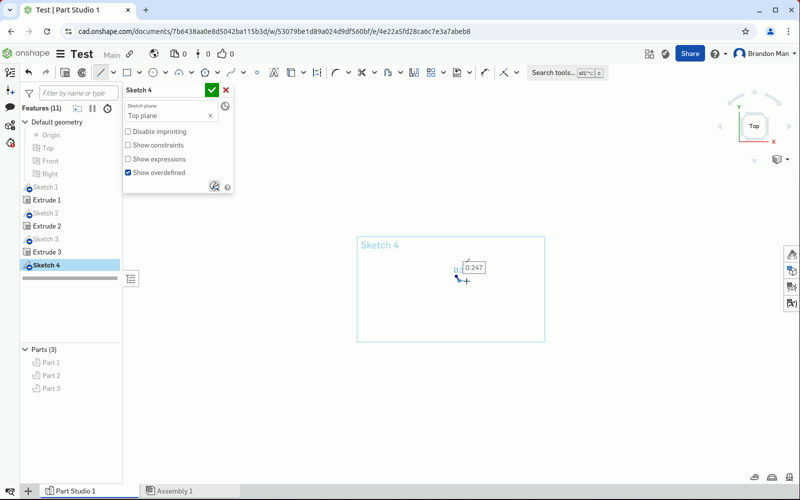
scroll(6)
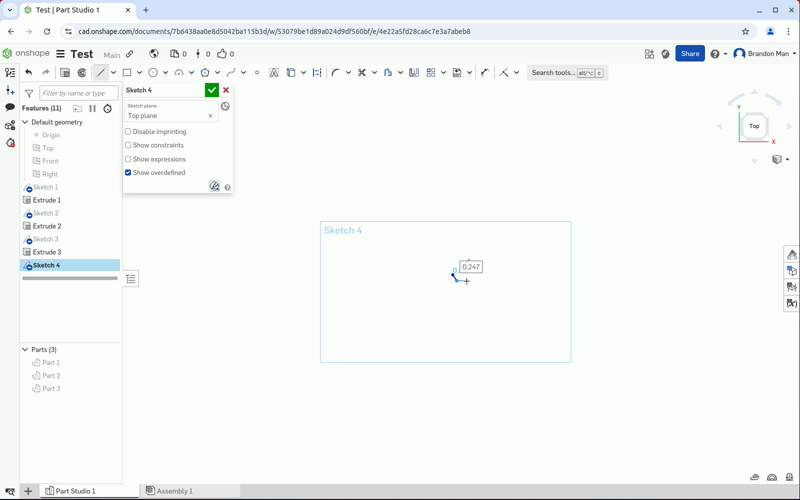
scroll(6)
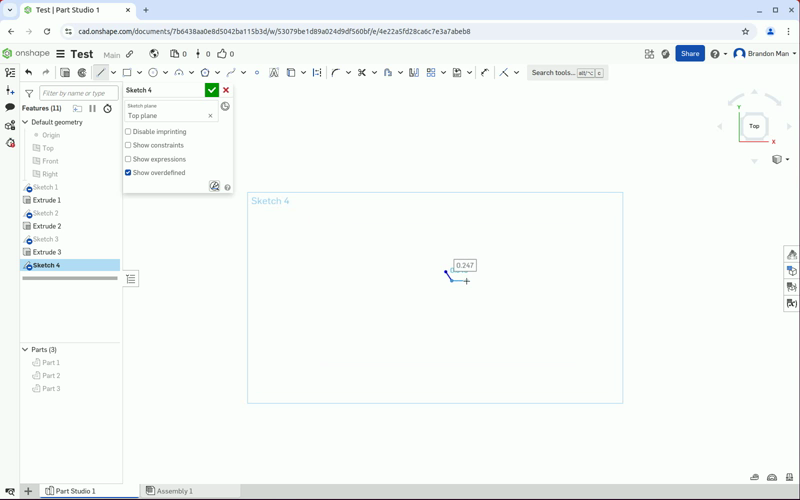
scroll(6)
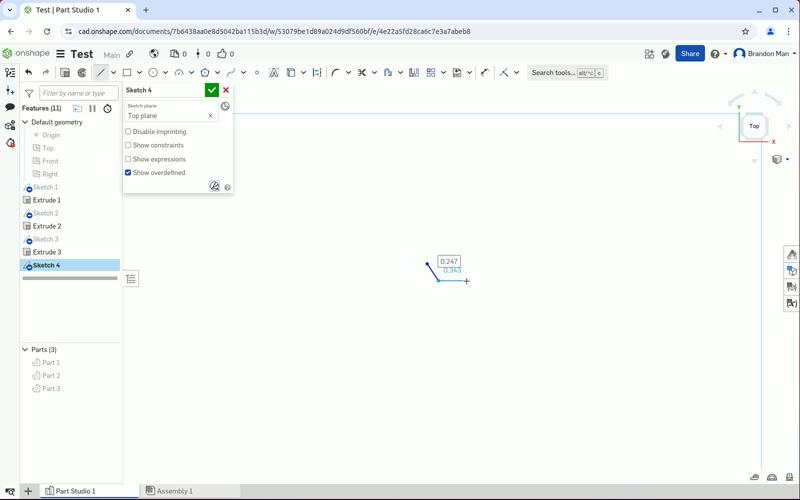
click(466, 280)
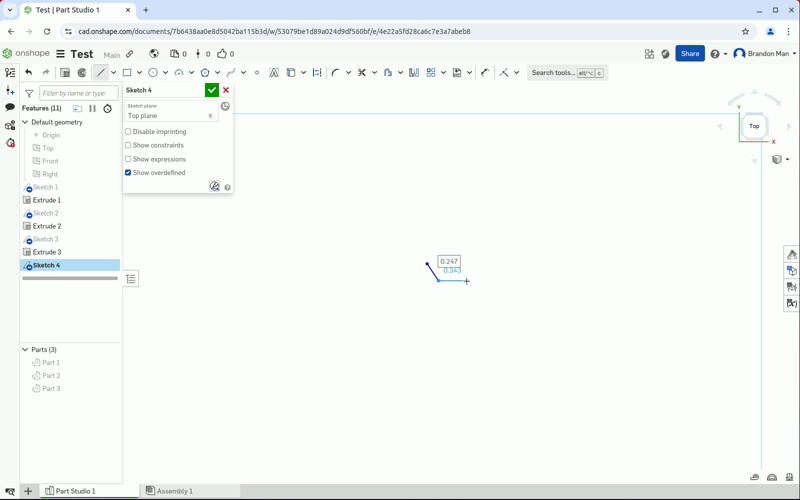
scroll(-6)
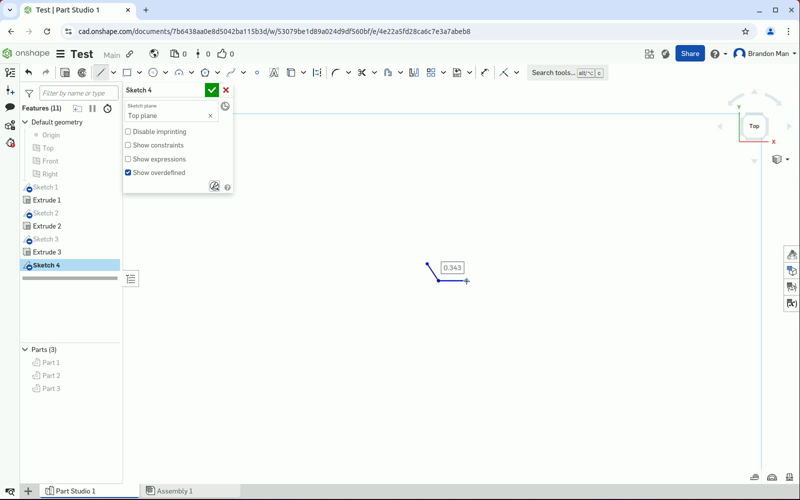
scroll(-6)
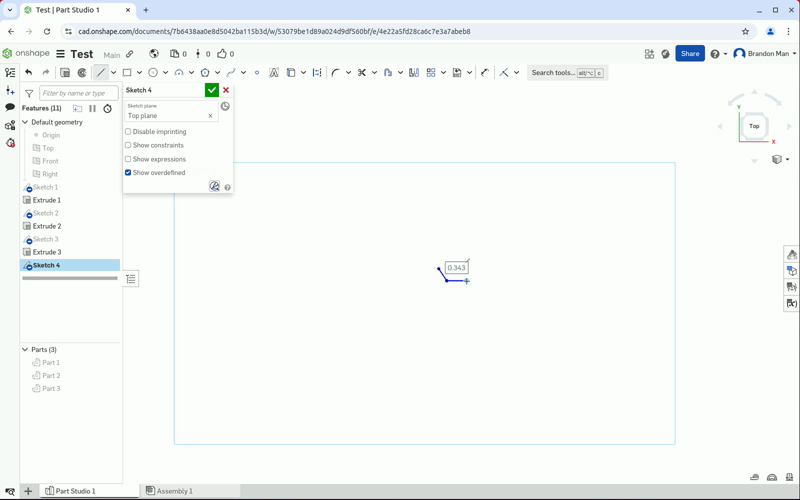
scroll(-6)
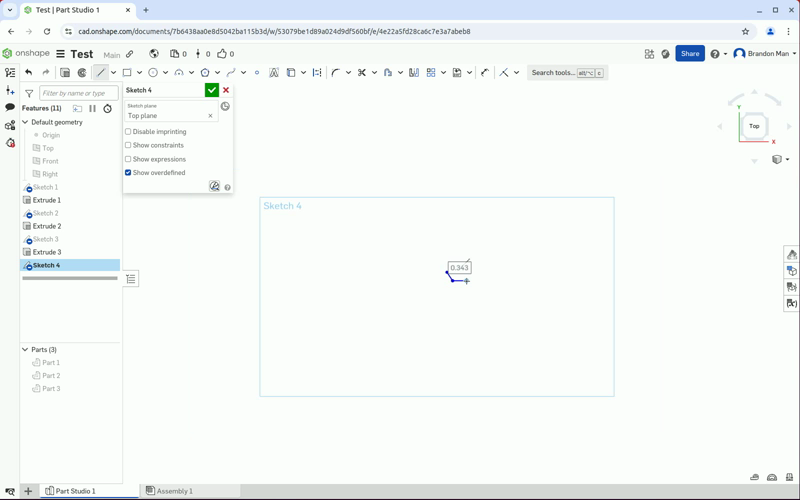
scroll(-6)
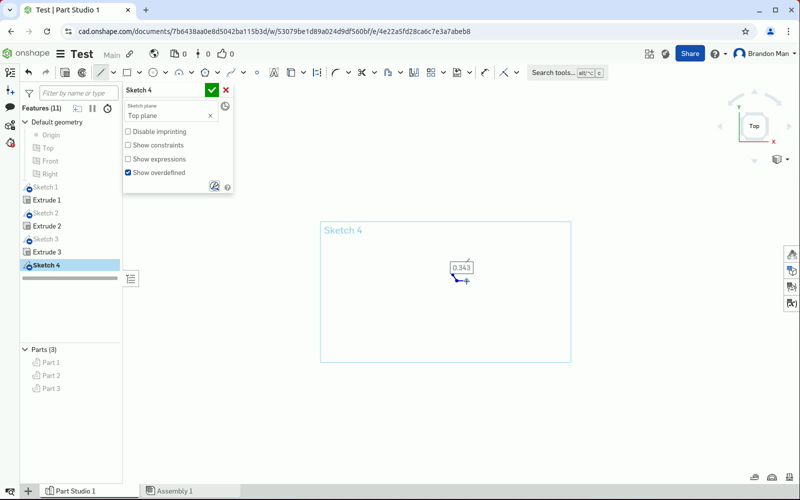
scroll(-6)
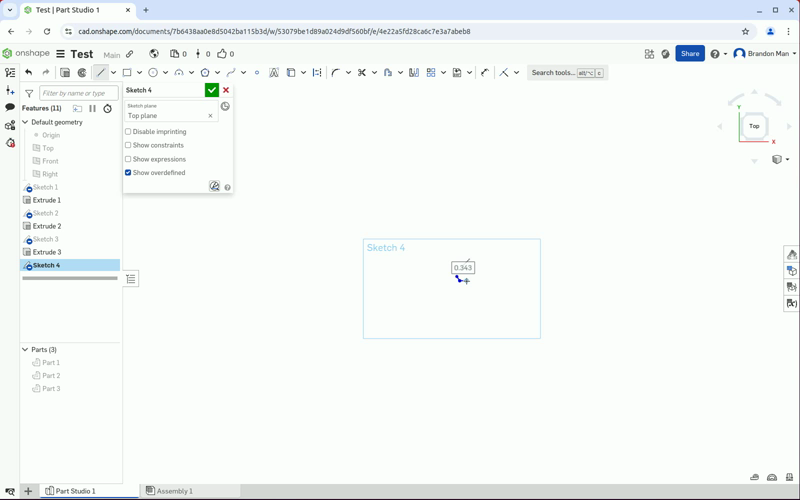
scroll(-6)
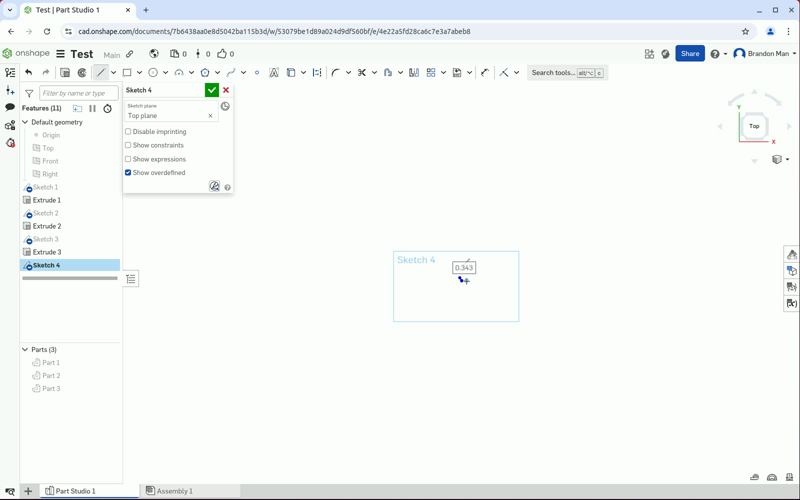
scroll(-6)
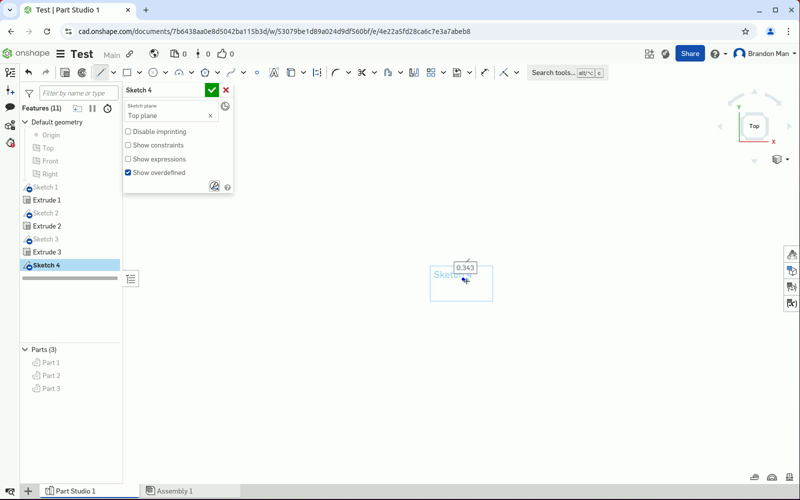
key_up(shift)
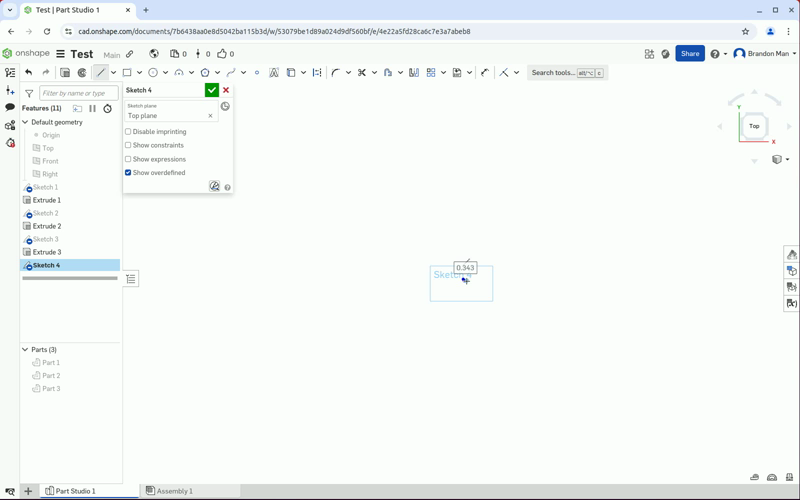
key_down(shift)
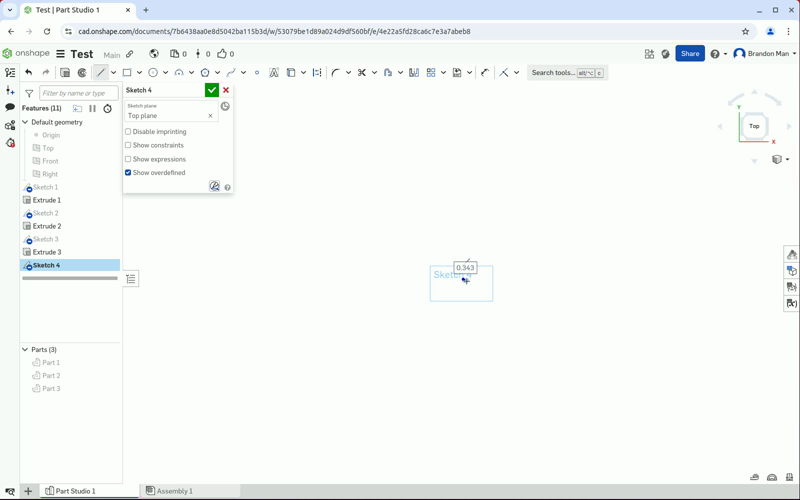
mouse_move(496, 280)
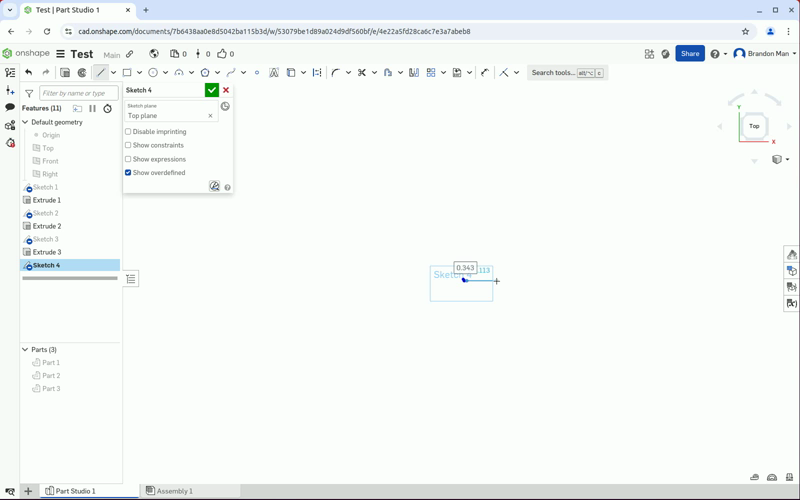
mouse_move(466, 279)
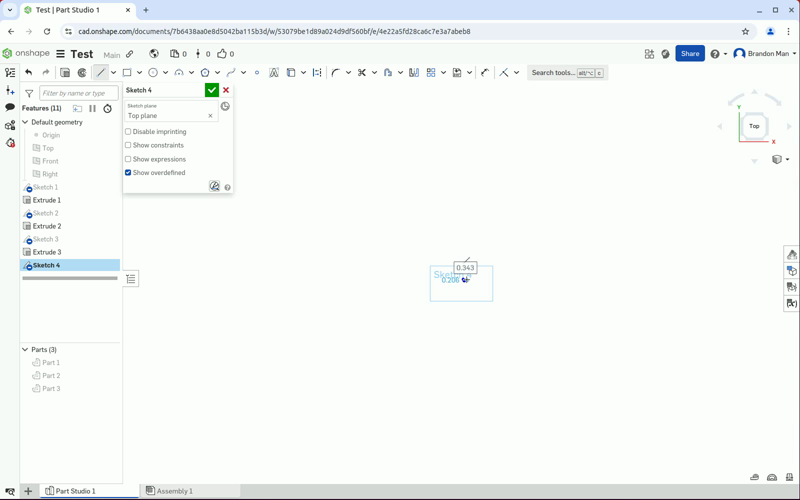
scroll(6)
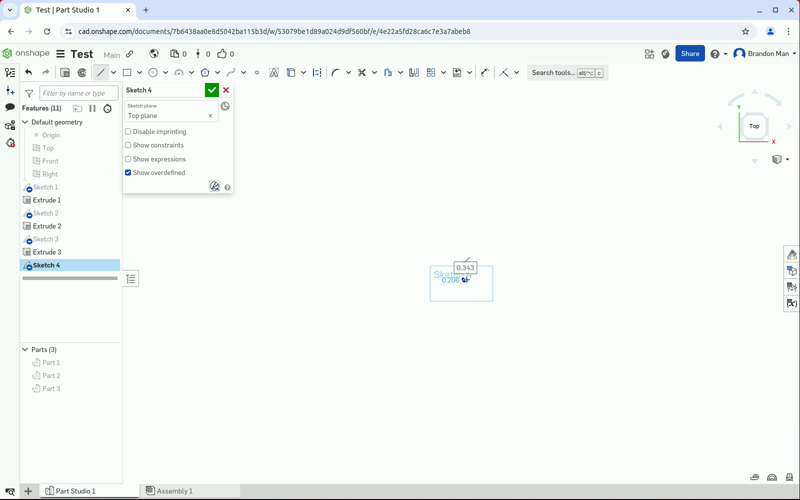
scroll(6)
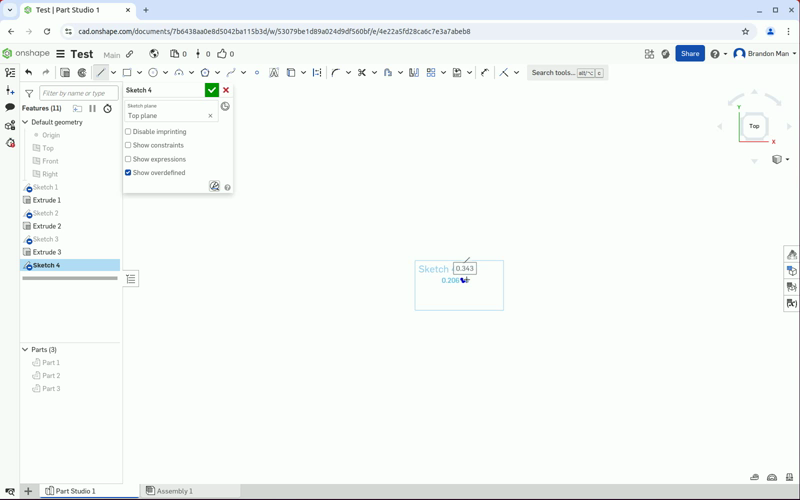
scroll(6)
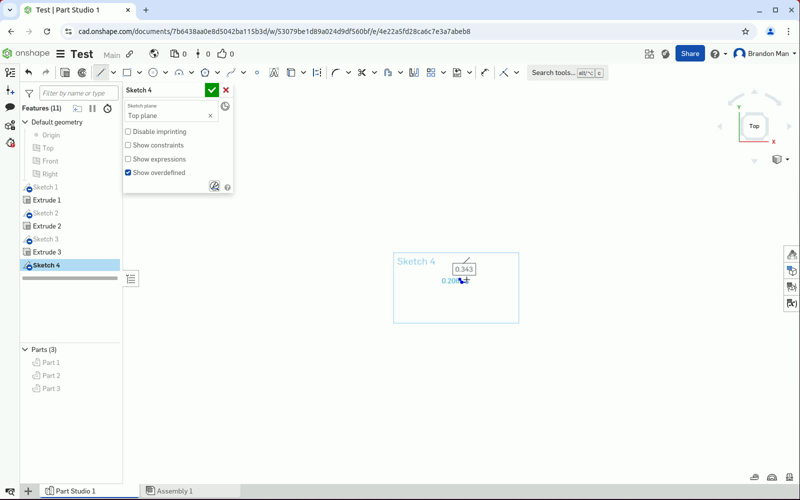
scroll(6)
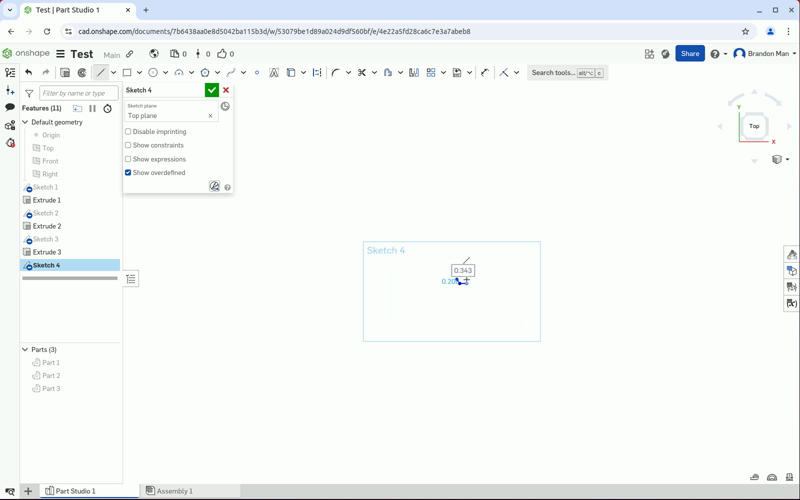
scroll(6)
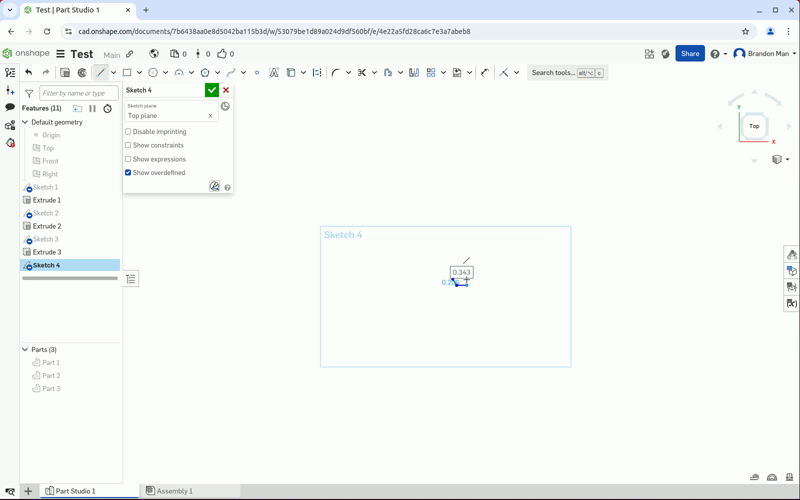
scroll(6)
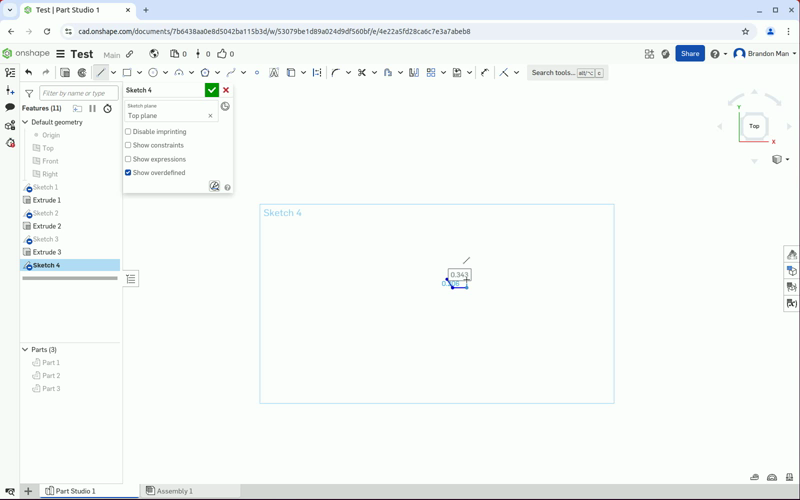
scroll(6)
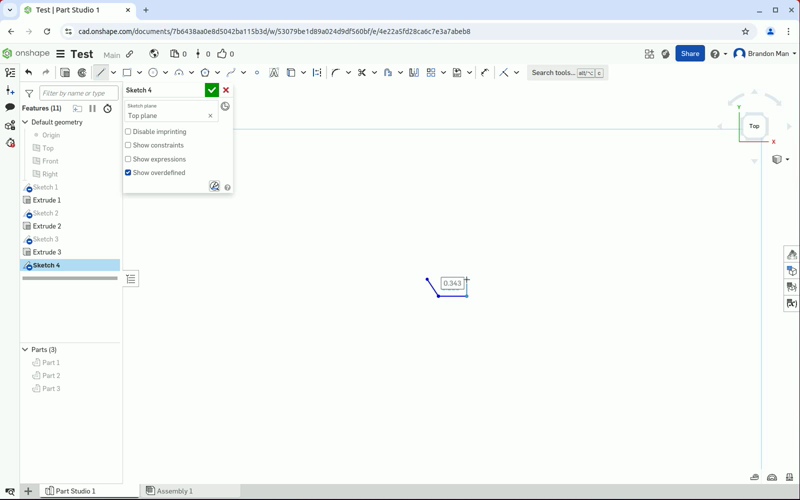
click(466, 279)
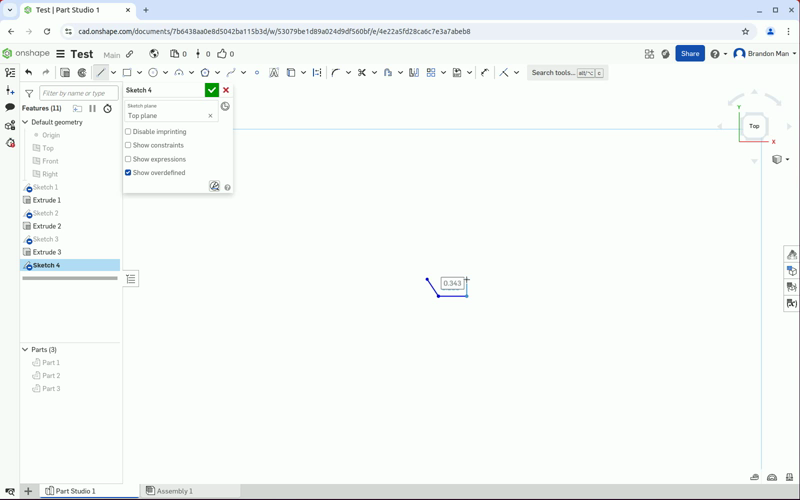
scroll(-6)
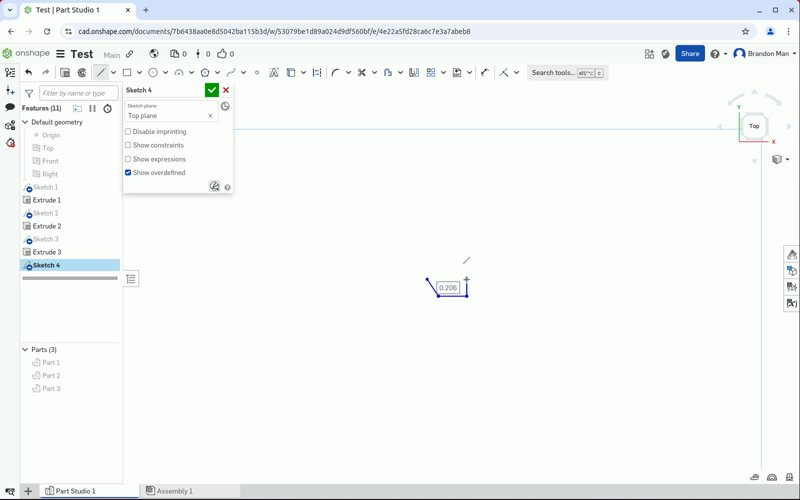
scroll(-6)
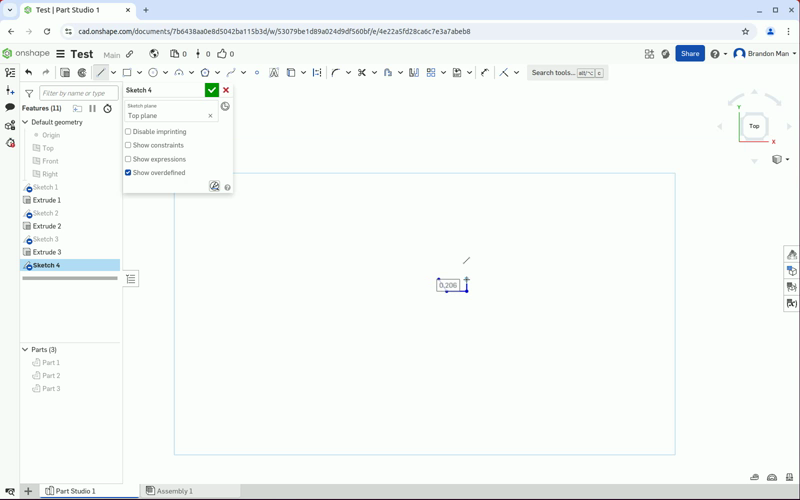
scroll(-6)
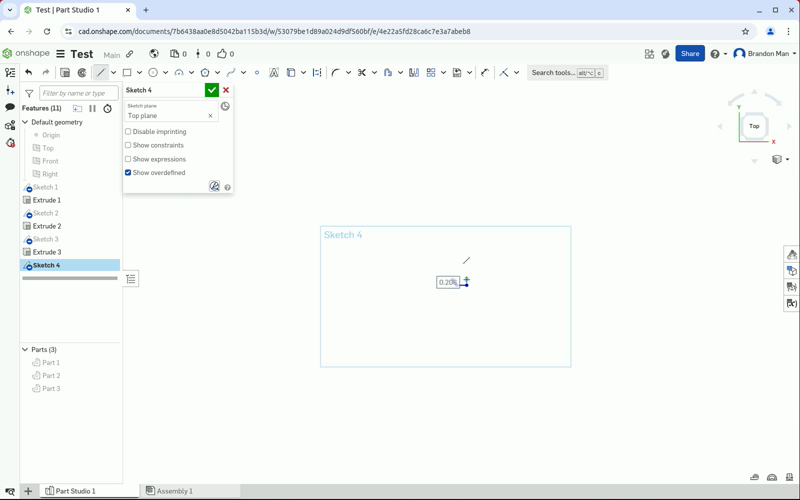
scroll(-6)
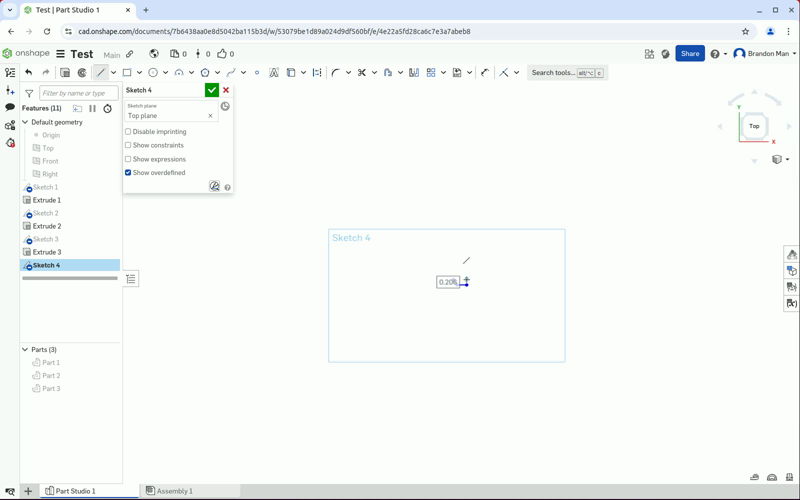
scroll(-6)
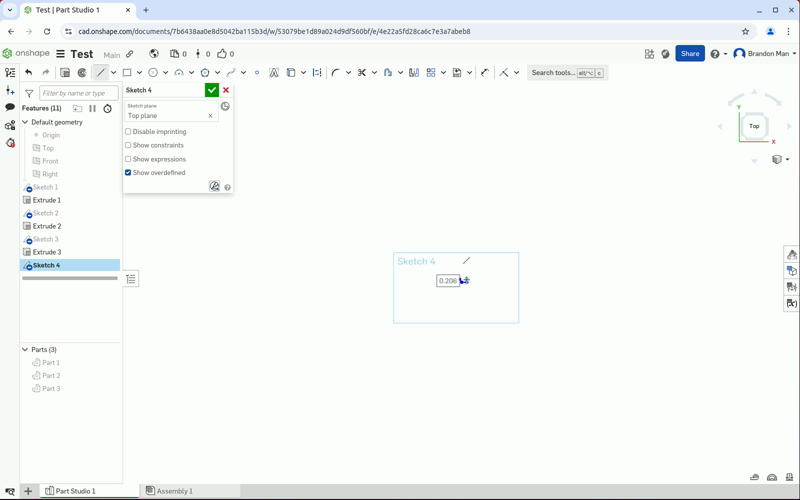
scroll(-6)
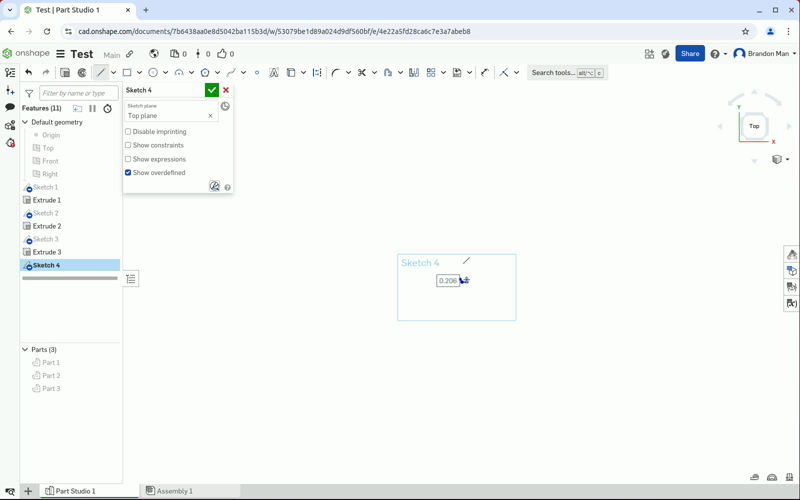
scroll(-6)
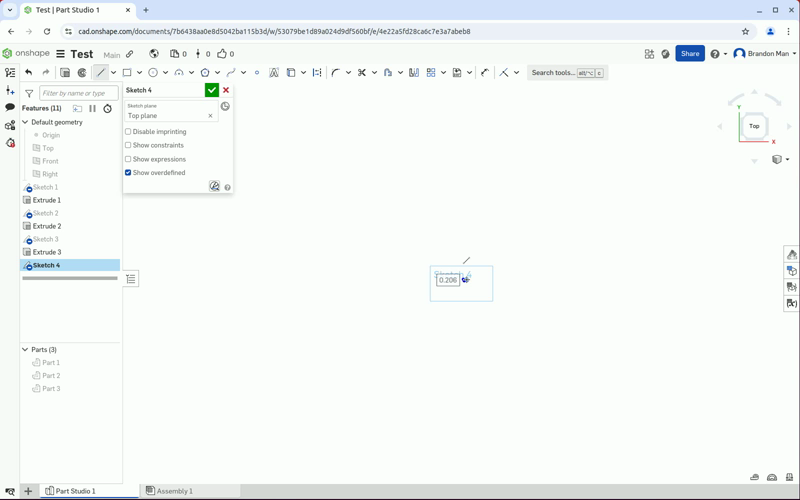
key_up(shift)
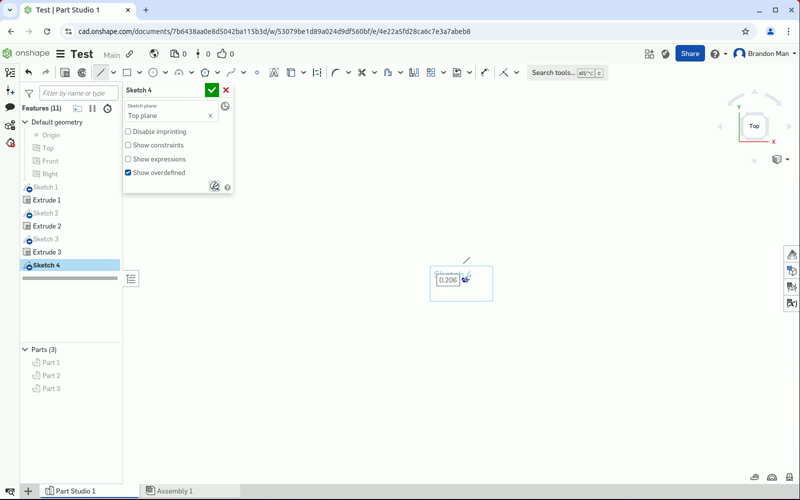
mouse_move(496, 279)
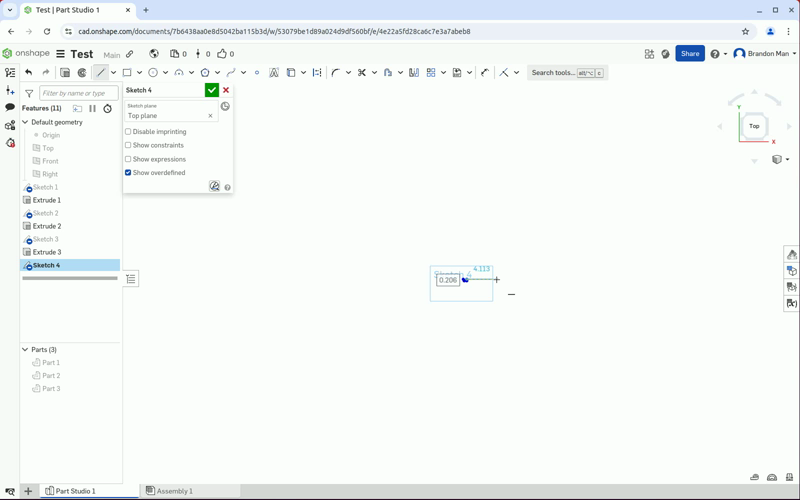
key_down(shift)
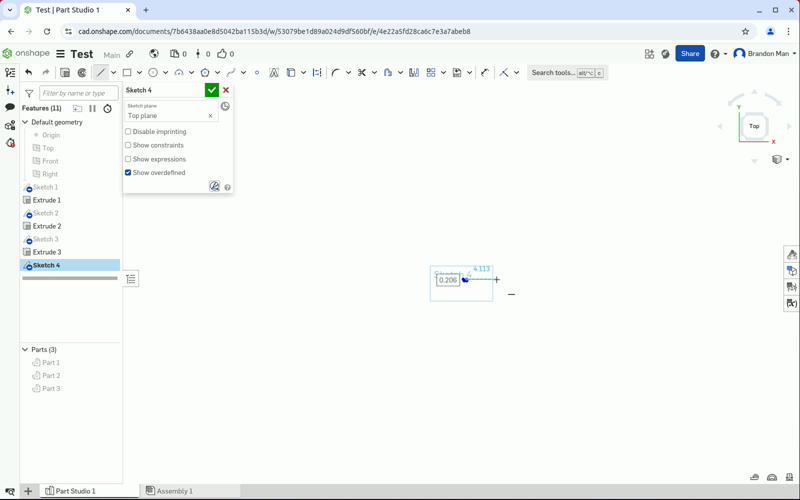
mouse_move(463, 279)
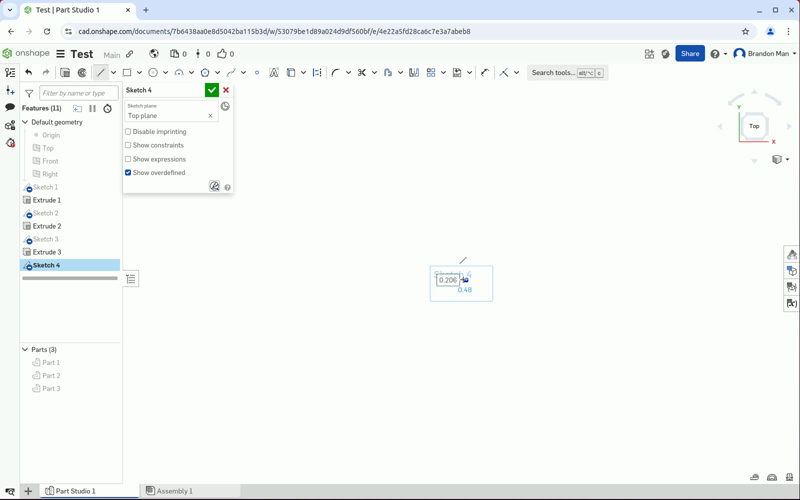
scroll(6)
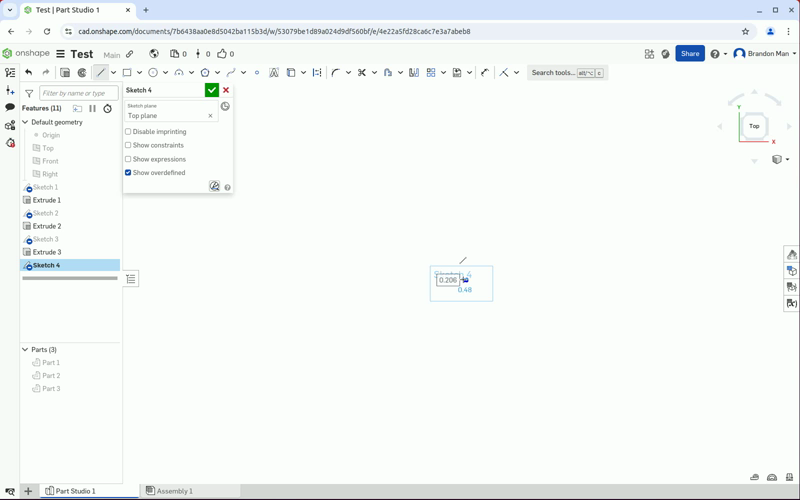
scroll(6)
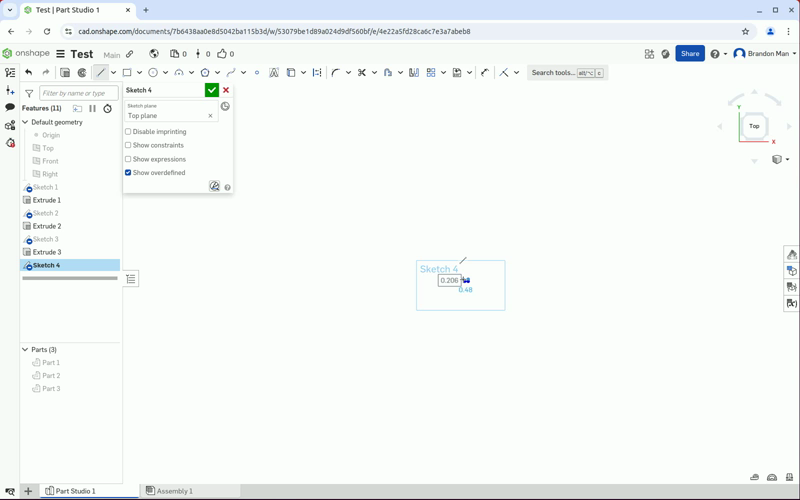
scroll(6)
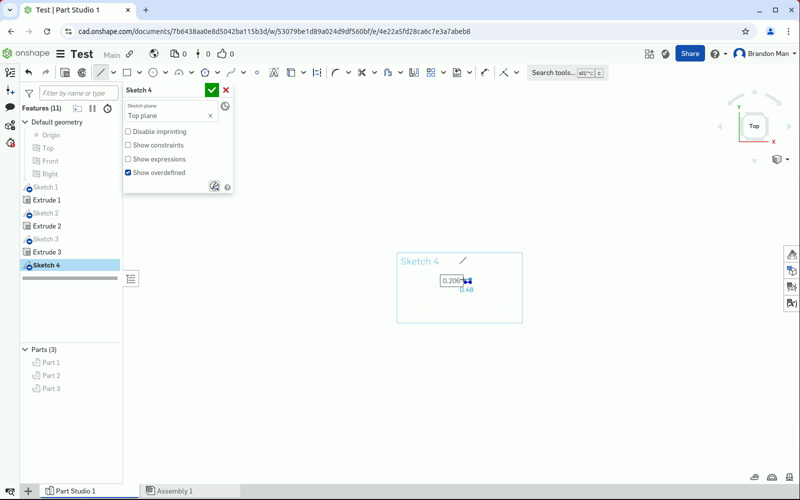
scroll(6)
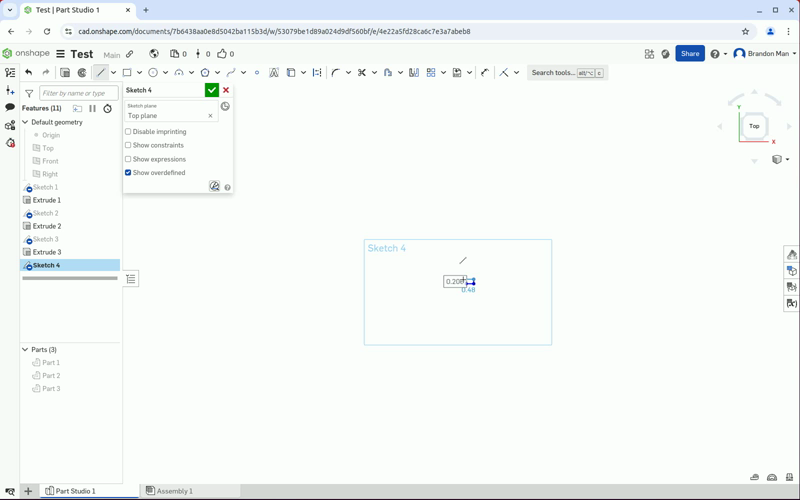
scroll(6)
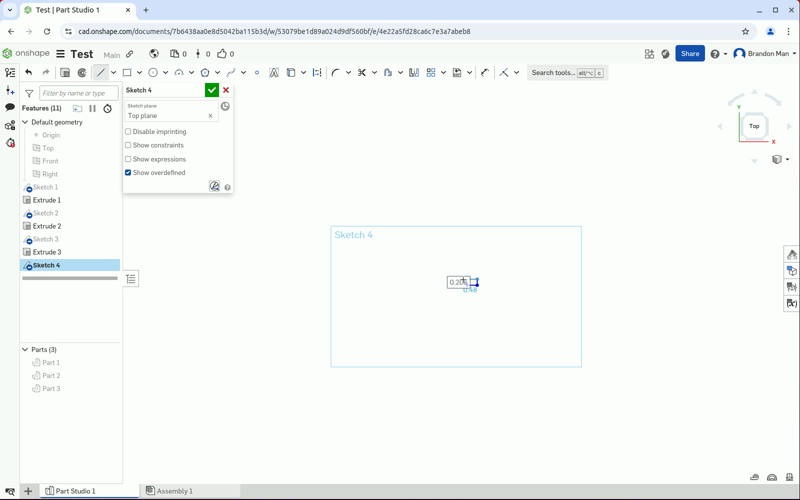
scroll(6)
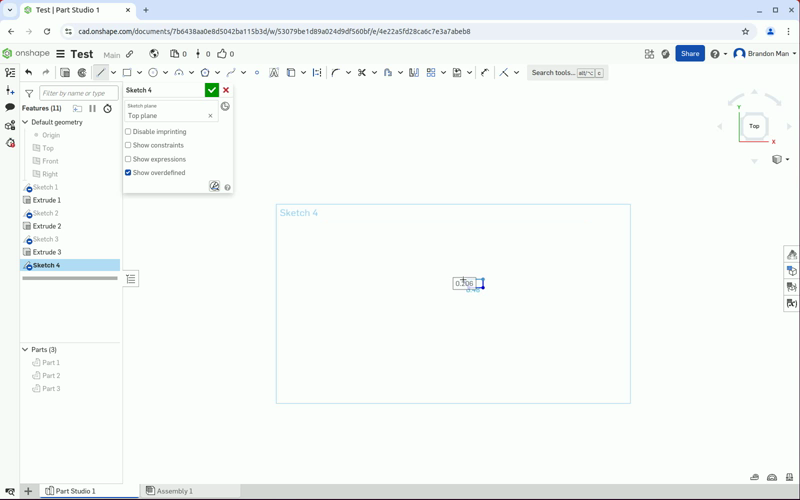
scroll(6)
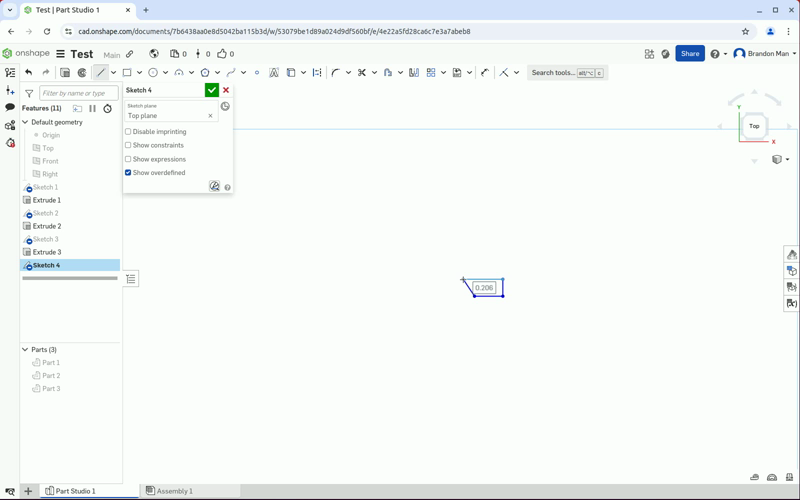
key_up(shift)
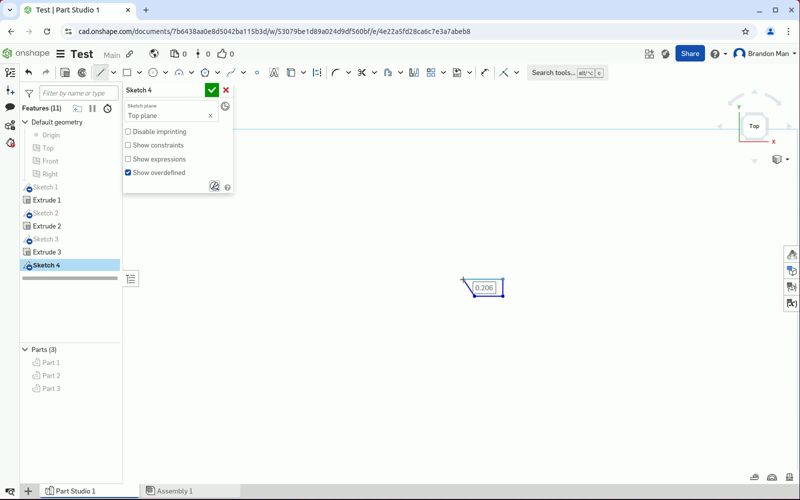
click(463, 279)
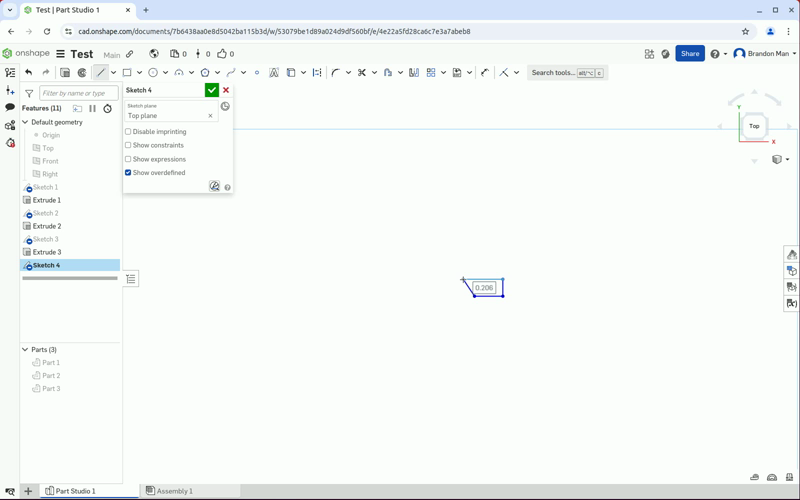
scroll(-6)
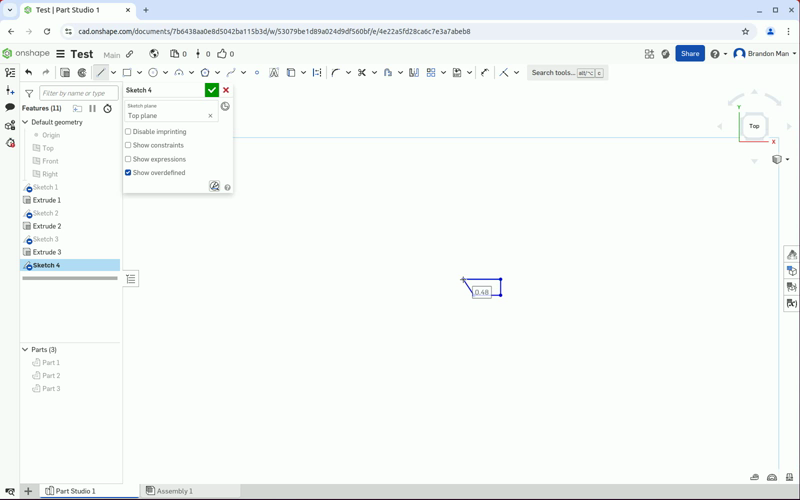
scroll(-6)
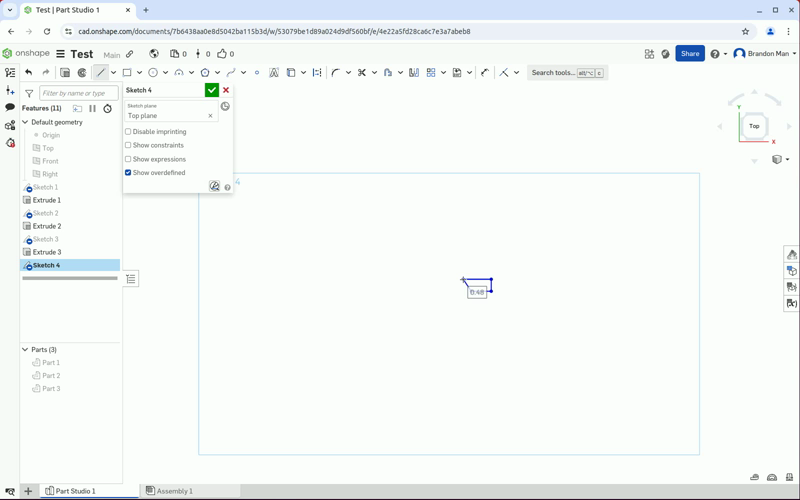
scroll(-6)
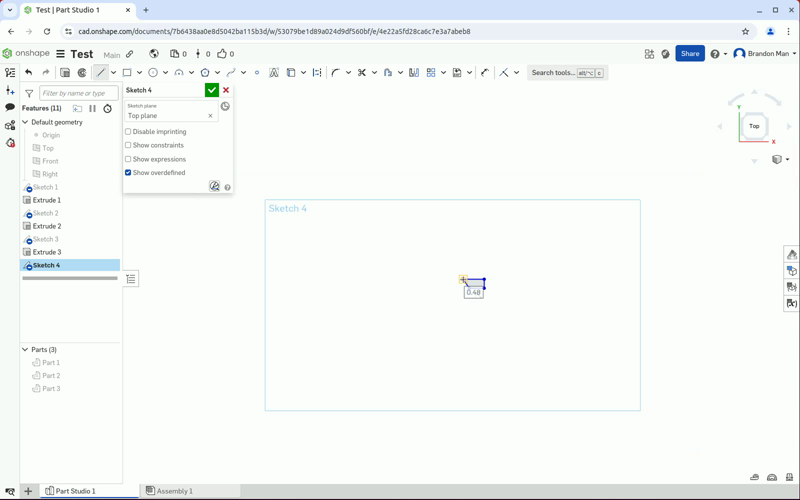
scroll(-6)
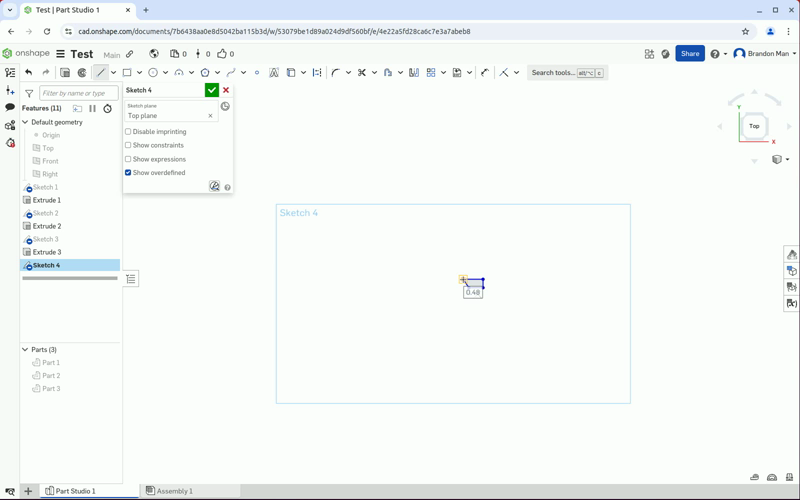
scroll(-6)
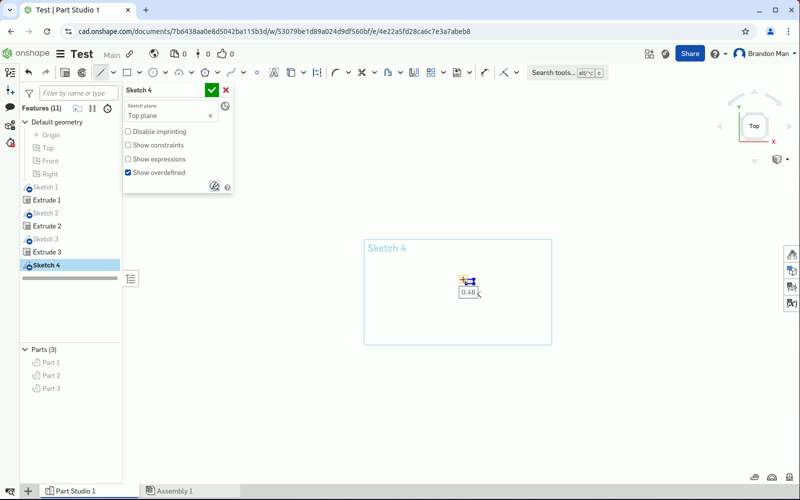
scroll(-6)
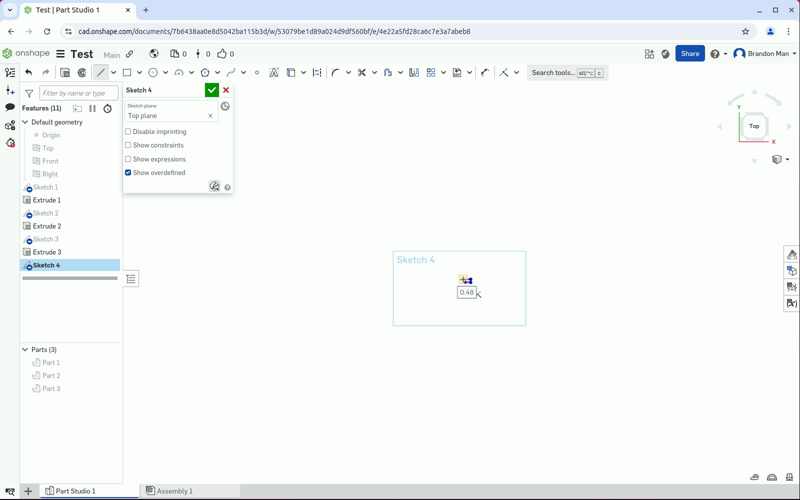
scroll(-6)
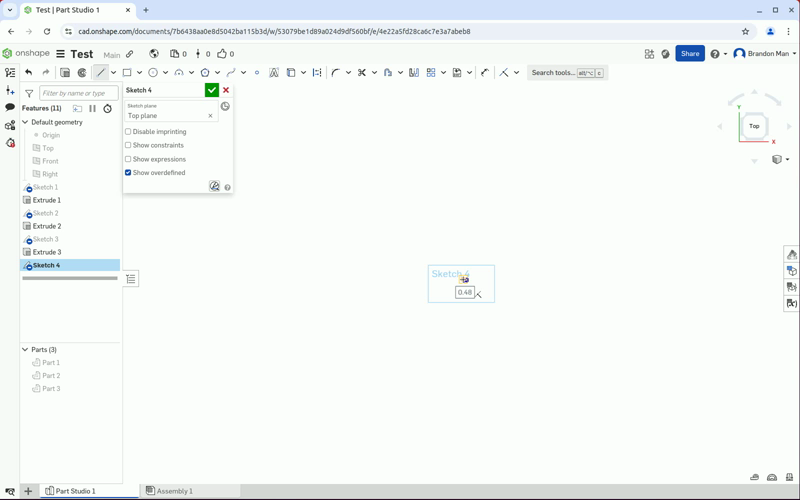
key(esc)
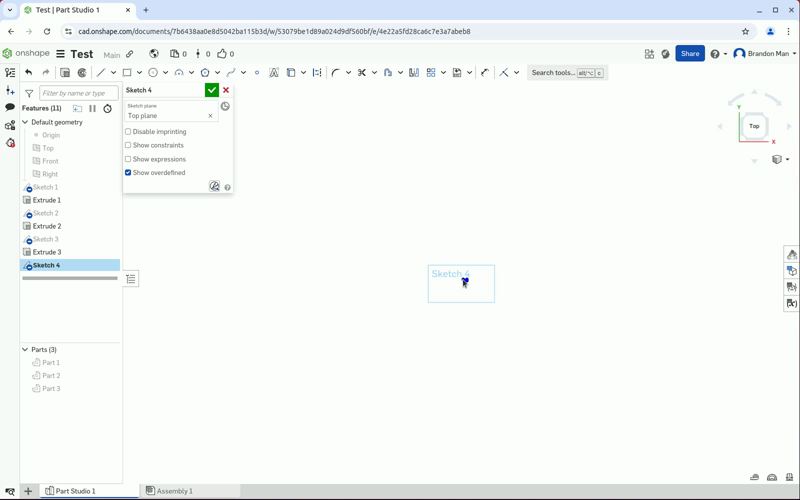
mouse_move(464, 279)
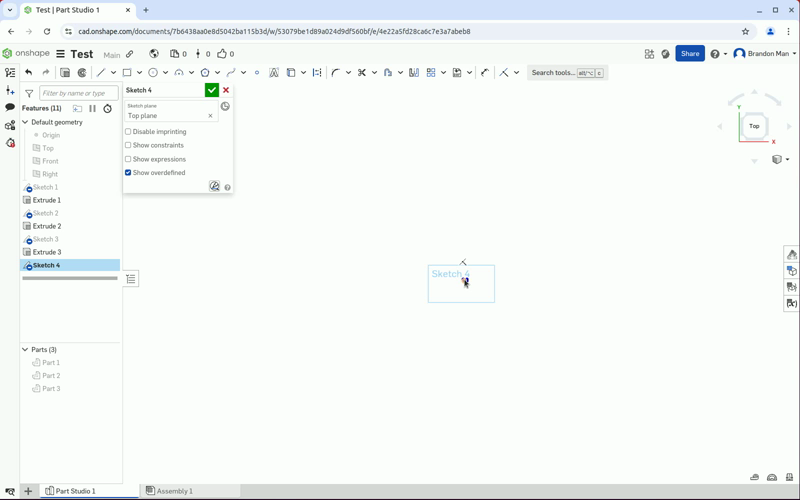
scroll(6)
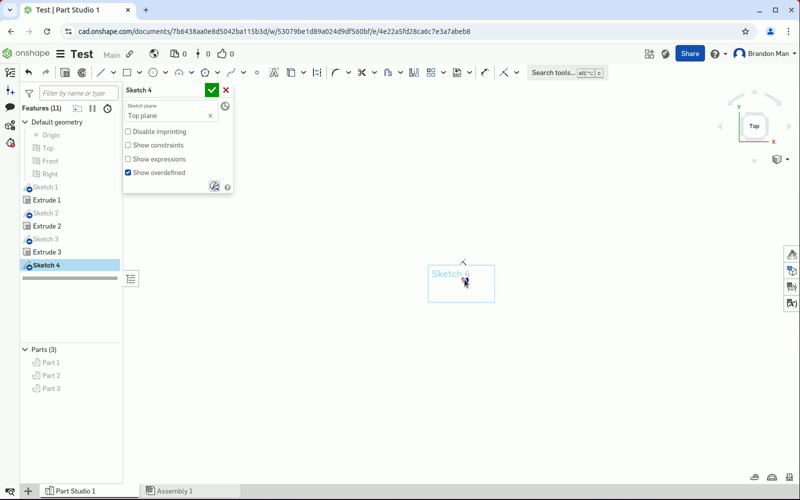
scroll(6)
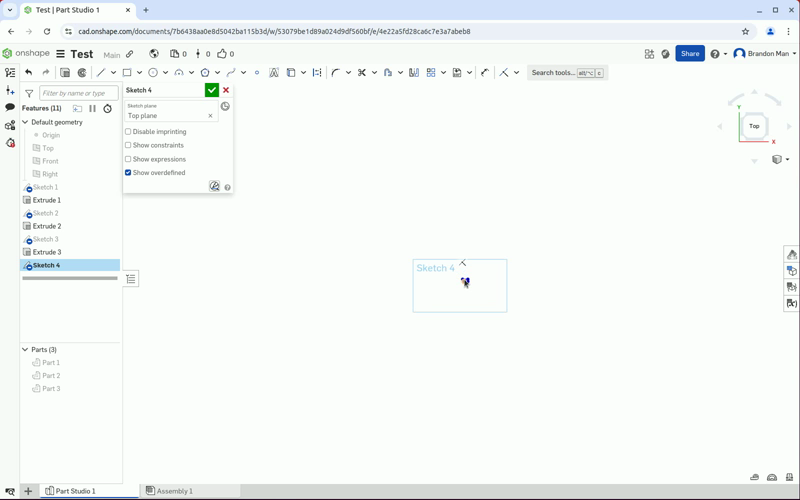
scroll(6)
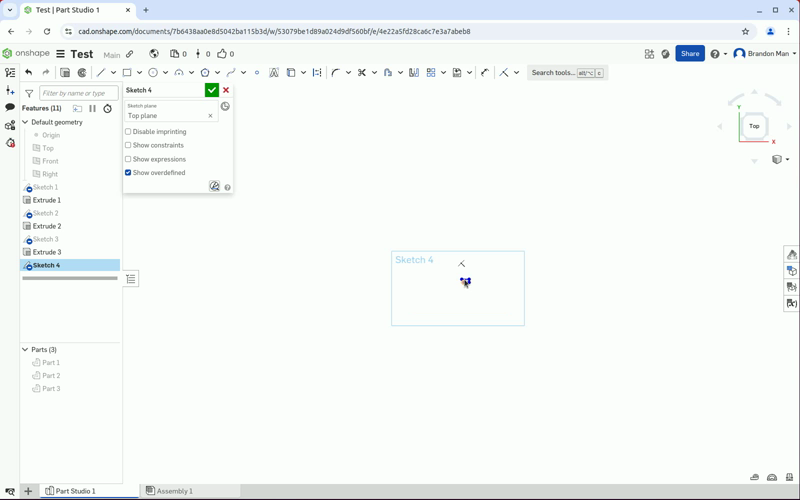
scroll(6)
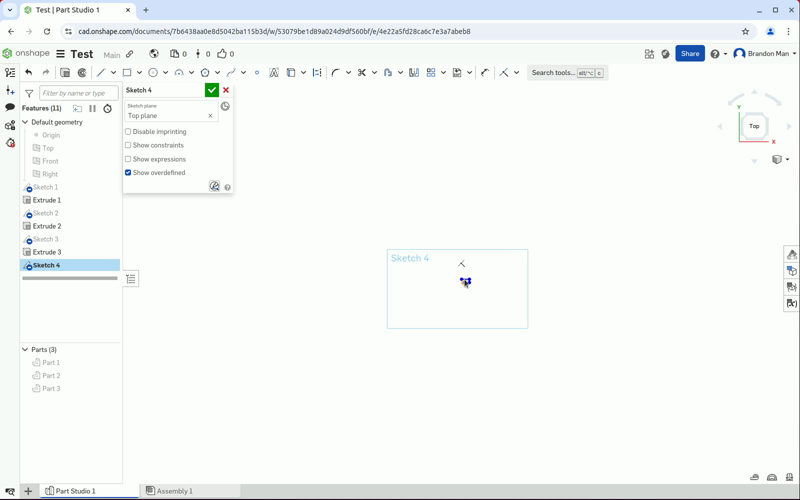
scroll(6)
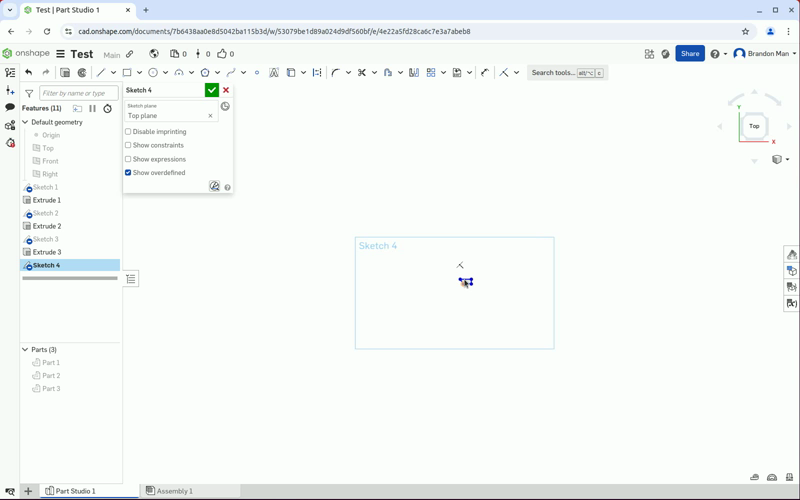
scroll(6)
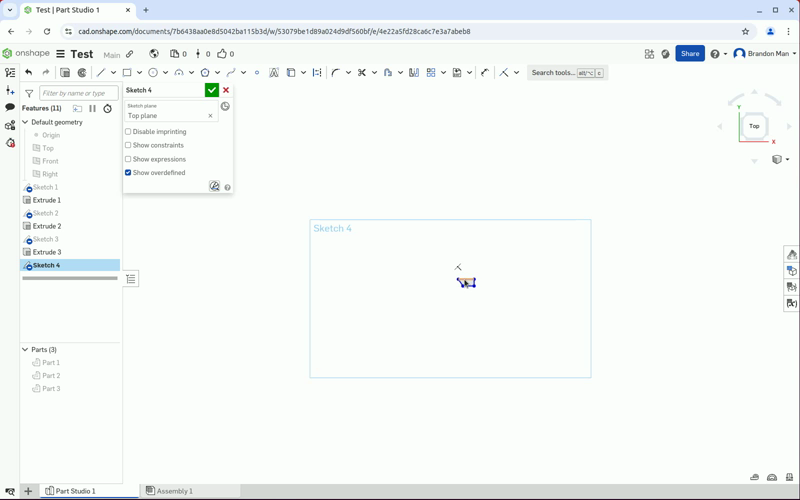
scroll(6)
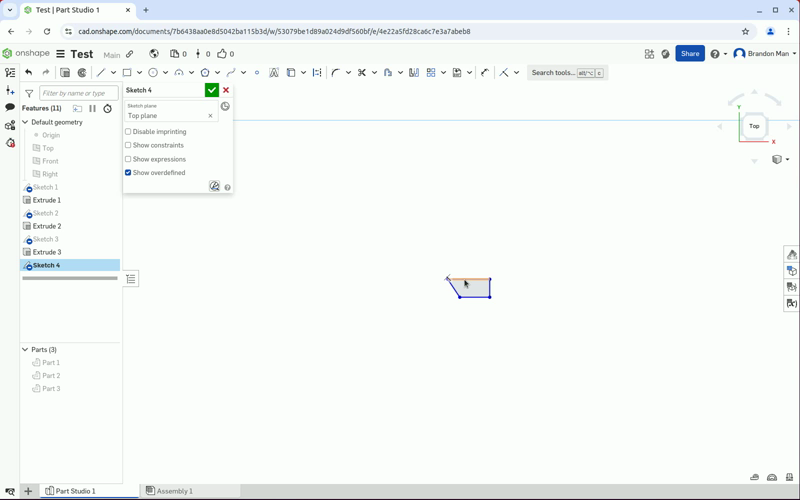
click(464, 279)
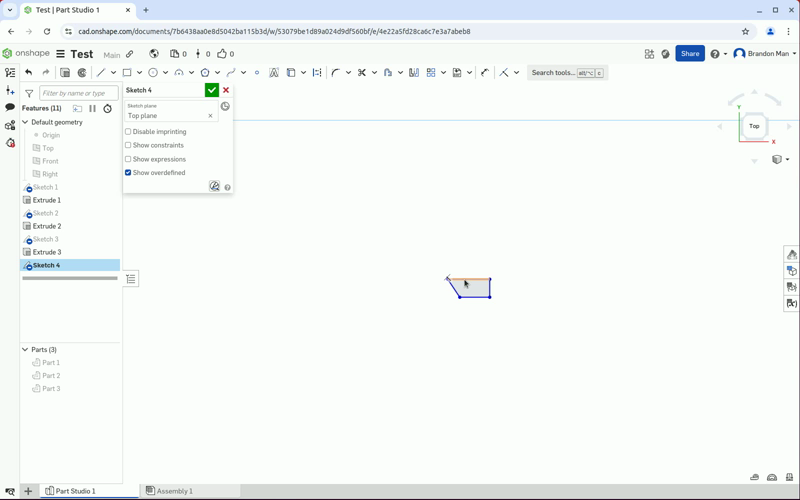
scroll(-6)
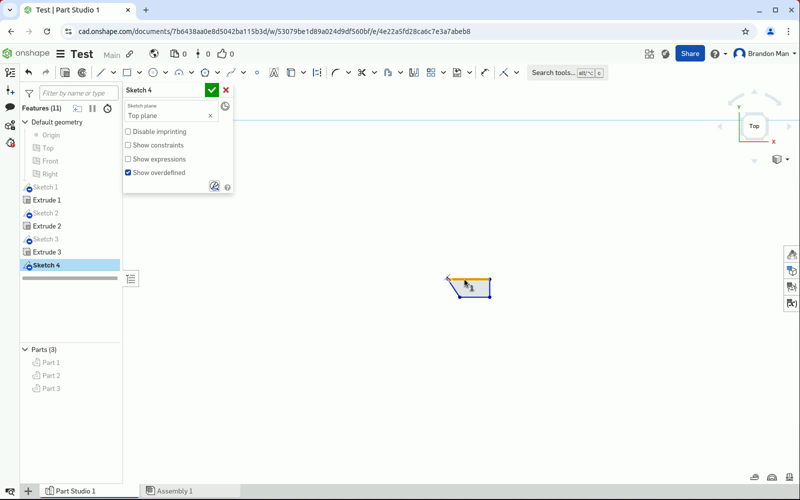
scroll(-6)
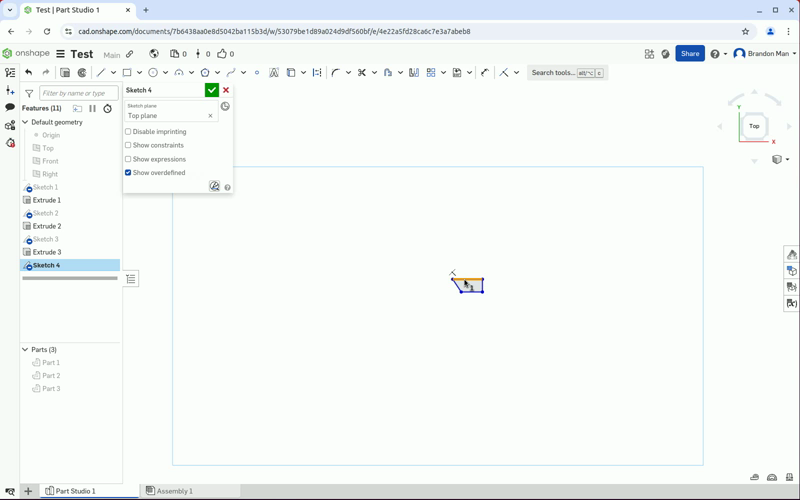
scroll(-6)
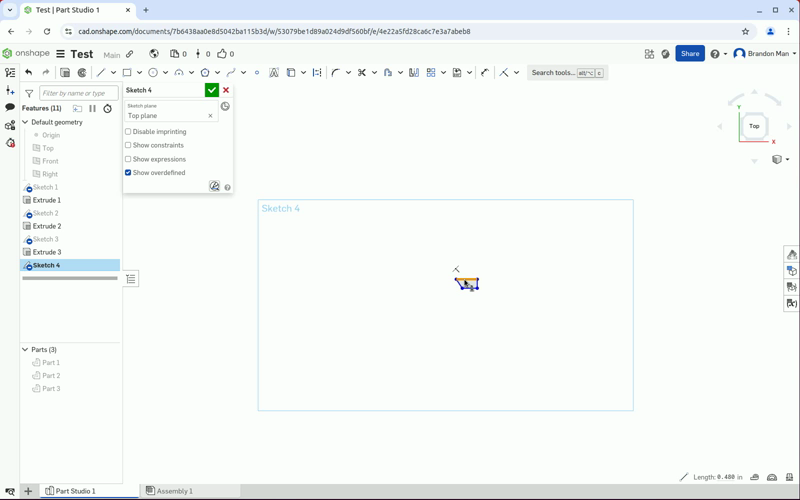
scroll(-6)
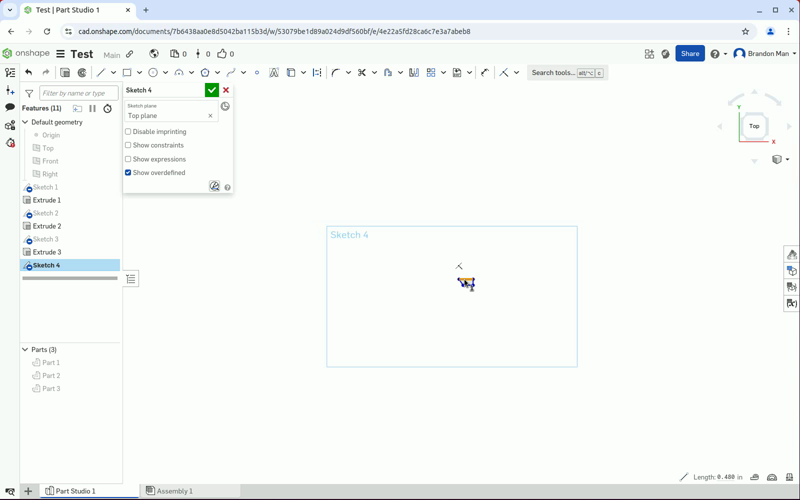
scroll(-6)
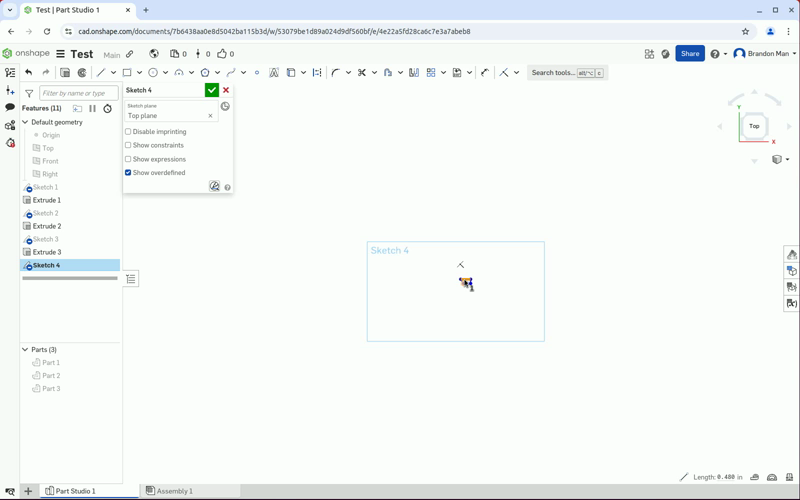
scroll(-6)
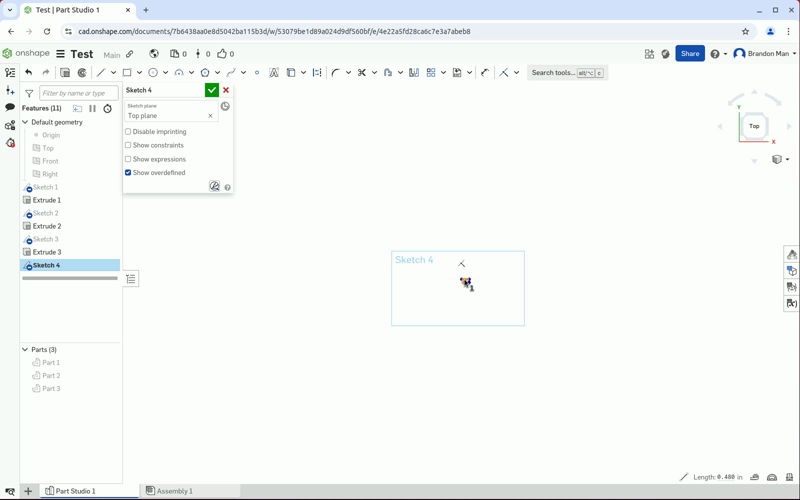
scroll(-6)
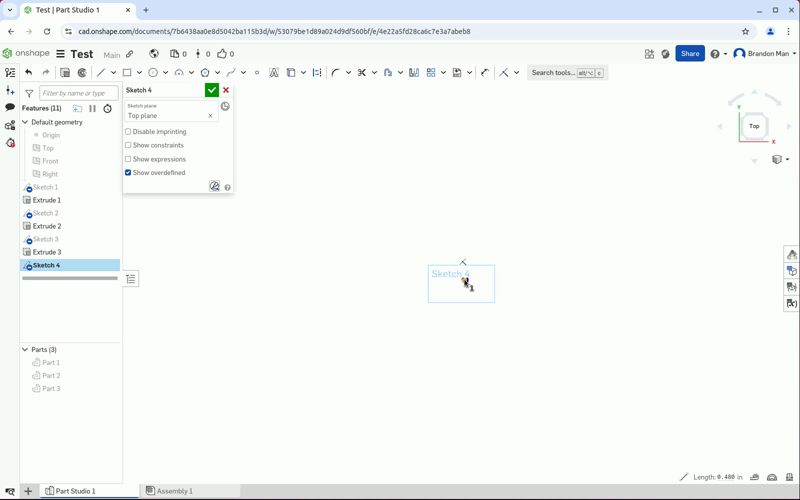
mouse_move(73, 352)
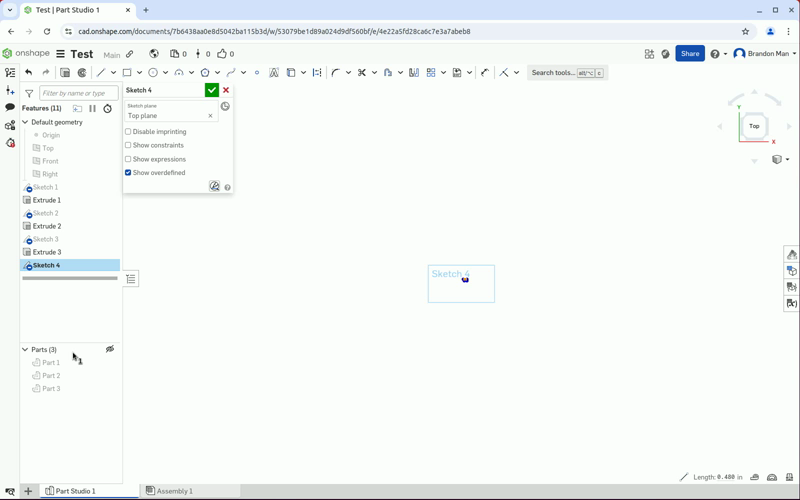
key(shift+y)
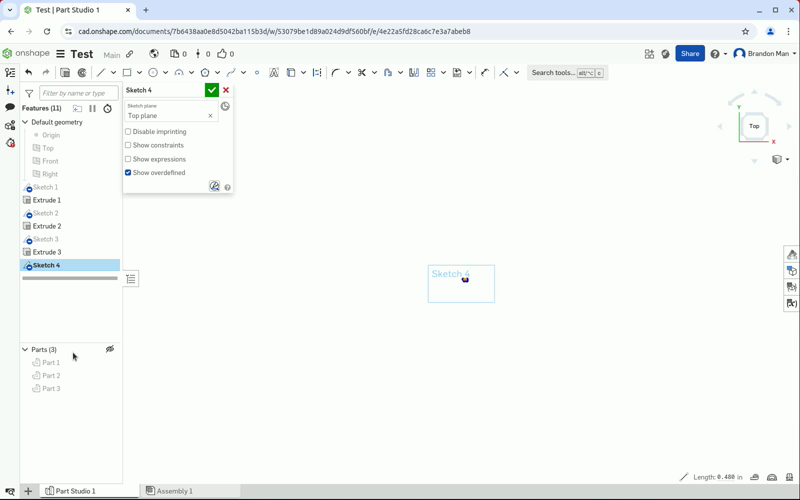
key(shift+e)
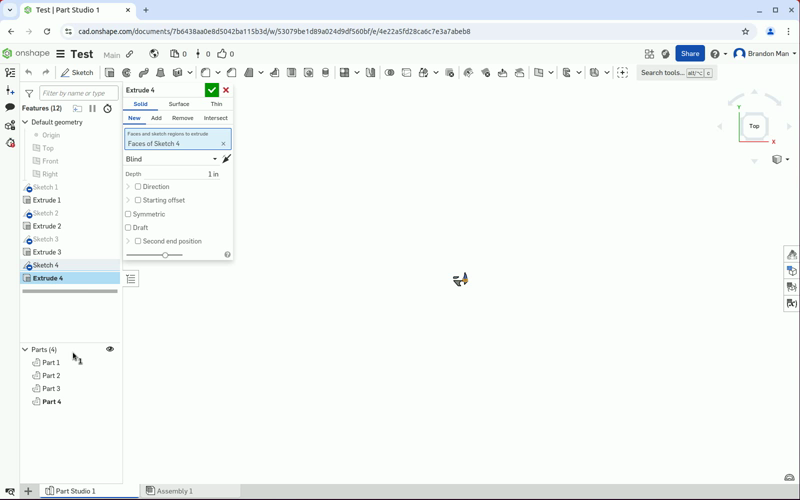
mouse_move(143, 106)
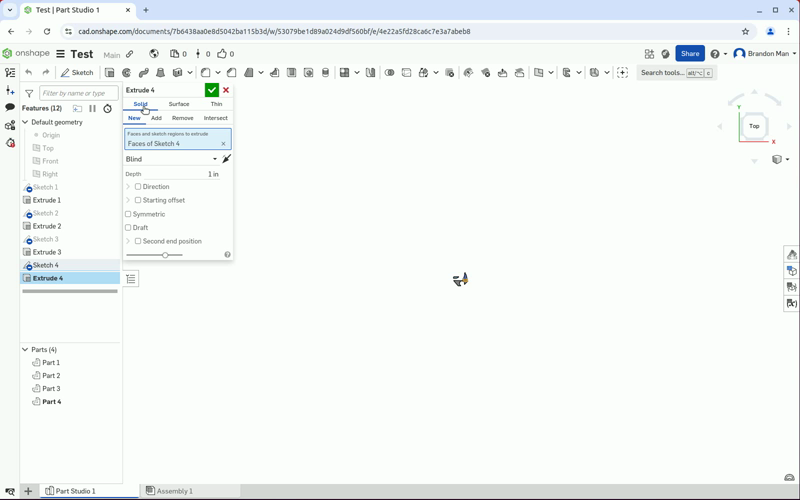
click(143, 106)
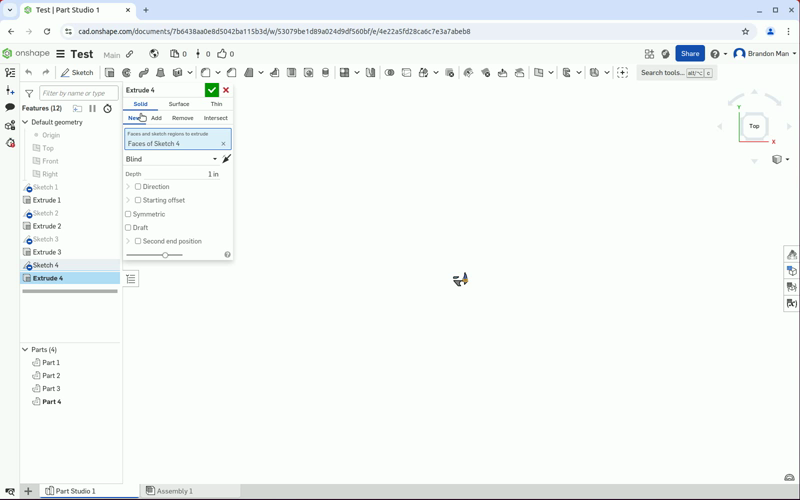
mouse_move(137, 120)
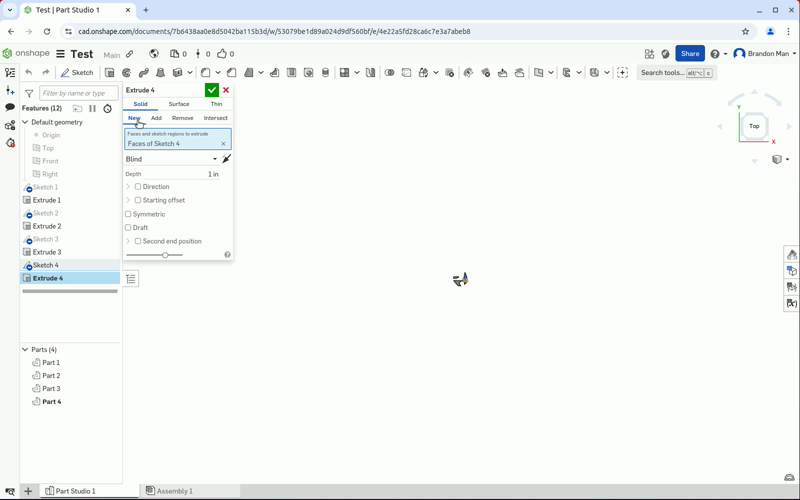
click(137, 120)
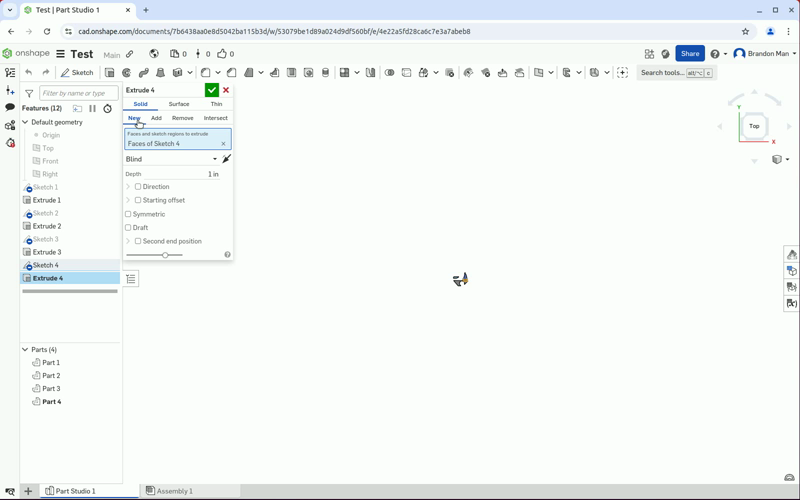
key(tab, 4)
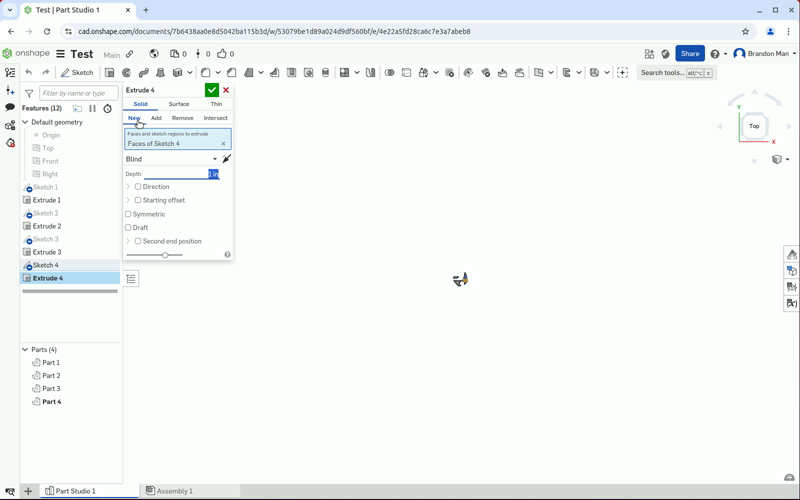
text(23.108)
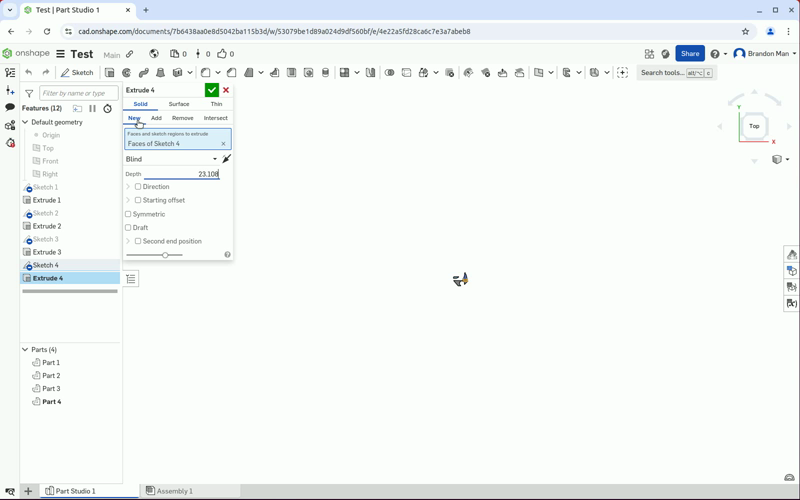
key(enter)
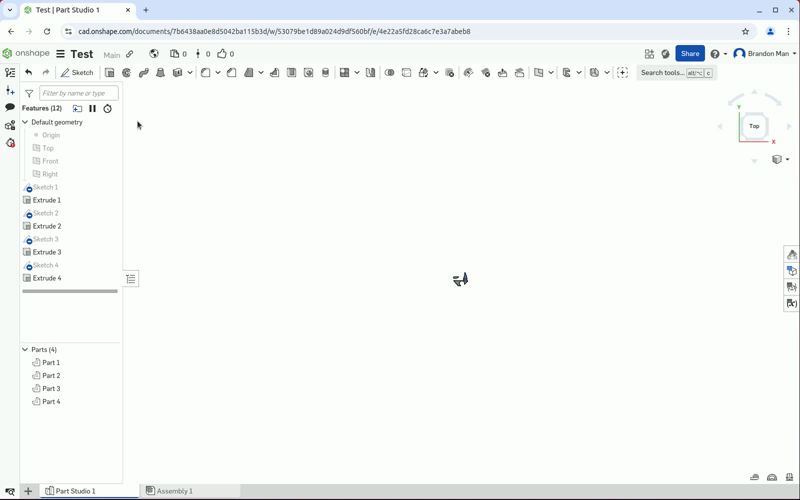
key(shift+h)
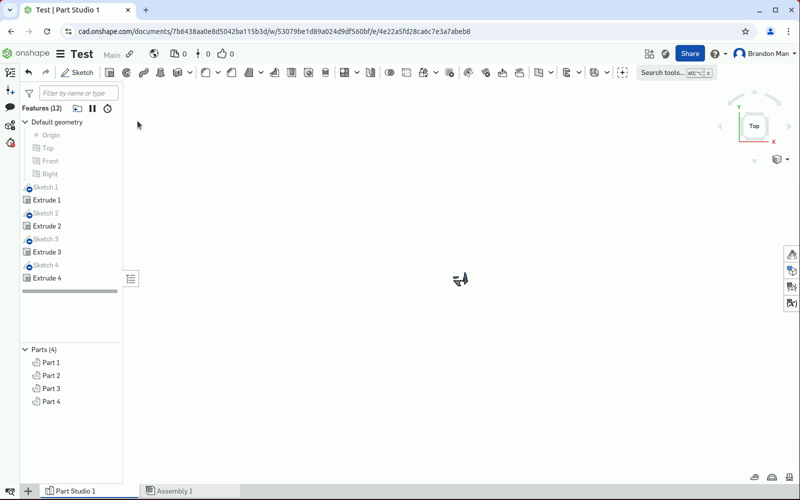
key(shift+h)
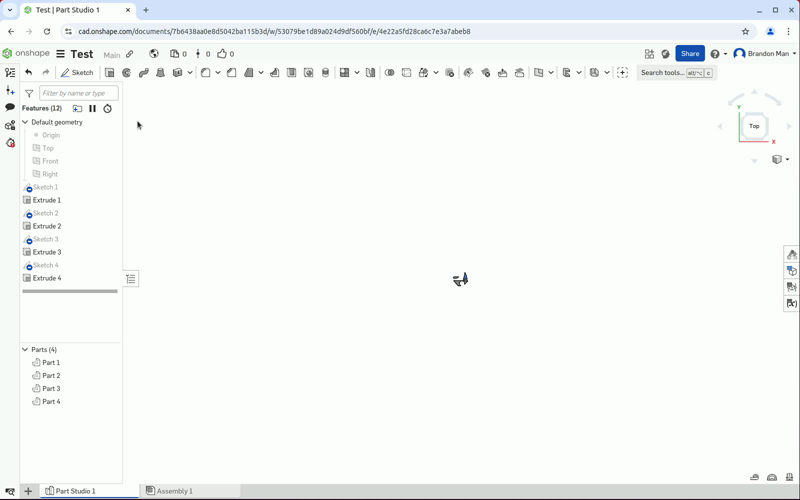
mouse_move(73, 189)
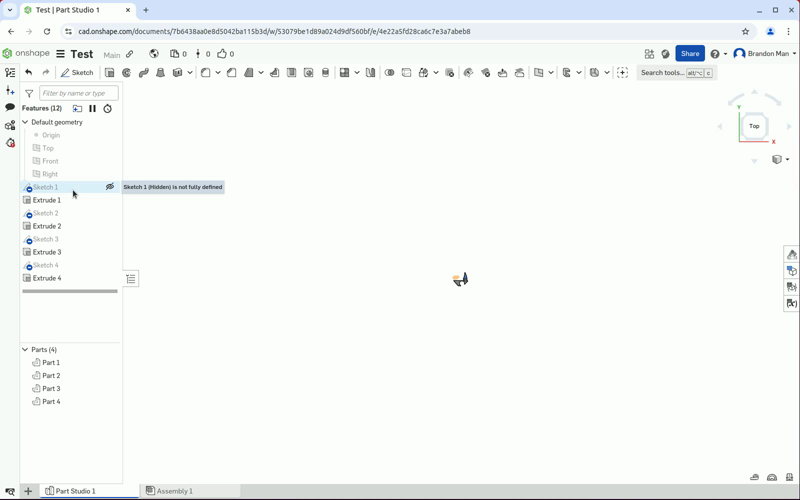
click(73, 189)
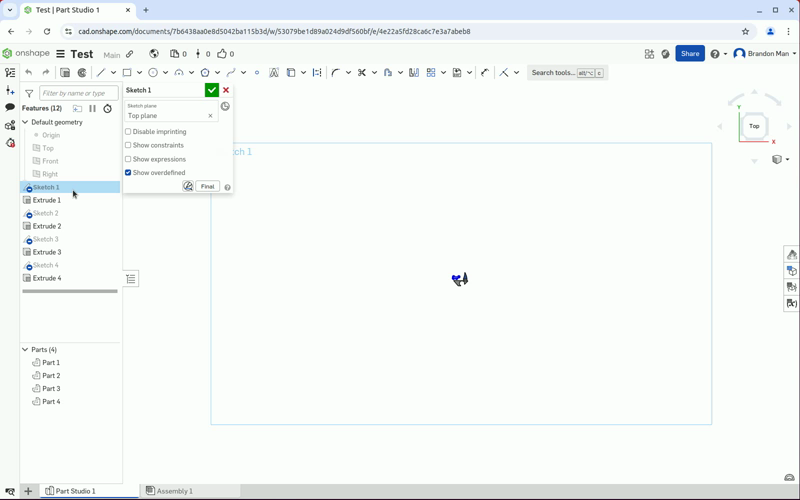
mouse_move(229, 92)
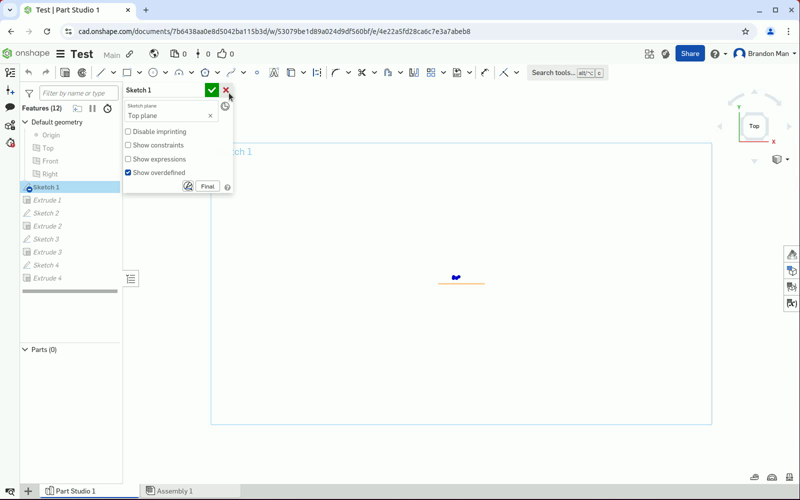
click(229, 92)
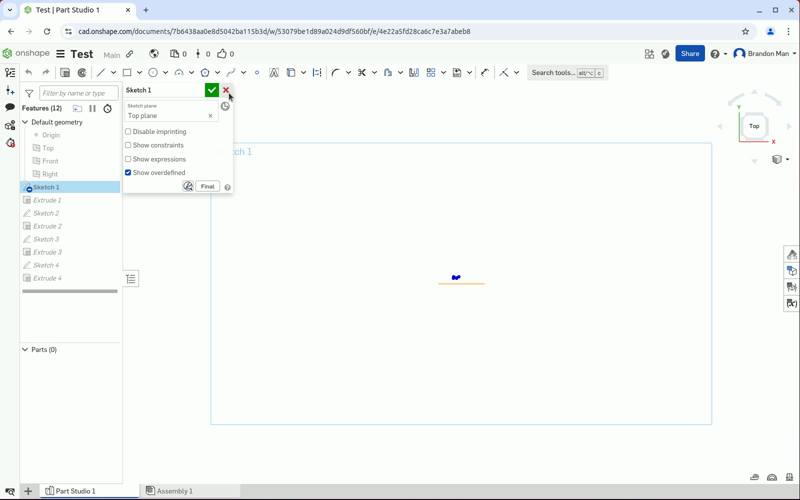
key(shift+s)
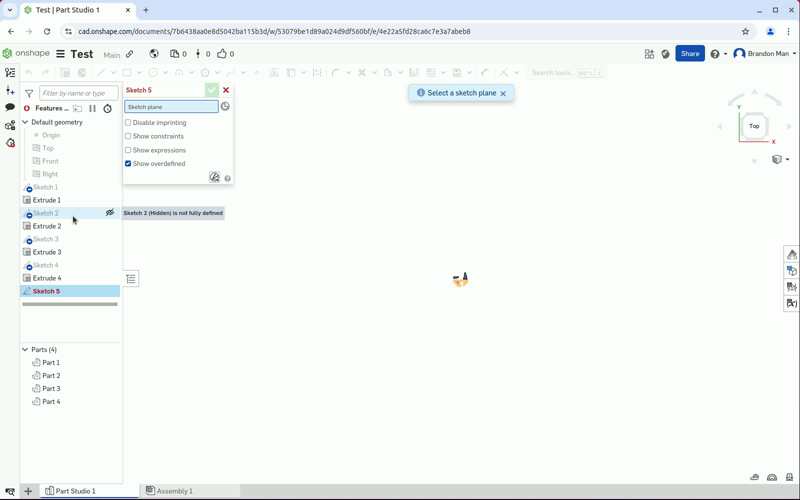
scroll(3)
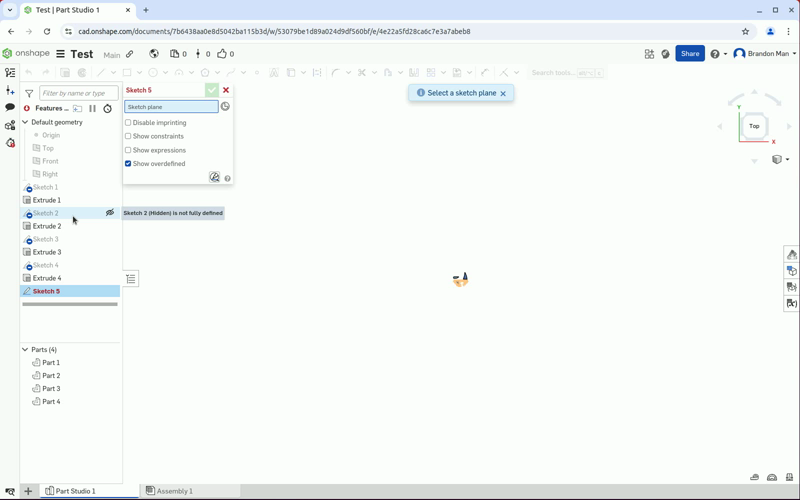
mouse_move(73, 150)
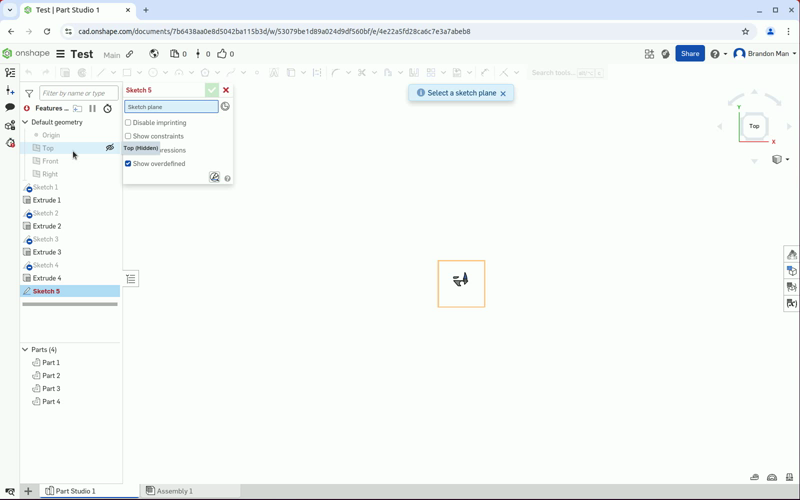
click(73, 150)
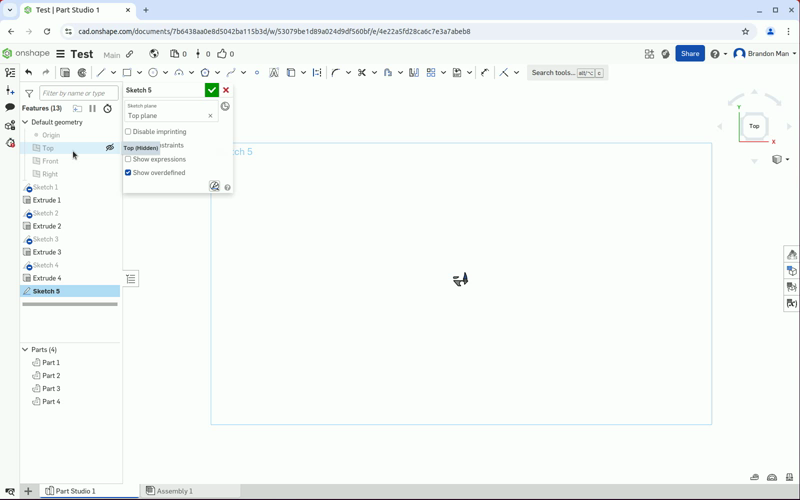
mouse_move(73, 352)
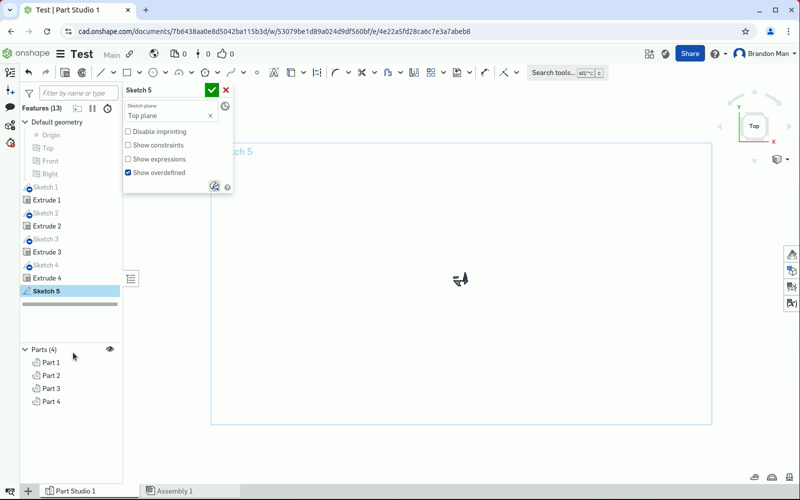
key(y)
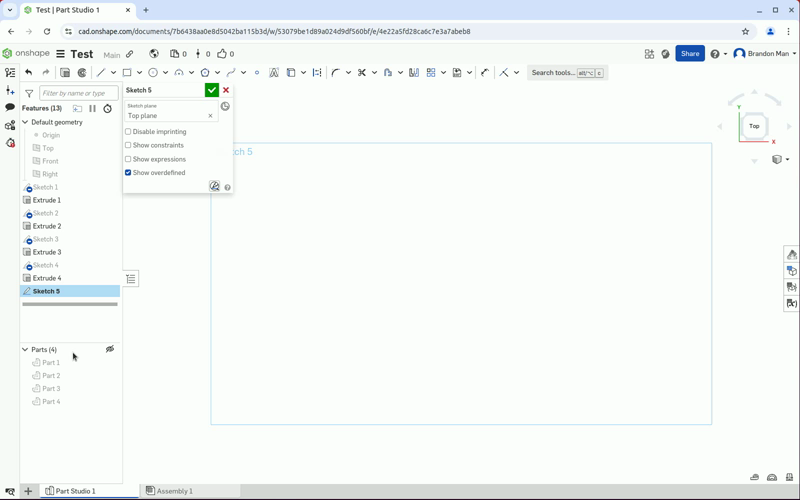
key(l)
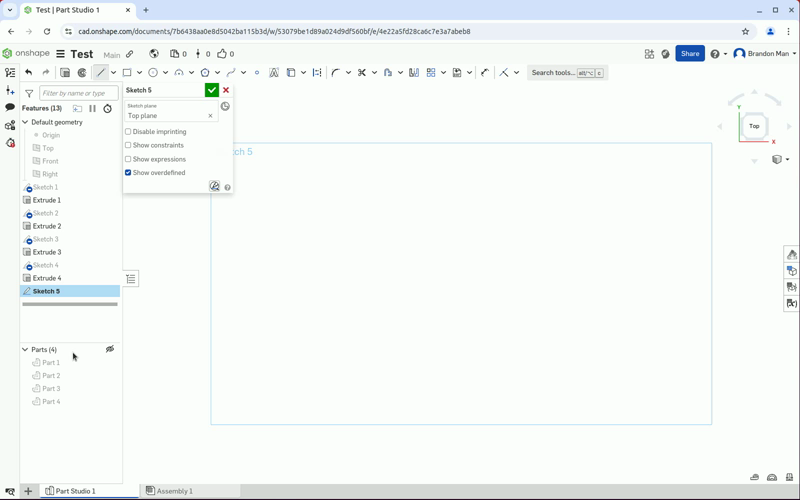
key_down(shift)
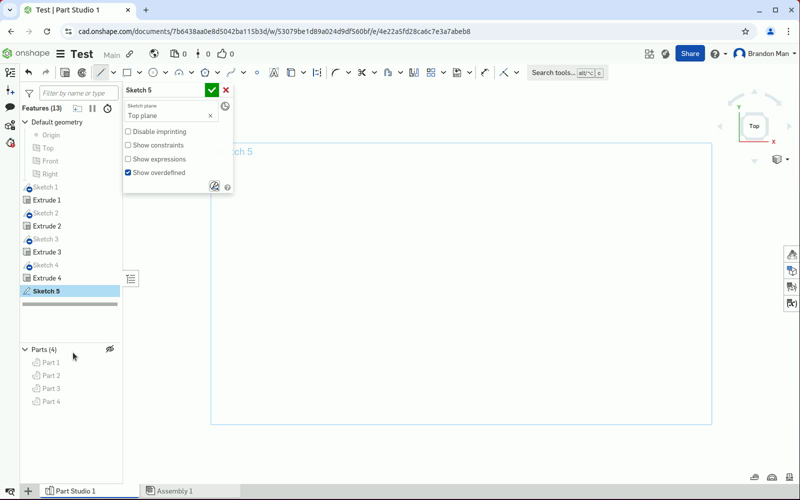
mouse_move(456, 280)
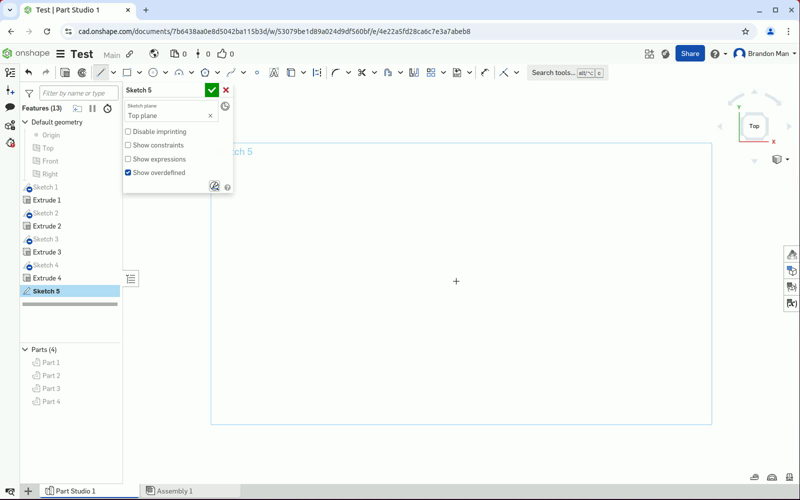
click(456, 280)
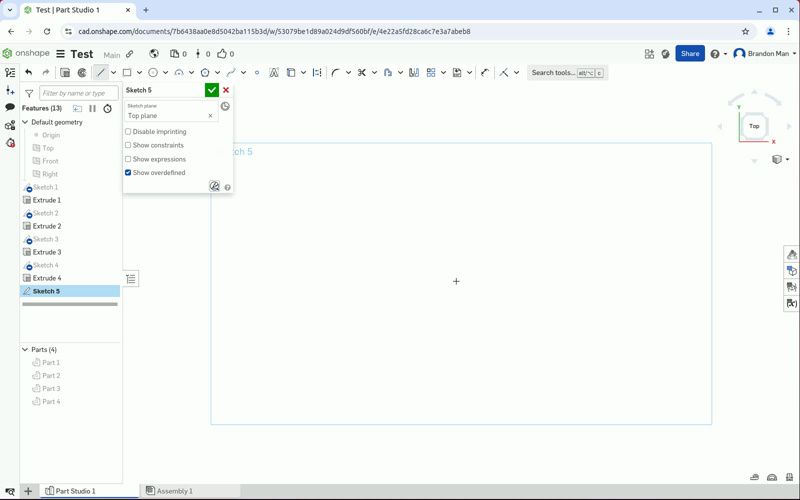
key_up(shift)
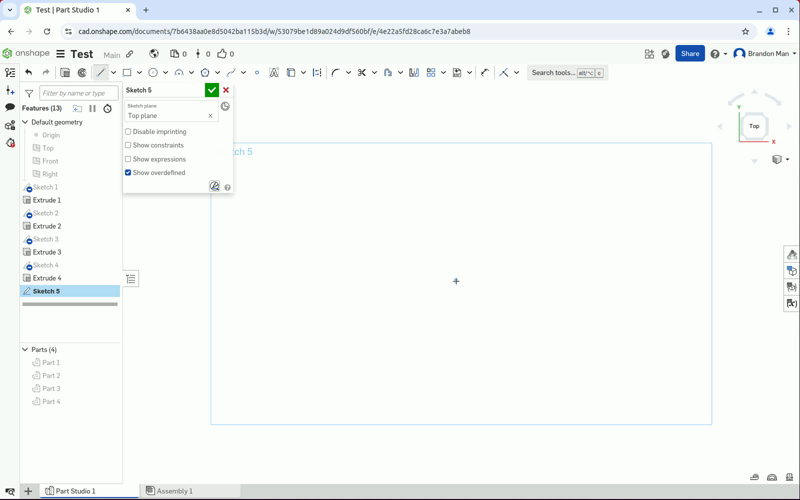
key_down(shift)
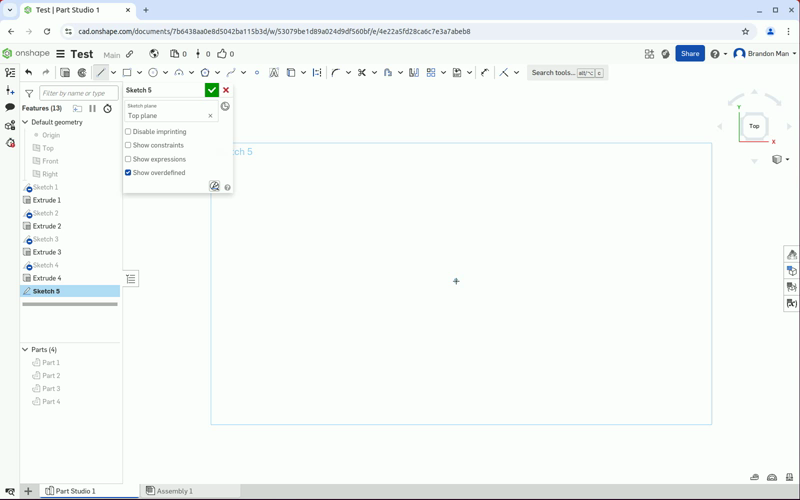
mouse_move(486, 280)
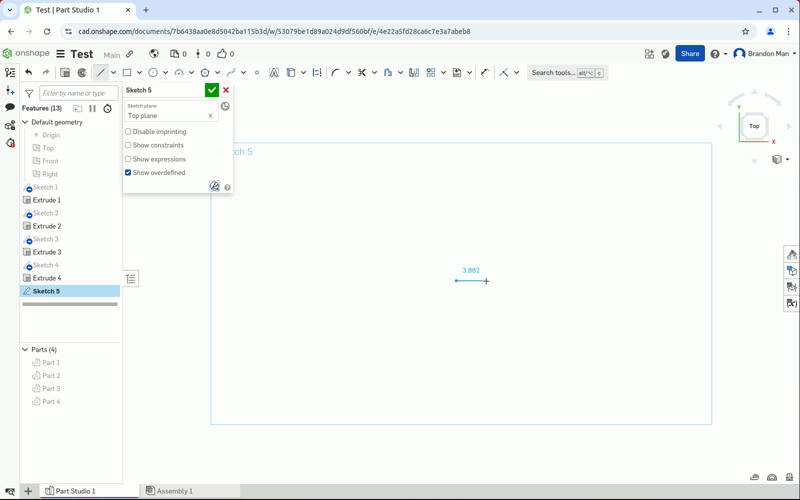
mouse_move(467, 280)
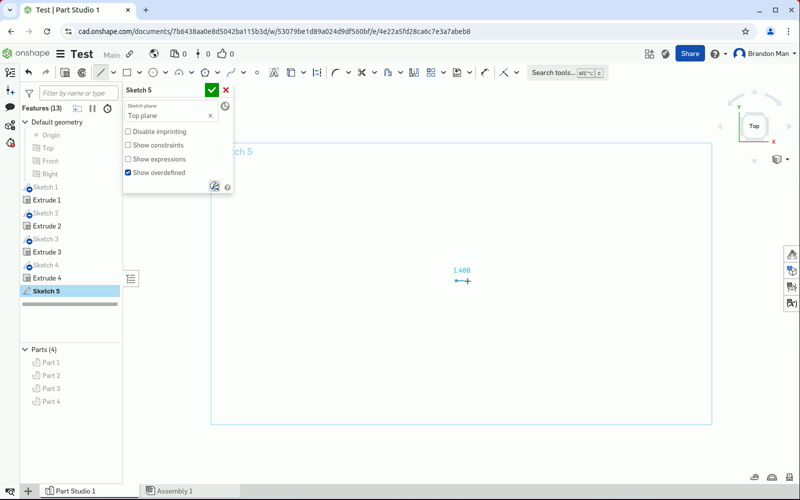
click(467, 280)
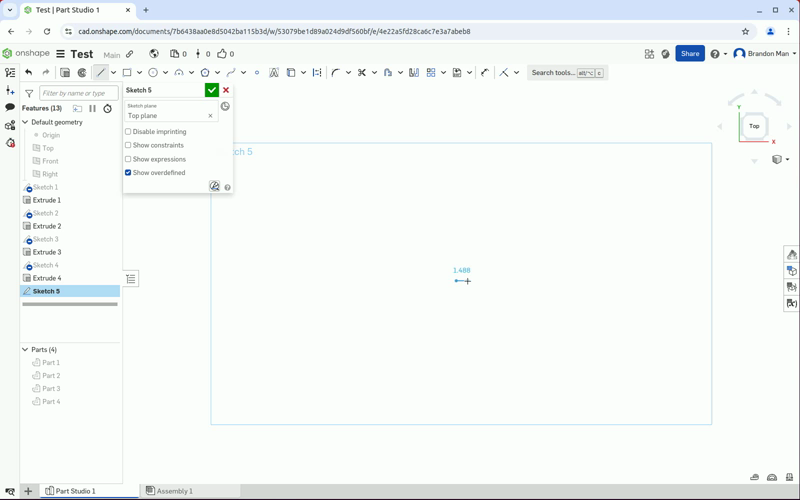
key_up(shift)
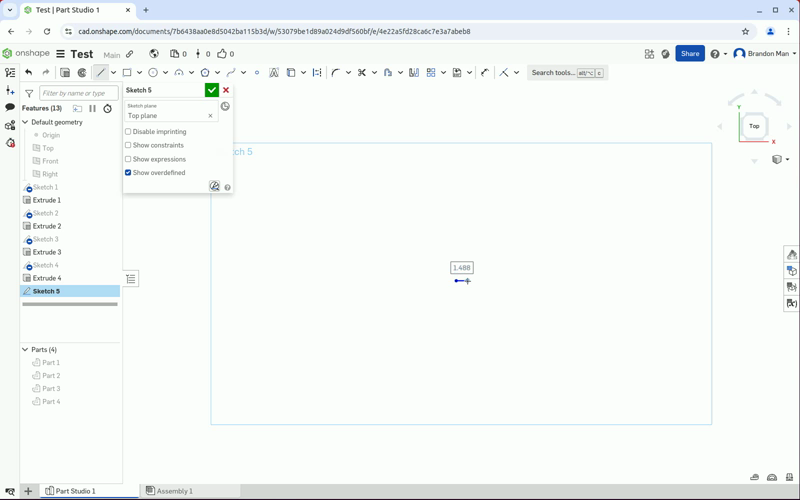
key_down(shift)
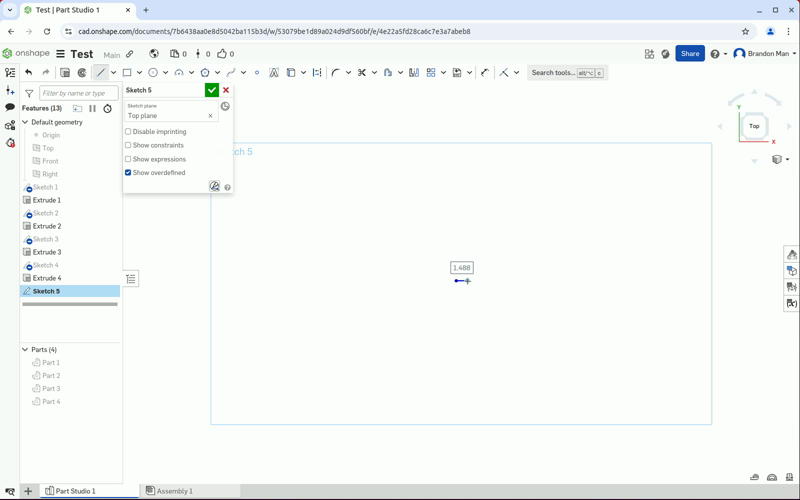
mouse_move(497, 280)
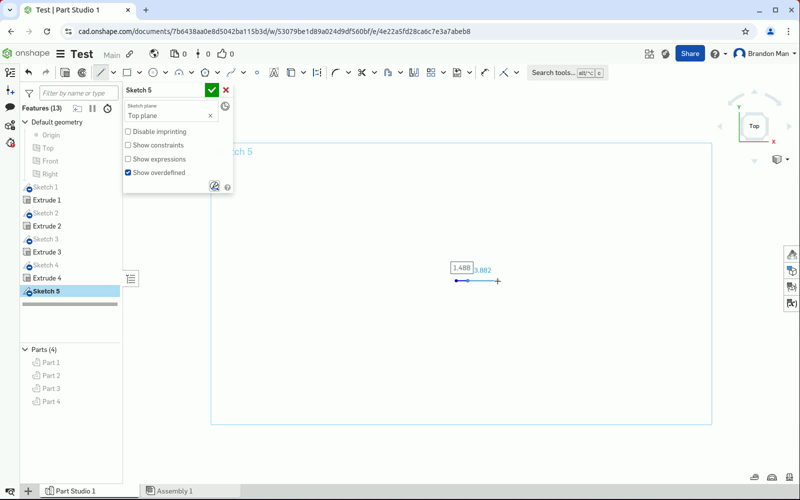
mouse_move(467, 279)
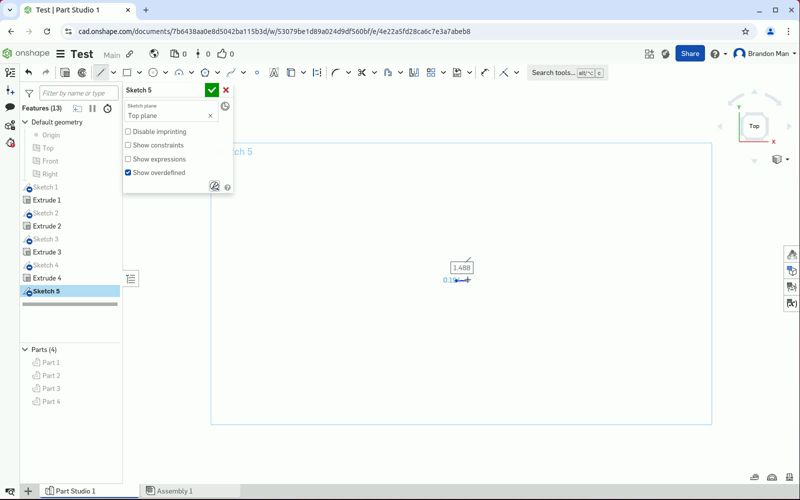
scroll(6)
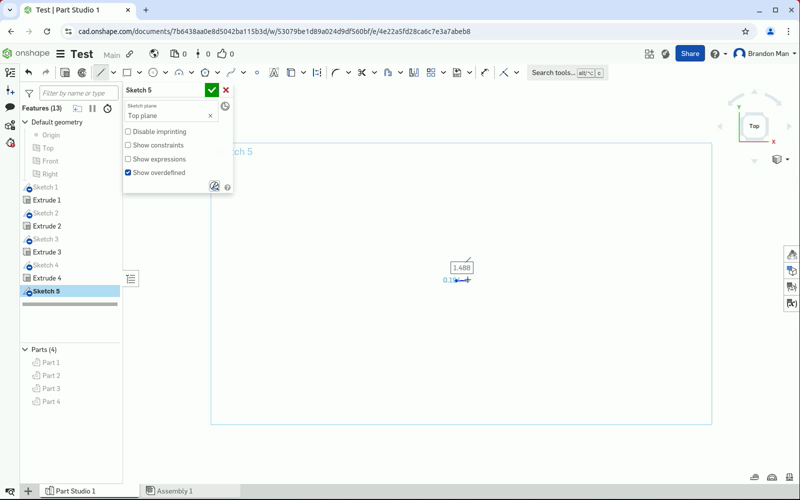
scroll(6)
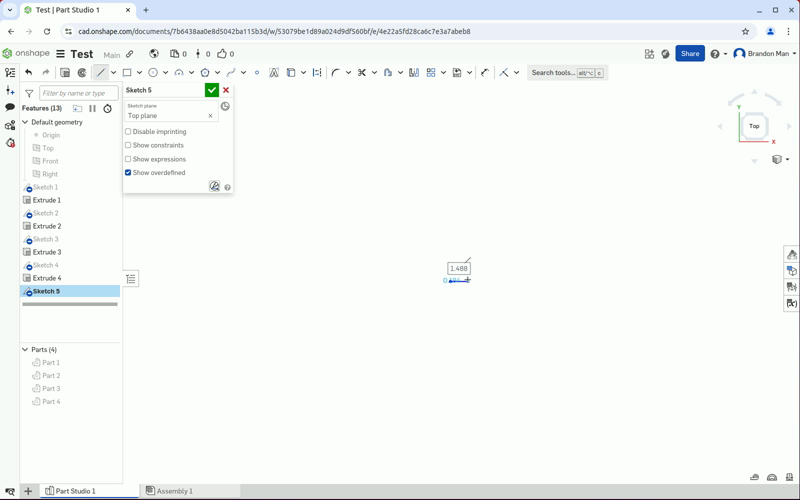
scroll(6)
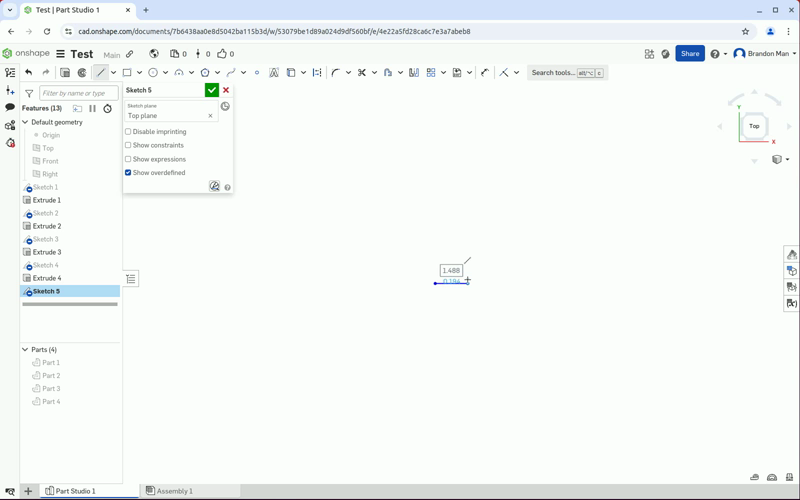
scroll(6)
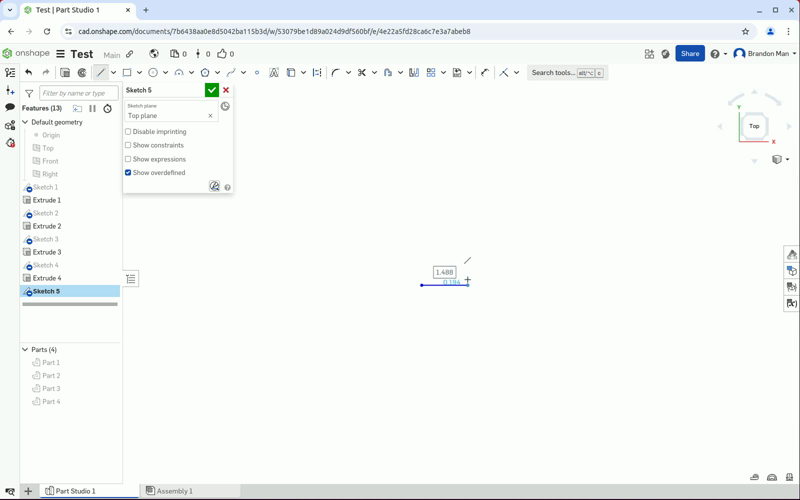
scroll(6)
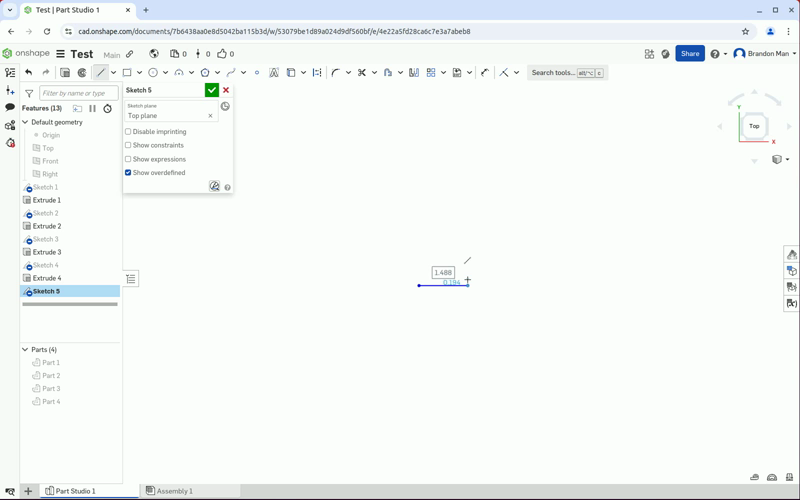
scroll(6)
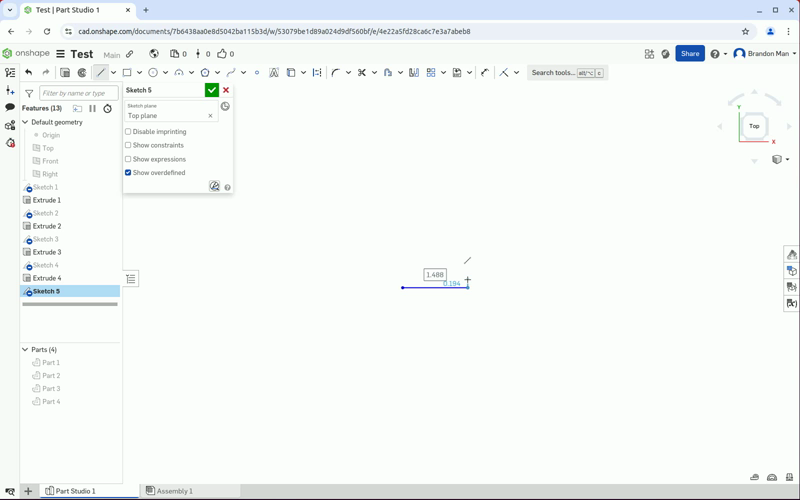
scroll(6)
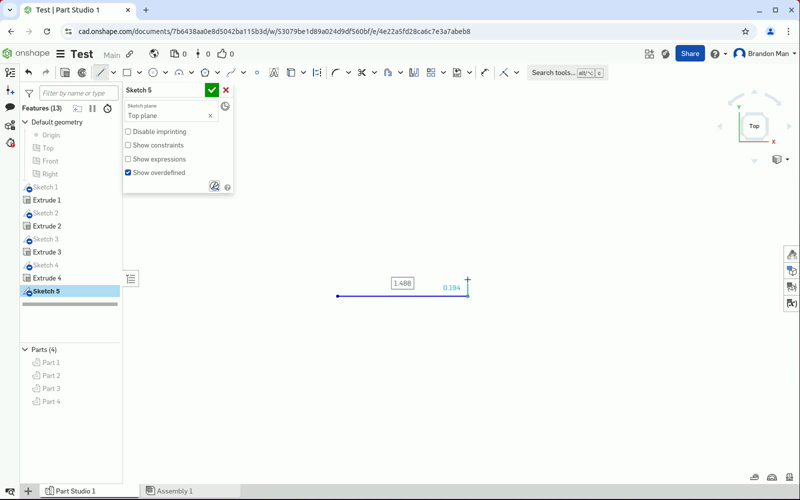
click(467, 279)
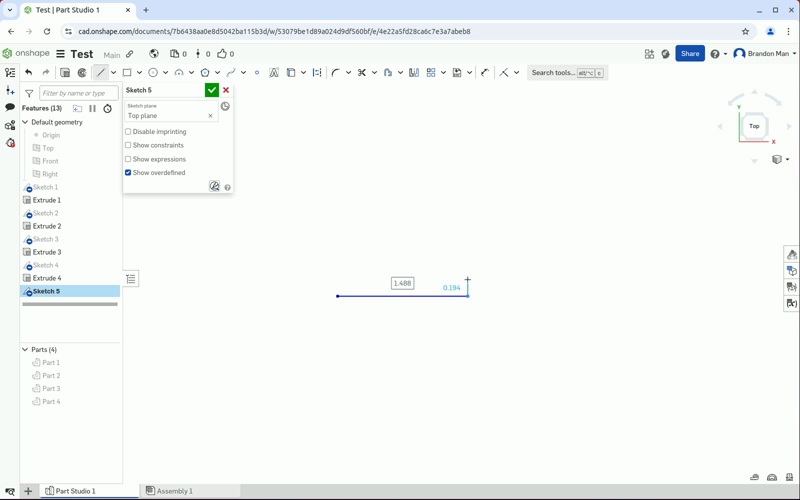
scroll(-6)
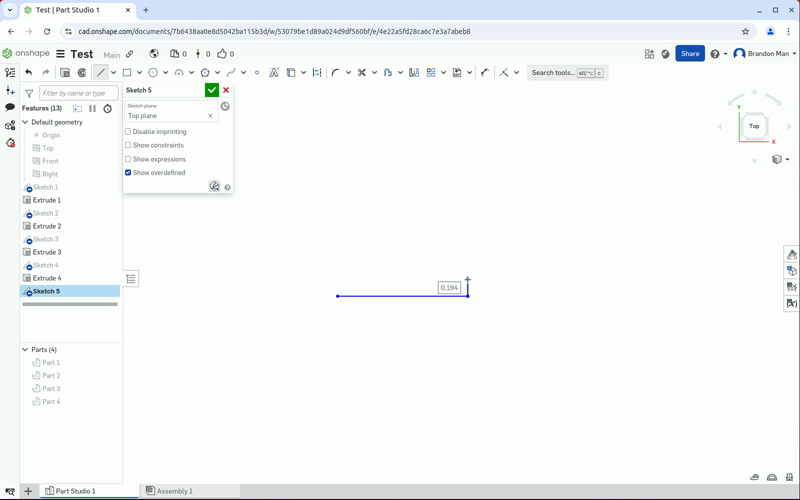
scroll(-6)
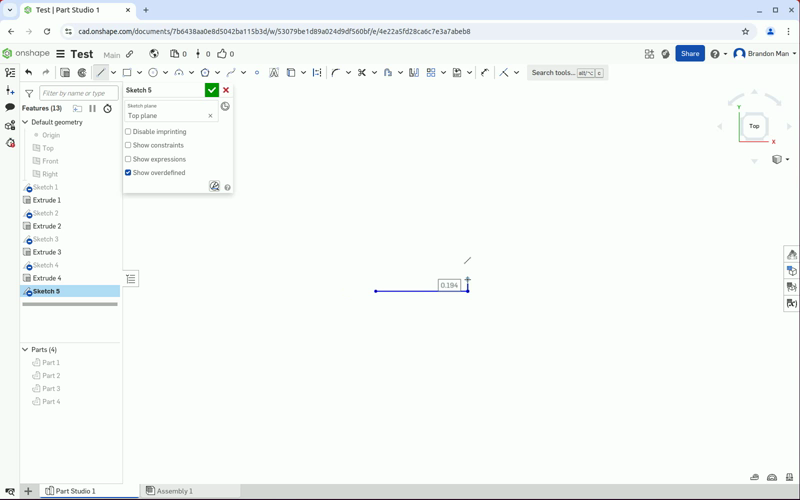
scroll(-6)
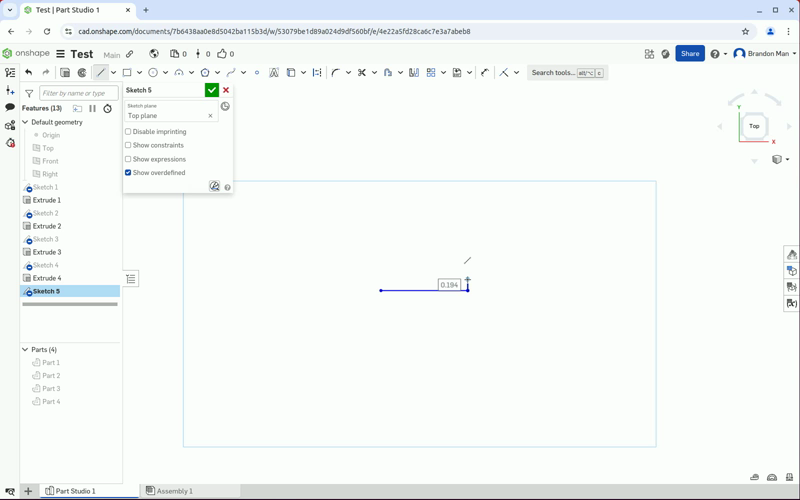
scroll(-6)
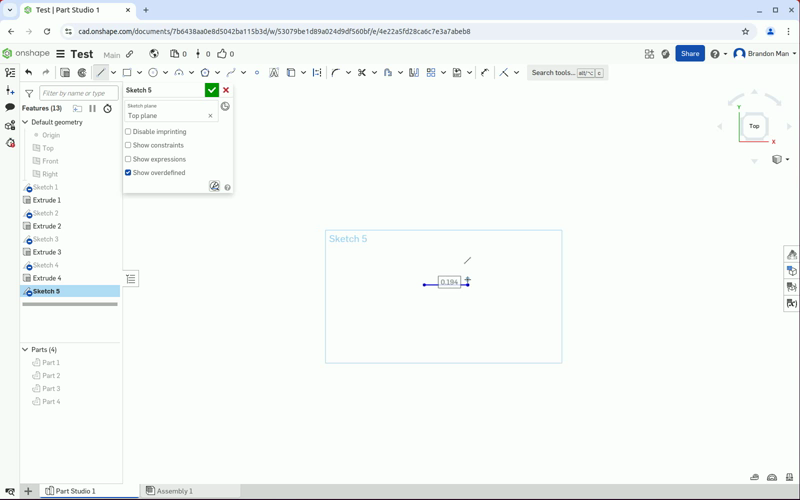
scroll(-6)
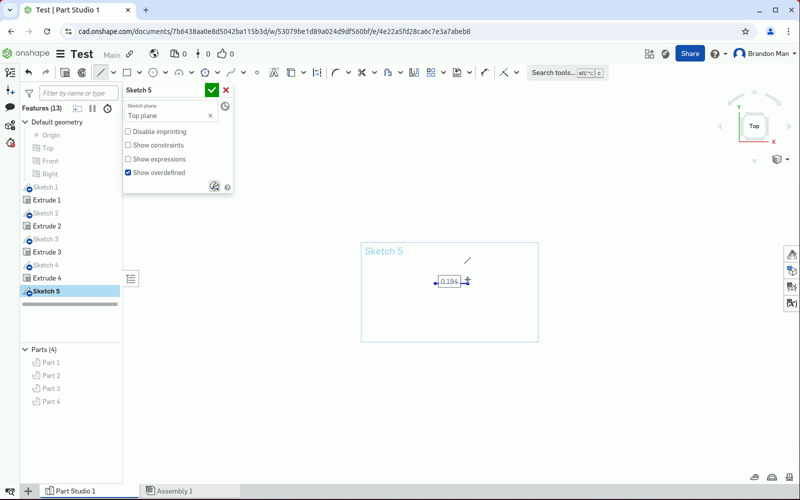
scroll(-6)
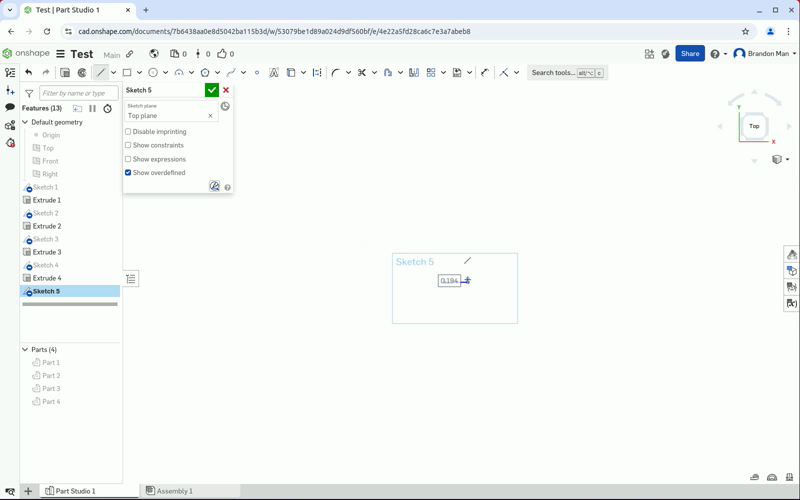
scroll(-6)
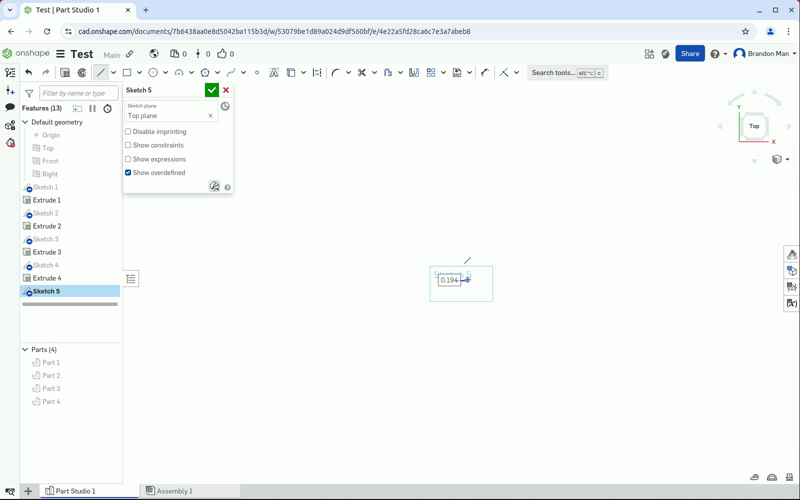
key_up(shift)
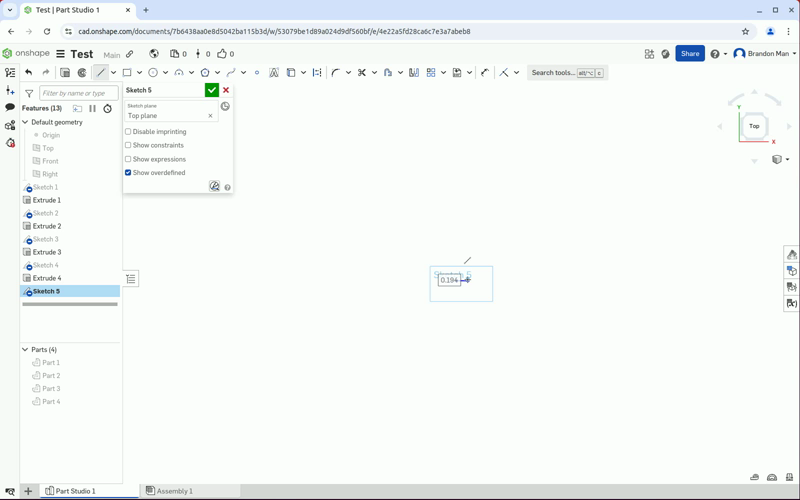
key_down(shift)
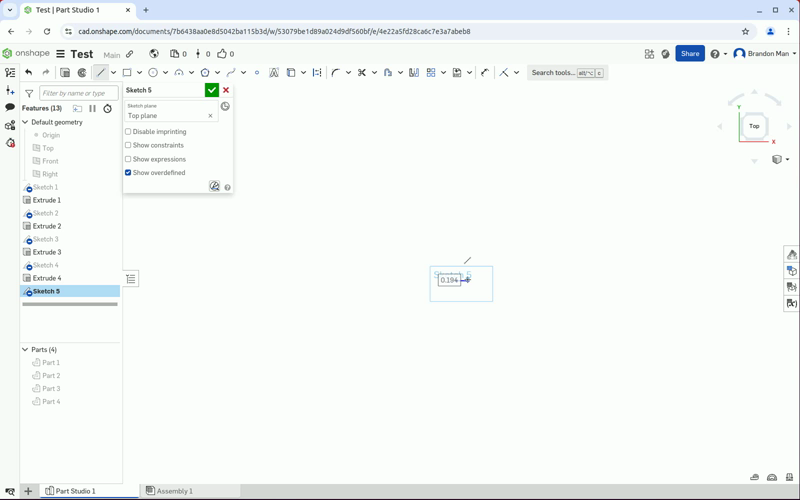
mouse_move(497, 279)
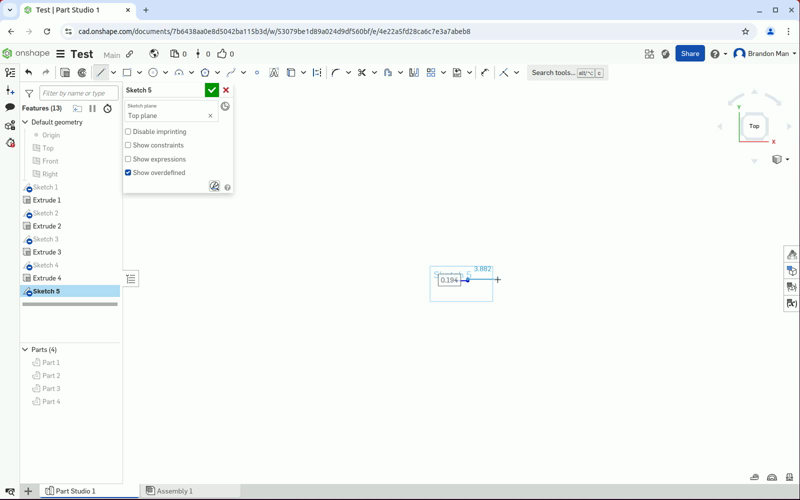
mouse_move(465, 279)
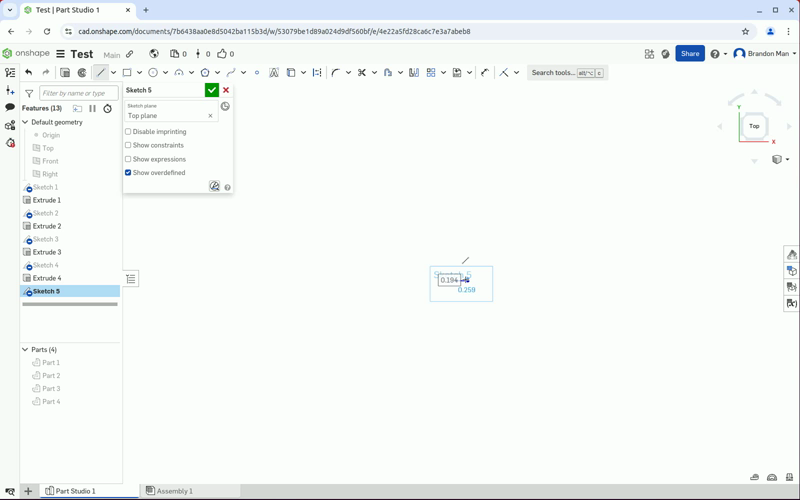
scroll(6)
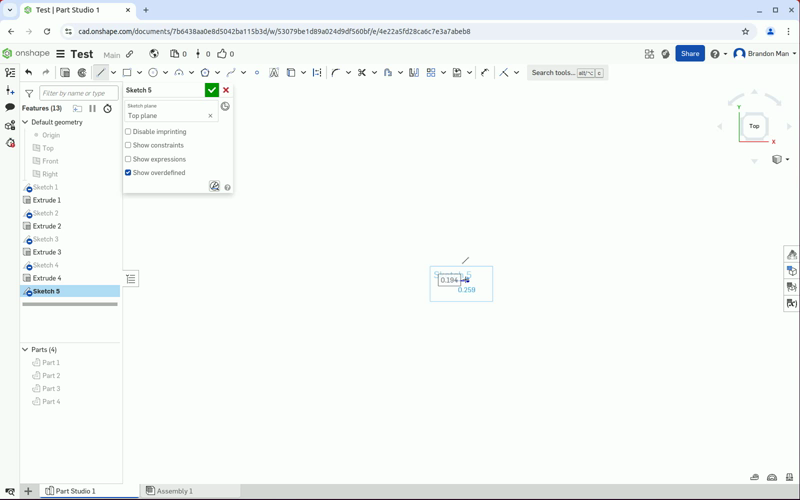
scroll(6)
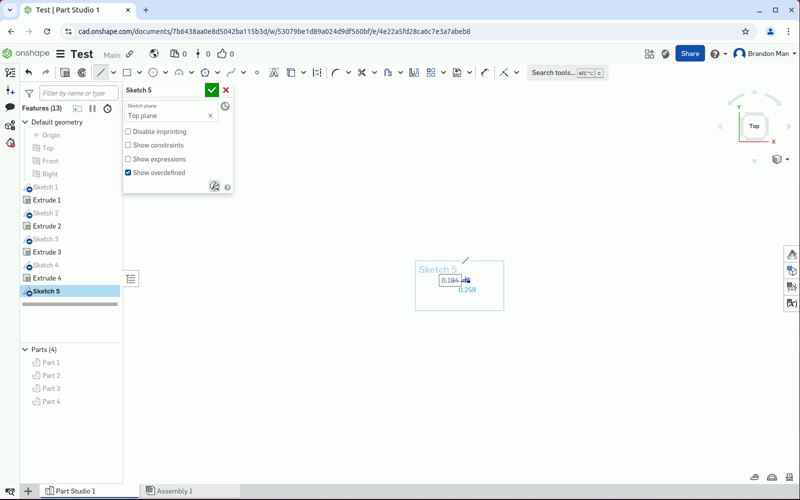
scroll(6)
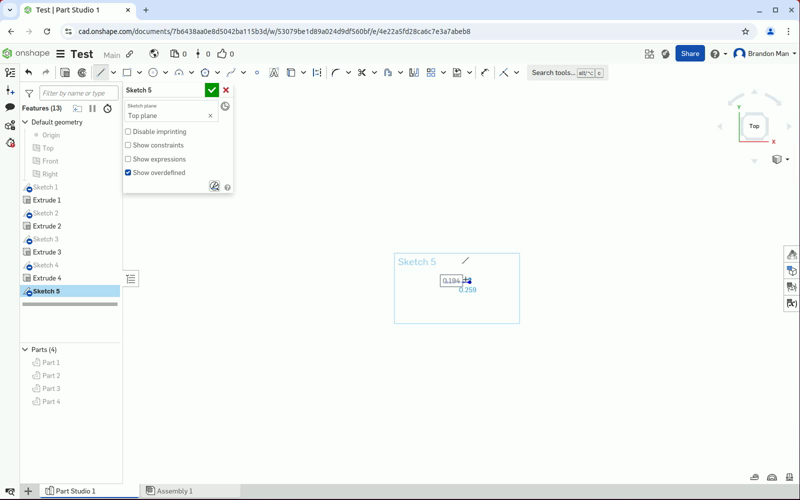
scroll(6)
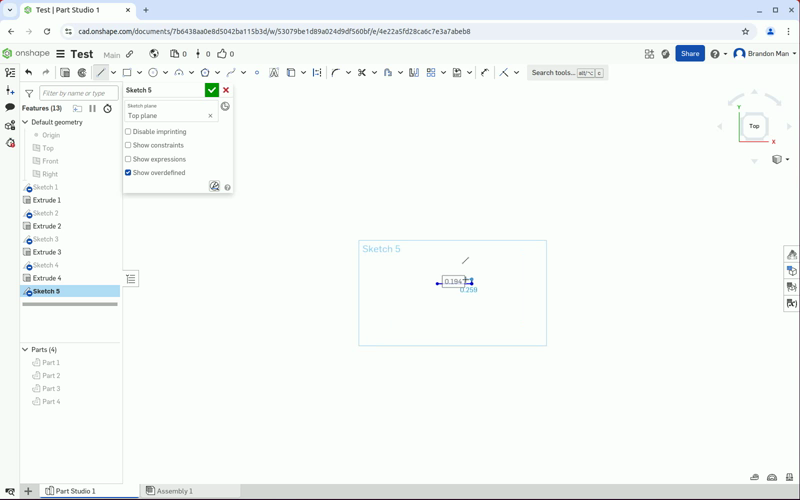
scroll(6)
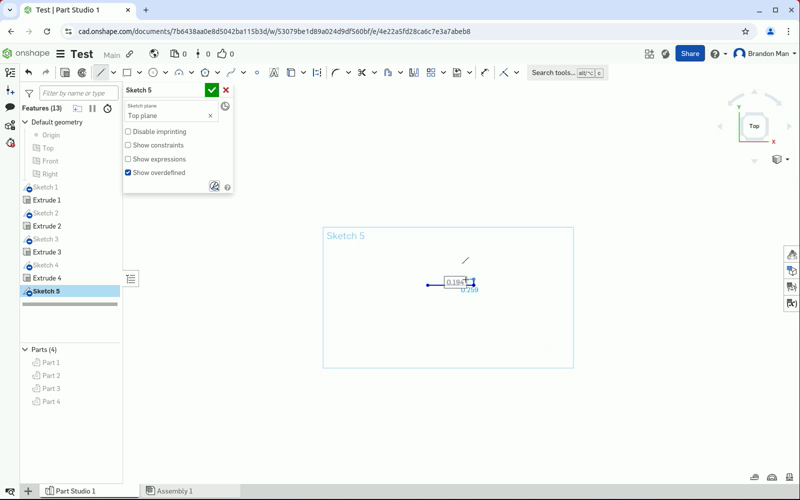
scroll(6)
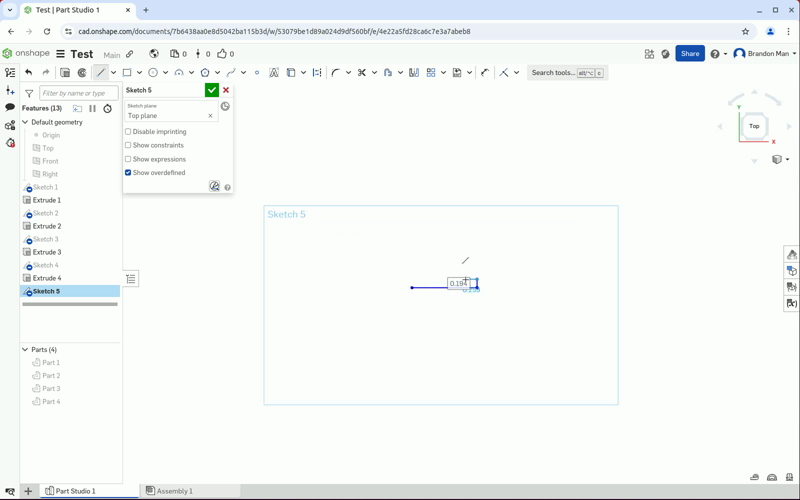
scroll(6)
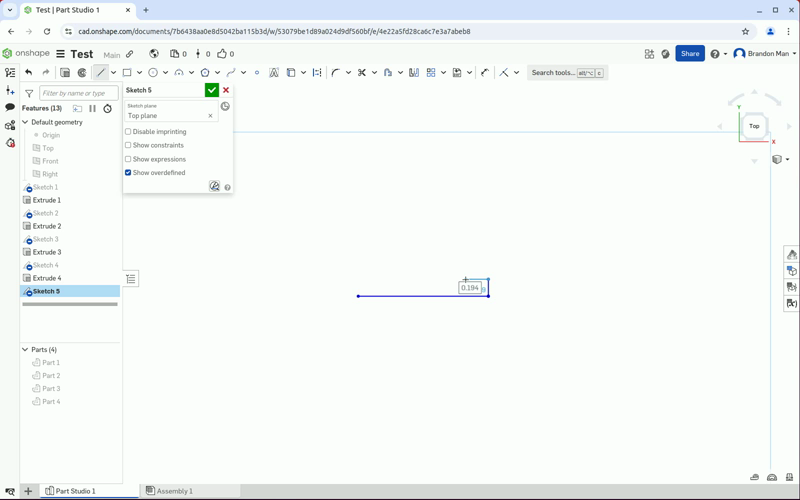
click(465, 279)
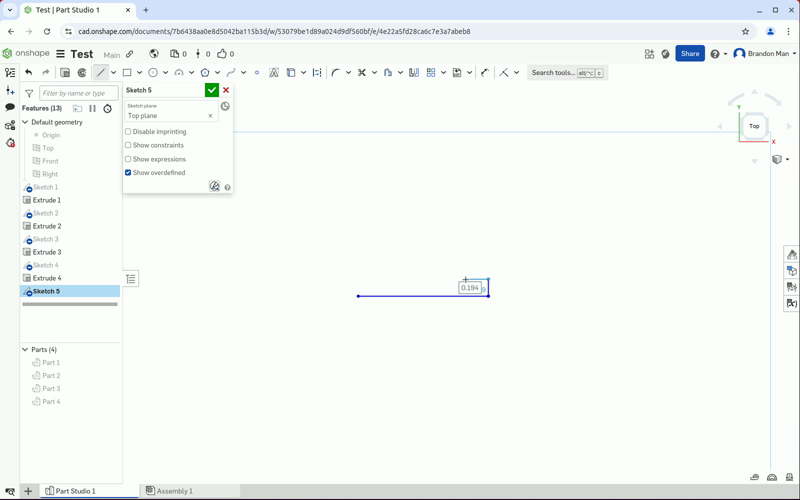
scroll(-6)
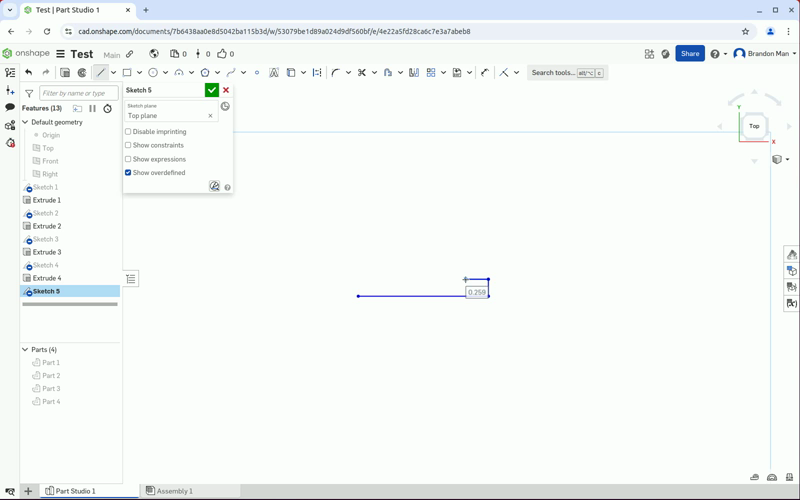
scroll(-6)
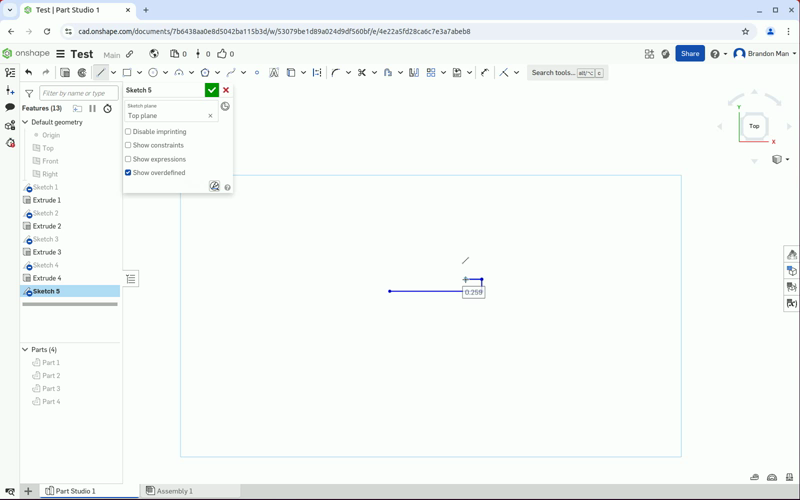
scroll(-6)
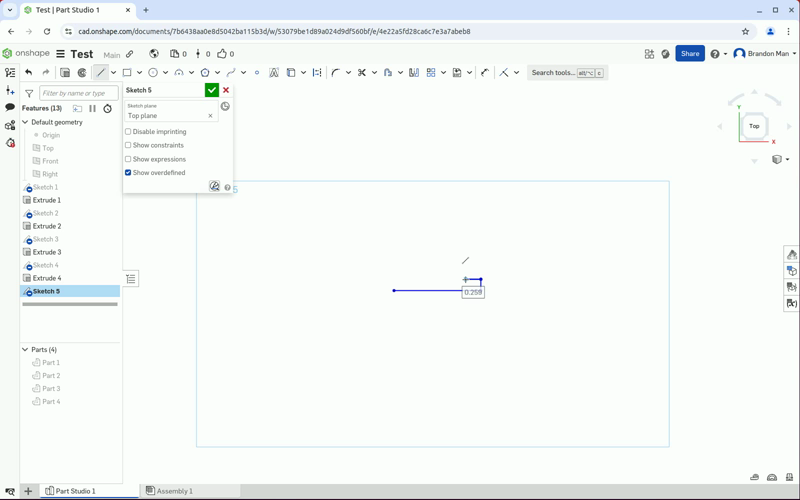
scroll(-6)
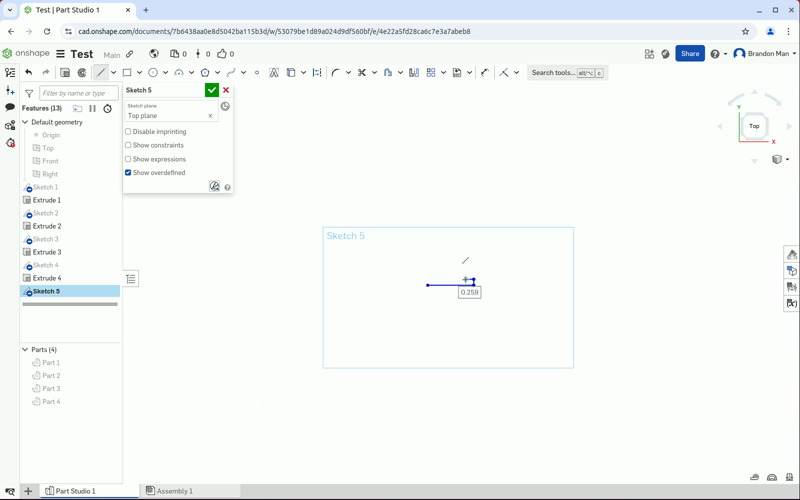
scroll(-6)
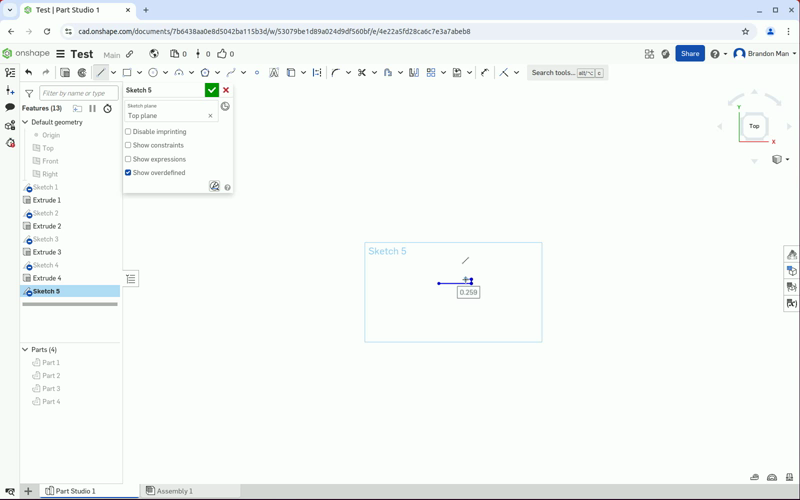
scroll(-6)
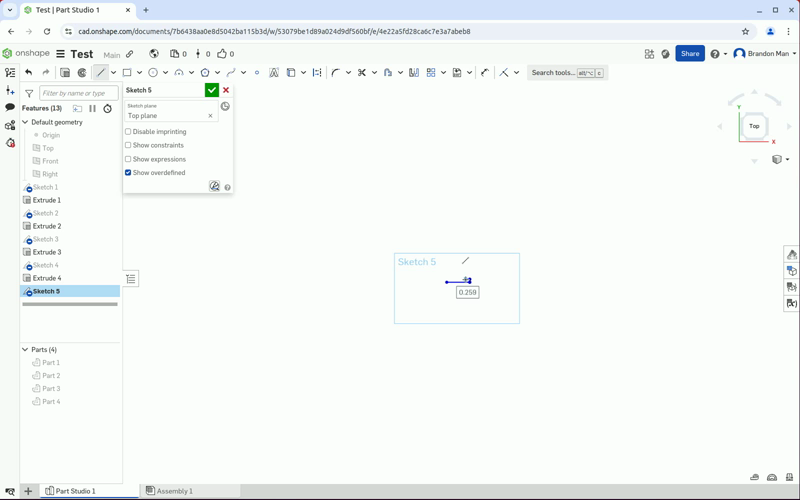
scroll(-6)
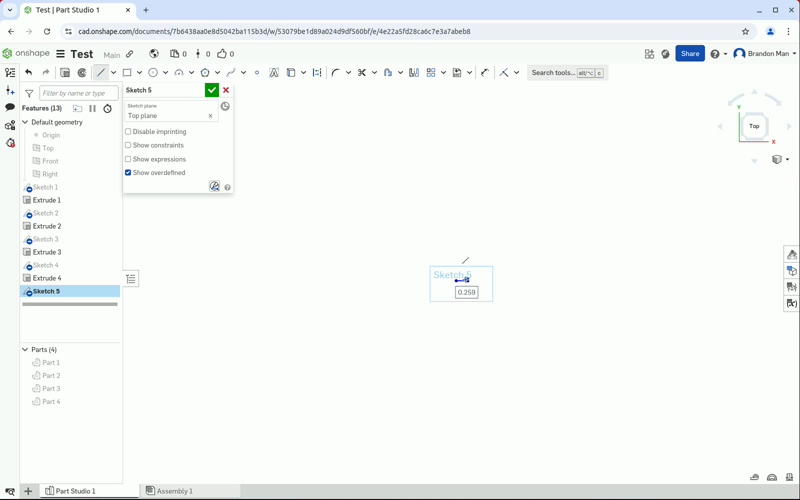
key_up(shift)
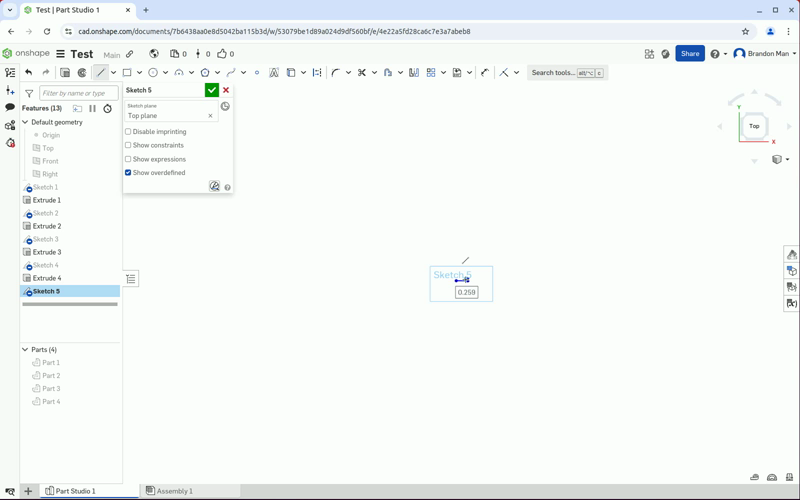
key_down(shift)
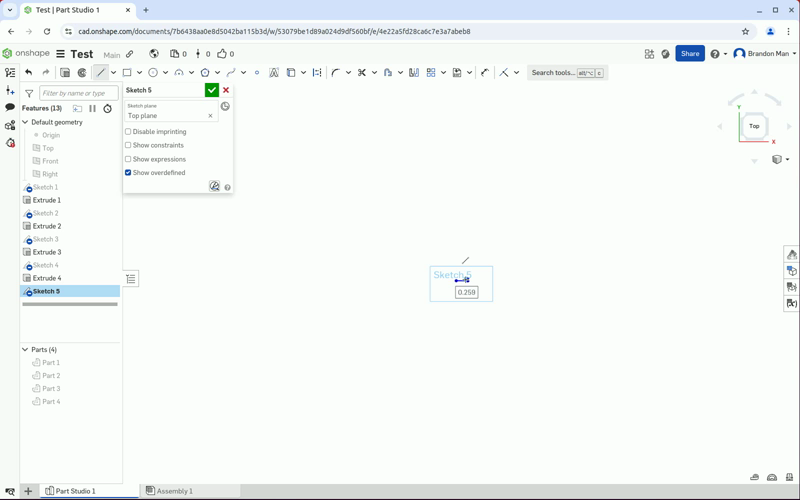
mouse_move(495, 279)
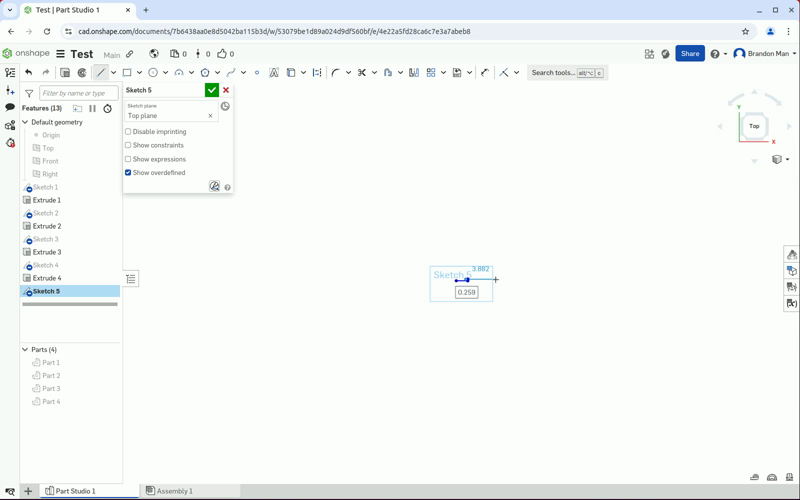
mouse_move(458, 279)
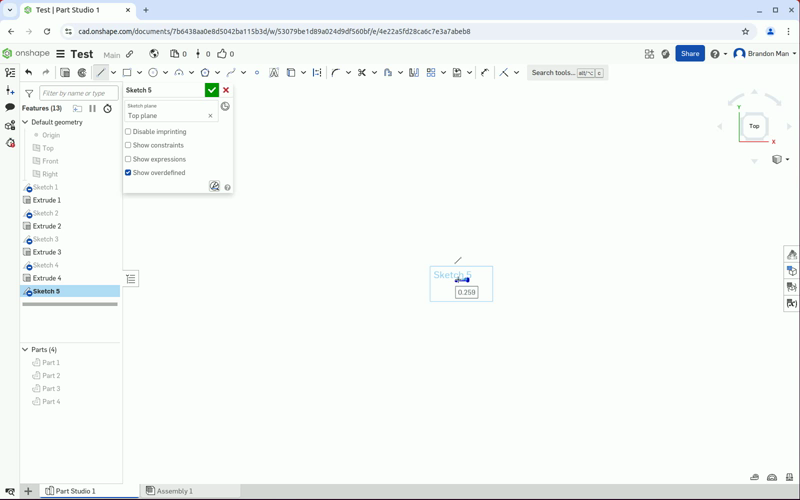
scroll(6)
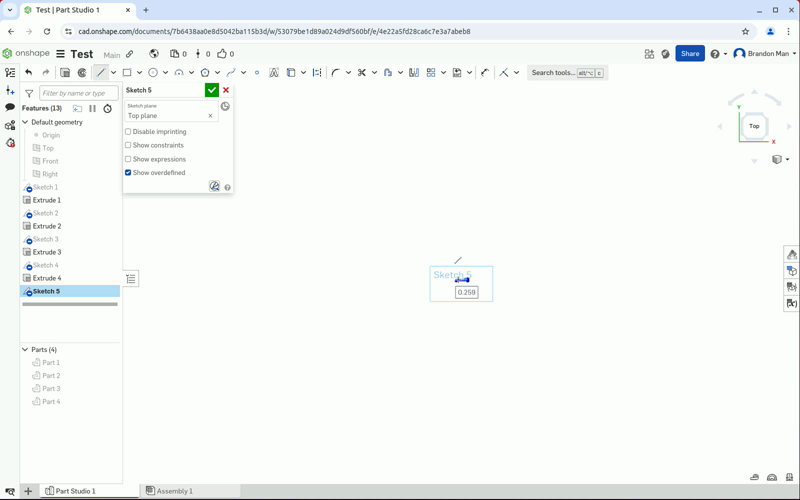
scroll(6)
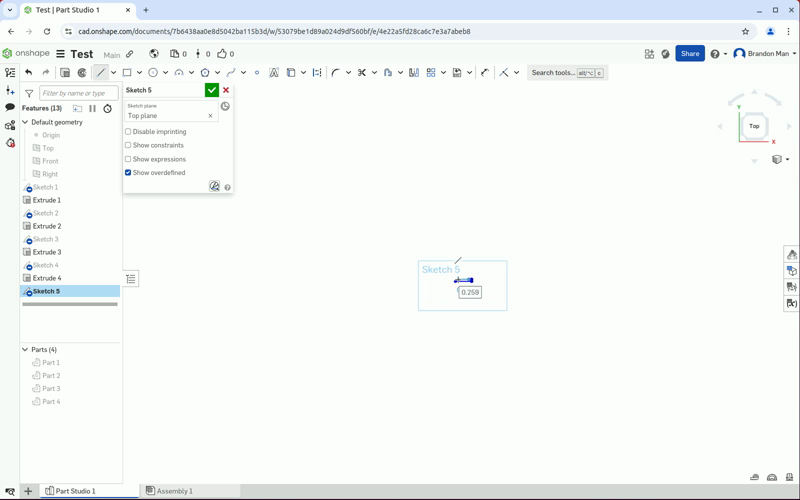
scroll(6)
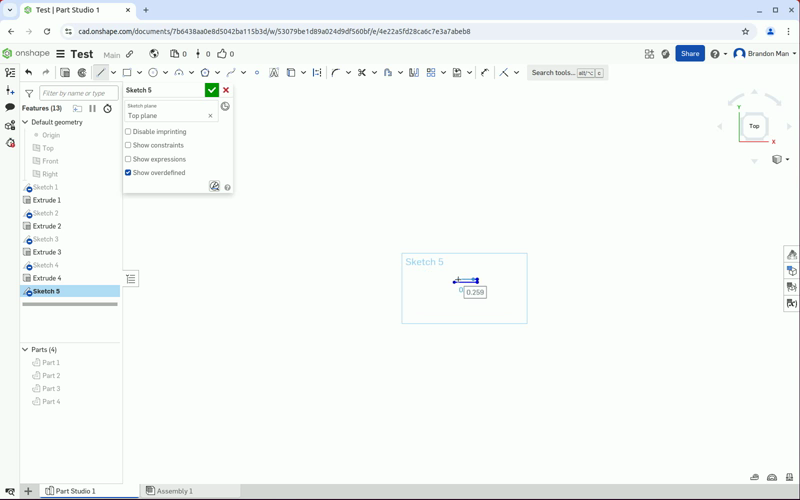
scroll(6)
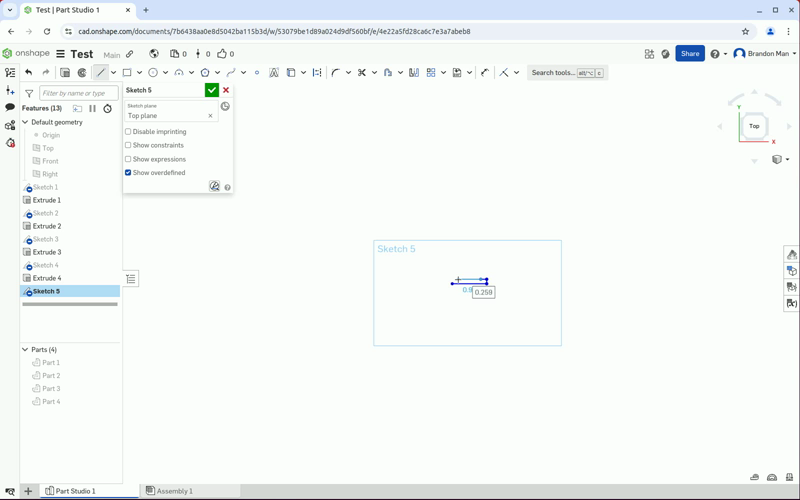
scroll(6)
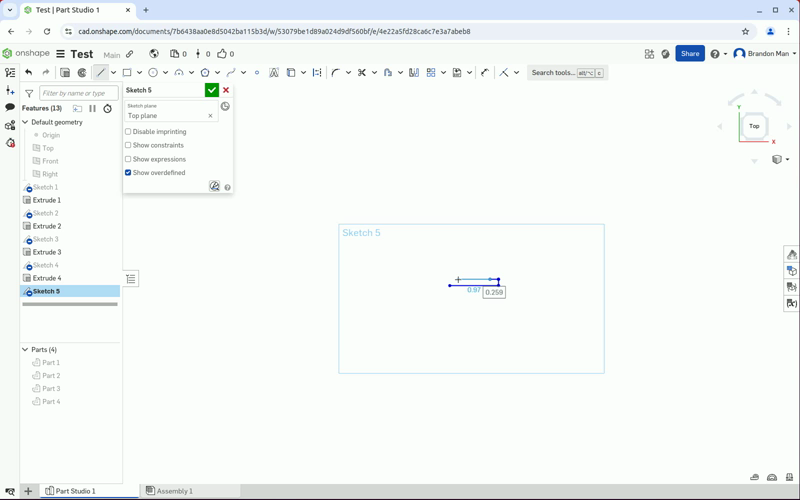
scroll(6)
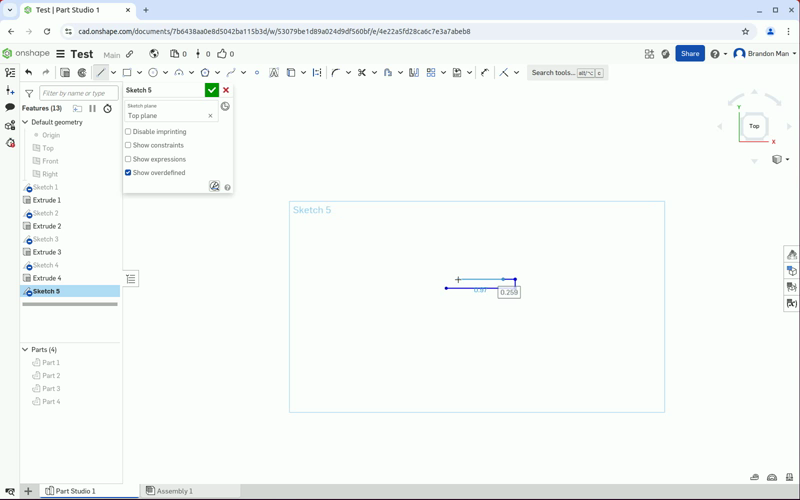
scroll(6)
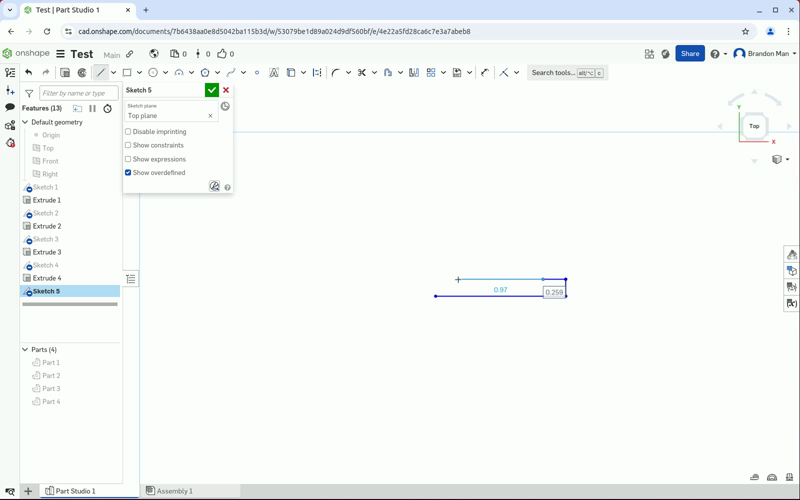
click(458, 279)
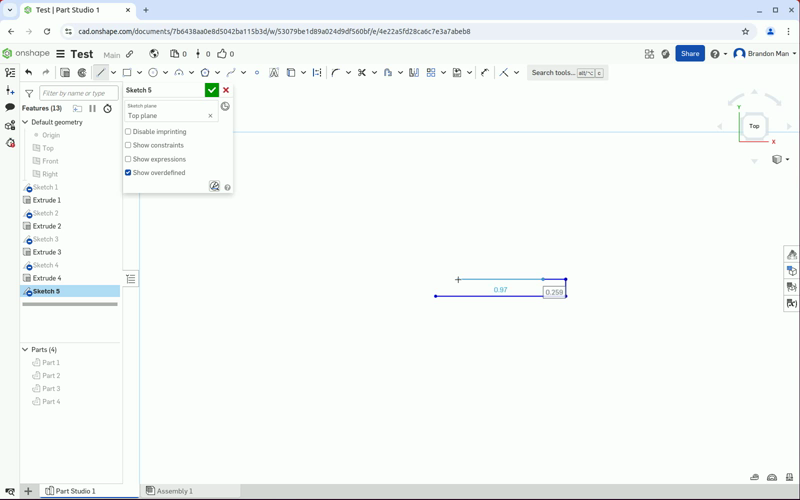
scroll(-6)
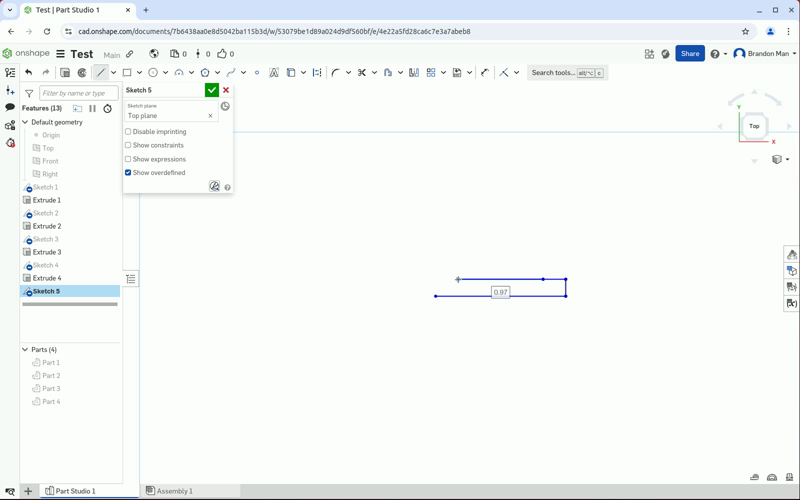
scroll(-6)
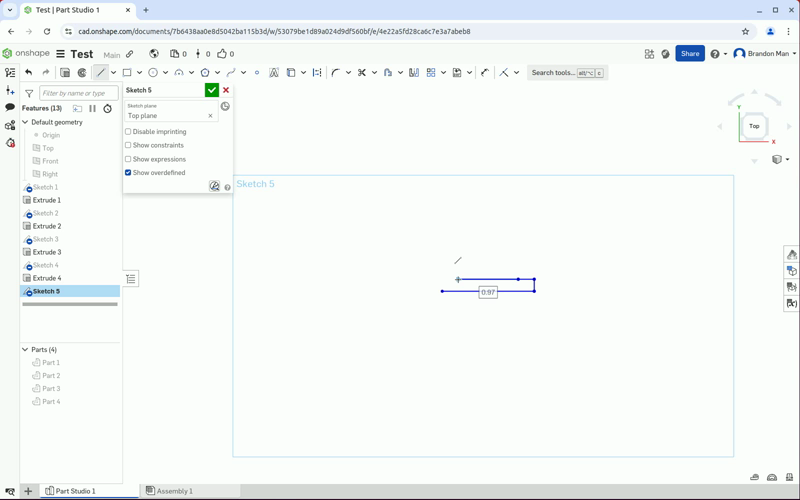
scroll(-6)
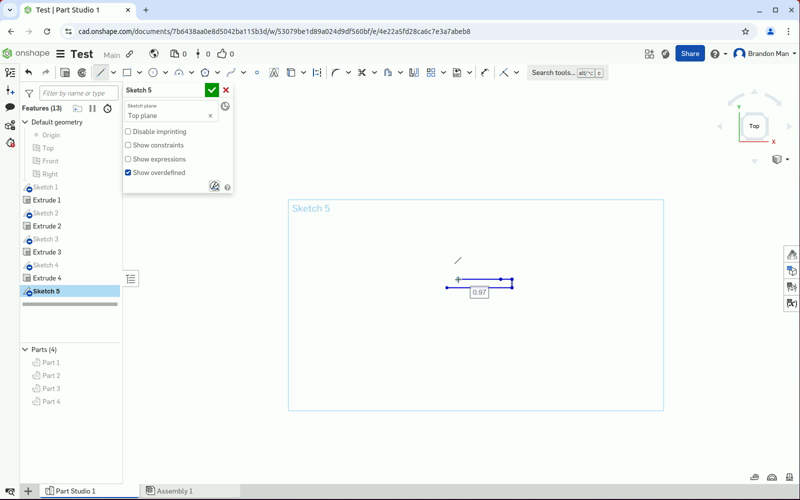
scroll(-6)
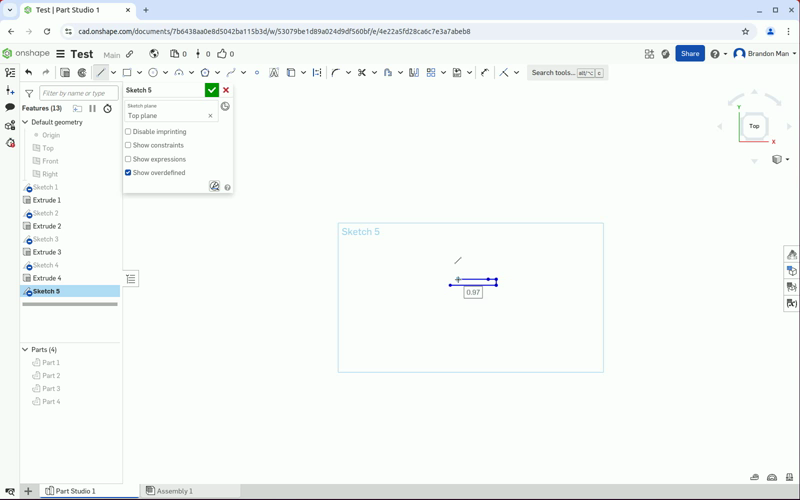
scroll(-6)
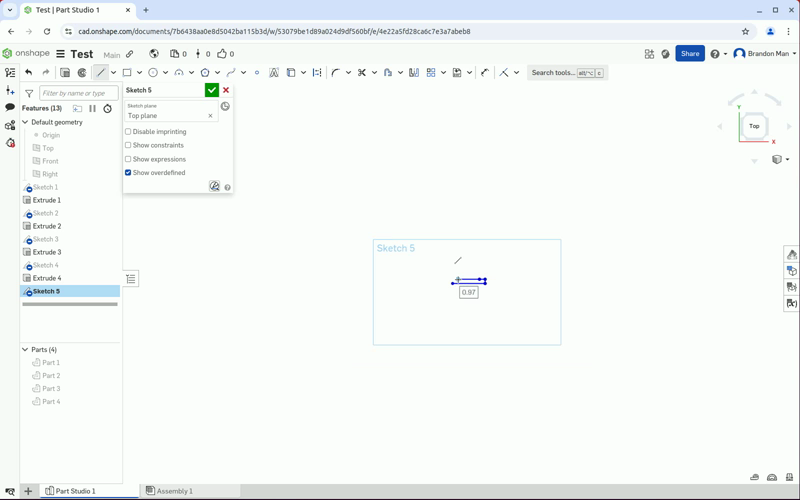
scroll(-6)
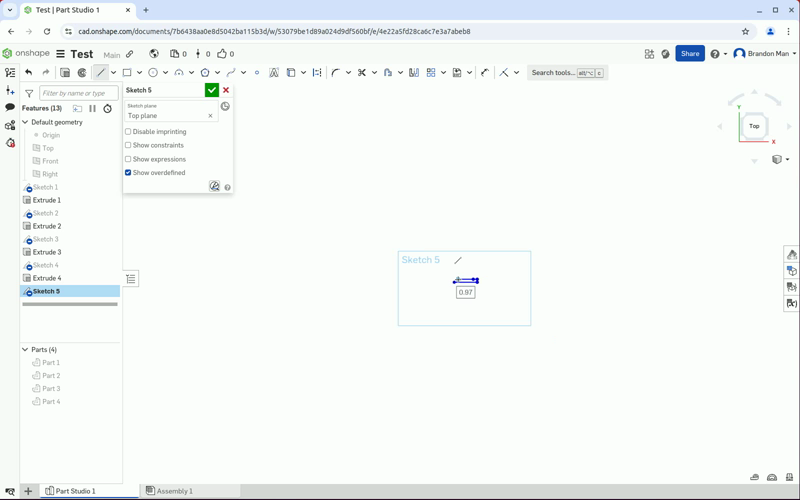
scroll(-6)
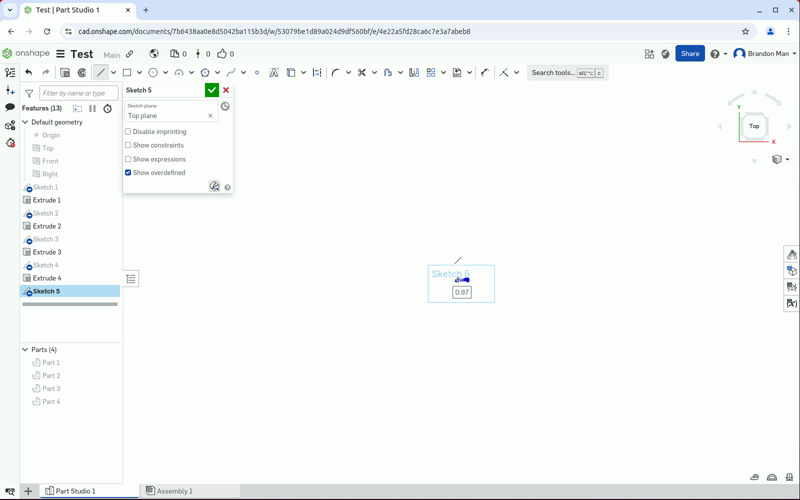
key_up(shift)
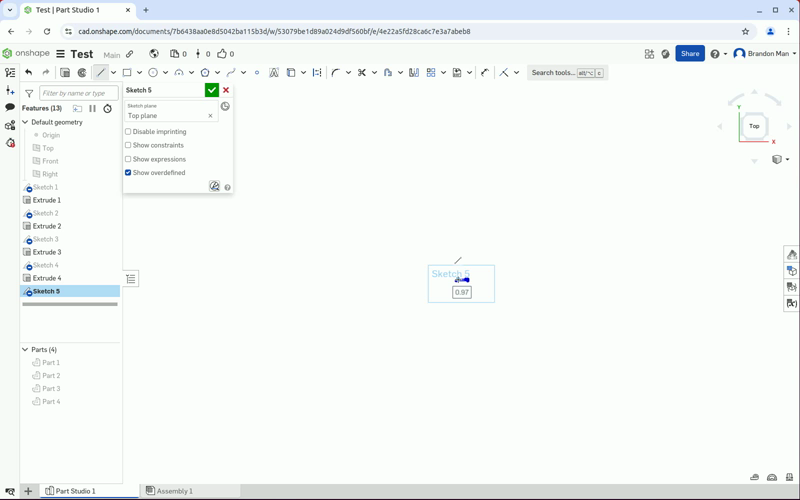
key_down(shift)
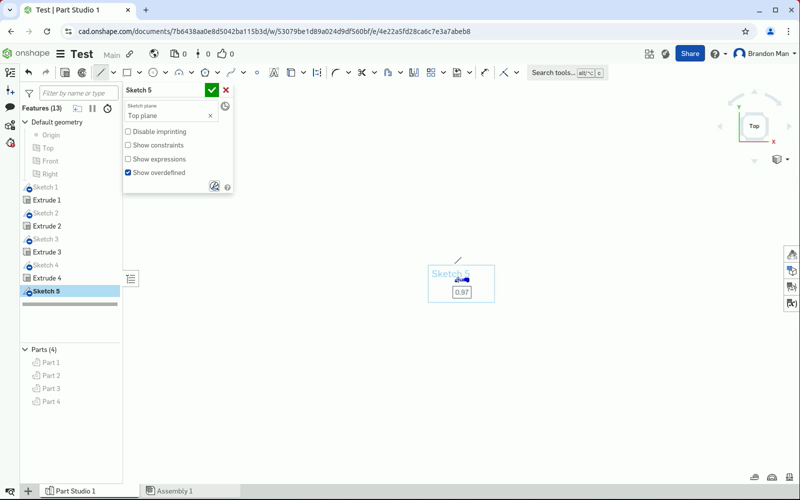
mouse_move(488, 279)
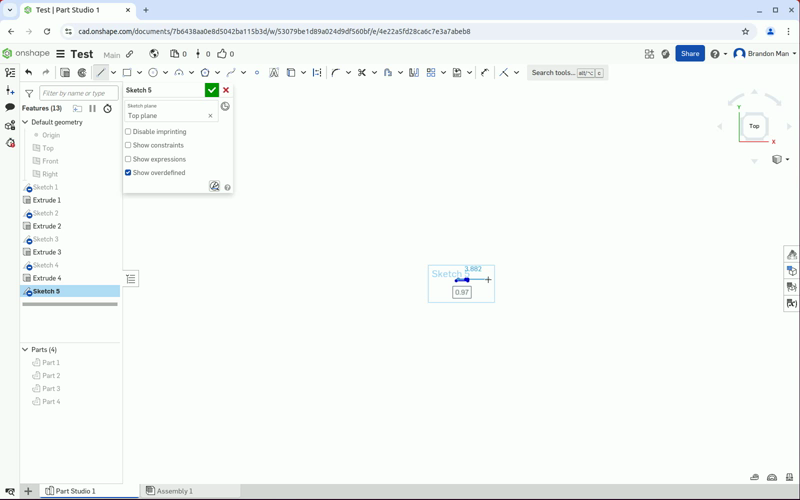
mouse_move(456, 279)
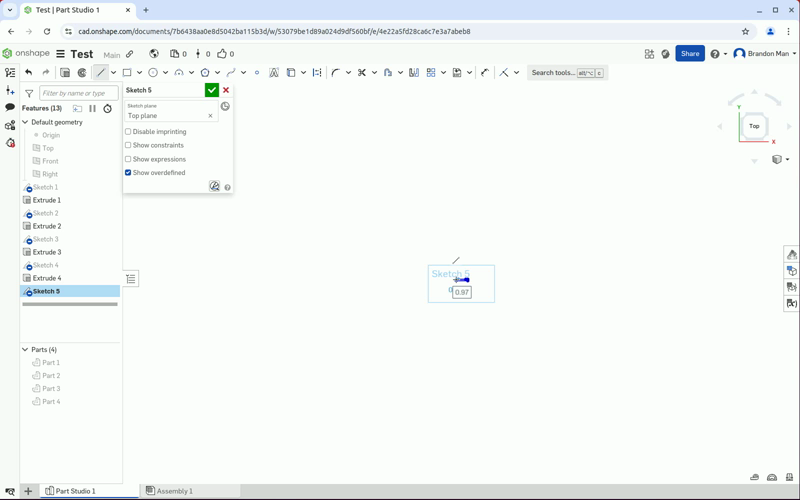
scroll(6)
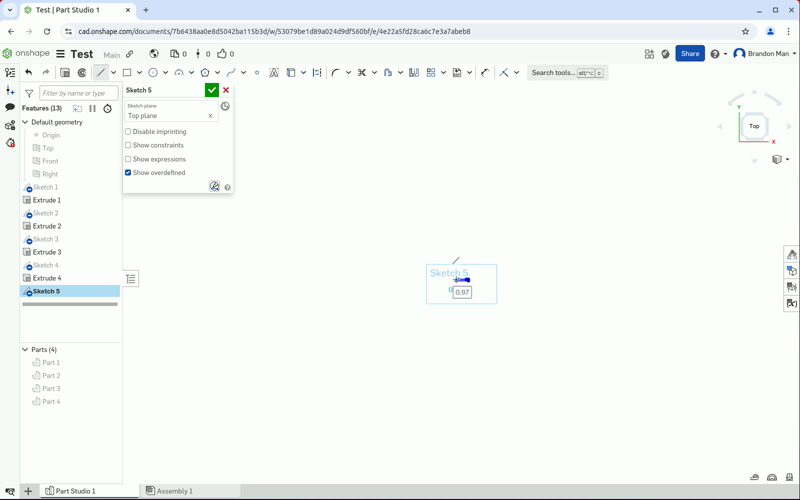
scroll(6)
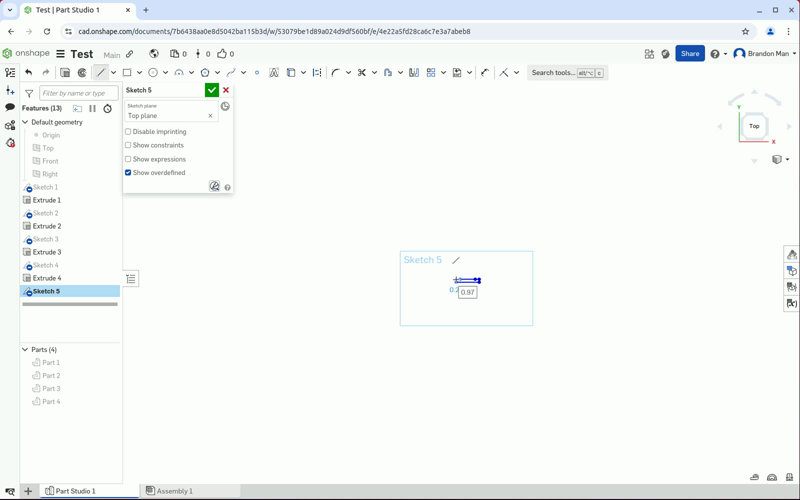
scroll(6)
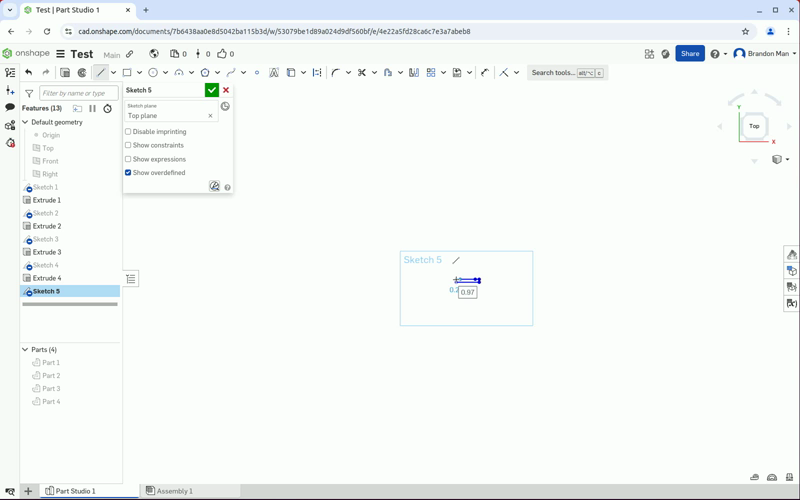
scroll(6)
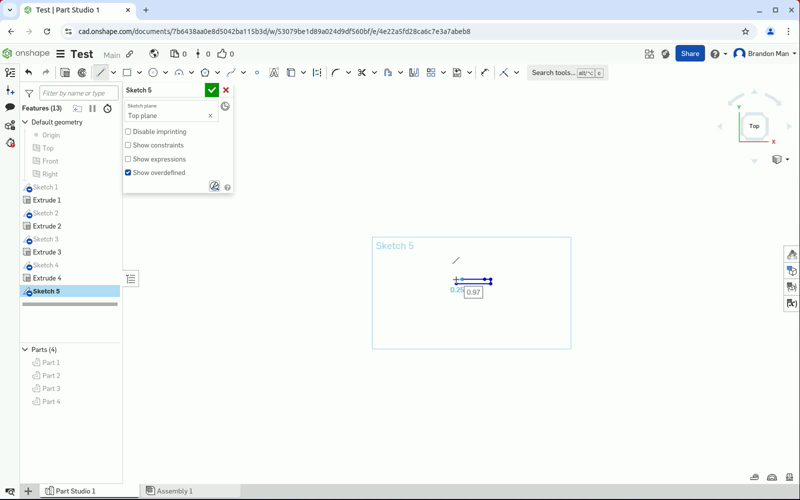
scroll(6)
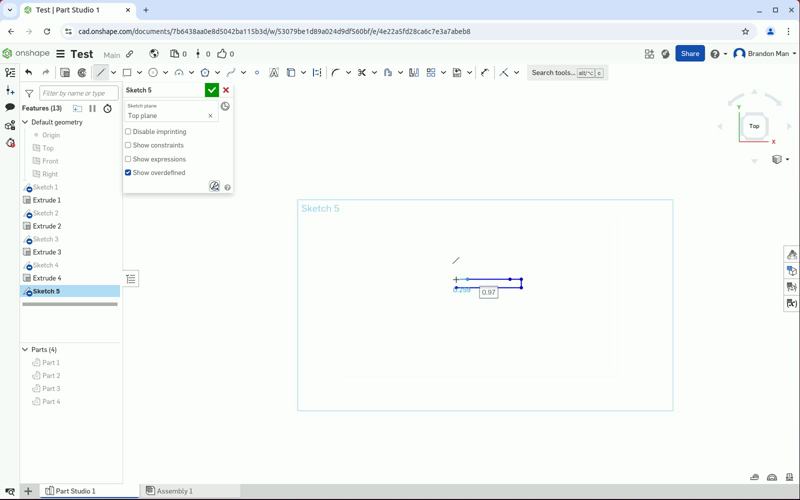
scroll(6)
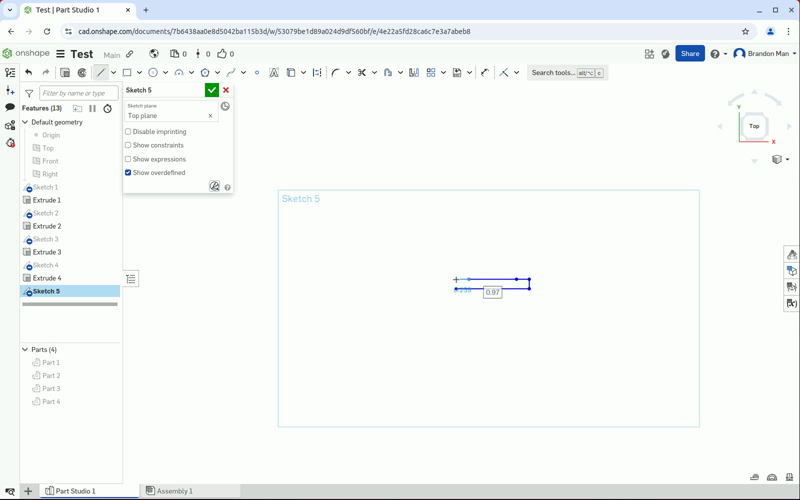
scroll(6)
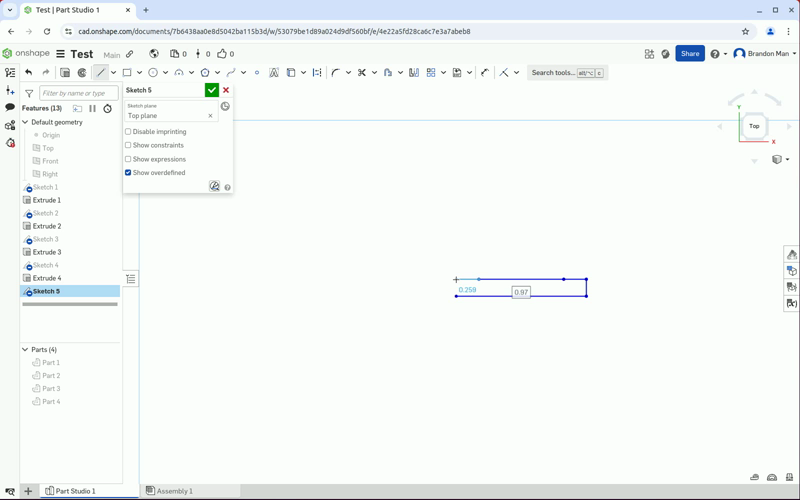
click(456, 279)
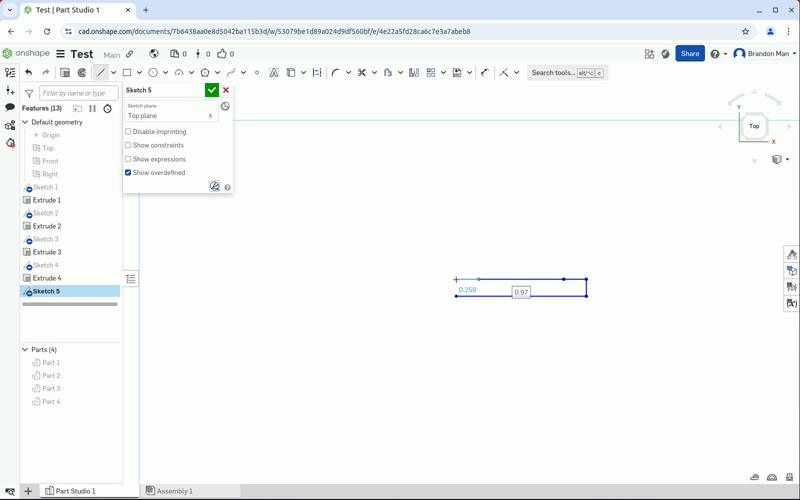
scroll(-6)
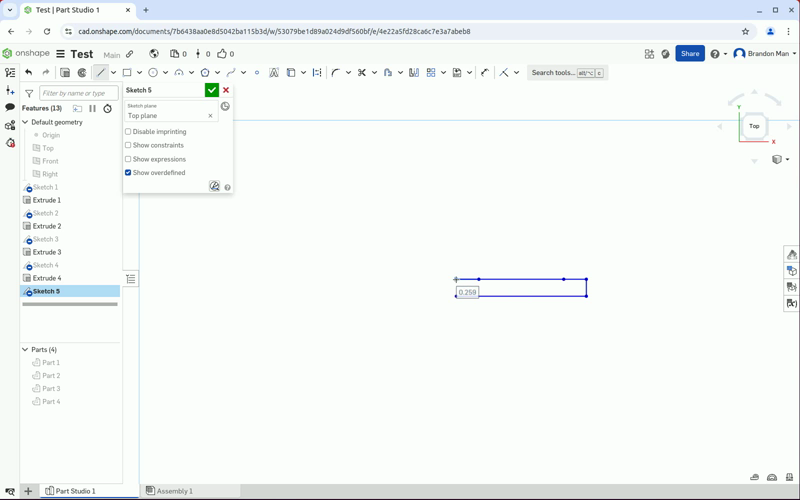
scroll(-6)
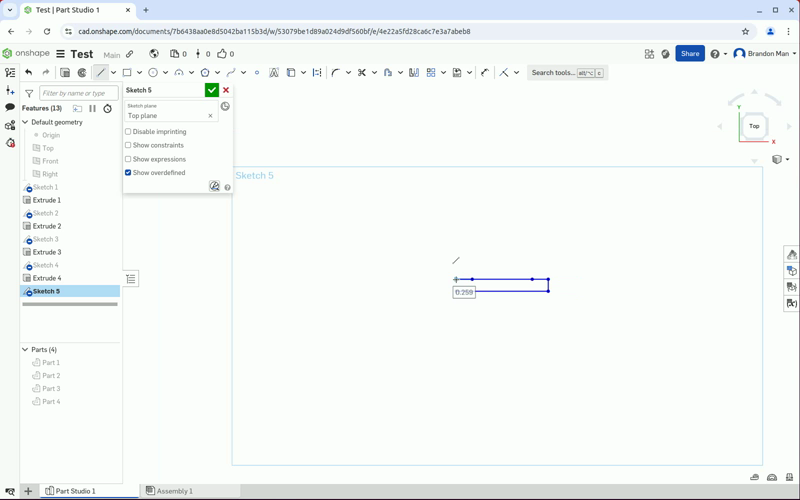
scroll(-6)
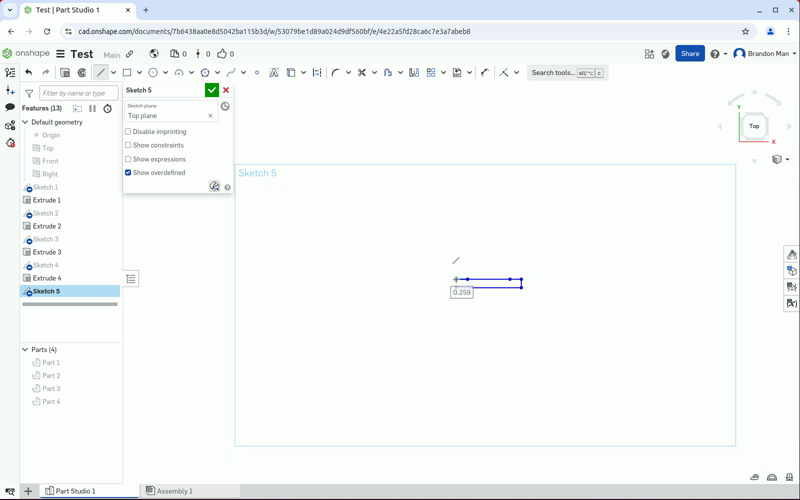
scroll(-6)
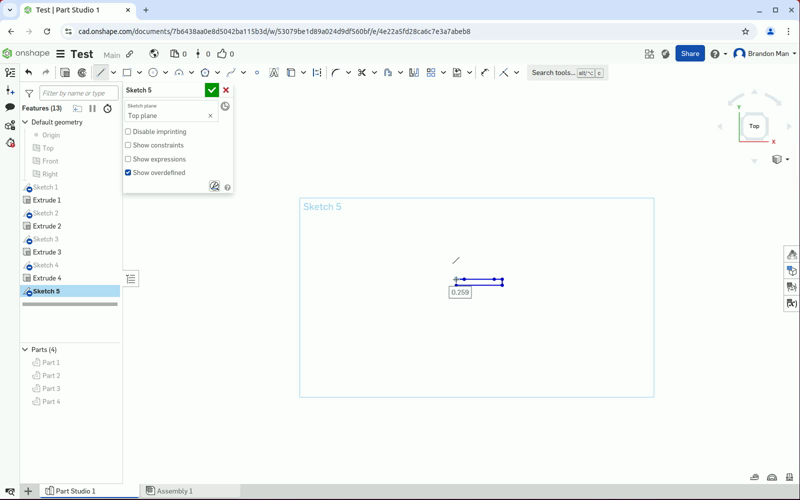
scroll(-6)
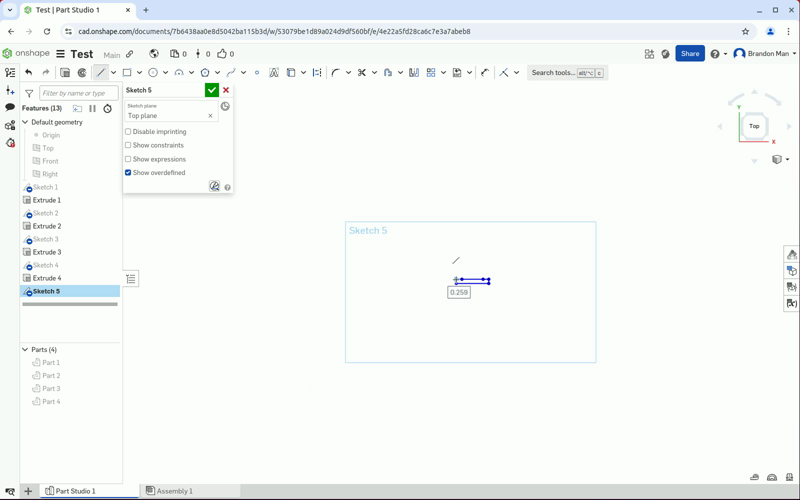
scroll(-6)
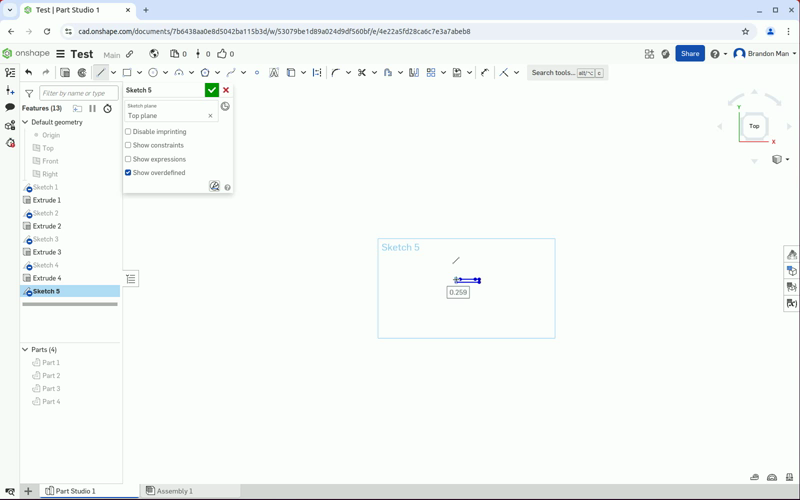
scroll(-6)
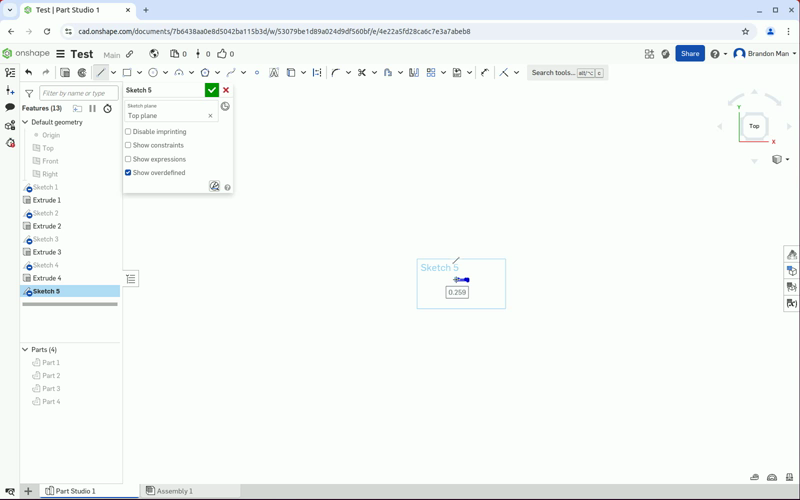
key_up(shift)
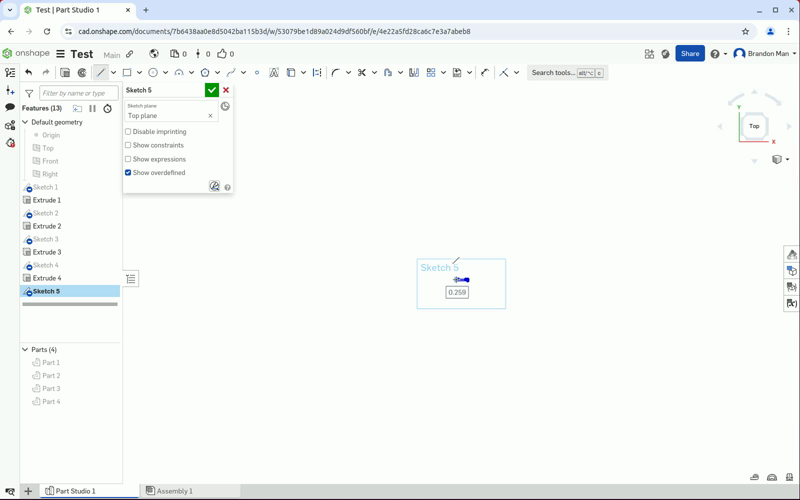
mouse_move(486, 279)
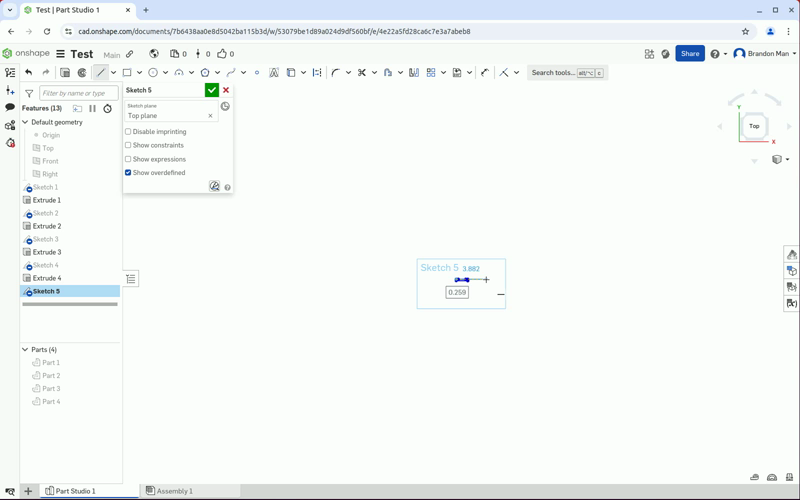
key_down(shift)
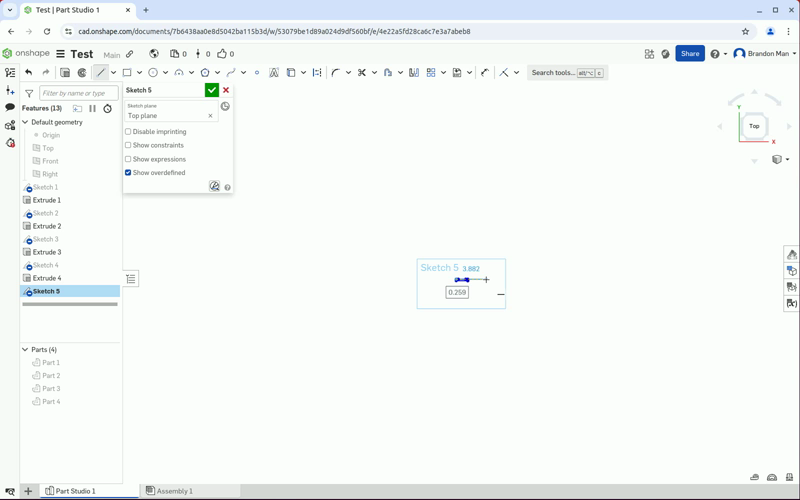
mouse_move(456, 280)
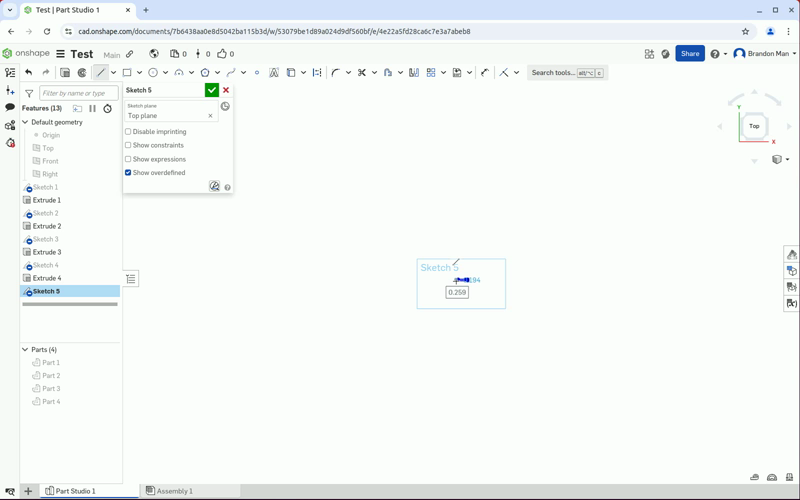
scroll(6)
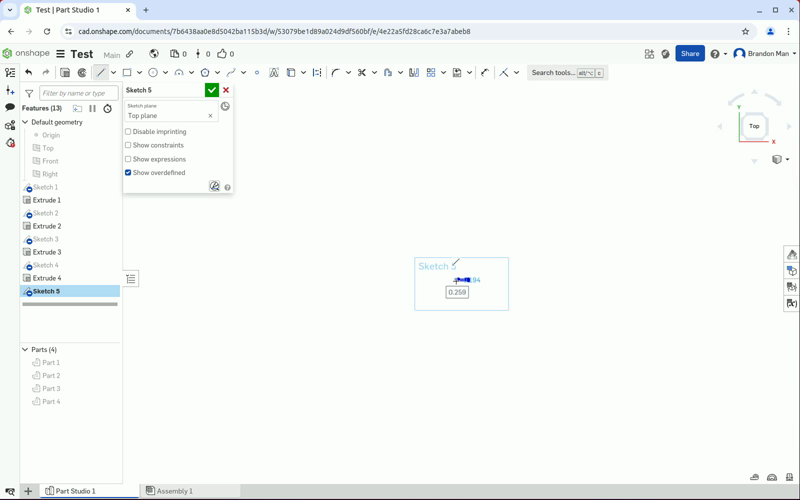
scroll(6)
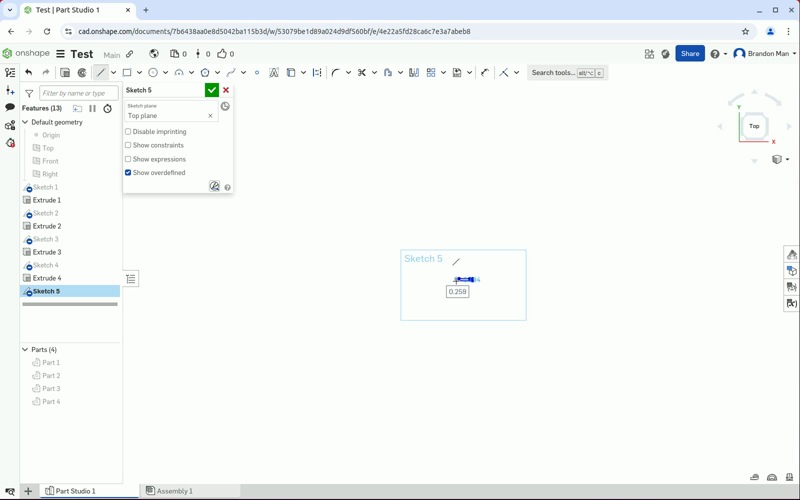
scroll(6)
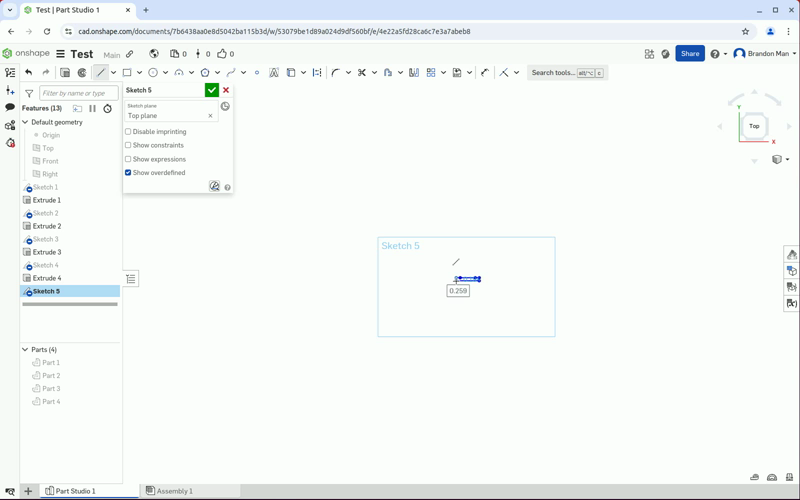
scroll(6)
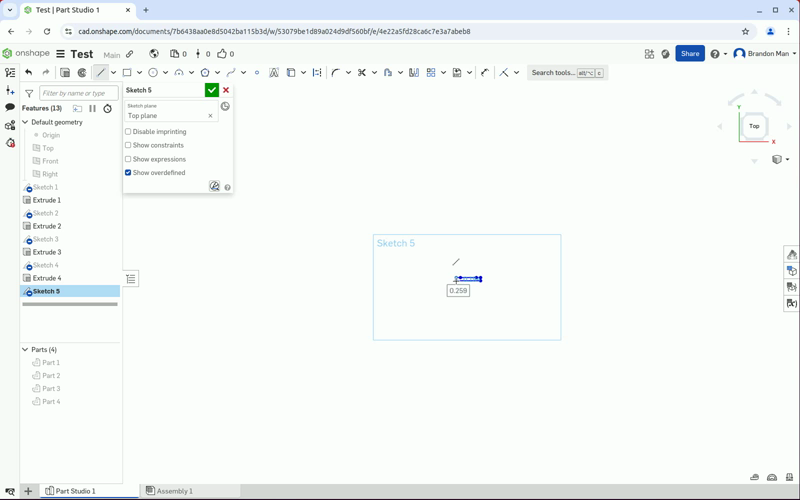
scroll(6)
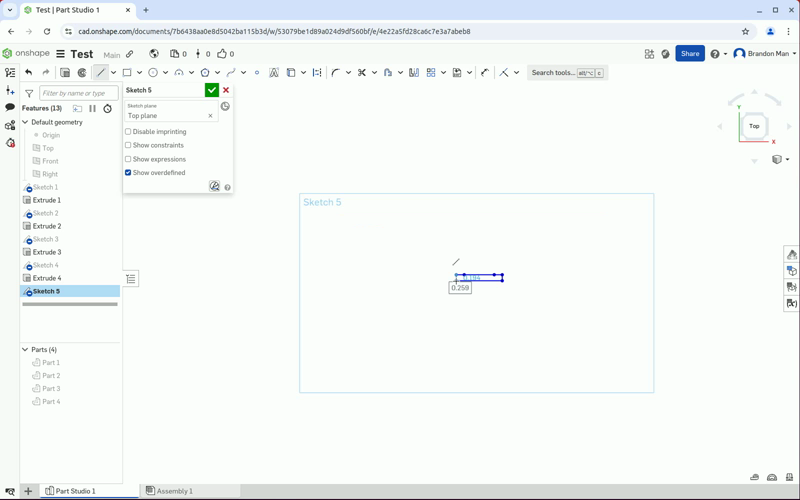
scroll(6)
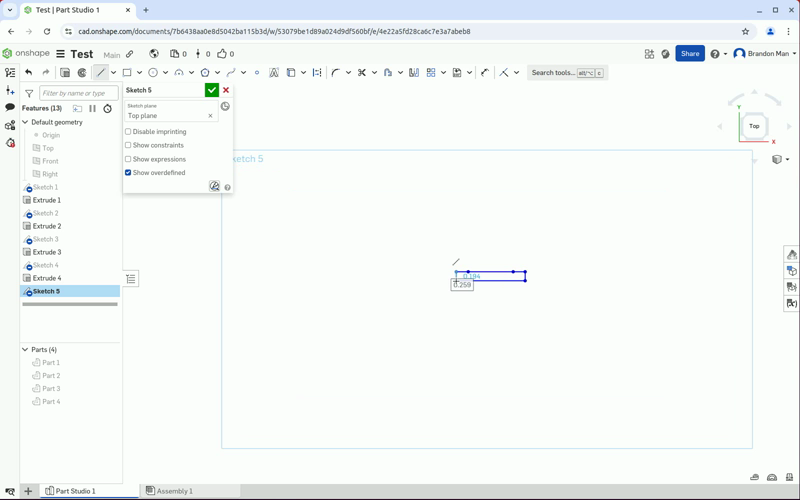
scroll(6)
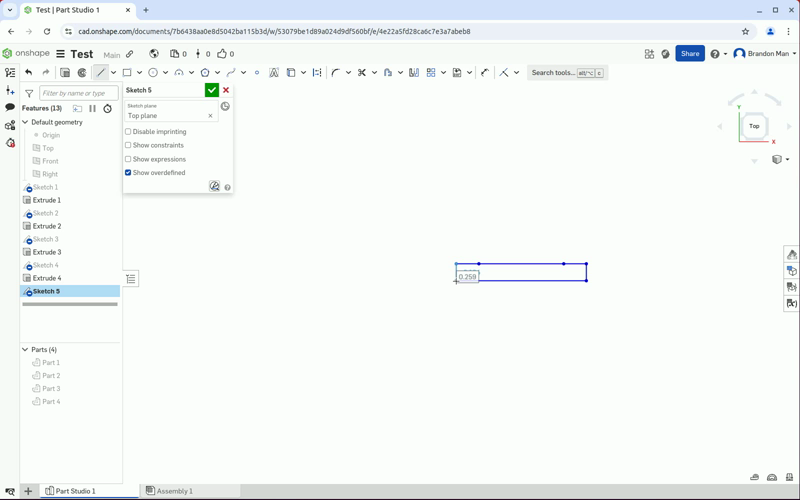
key_up(shift)
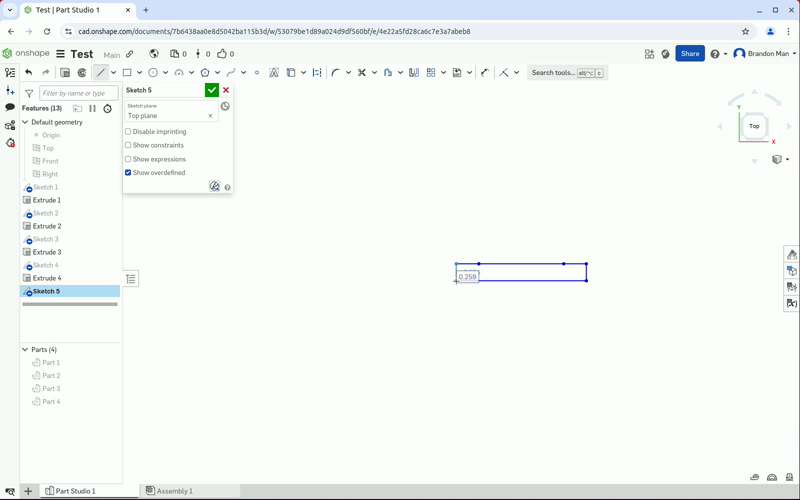
click(456, 280)
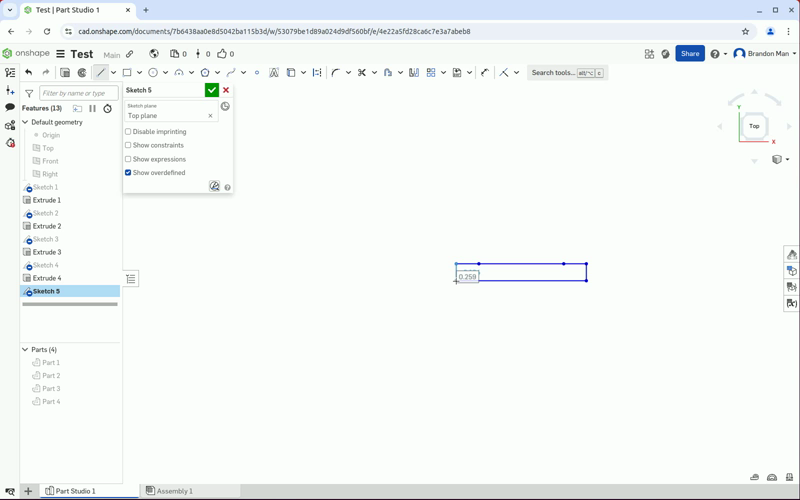
scroll(-6)
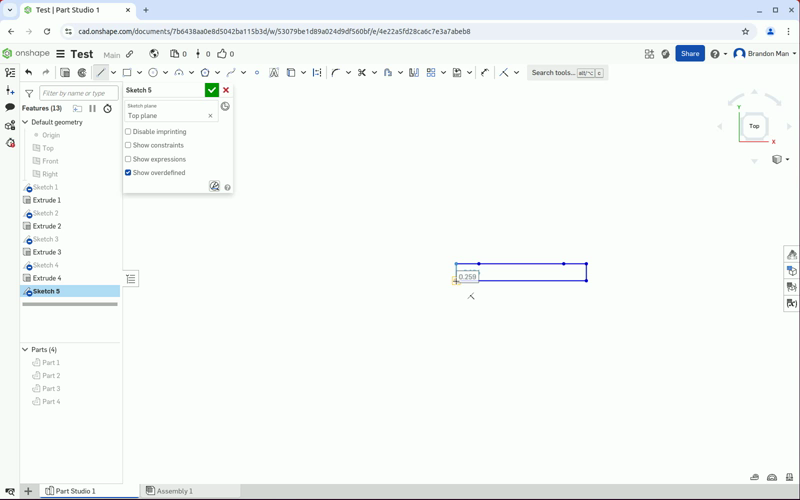
scroll(-6)
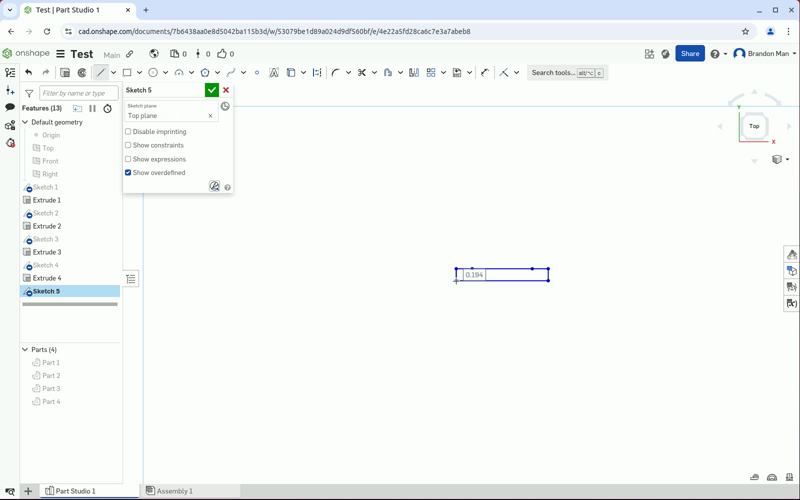
scroll(-6)
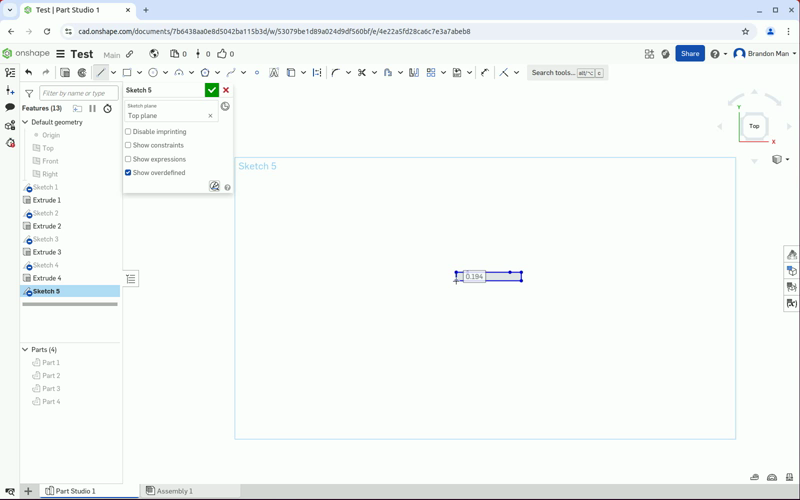
scroll(-6)
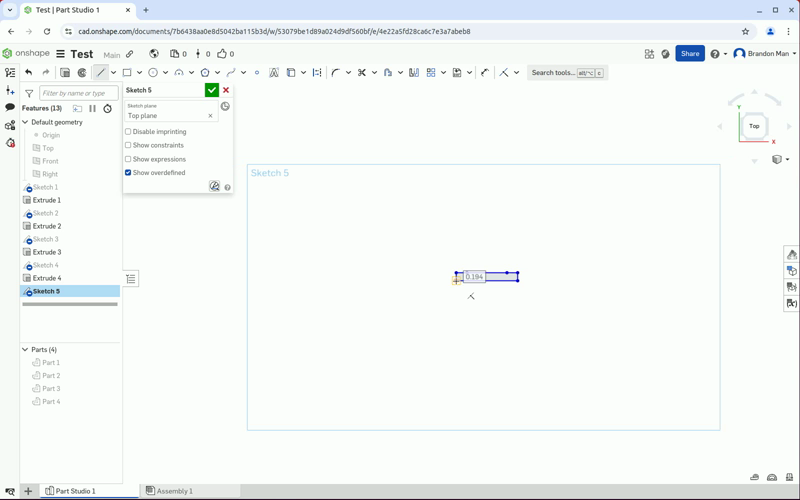
scroll(-6)
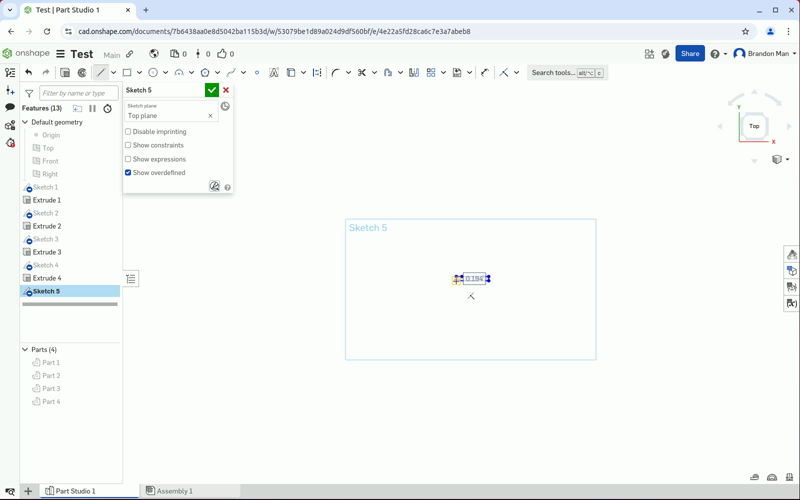
scroll(-6)
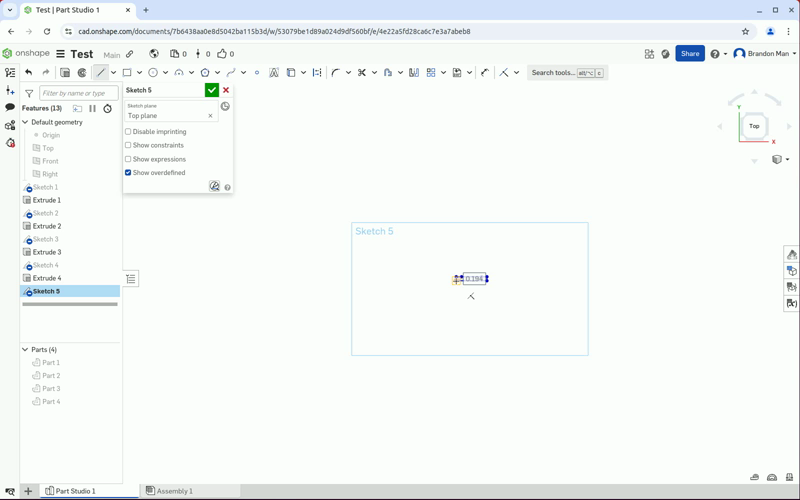
scroll(-6)
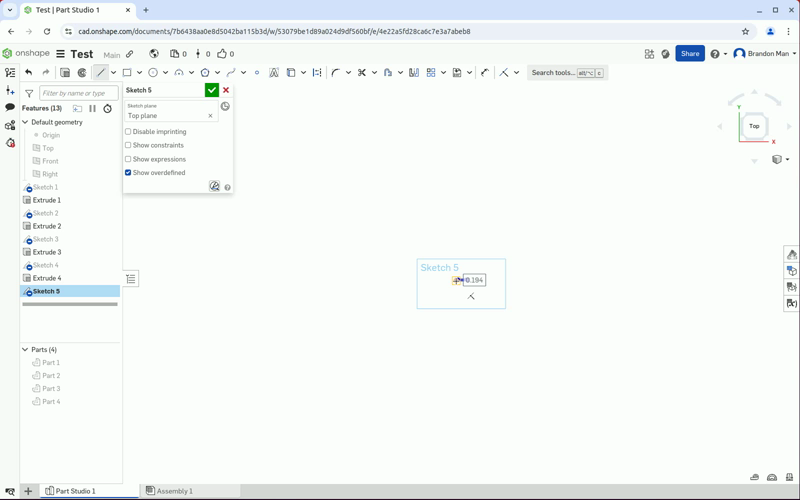
key(esc)
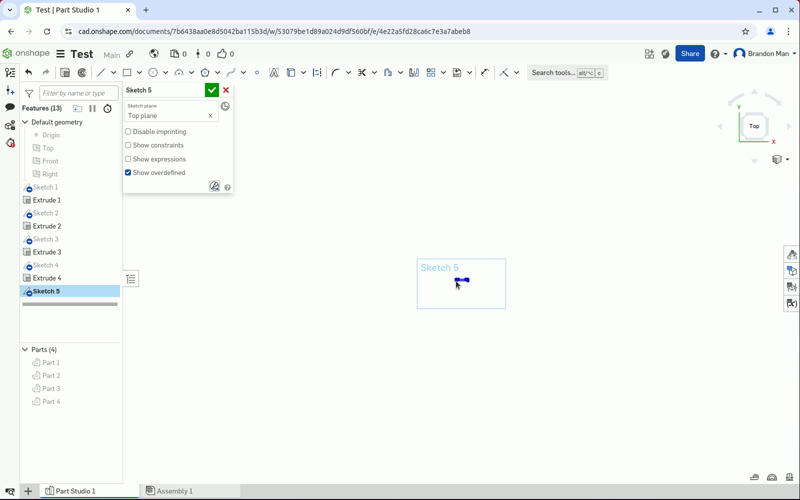
mouse_move(464, 279)
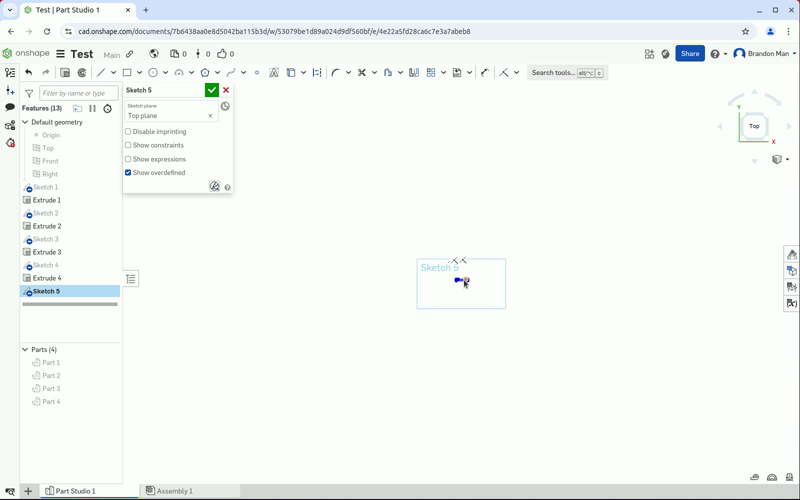
scroll(6)
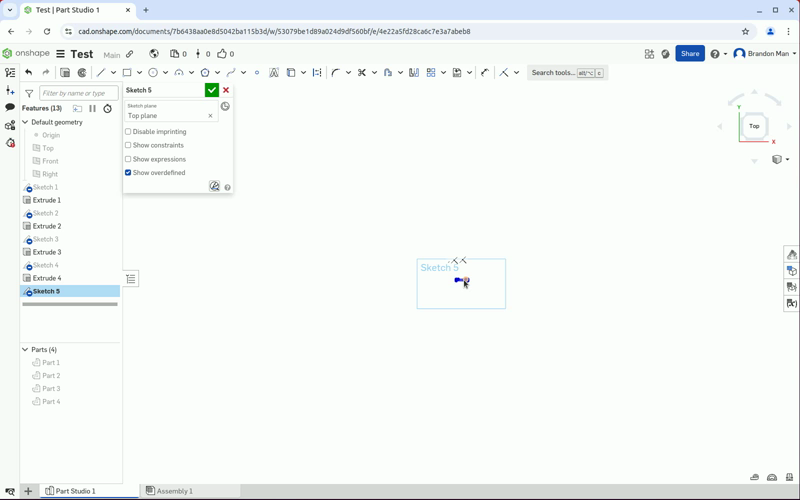
scroll(6)
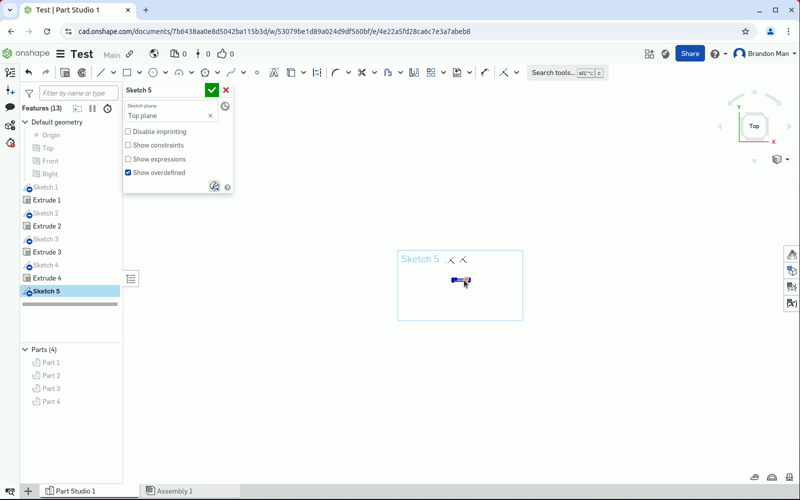
scroll(6)
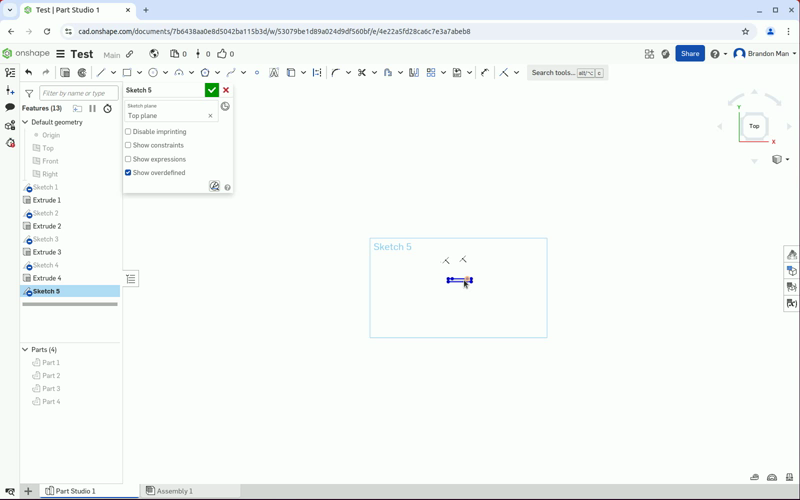
scroll(6)
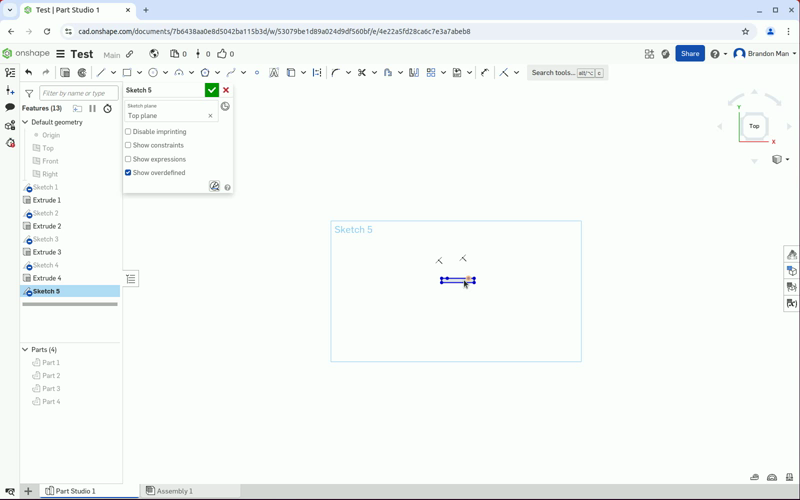
scroll(6)
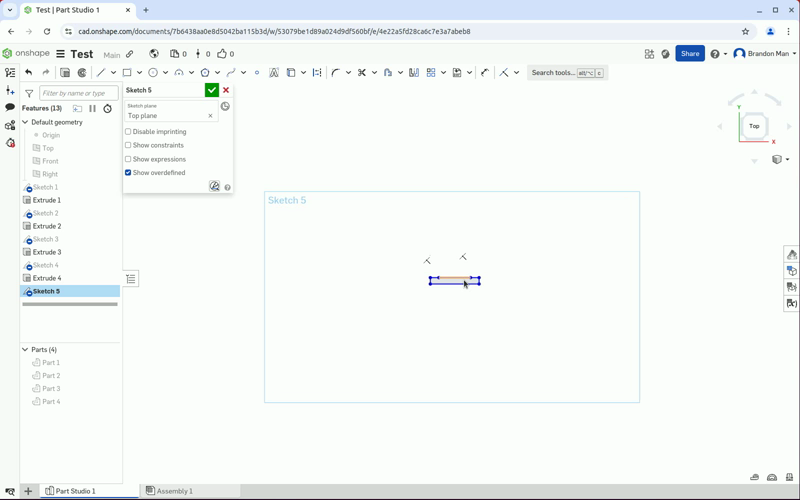
scroll(6)
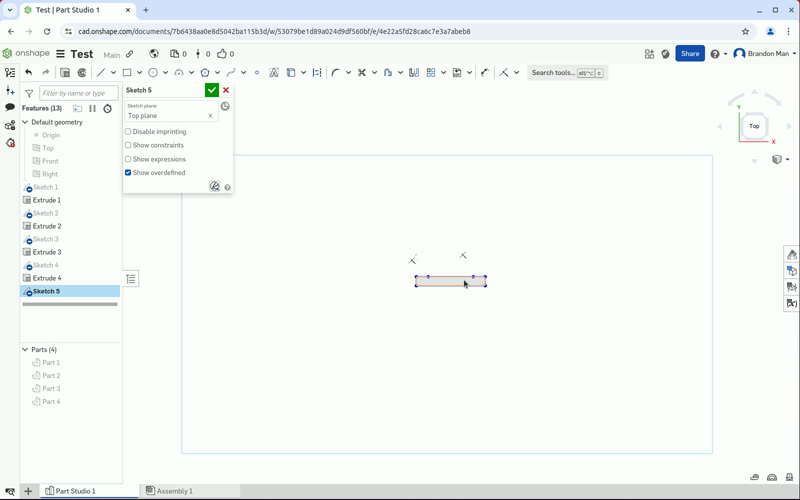
scroll(6)
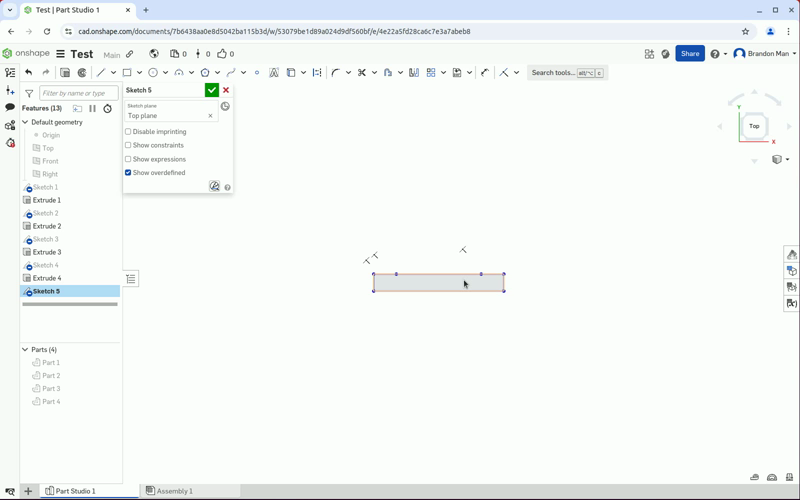
click(464, 279)
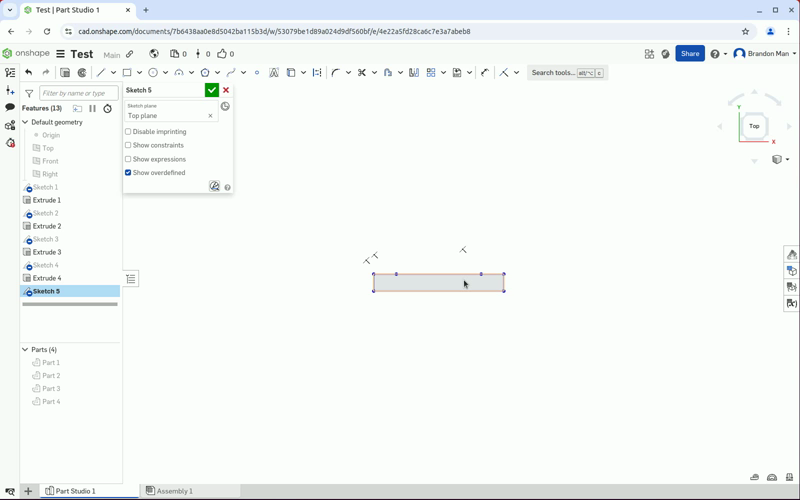
scroll(-6)
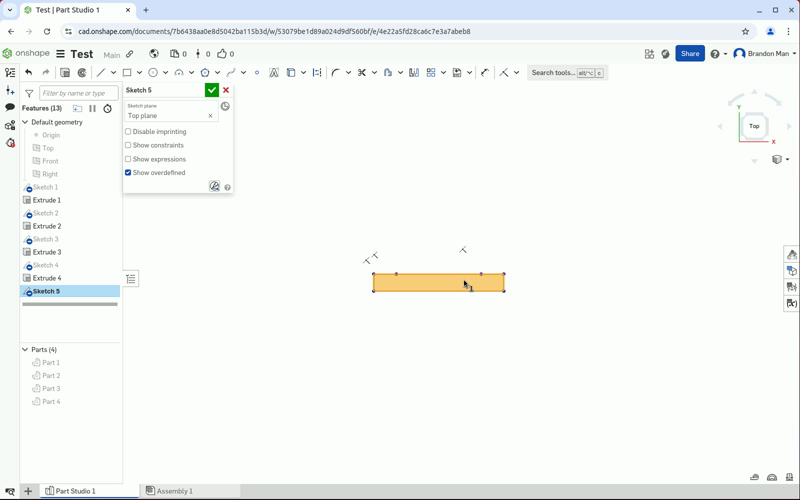
scroll(-6)
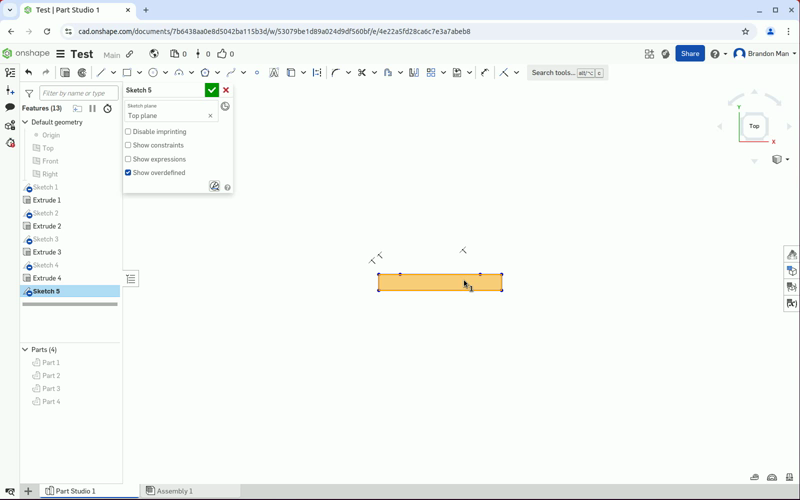
scroll(-6)
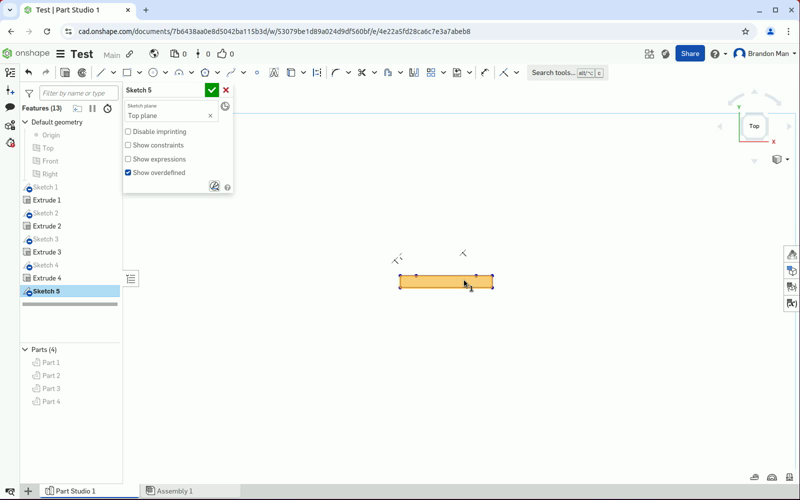
scroll(-6)
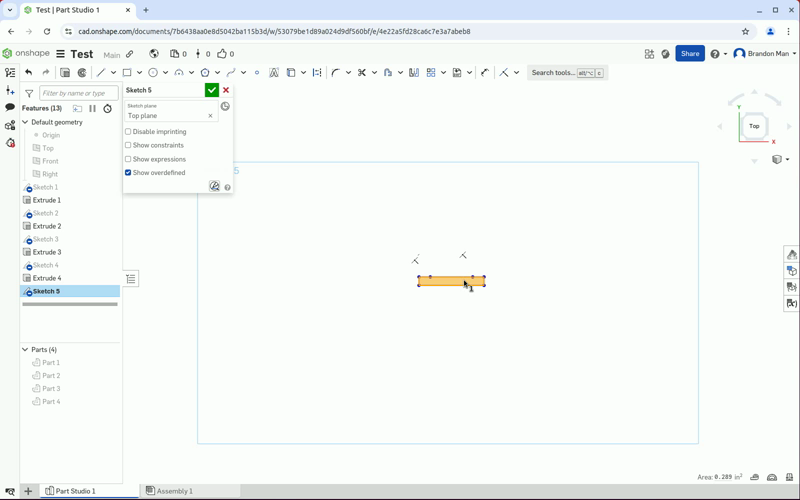
scroll(-6)
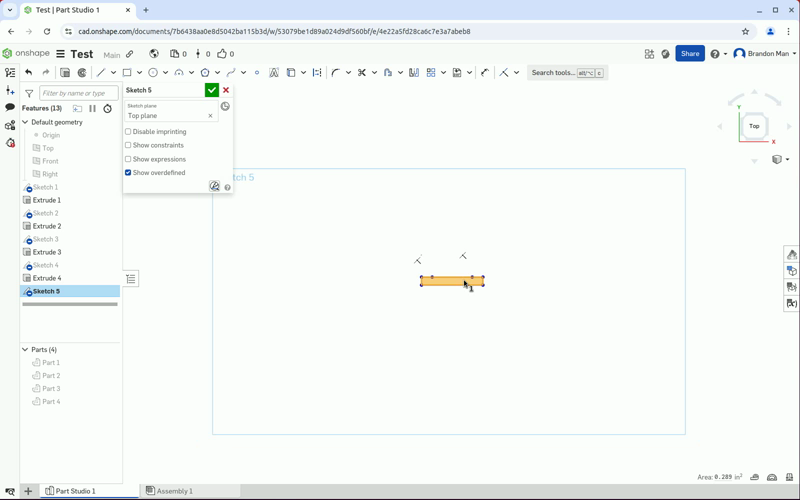
scroll(-6)
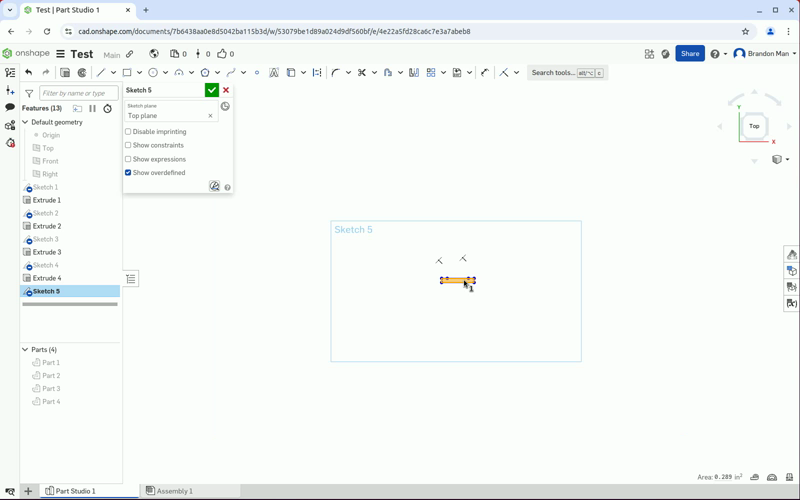
scroll(-6)
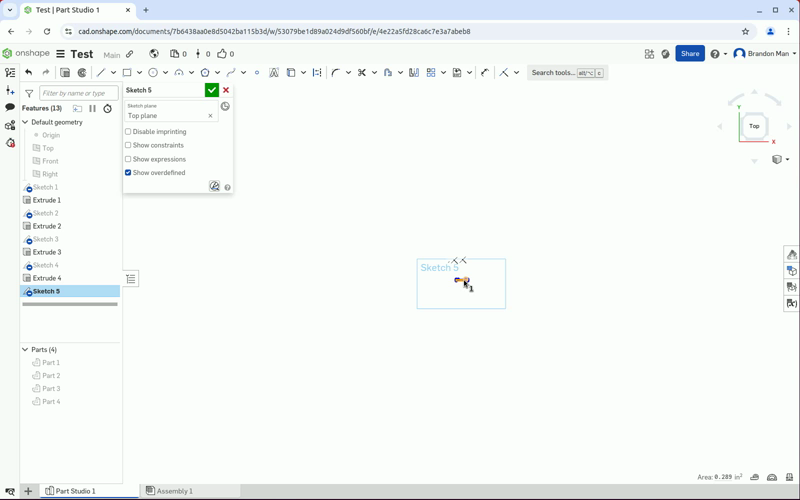
mouse_move(73, 352)
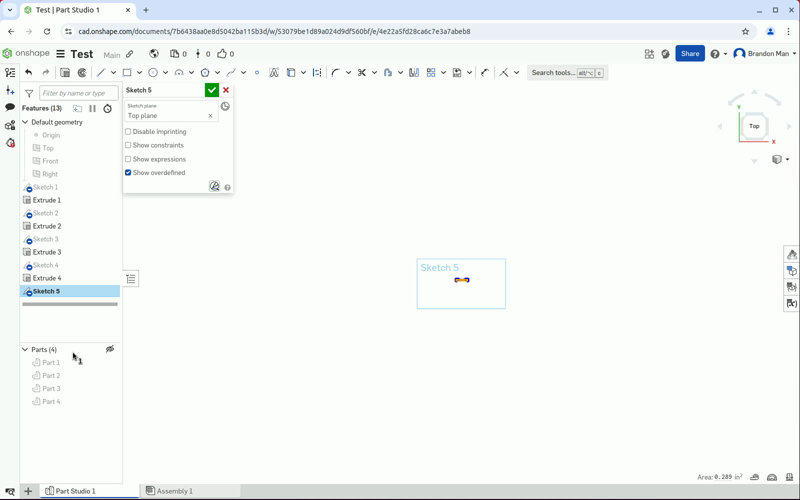
key(shift+y)
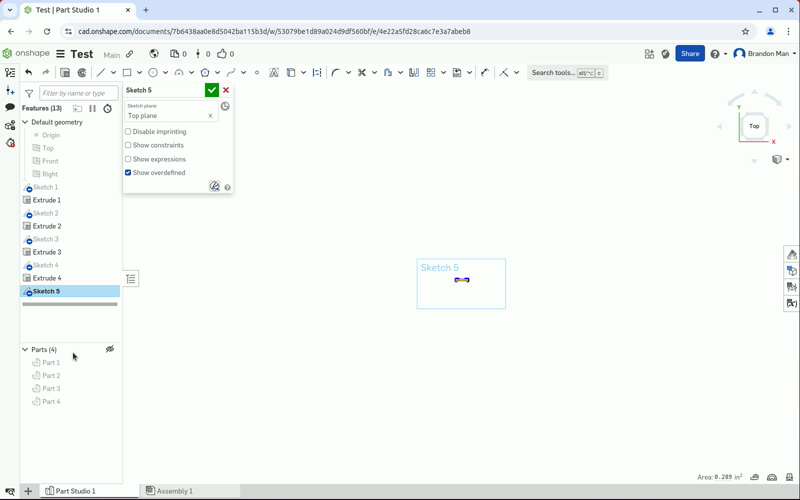
key(shift+e)
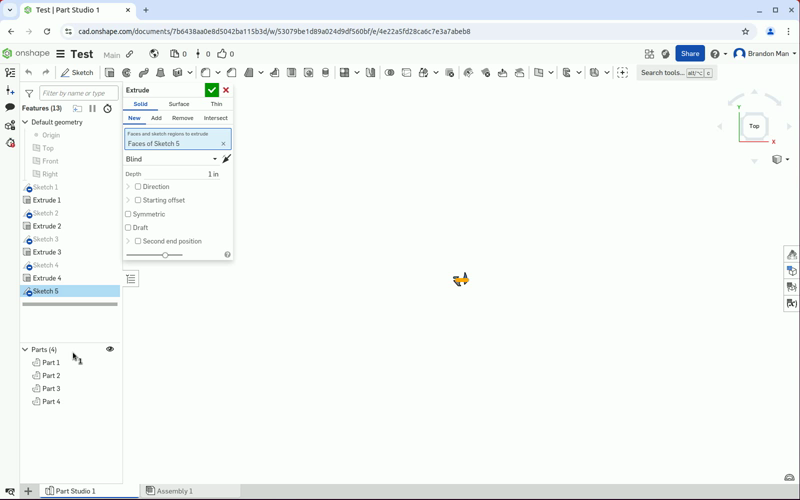
mouse_move(143, 106)
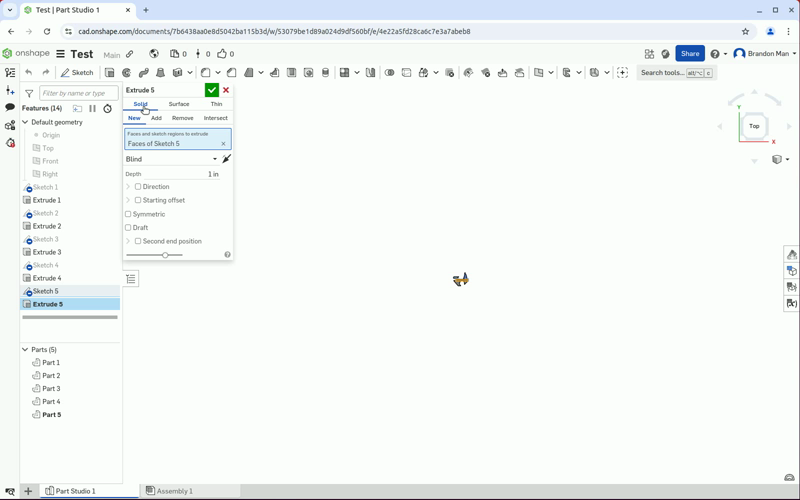
click(143, 106)
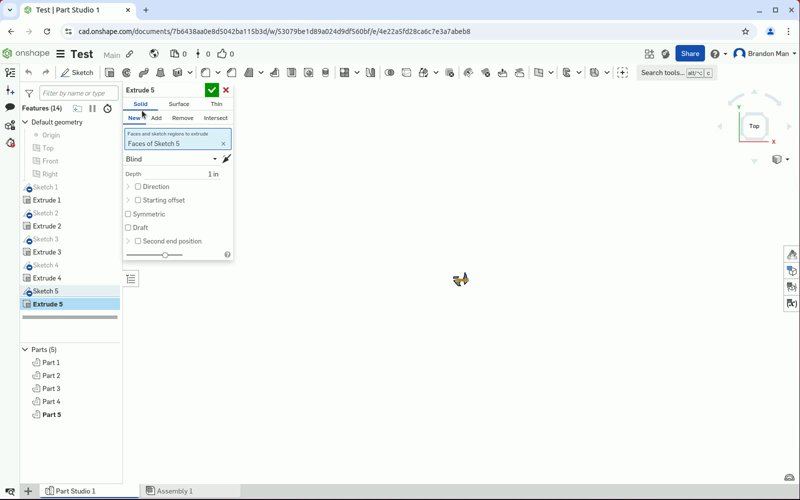
mouse_move(137, 120)
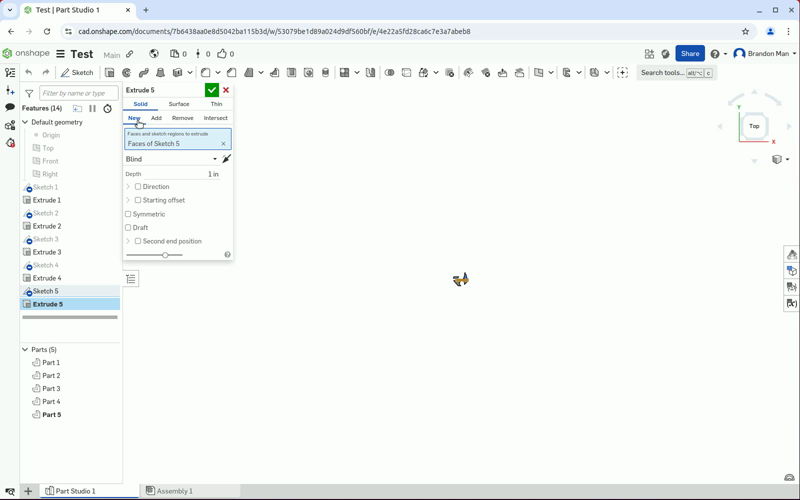
click(137, 120)
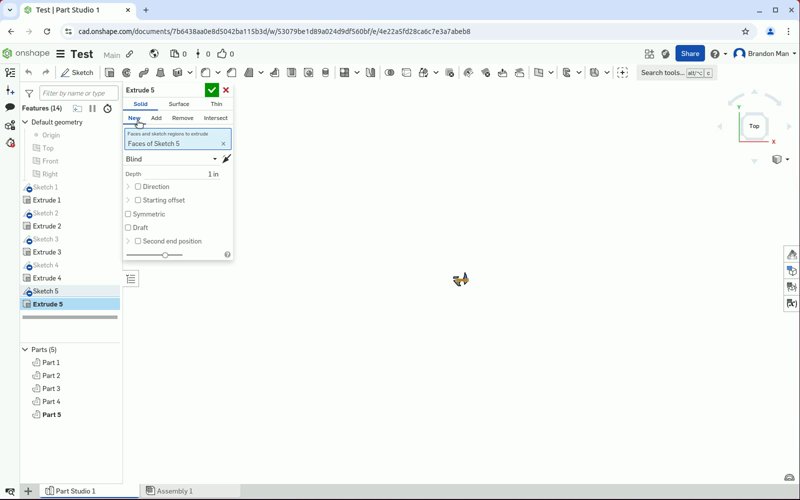
key(tab, 4)
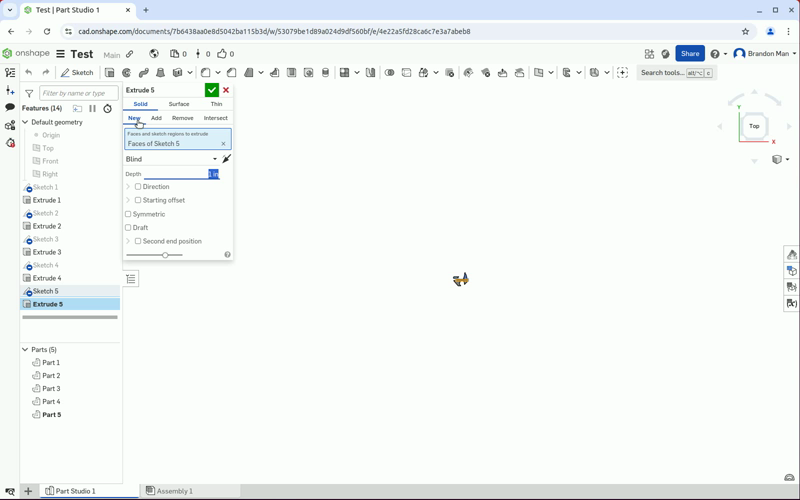
text(23.108)
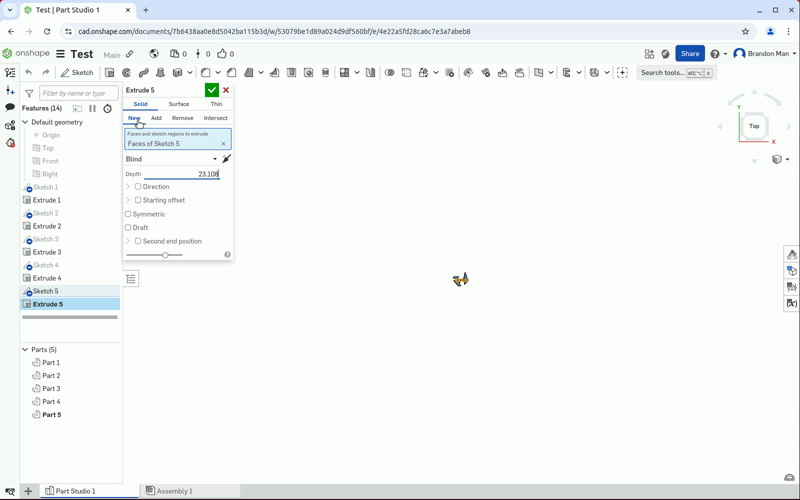
key(enter)
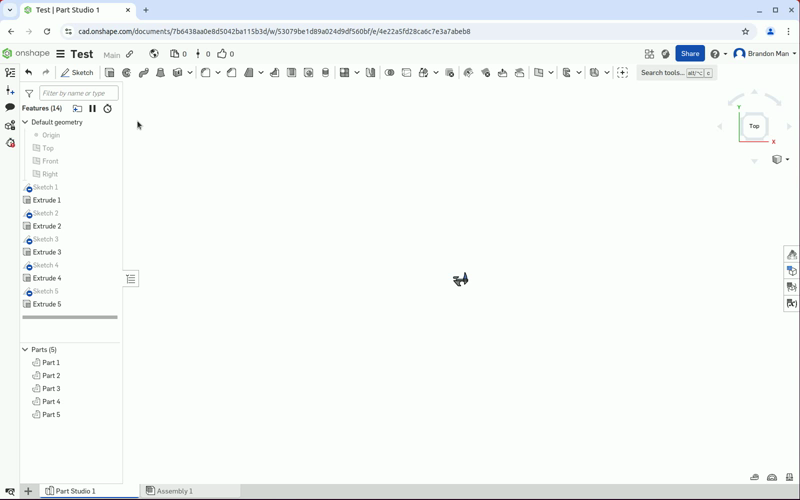
key(shift+h)
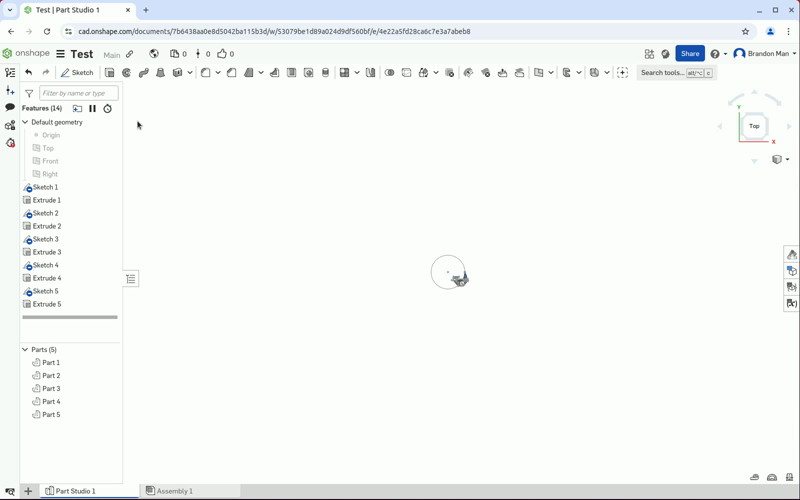
key(shift+h)
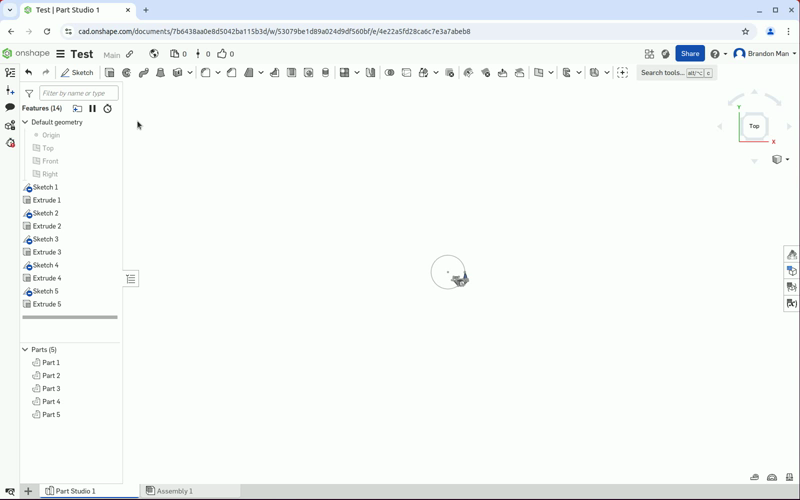
key(shift+7)
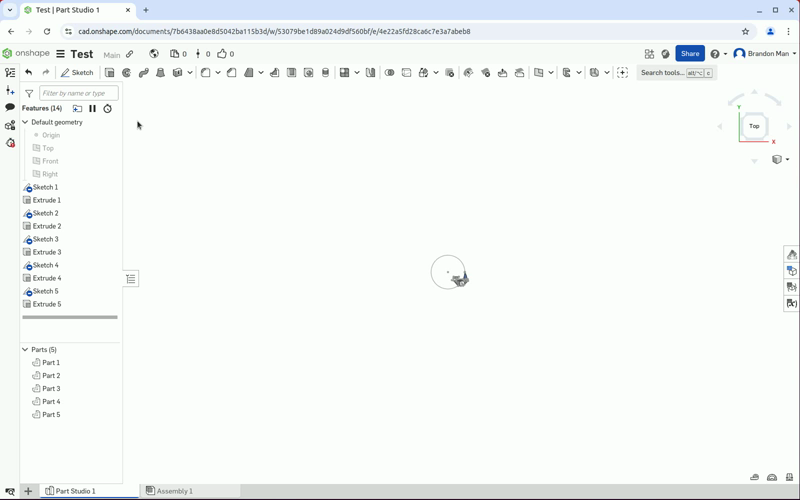
key(up, 3)
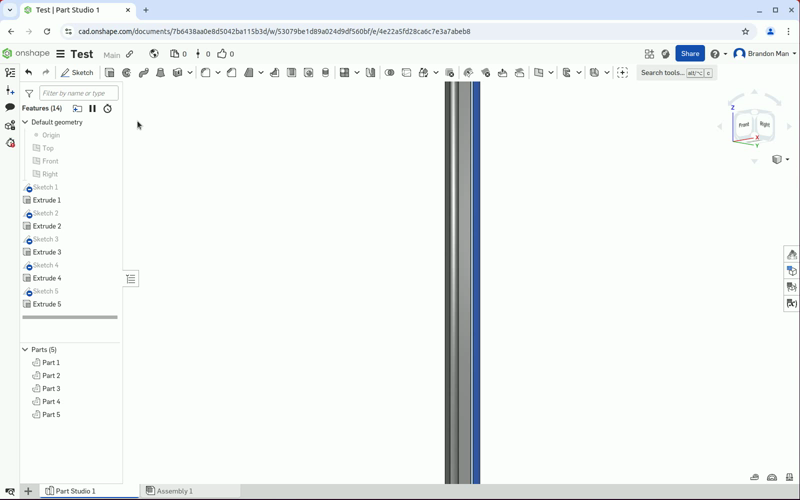
key(left, 3)
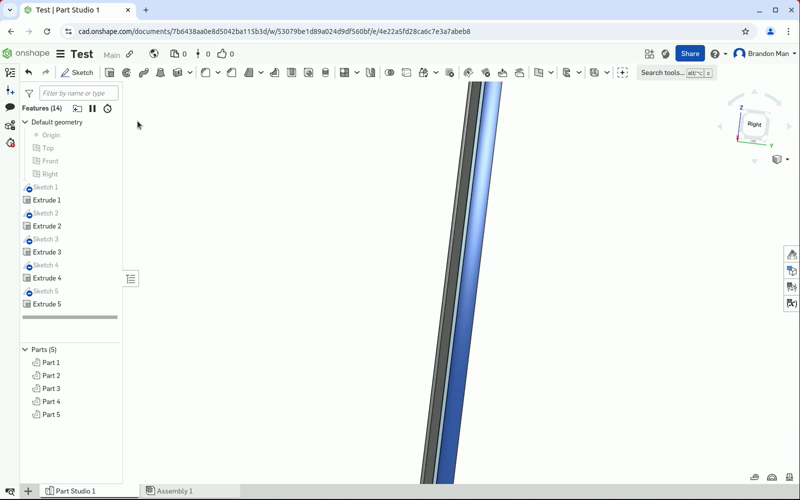
key(right, 3)
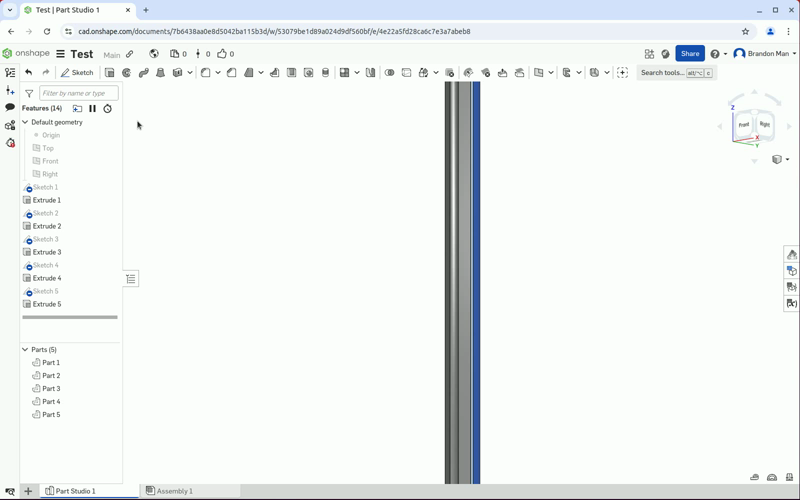
key(down, 3)
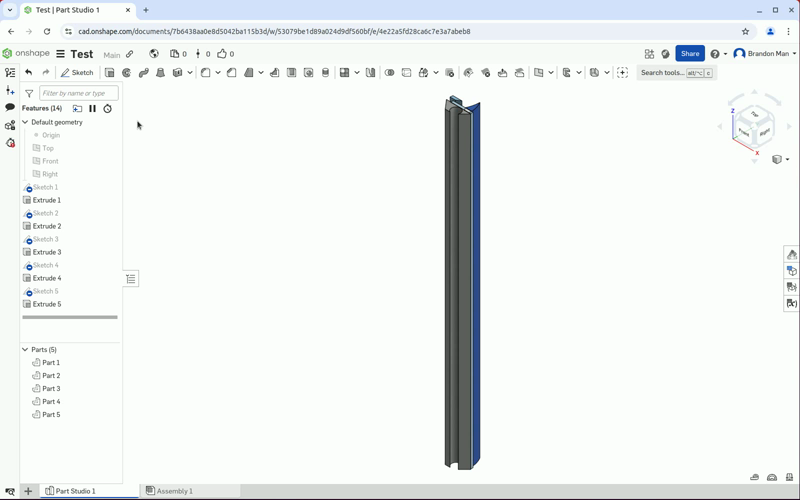
mouse_move(73, 189)
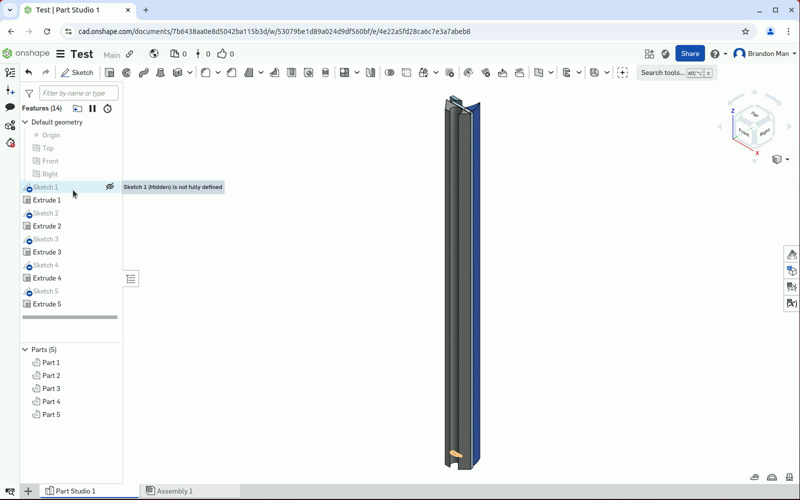
click(73, 189)